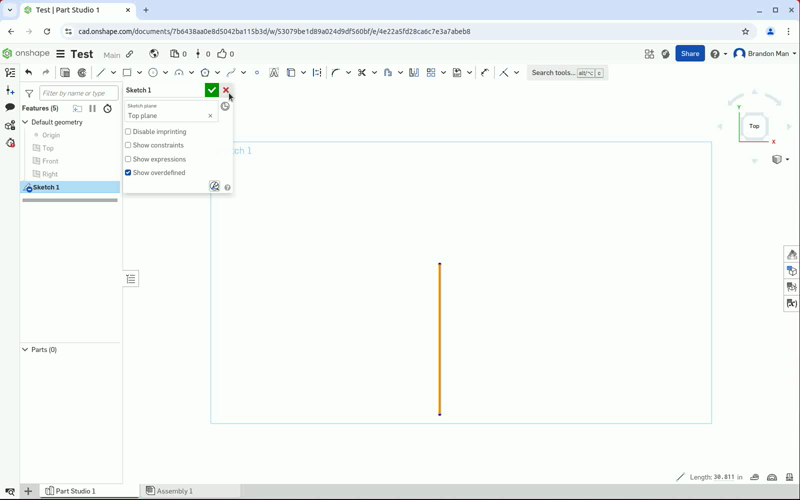
key(shift+h)
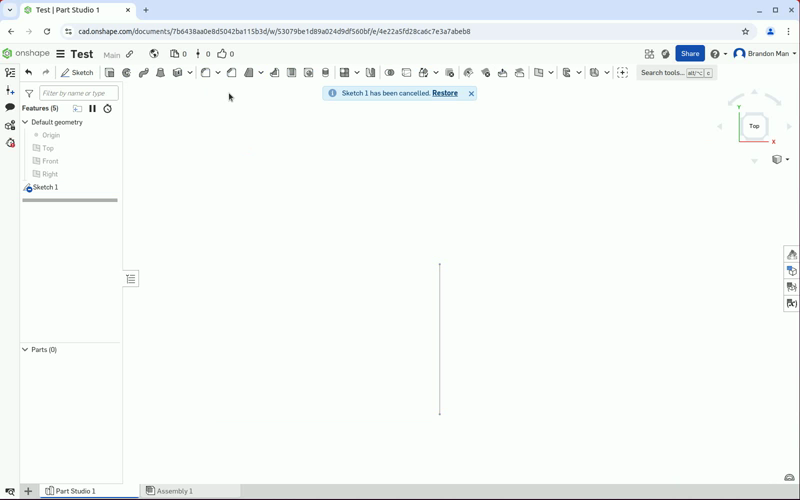
key(shift+s)
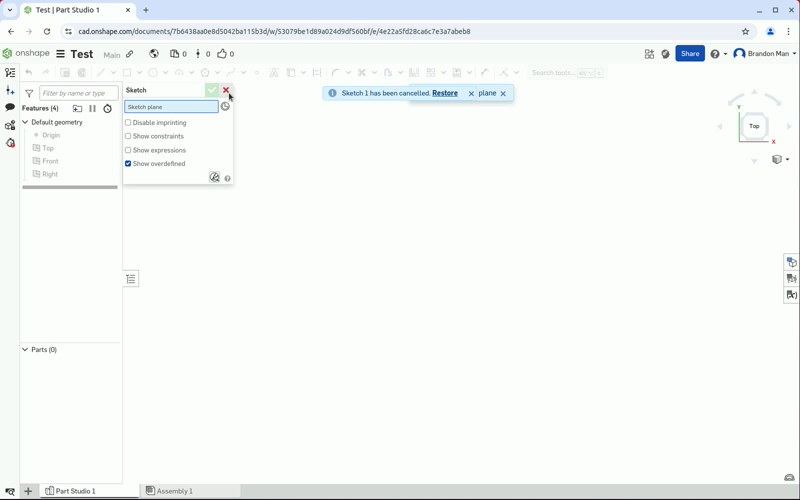
mouse_move(73, 150)
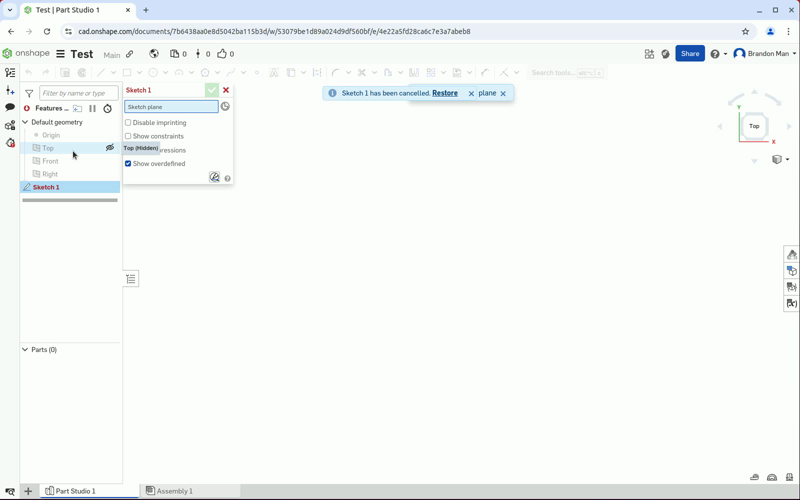
click(73, 150)
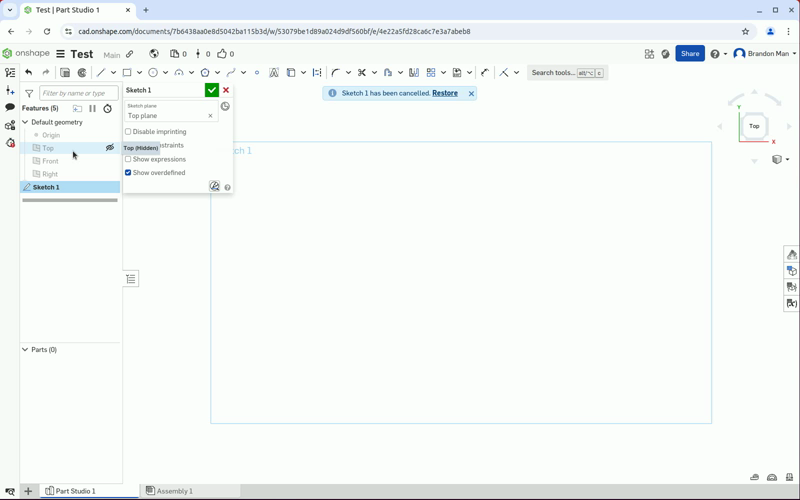
mouse_move(73, 352)
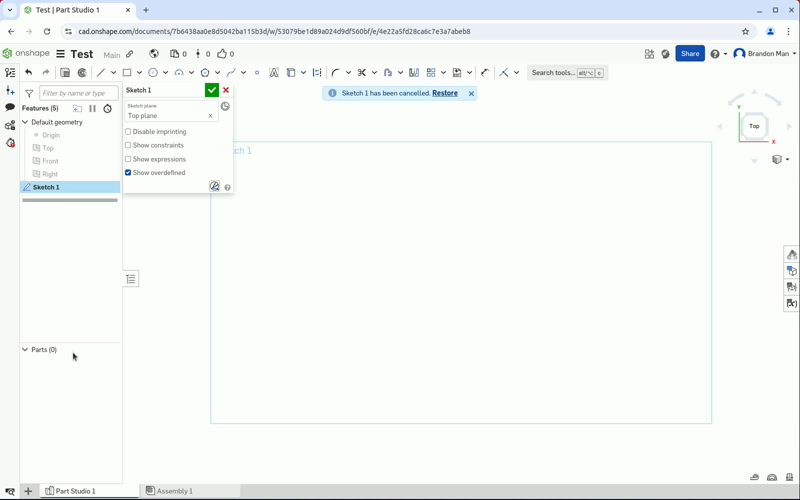
key(y)
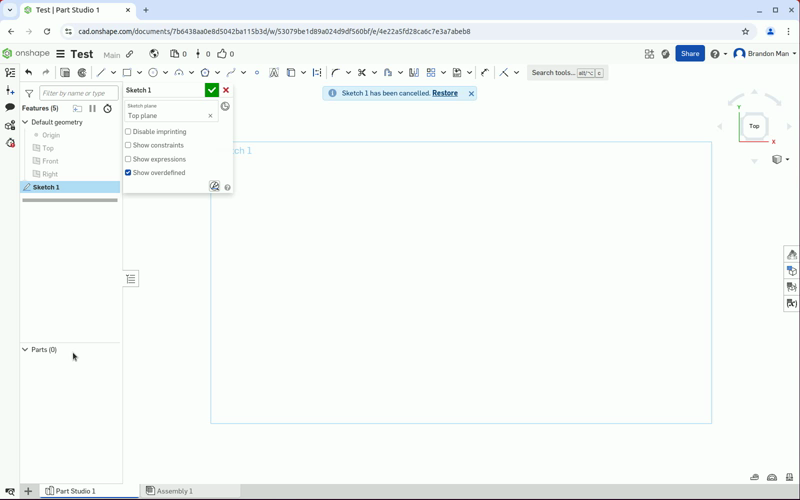
key(l)
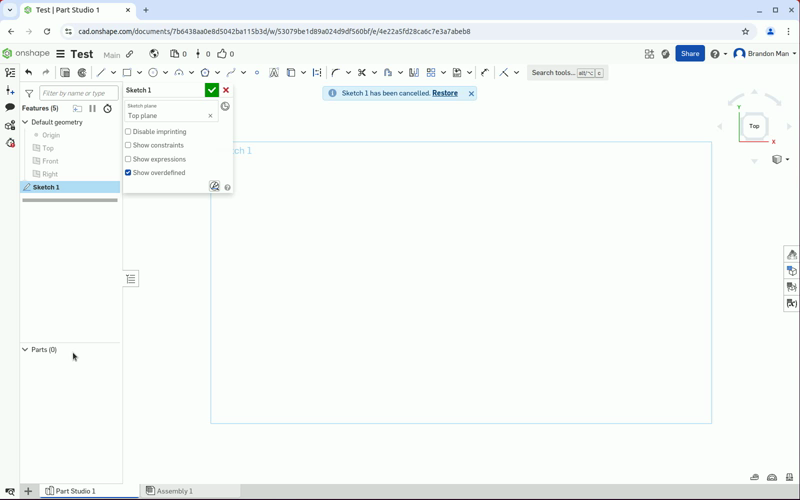
key_down(shift)
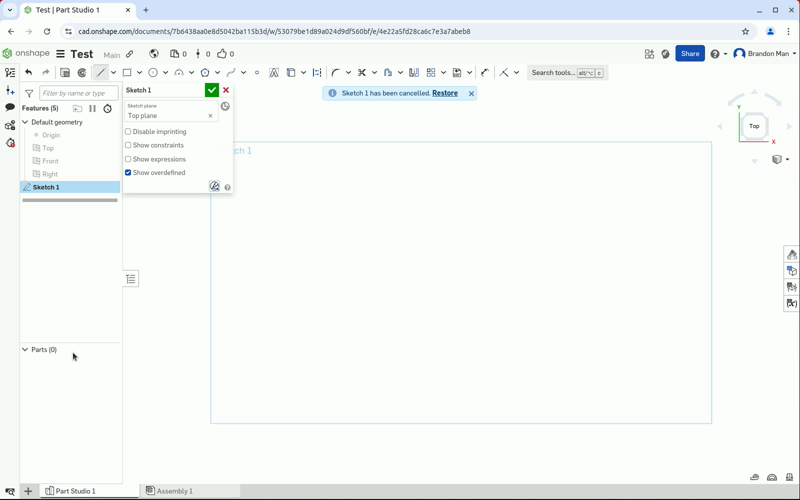
mouse_move(363, 395)
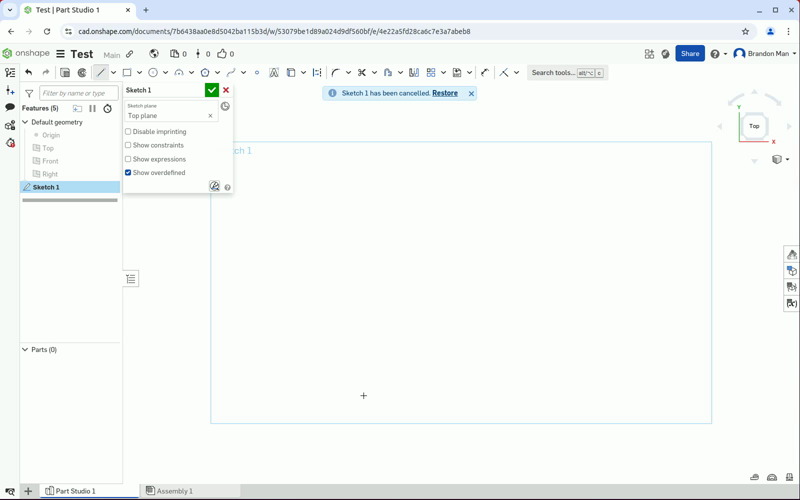
click(363, 395)
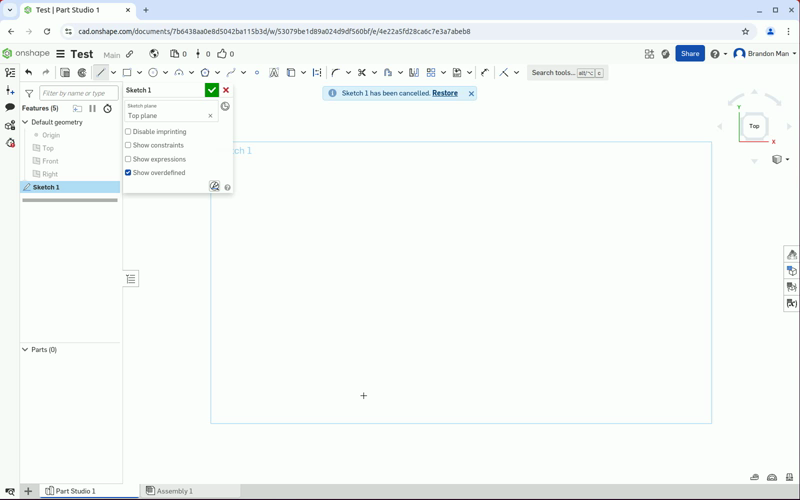
key_up(shift)
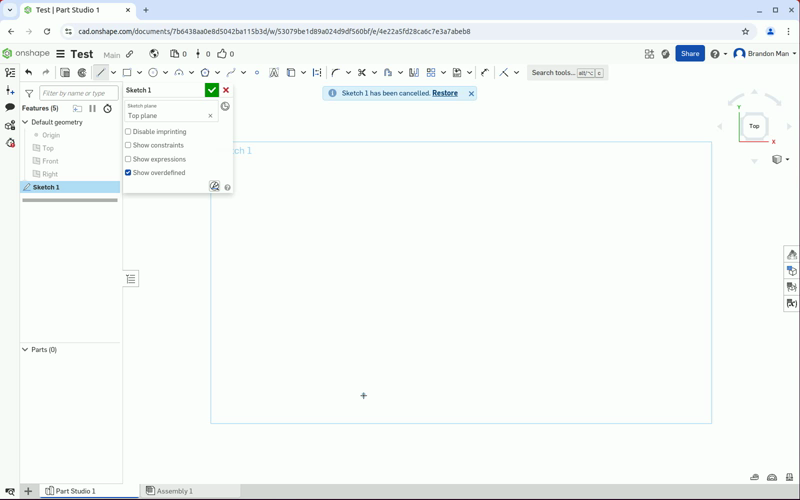
key_down(shift)
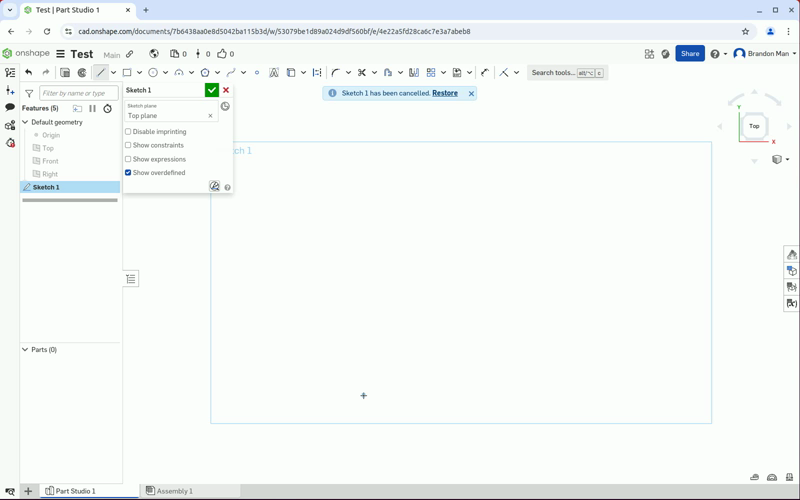
mouse_move(393, 395)
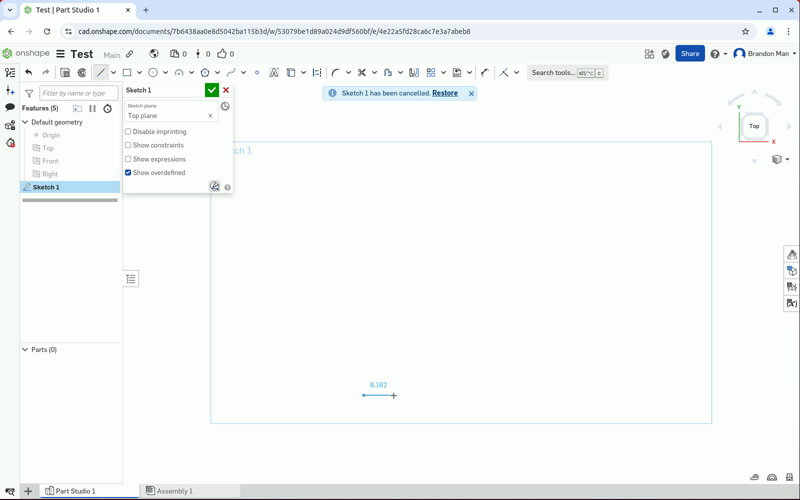
mouse_move(367, 395)
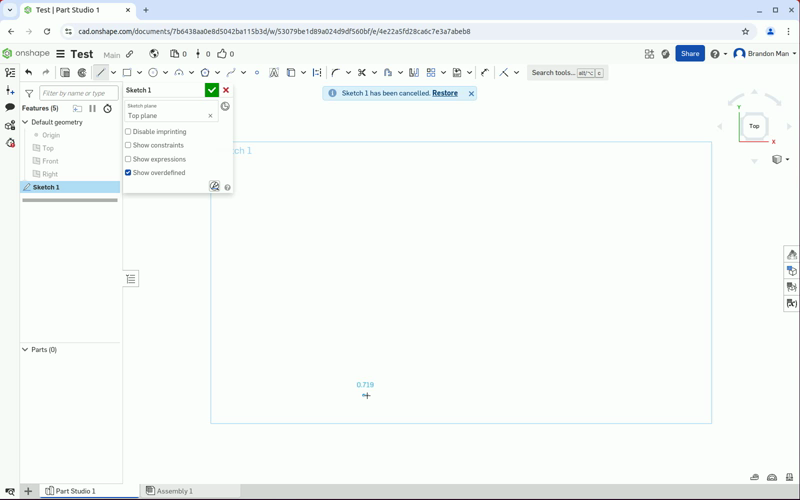
scroll(6)
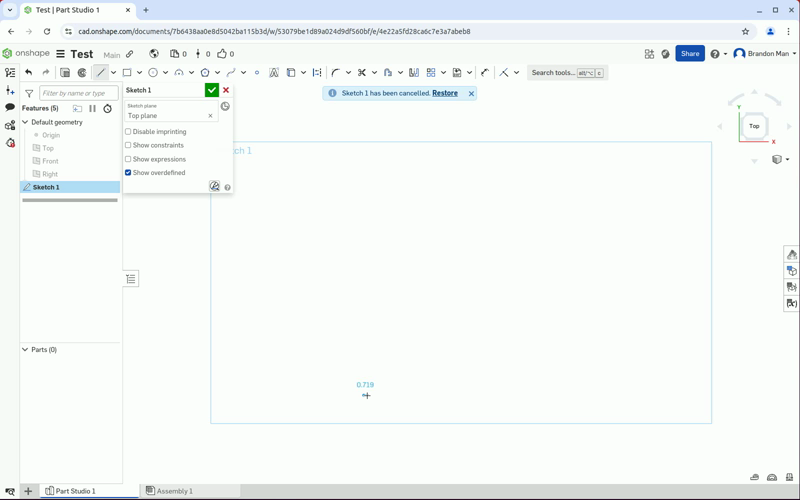
scroll(6)
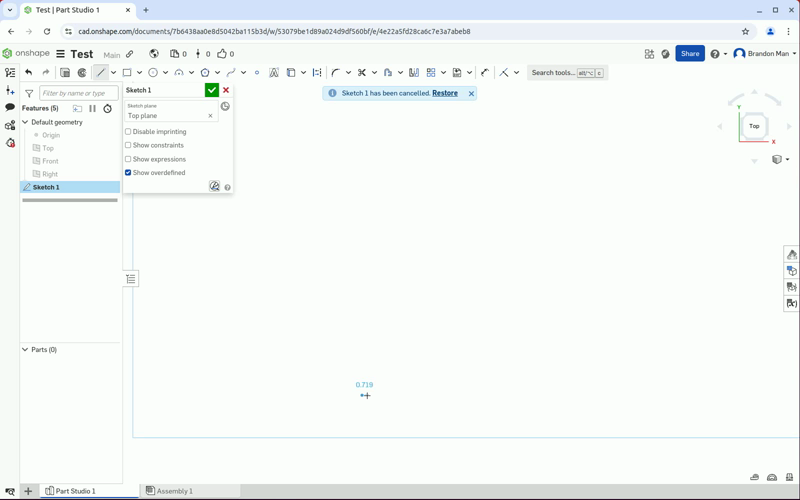
scroll(6)
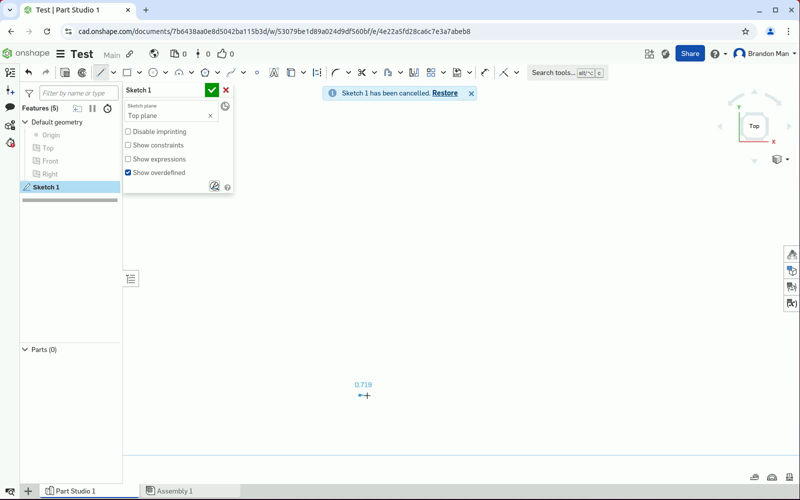
scroll(6)
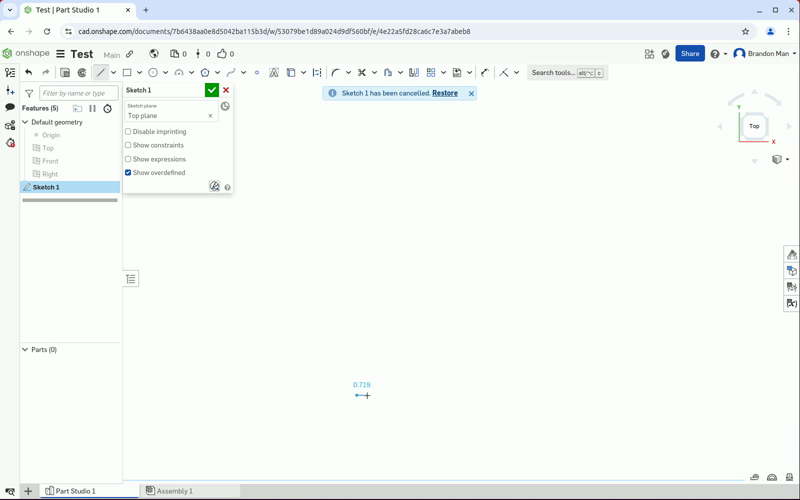
scroll(6)
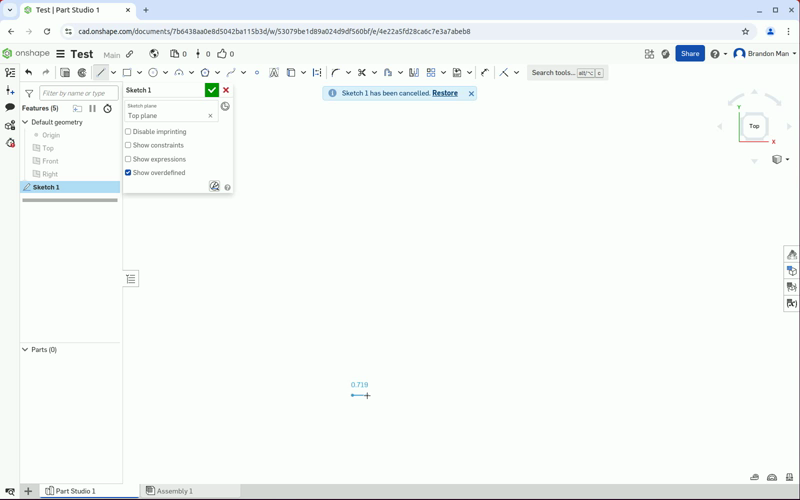
scroll(6)
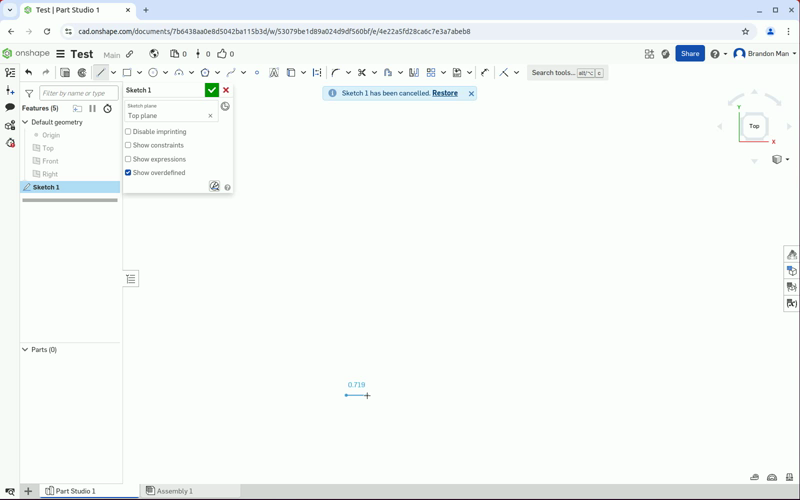
scroll(6)
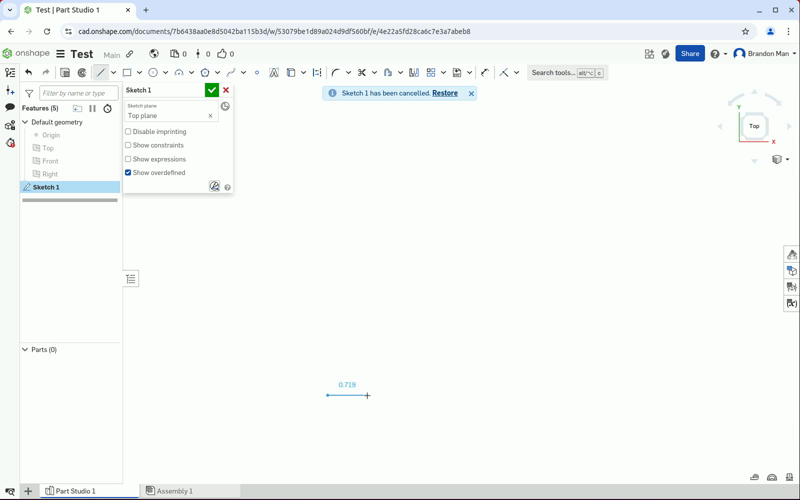
click(367, 395)
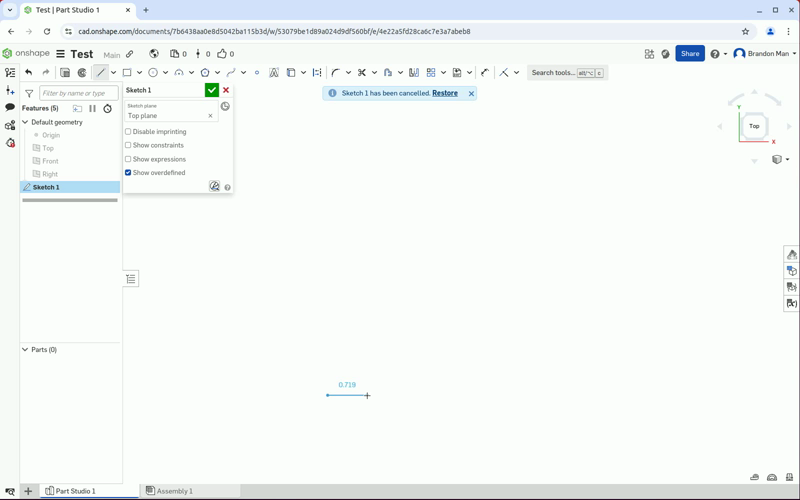
scroll(-6)
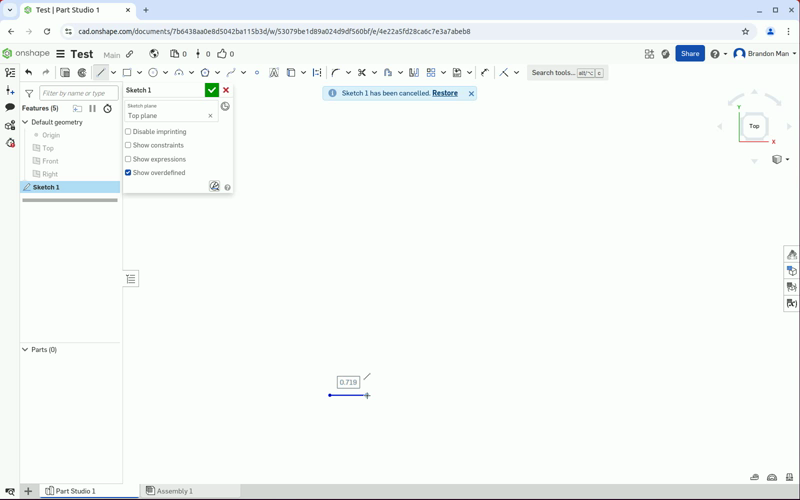
scroll(-6)
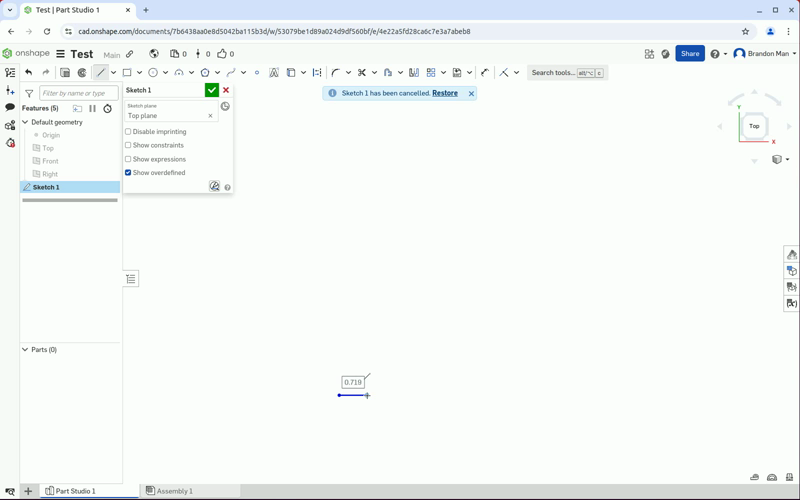
scroll(-6)
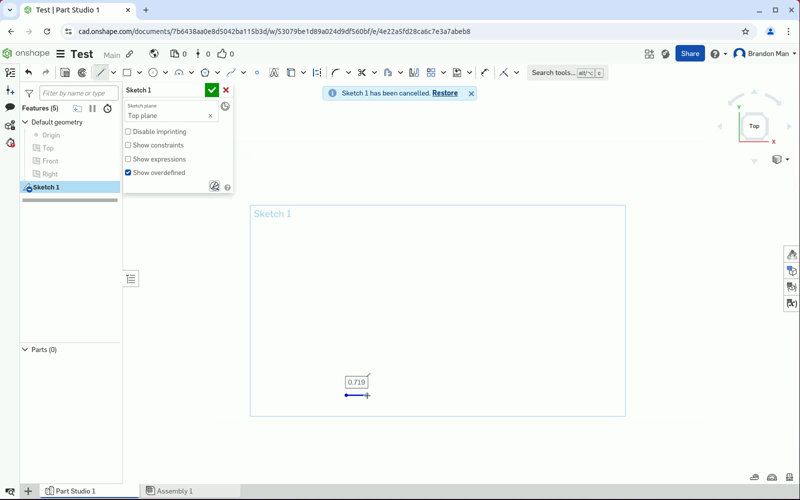
scroll(-6)
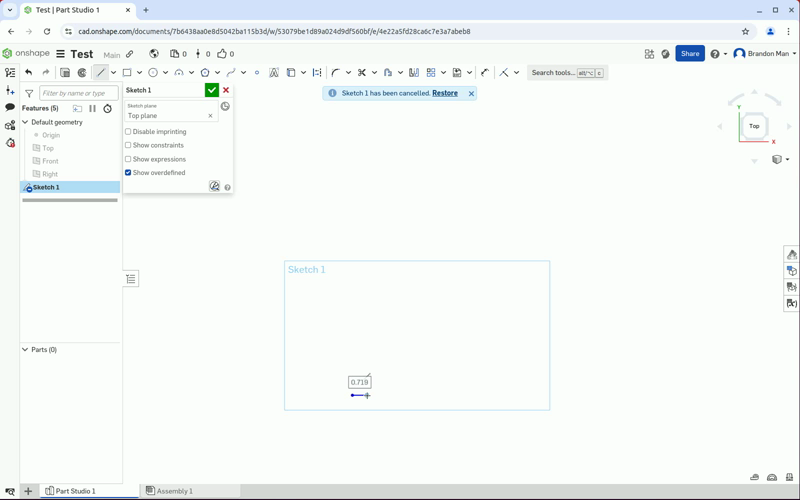
scroll(-6)
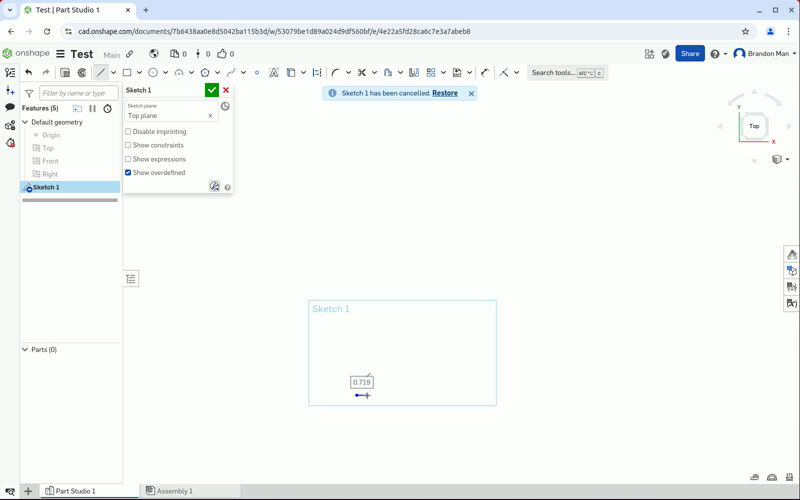
scroll(-6)
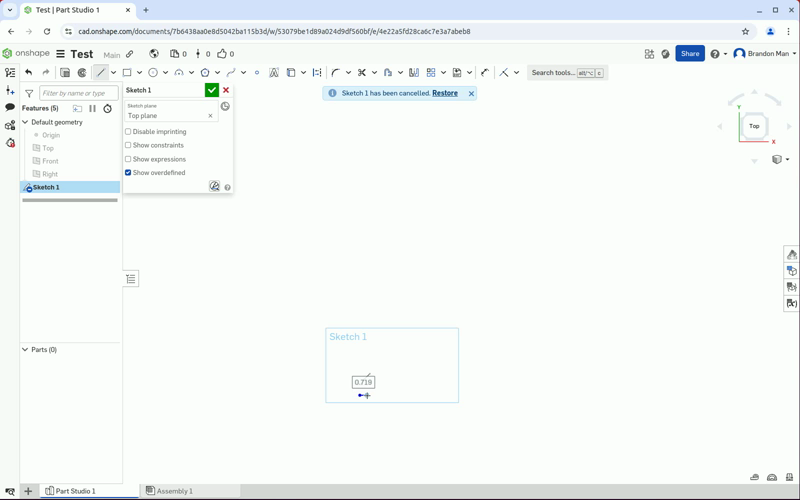
scroll(-6)
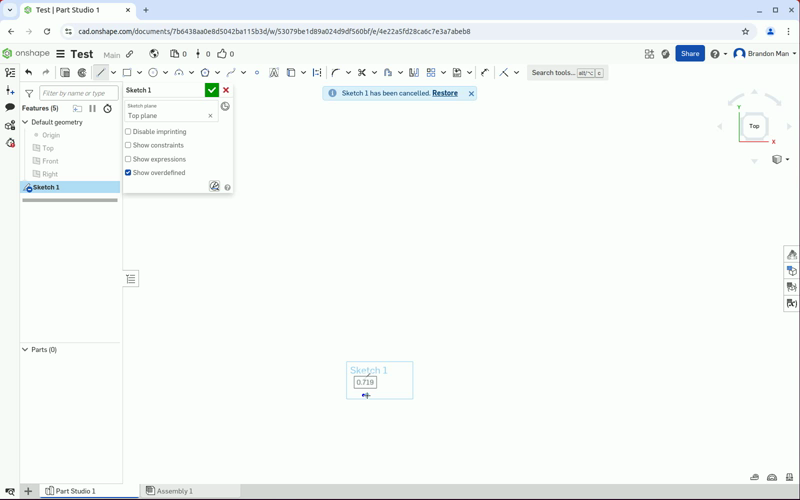
key_up(shift)
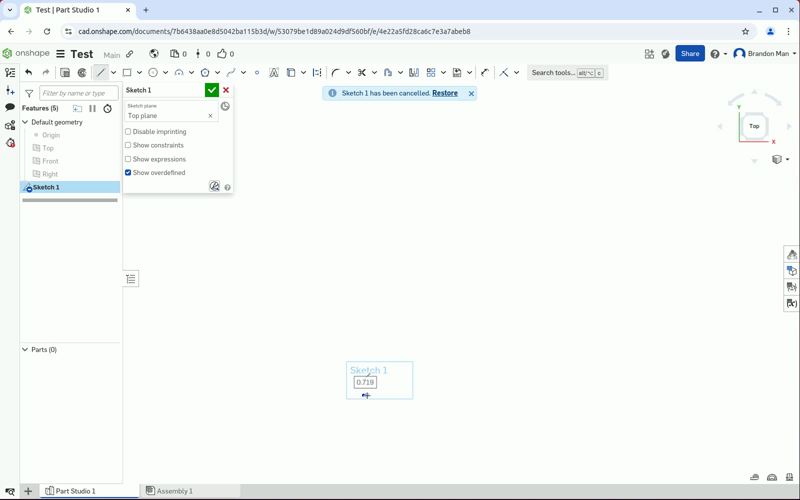
key_down(shift)
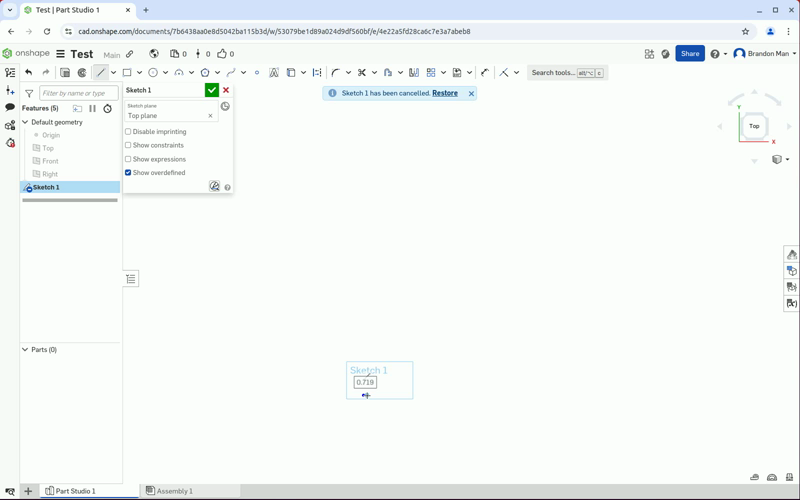
mouse_move(367, 282)
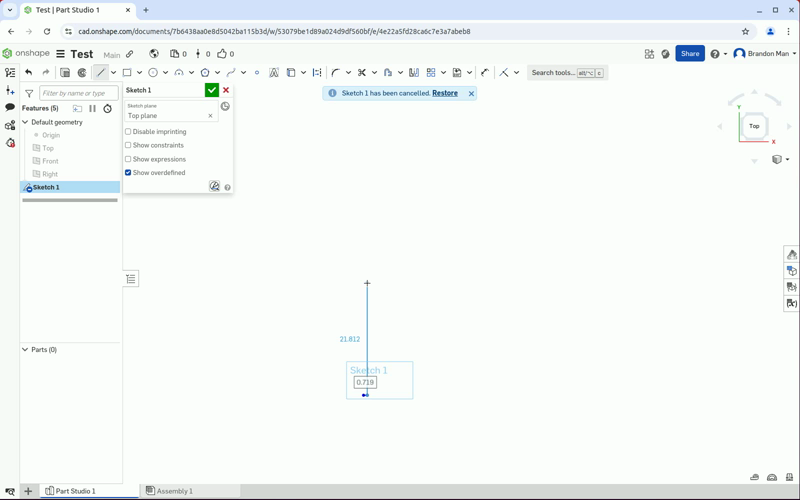
click(367, 282)
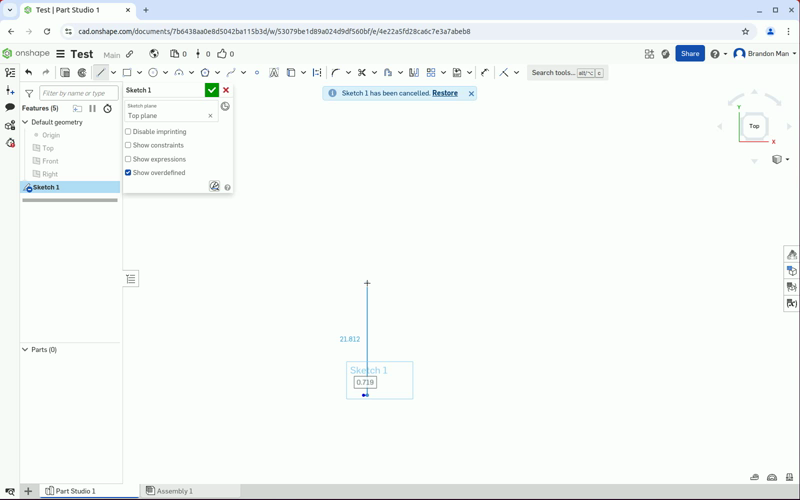
key_up(shift)
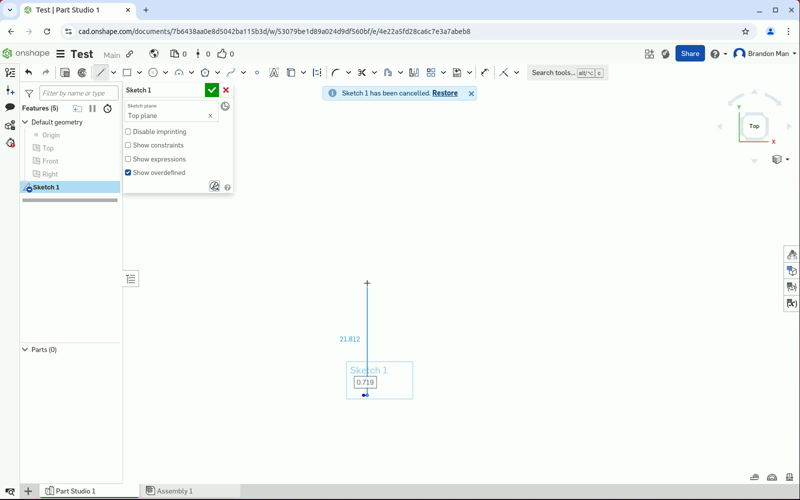
key_down(shift)
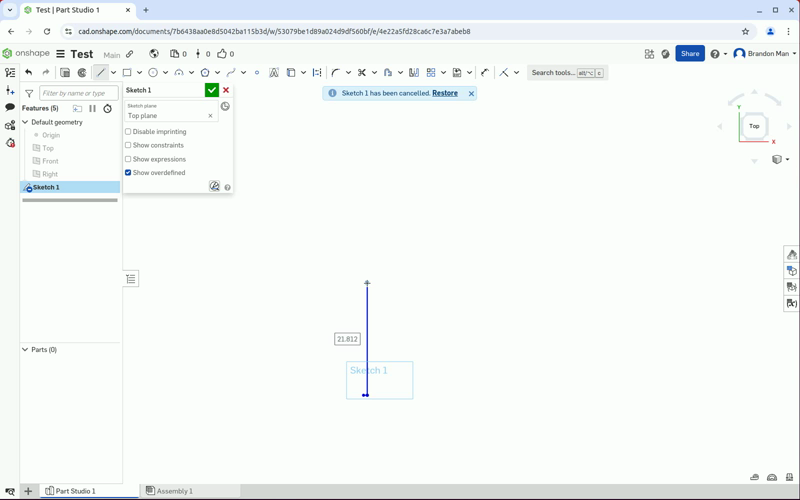
mouse_move(397, 282)
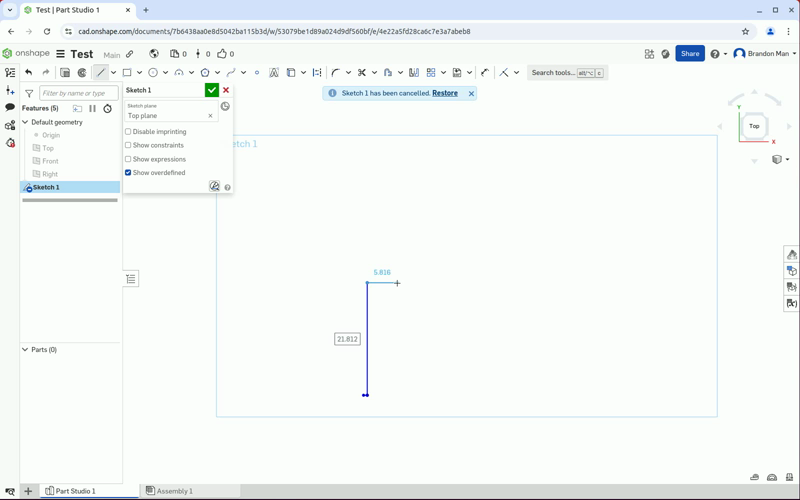
mouse_move(363, 282)
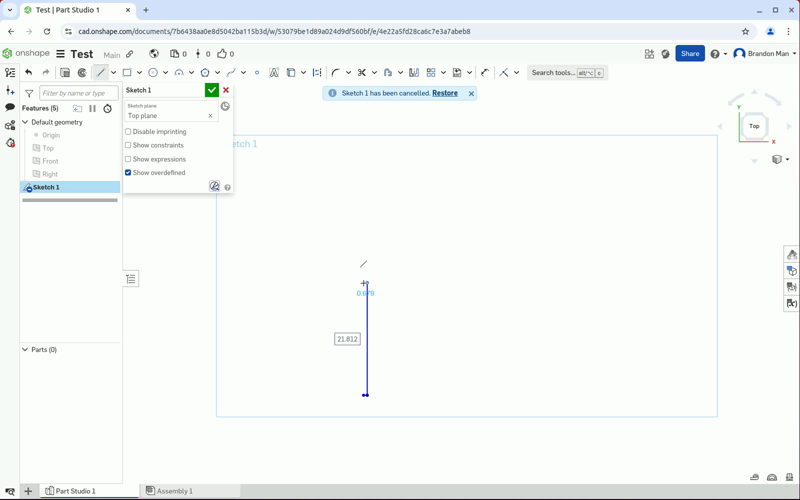
scroll(6)
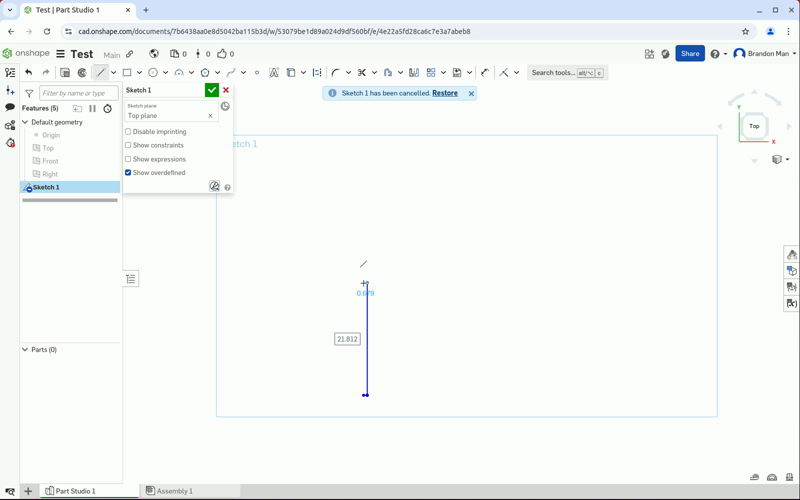
scroll(6)
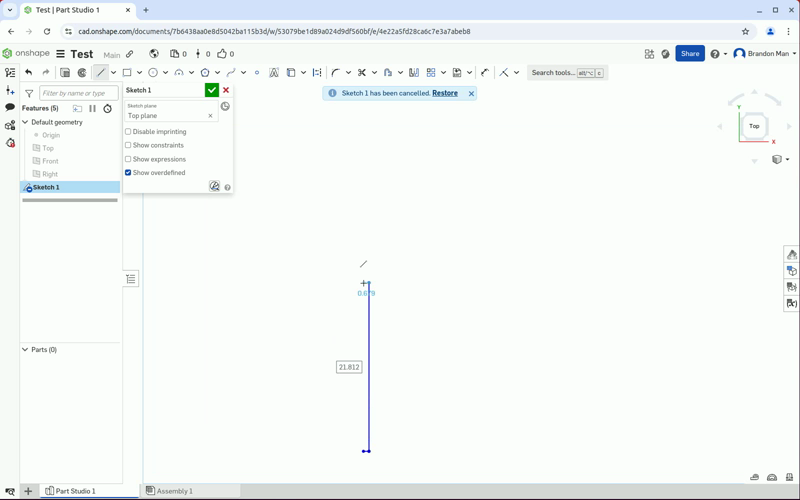
scroll(6)
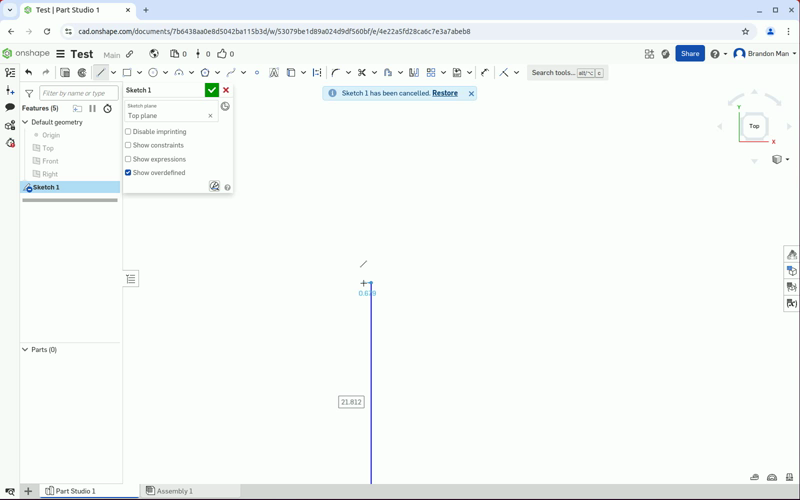
scroll(6)
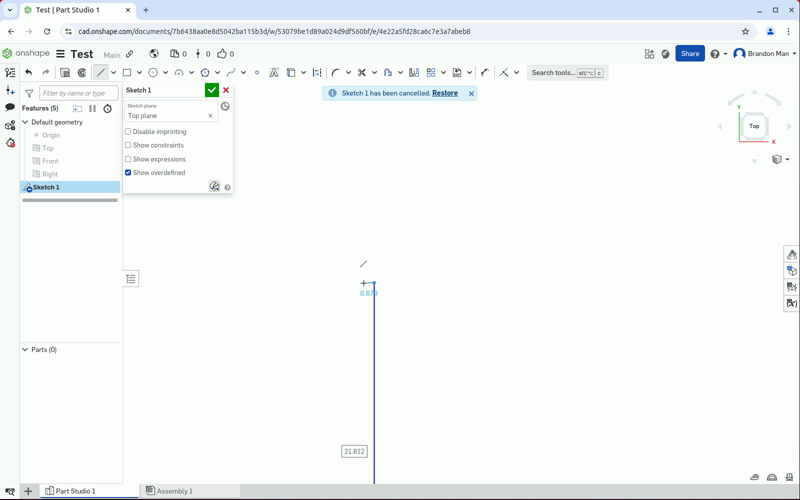
scroll(6)
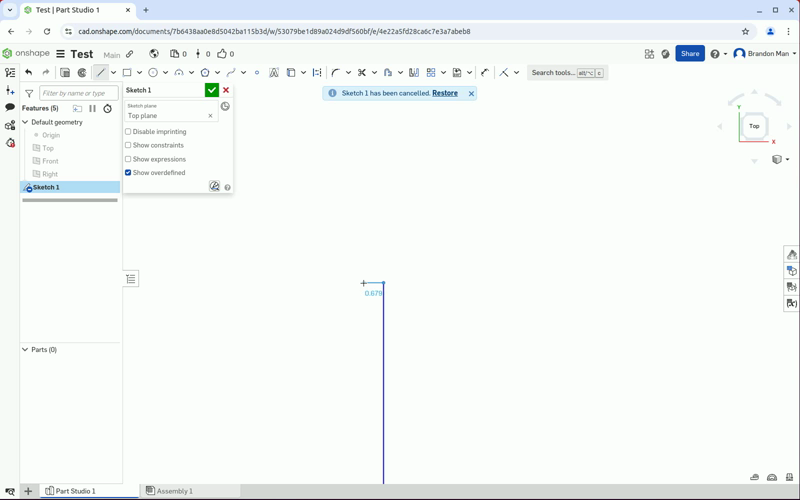
scroll(6)
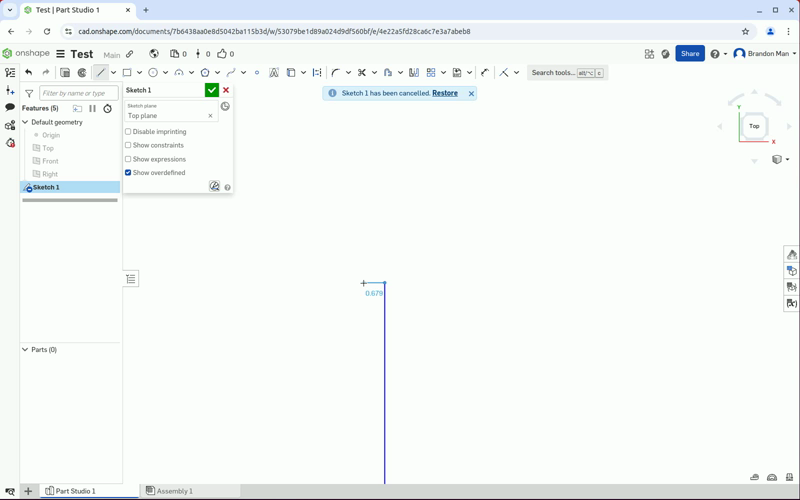
scroll(6)
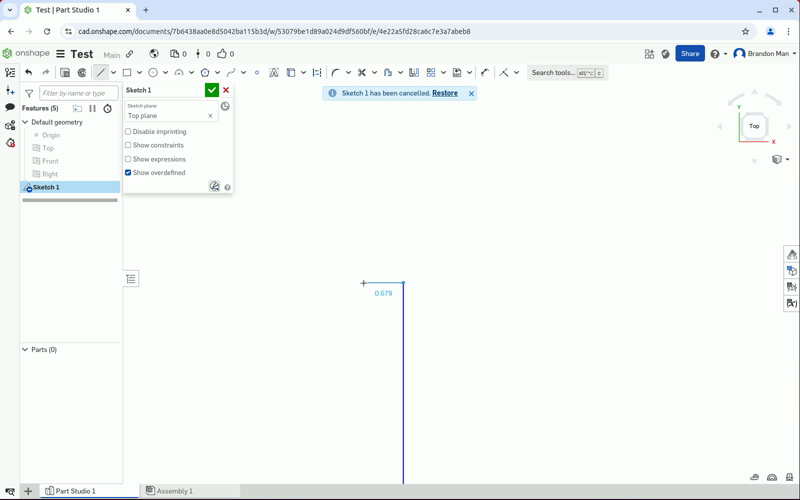
click(363, 282)
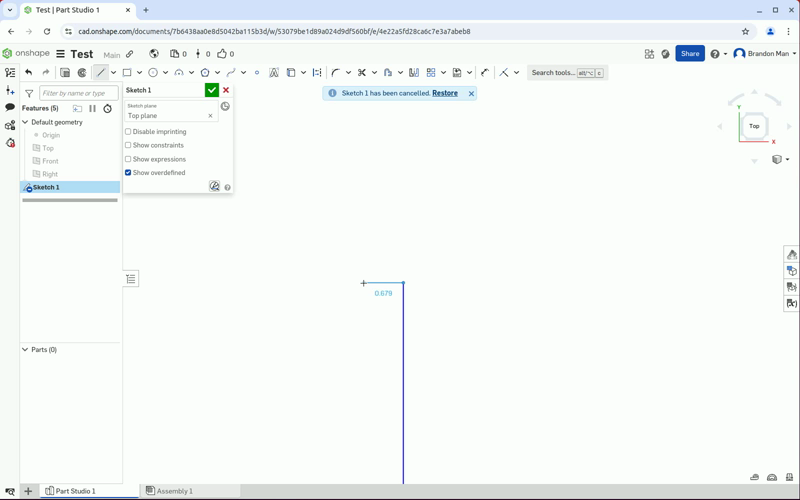
scroll(-6)
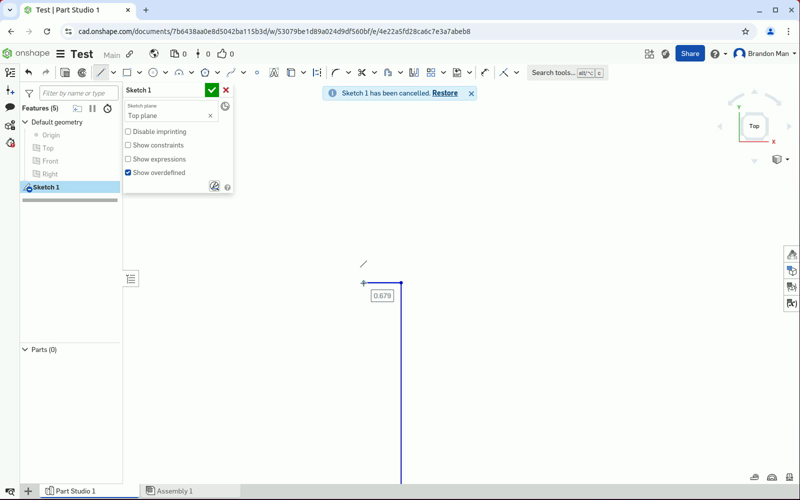
scroll(-6)
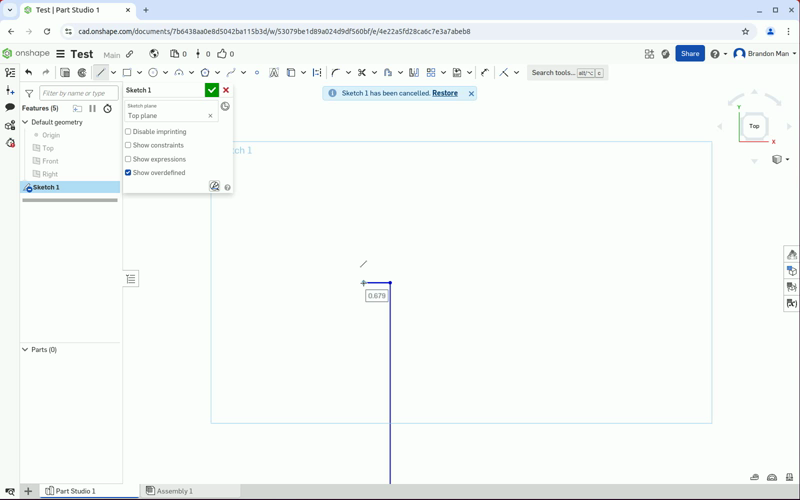
scroll(-6)
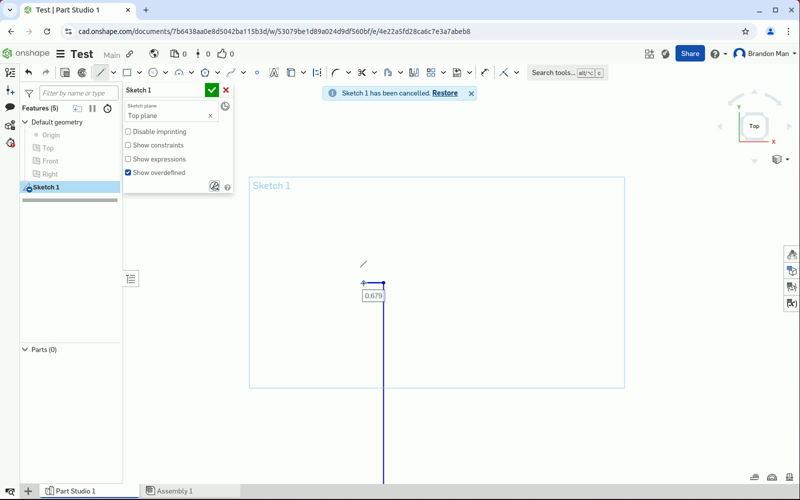
scroll(-6)
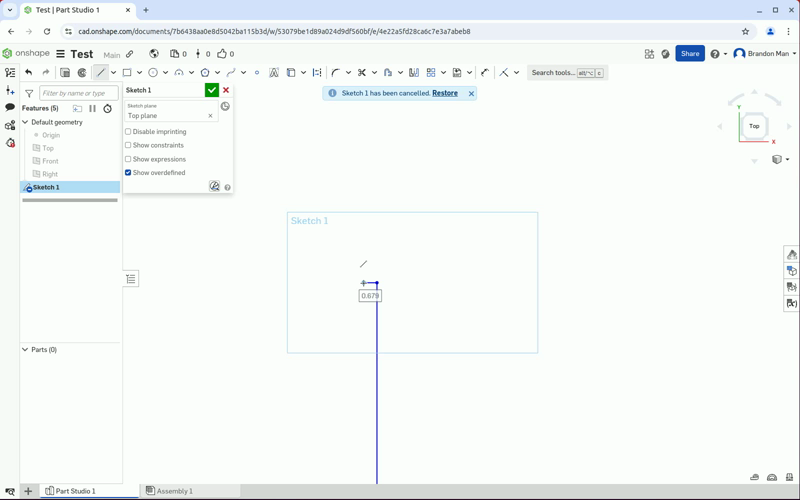
scroll(-6)
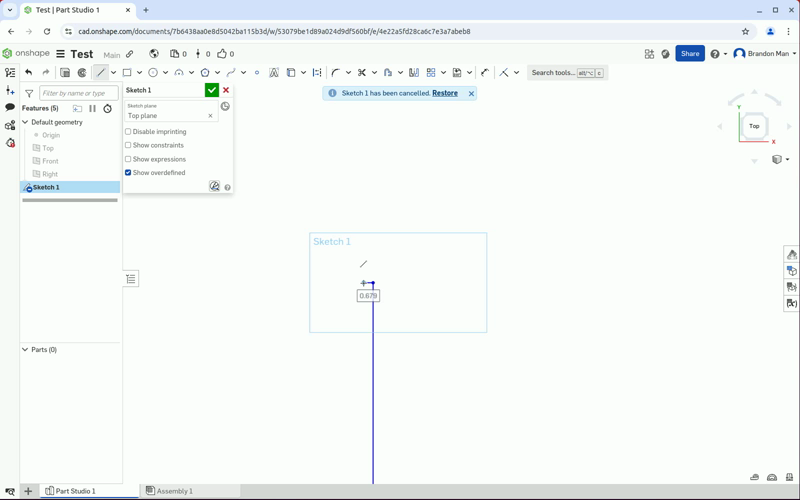
scroll(-6)
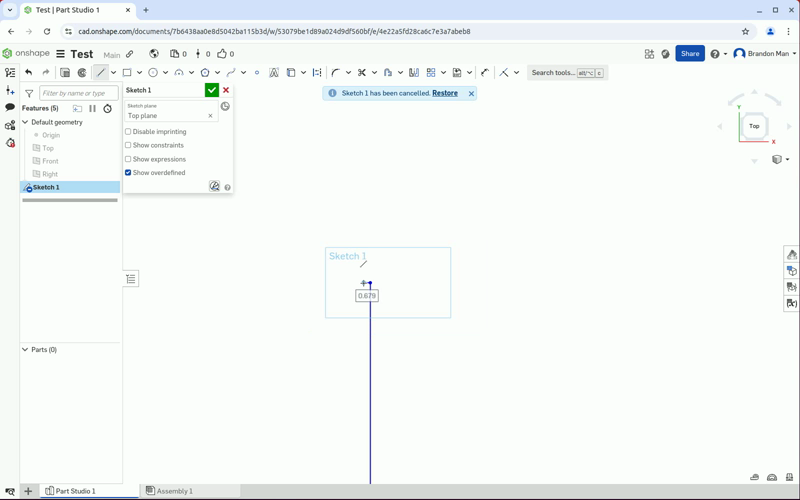
scroll(-6)
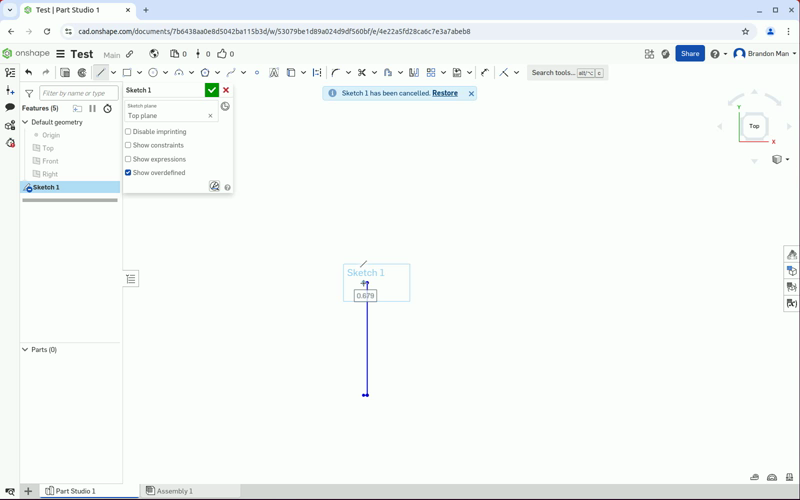
key_up(shift)
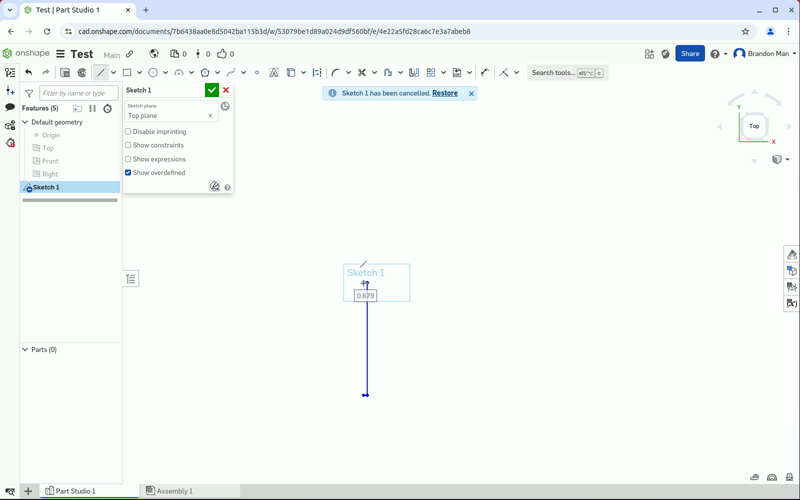
key_down(shift)
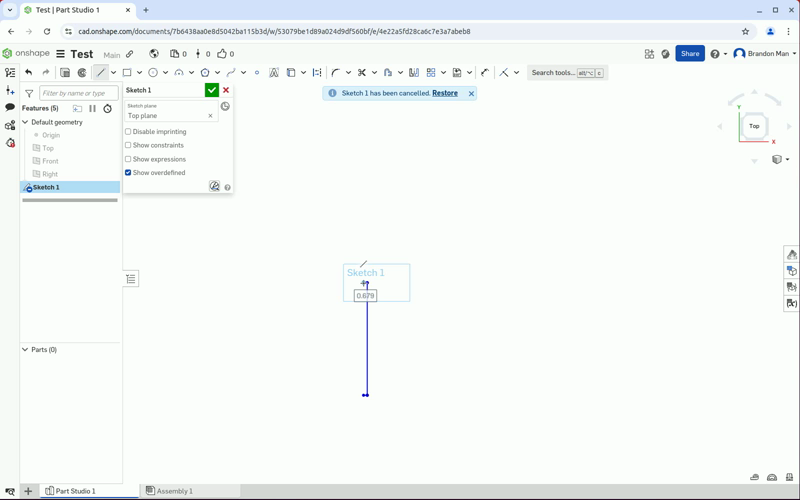
mouse_move(363, 395)
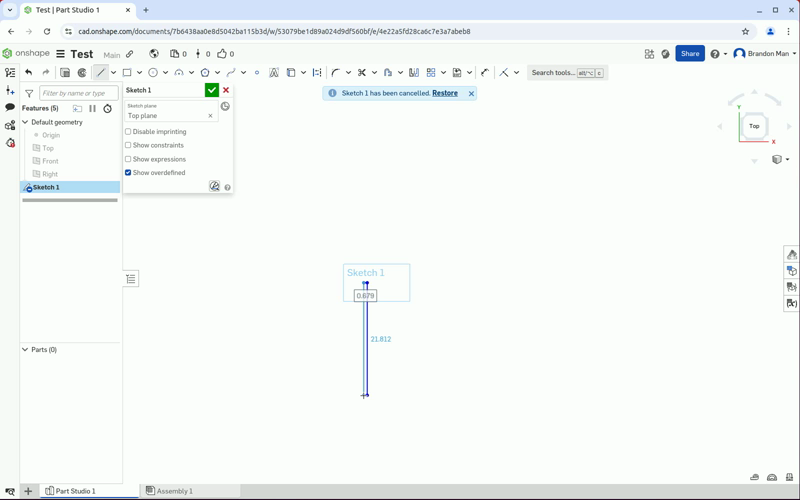
scroll(6)
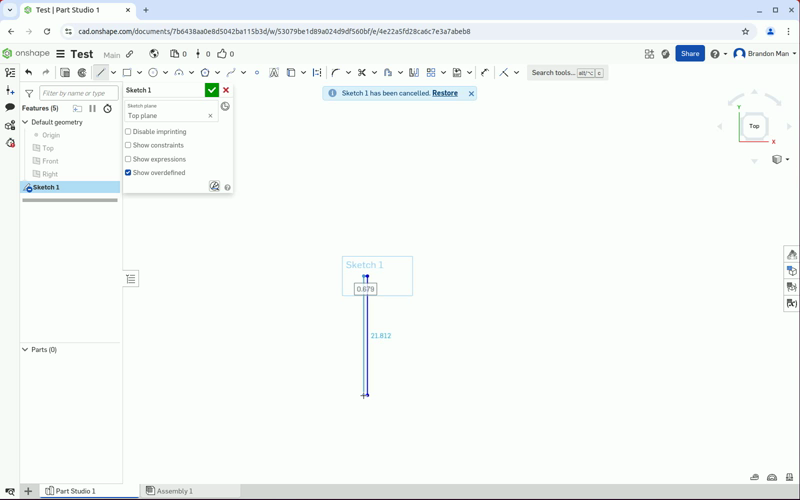
scroll(6)
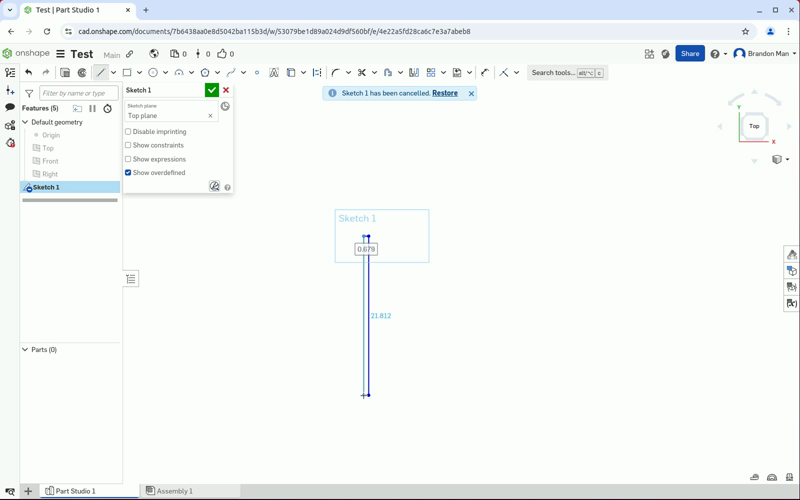
scroll(6)
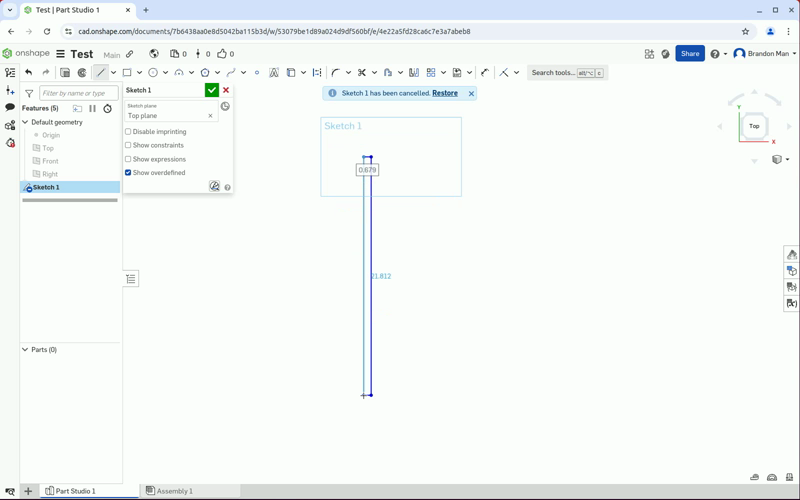
scroll(6)
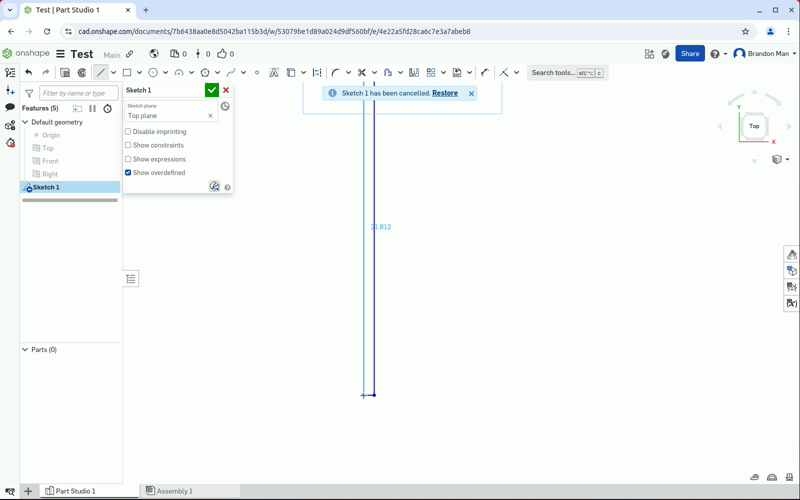
scroll(6)
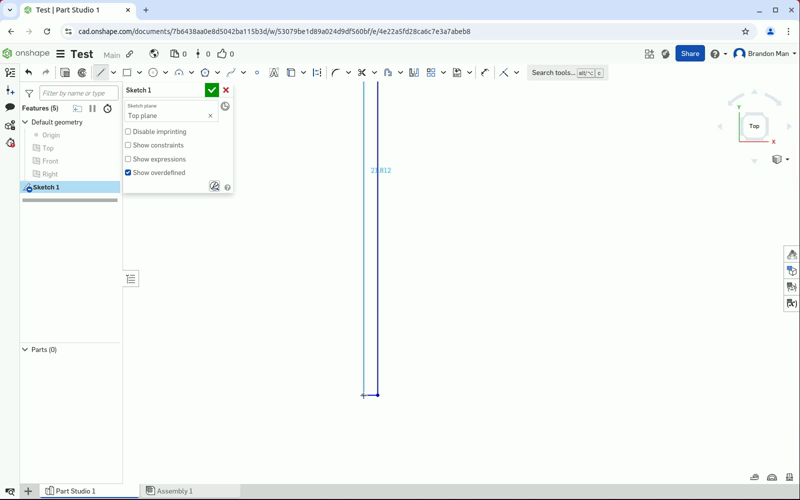
scroll(6)
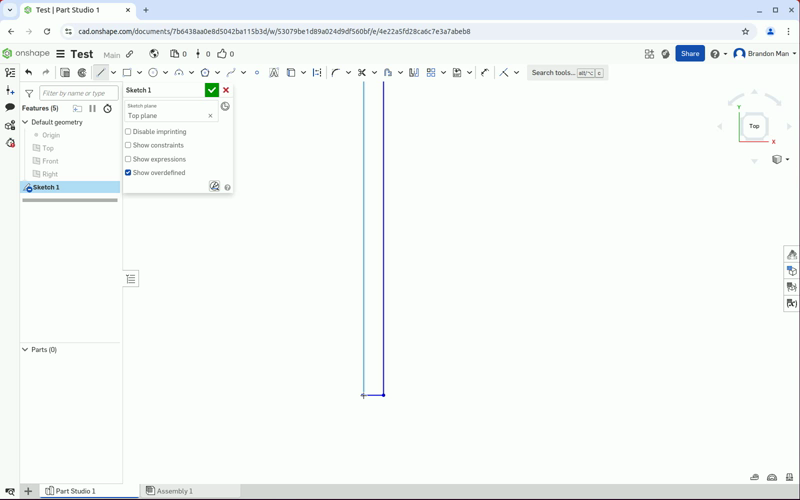
scroll(6)
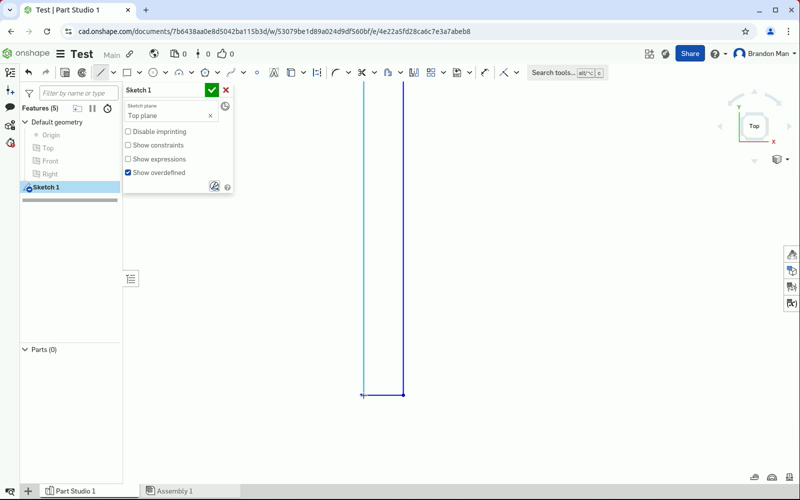
key_up(shift)
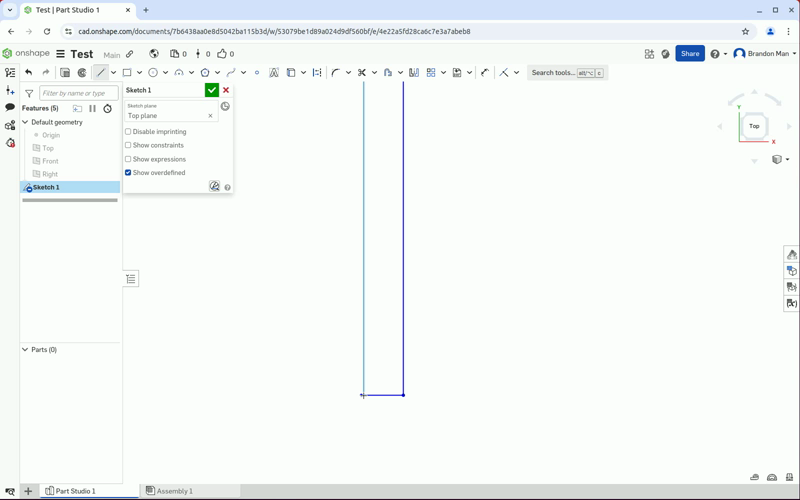
click(363, 395)
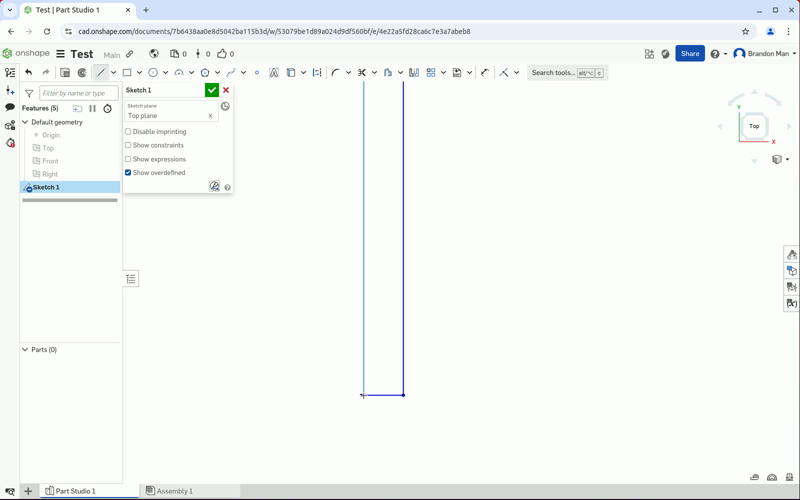
scroll(-6)
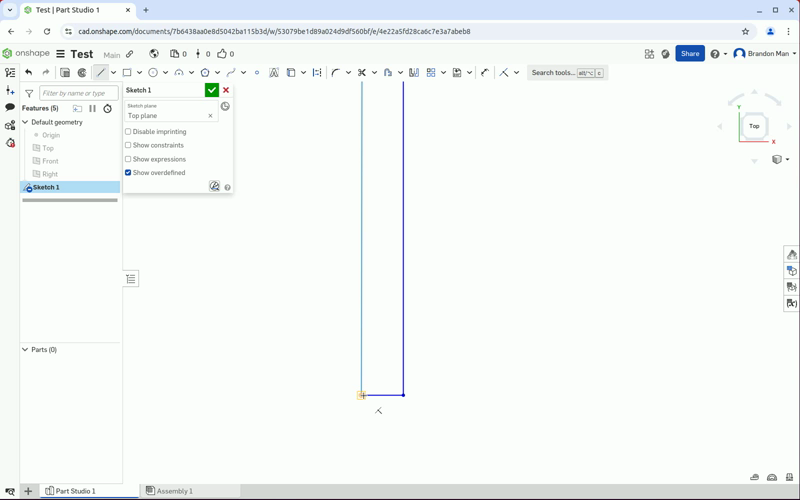
scroll(-6)
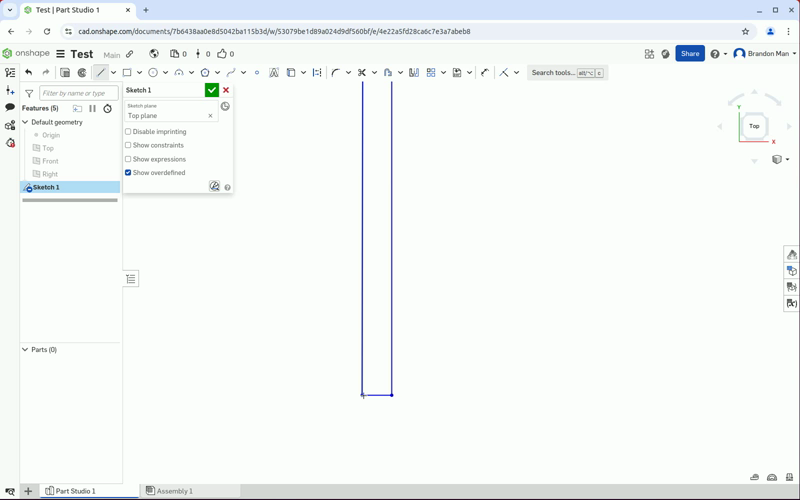
scroll(-6)
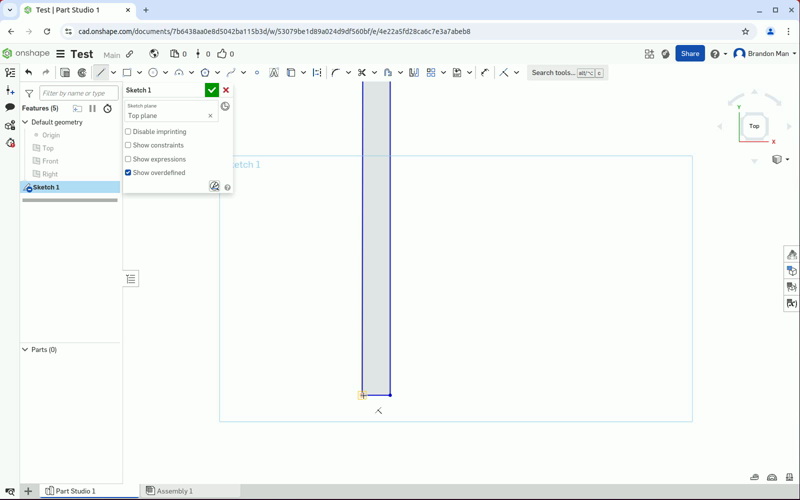
scroll(-6)
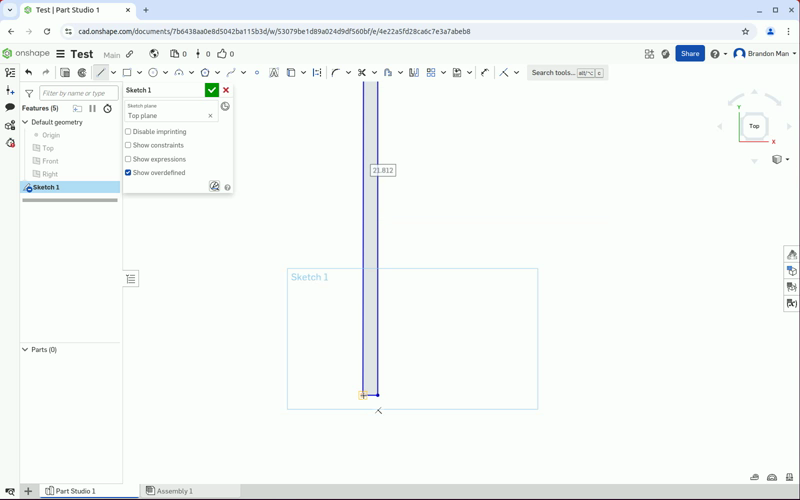
scroll(-6)
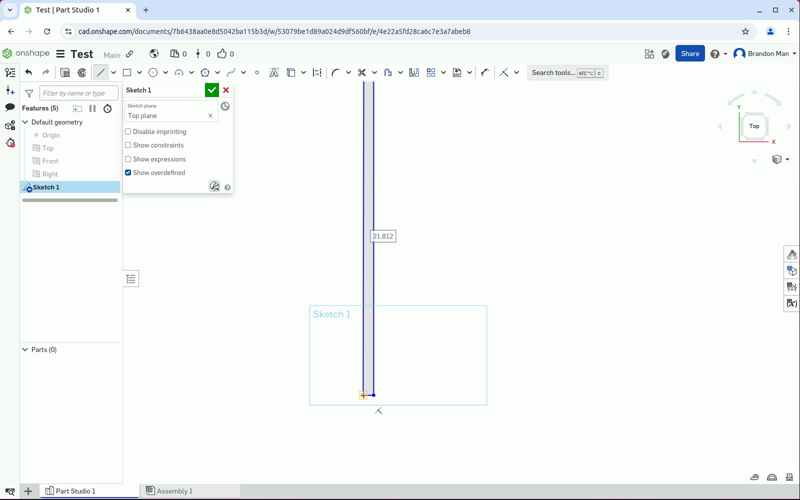
scroll(-6)
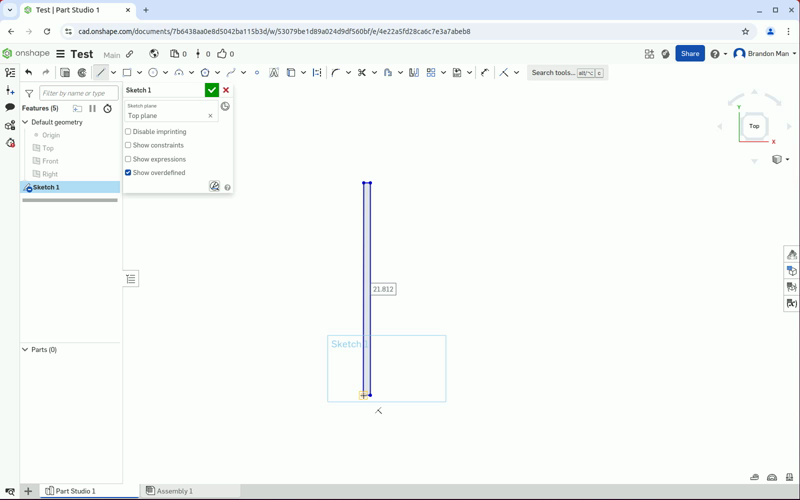
scroll(-6)
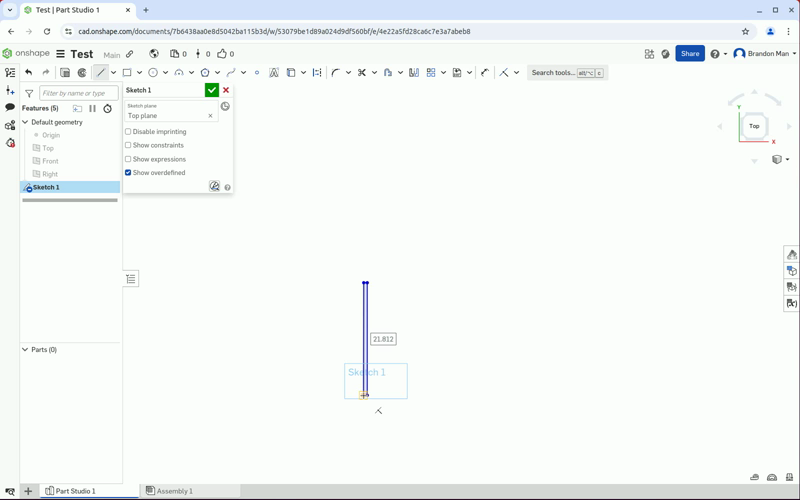
key(esc)
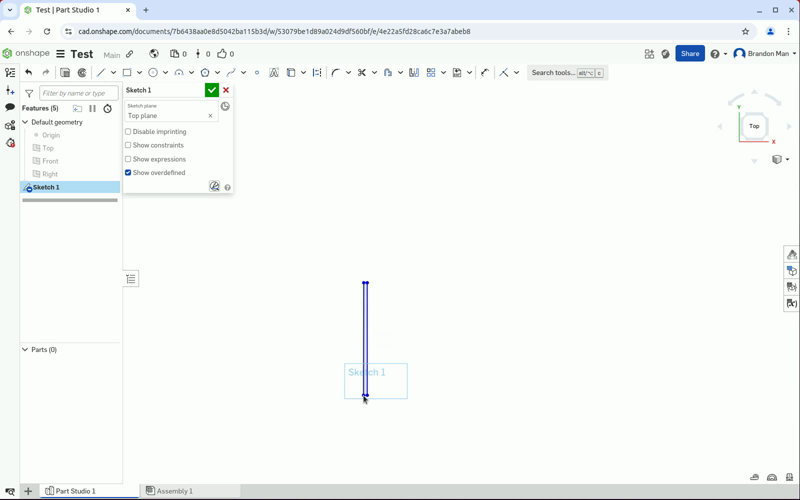
mouse_move(363, 300)
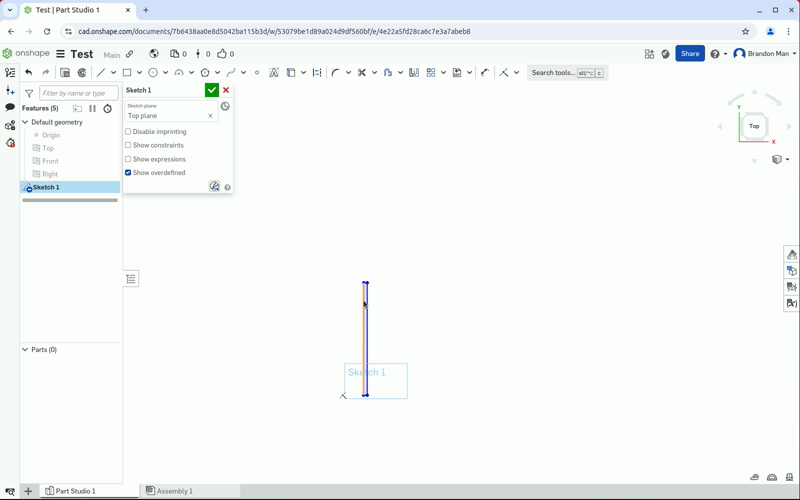
scroll(6)
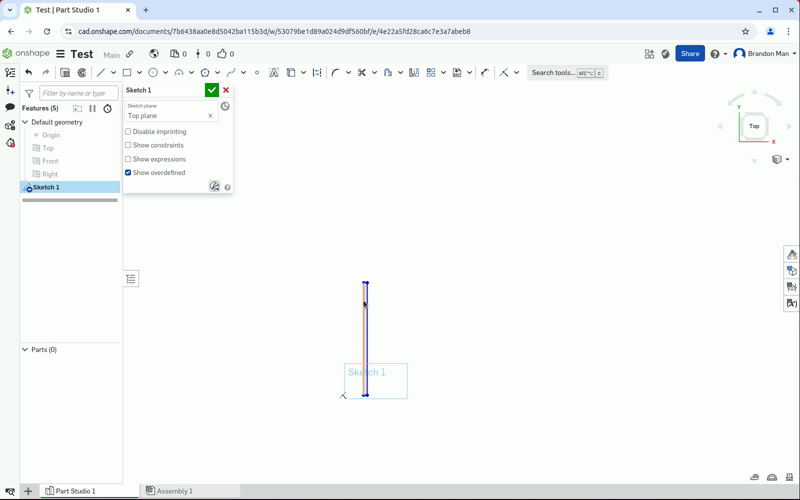
scroll(6)
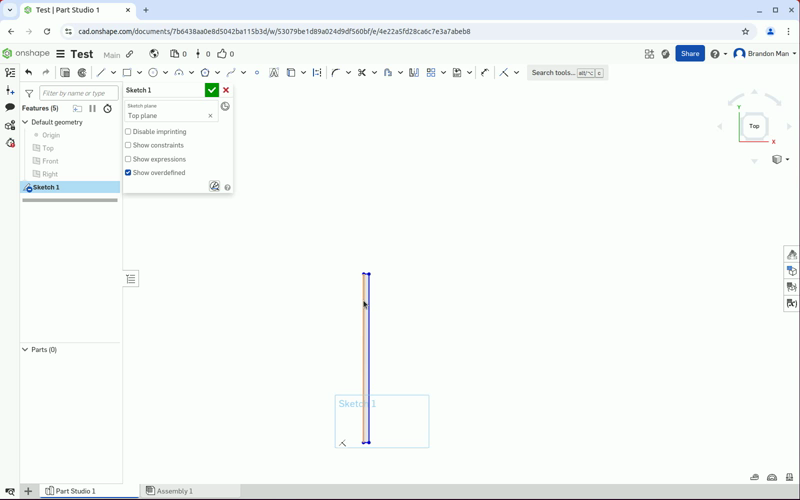
scroll(6)
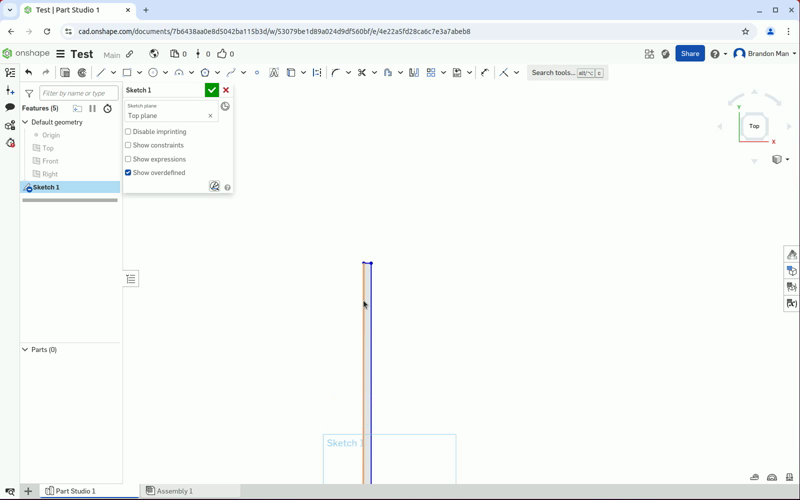
scroll(6)
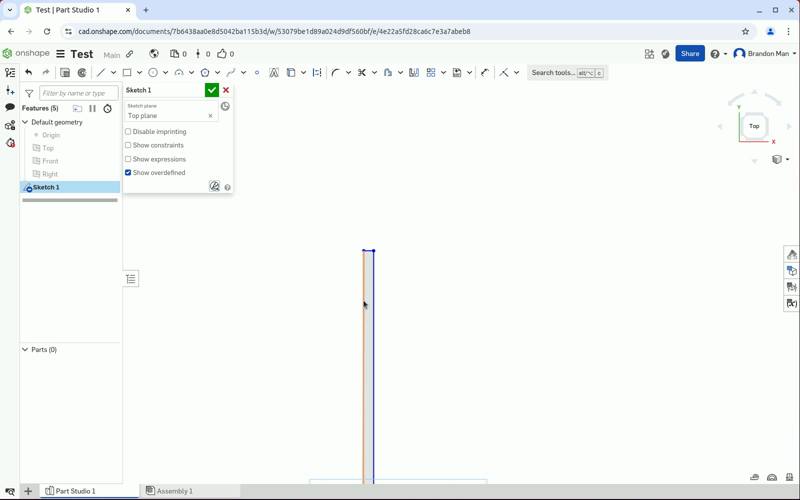
scroll(6)
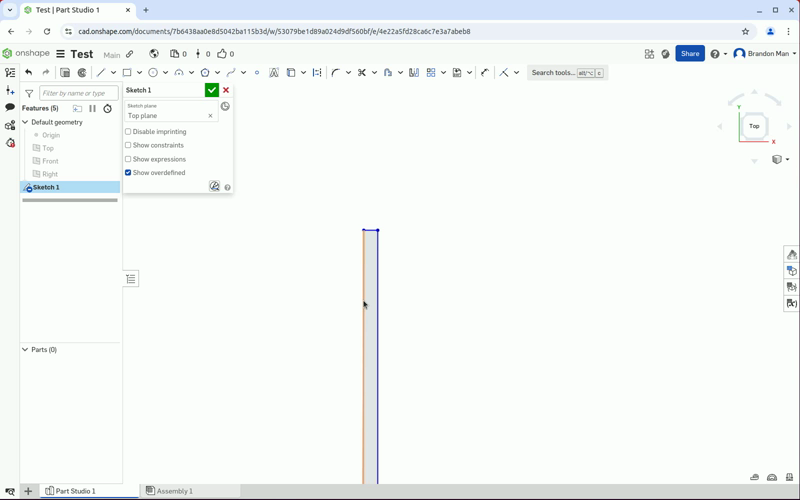
scroll(6)
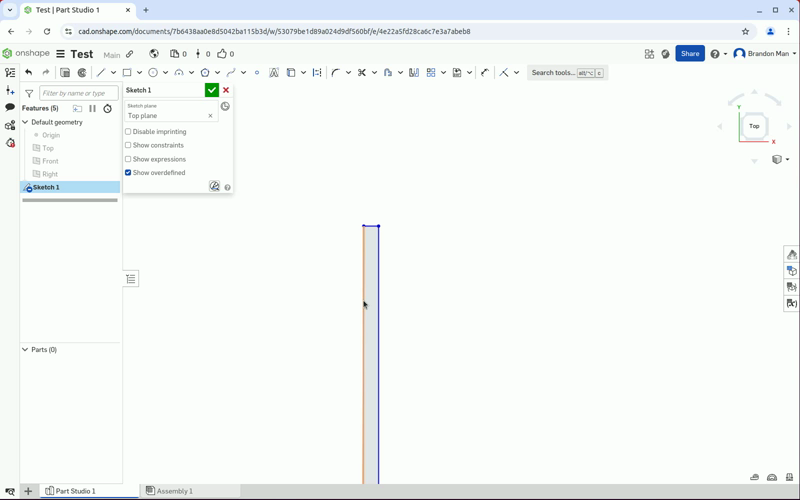
scroll(6)
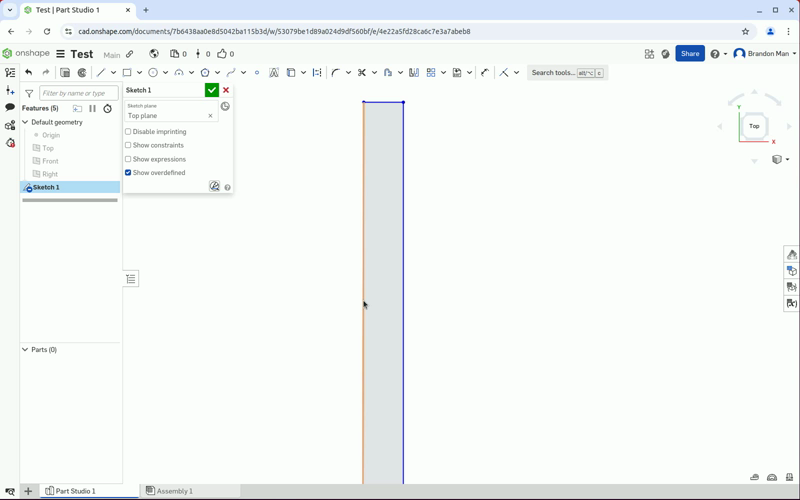
click(363, 300)
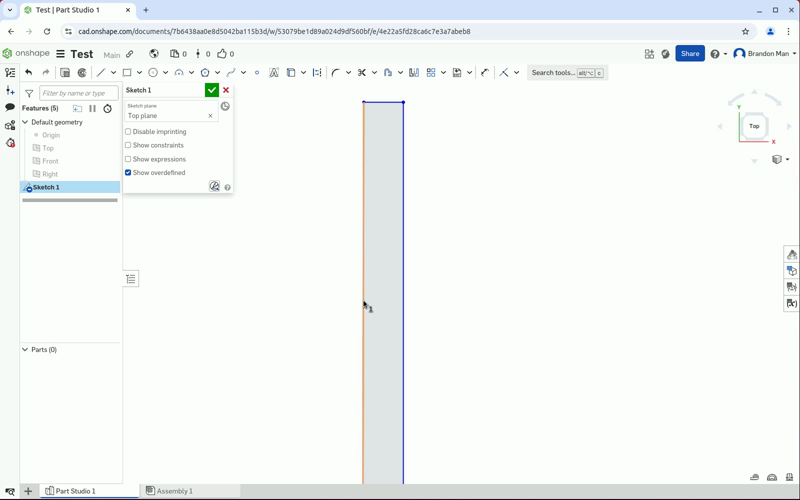
scroll(-6)
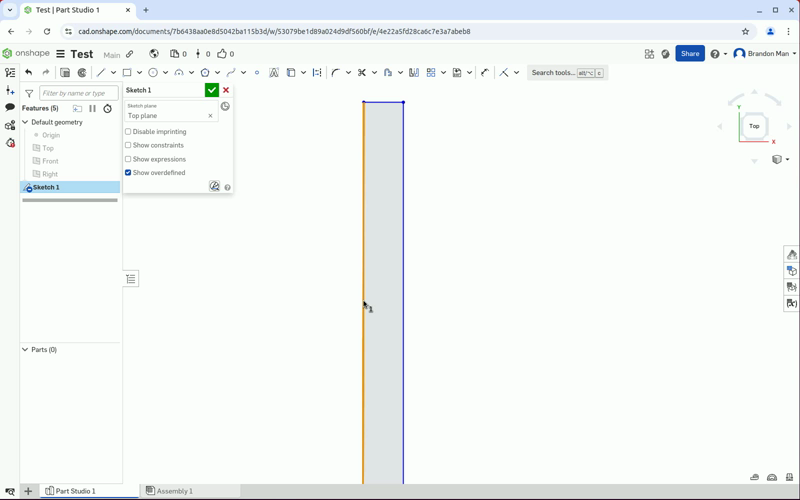
scroll(-6)
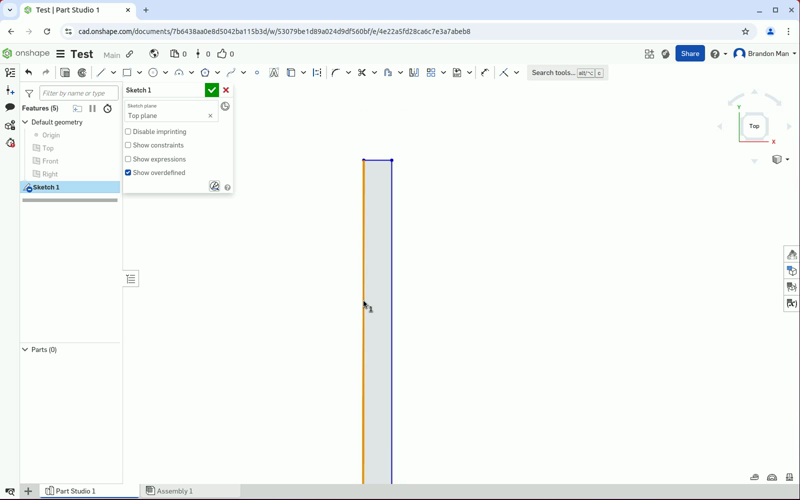
scroll(-6)
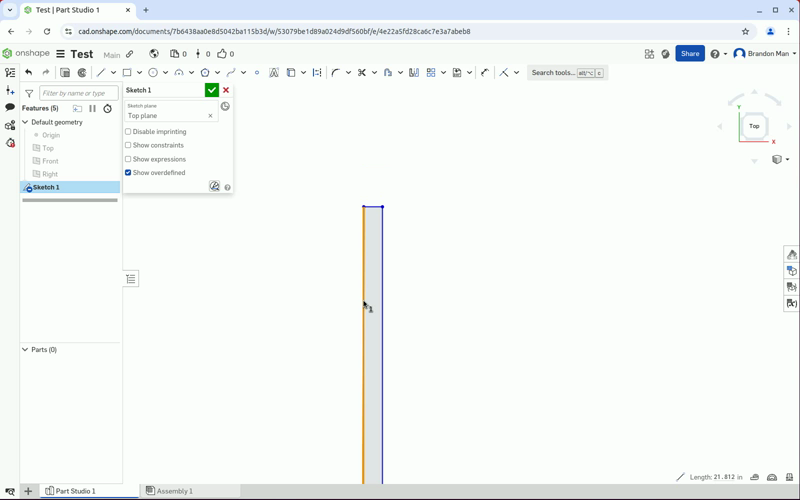
scroll(-6)
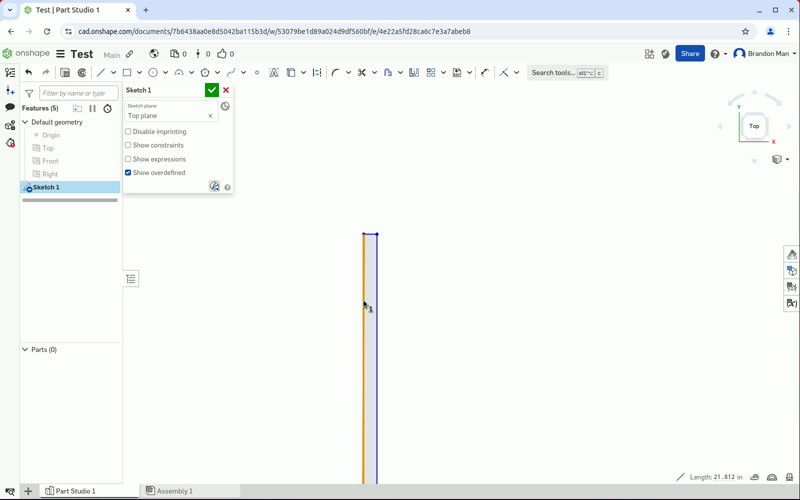
scroll(-6)
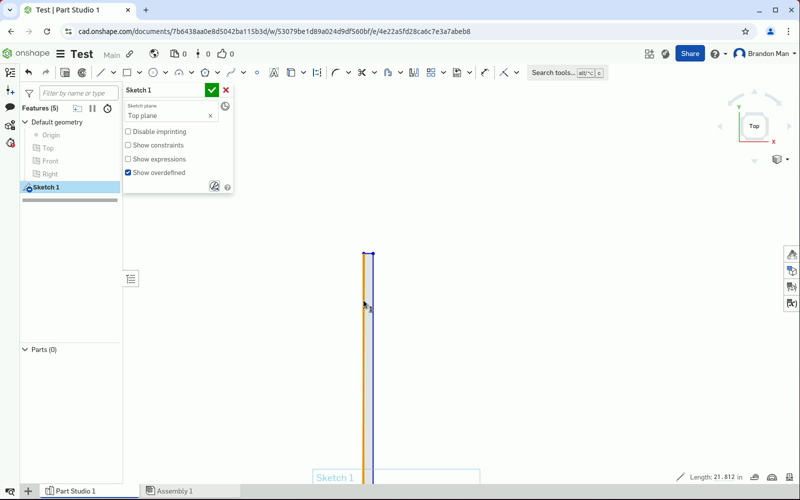
scroll(-6)
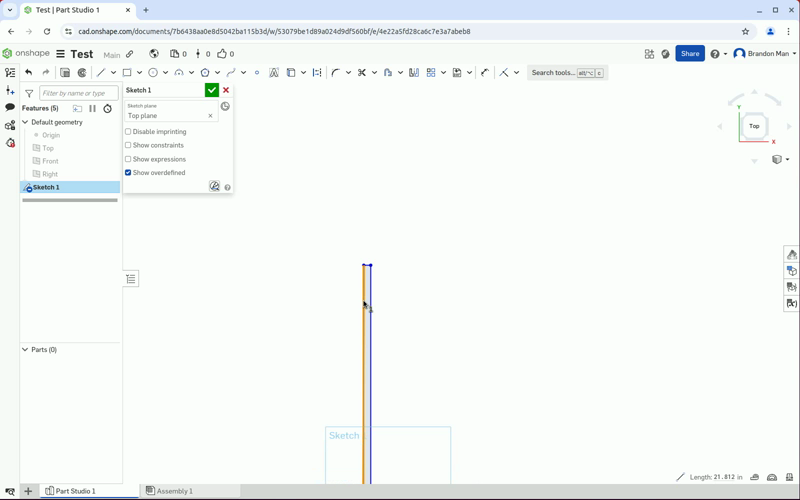
scroll(-6)
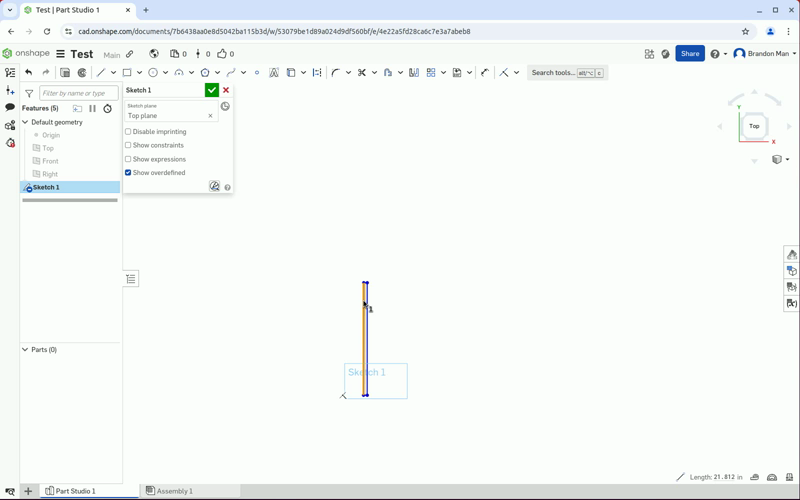
mouse_move(73, 352)
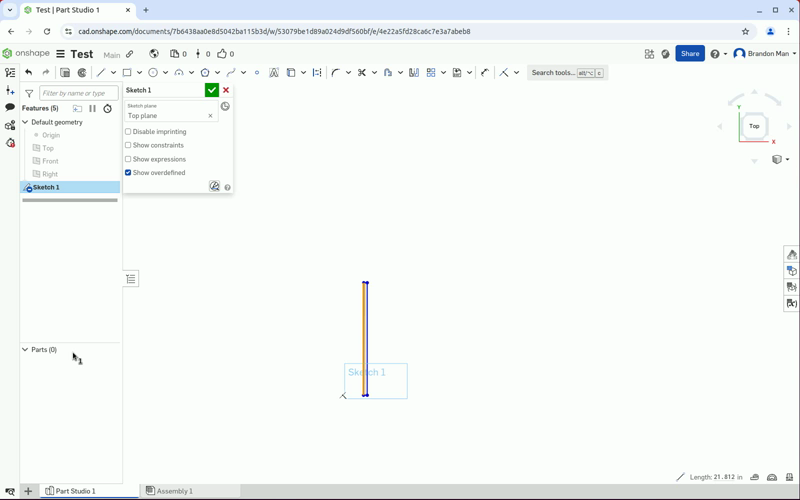
key(shift+y)
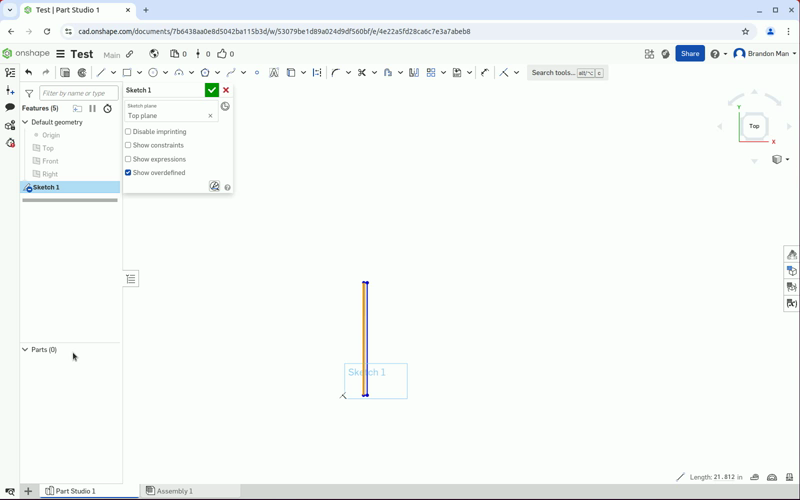
key(shift+e)
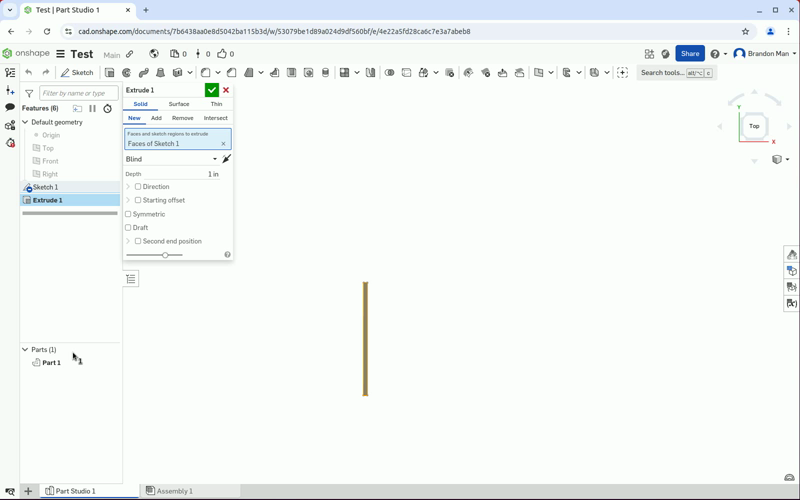
mouse_move(143, 106)
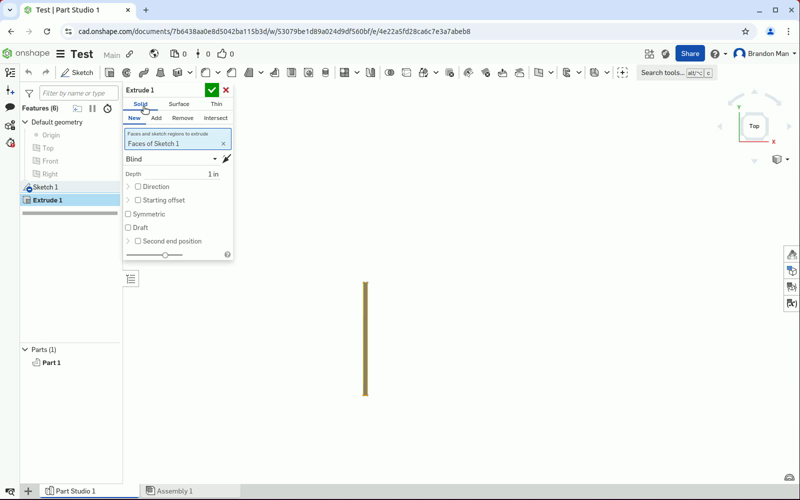
click(143, 106)
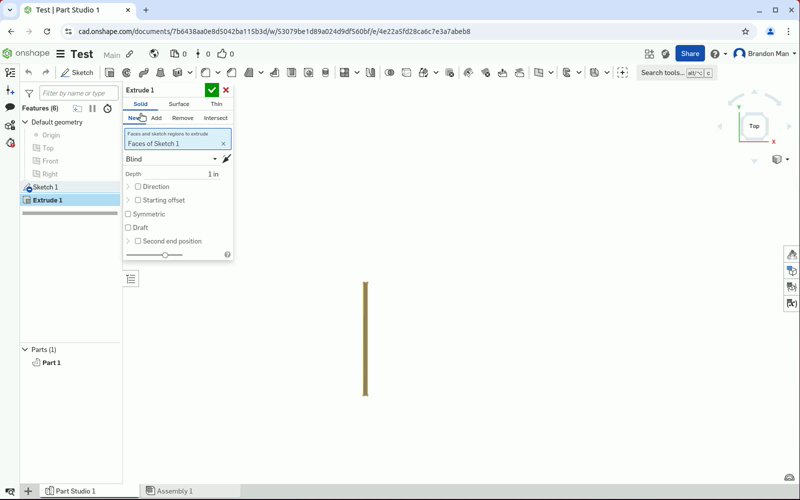
mouse_move(137, 120)
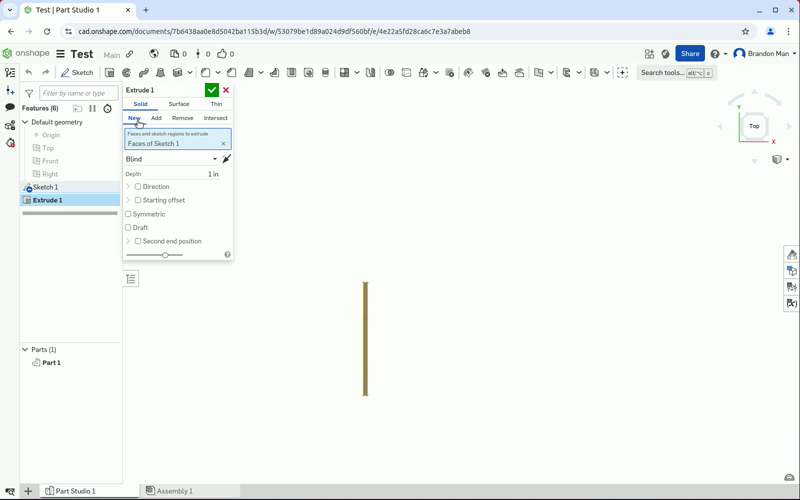
click(137, 120)
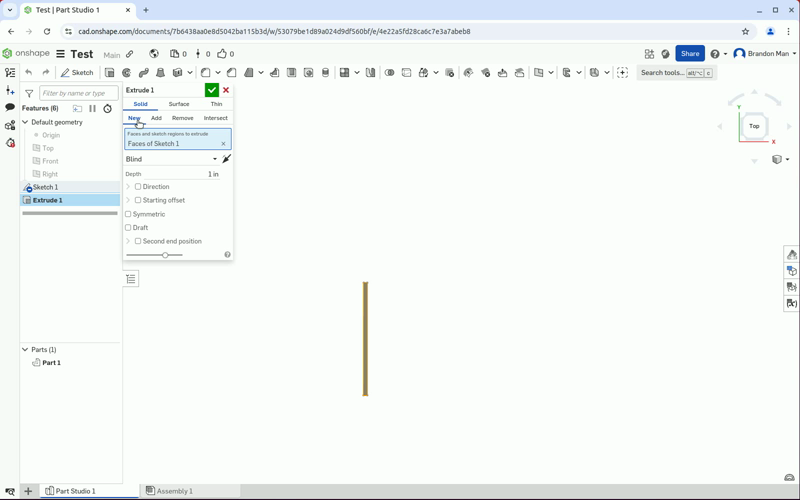
key(tab, 4)
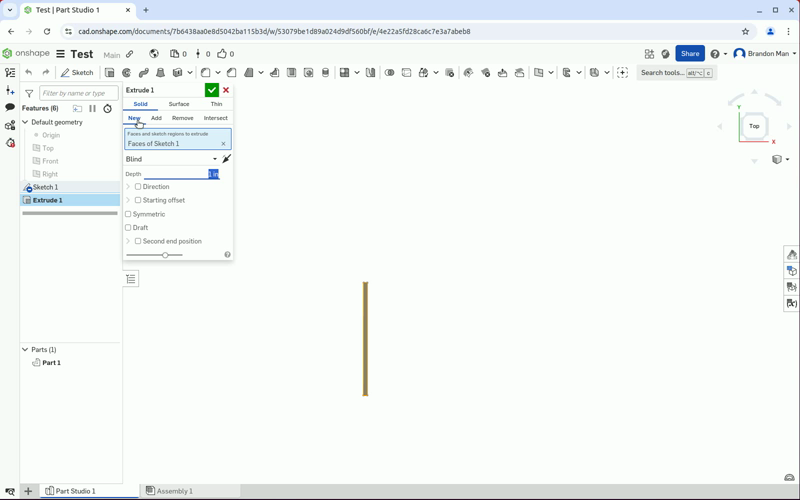
text(0.722)
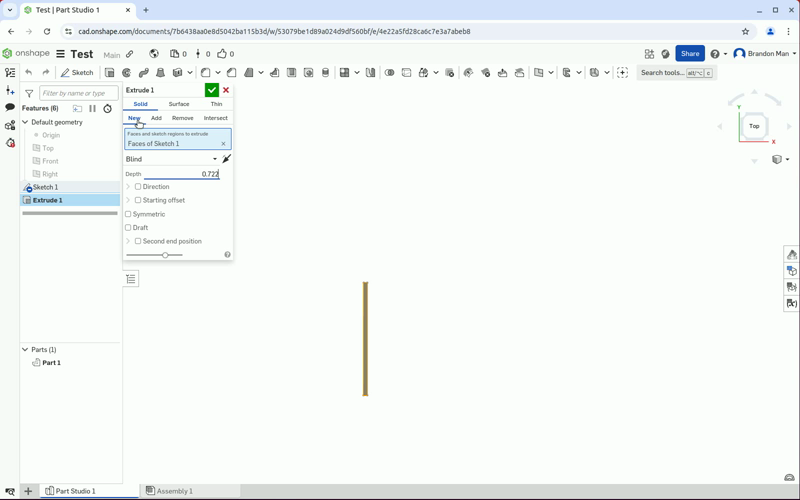
key(enter)
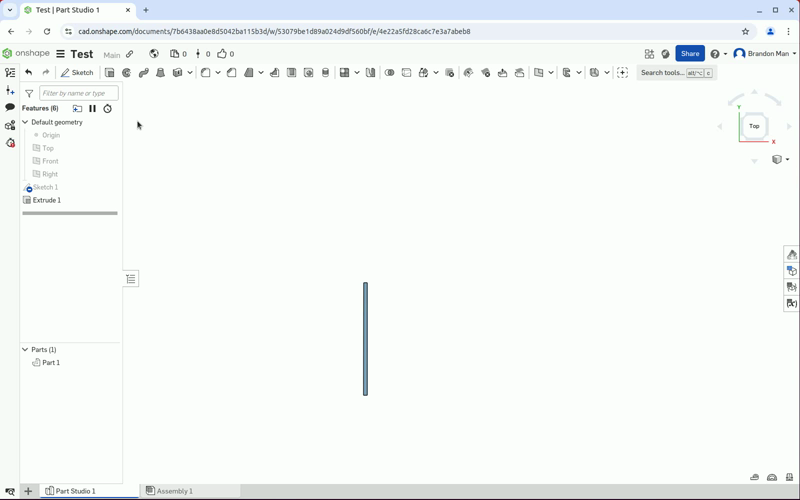
key(shift+h)
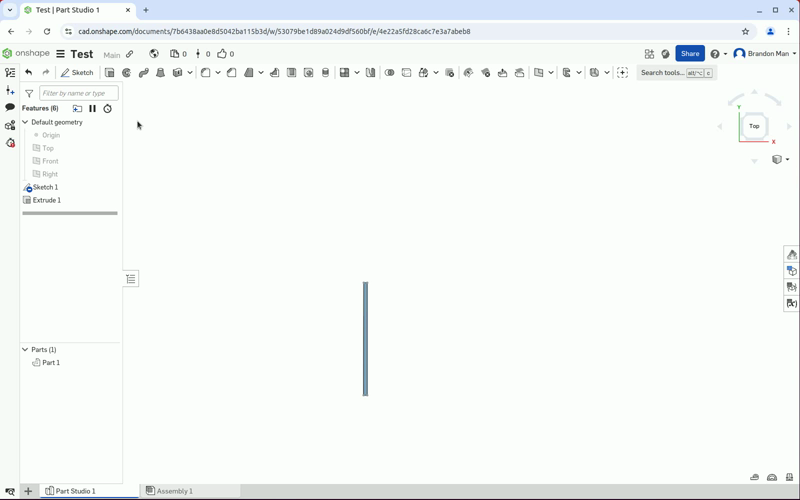
key(shift+h)
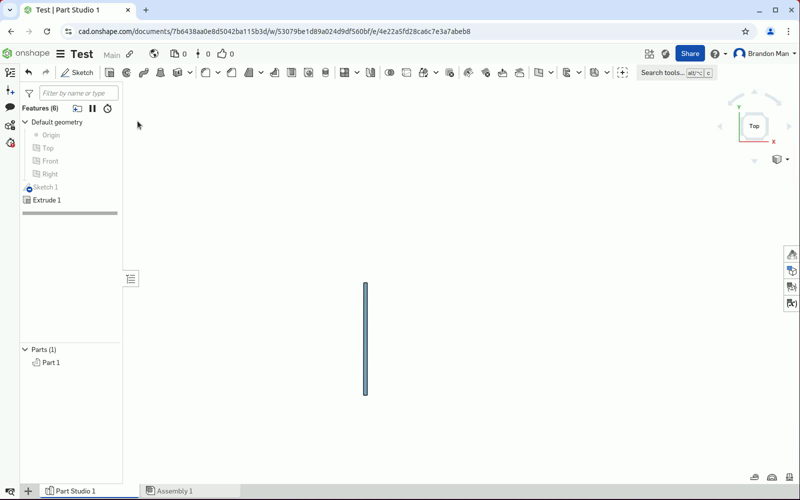
mouse_move(73, 189)
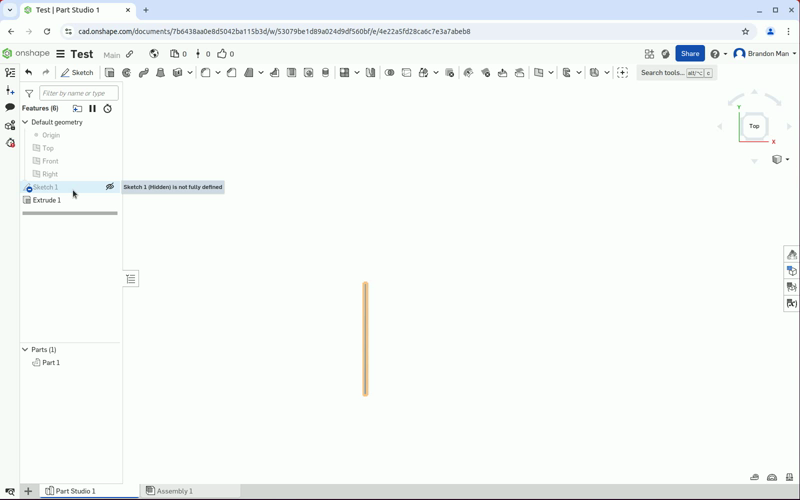
click(73, 189)
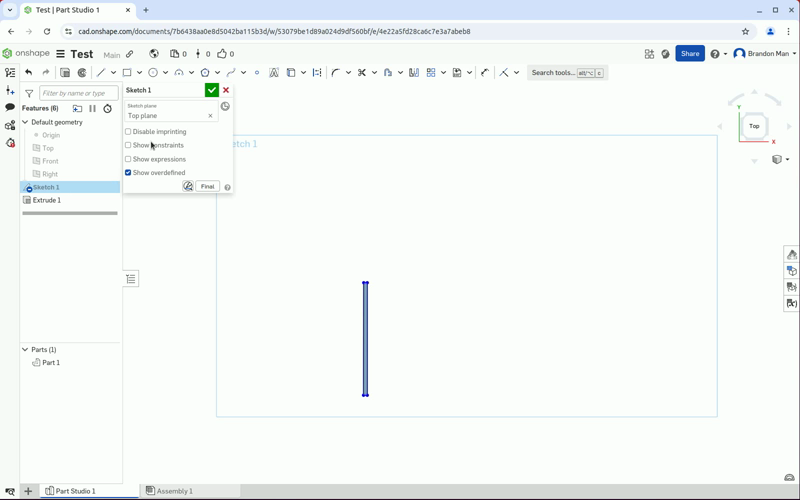
mouse_move(229, 92)
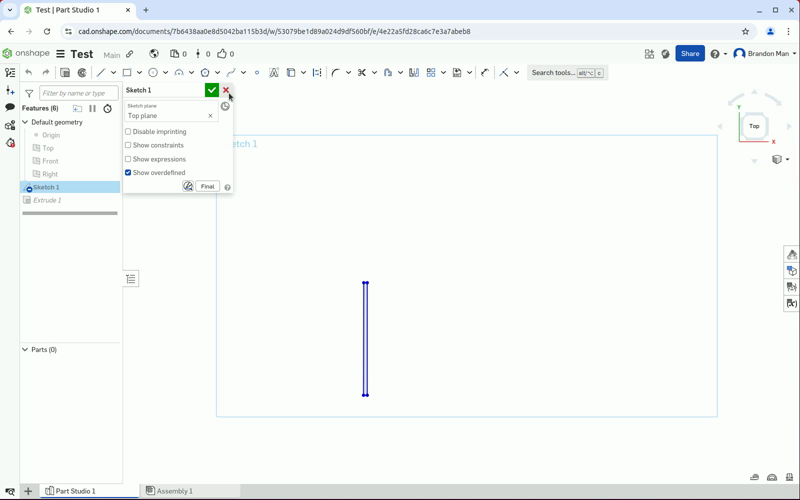
click(229, 92)
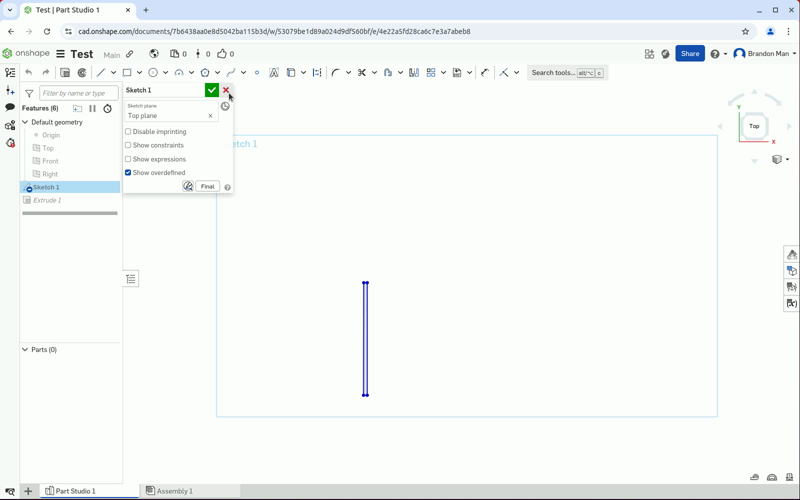
key(shift+s)
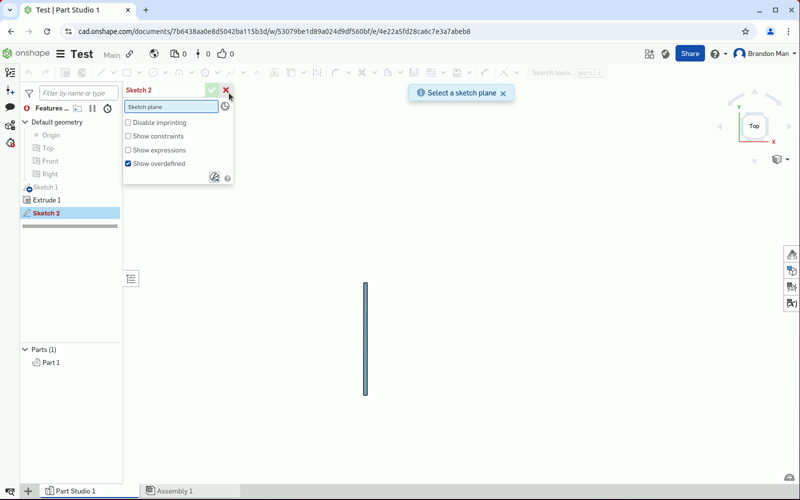
mouse_move(73, 150)
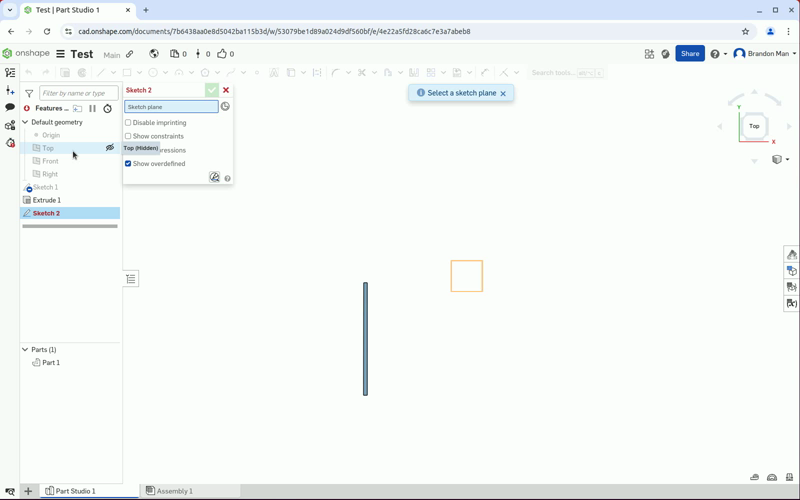
click(73, 150)
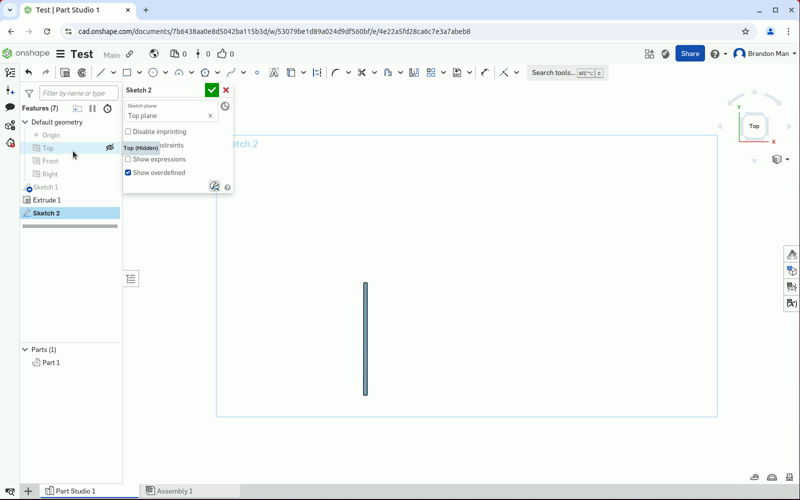
mouse_move(73, 352)
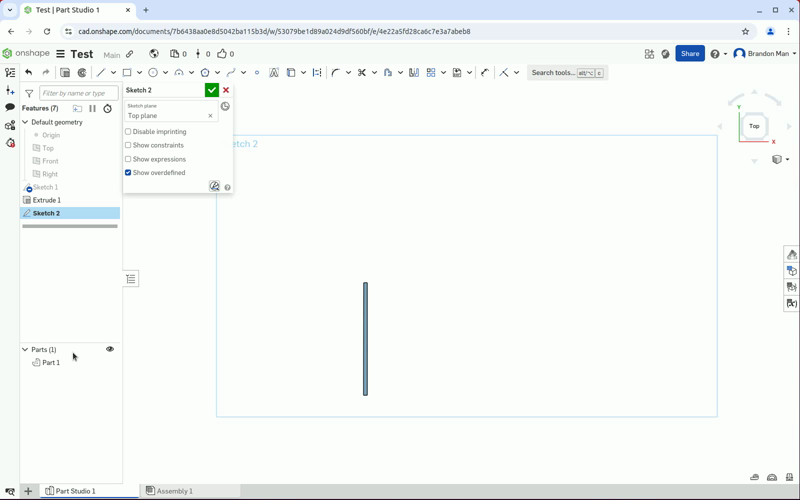
key(y)
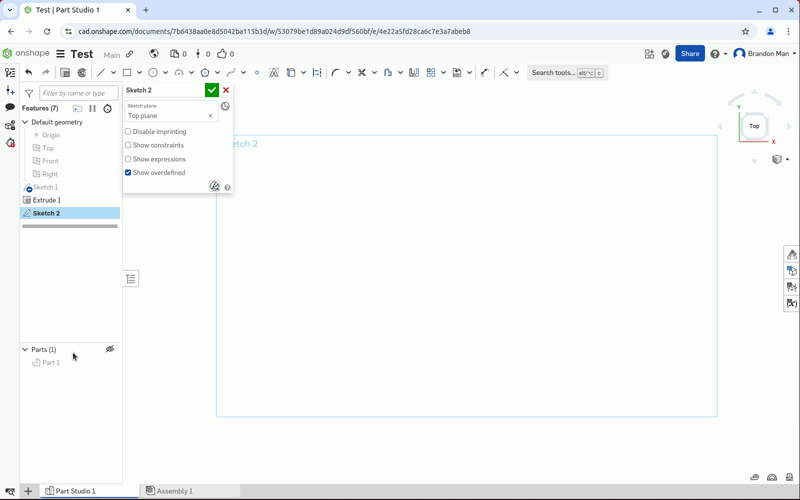
key(l)
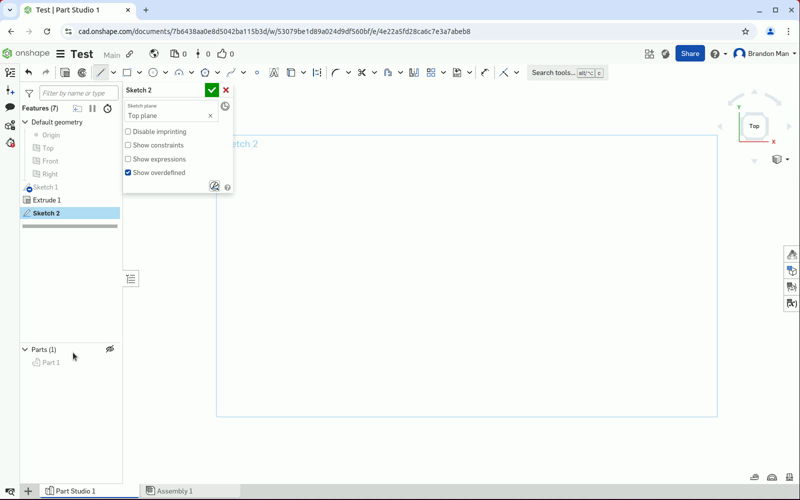
key_down(shift)
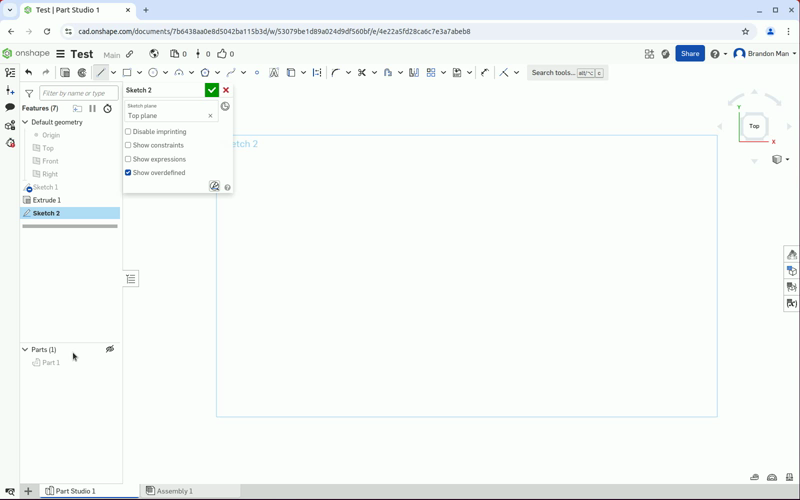
mouse_move(396, 395)
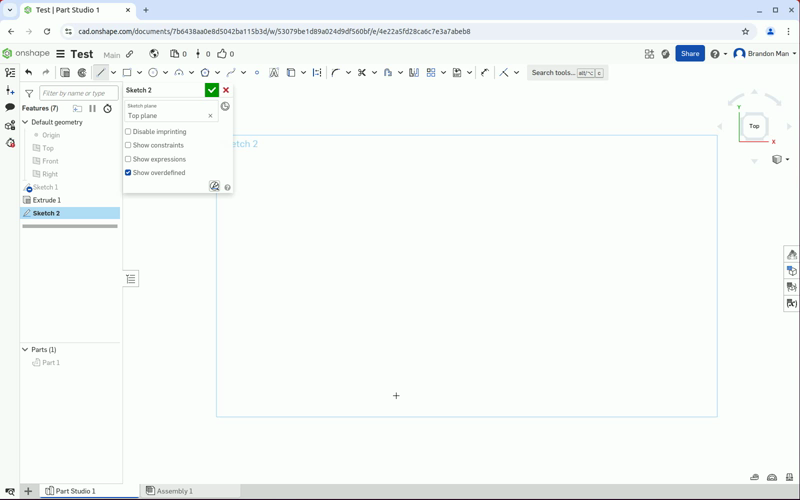
click(396, 395)
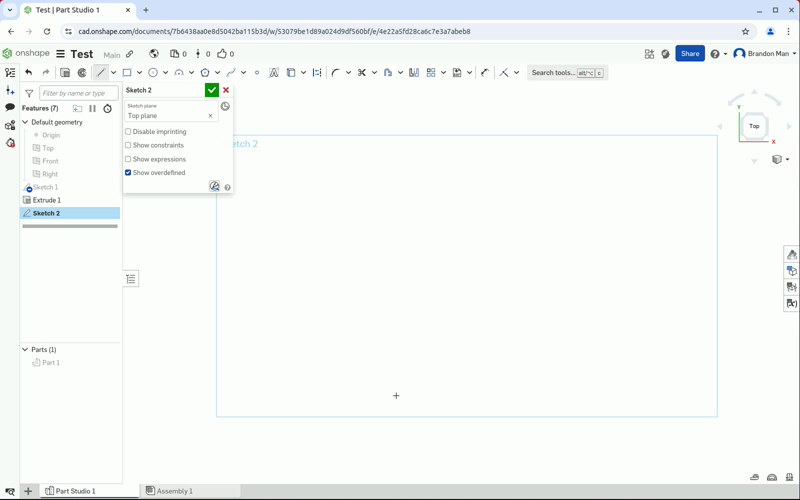
key_up(shift)
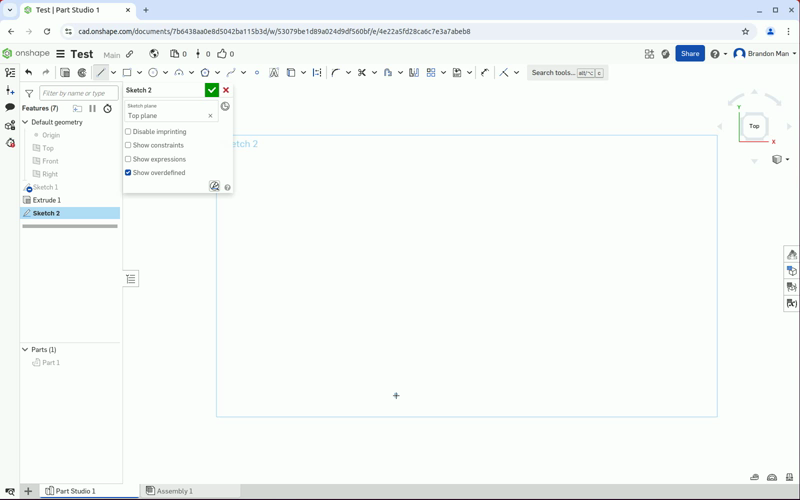
key_down(shift)
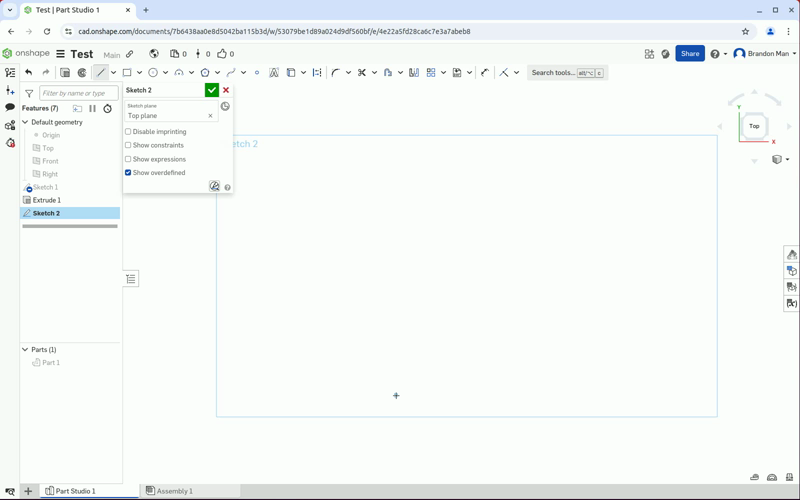
mouse_move(426, 395)
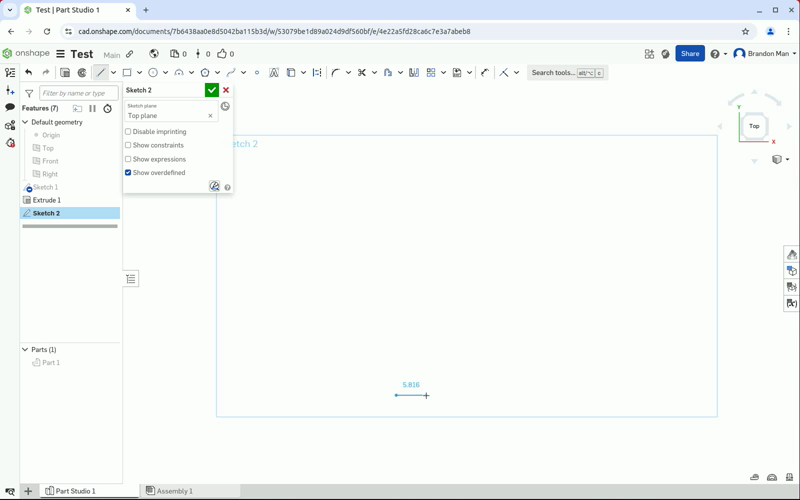
mouse_move(399, 395)
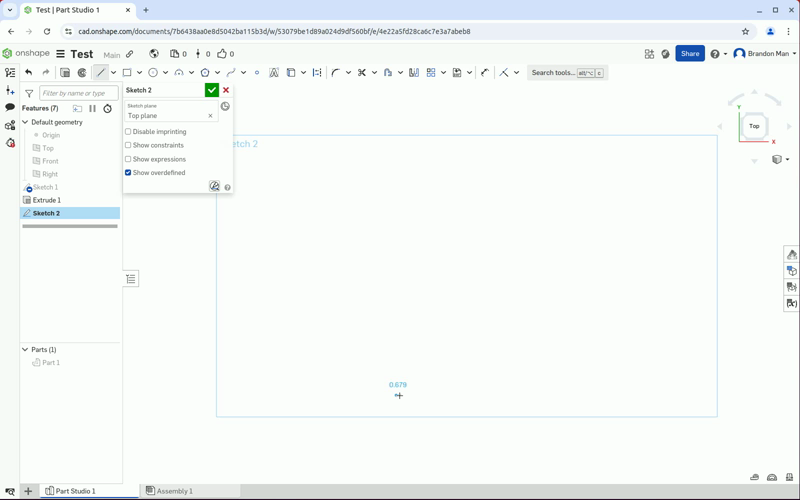
scroll(6)
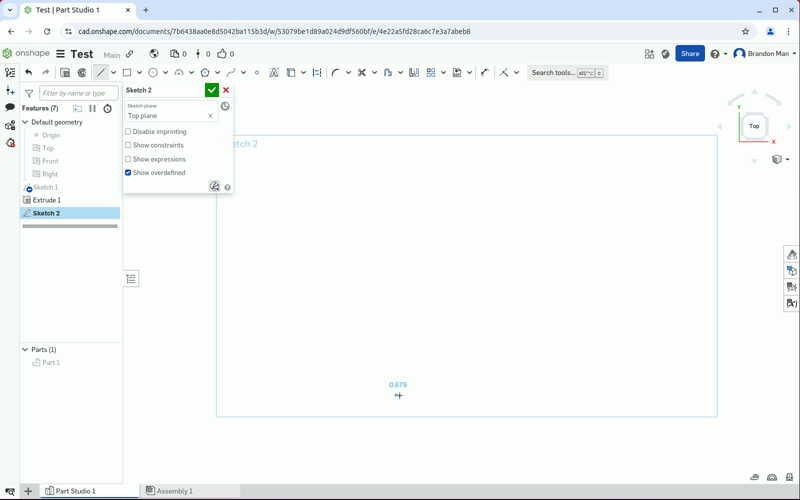
scroll(6)
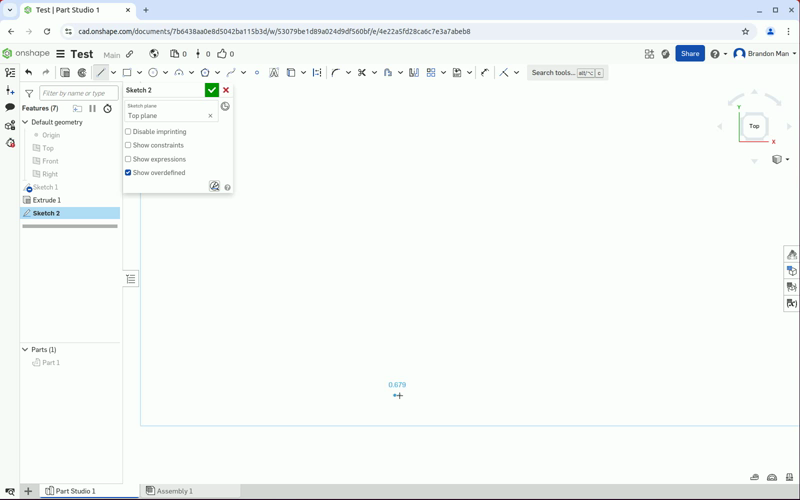
scroll(6)
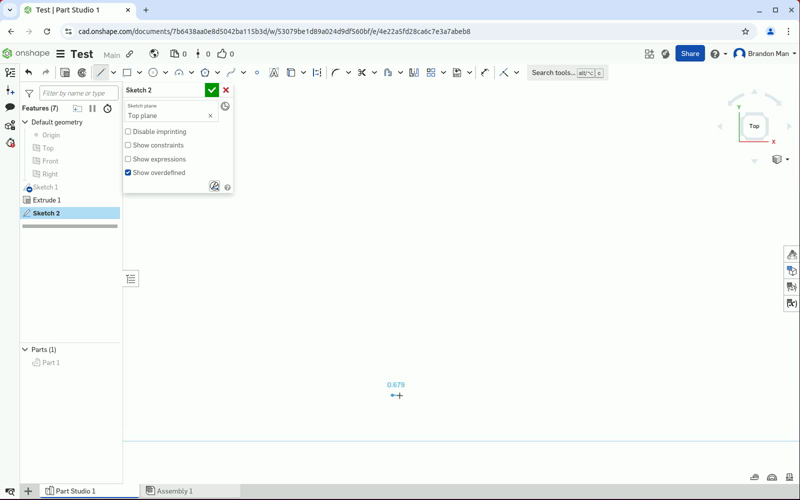
scroll(6)
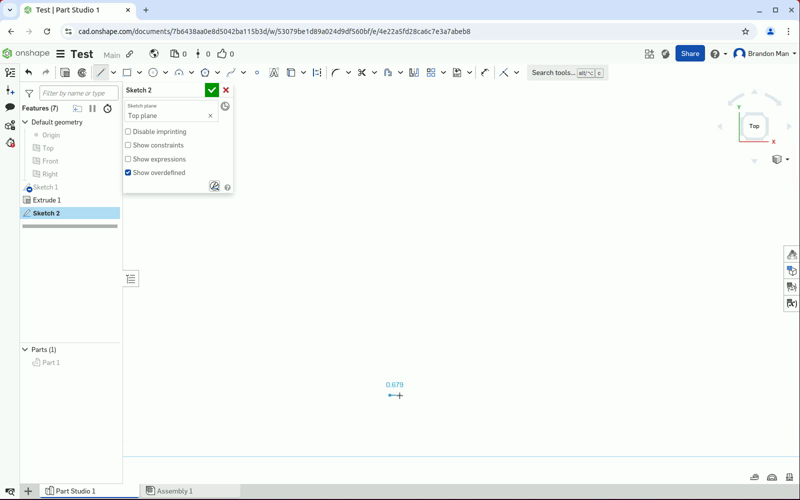
scroll(6)
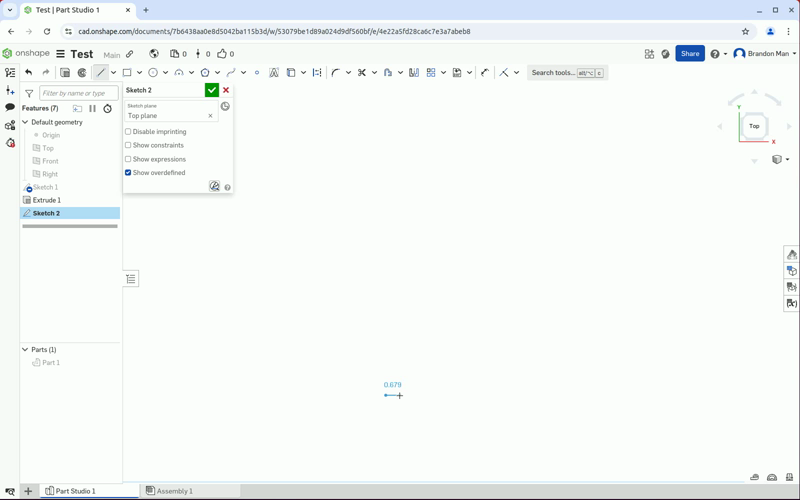
scroll(6)
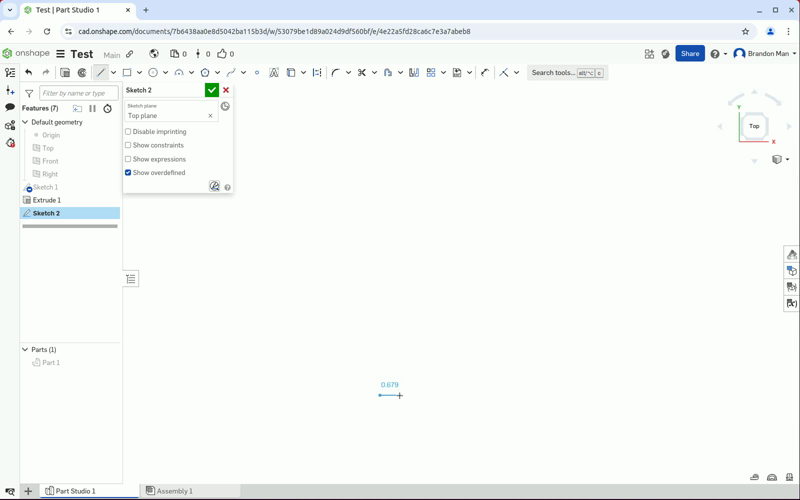
scroll(6)
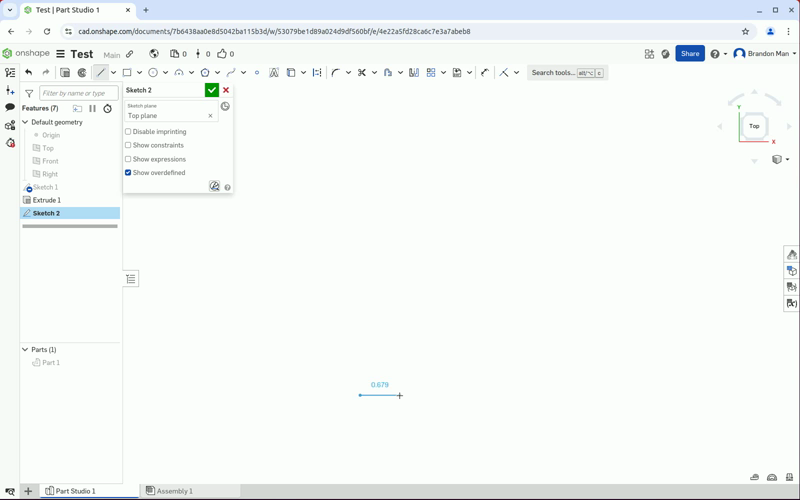
click(399, 395)
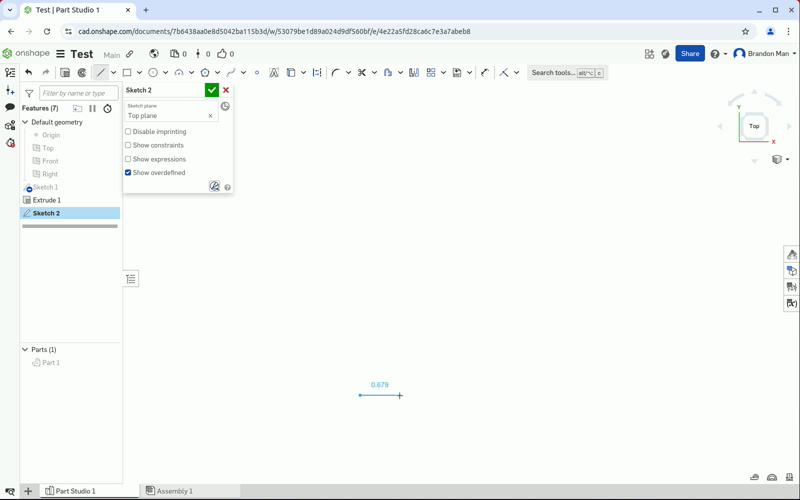
scroll(-6)
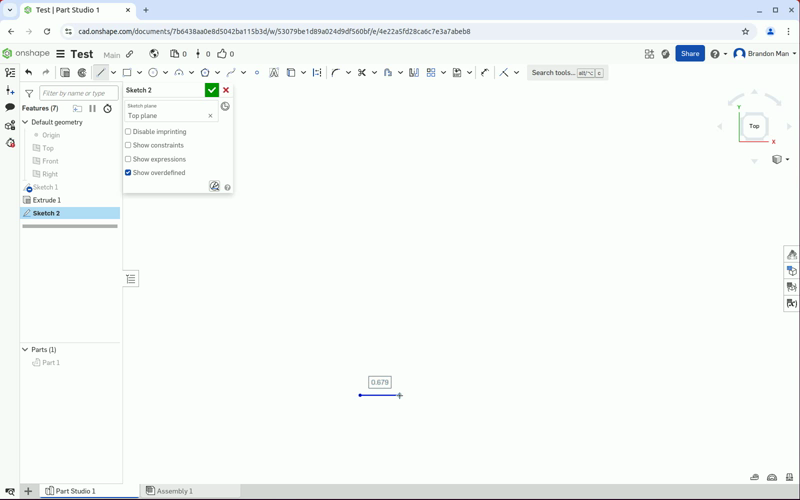
scroll(-6)
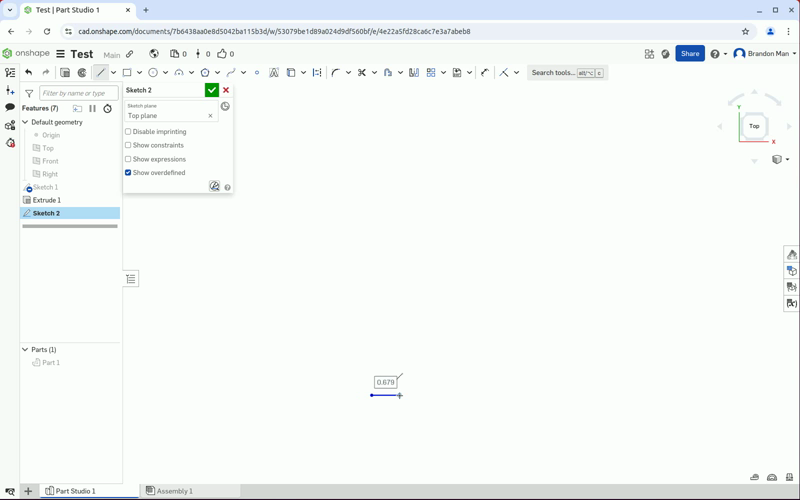
scroll(-6)
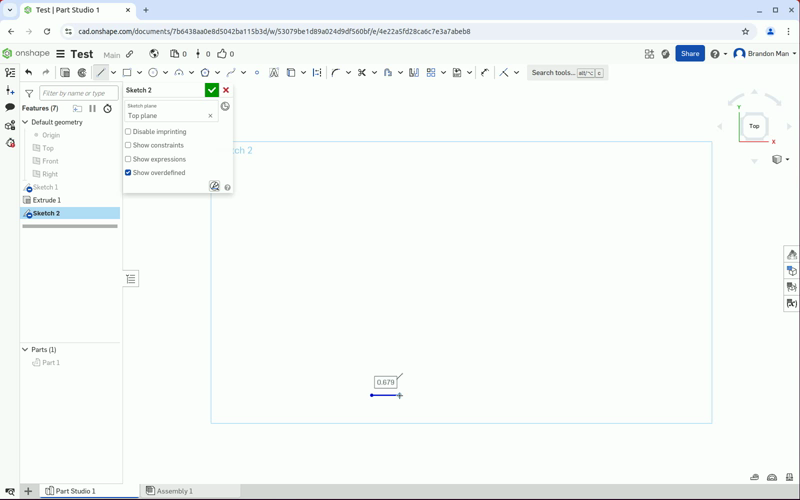
scroll(-6)
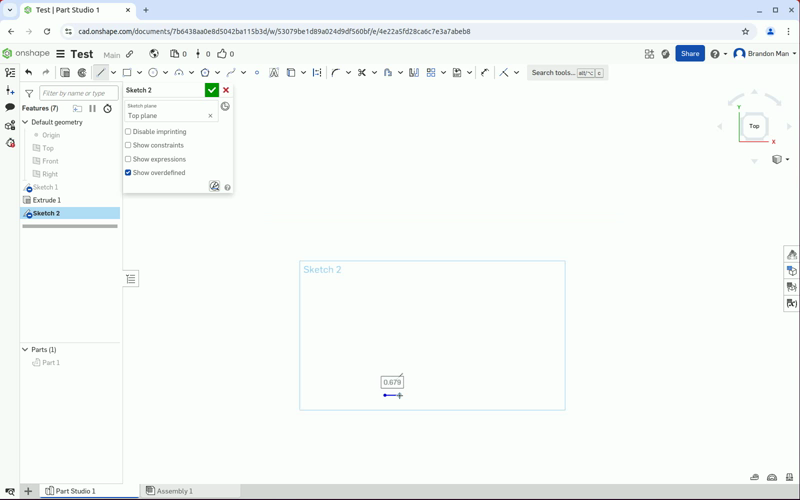
scroll(-6)
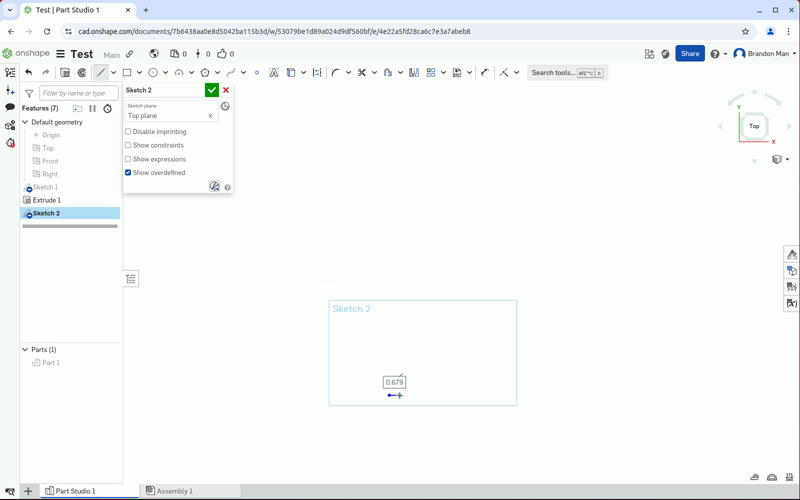
scroll(-6)
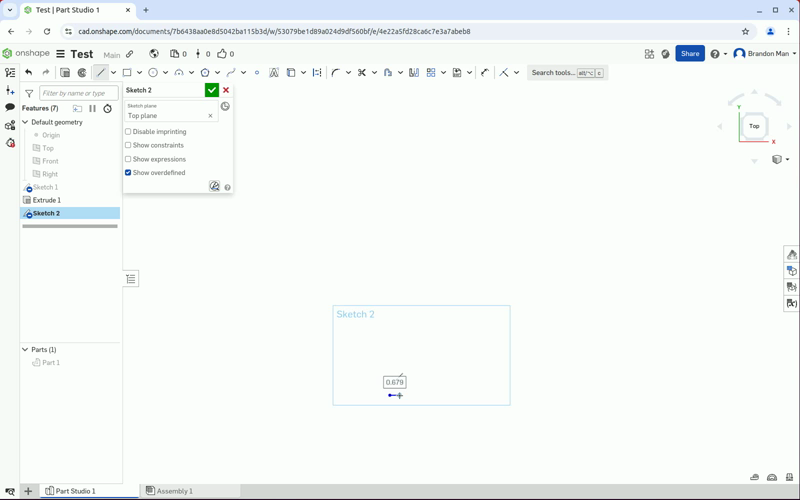
scroll(-6)
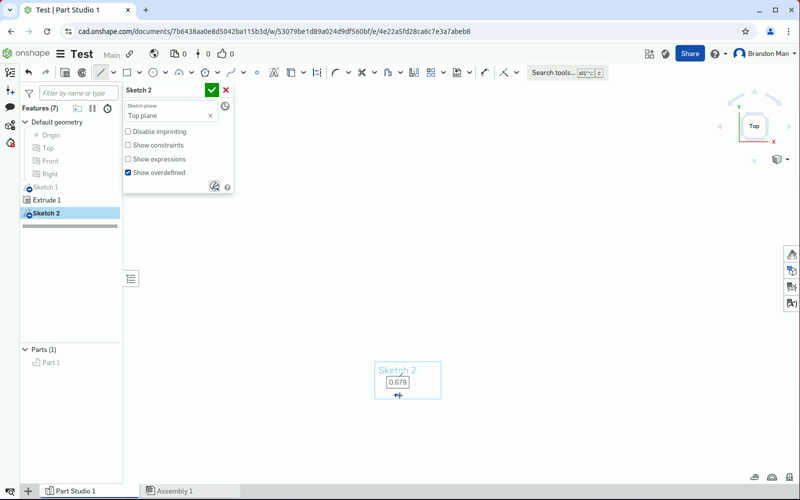
key_up(shift)
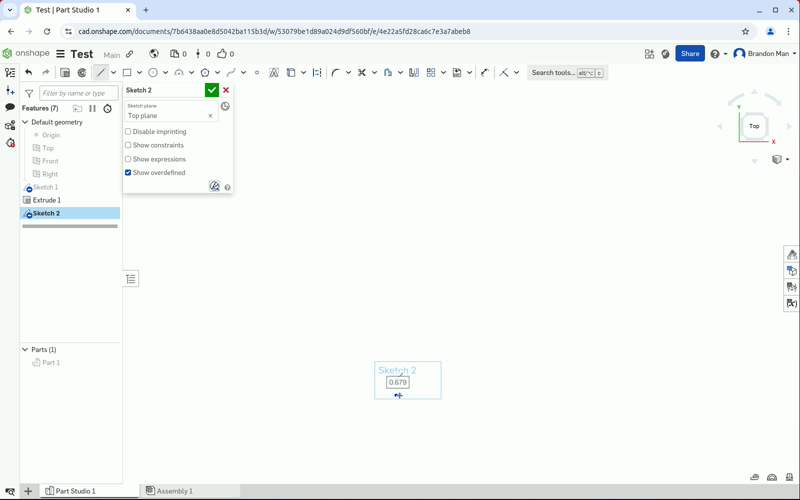
key_down(shift)
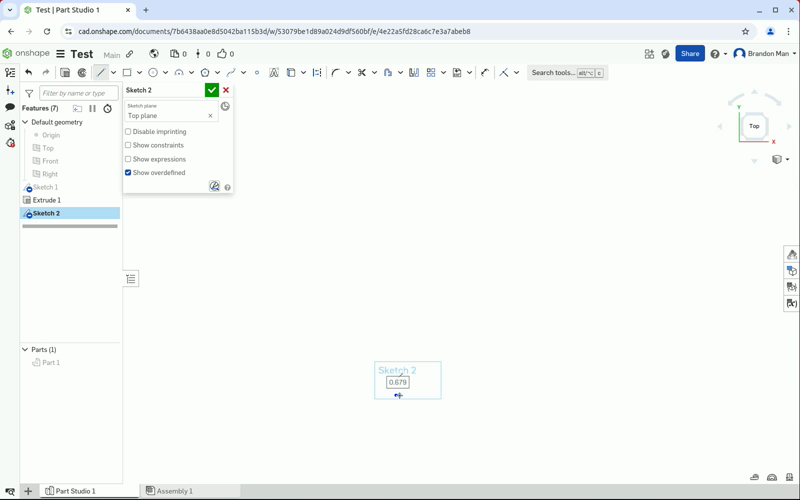
mouse_move(399, 282)
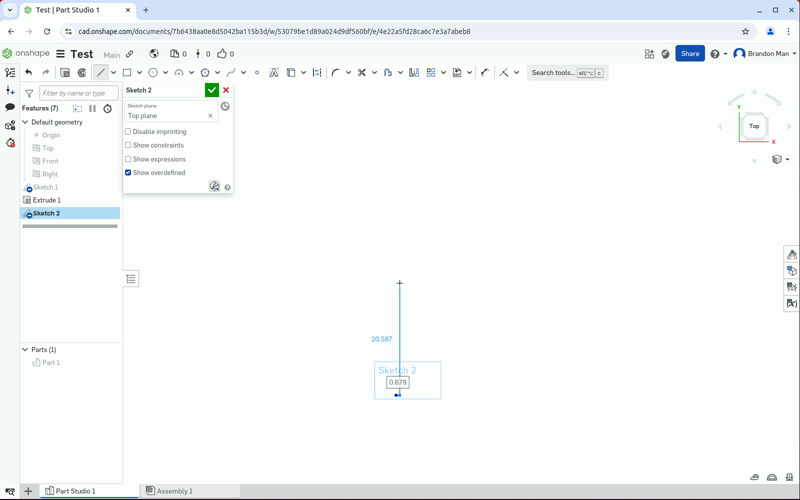
click(399, 282)
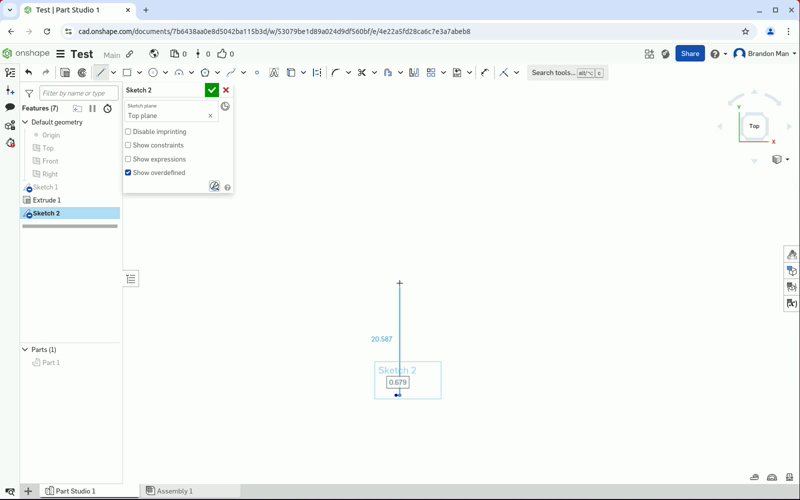
key_up(shift)
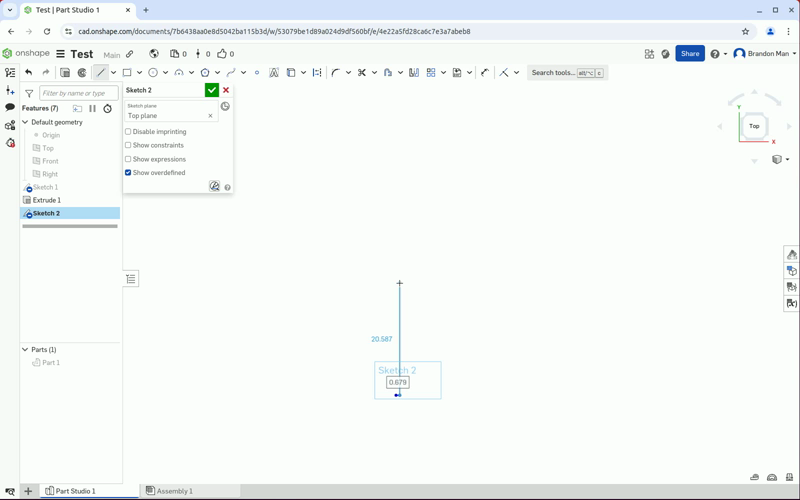
key_down(shift)
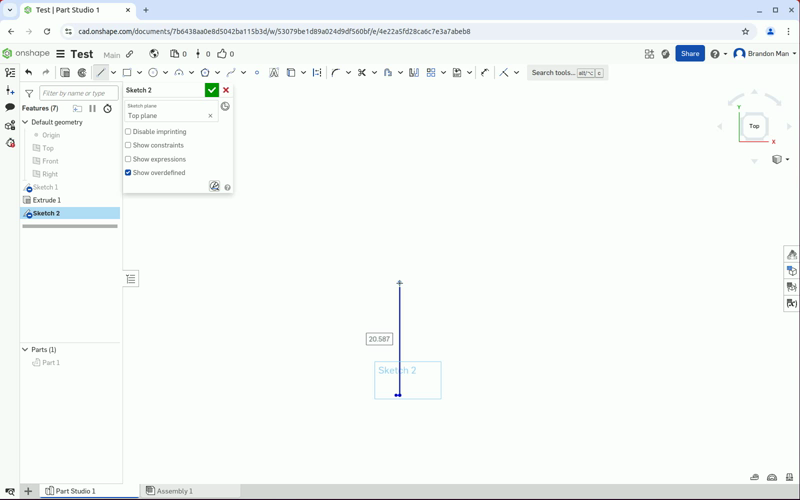
mouse_move(429, 282)
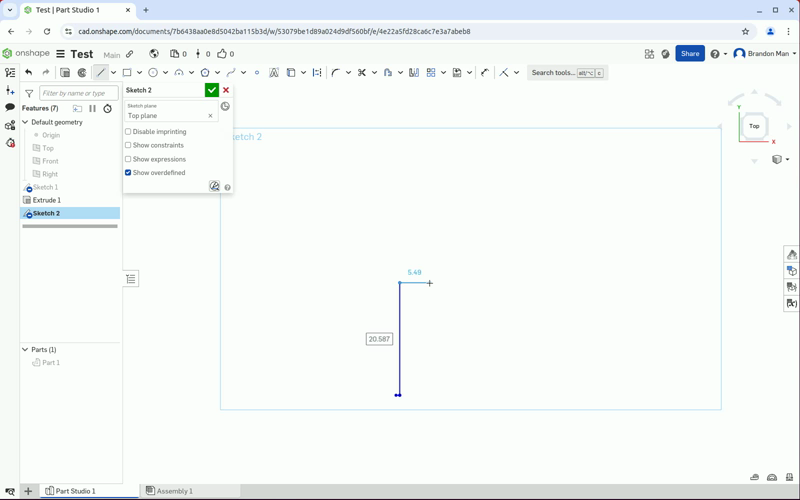
mouse_move(396, 282)
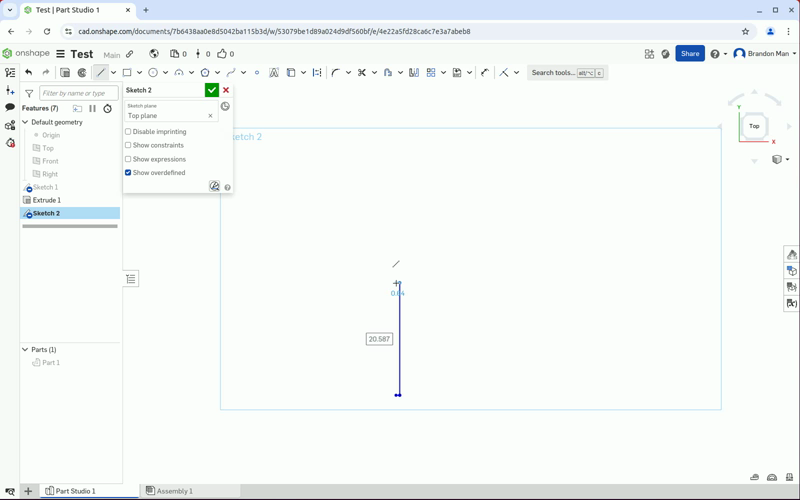
scroll(6)
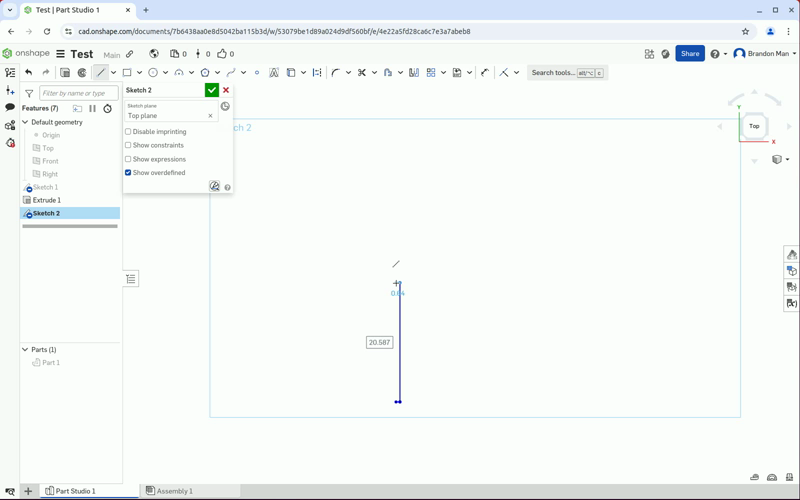
scroll(6)
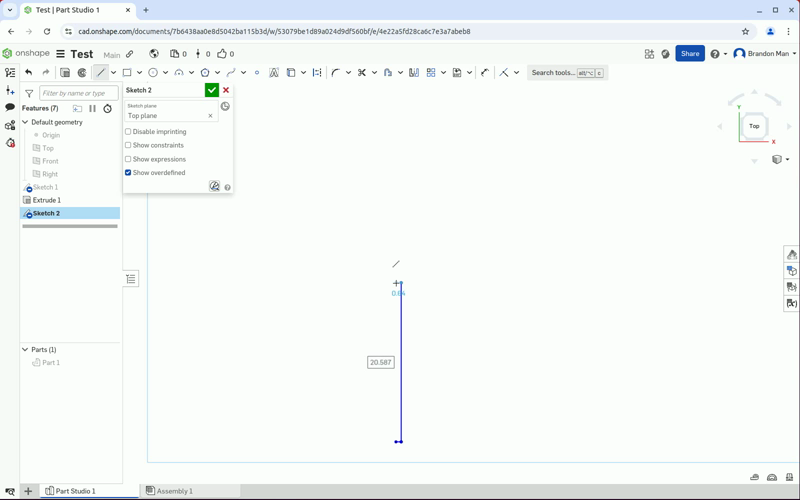
scroll(6)
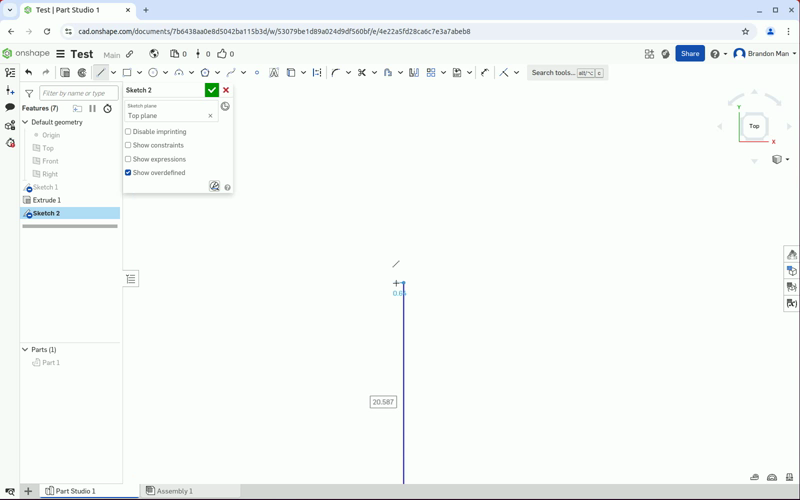
scroll(6)
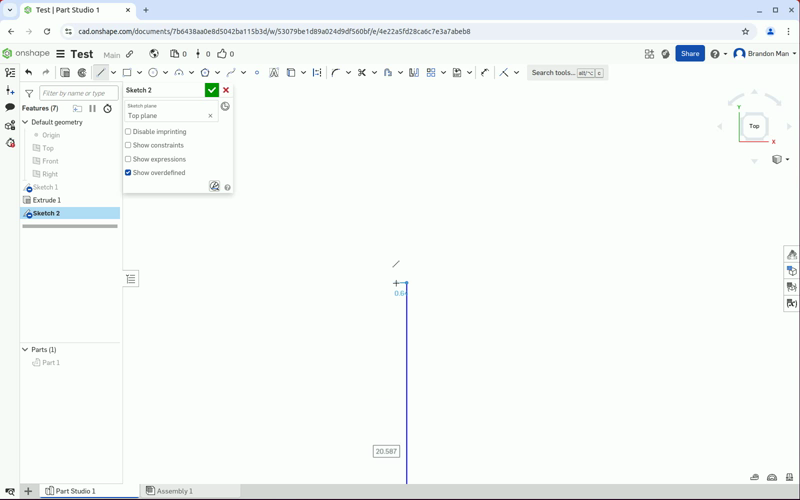
scroll(6)
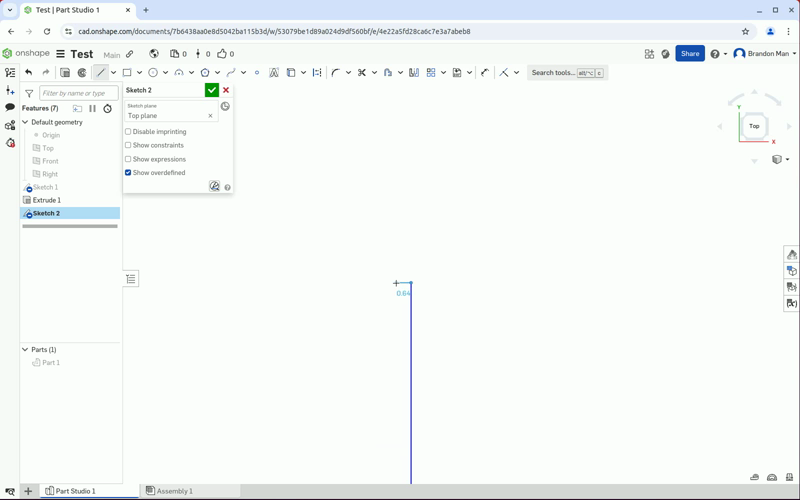
scroll(6)
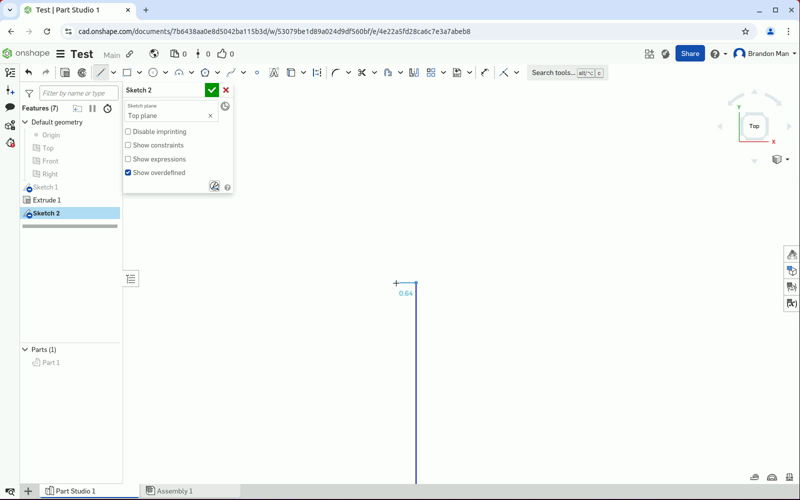
scroll(6)
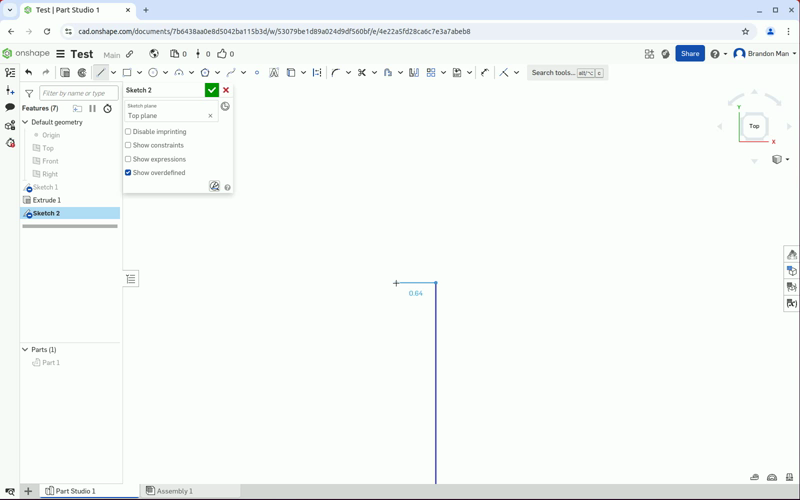
click(396, 282)
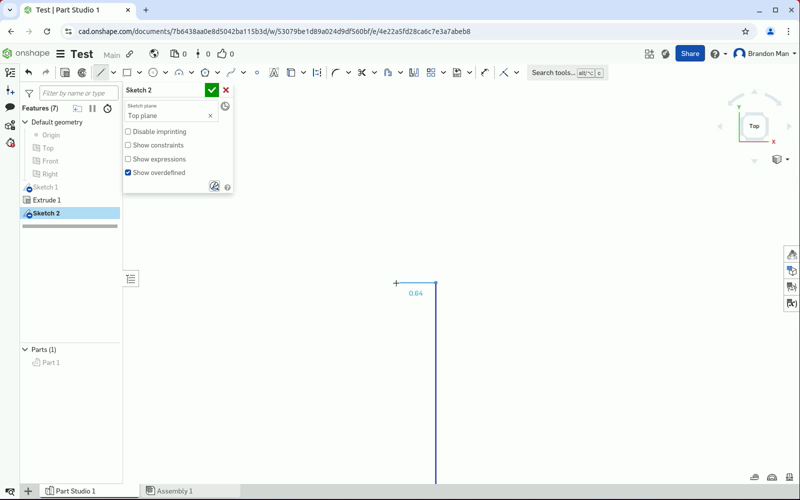
scroll(-6)
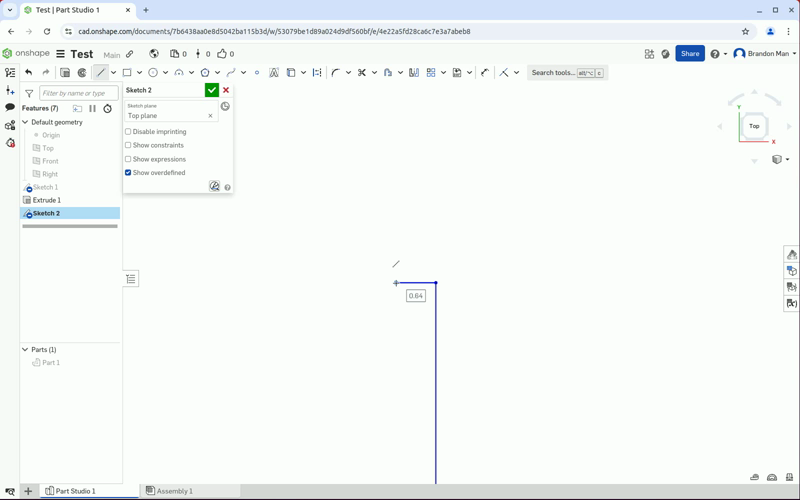
scroll(-6)
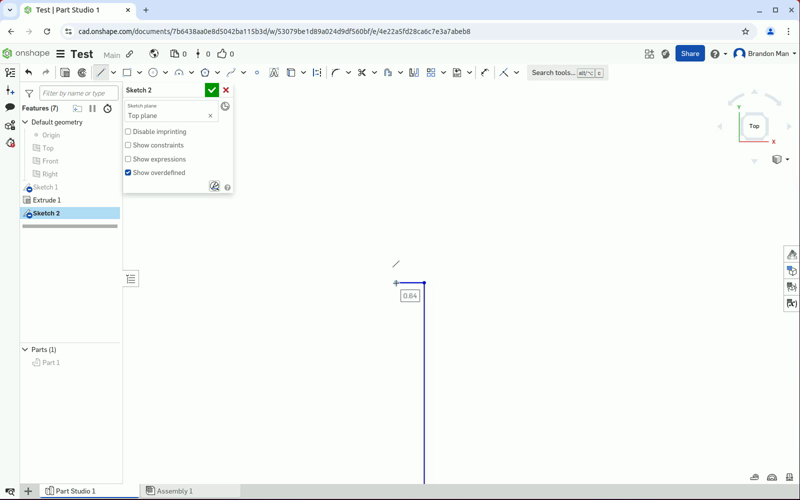
scroll(-6)
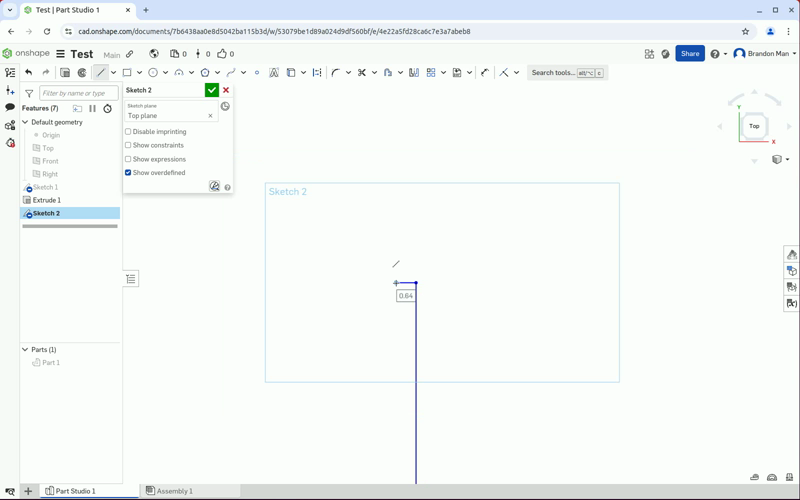
scroll(-6)
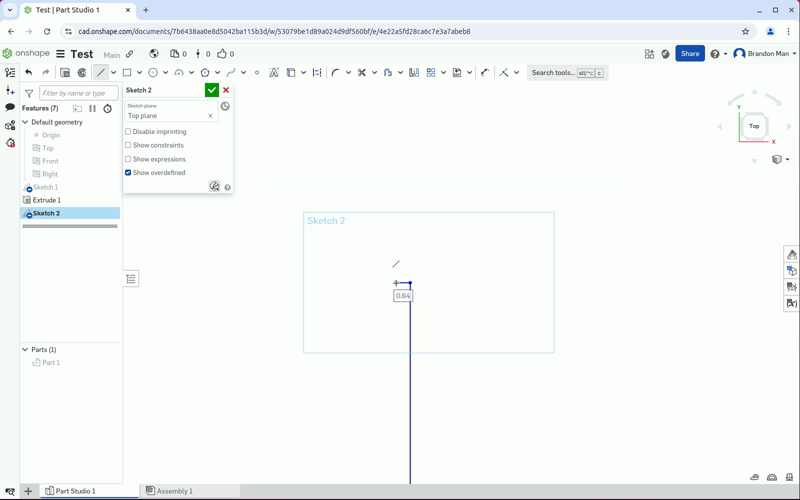
scroll(-6)
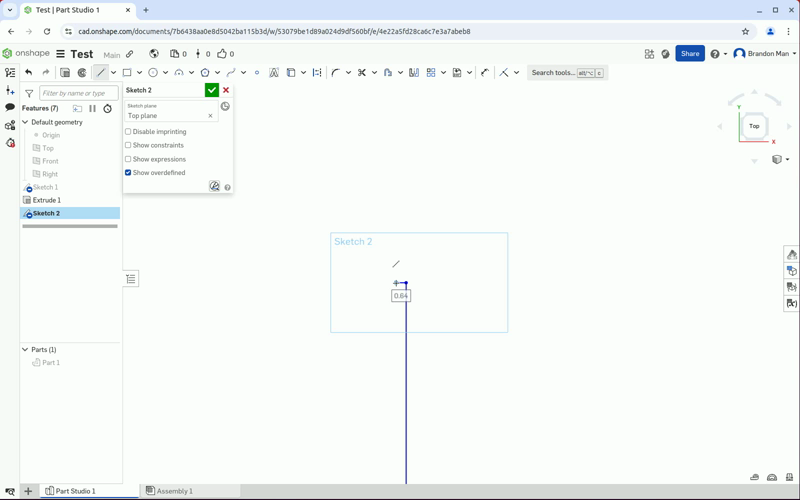
scroll(-6)
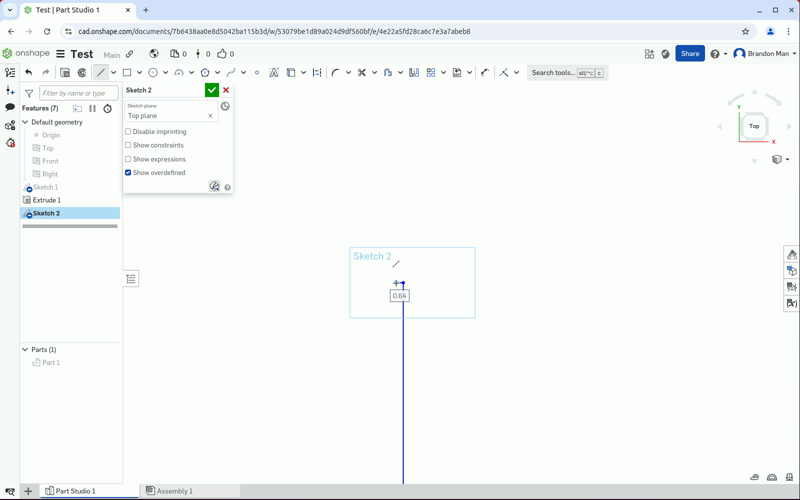
scroll(-6)
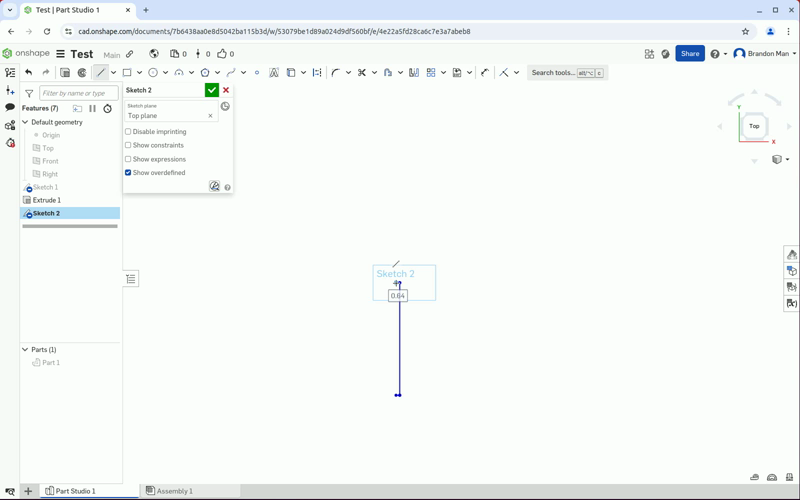
key_up(shift)
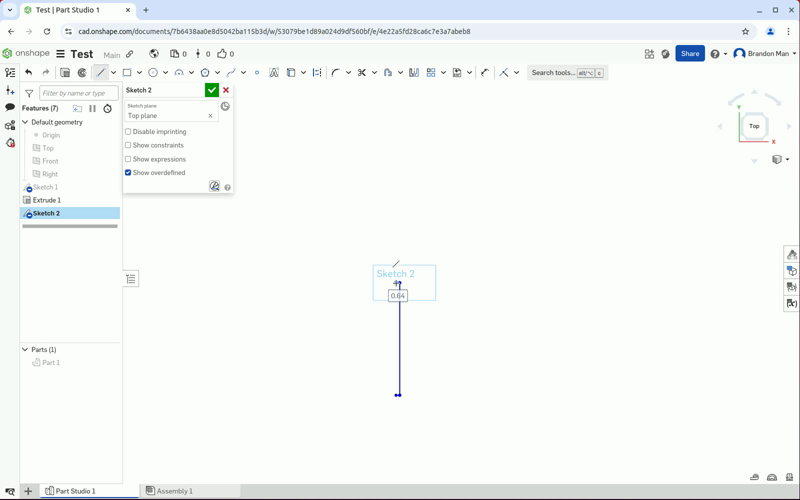
key_down(shift)
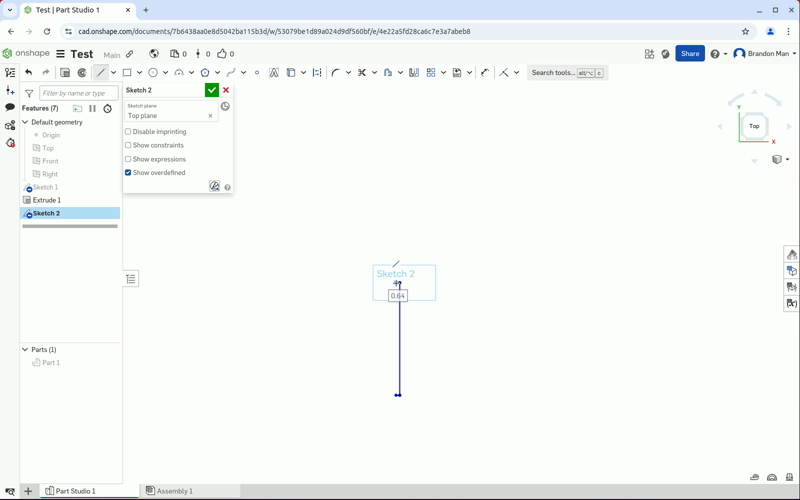
mouse_move(396, 395)
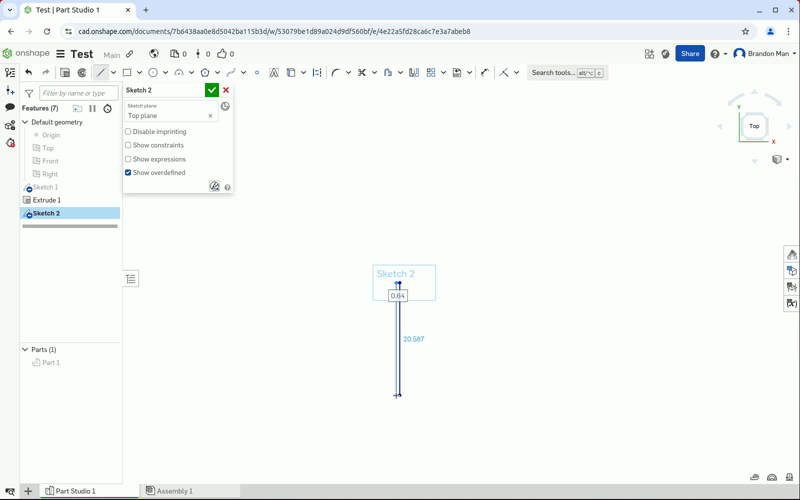
scroll(6)
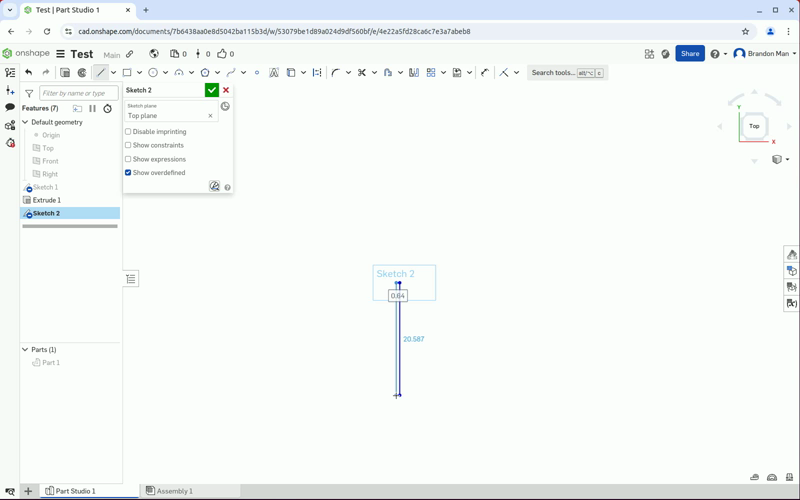
scroll(6)
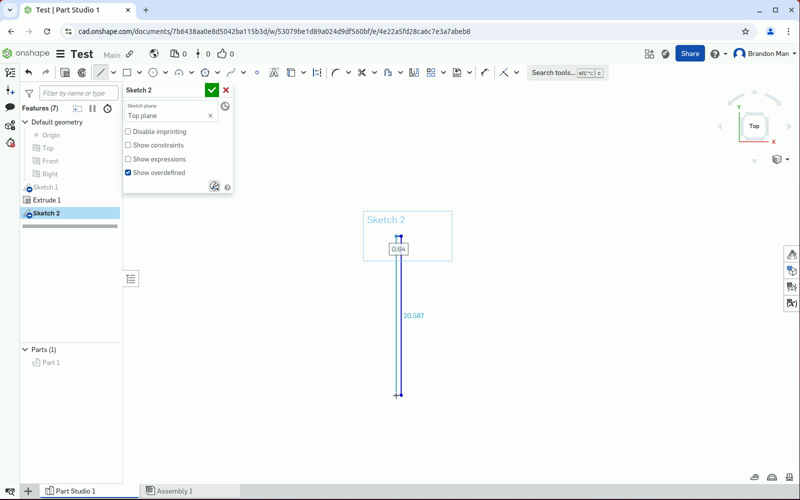
scroll(6)
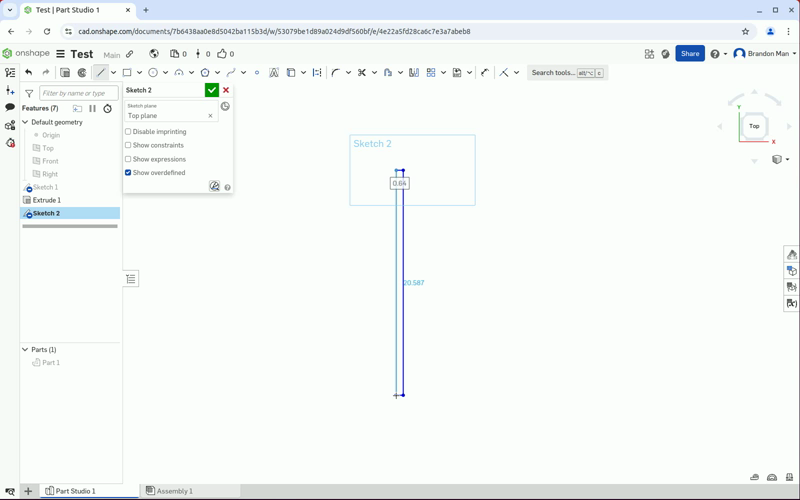
scroll(6)
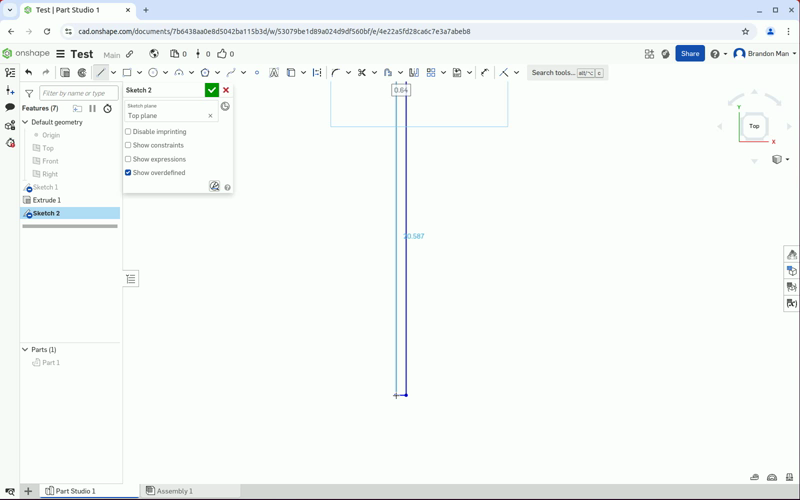
scroll(6)
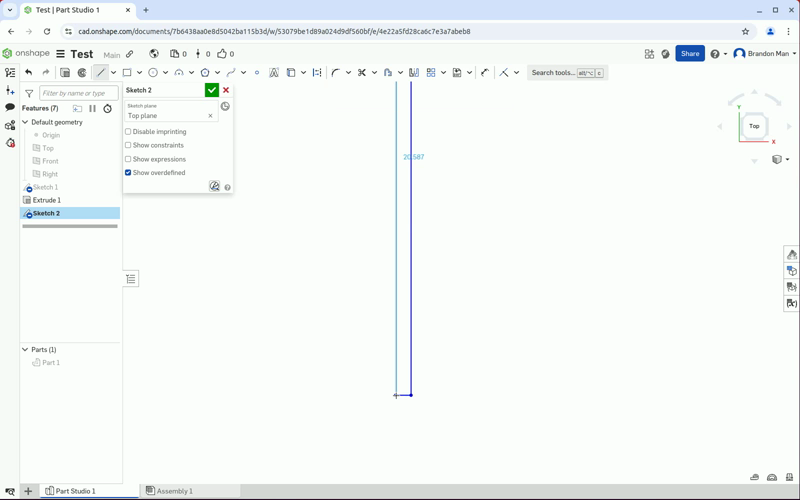
scroll(6)
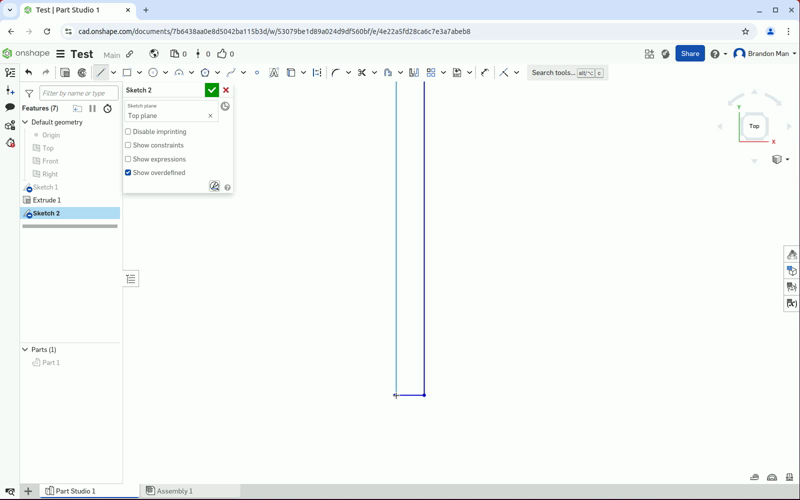
scroll(6)
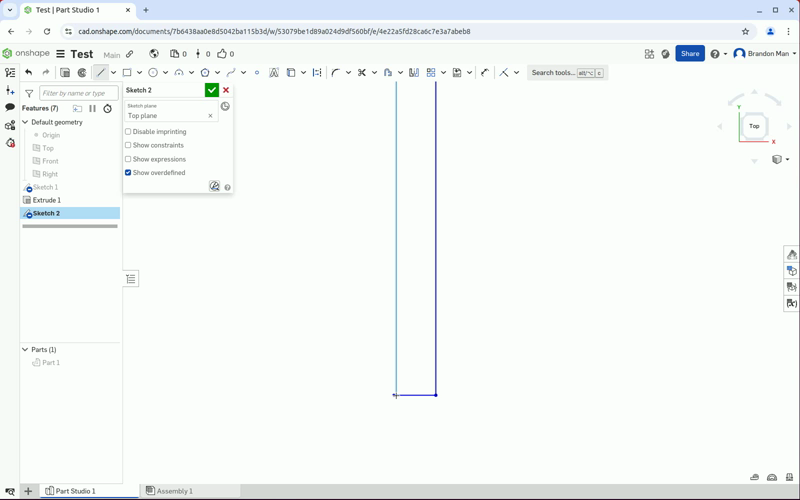
key_up(shift)
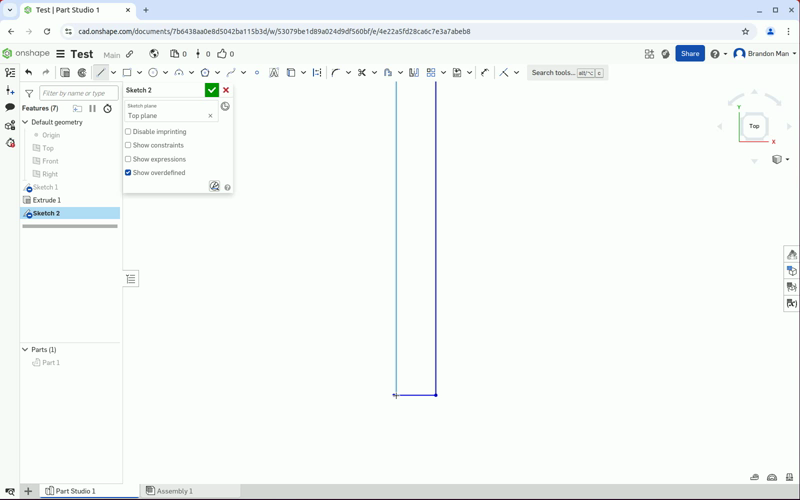
click(396, 395)
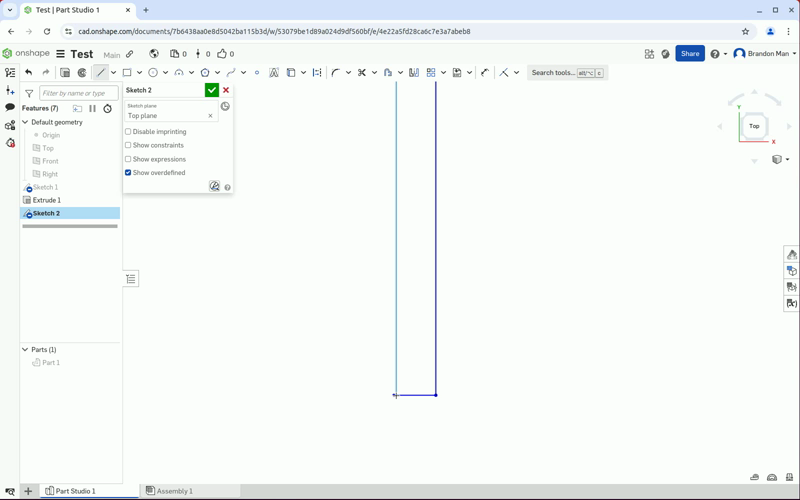
scroll(-6)
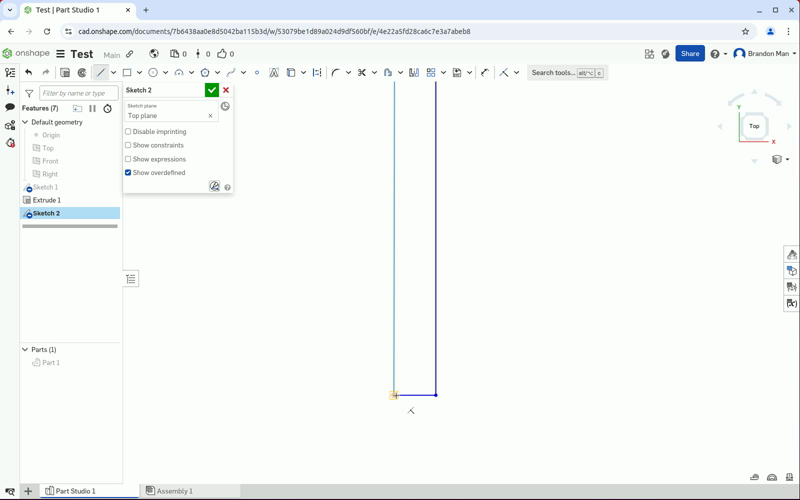
scroll(-6)
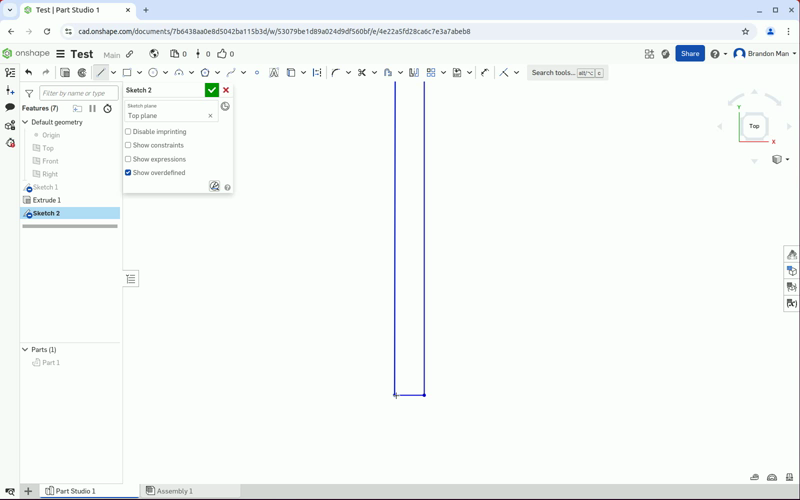
scroll(-6)
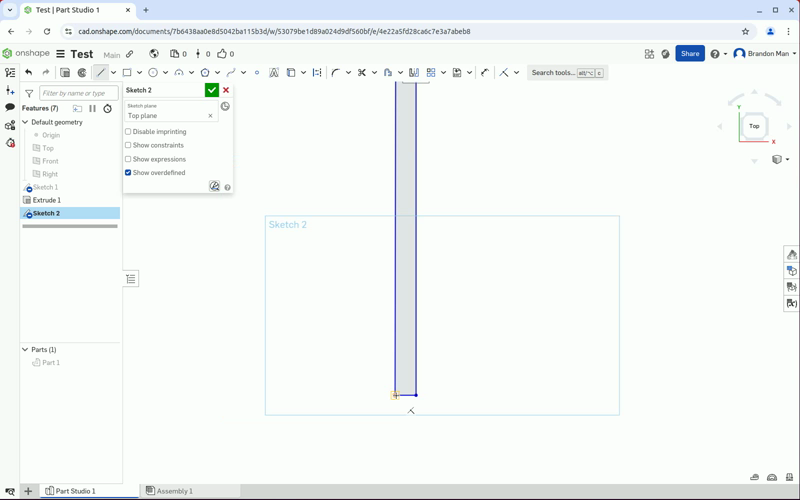
scroll(-6)
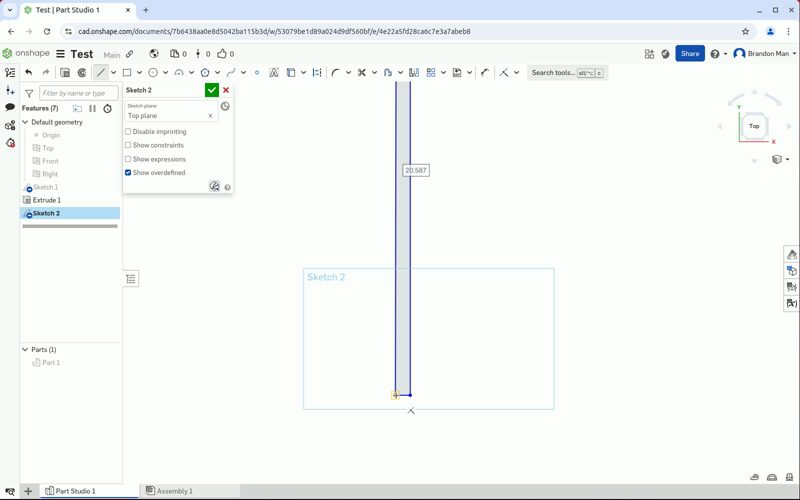
scroll(-6)
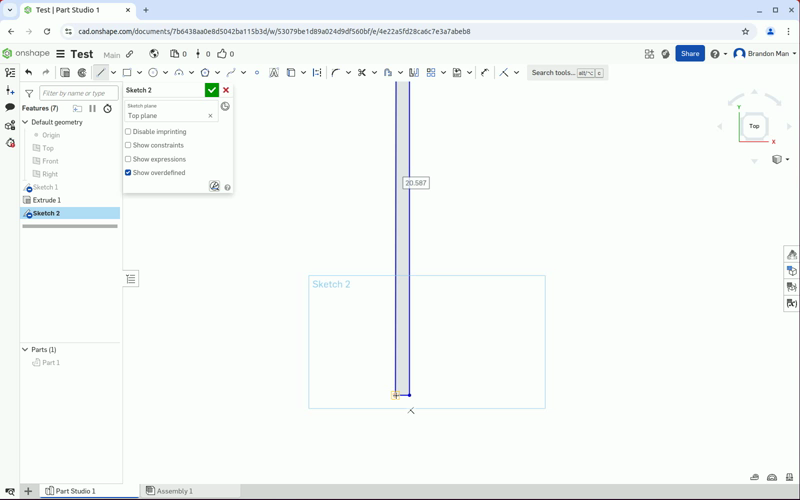
scroll(-6)
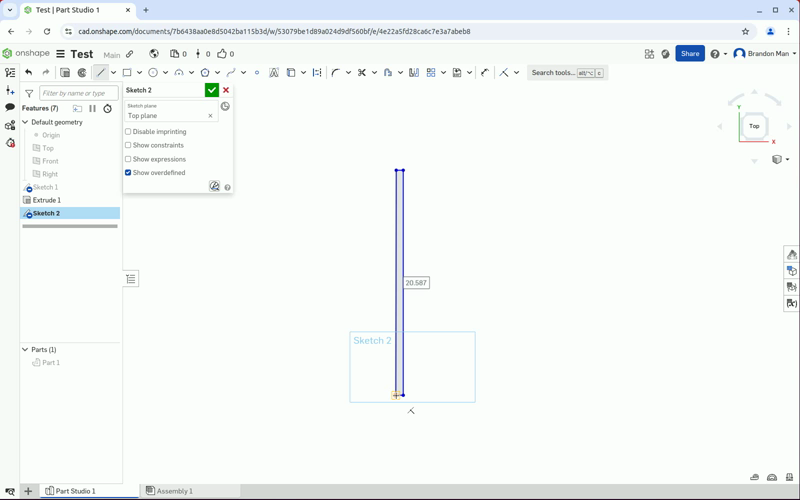
scroll(-6)
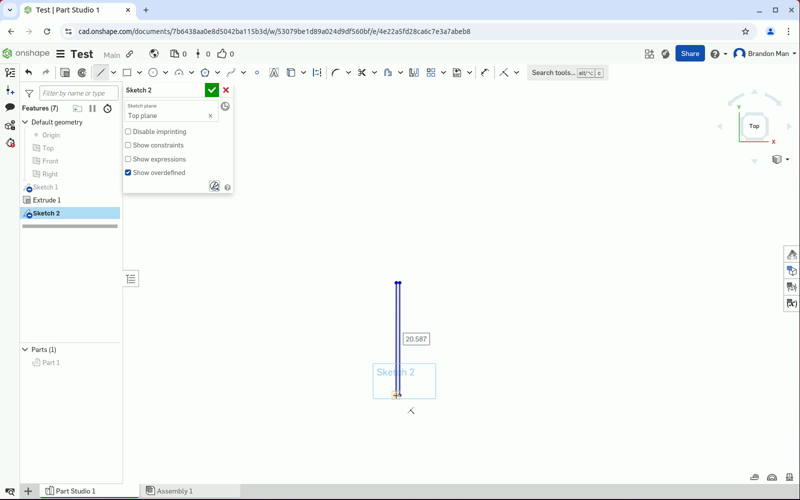
key(esc)
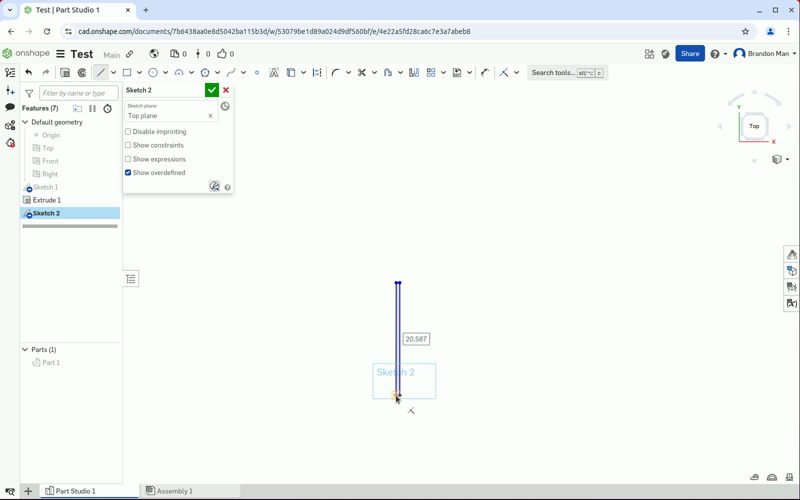
mouse_move(397, 298)
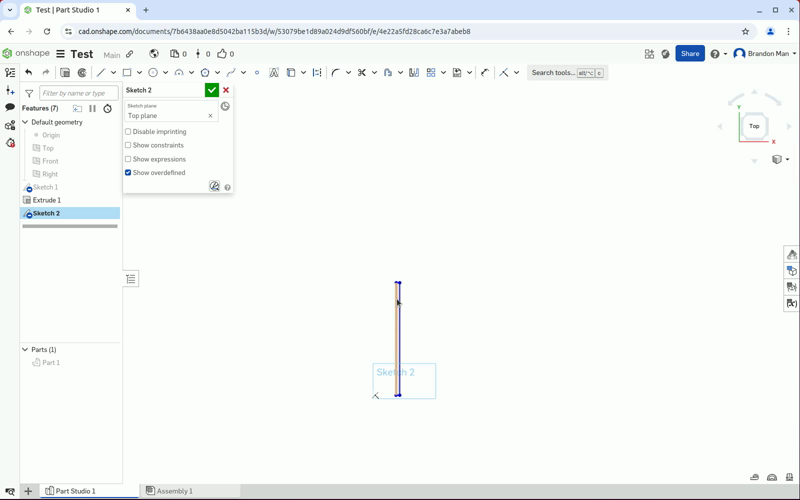
scroll(6)
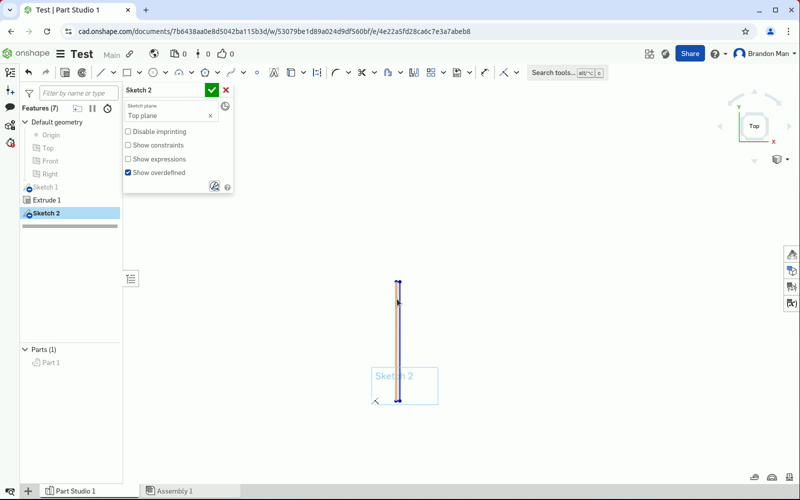
scroll(6)
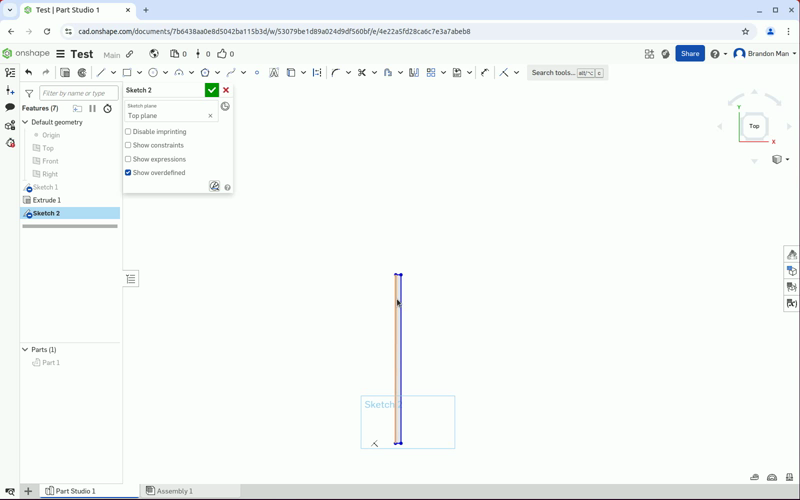
scroll(6)
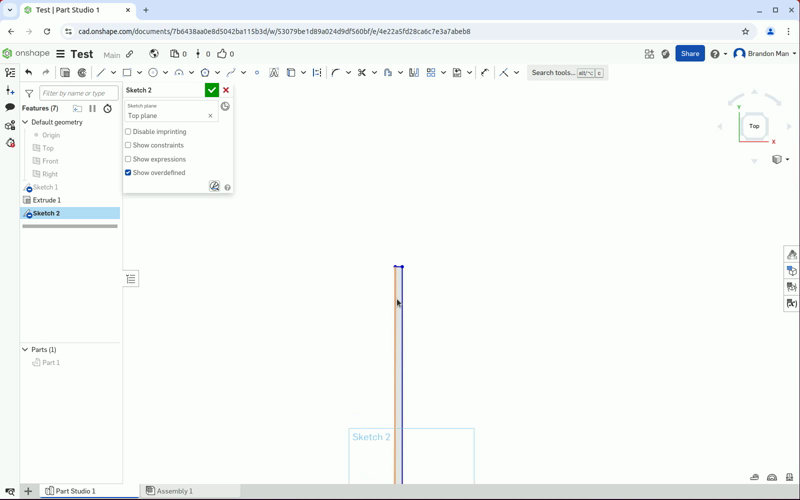
scroll(6)
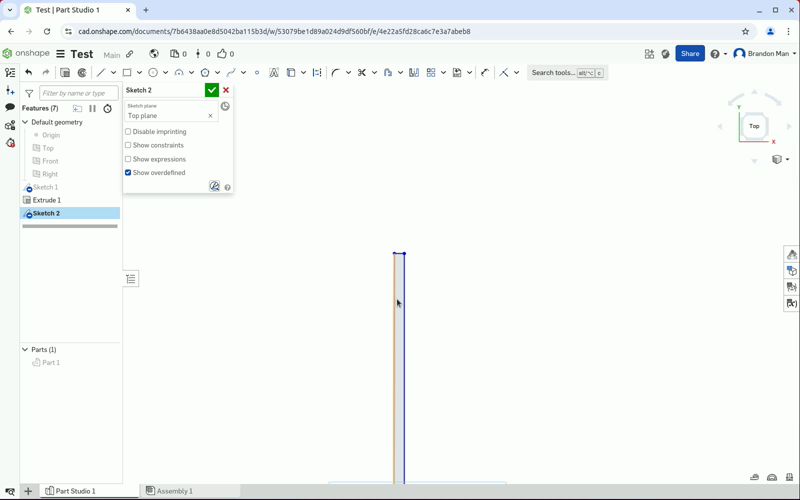
scroll(6)
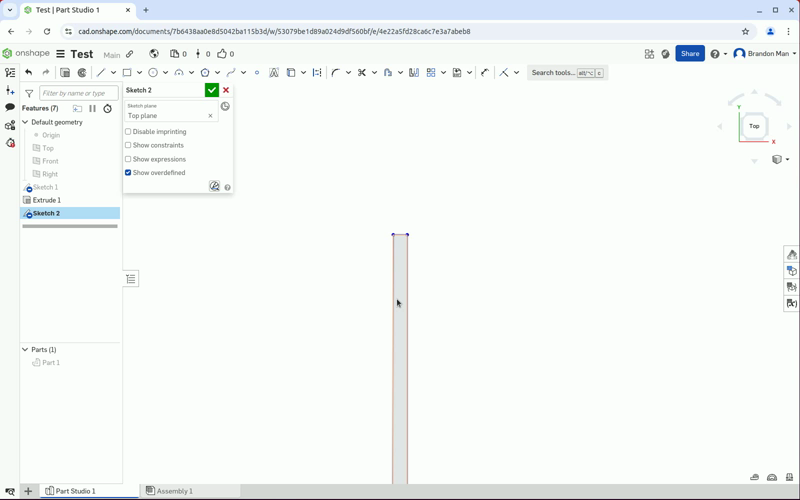
scroll(6)
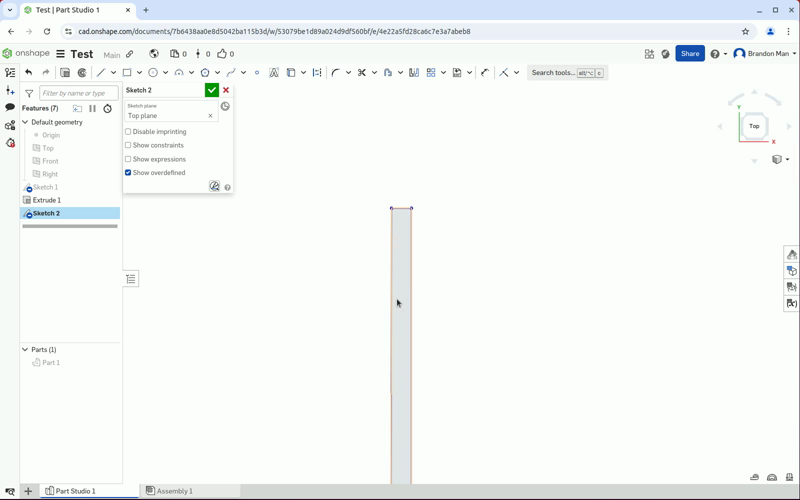
scroll(6)
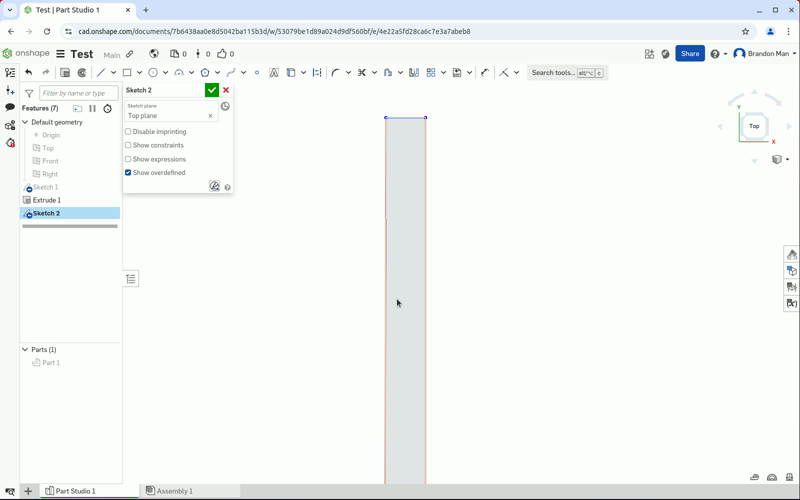
click(397, 298)
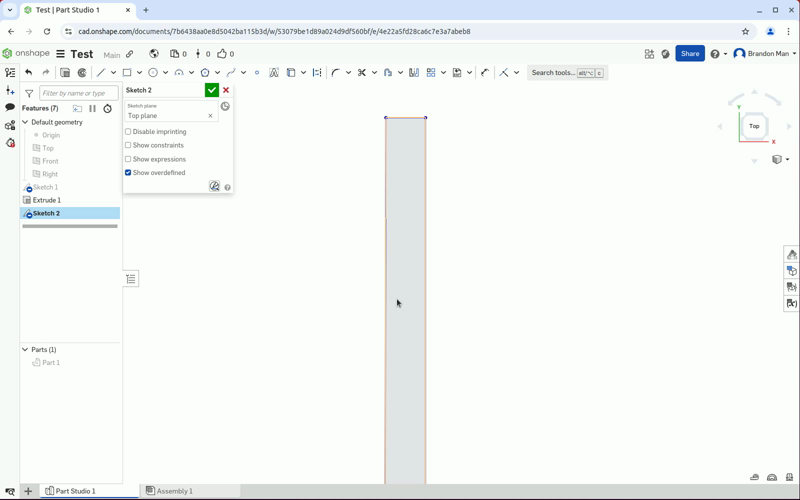
scroll(-6)
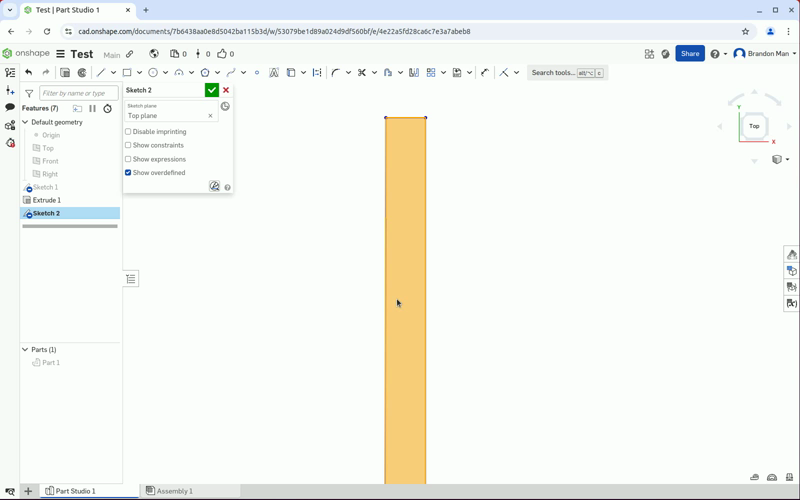
scroll(-6)
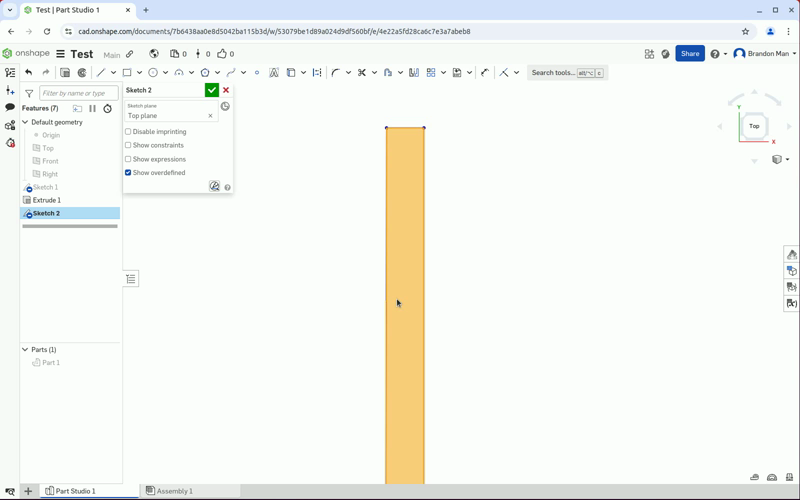
scroll(-6)
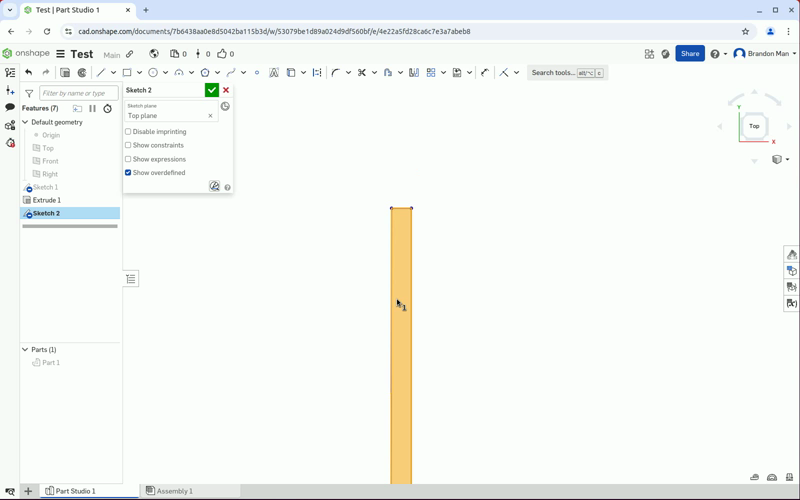
scroll(-6)
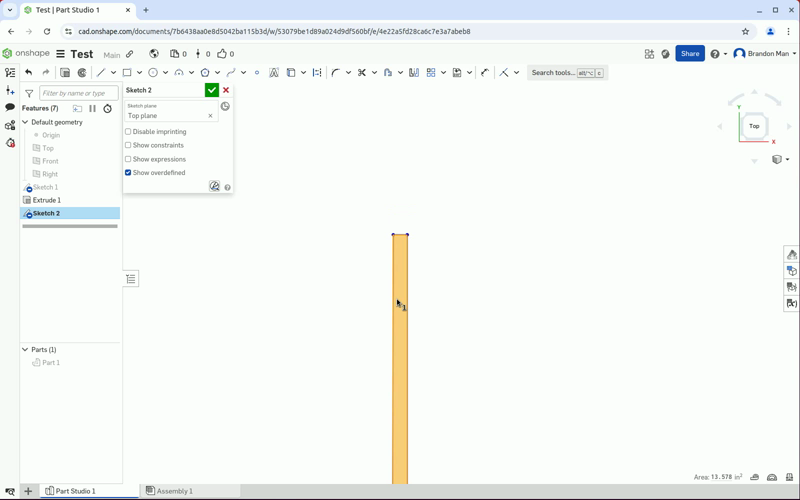
scroll(-6)
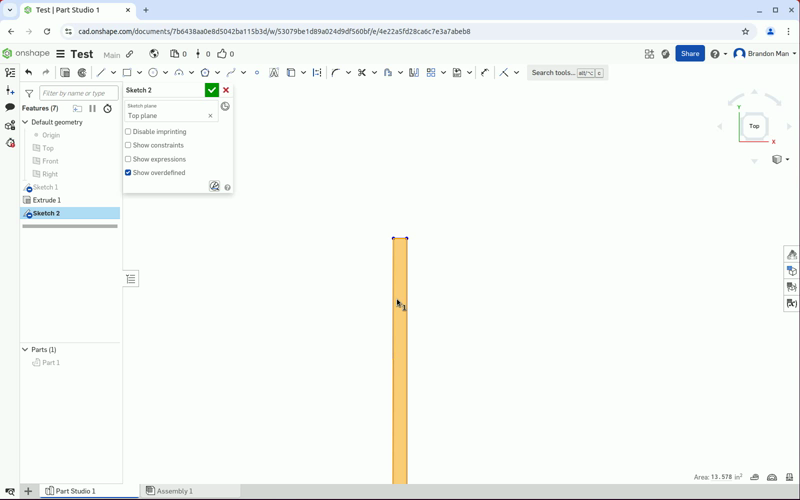
scroll(-6)
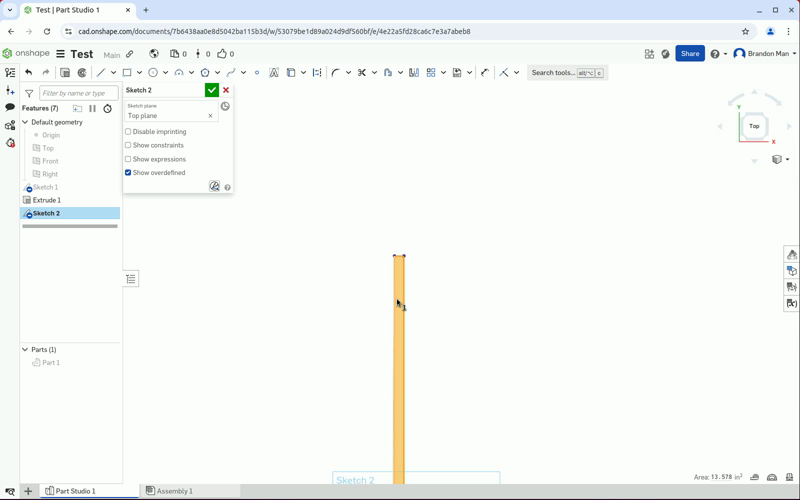
scroll(-6)
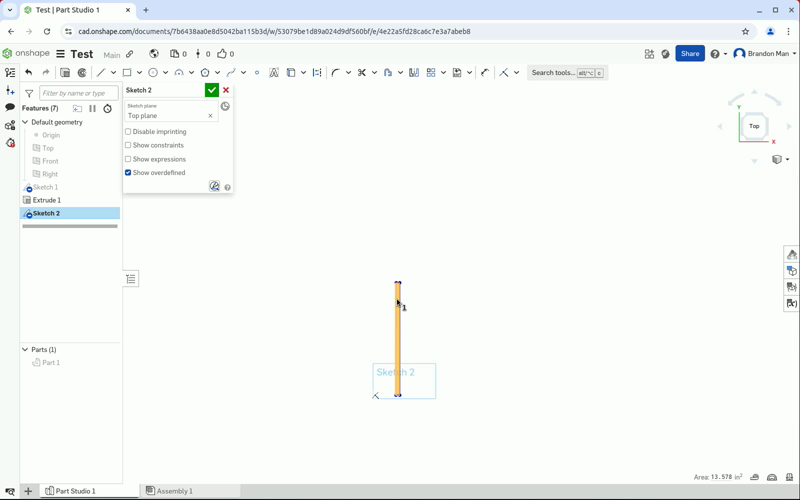
mouse_move(73, 352)
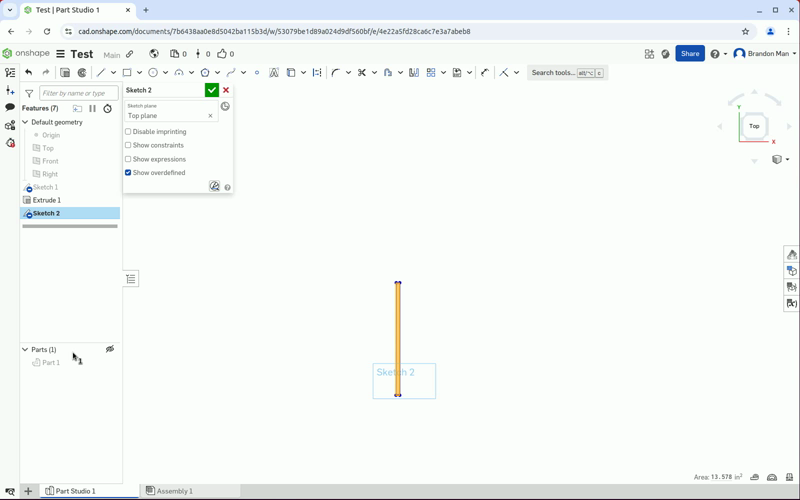
key(shift+y)
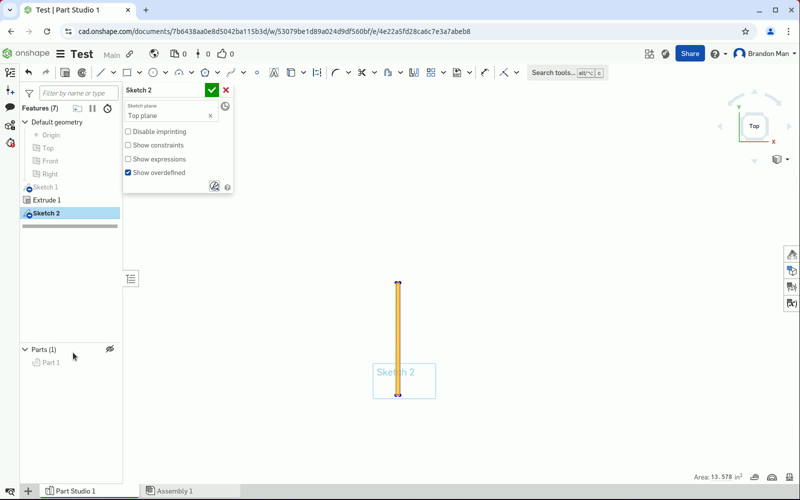
key(shift+e)
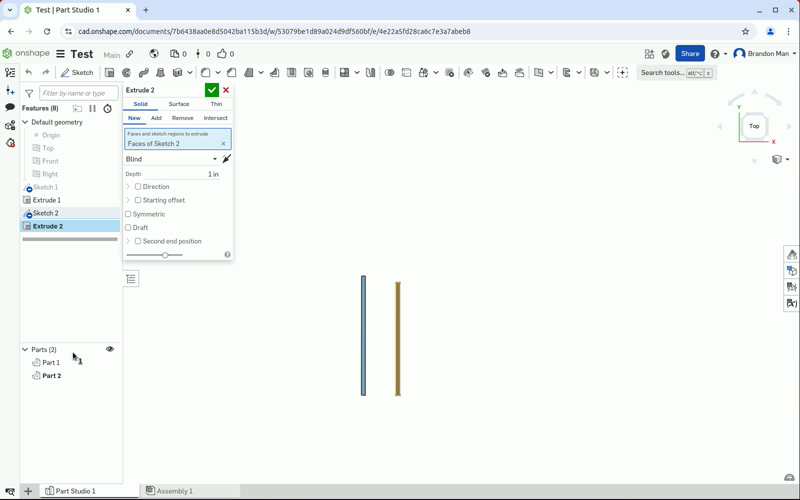
mouse_move(143, 106)
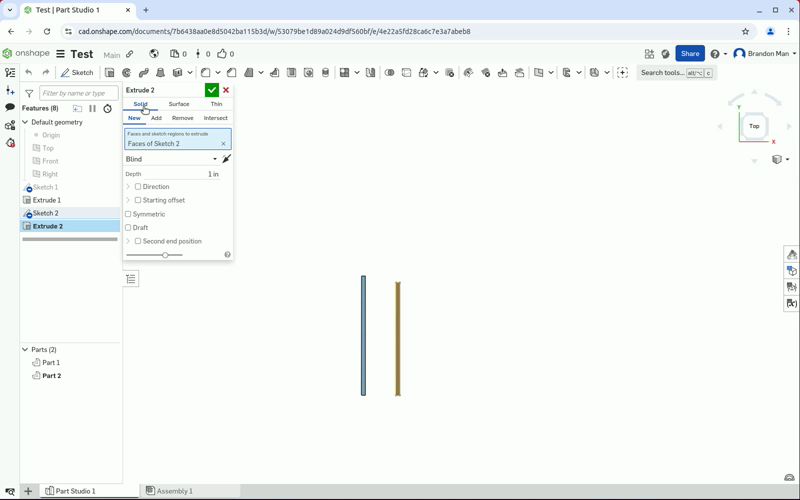
click(143, 106)
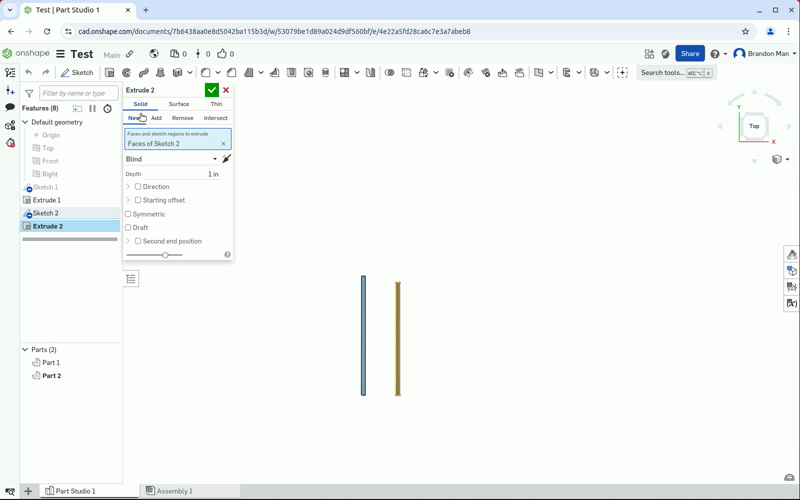
mouse_move(137, 120)
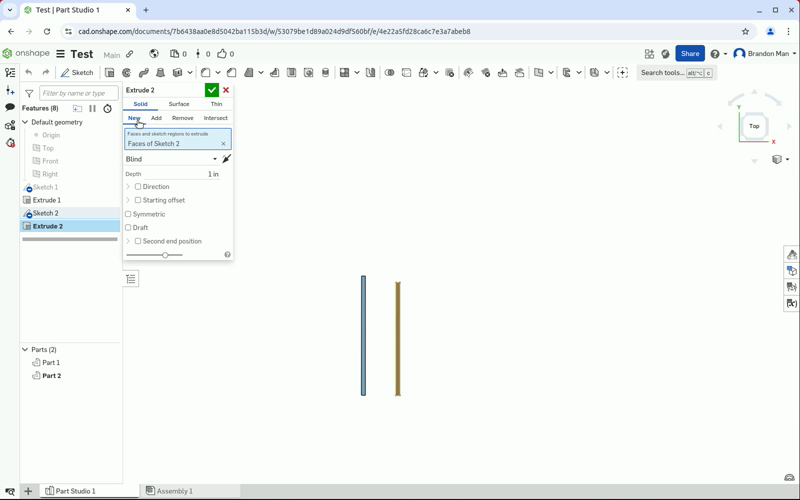
click(137, 120)
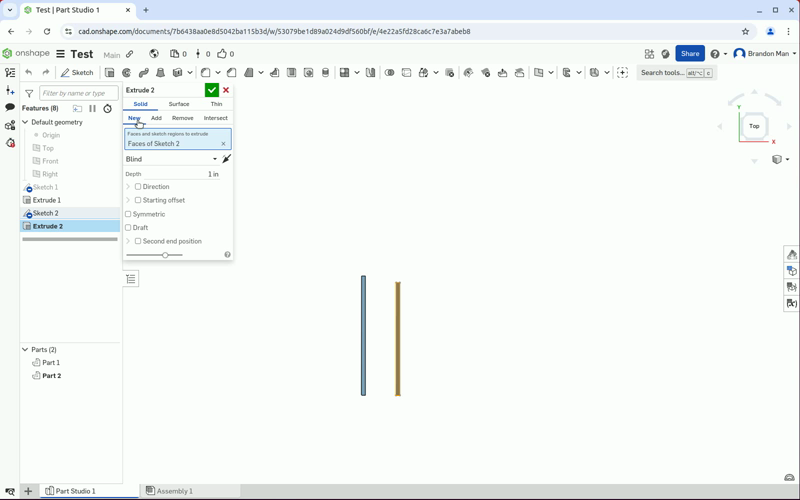
key(tab, 4)
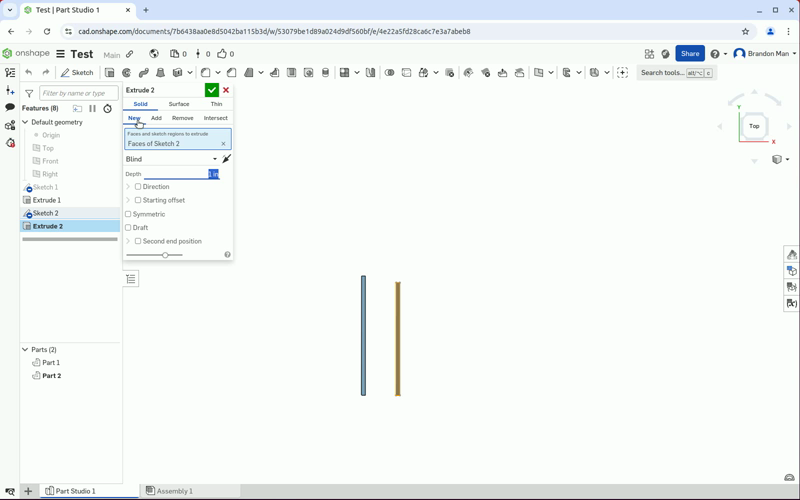
text(0.722)
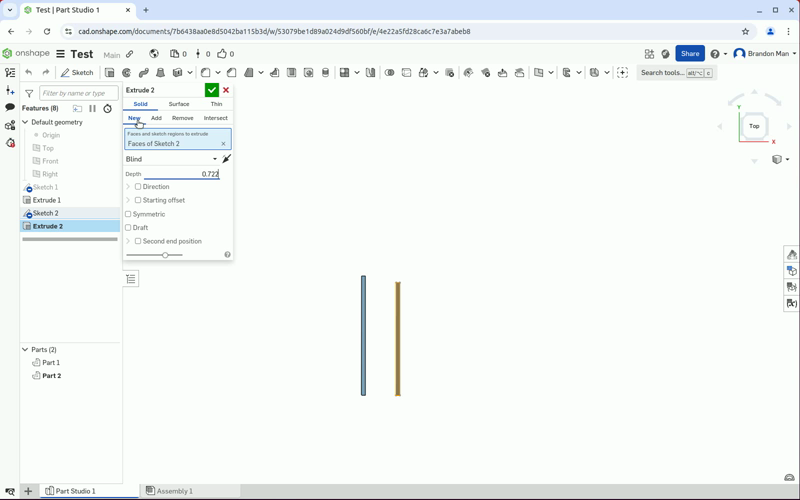
key(enter)
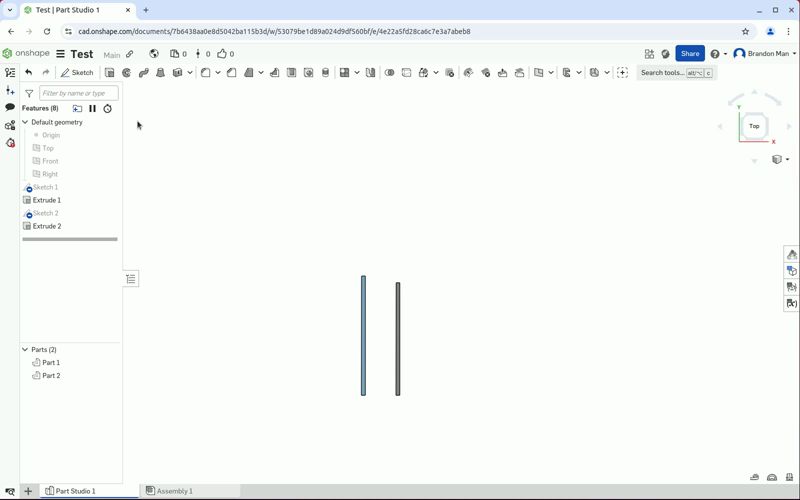
key(shift+h)
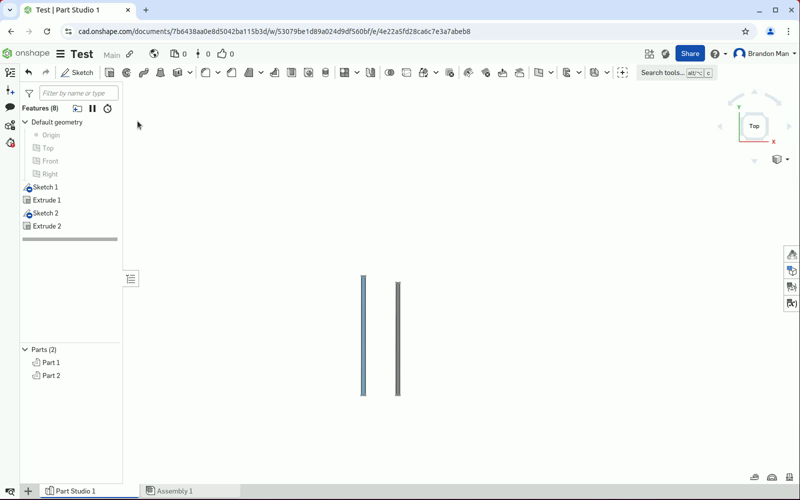
key(shift+h)
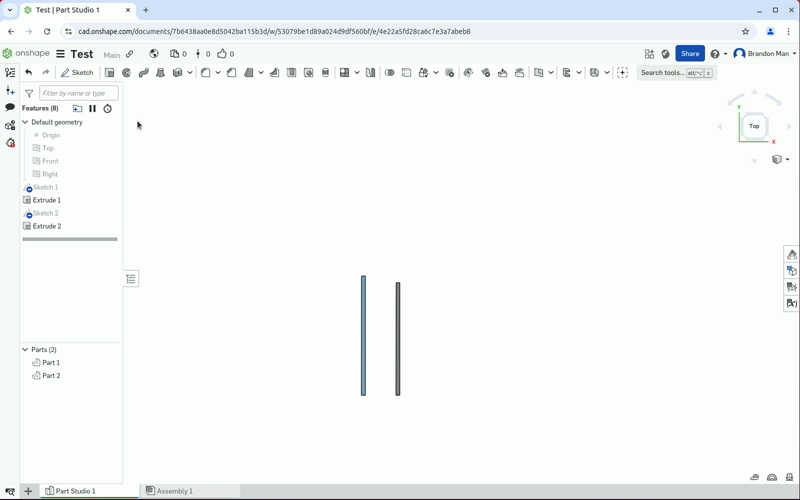
mouse_move(73, 189)
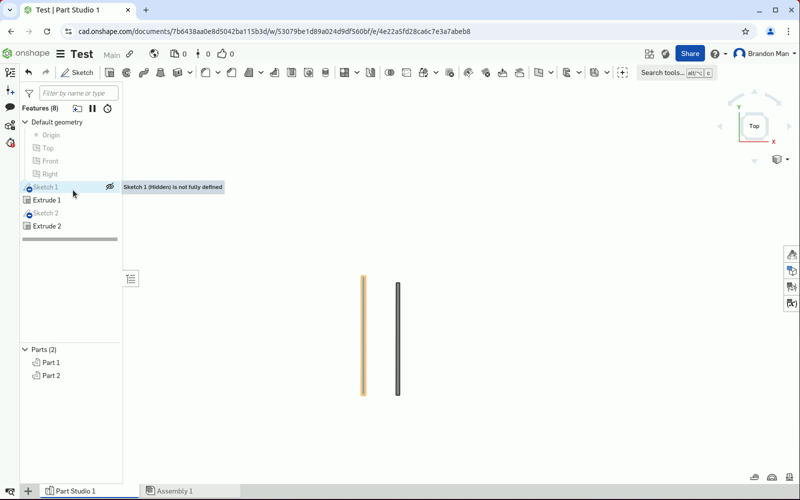
click(73, 189)
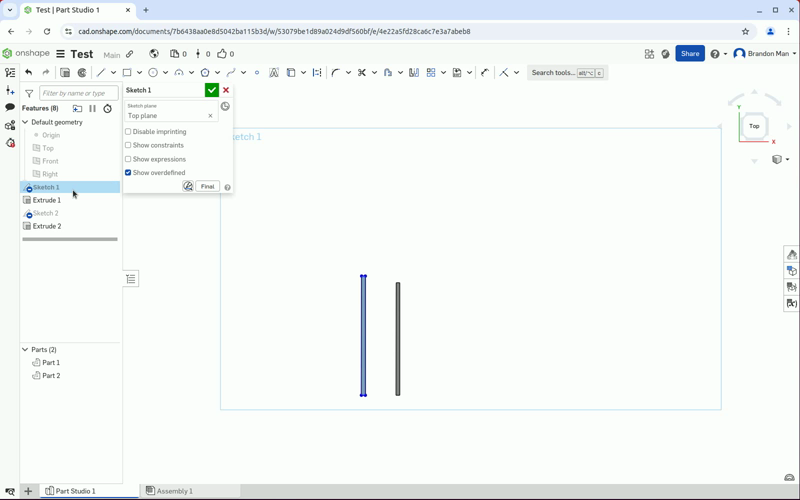
mouse_move(229, 92)
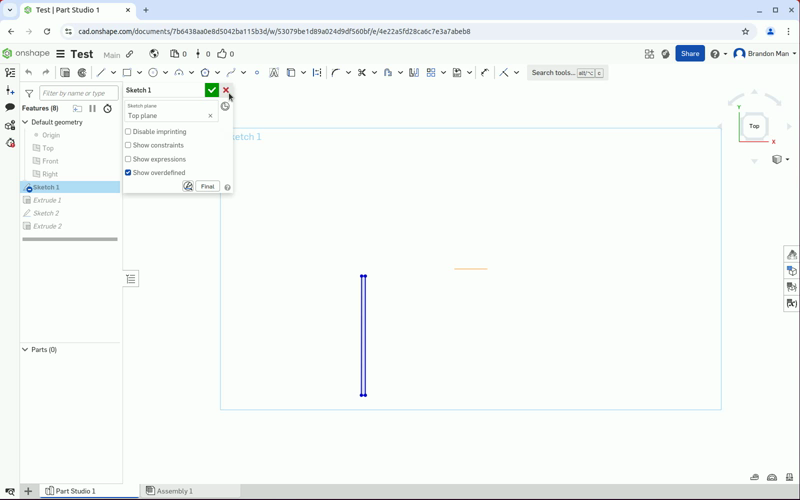
click(229, 92)
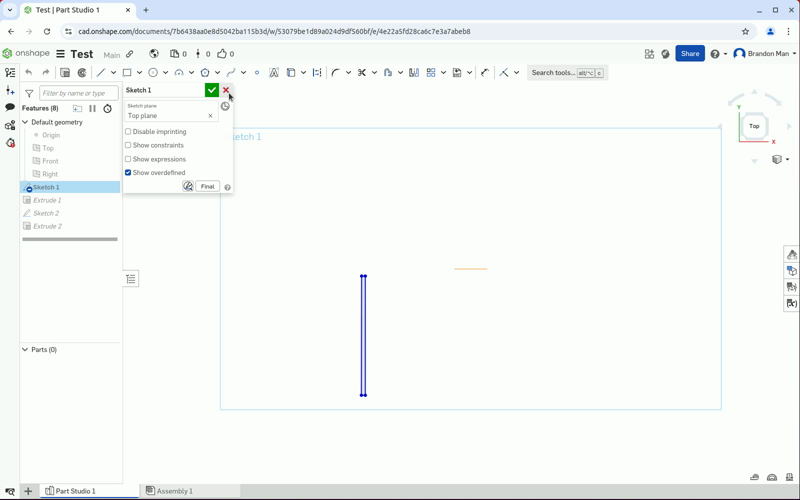
key(shift+s)
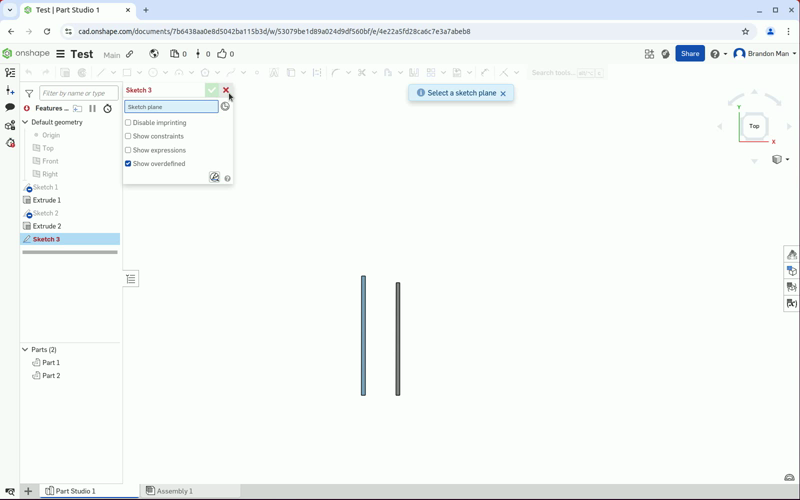
mouse_move(73, 150)
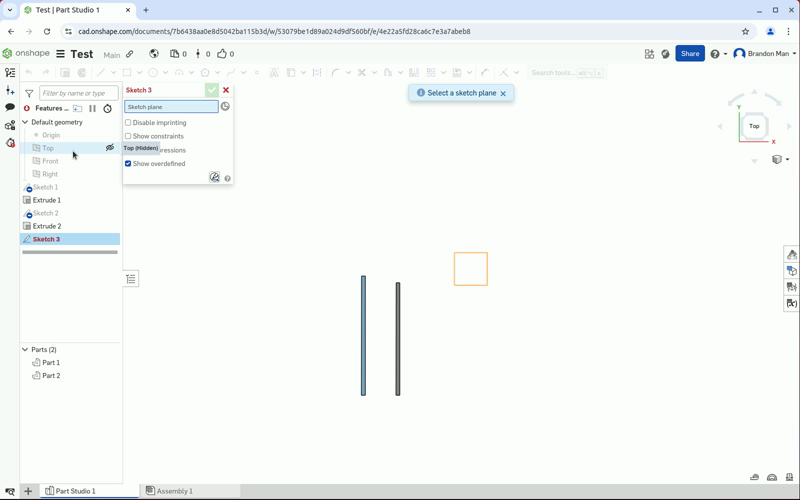
click(73, 150)
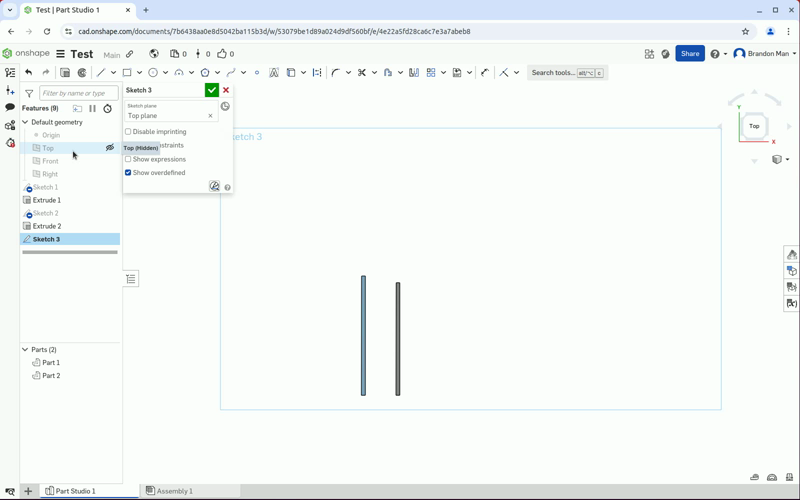
mouse_move(73, 352)
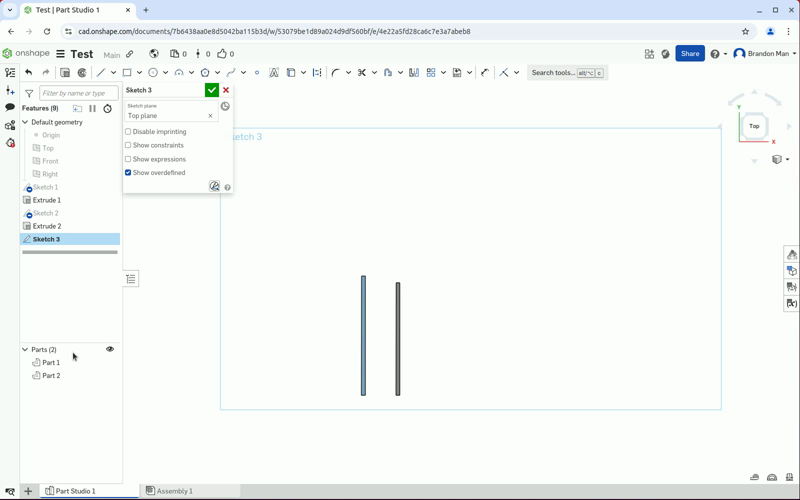
key(y)
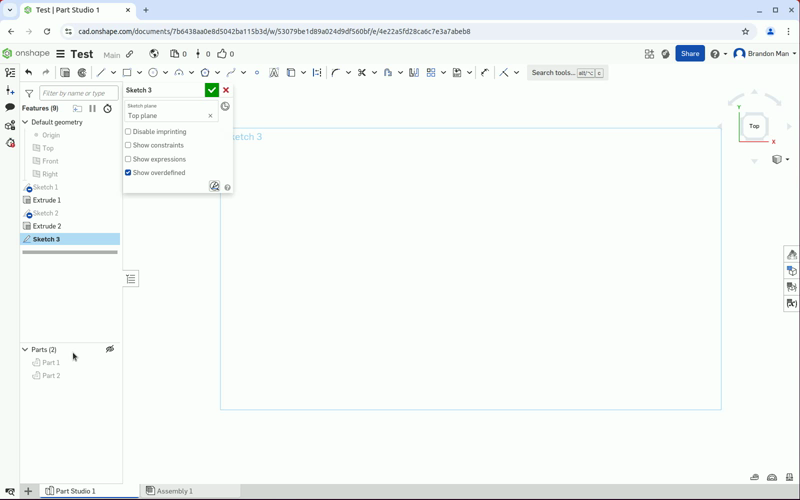
key(l)
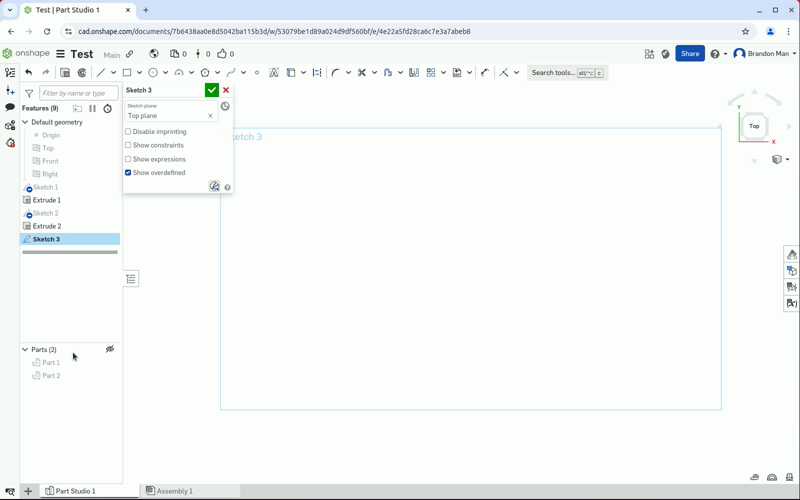
key_down(shift)
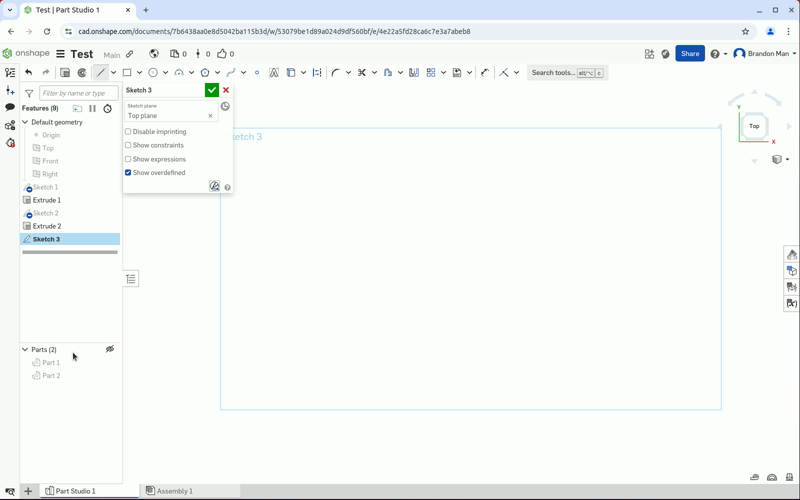
mouse_move(457, 386)
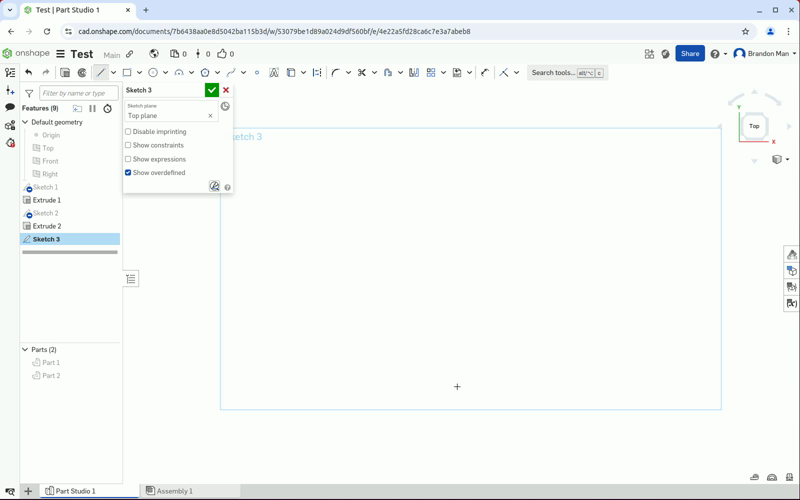
click(457, 386)
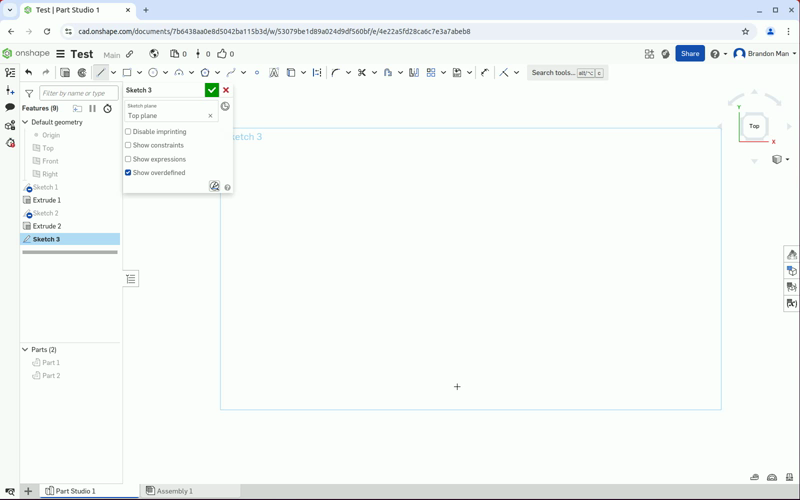
key_up(shift)
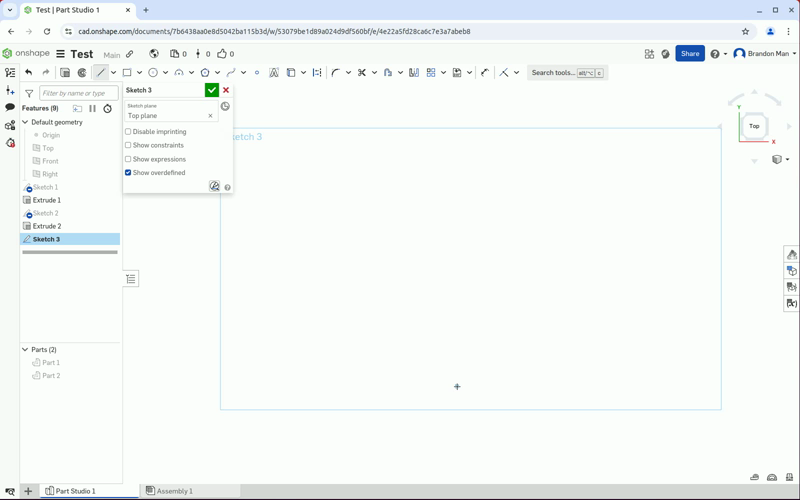
key_down(shift)
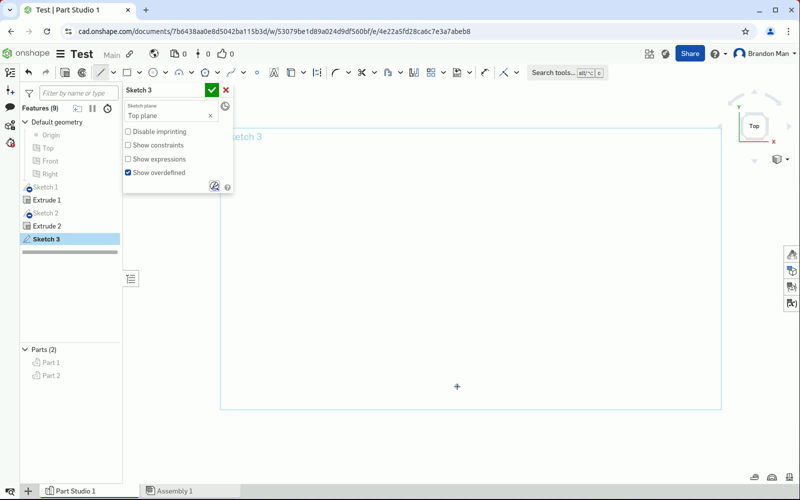
mouse_move(487, 386)
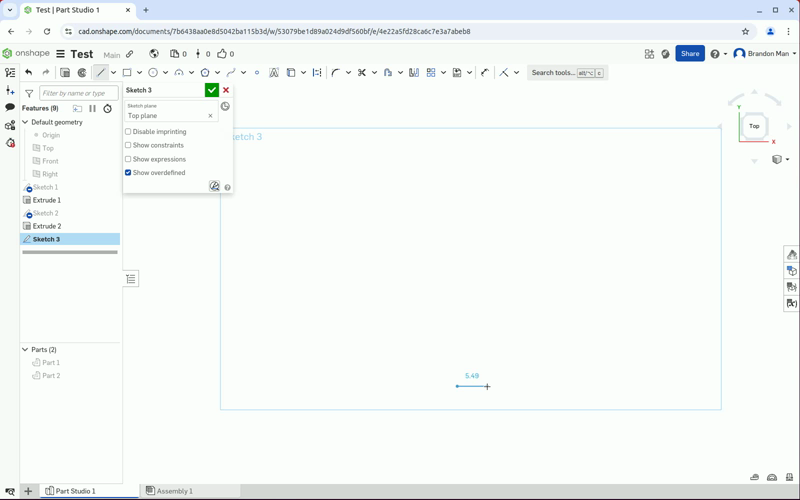
mouse_move(460, 386)
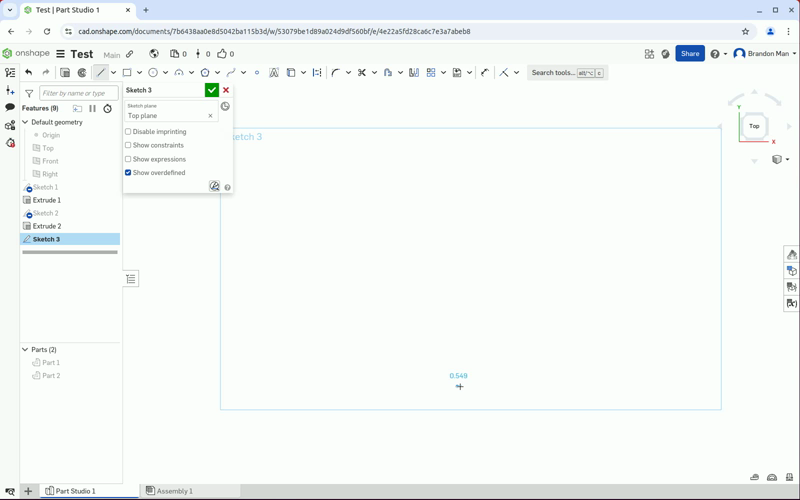
scroll(6)
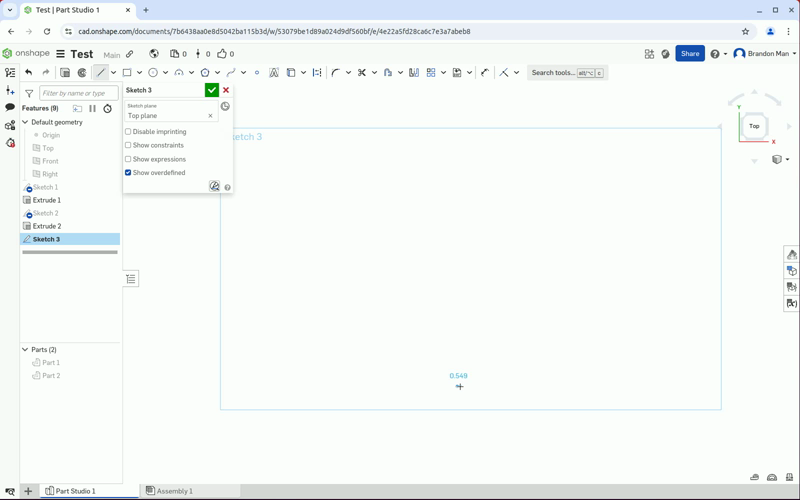
scroll(6)
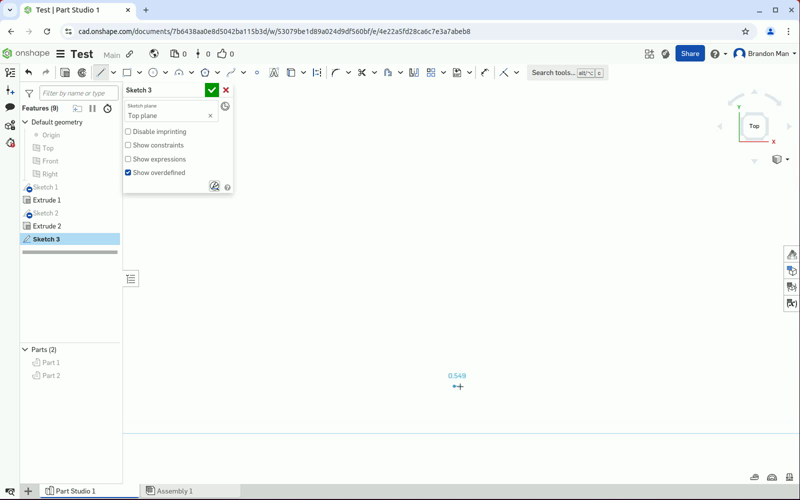
scroll(6)
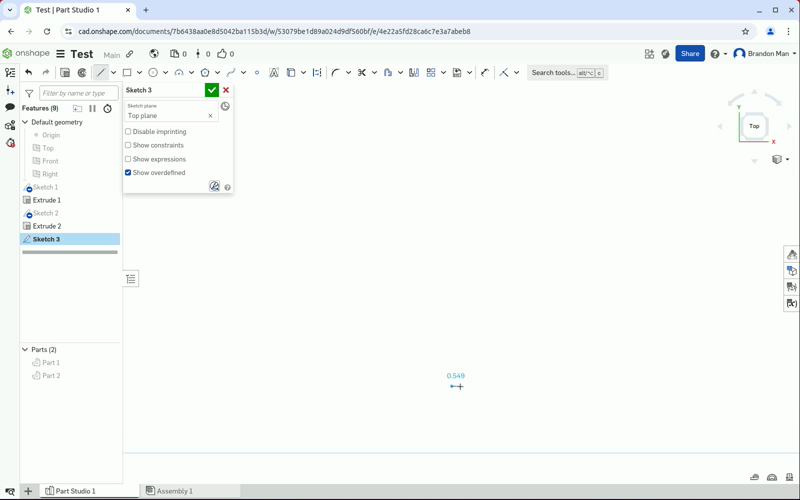
scroll(6)
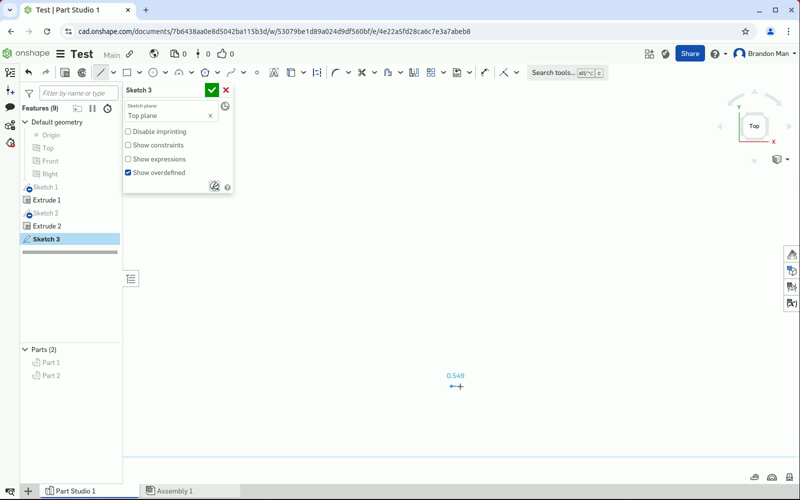
scroll(6)
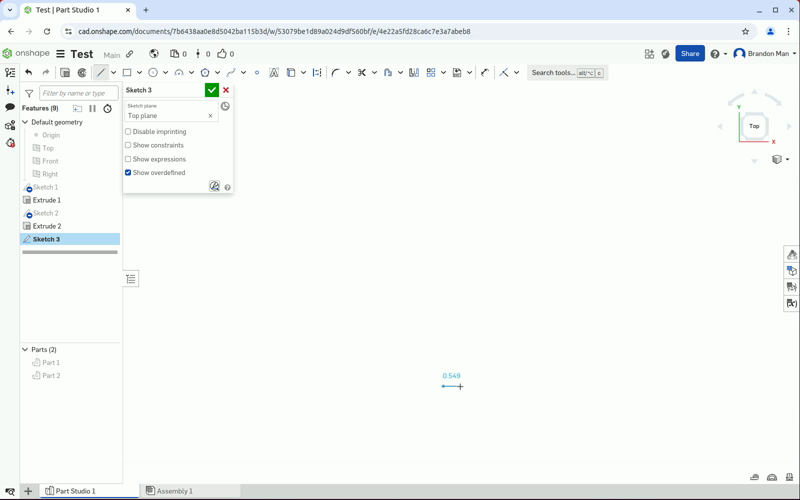
scroll(6)
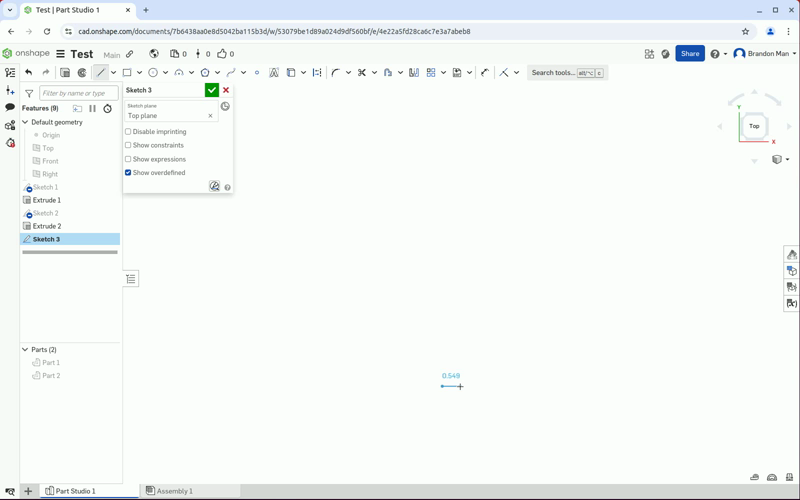
scroll(6)
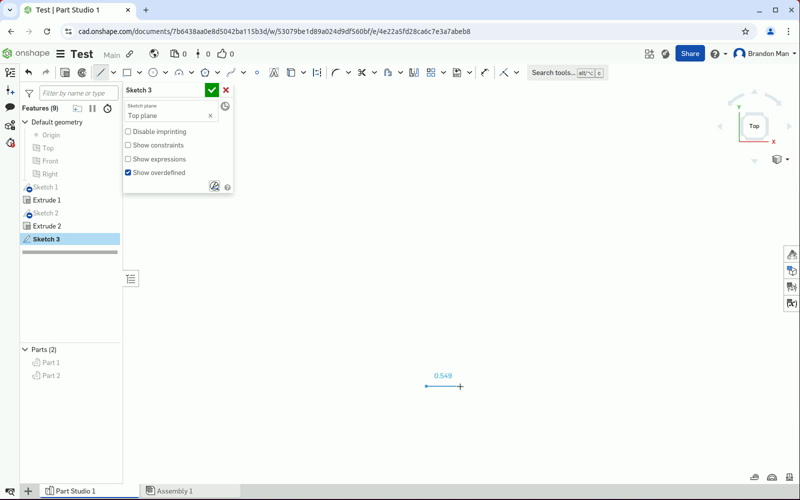
click(460, 386)
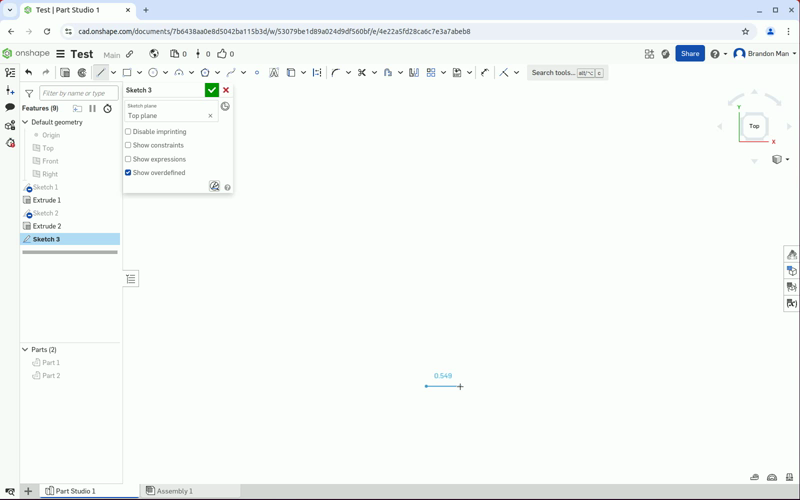
scroll(-6)
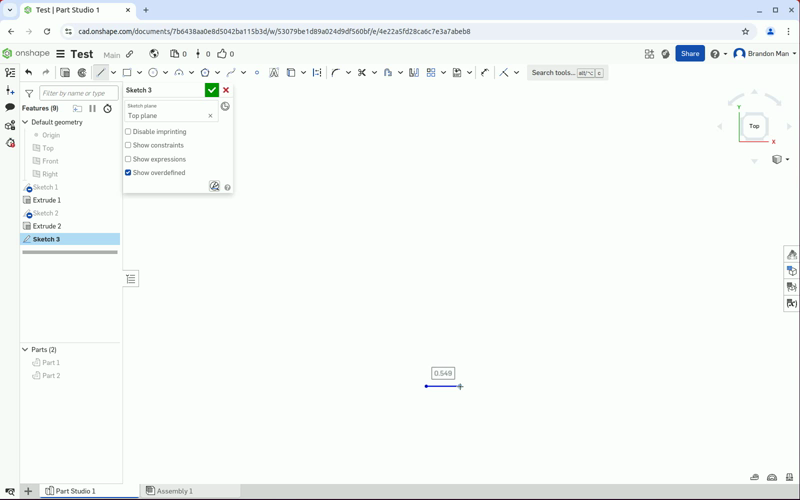
scroll(-6)
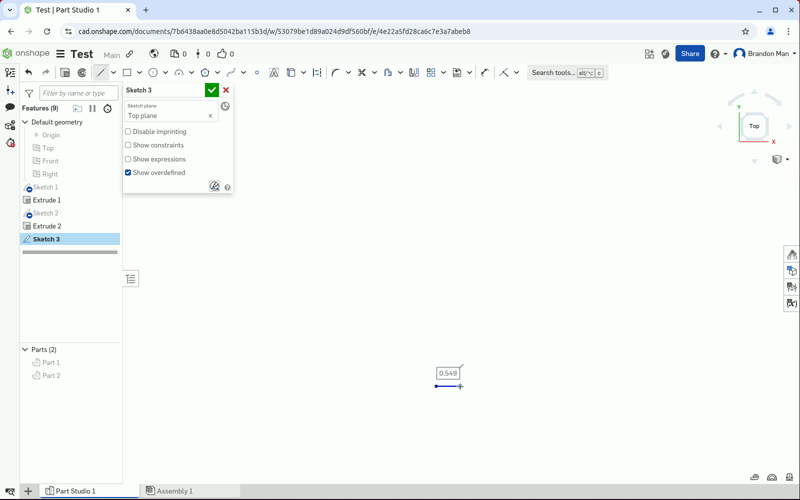
scroll(-6)
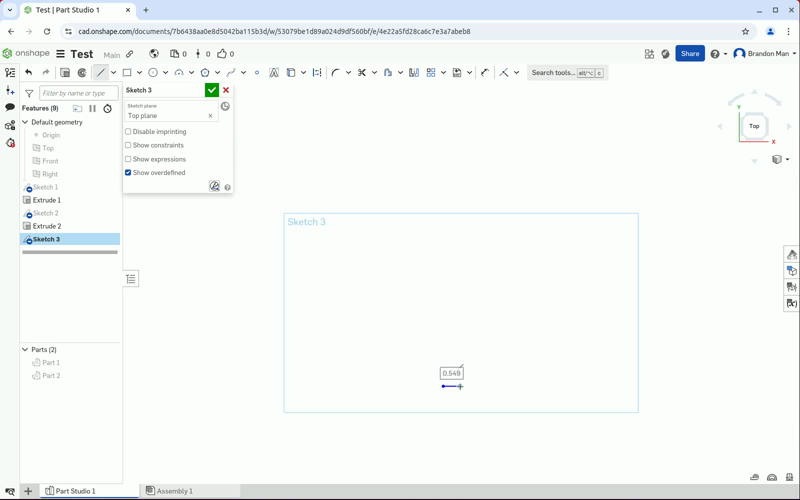
scroll(-6)
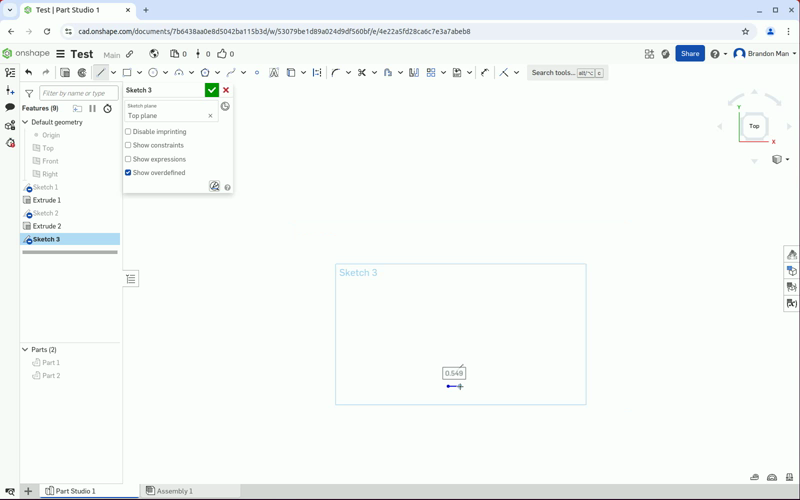
scroll(-6)
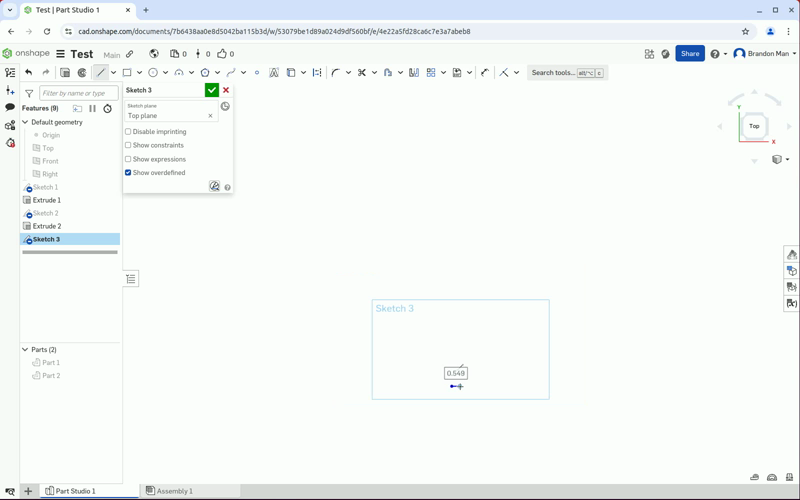
scroll(-6)
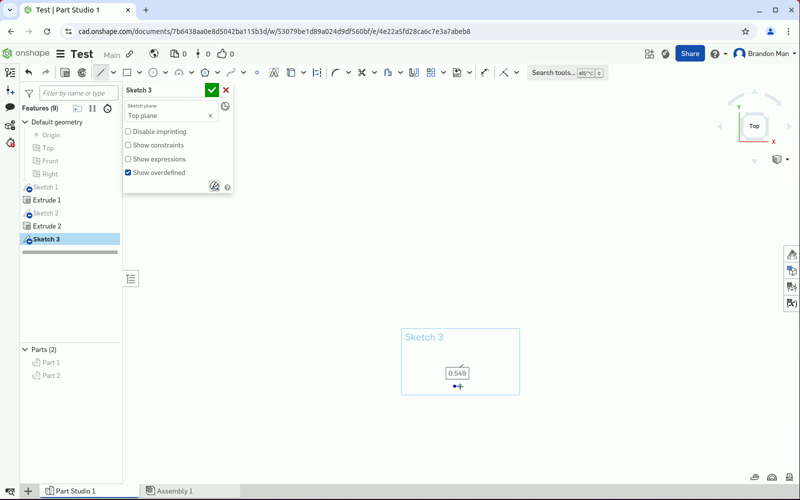
scroll(-6)
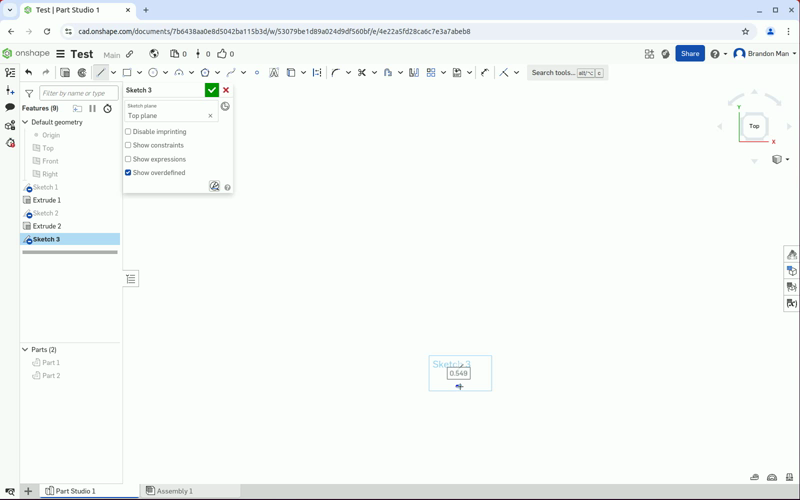
key_up(shift)
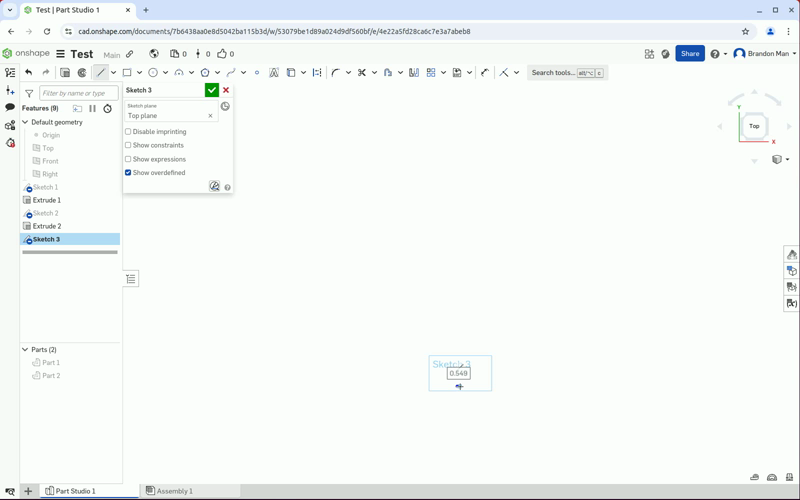
key_down(shift)
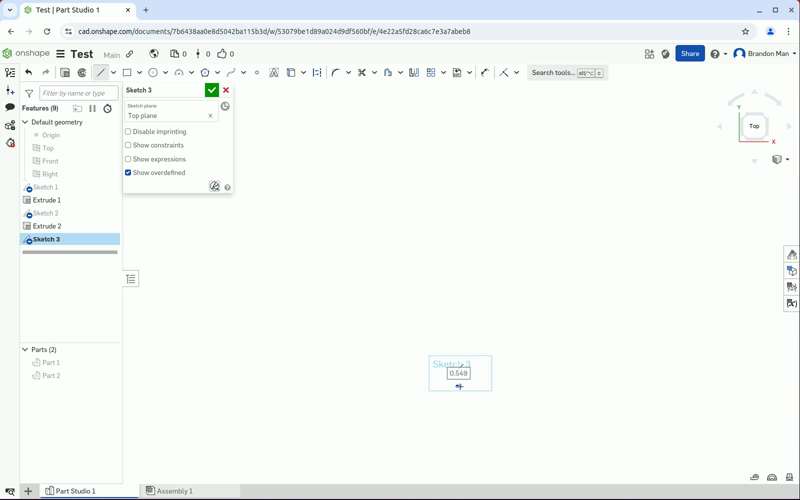
mouse_move(460, 282)
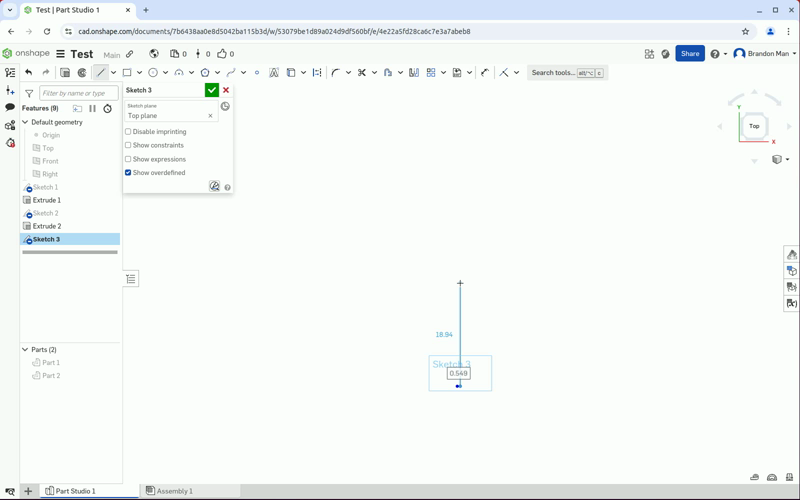
click(460, 282)
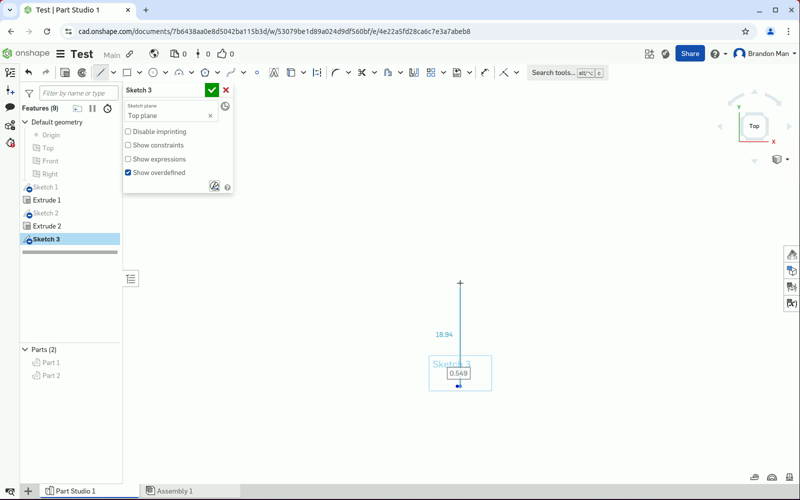
key_up(shift)
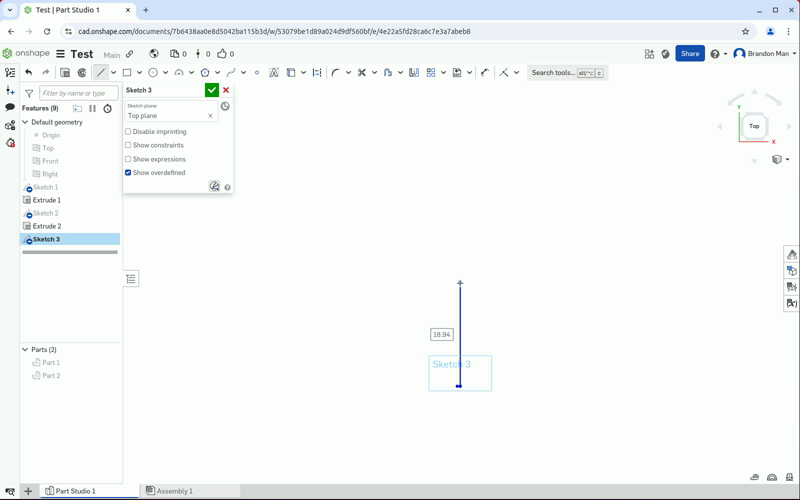
key_down(shift)
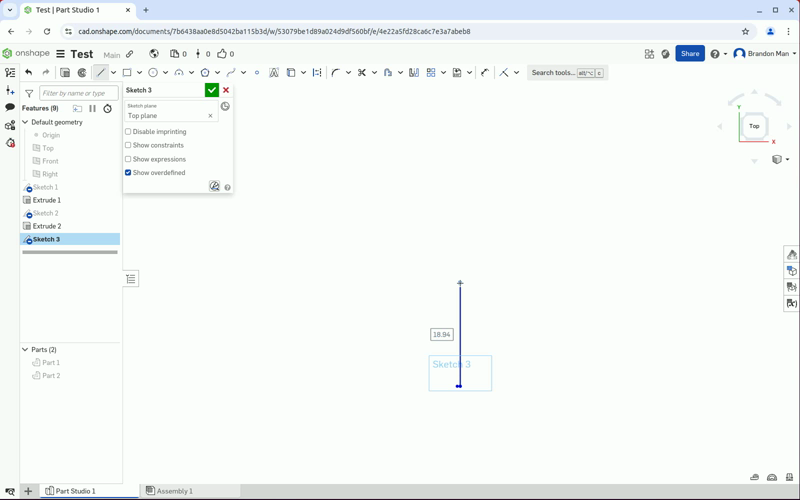
mouse_move(490, 282)
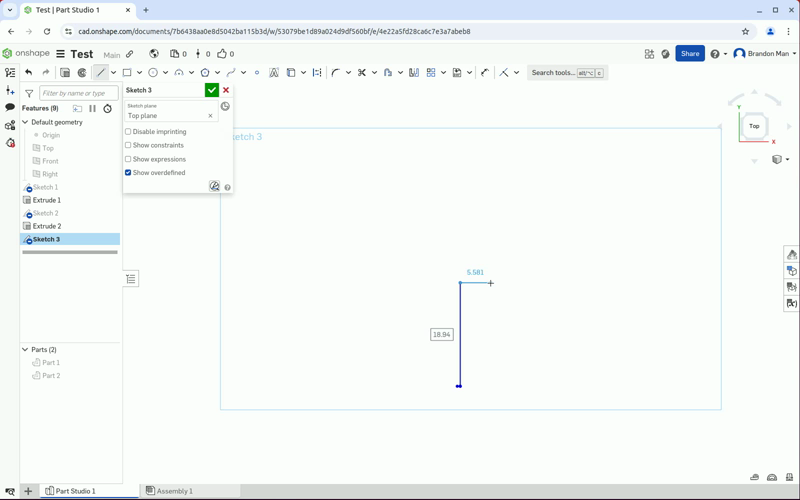
mouse_move(457, 282)
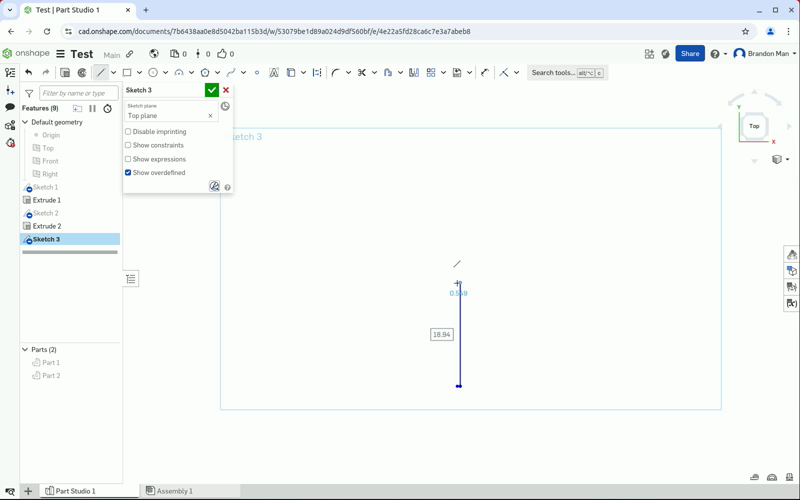
scroll(6)
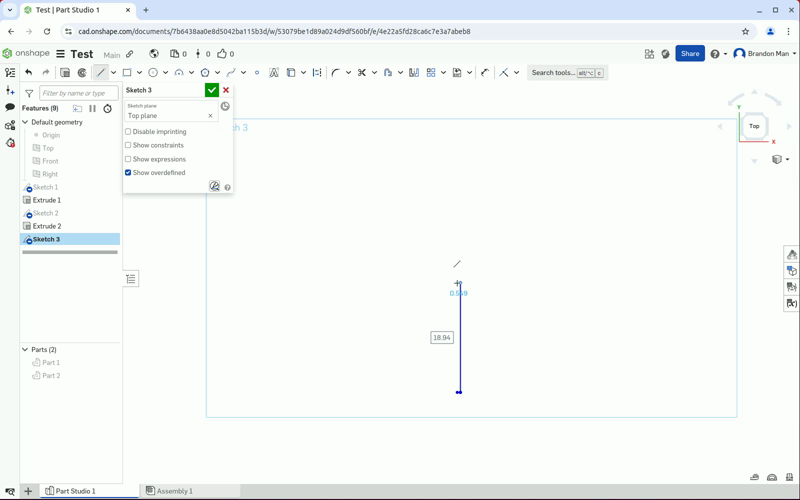
scroll(6)
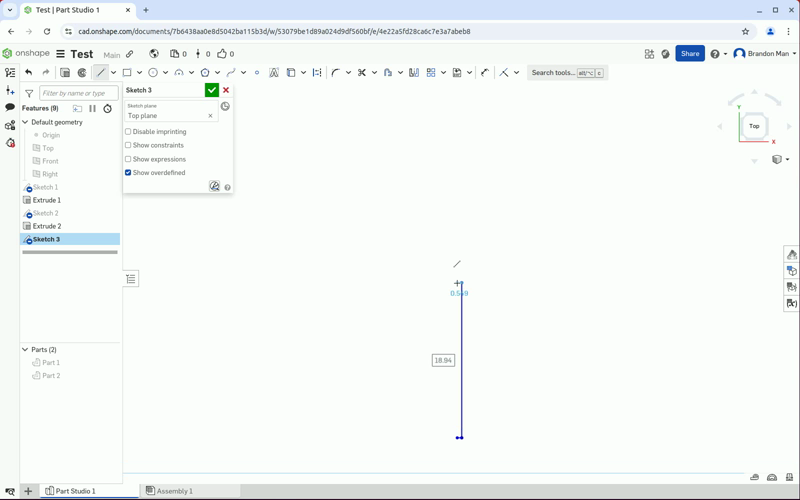
scroll(6)
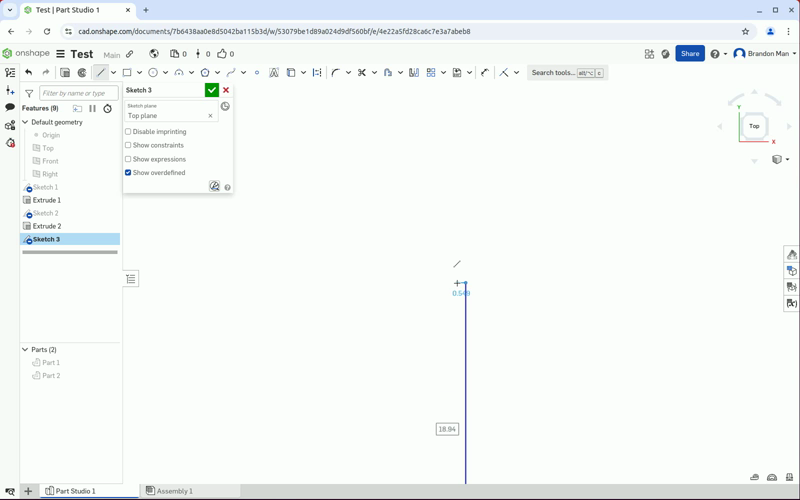
scroll(6)
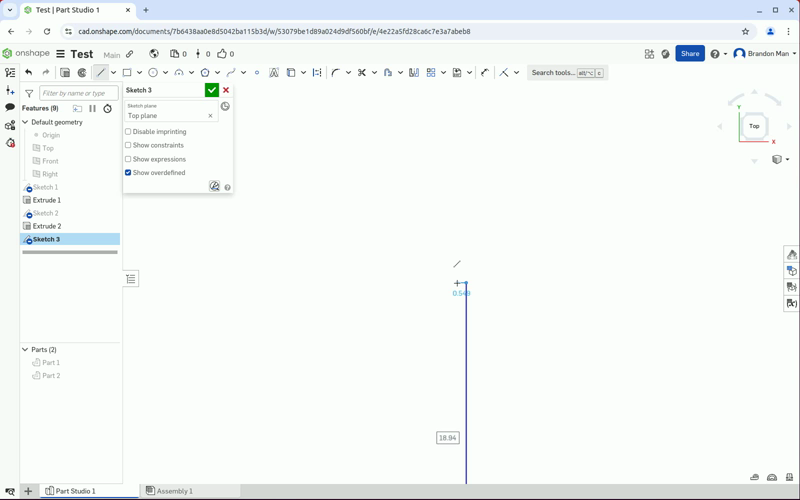
scroll(6)
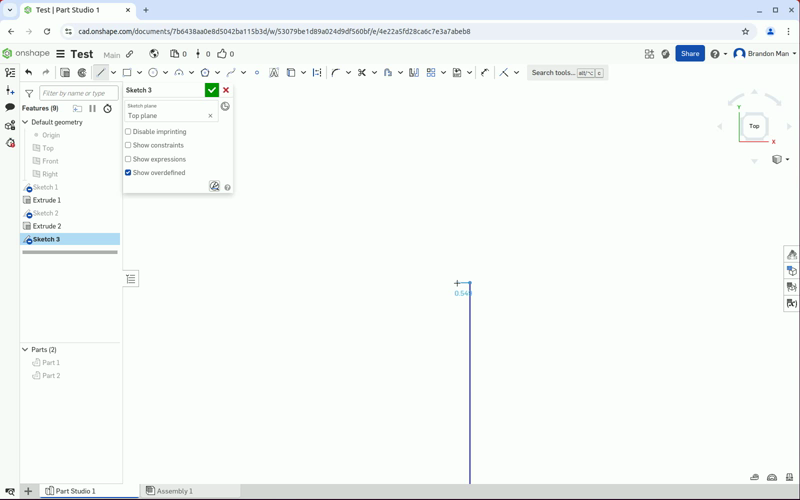
scroll(6)
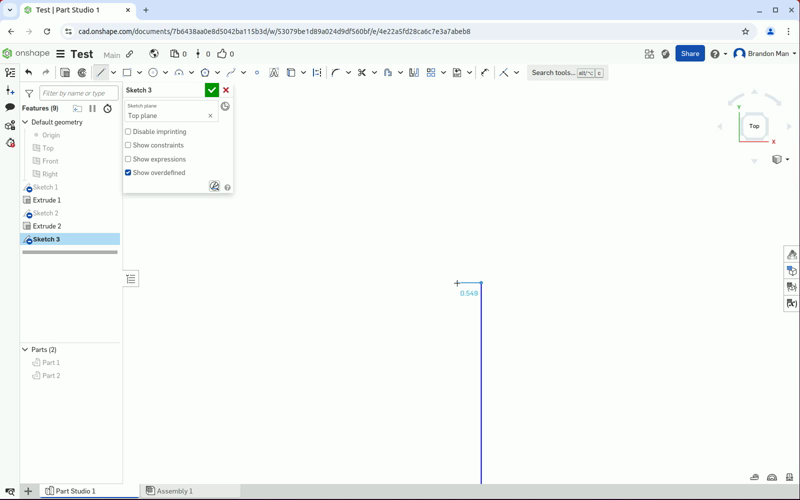
scroll(6)
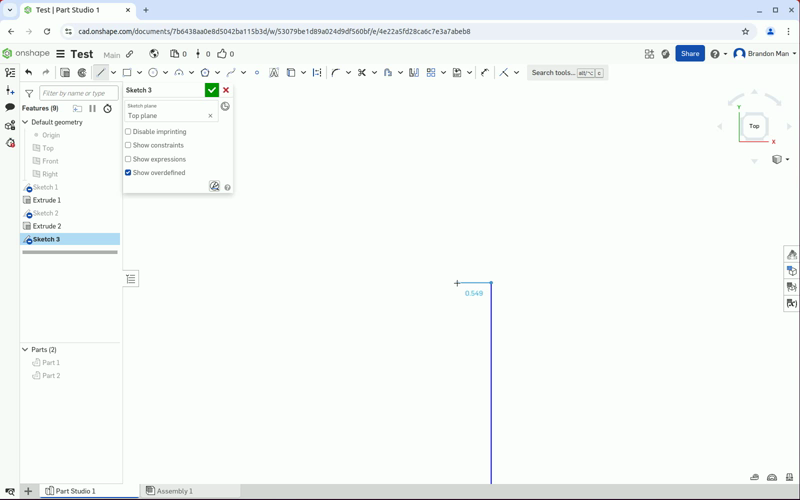
click(457, 282)
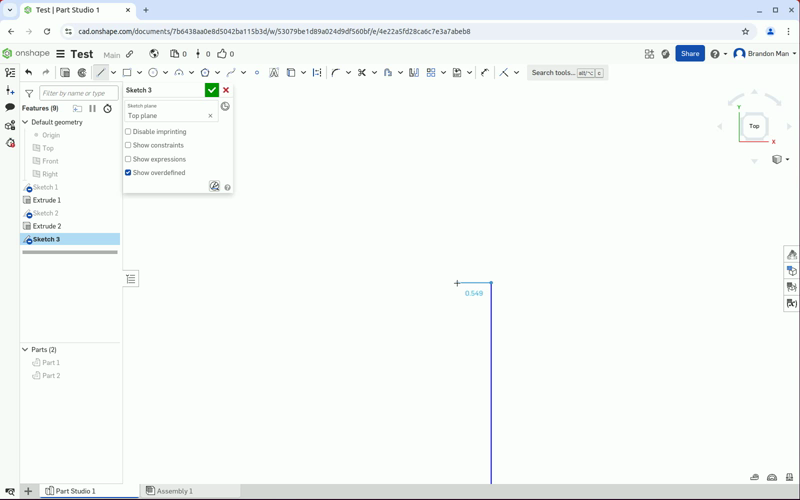
scroll(-6)
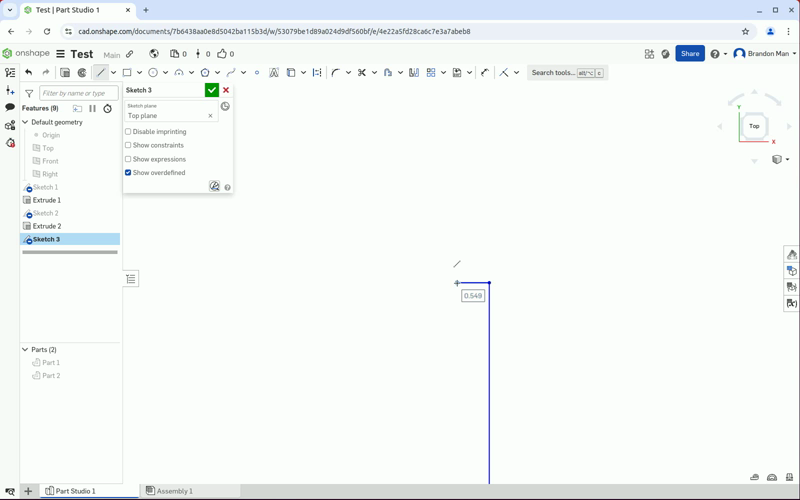
scroll(-6)
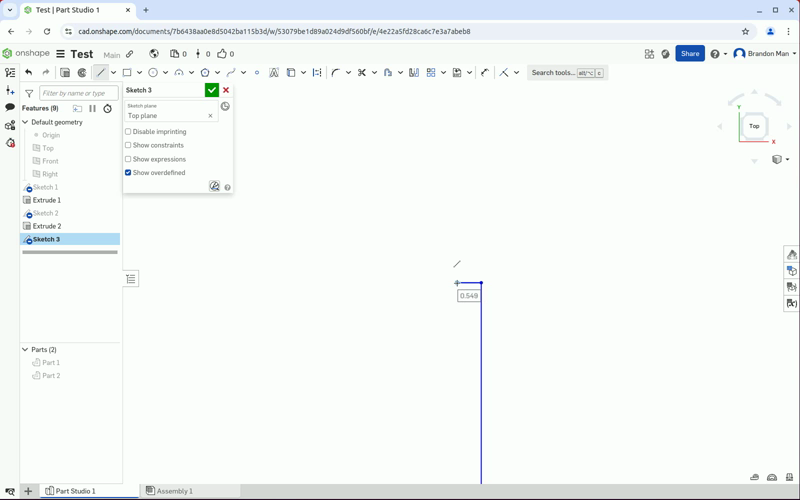
scroll(-6)
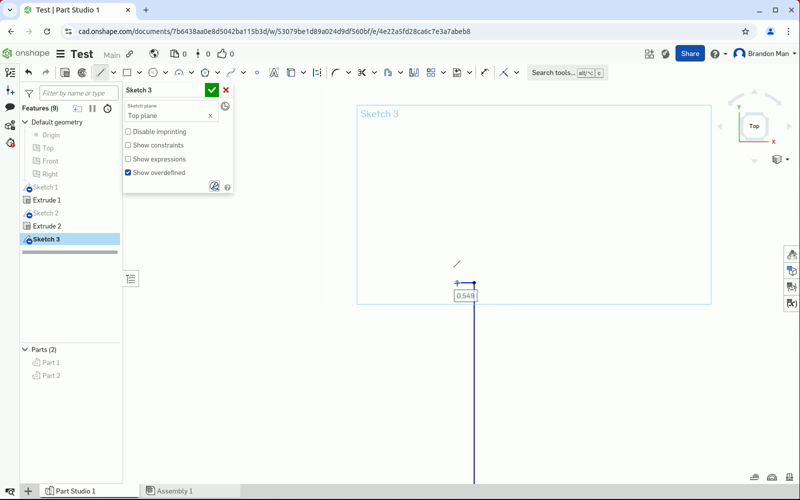
scroll(-6)
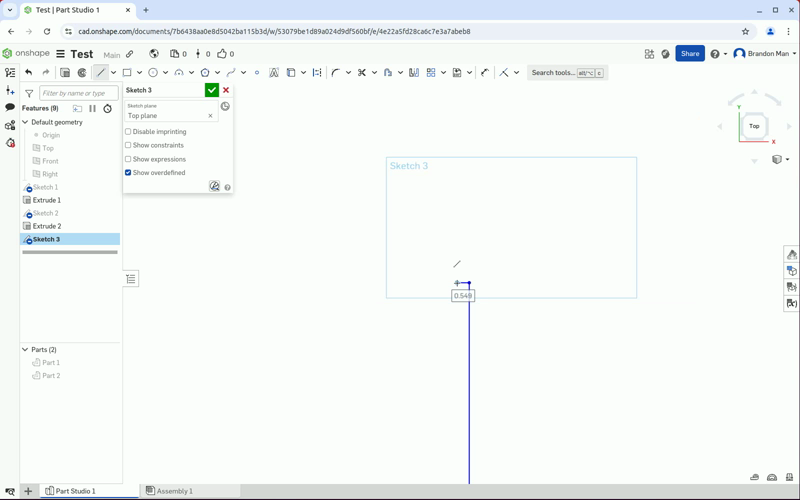
scroll(-6)
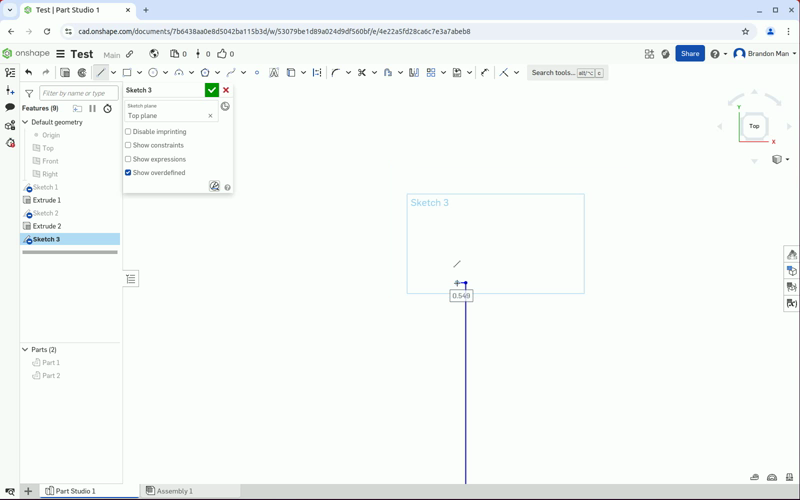
scroll(-6)
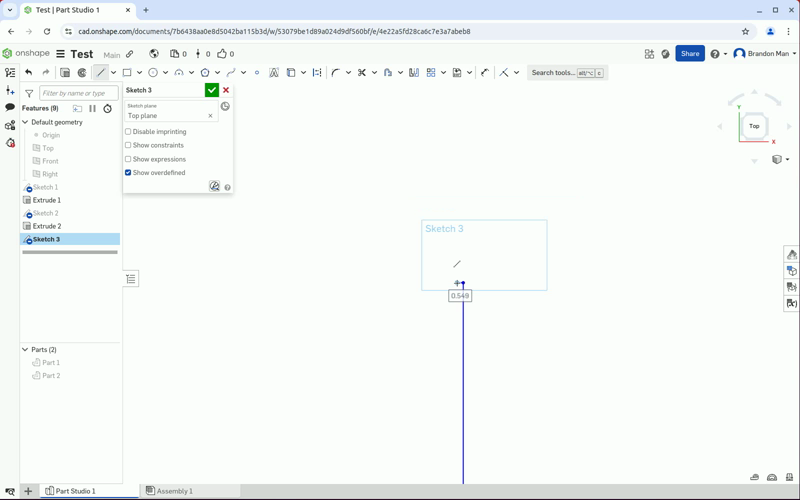
scroll(-6)
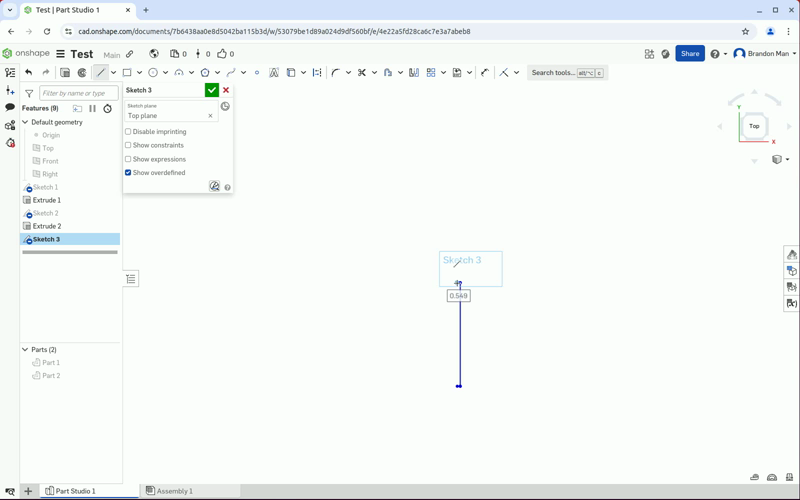
key_up(shift)
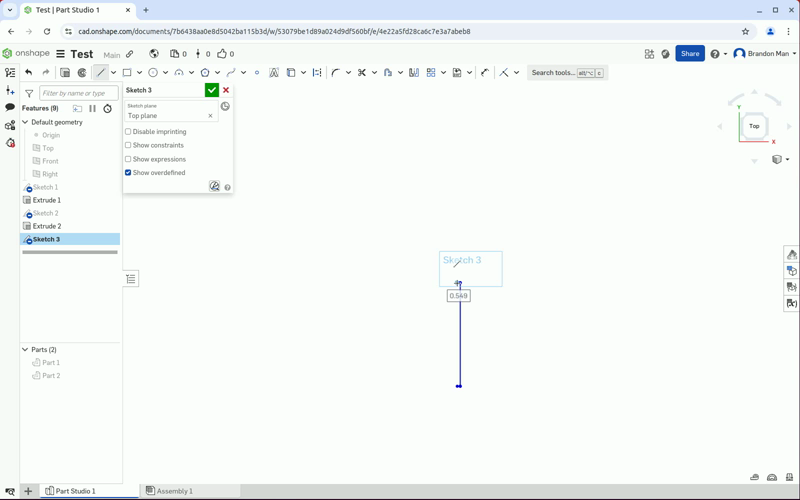
key_down(shift)
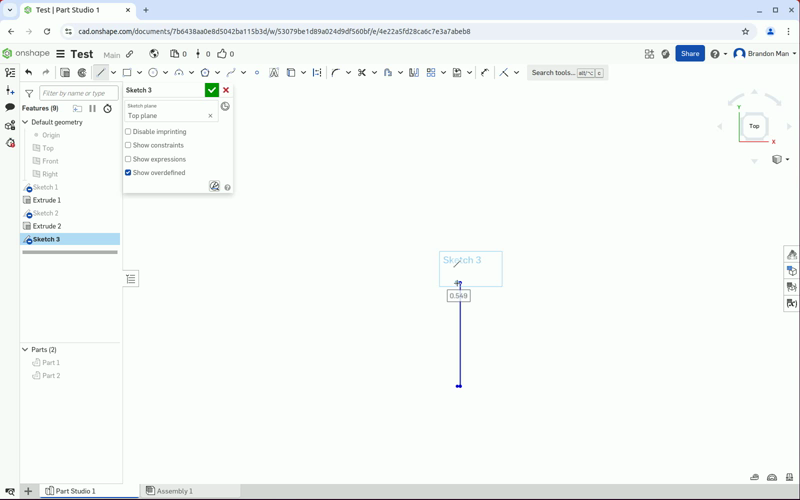
mouse_move(457, 386)
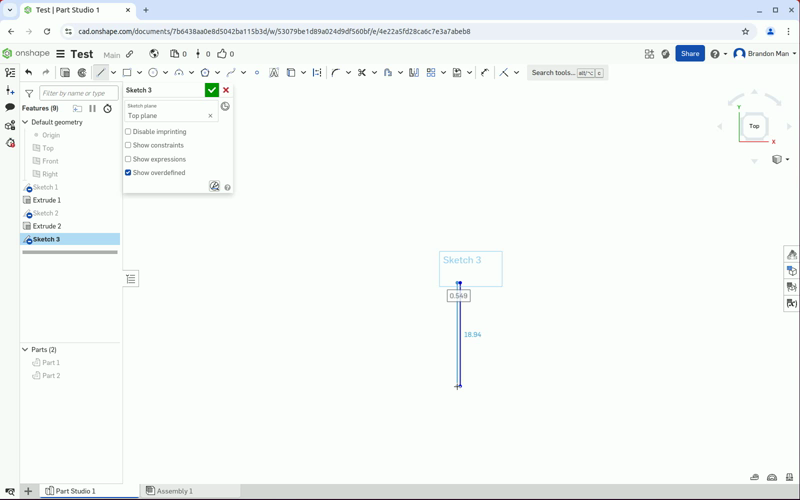
scroll(6)
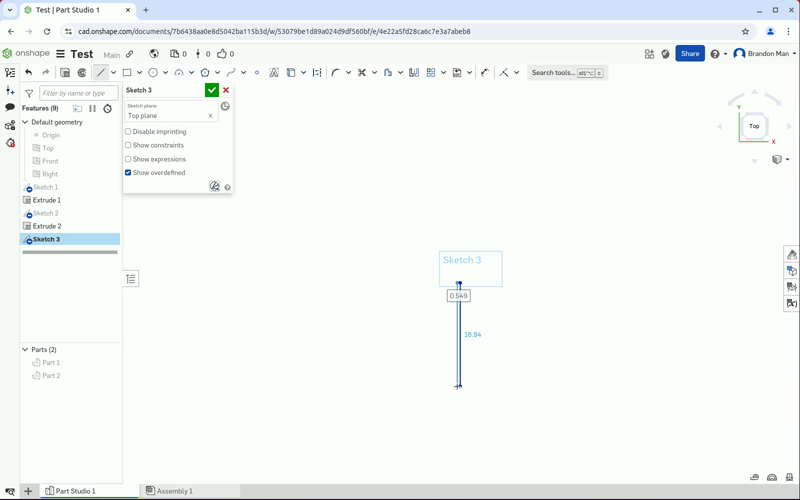
scroll(6)
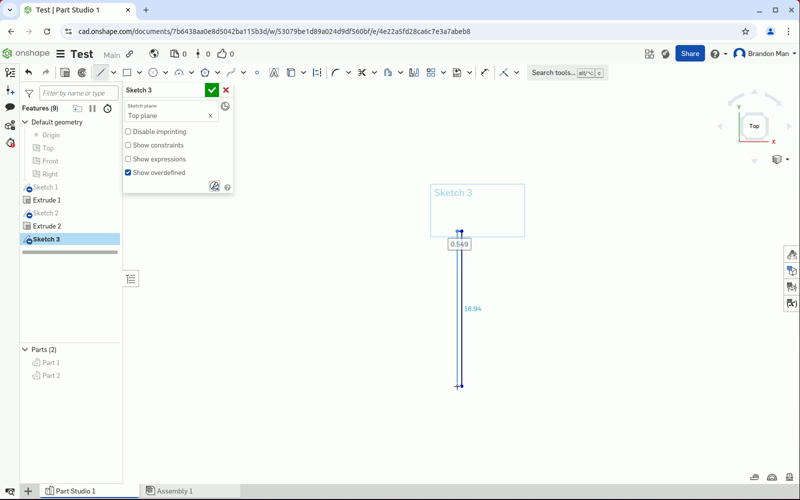
scroll(6)
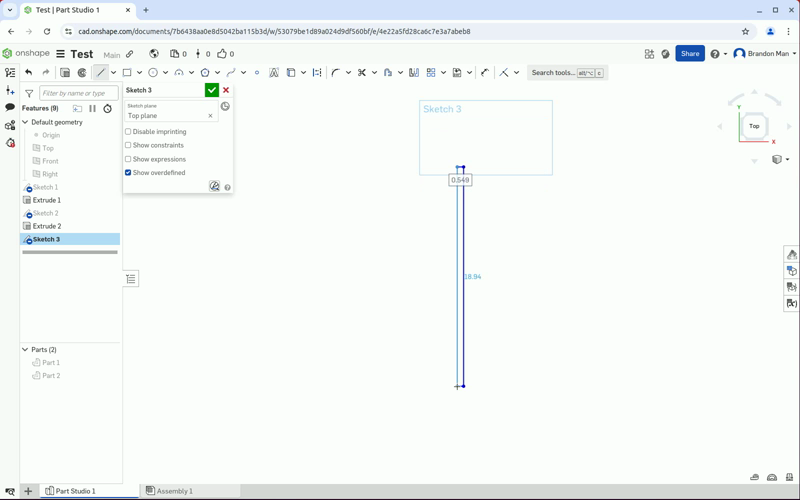
scroll(6)
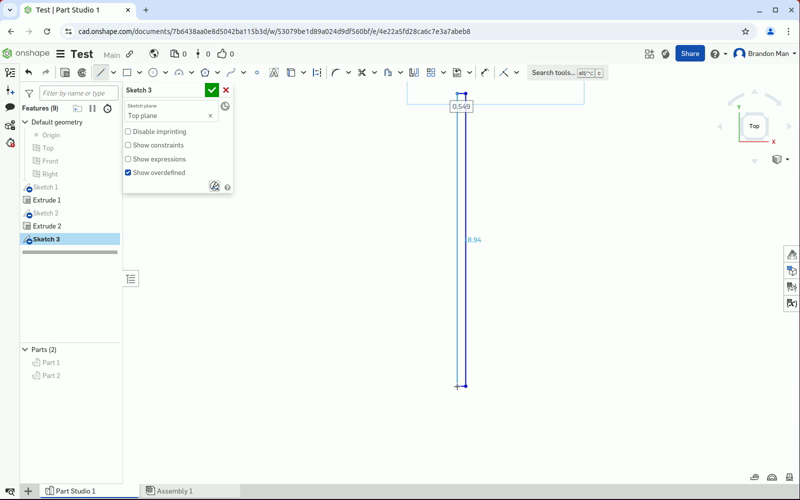
scroll(6)
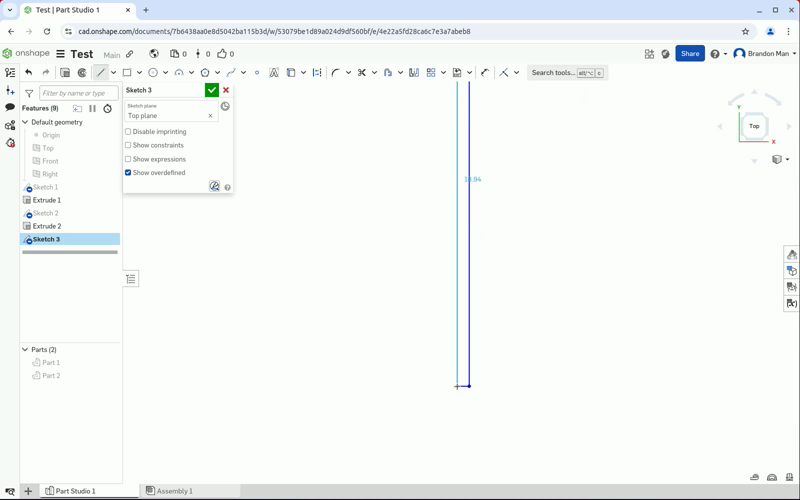
scroll(6)
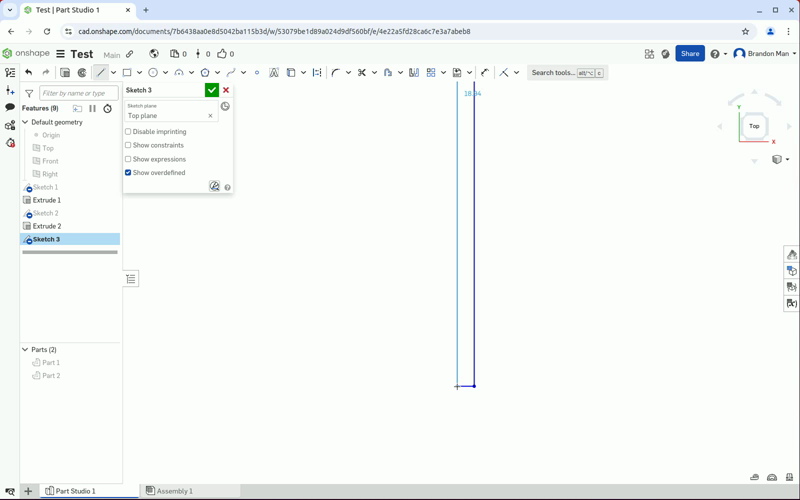
scroll(6)
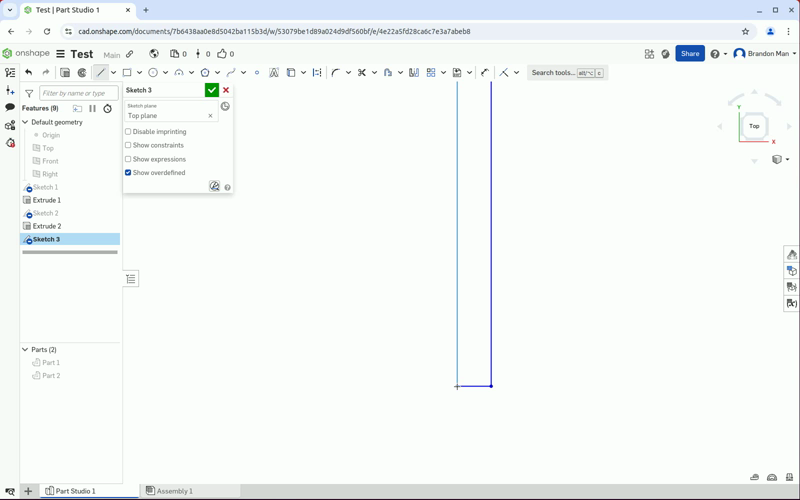
key_up(shift)
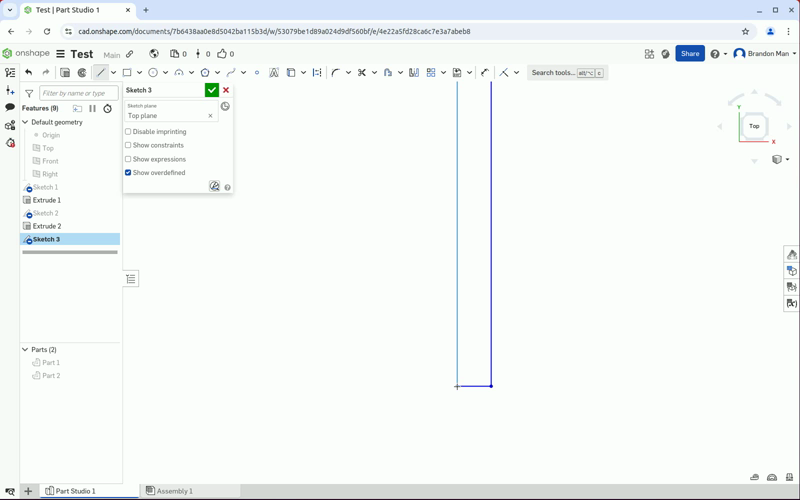
click(457, 386)
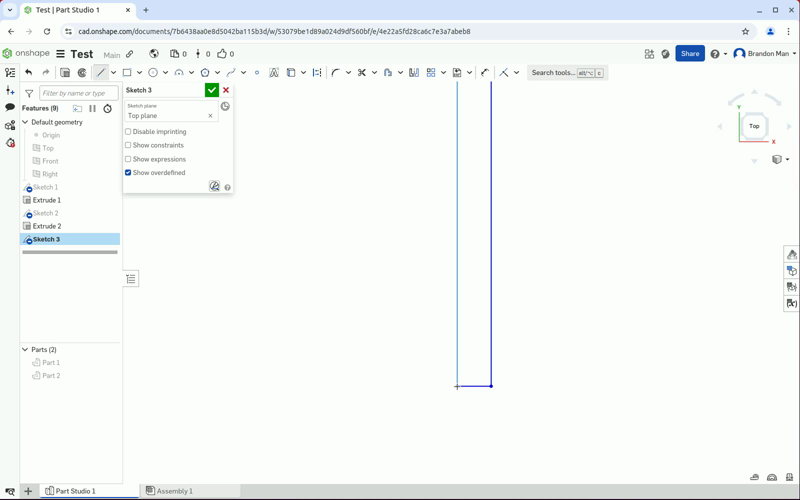
scroll(-6)
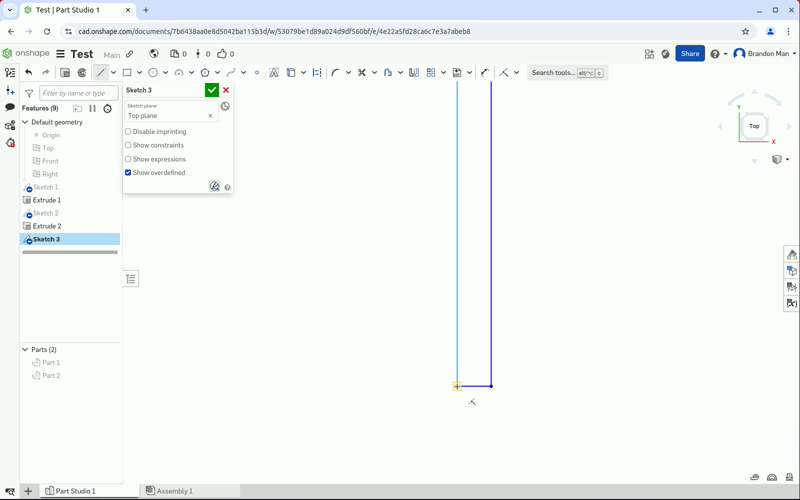
scroll(-6)
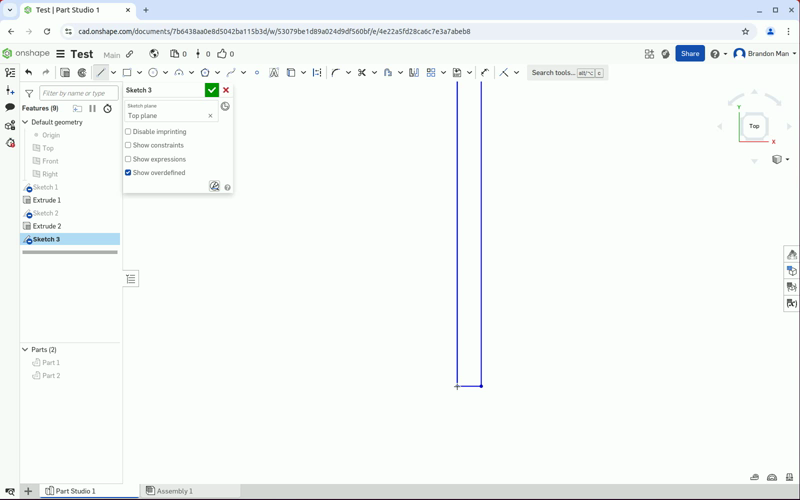
scroll(-6)
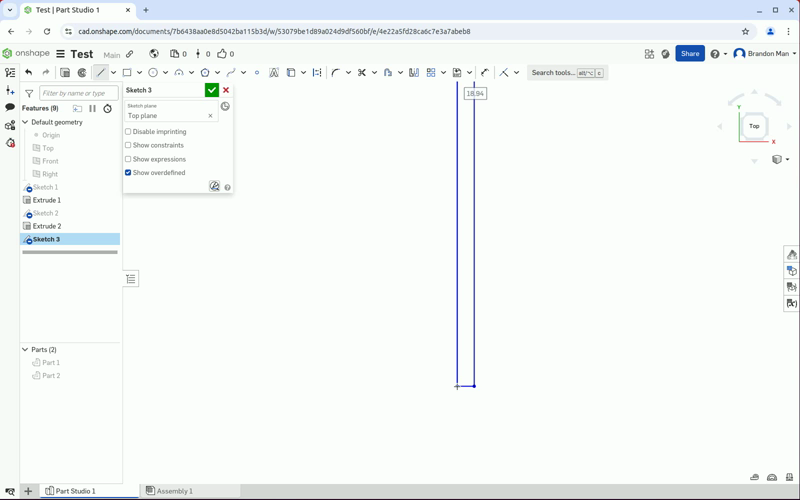
scroll(-6)
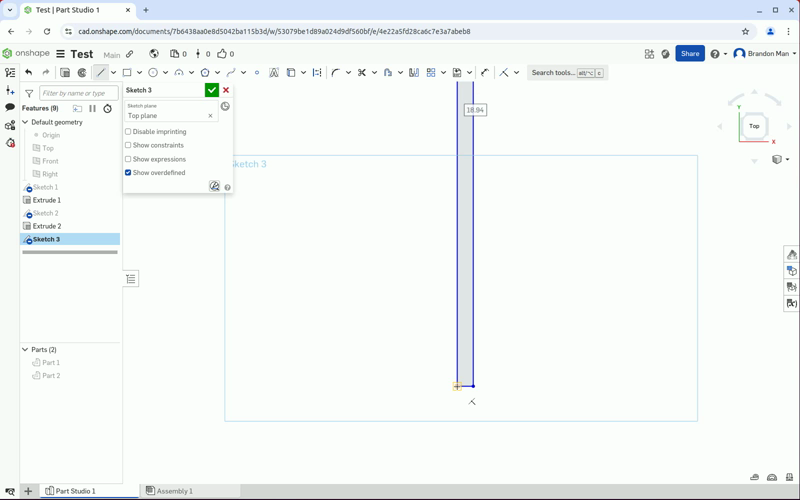
scroll(-6)
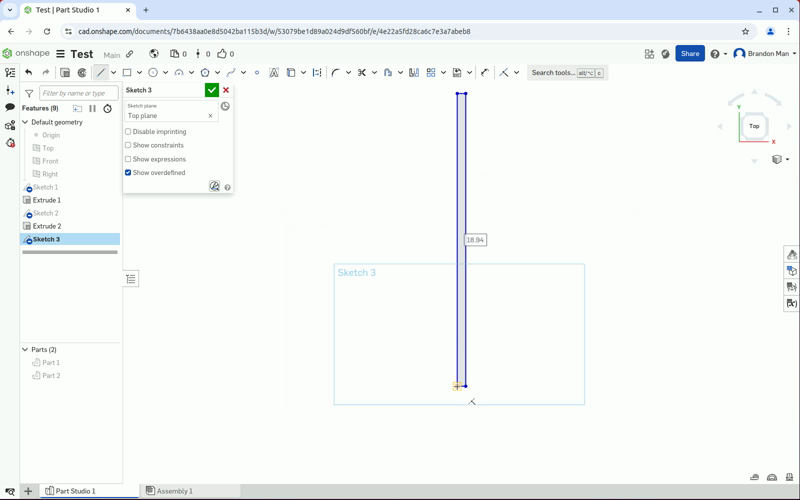
scroll(-6)
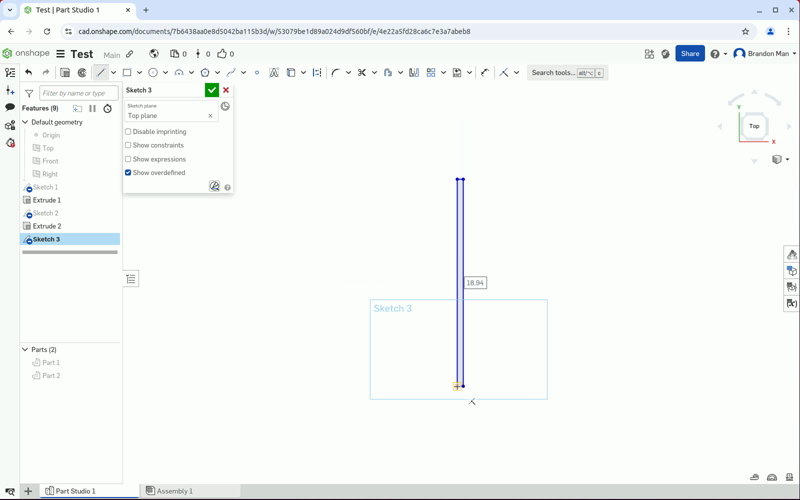
scroll(-6)
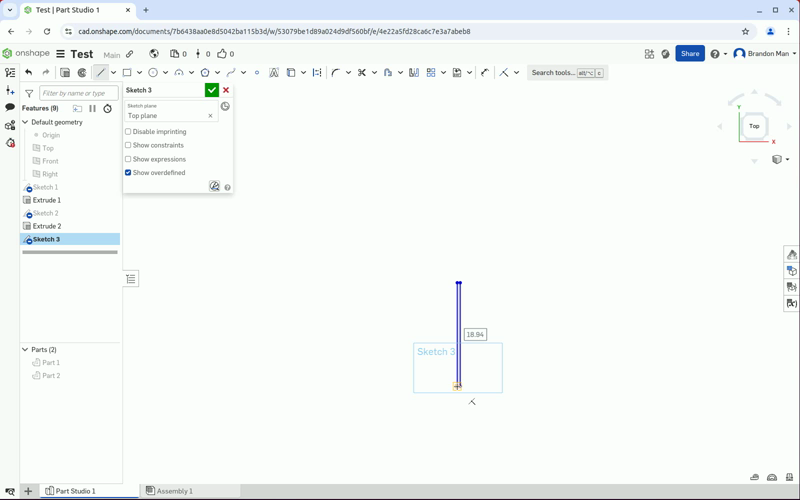
key(esc)
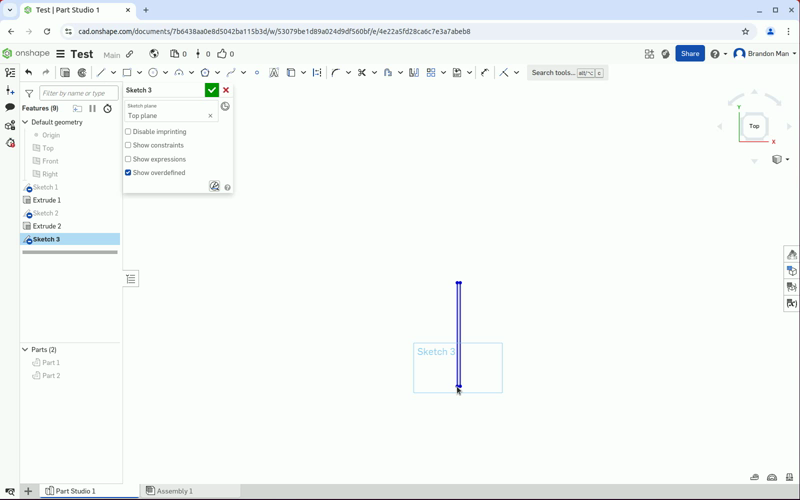
mouse_move(459, 308)
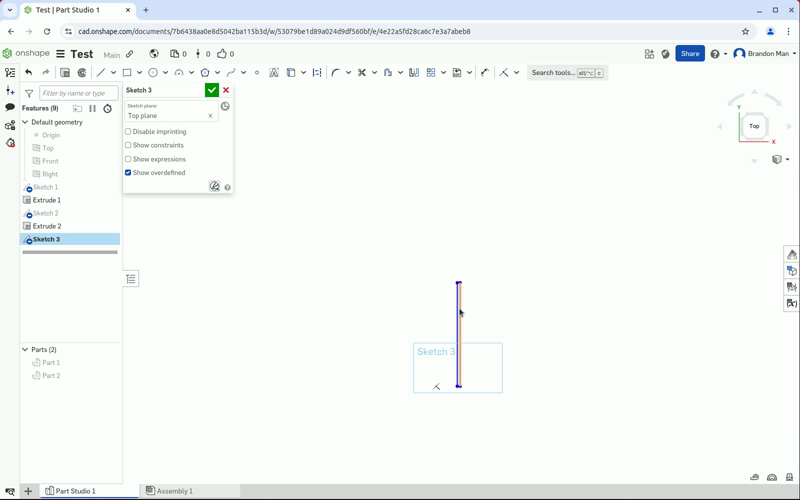
scroll(6)
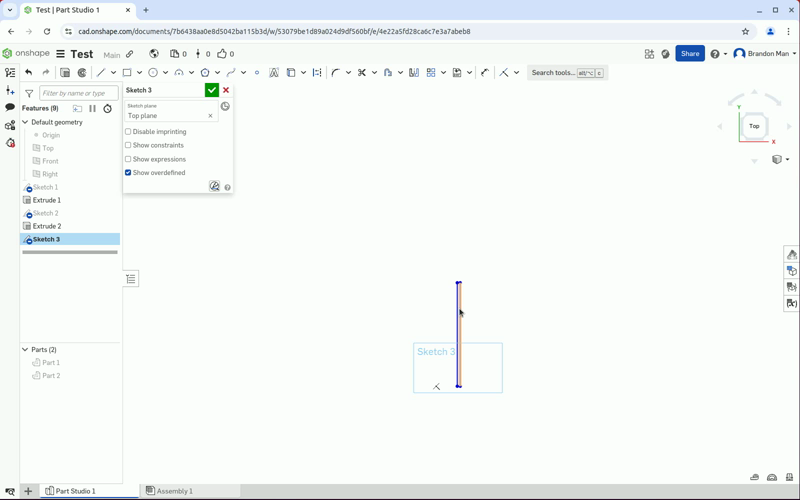
scroll(6)
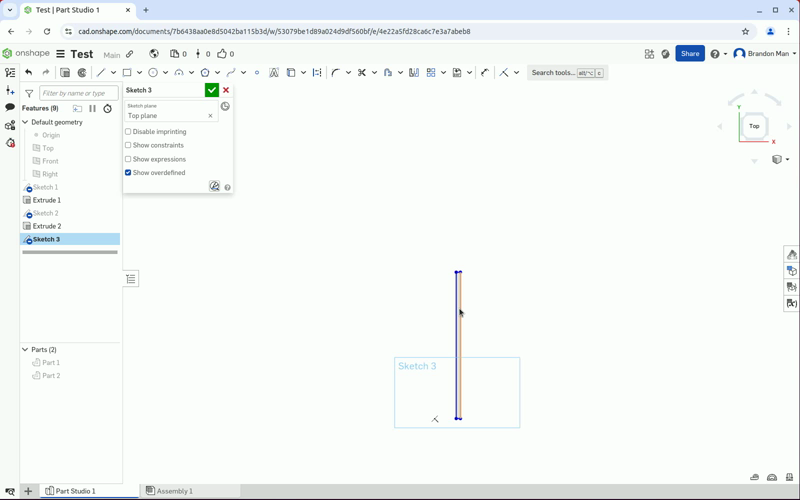
scroll(6)
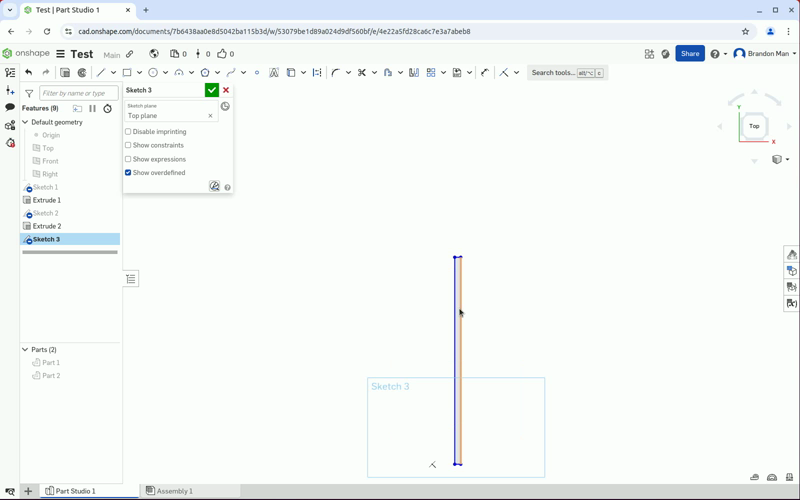
scroll(6)
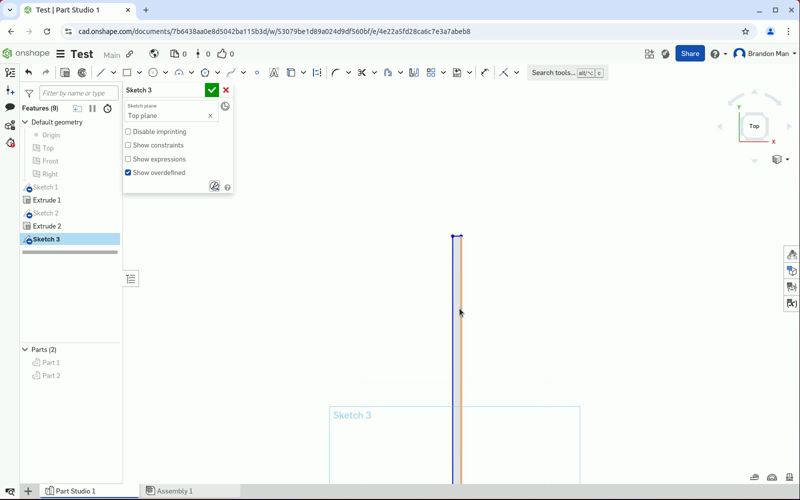
scroll(6)
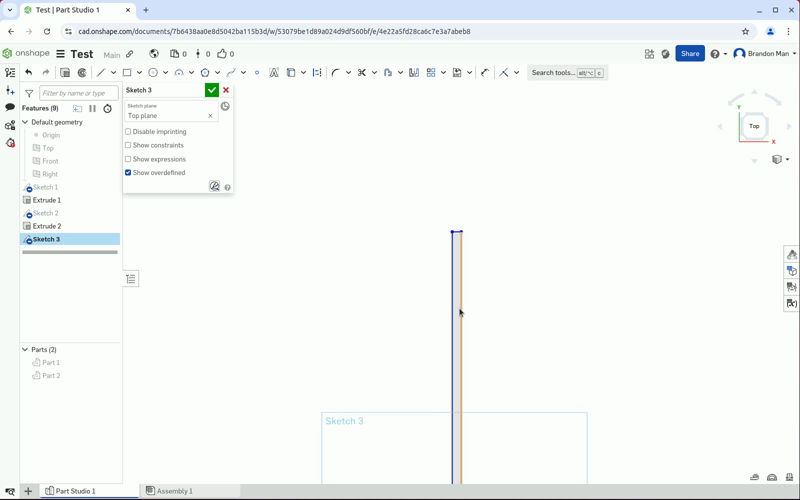
scroll(6)
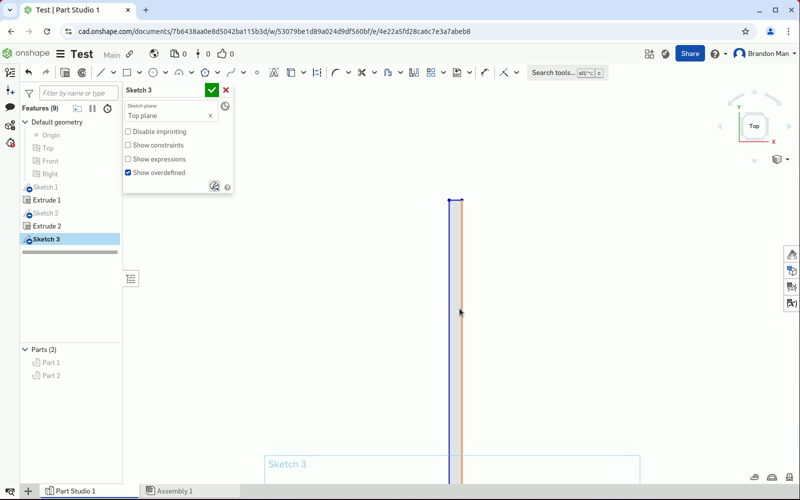
scroll(6)
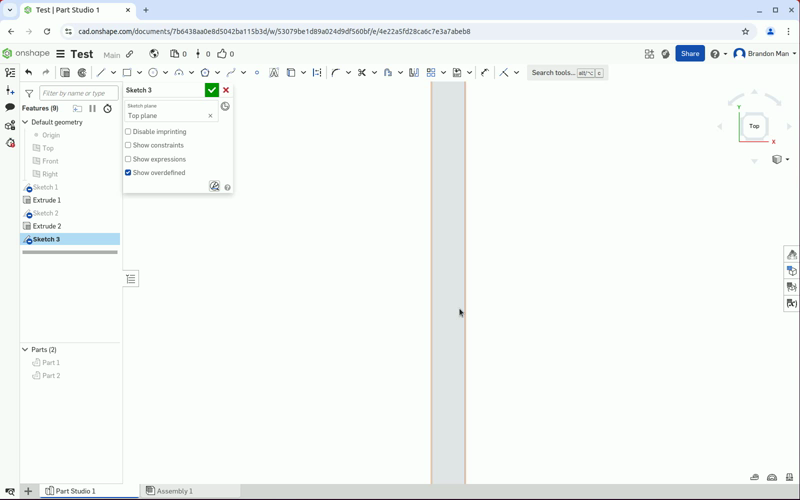
click(459, 308)
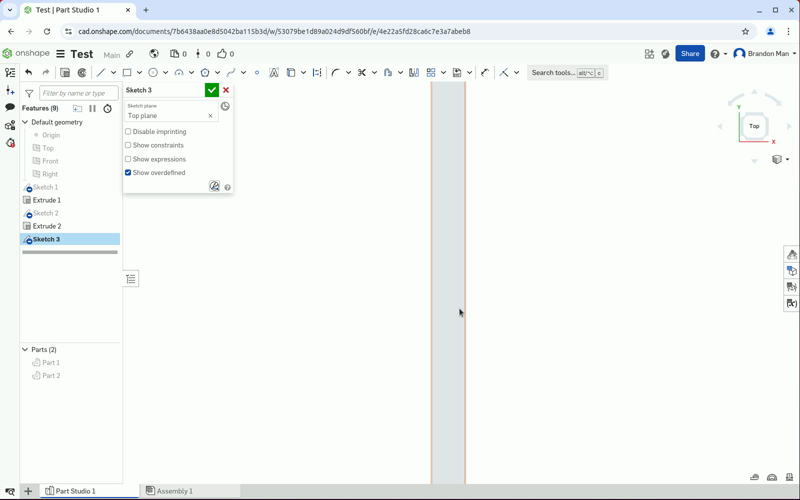
scroll(-6)
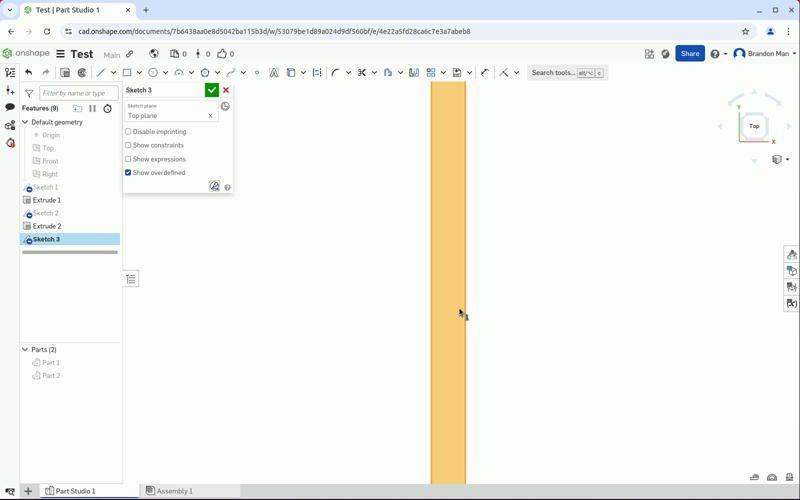
scroll(-6)
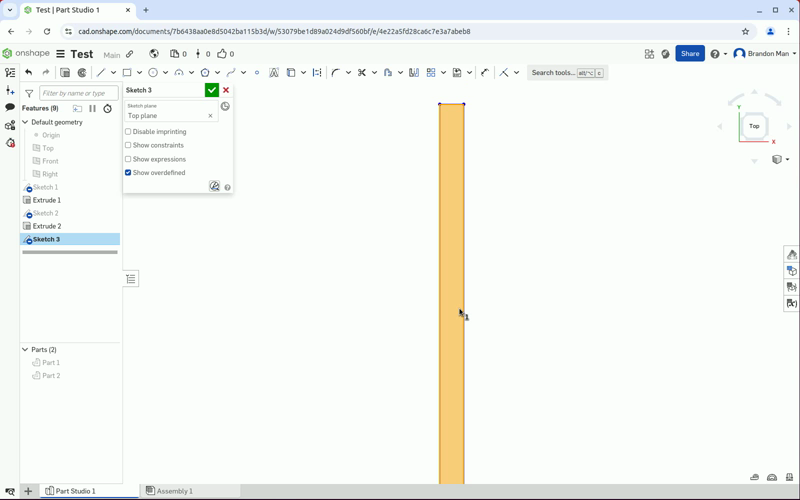
scroll(-6)
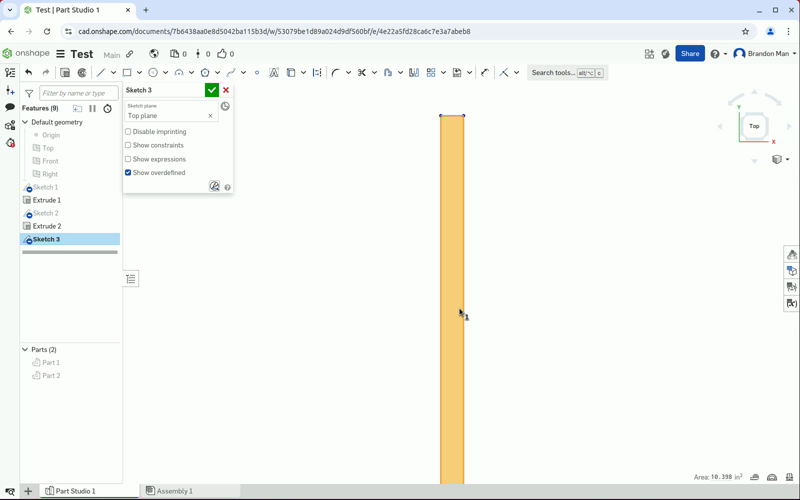
scroll(-6)
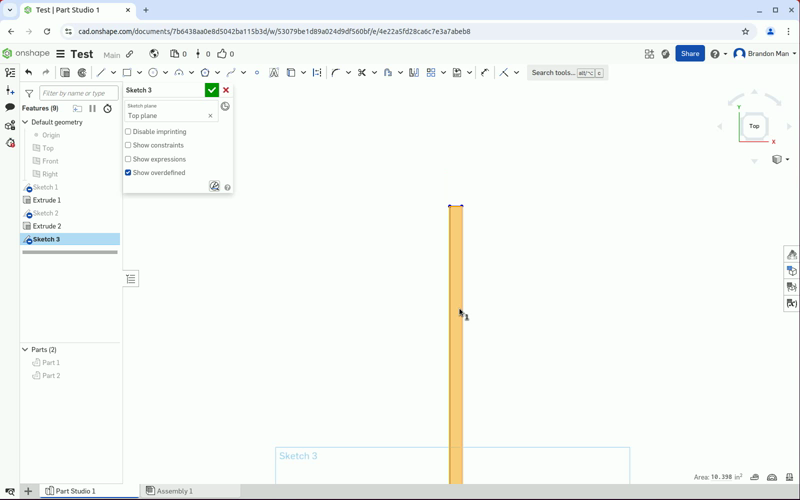
scroll(-6)
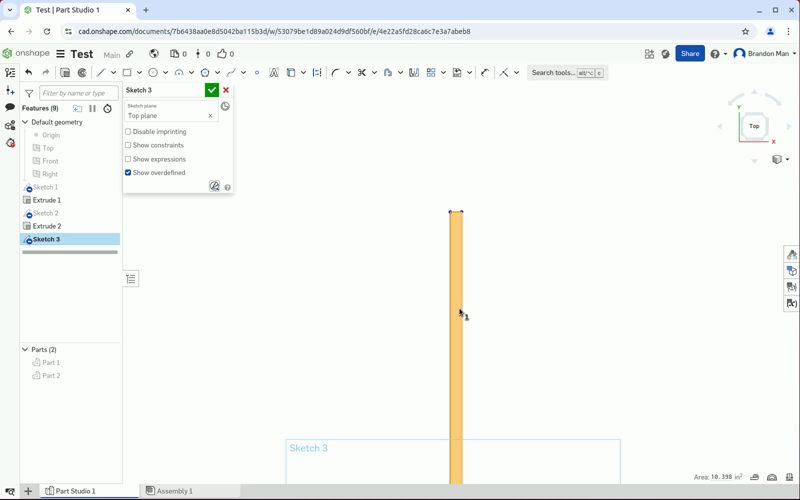
scroll(-6)
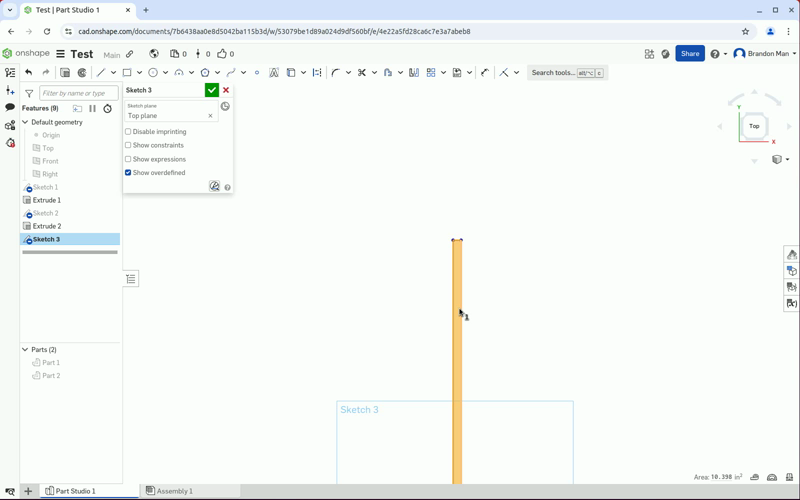
scroll(-6)
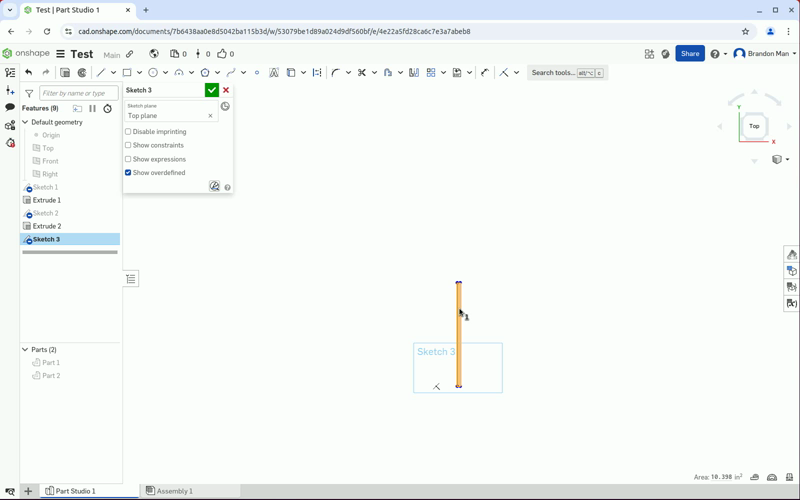
mouse_move(73, 352)
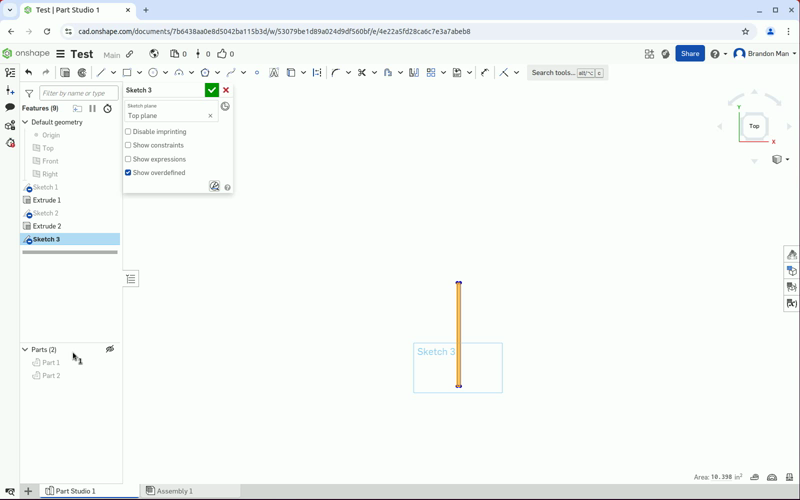
key(shift+y)
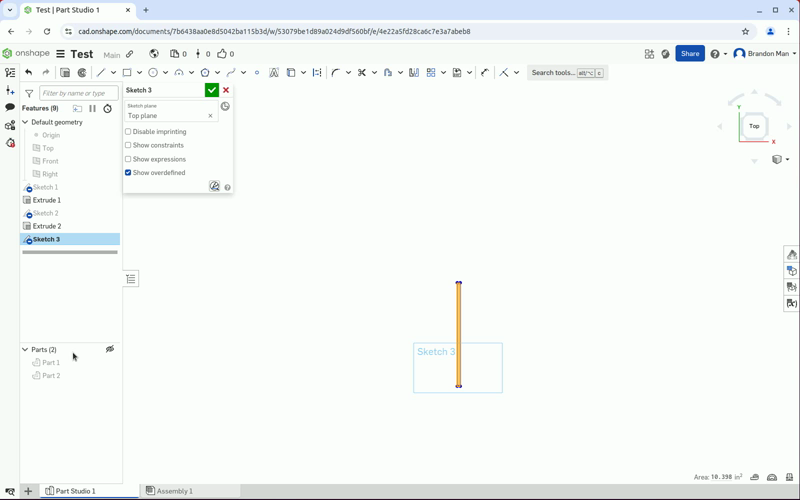
key(shift+e)
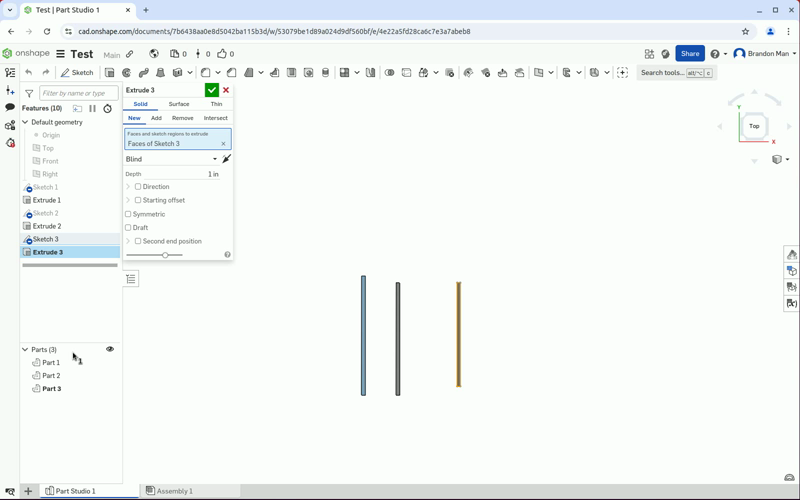
mouse_move(143, 106)
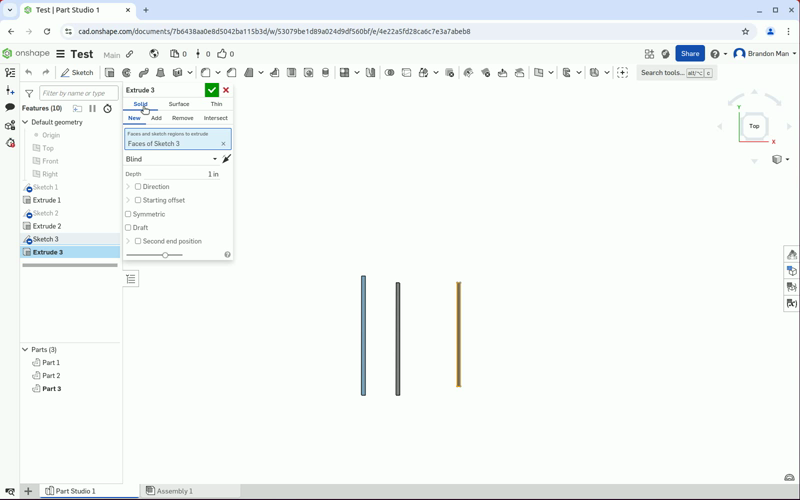
click(143, 106)
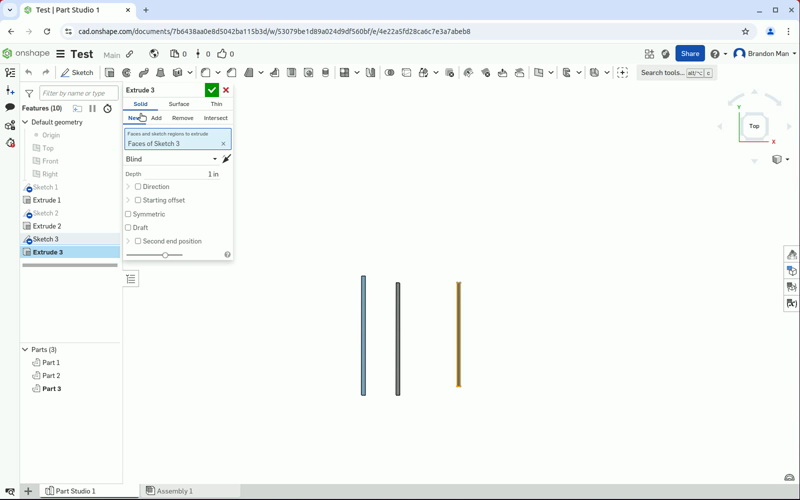
mouse_move(137, 120)
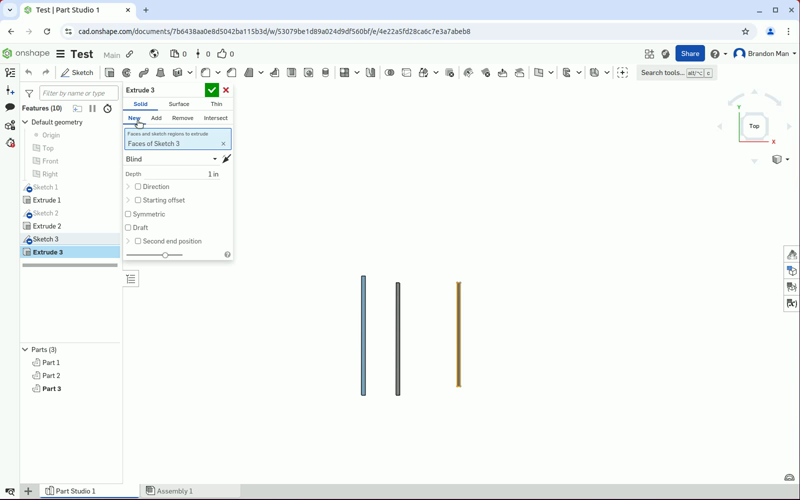
click(137, 120)
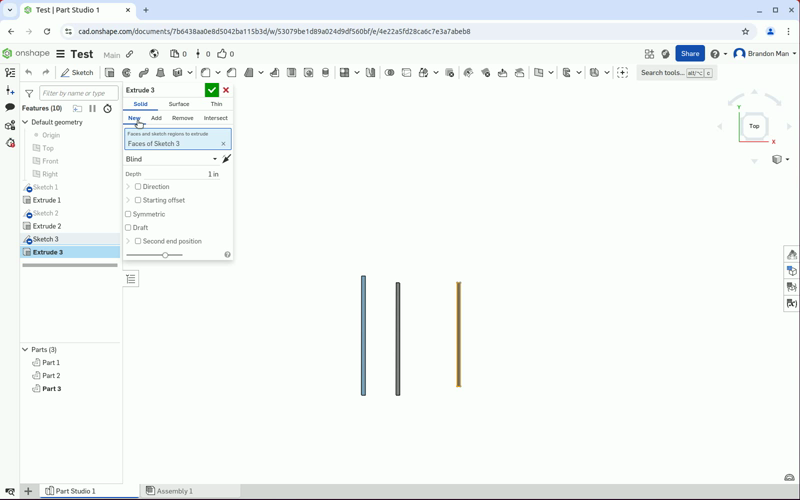
key(tab, 4)
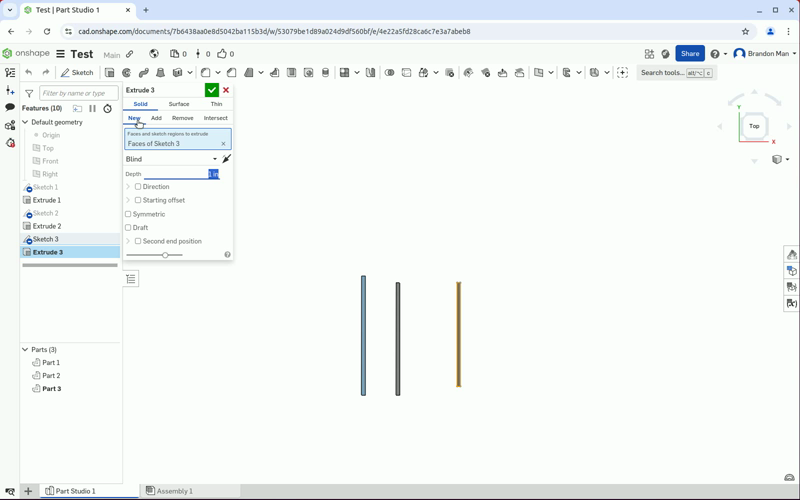
text(0.722)
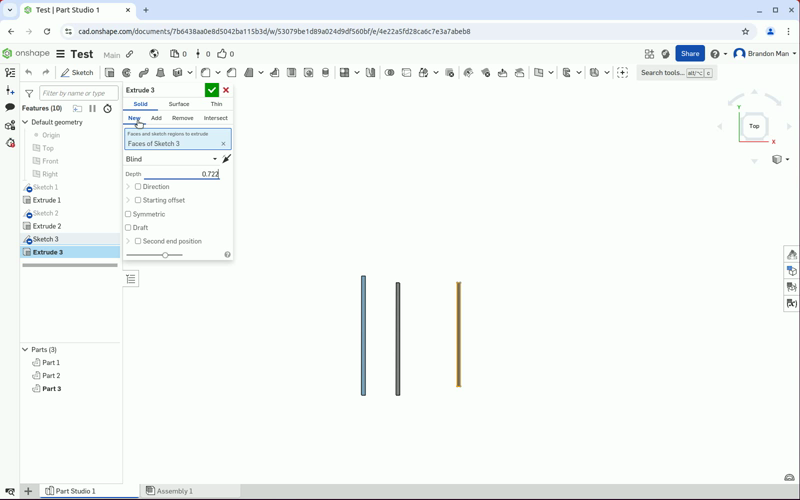
key(enter)
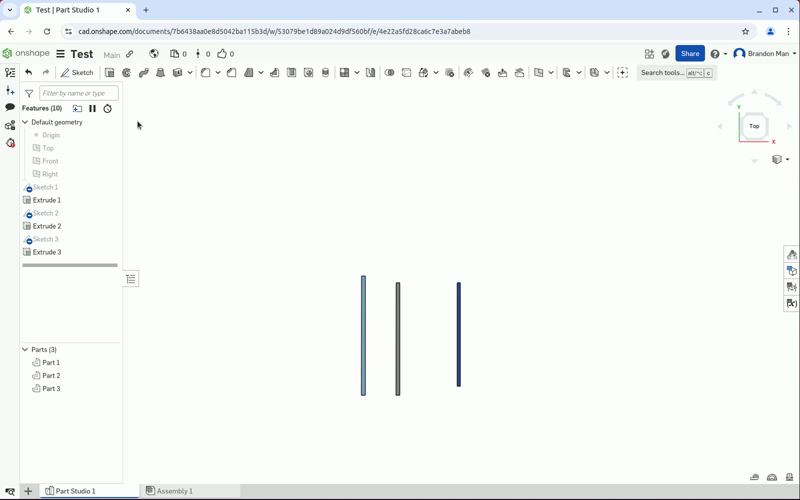
key(shift+h)
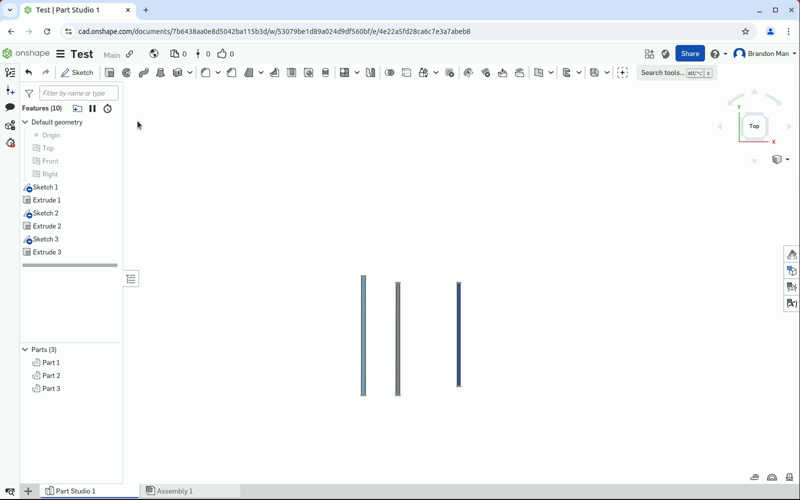
key(shift+h)
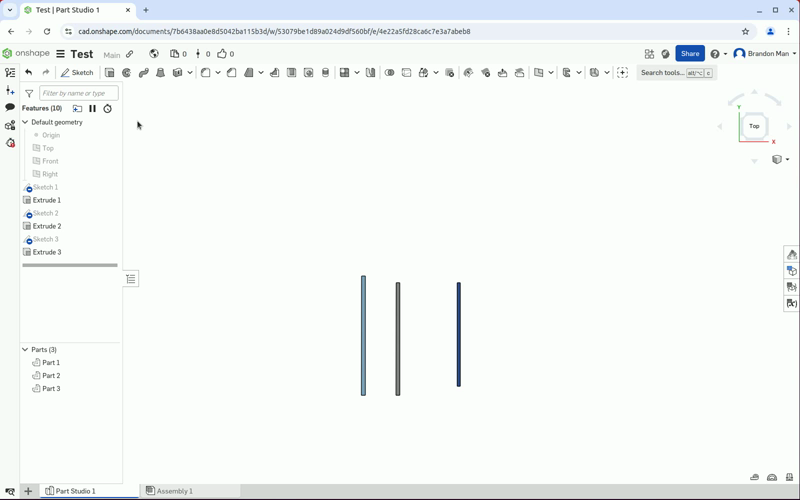
mouse_move(73, 189)
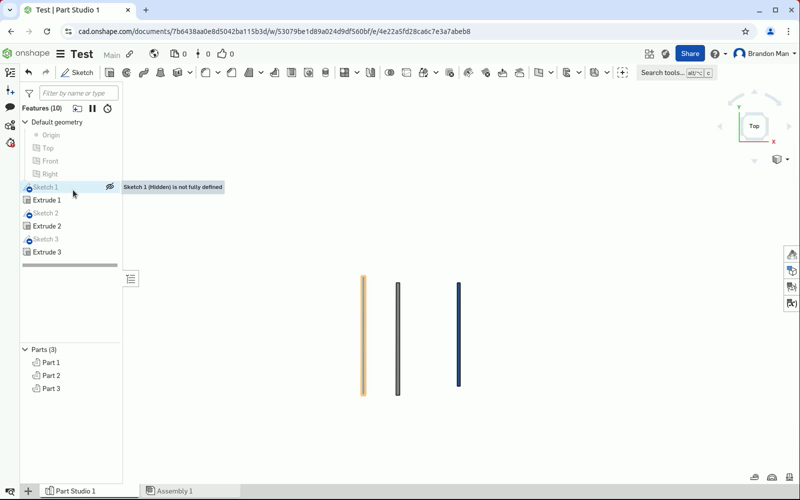
click(73, 189)
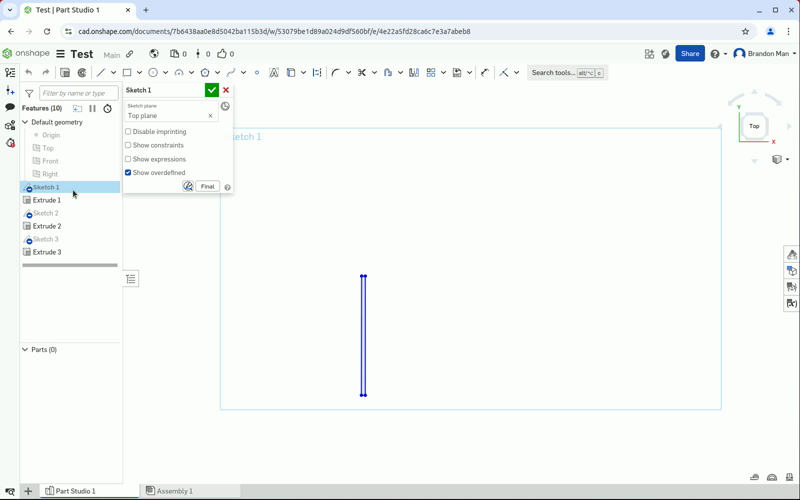
mouse_move(229, 92)
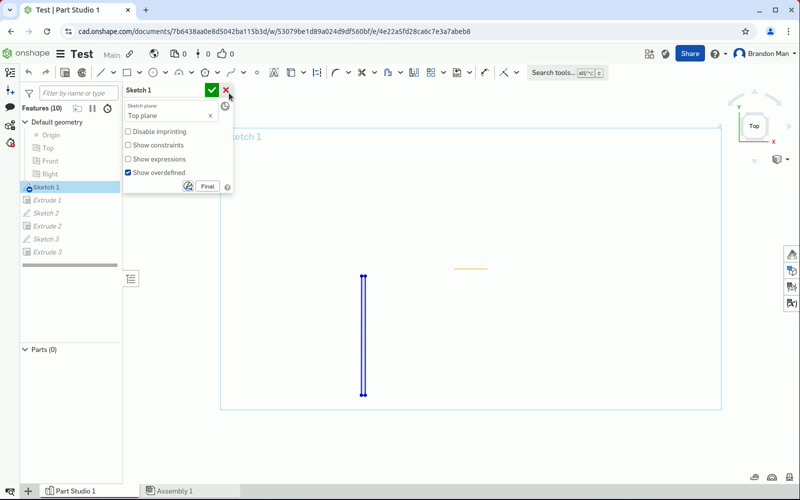
click(229, 92)
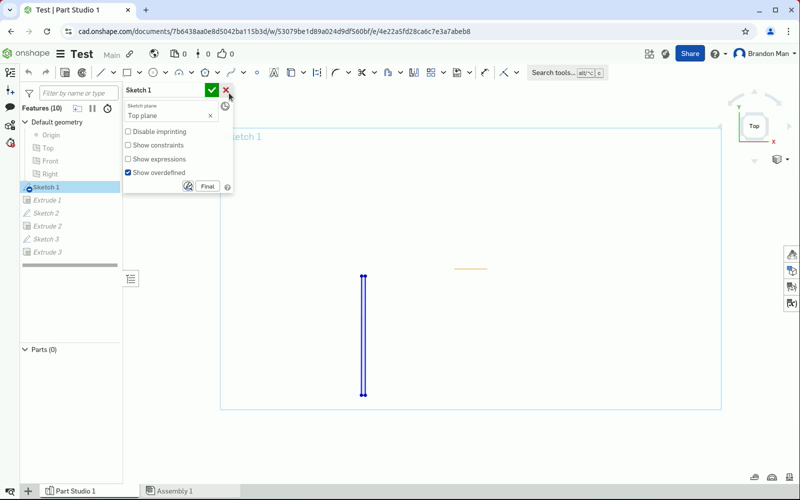
key(shift+s)
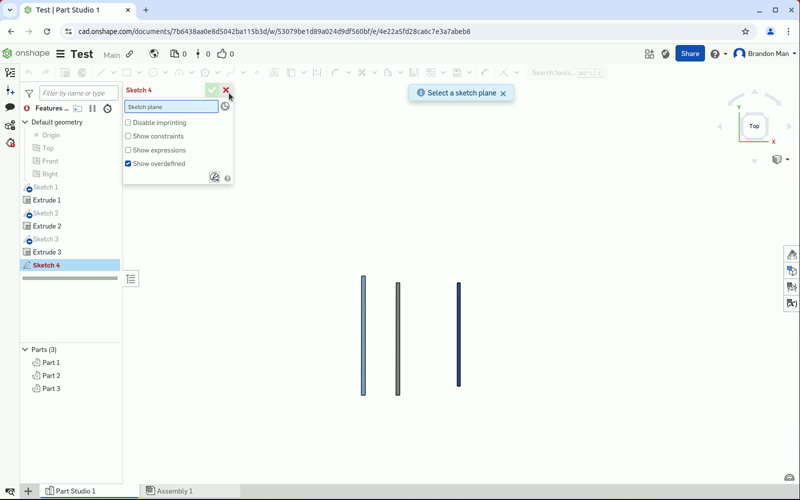
mouse_move(73, 150)
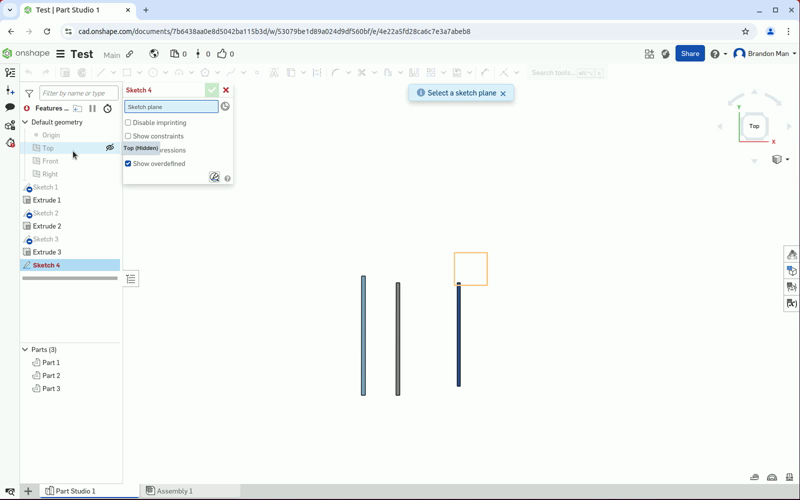
click(73, 150)
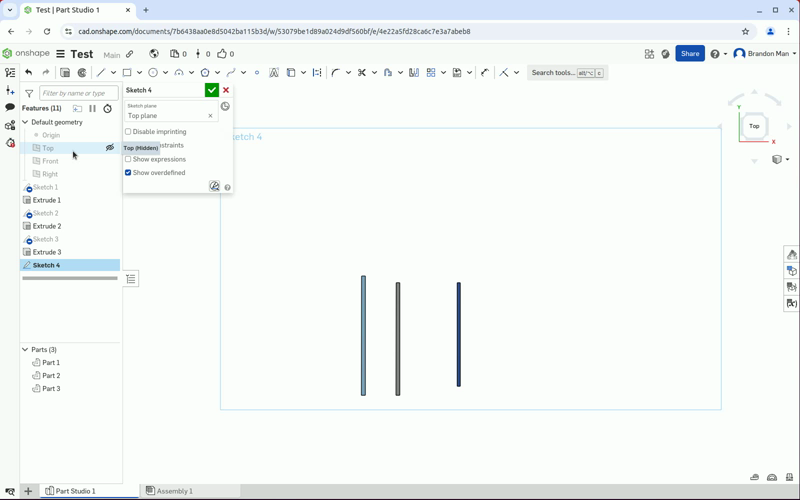
mouse_move(73, 352)
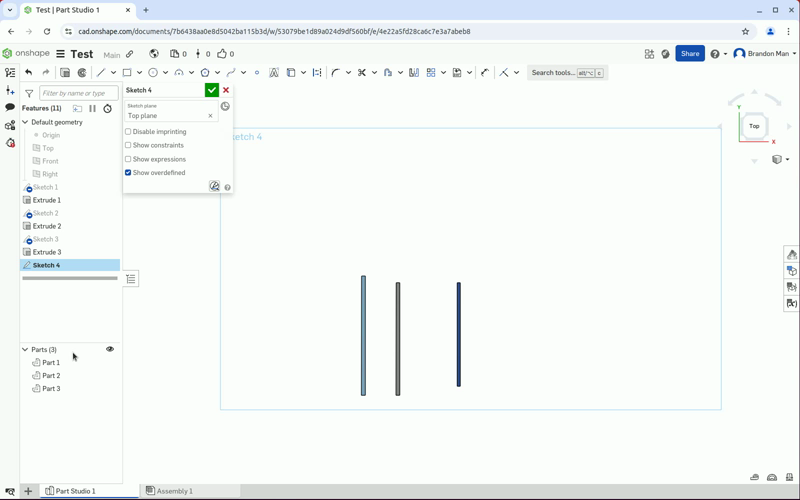
key(y)
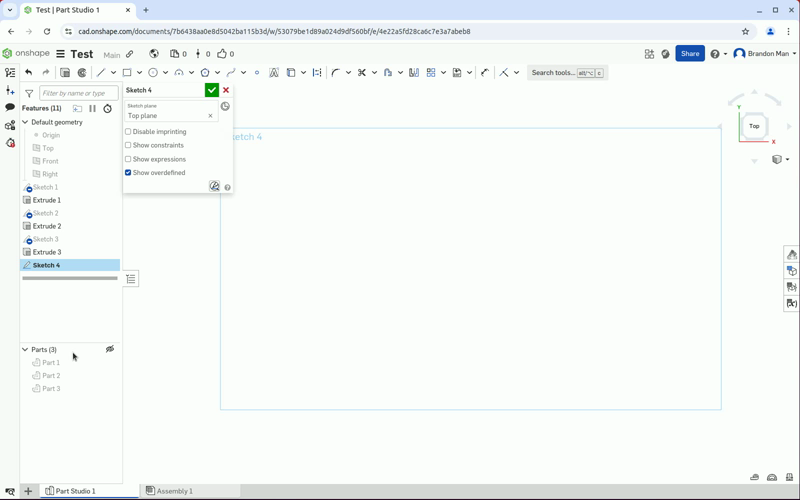
key(l)
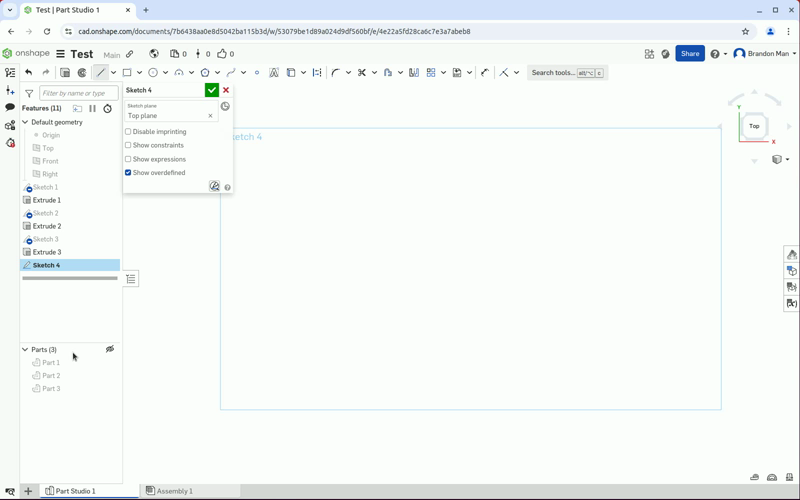
key_down(shift)
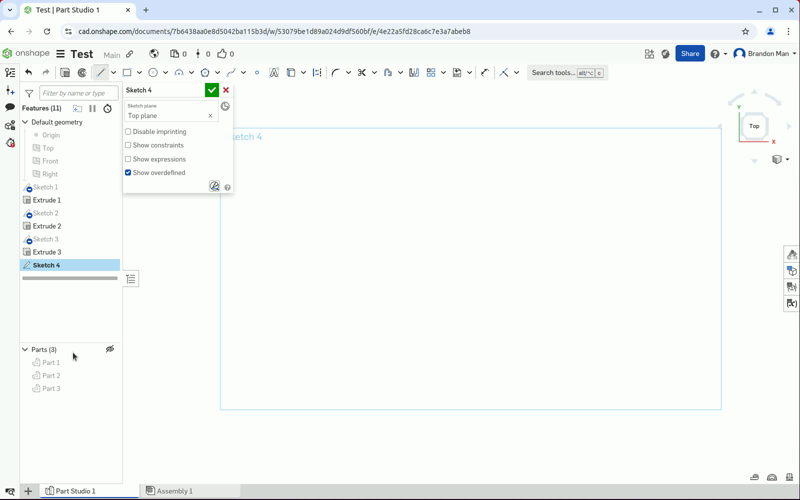
mouse_move(379, 395)
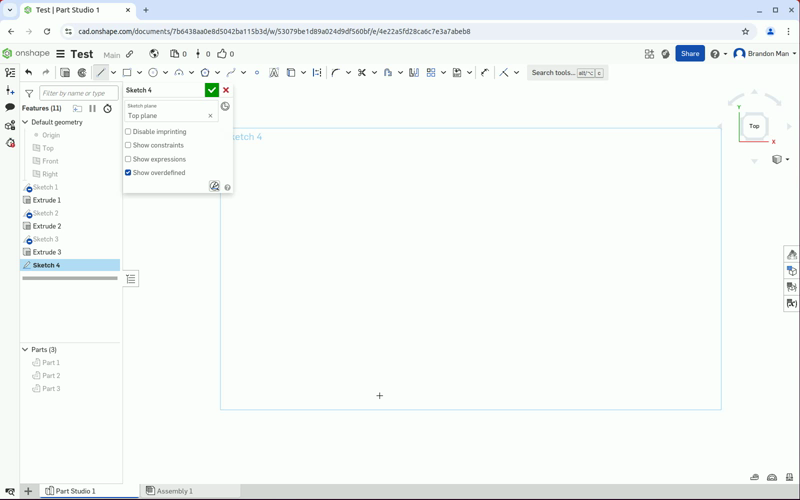
click(379, 395)
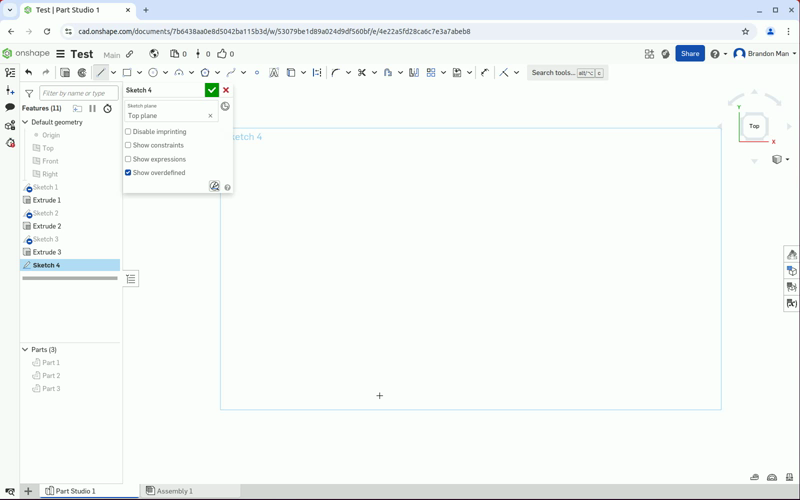
key_up(shift)
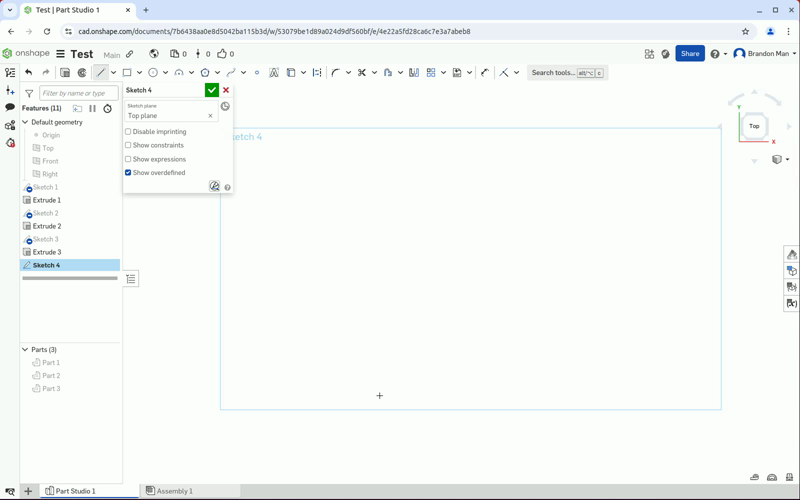
key_down(shift)
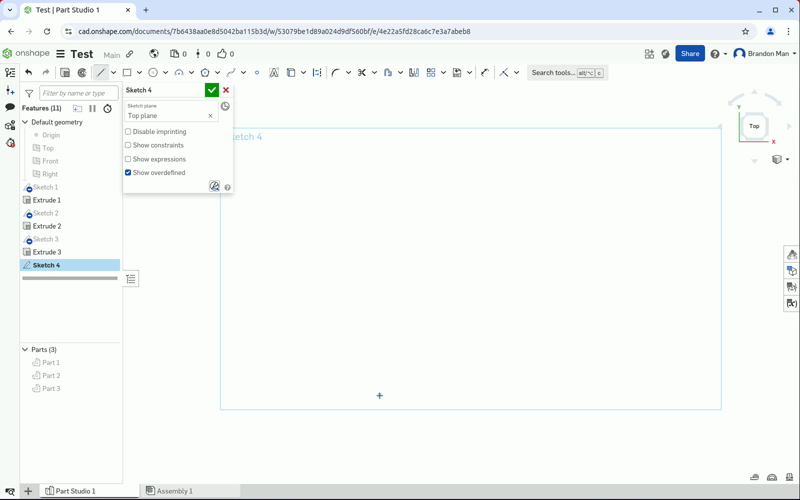
mouse_move(409, 395)
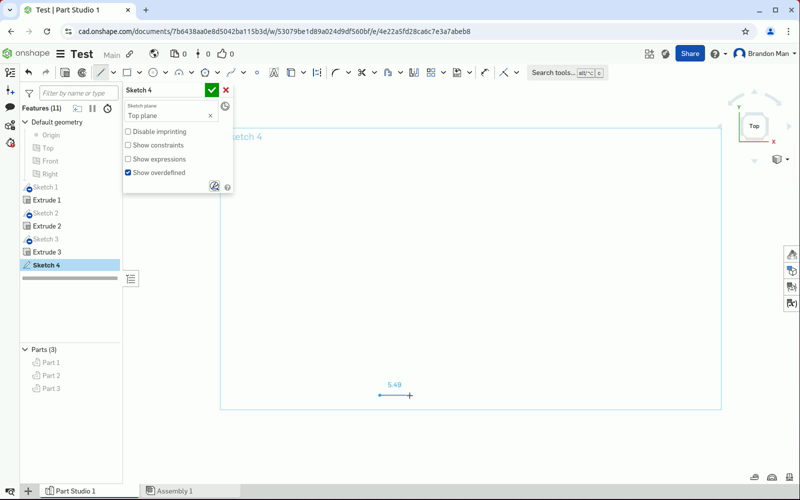
mouse_move(383, 395)
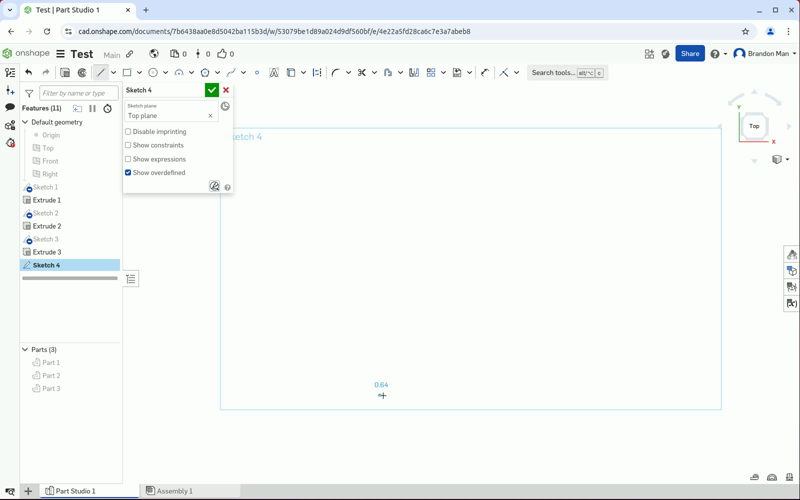
scroll(6)
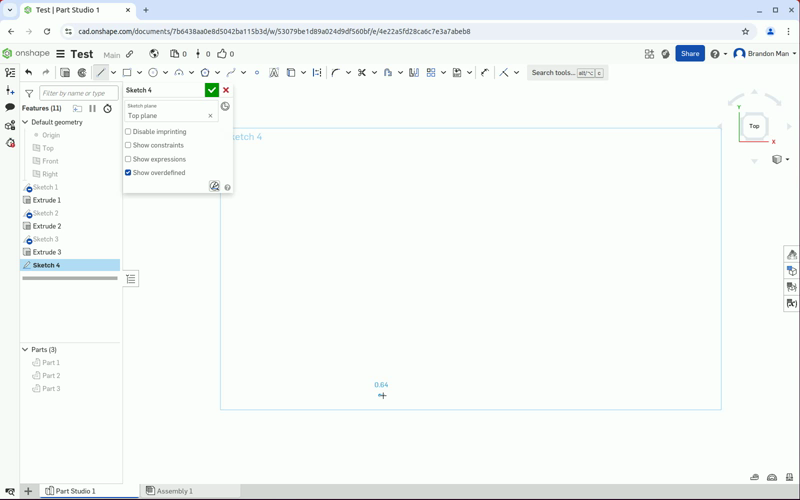
scroll(6)
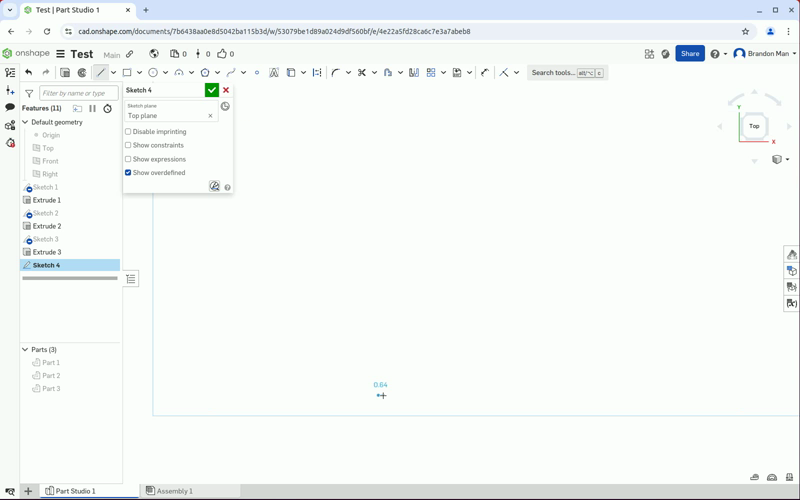
scroll(6)
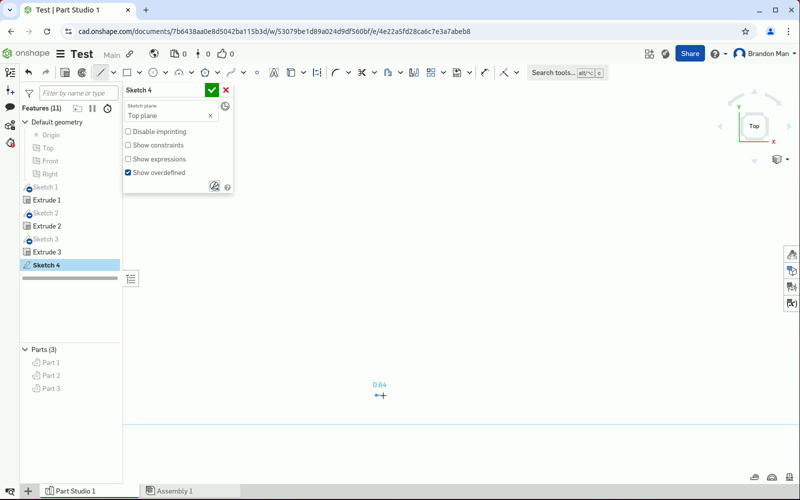
scroll(6)
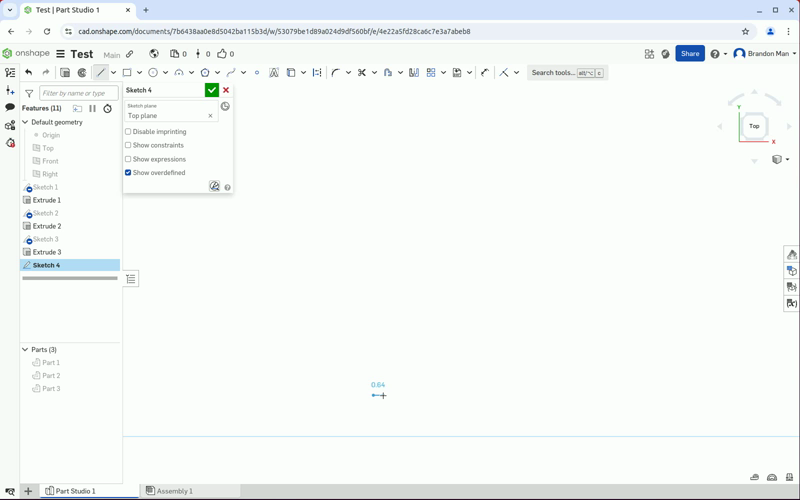
scroll(6)
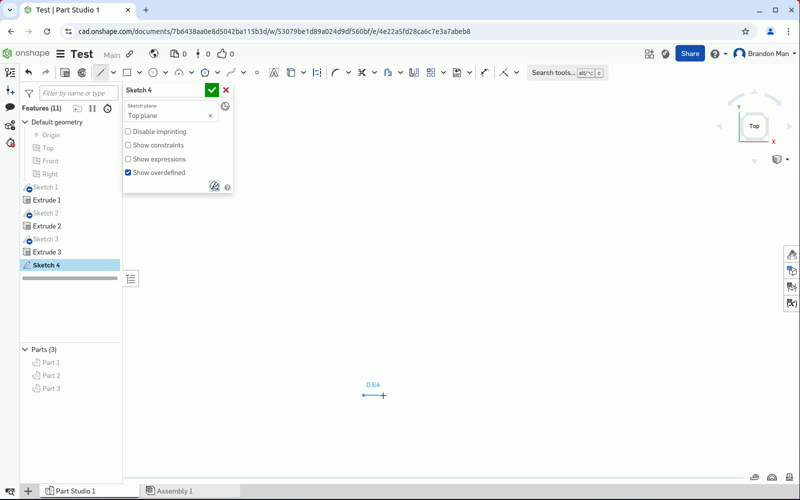
scroll(6)
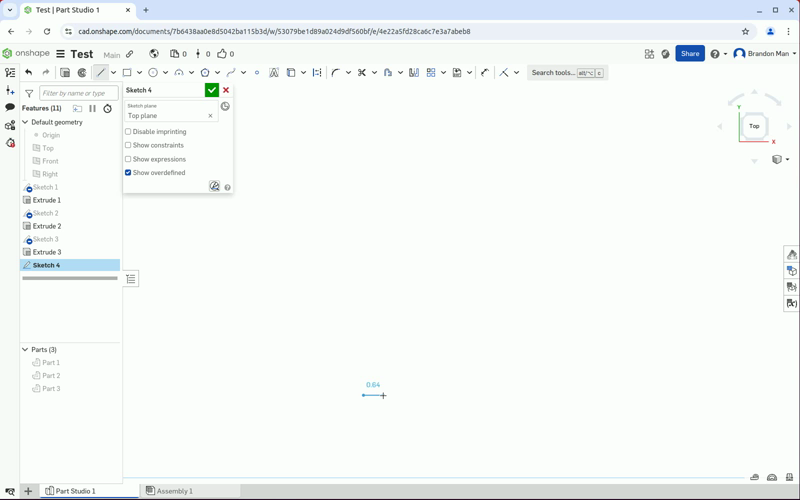
scroll(6)
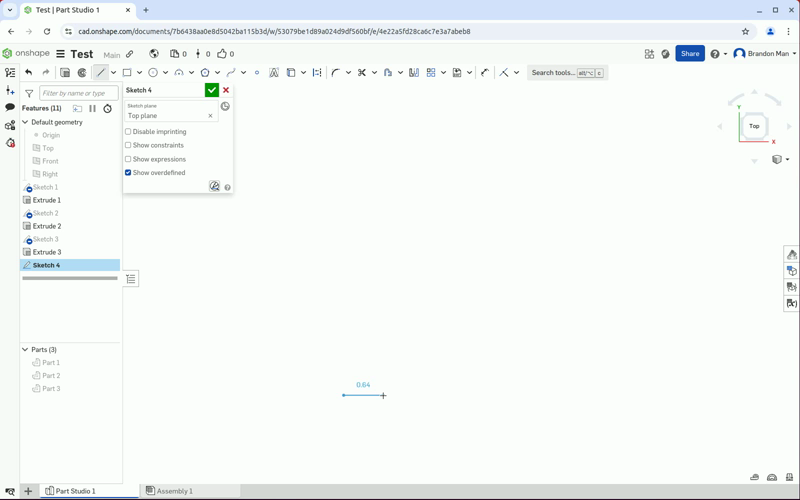
click(383, 395)
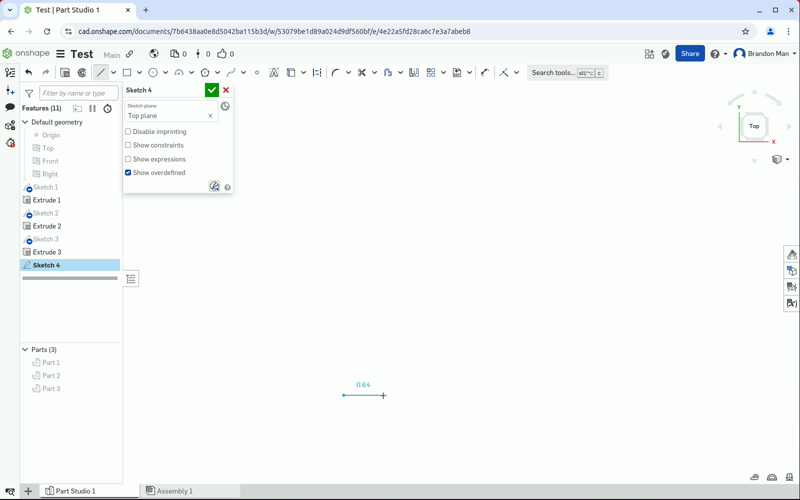
scroll(-6)
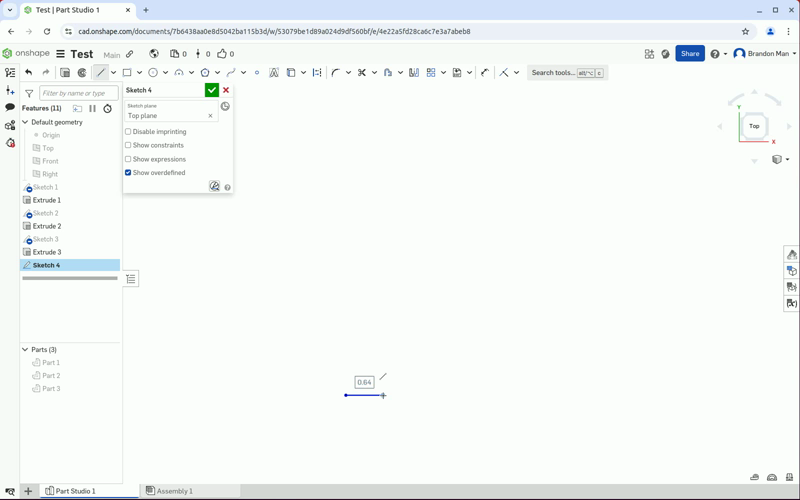
scroll(-6)
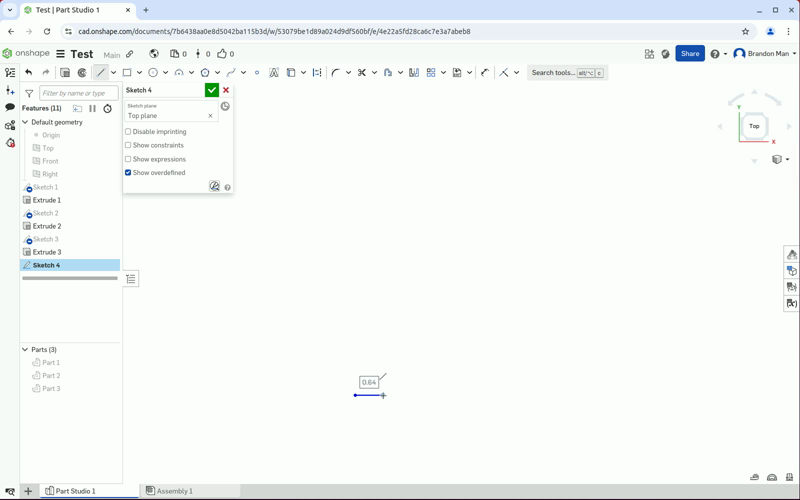
scroll(-6)
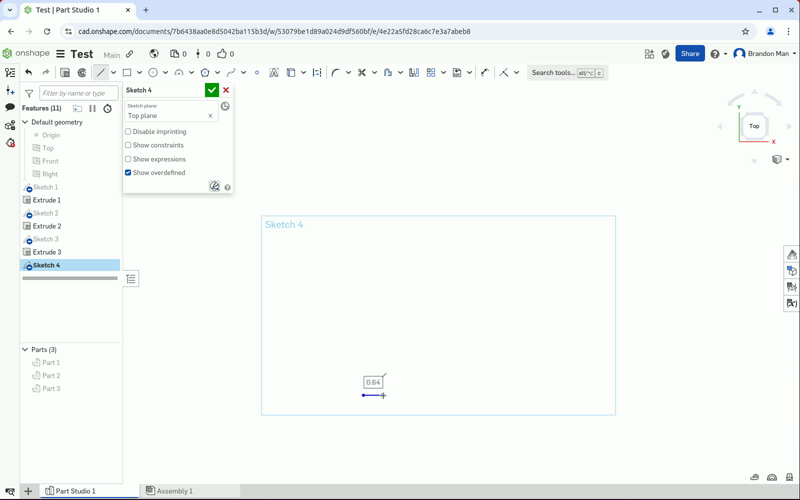
scroll(-6)
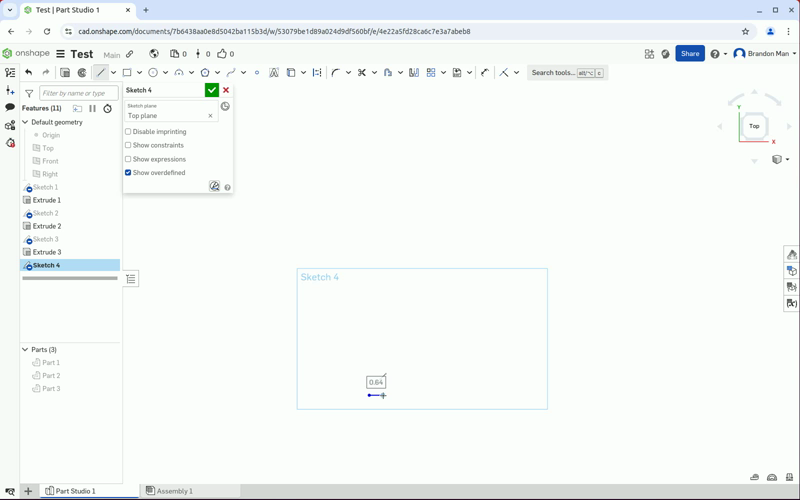
scroll(-6)
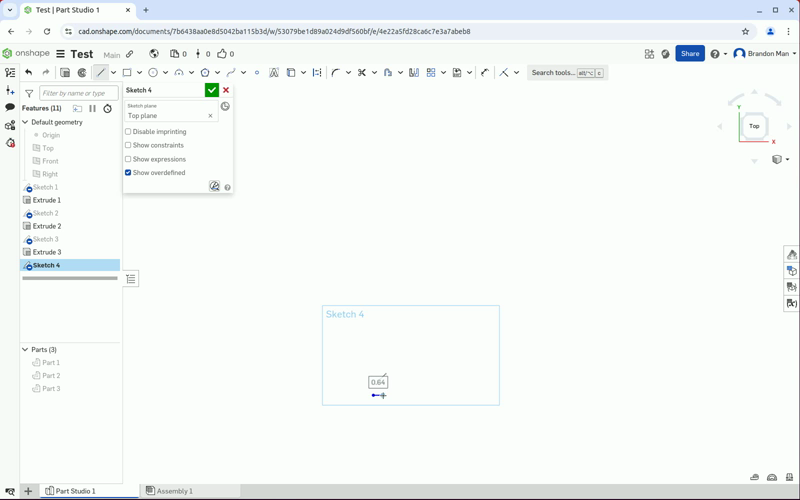
scroll(-6)
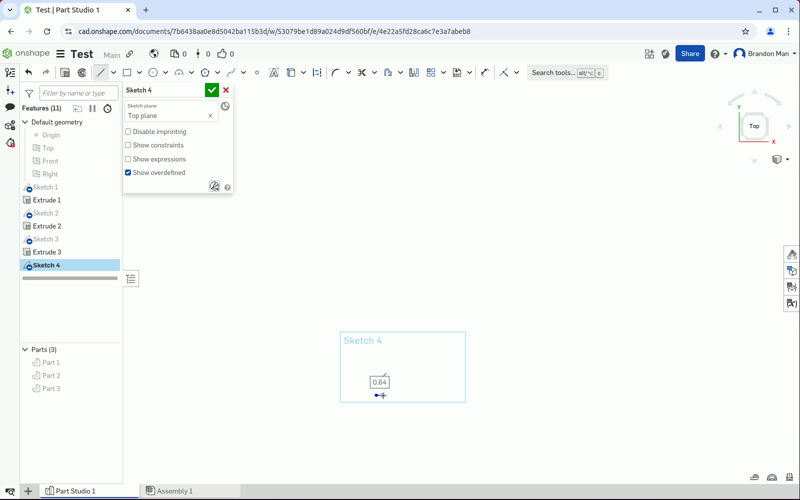
scroll(-6)
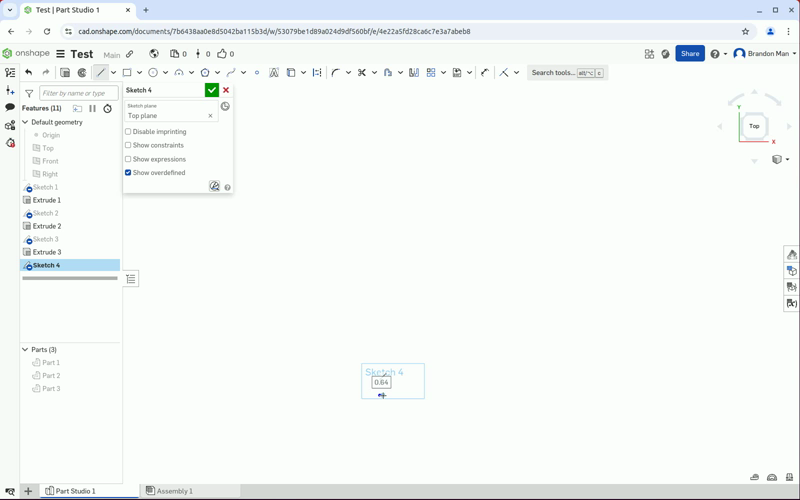
key_up(shift)
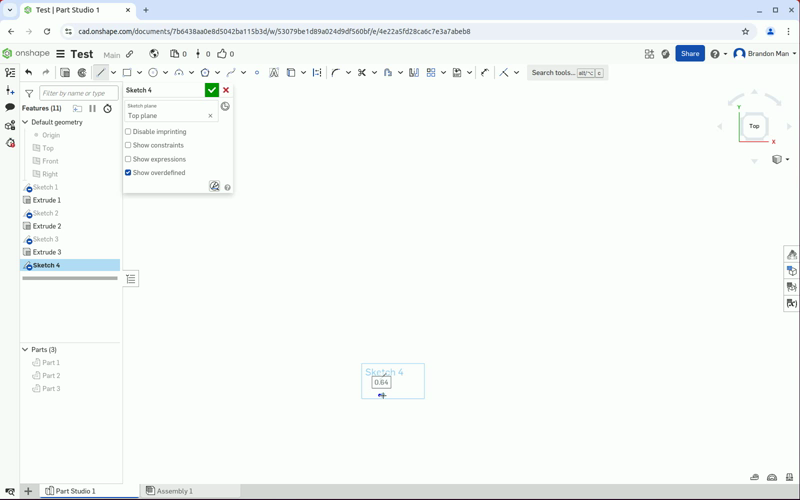
key_down(shift)
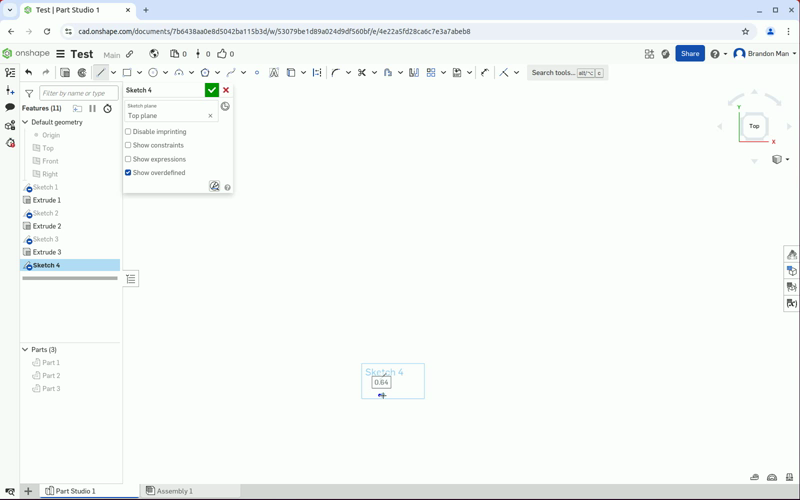
mouse_move(383, 282)
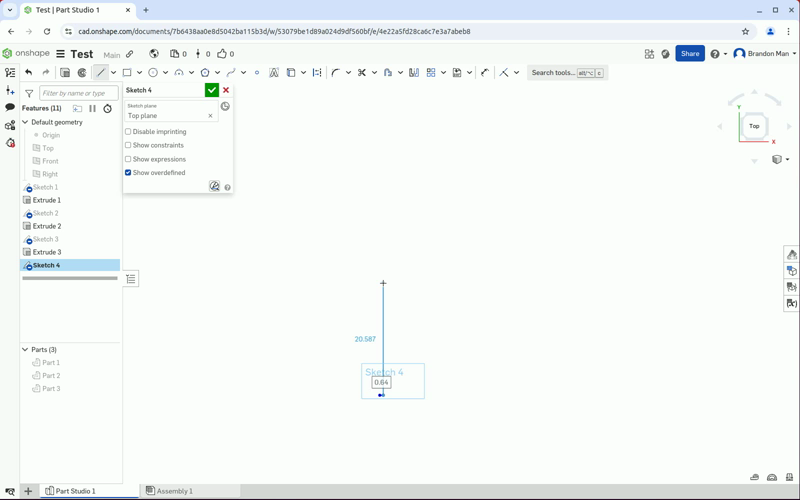
click(383, 282)
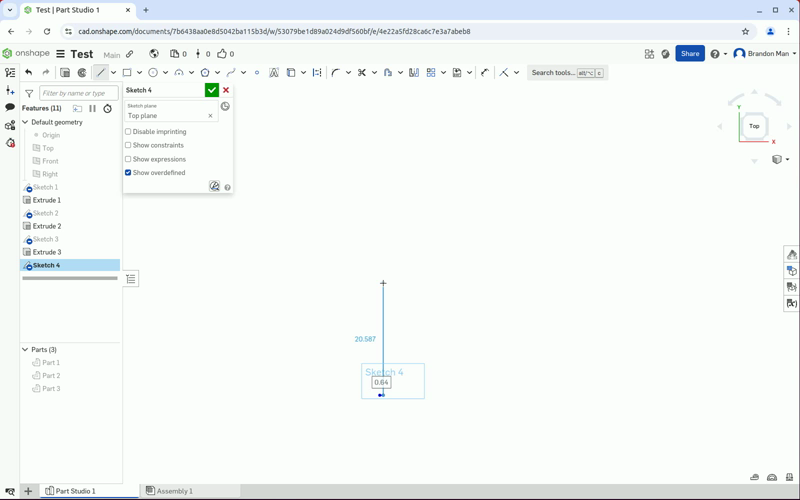
key_up(shift)
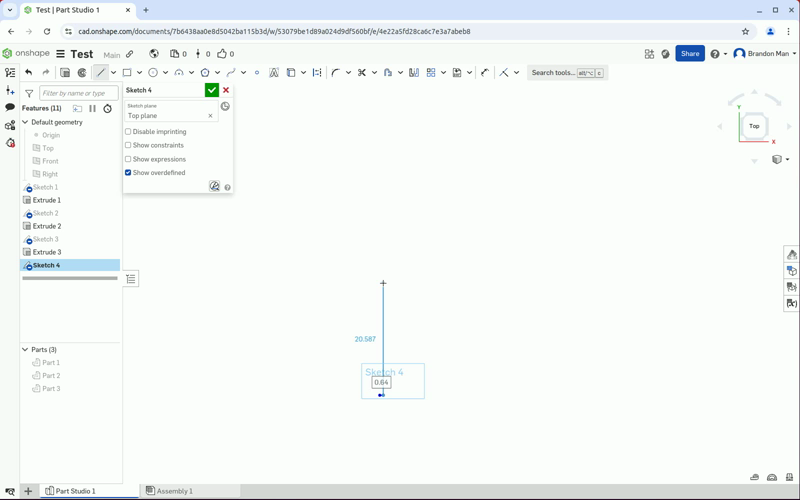
key_down(shift)
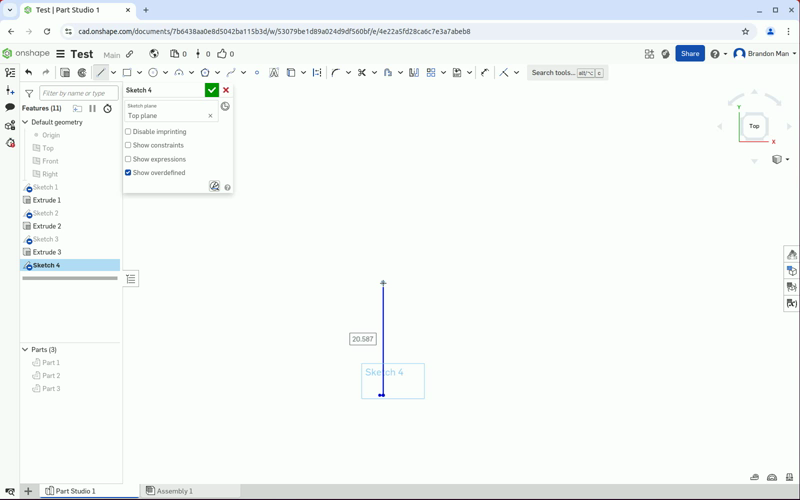
mouse_move(413, 282)
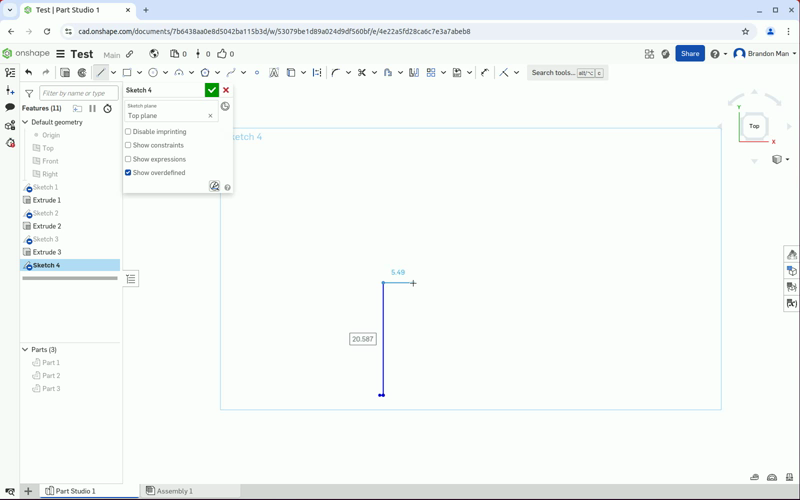
mouse_move(379, 282)
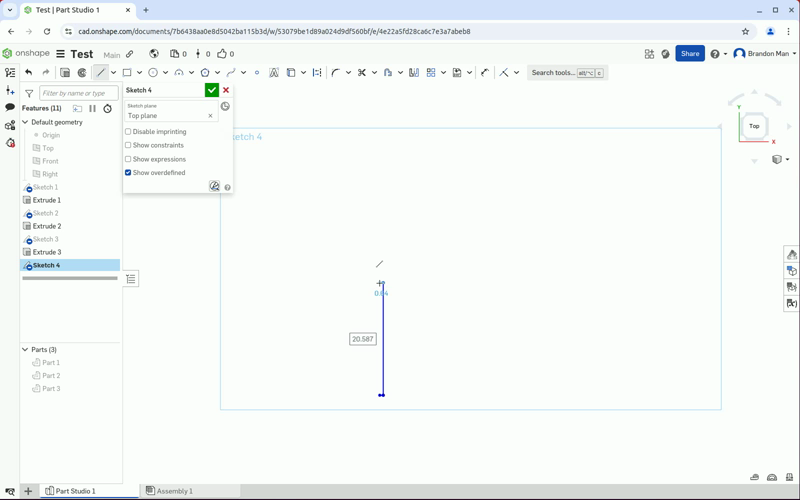
scroll(6)
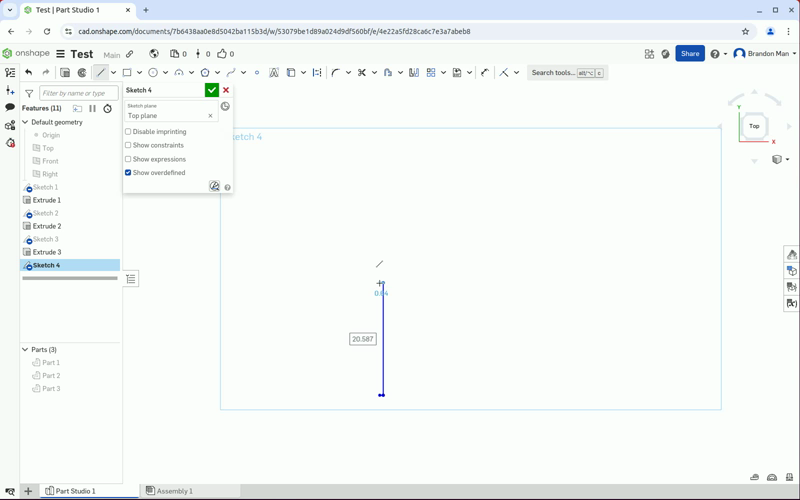
scroll(6)
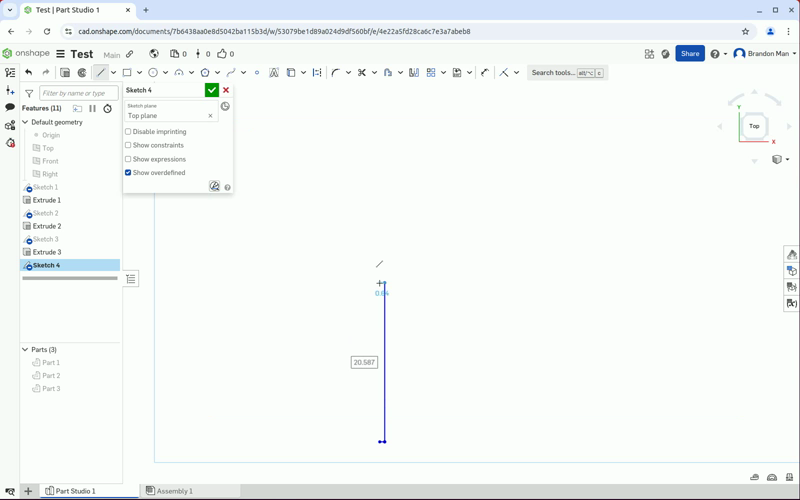
scroll(6)
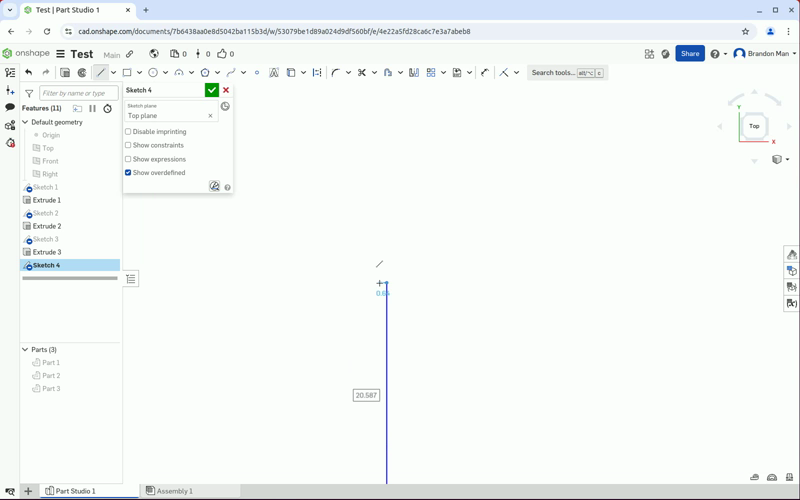
scroll(6)
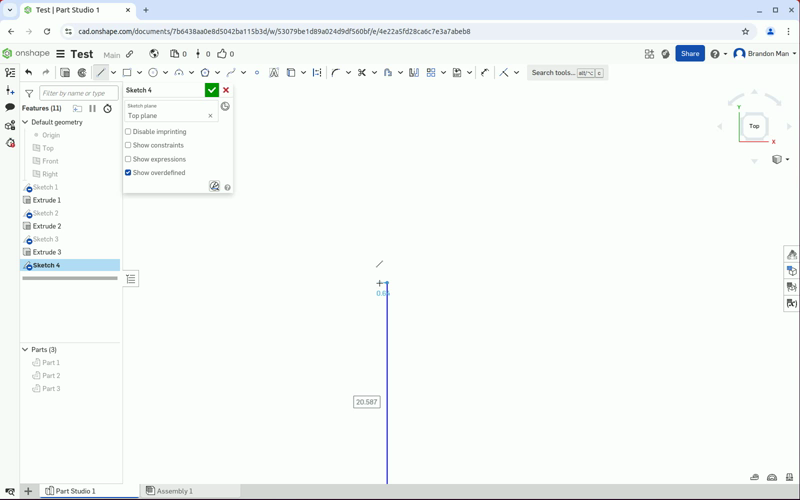
scroll(6)
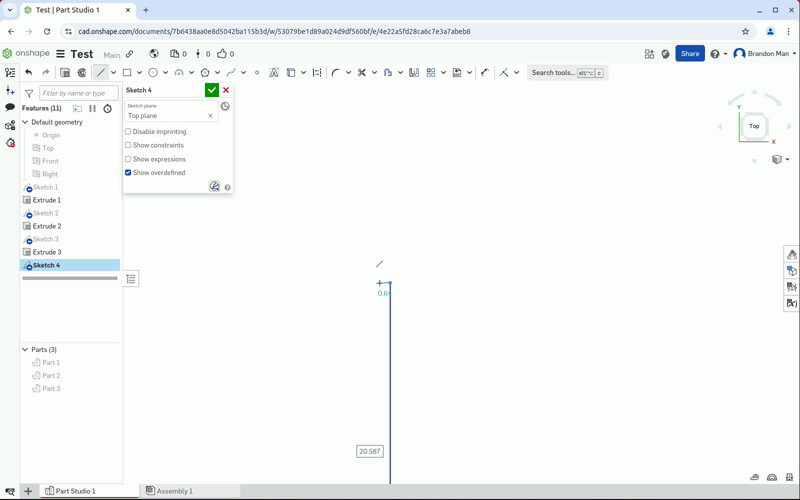
scroll(6)
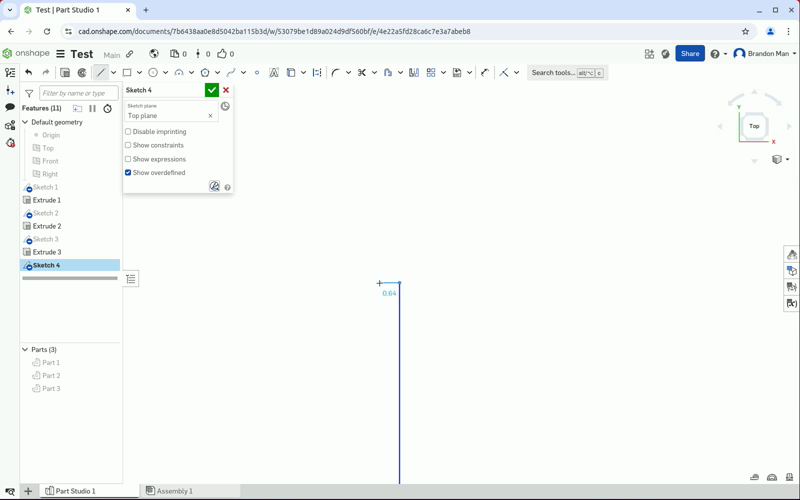
scroll(6)
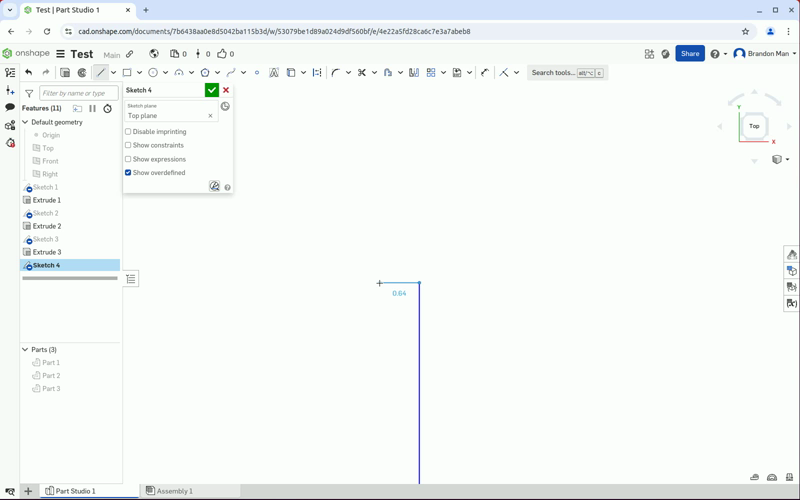
click(379, 282)
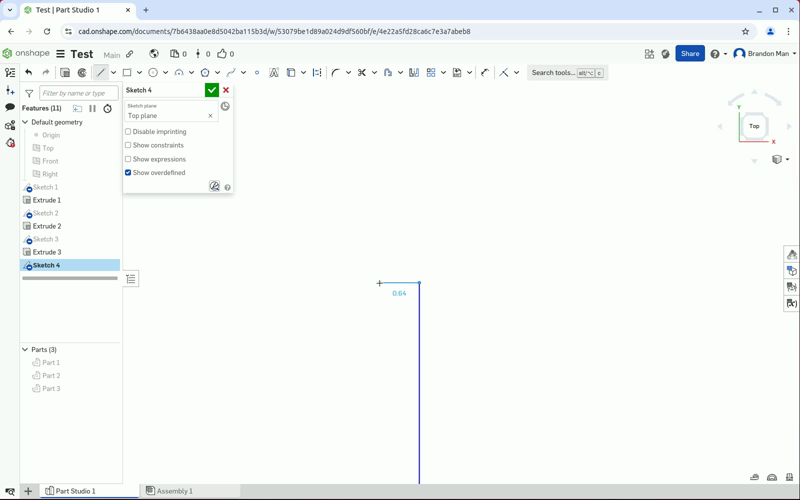
scroll(-6)
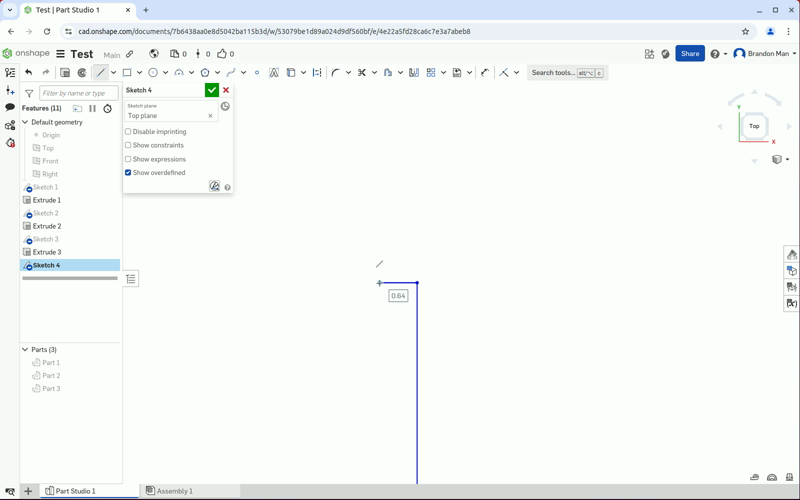
scroll(-6)
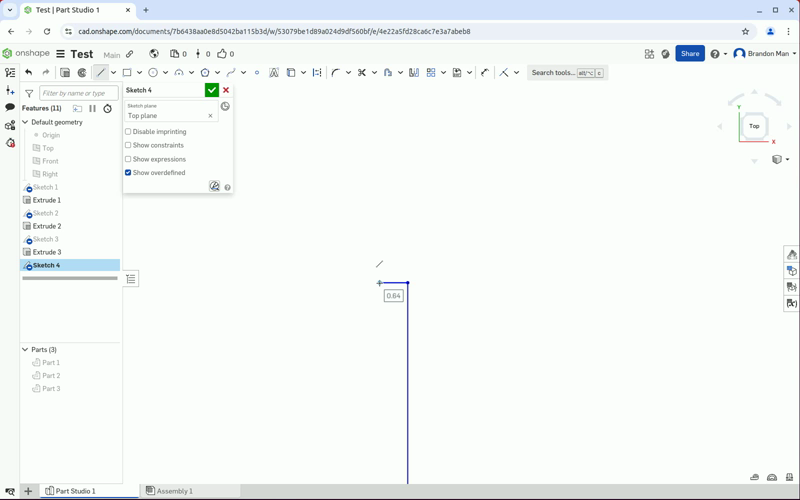
scroll(-6)
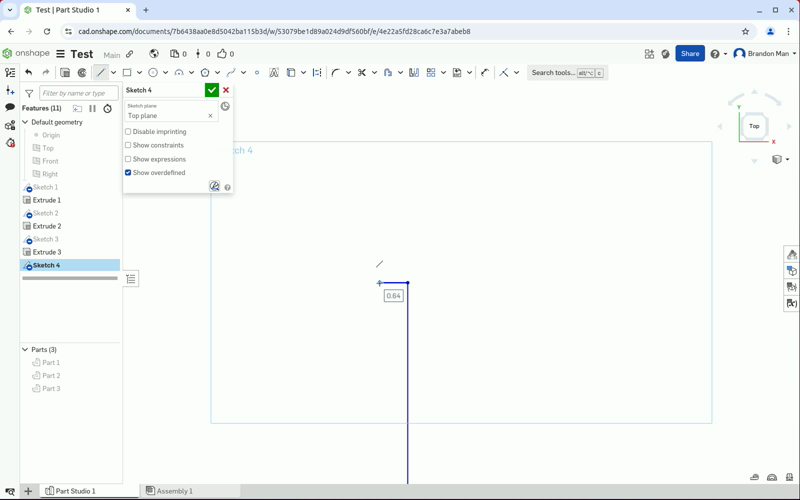
scroll(-6)
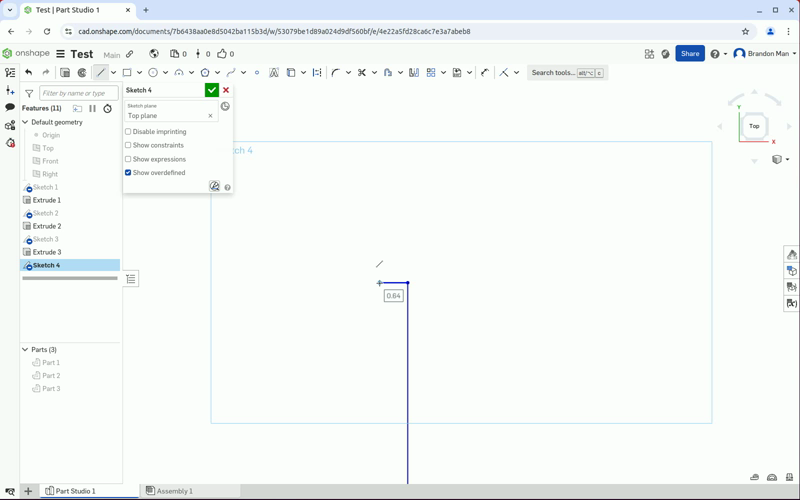
scroll(-6)
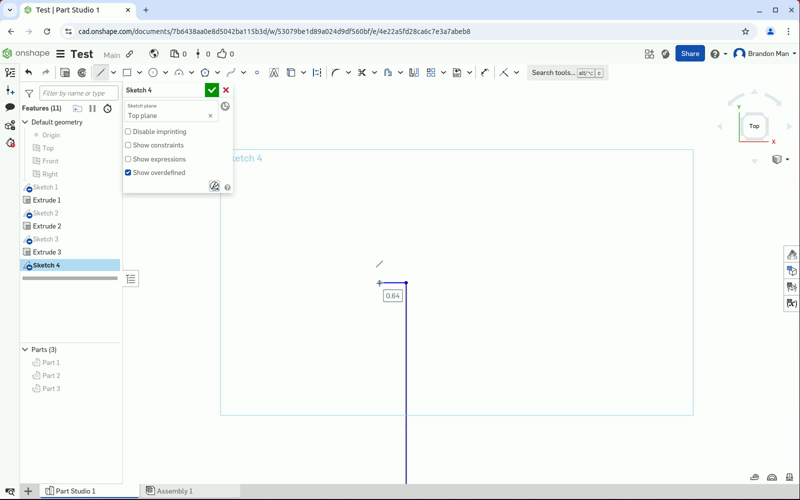
scroll(-6)
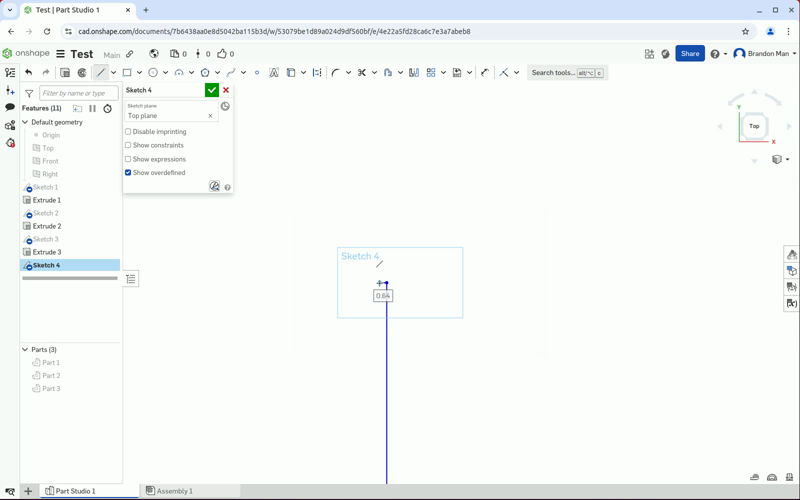
scroll(-6)
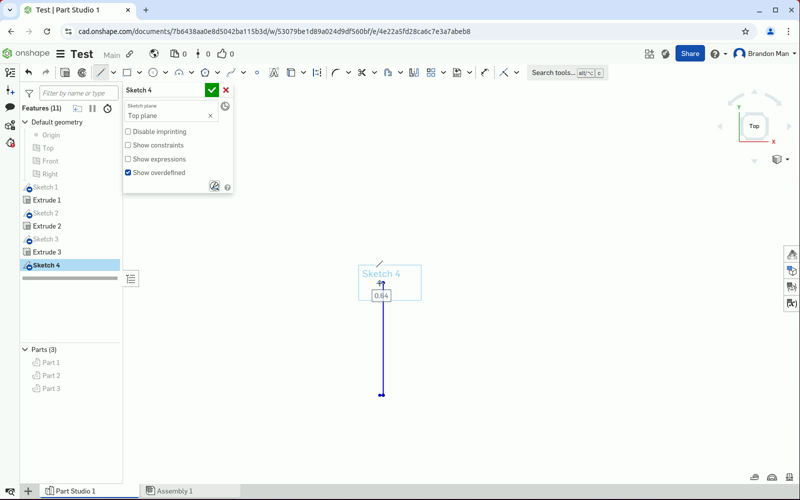
key_up(shift)
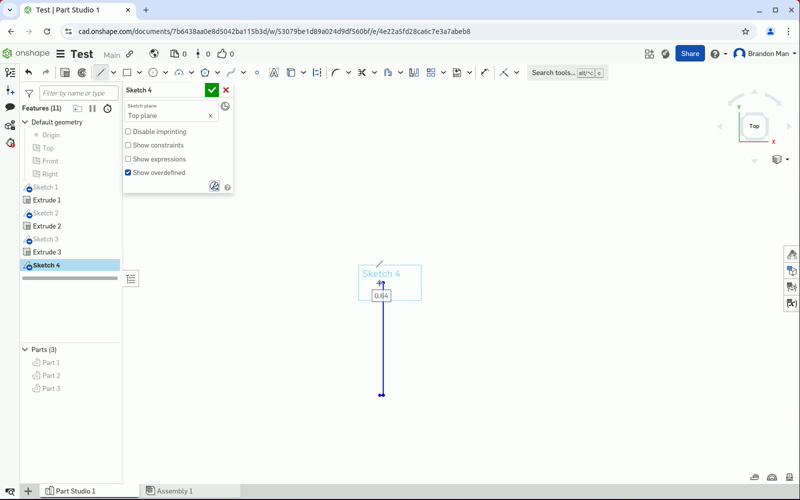
key_down(shift)
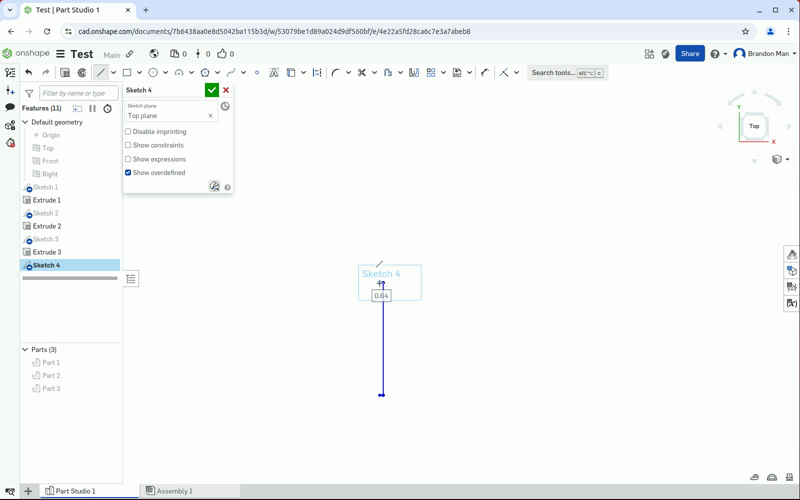
mouse_move(379, 395)
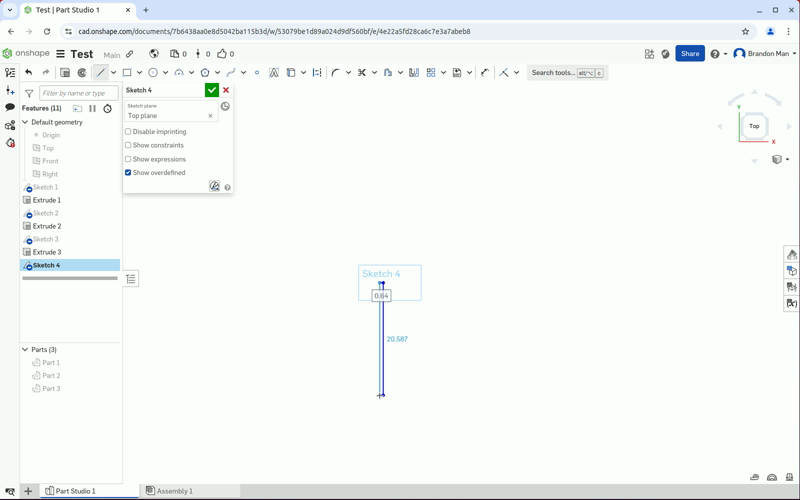
scroll(6)
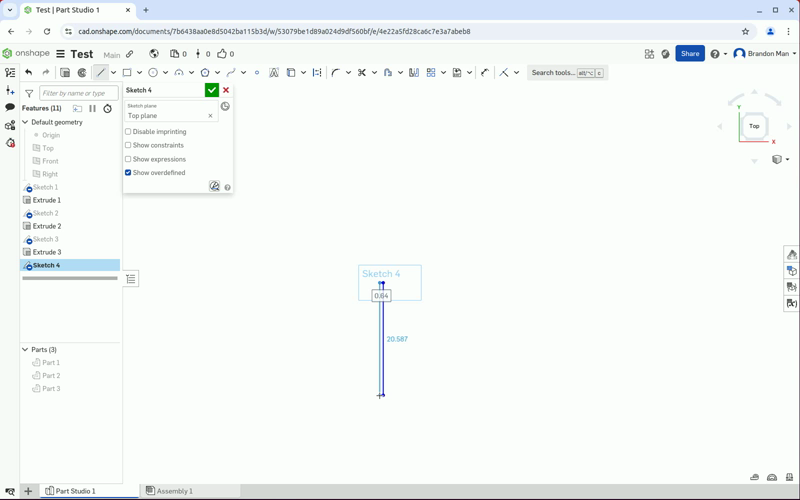
scroll(6)
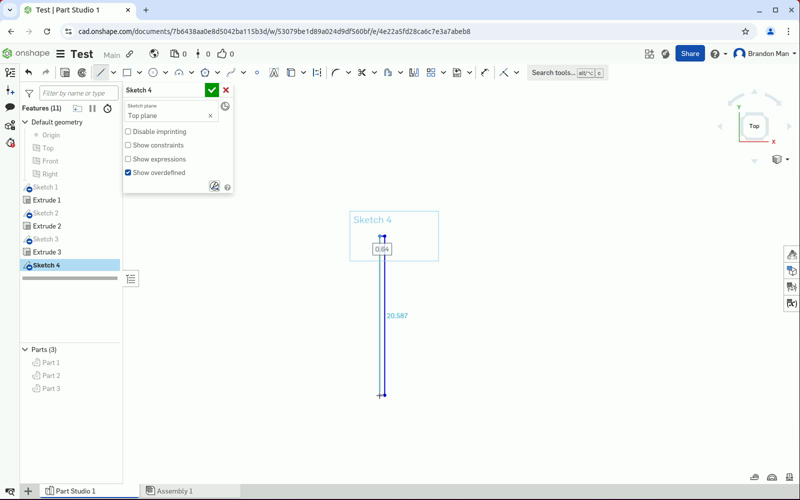
scroll(6)
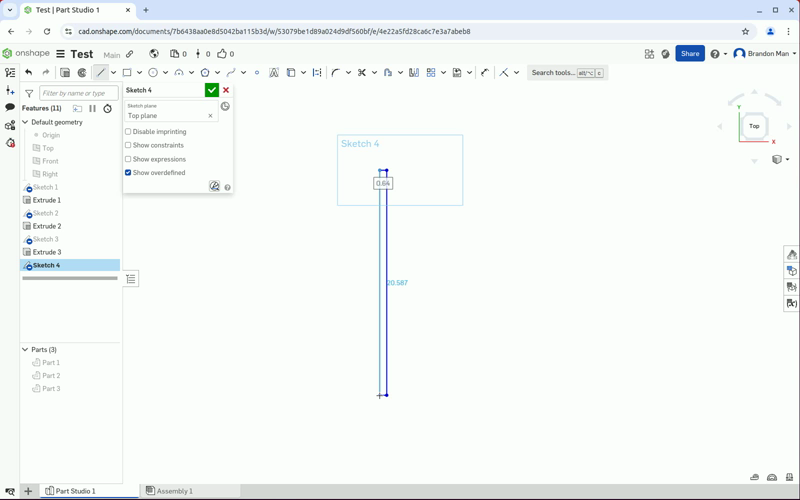
scroll(6)
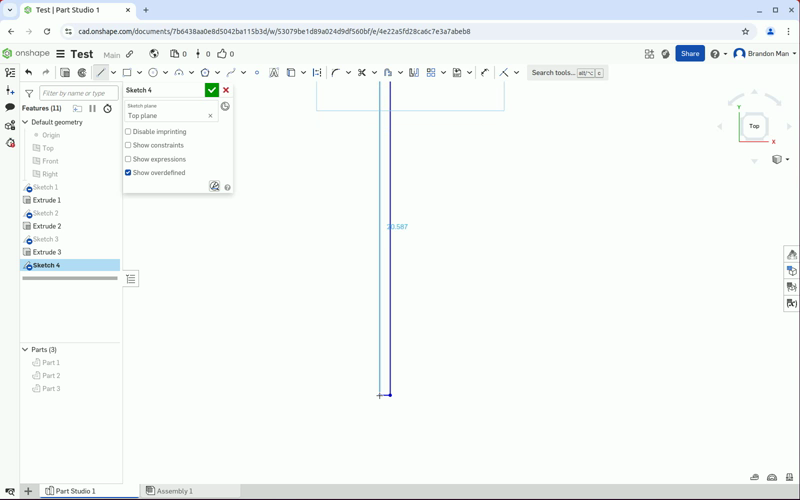
scroll(6)
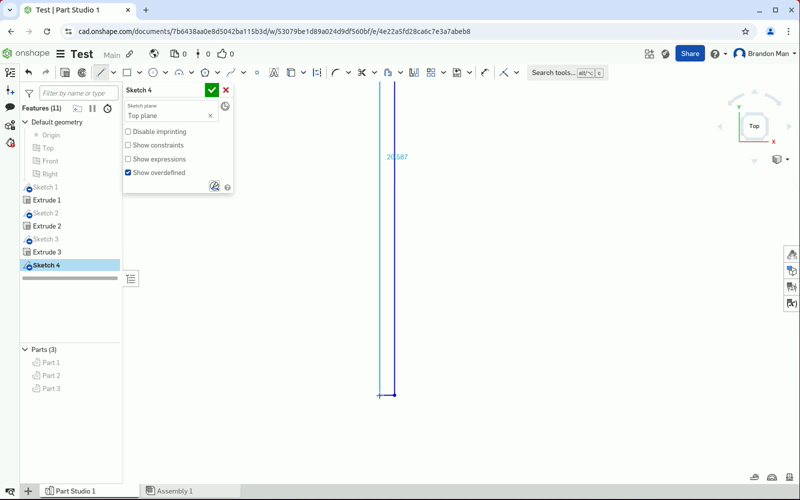
scroll(6)
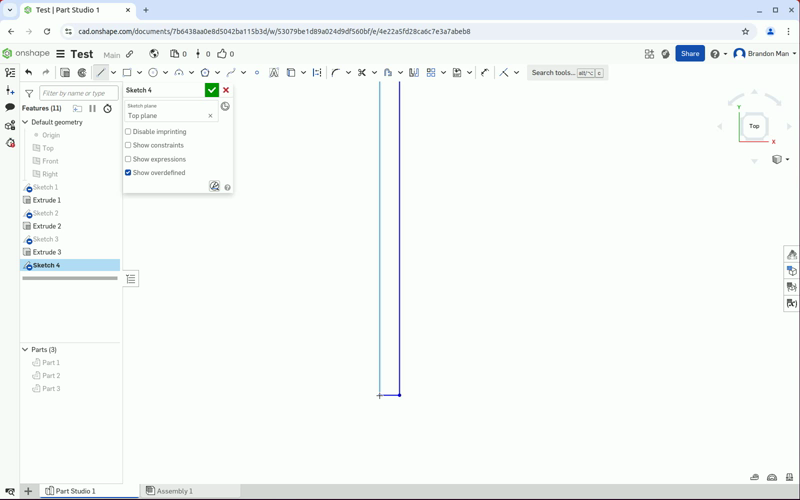
scroll(6)
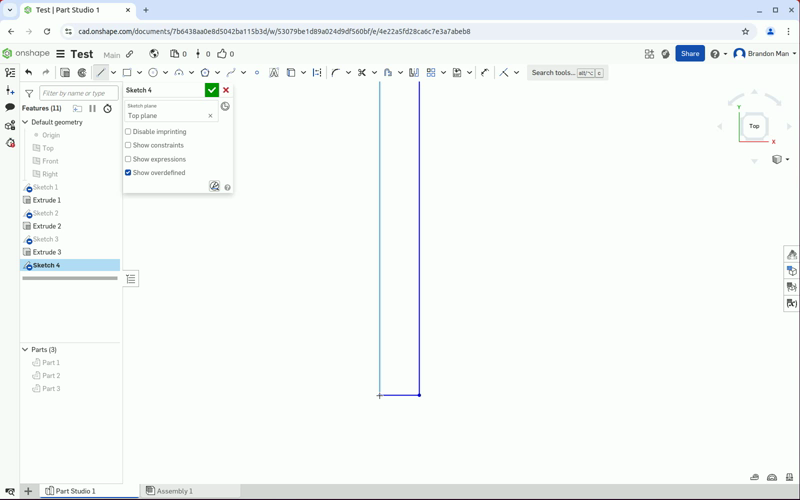
key_up(shift)
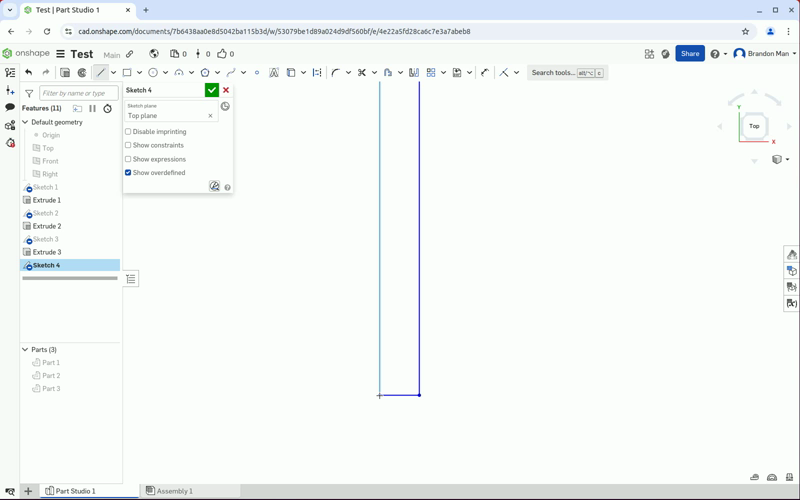
click(379, 395)
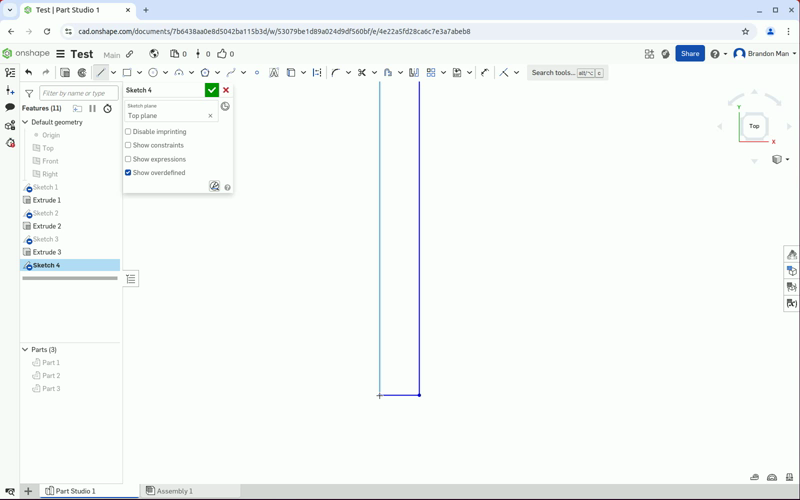
scroll(-6)
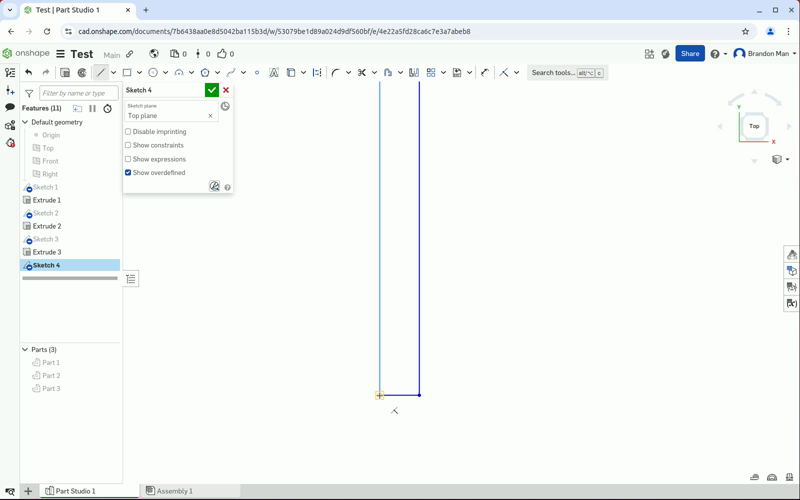
scroll(-6)
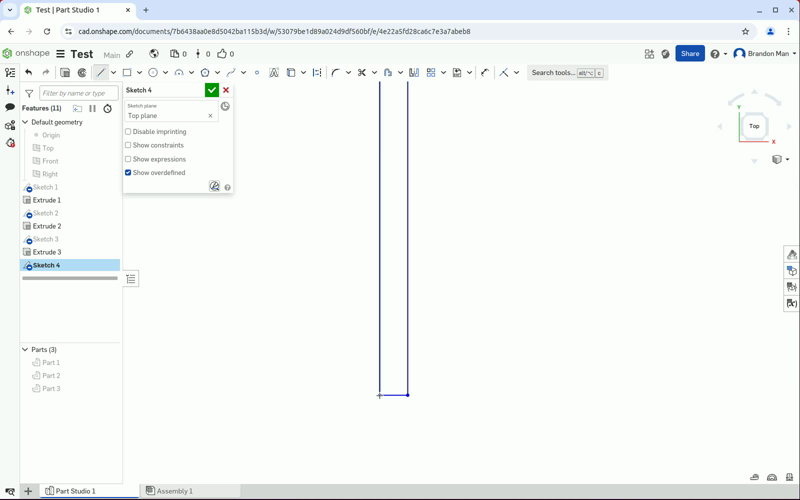
scroll(-6)
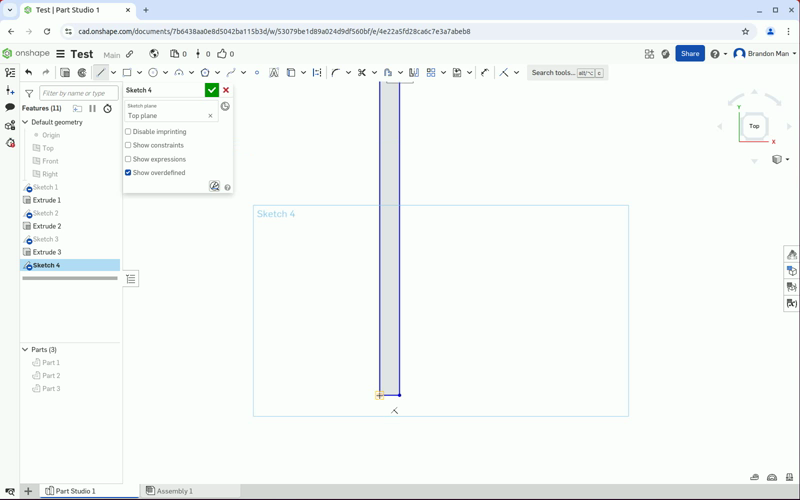
scroll(-6)
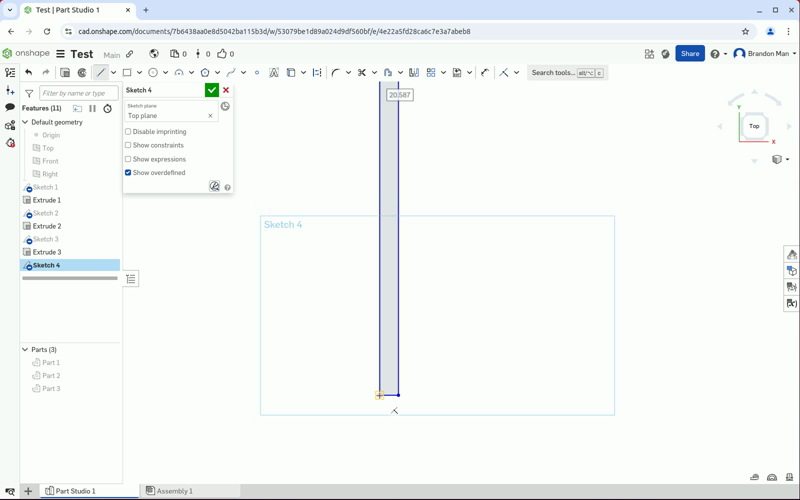
scroll(-6)
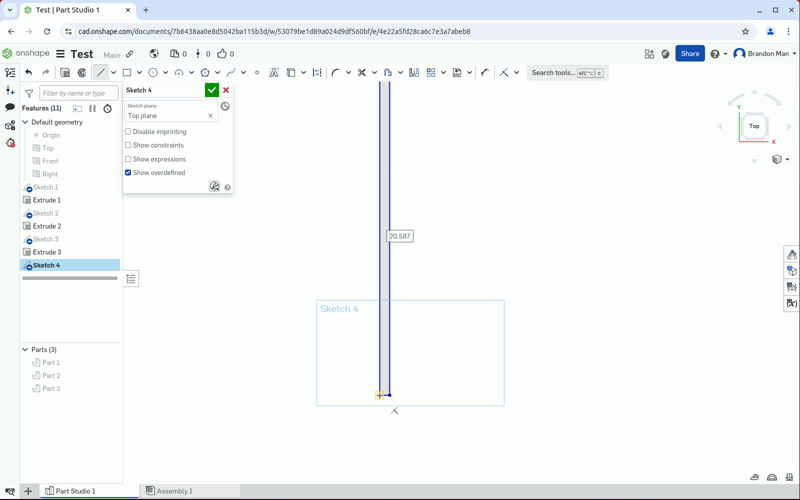
scroll(-6)
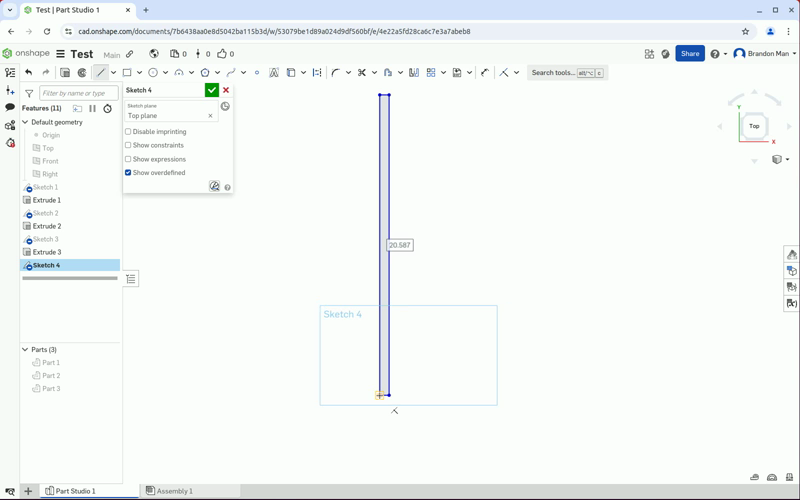
scroll(-6)
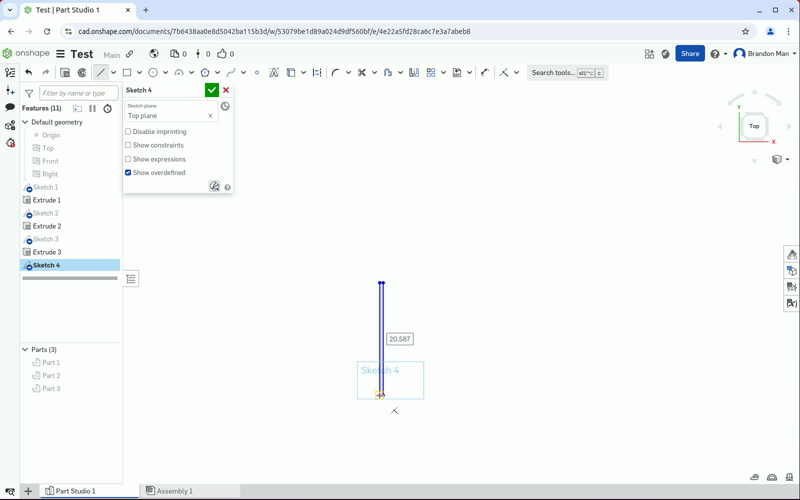
key(esc)
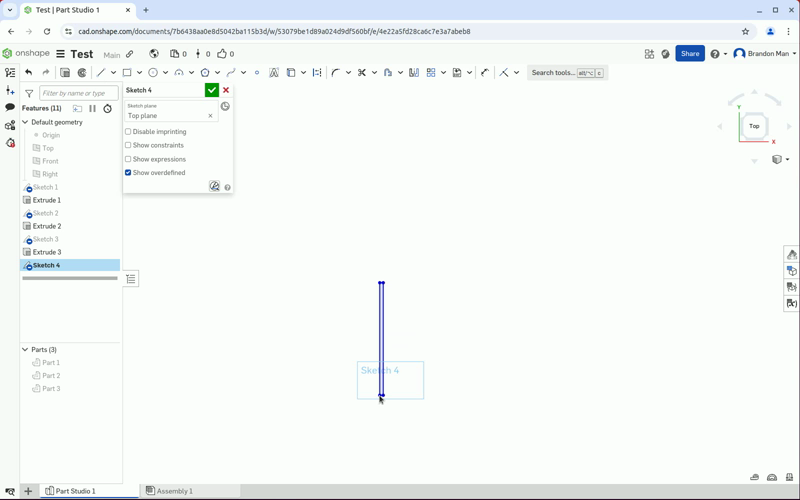
mouse_move(381, 336)
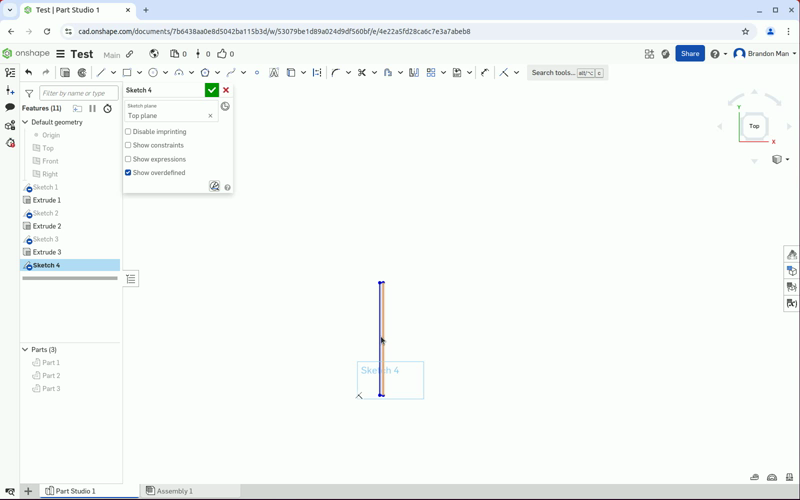
scroll(6)
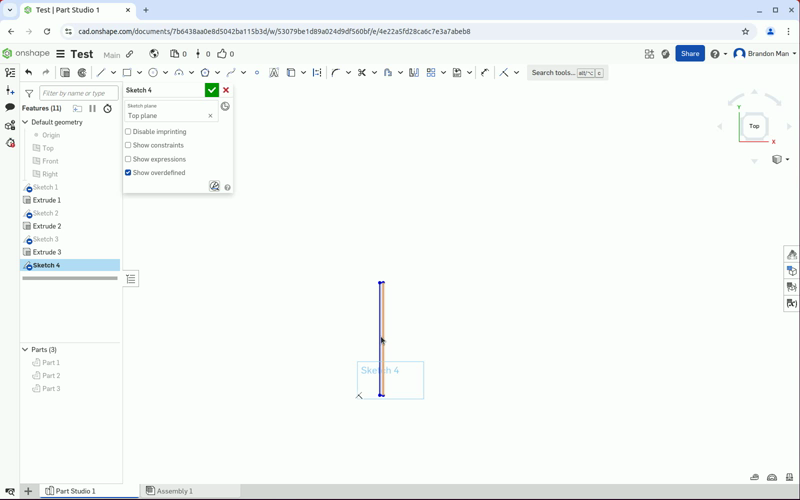
scroll(6)
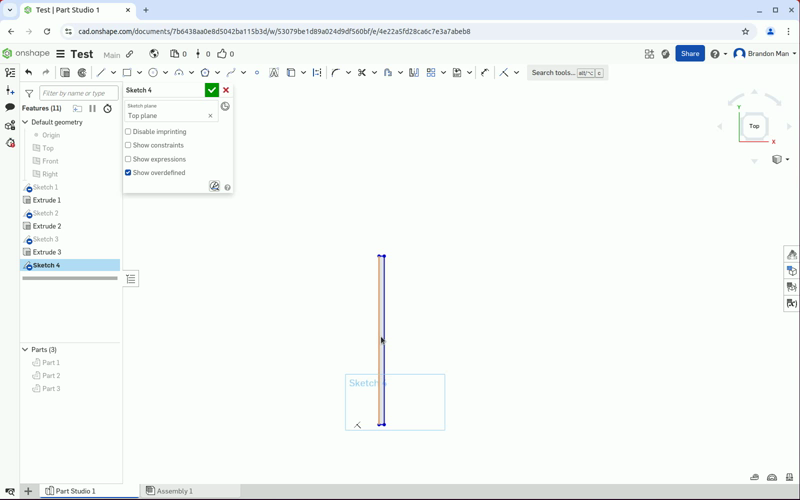
scroll(6)
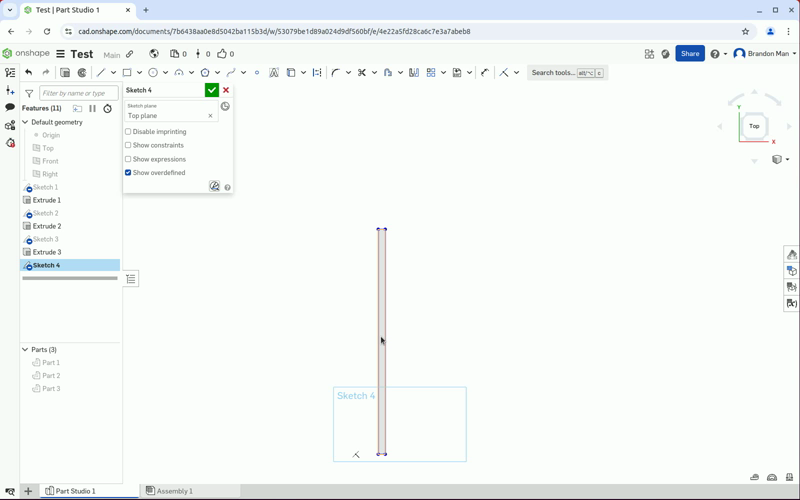
scroll(6)
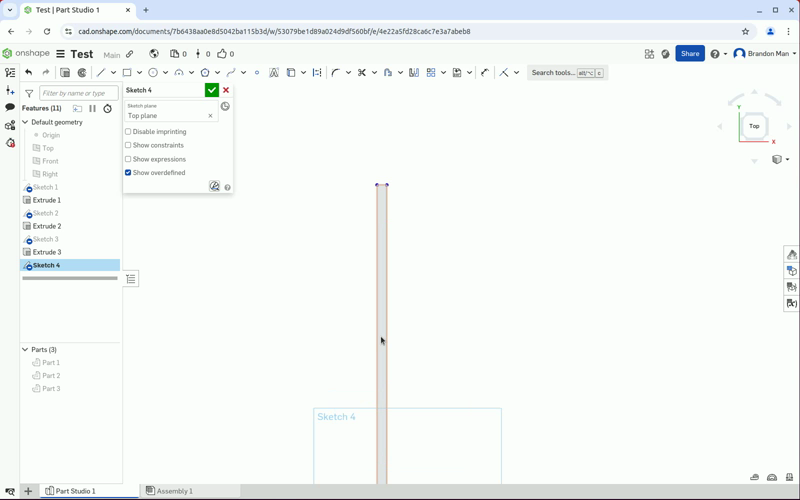
scroll(6)
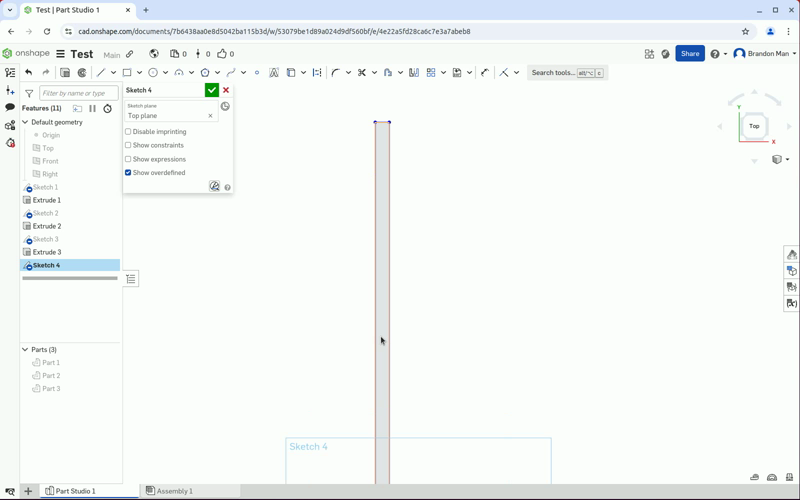
scroll(6)
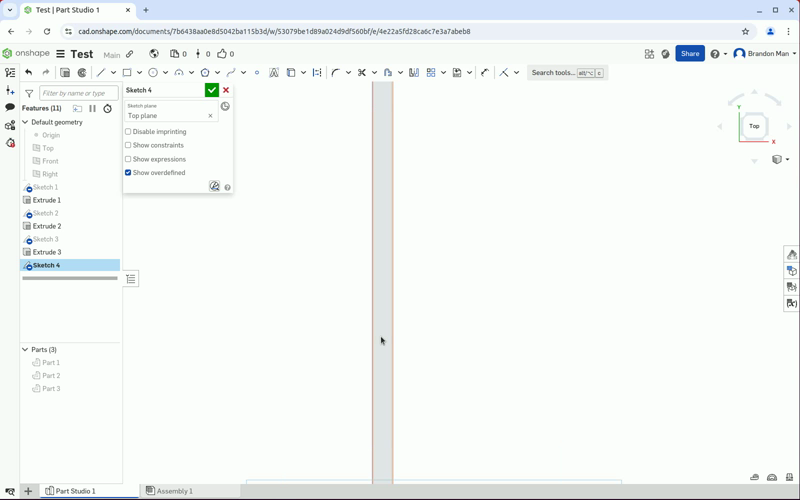
scroll(6)
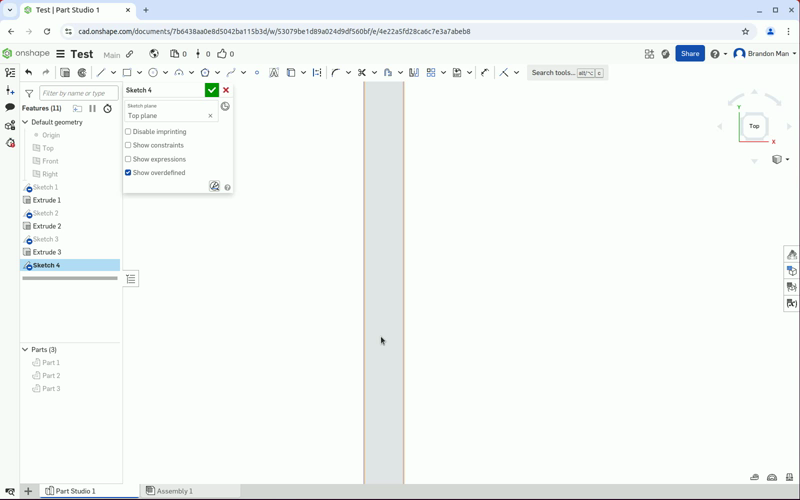
click(381, 336)
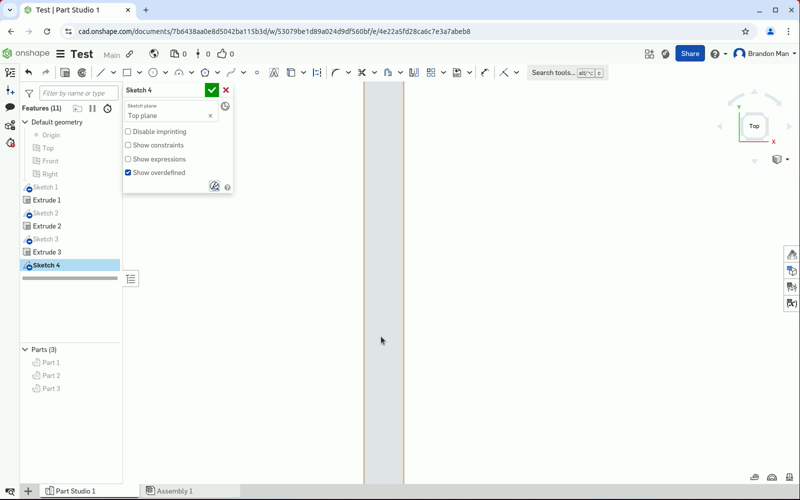
scroll(-6)
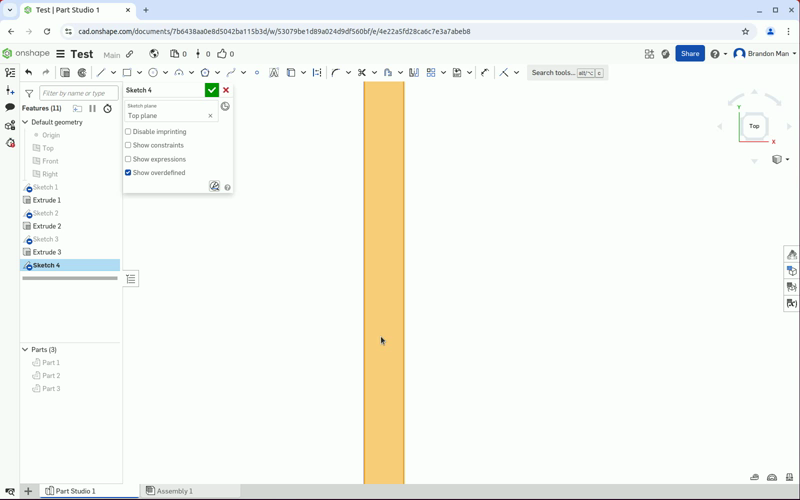
scroll(-6)
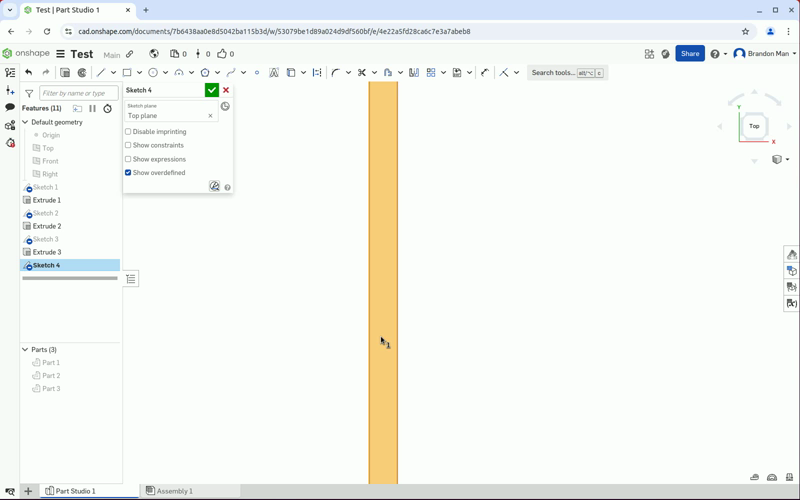
scroll(-6)
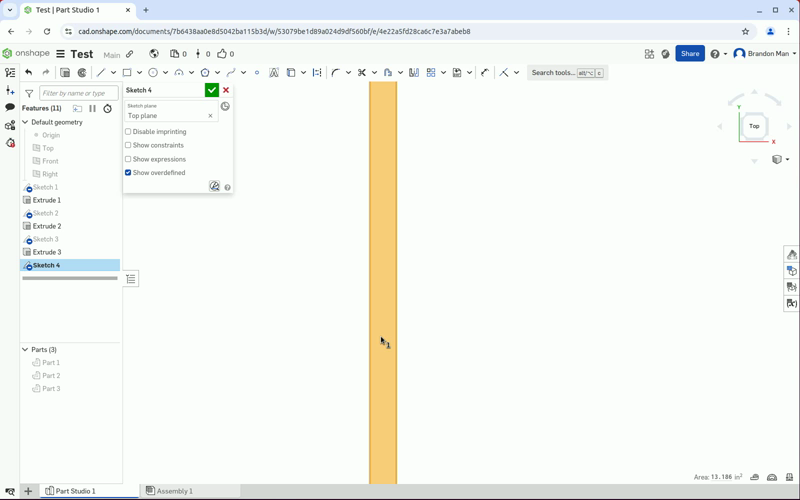
scroll(-6)
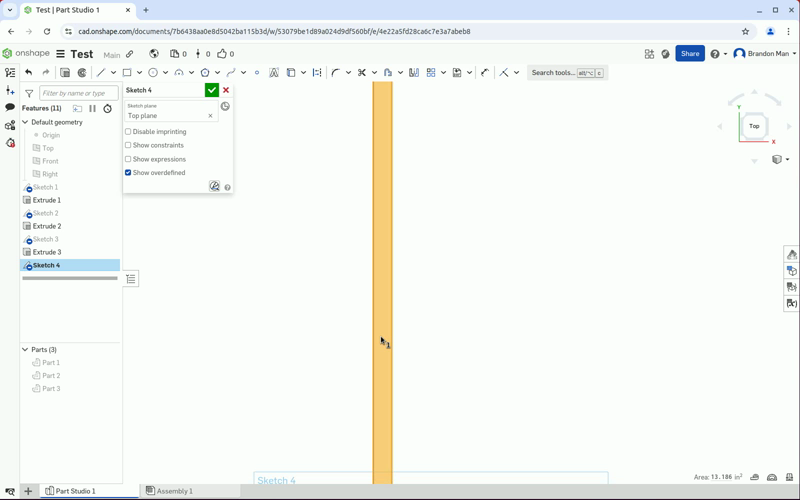
scroll(-6)
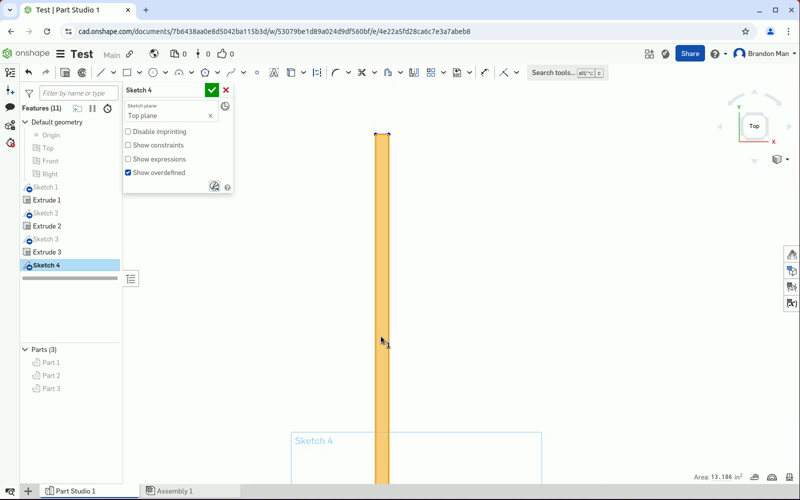
scroll(-6)
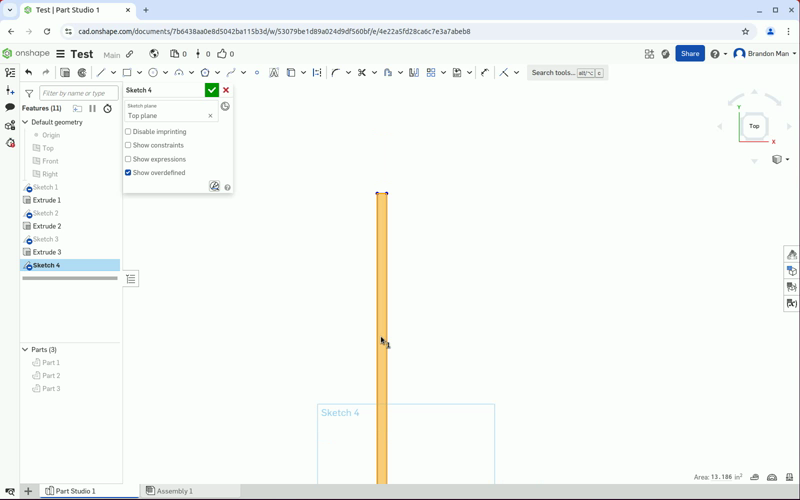
scroll(-6)
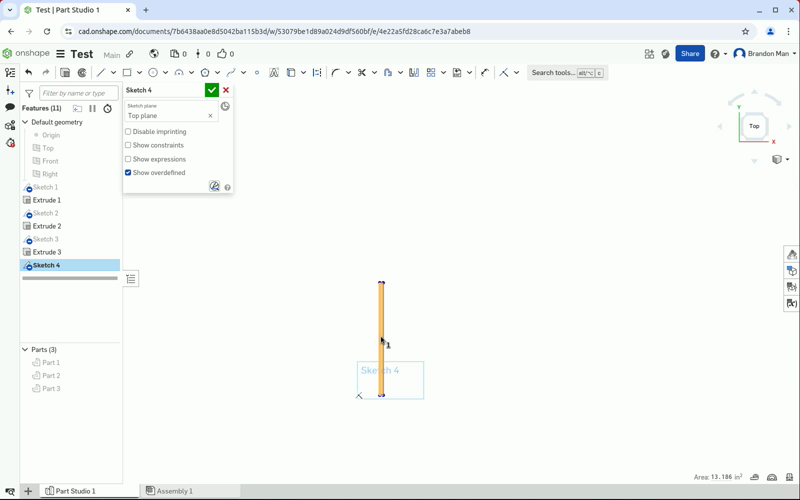
mouse_move(73, 352)
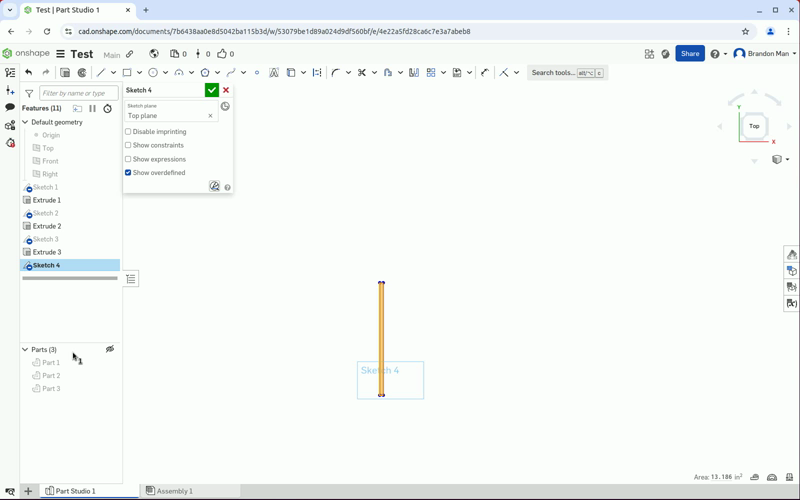
key(shift+y)
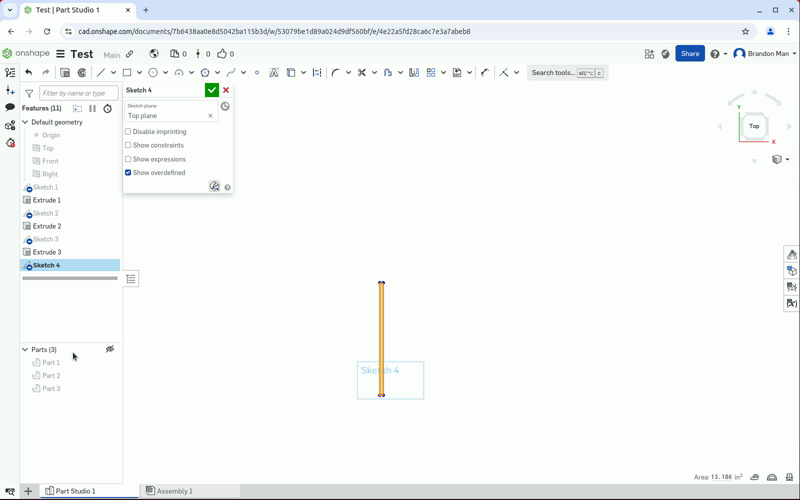
key(shift+e)
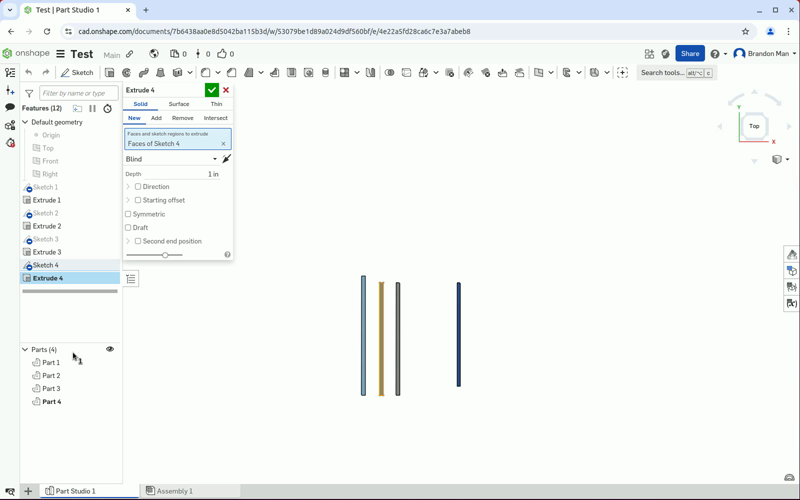
mouse_move(143, 106)
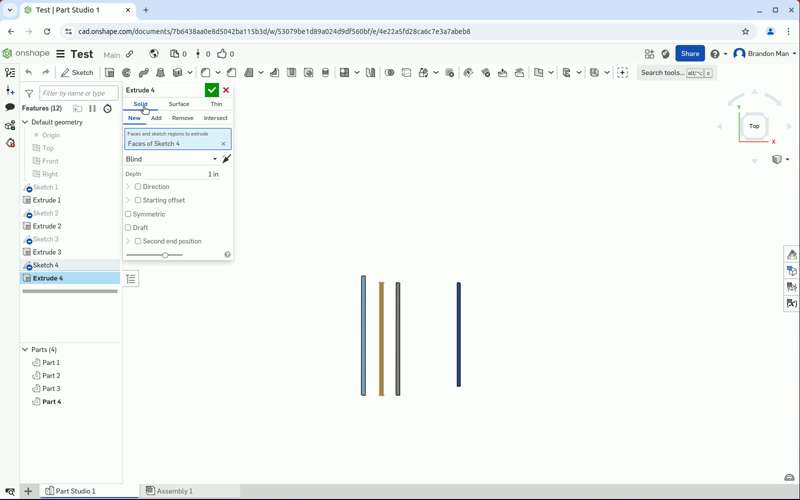
click(143, 106)
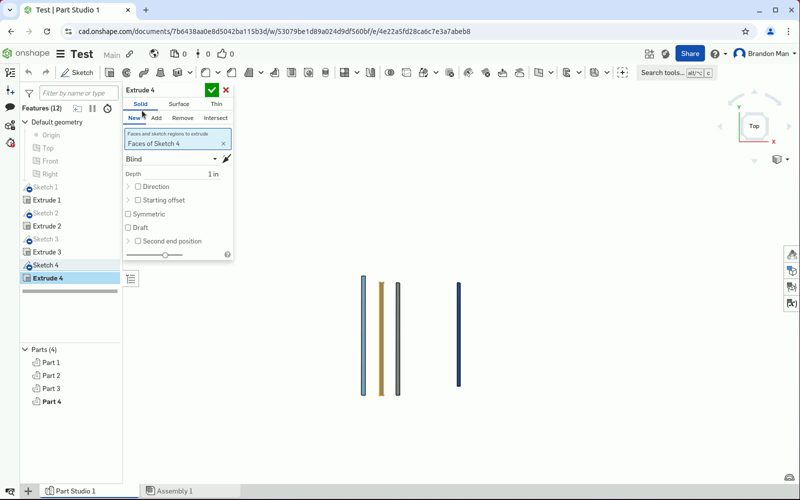
mouse_move(137, 120)
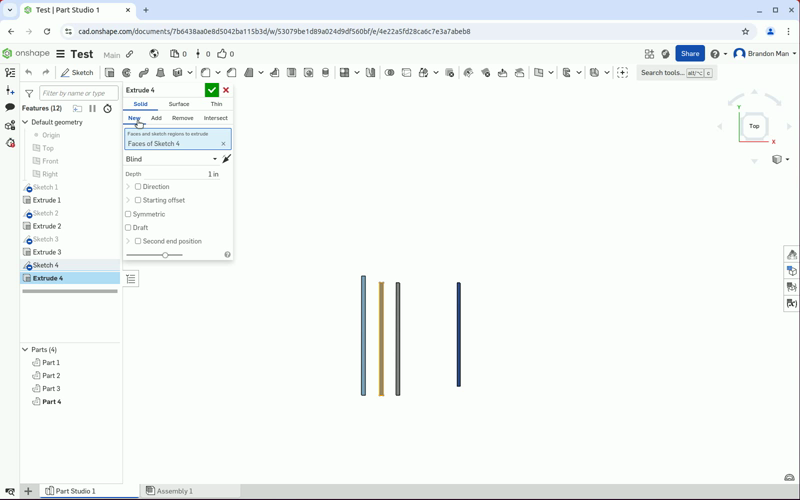
click(137, 120)
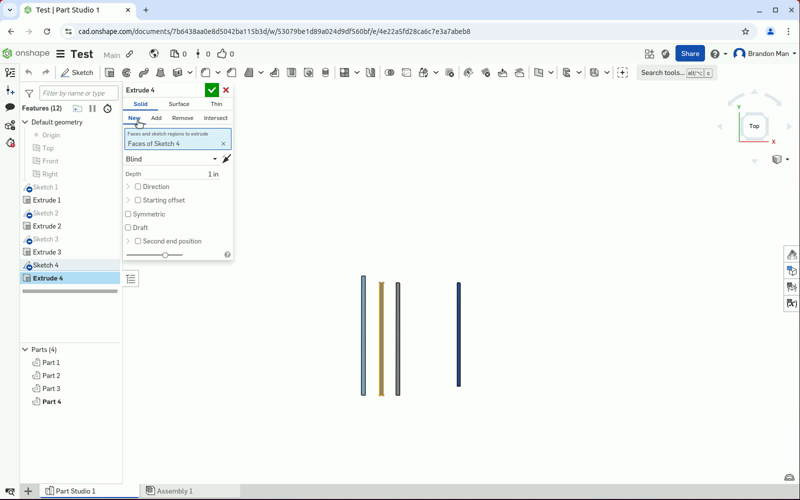
key(tab, 4)
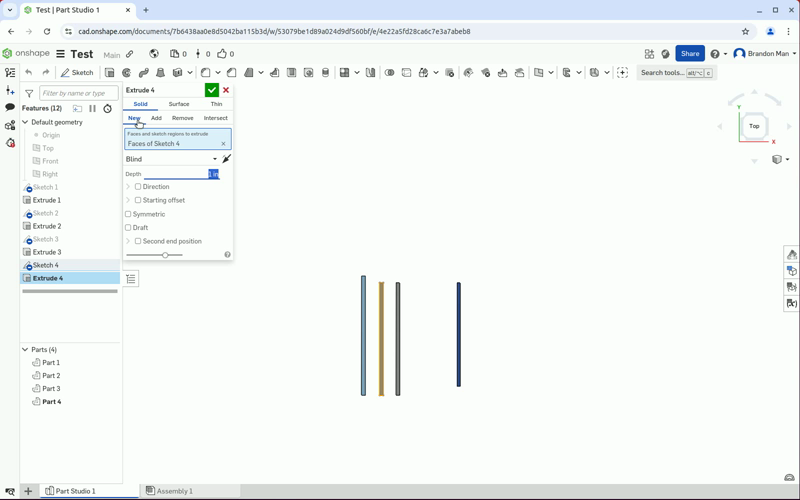
text(0.722)
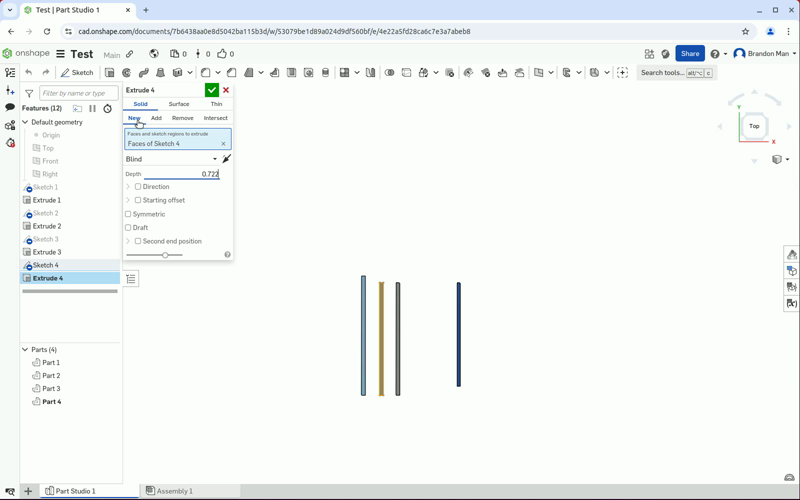
key(enter)
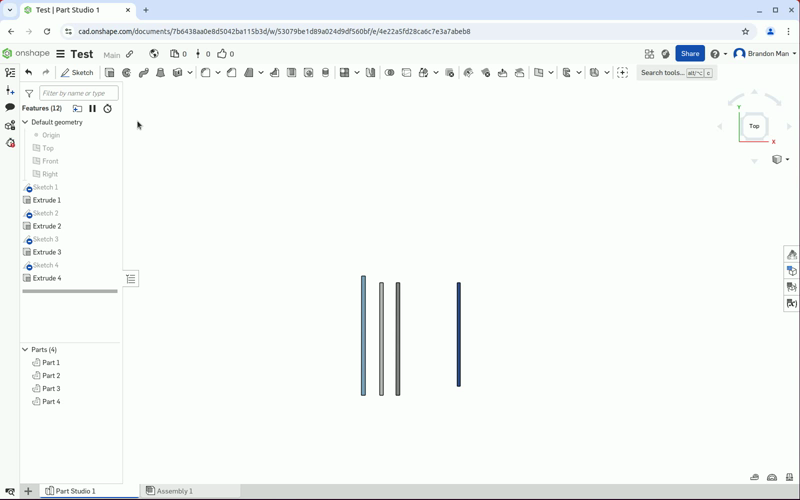
key(shift+h)
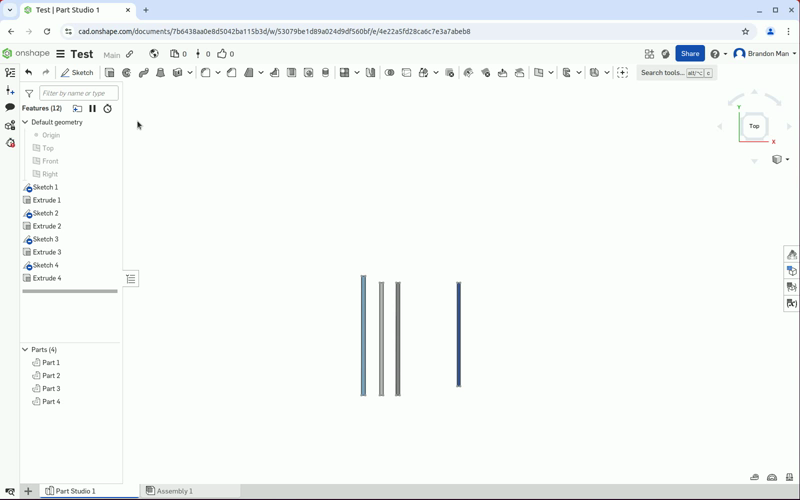
key(shift+h)
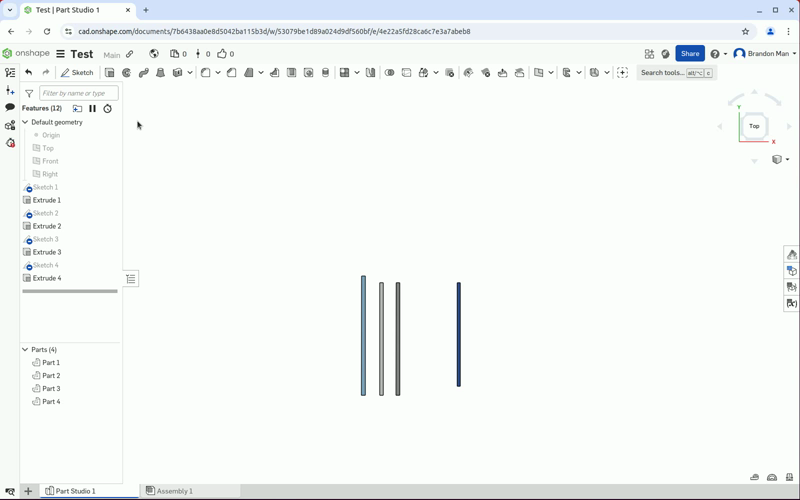
mouse_move(73, 189)
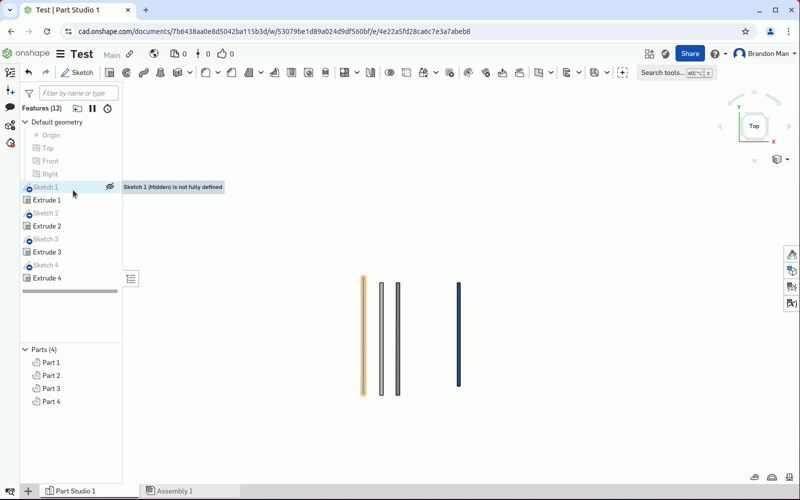
click(73, 189)
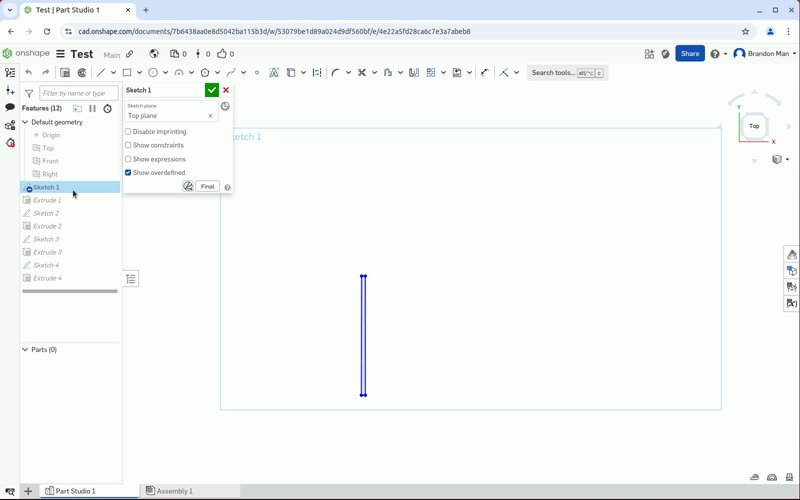
mouse_move(229, 92)
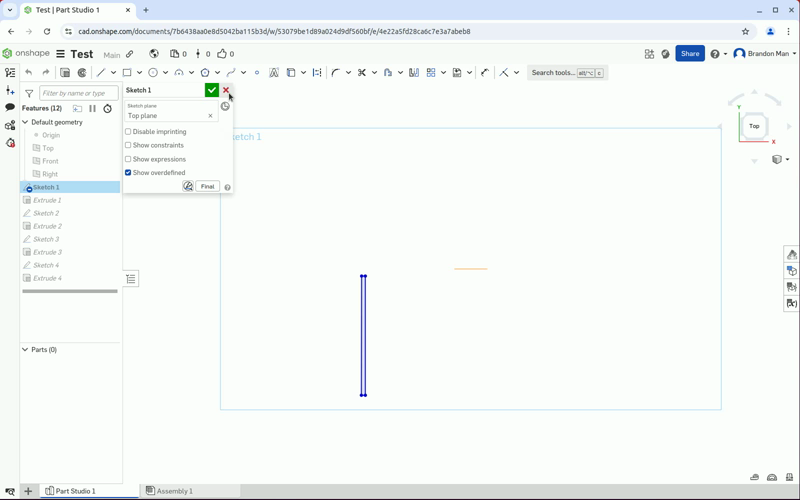
click(229, 92)
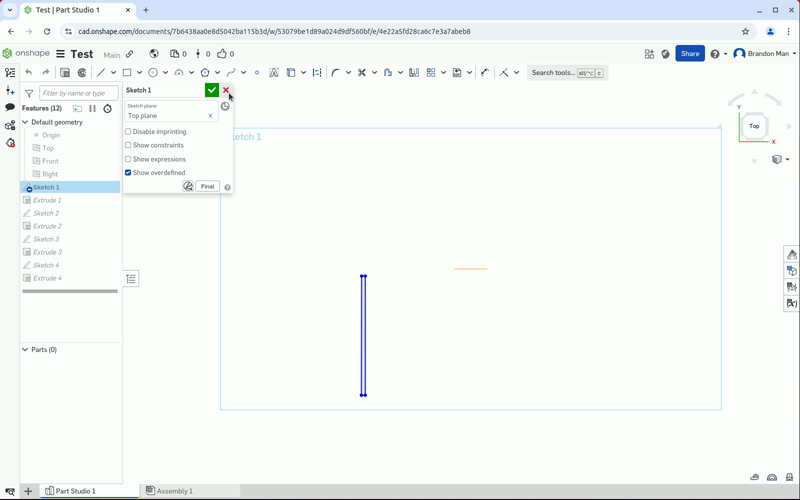
key(shift+s)
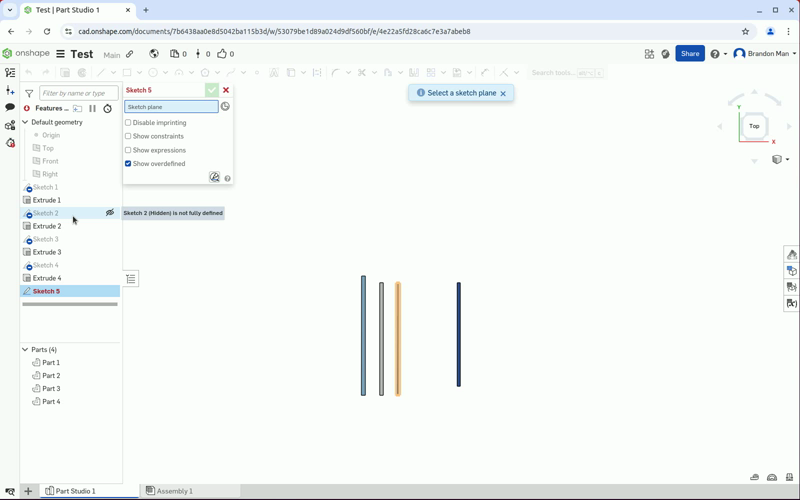
scroll(3)
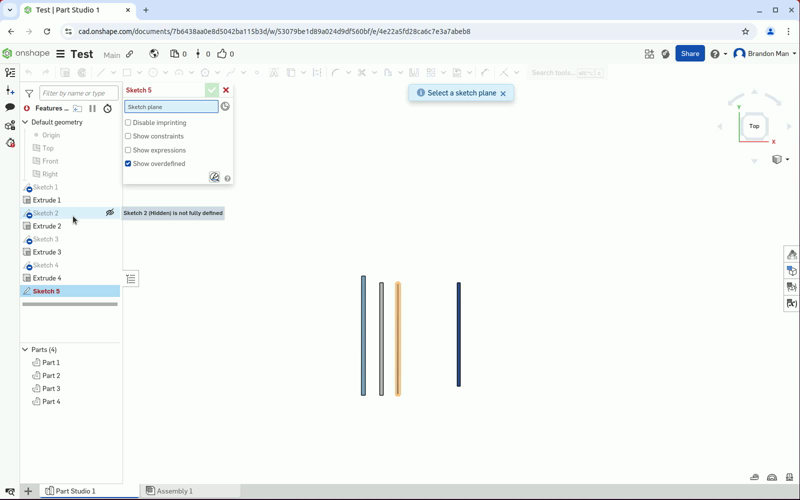
mouse_move(73, 150)
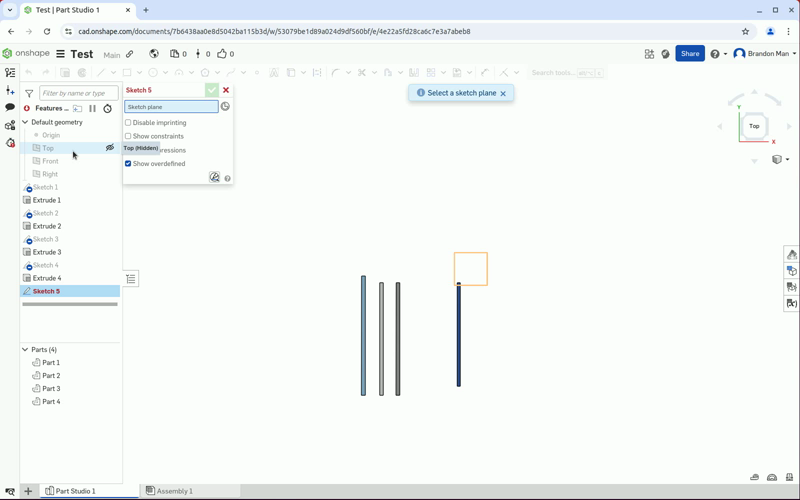
click(73, 150)
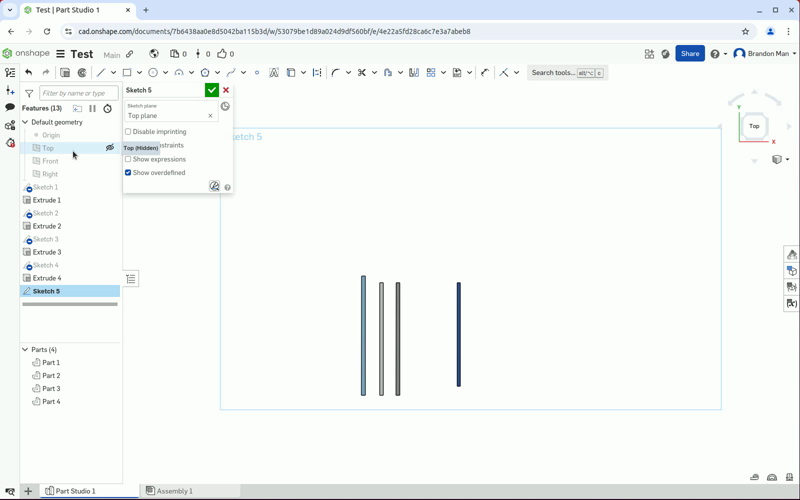
mouse_move(73, 352)
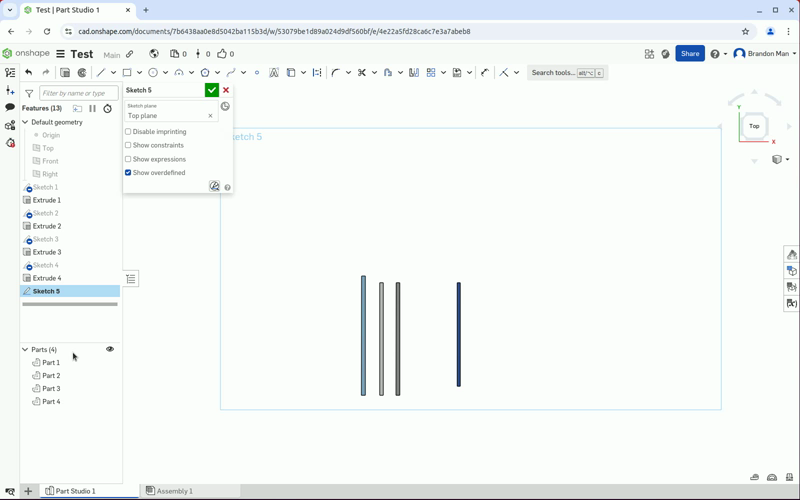
key(y)
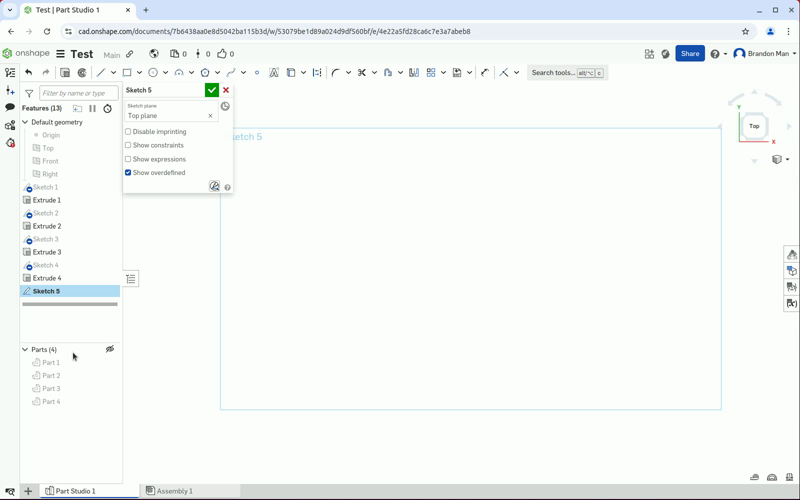
key(l)
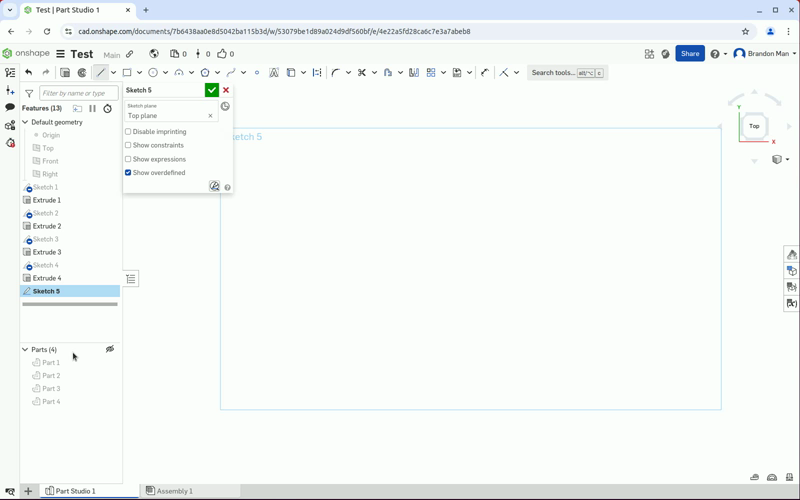
key_down(shift)
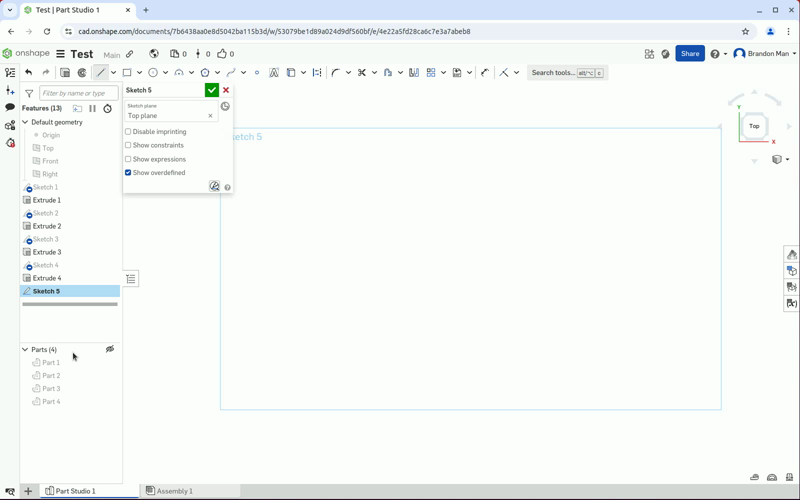
mouse_move(417, 395)
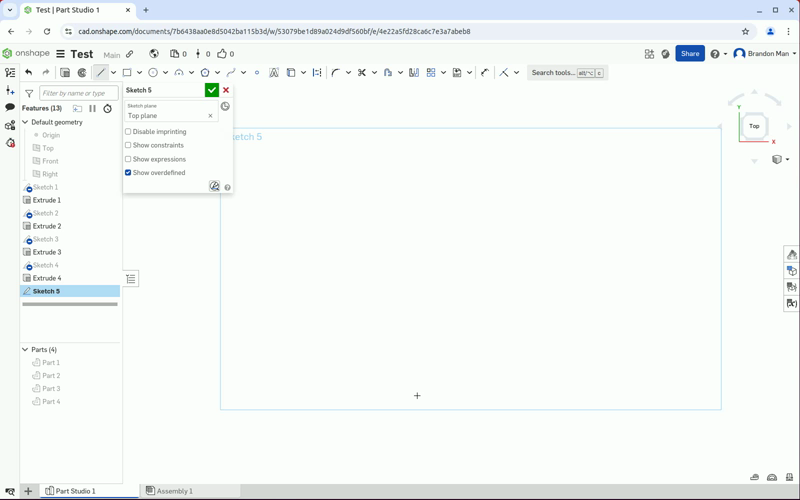
click(417, 395)
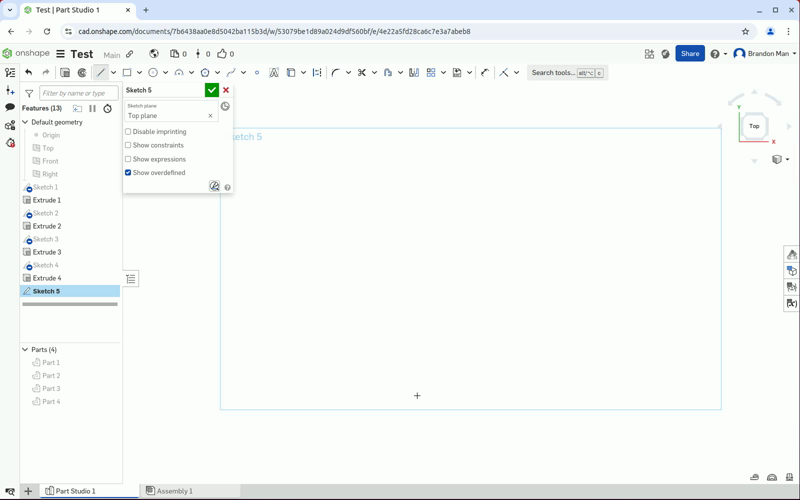
key_up(shift)
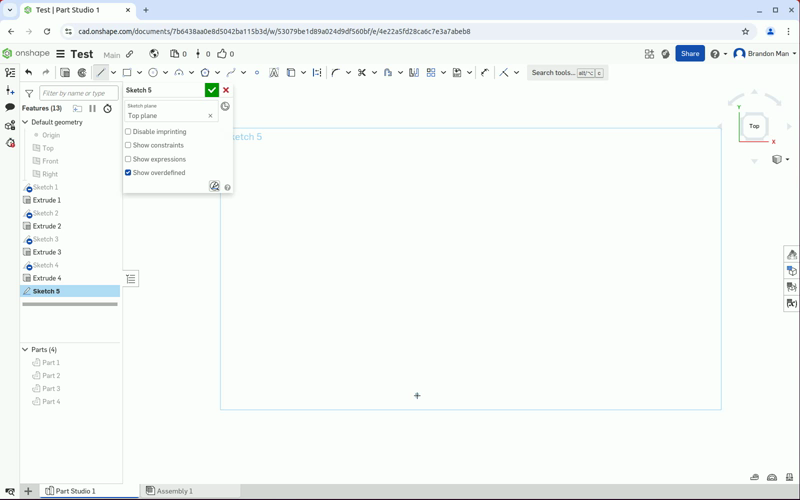
key_down(shift)
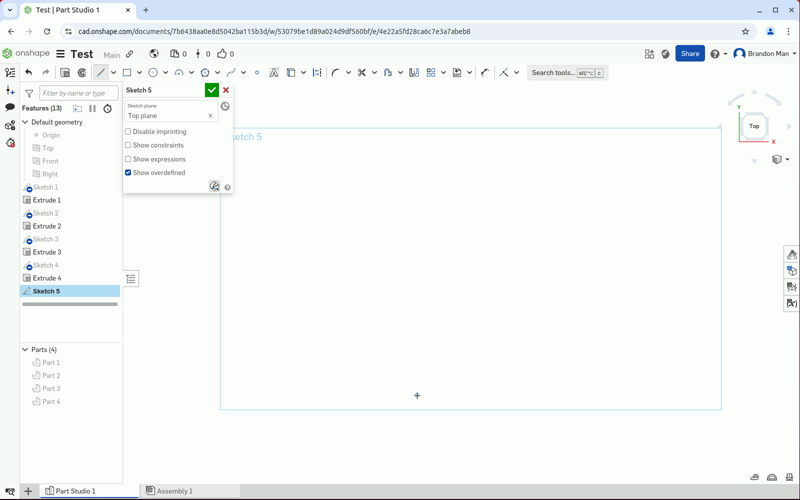
mouse_move(447, 395)
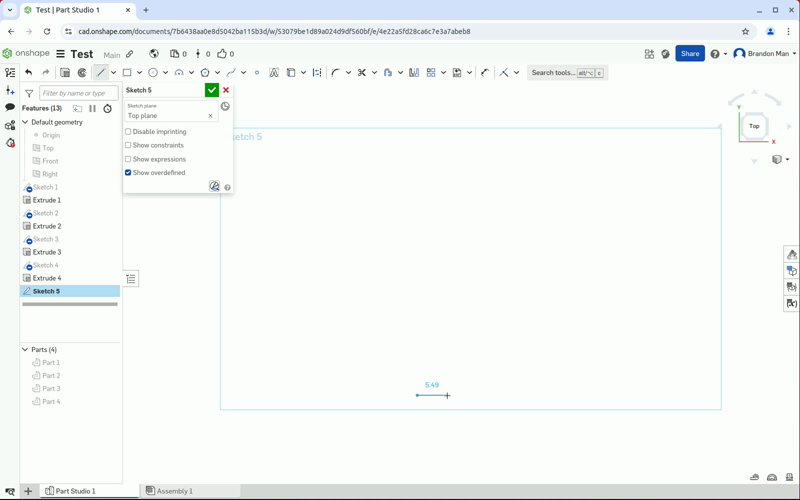
mouse_move(420, 395)
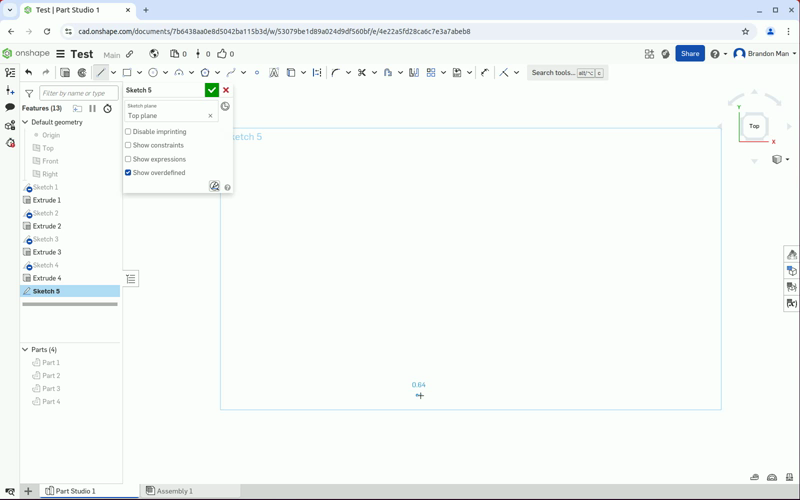
scroll(6)
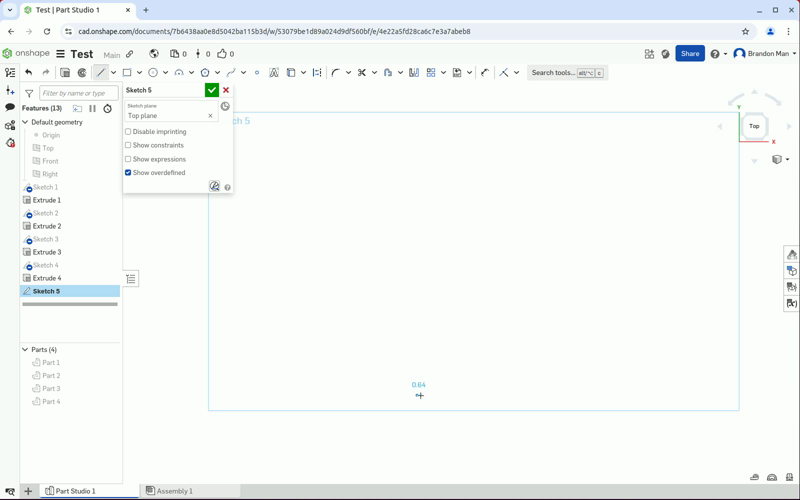
scroll(6)
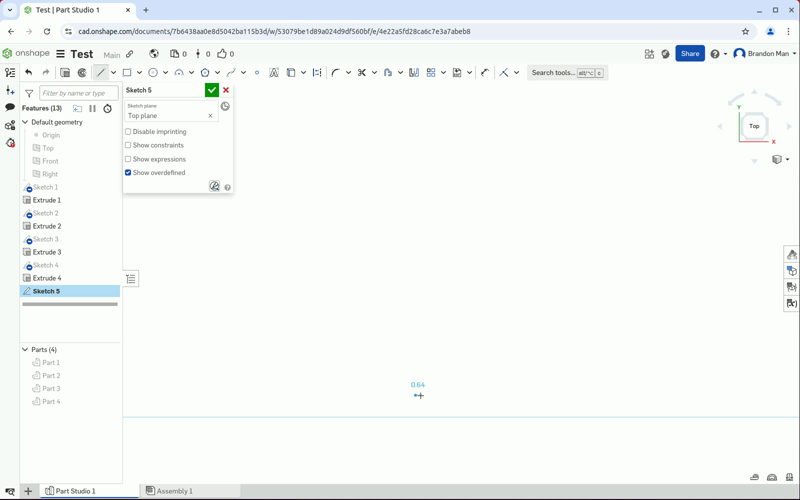
scroll(6)
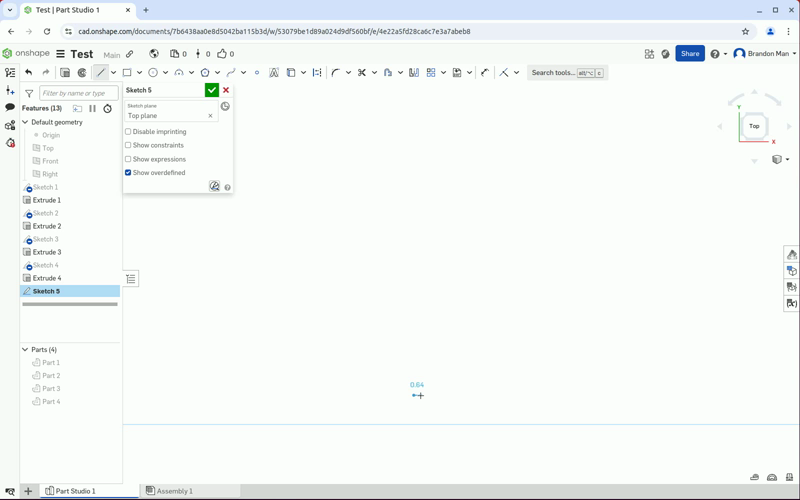
scroll(6)
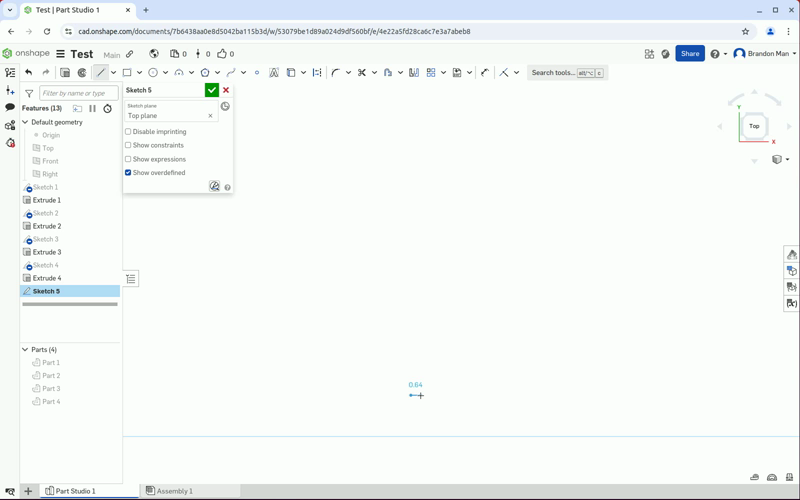
scroll(6)
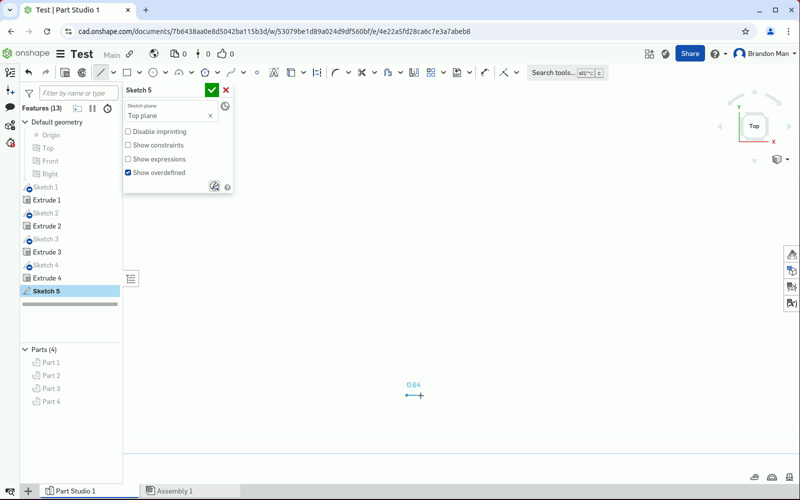
scroll(6)
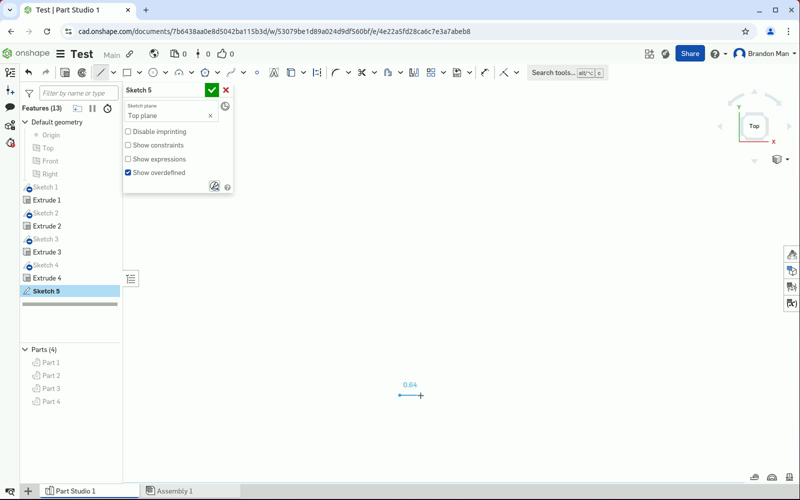
scroll(6)
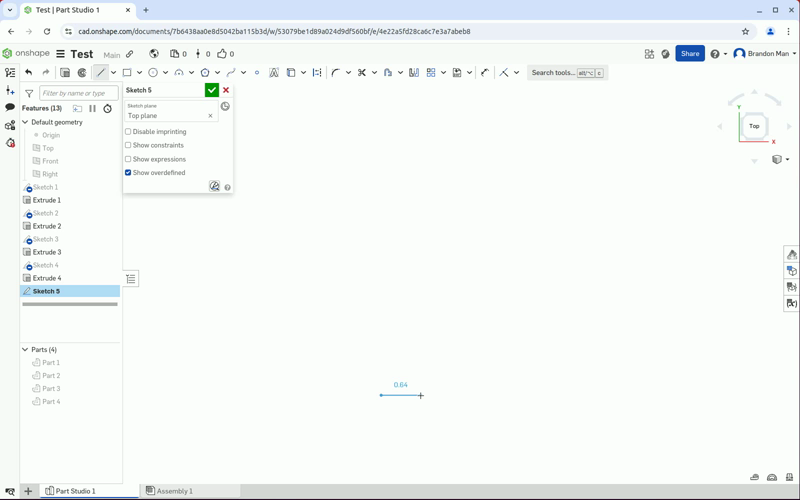
click(420, 395)
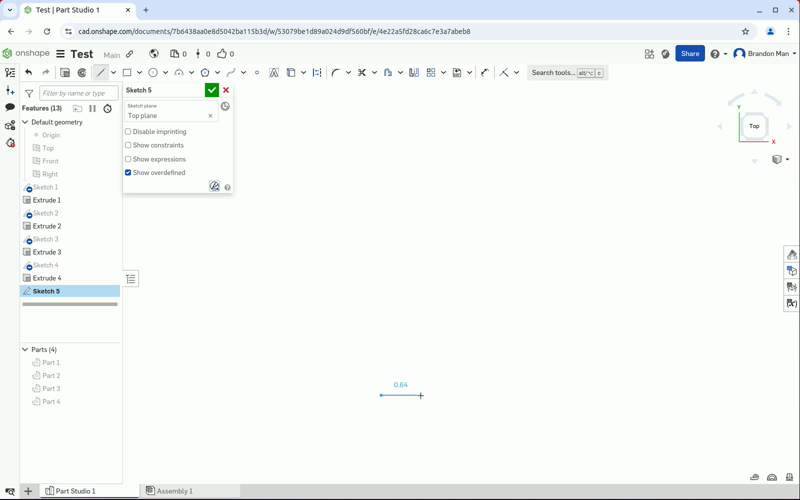
scroll(-6)
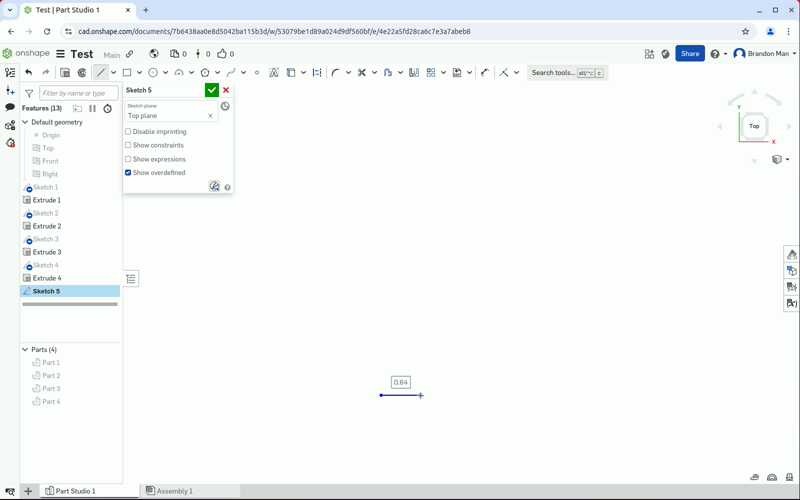
scroll(-6)
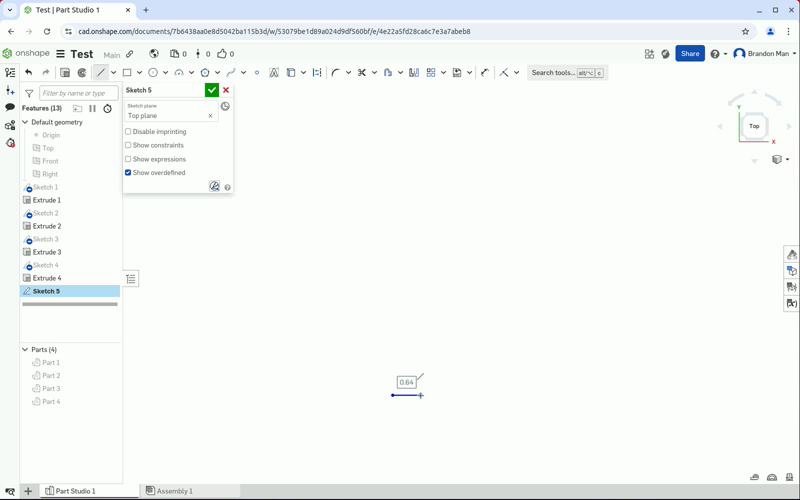
scroll(-6)
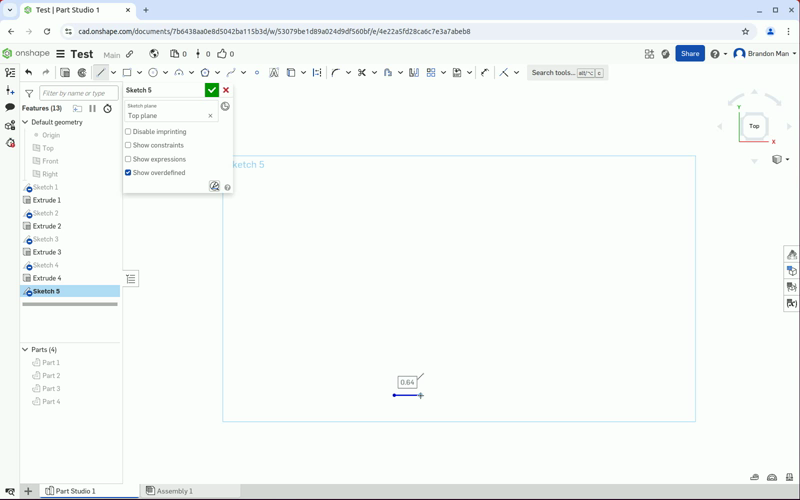
scroll(-6)
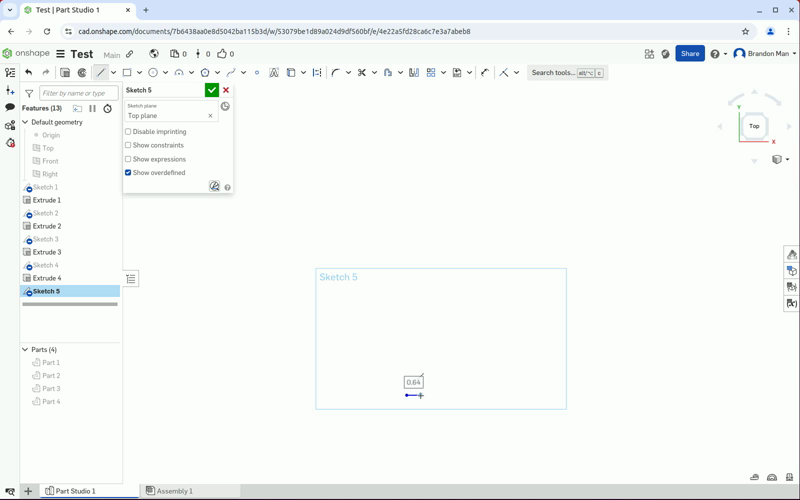
scroll(-6)
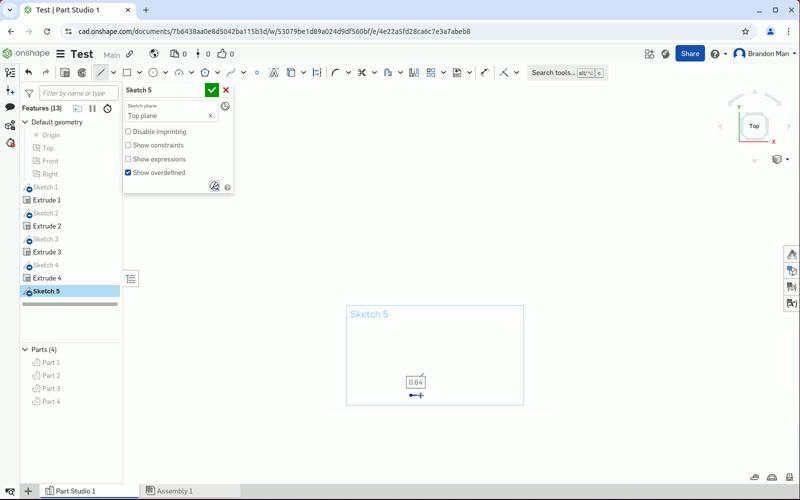
scroll(-6)
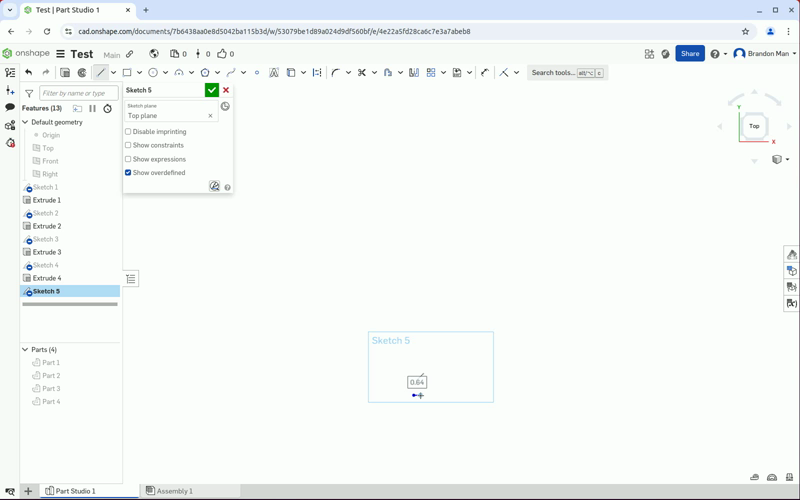
scroll(-6)
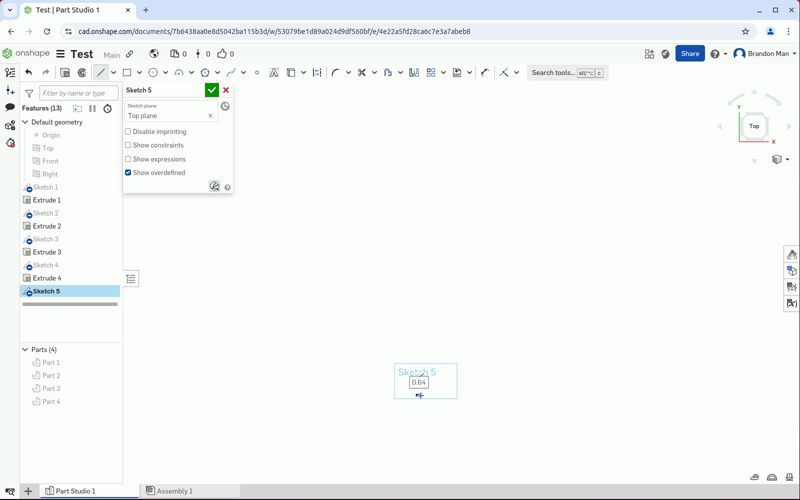
key_up(shift)
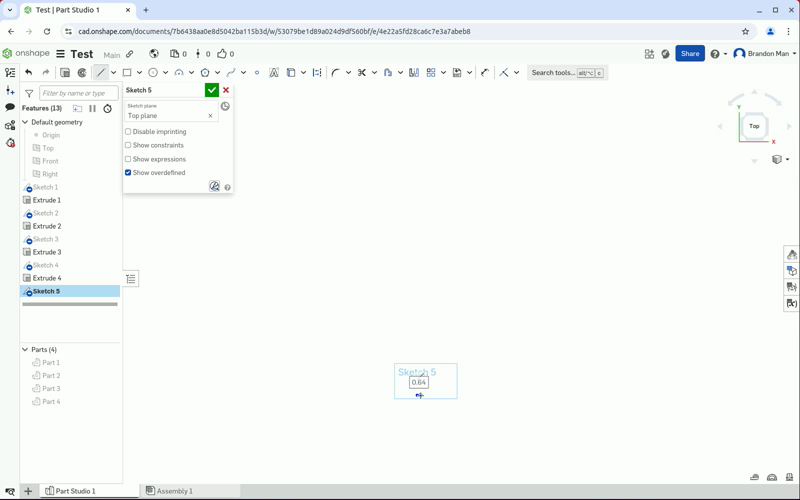
key_down(shift)
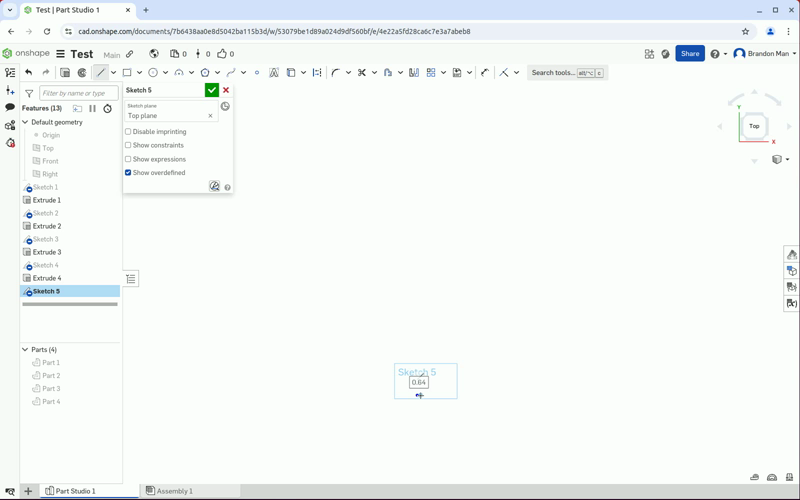
mouse_move(420, 282)
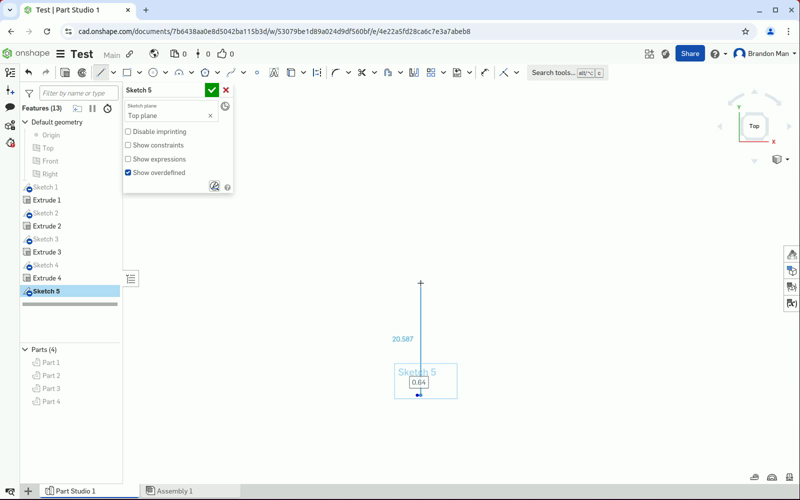
click(420, 282)
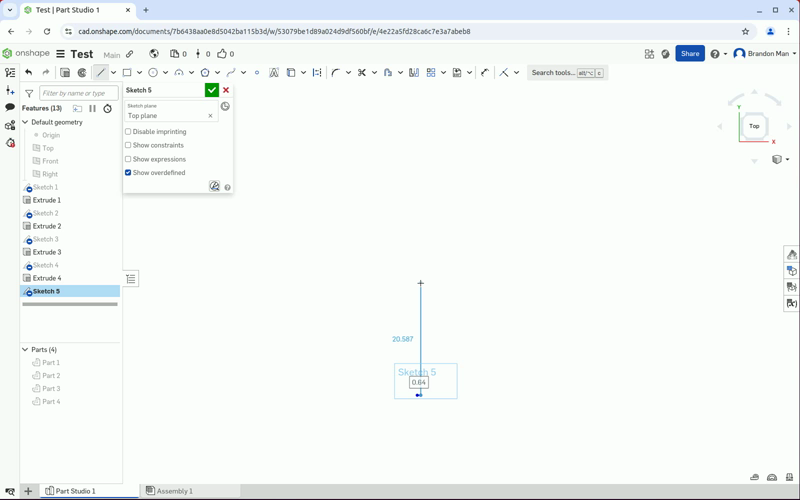
key_up(shift)
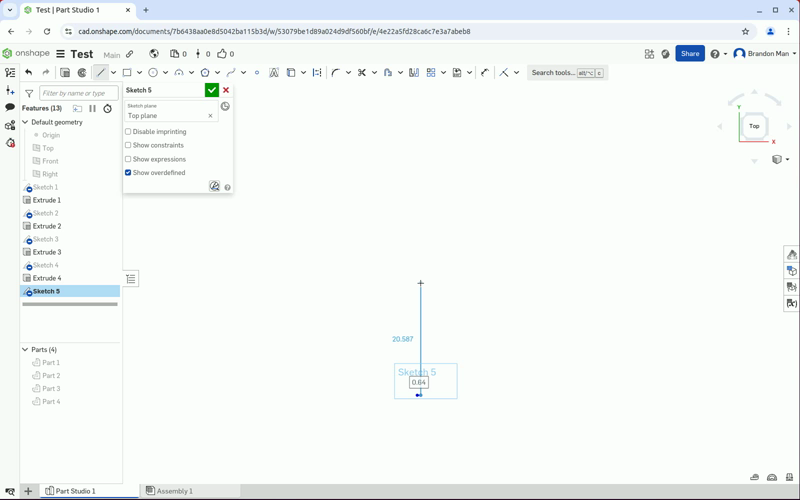
key_down(shift)
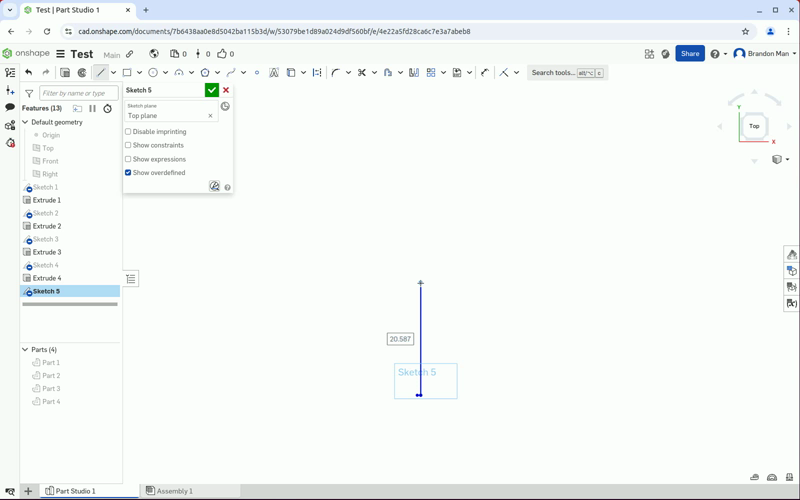
mouse_move(450, 282)
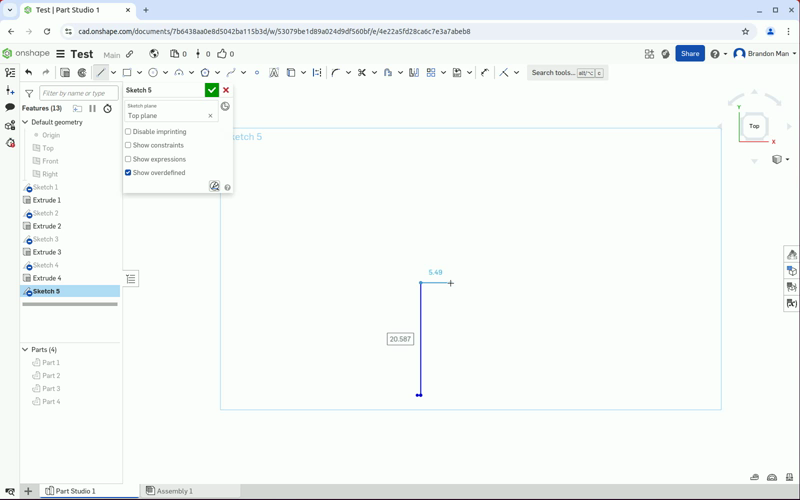
mouse_move(417, 282)
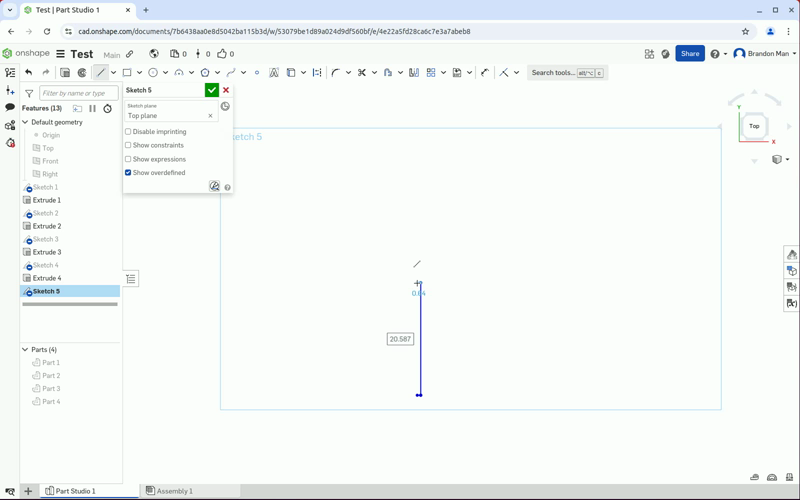
scroll(6)
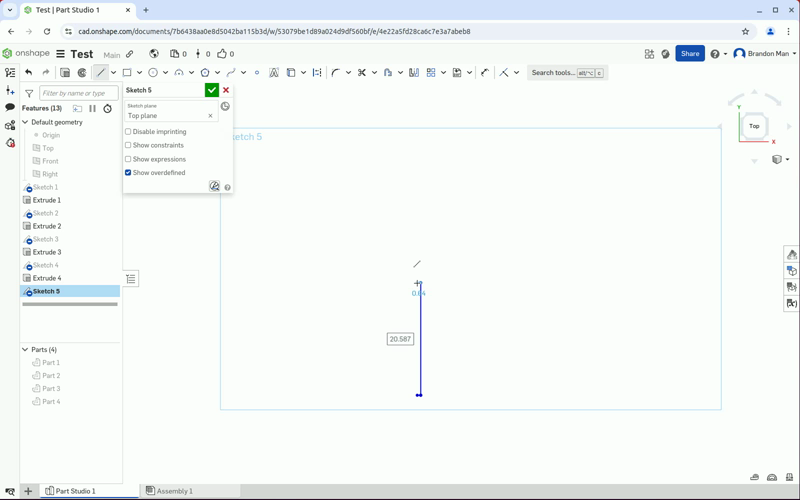
scroll(6)
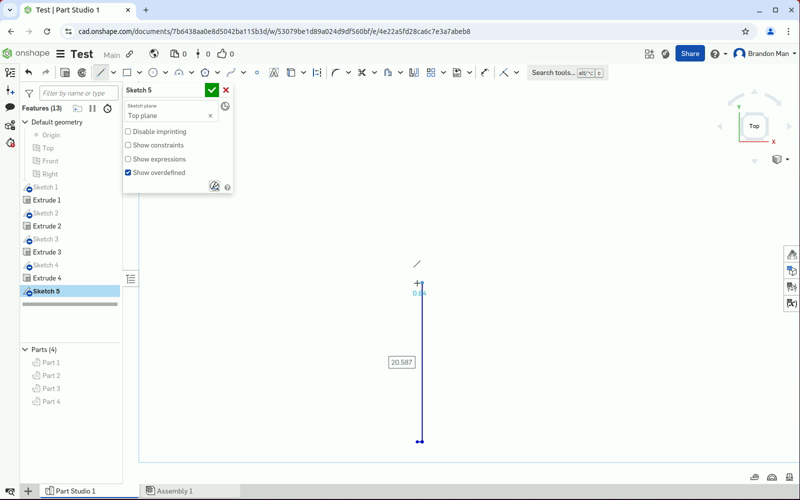
scroll(6)
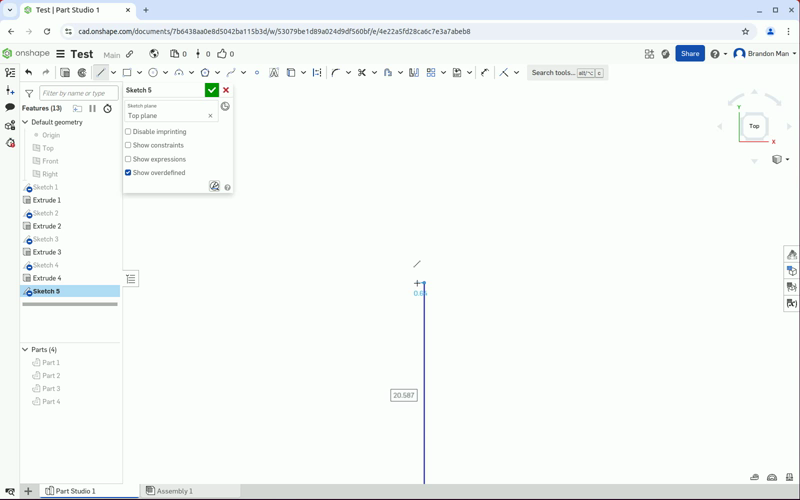
scroll(6)
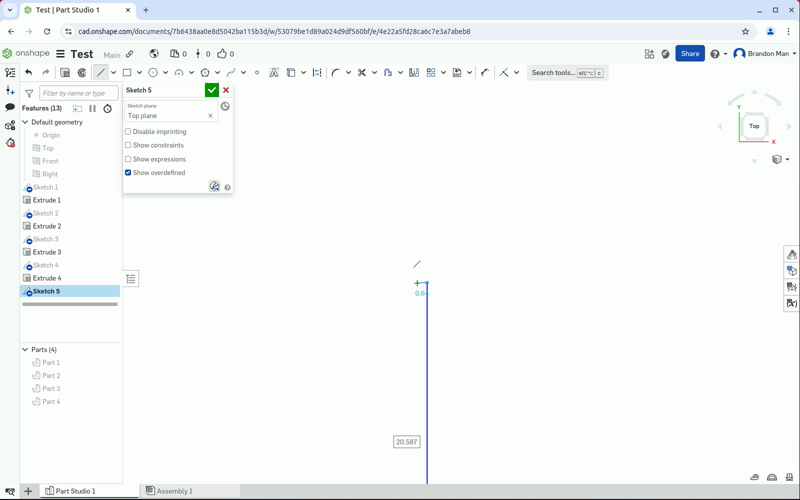
scroll(6)
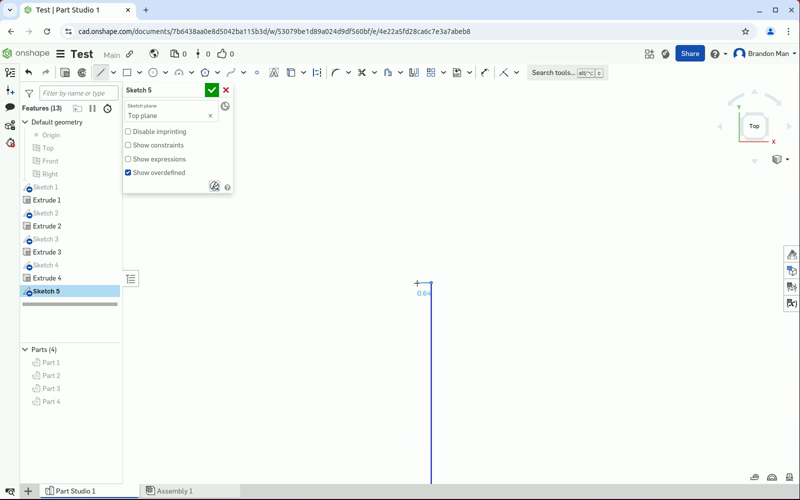
scroll(6)
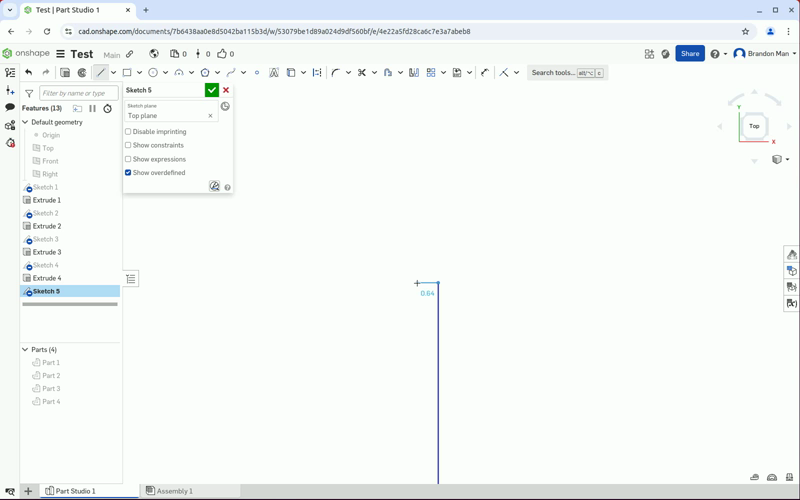
scroll(6)
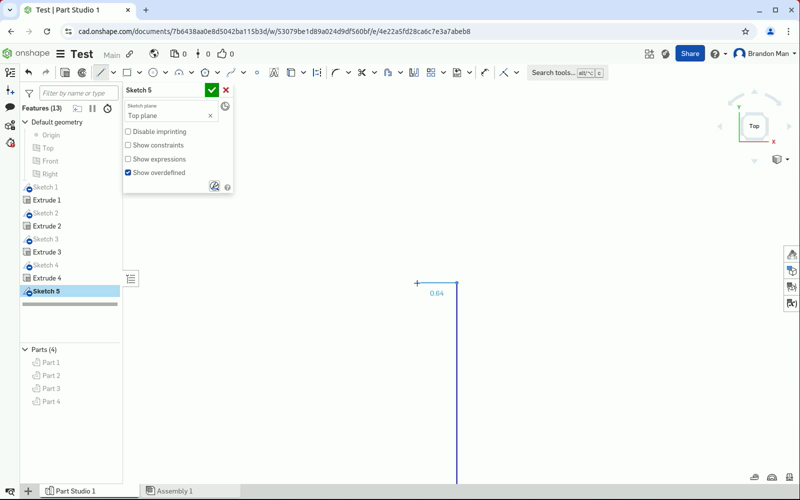
click(417, 282)
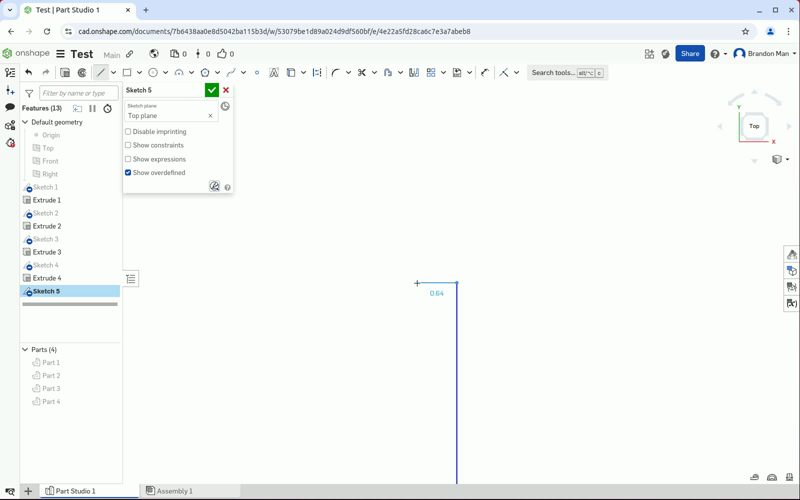
scroll(-6)
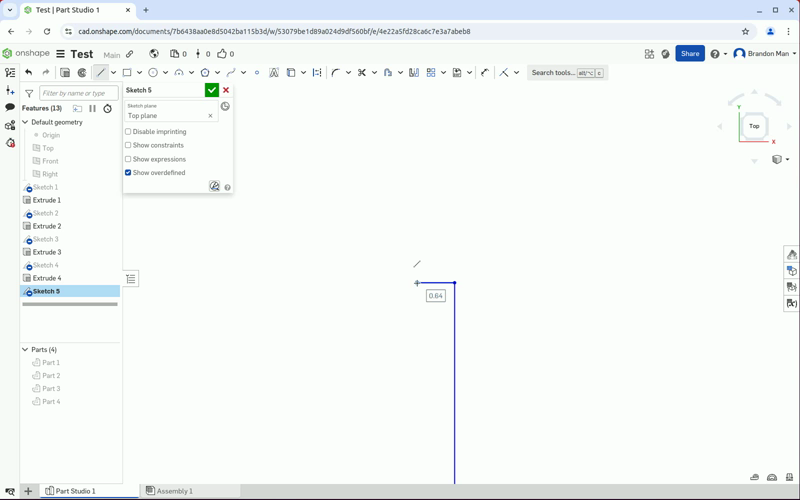
scroll(-6)
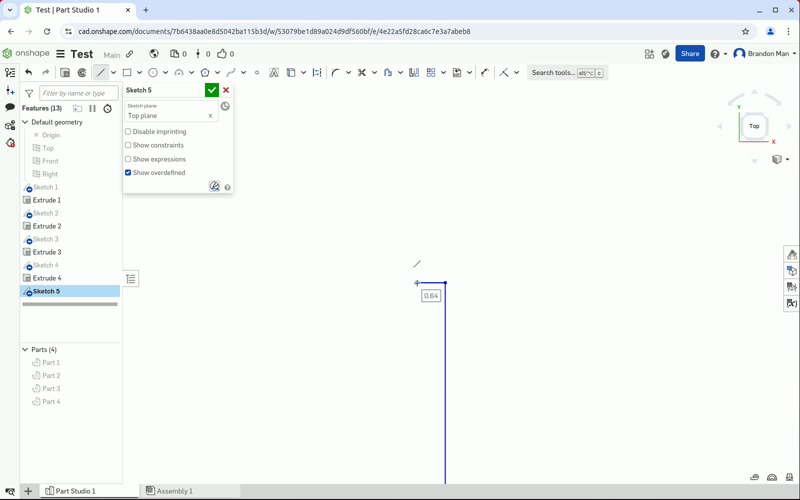
scroll(-6)
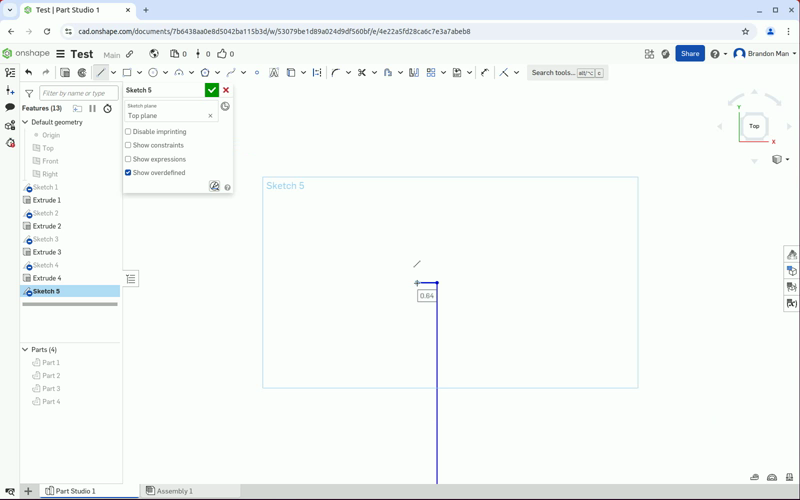
scroll(-6)
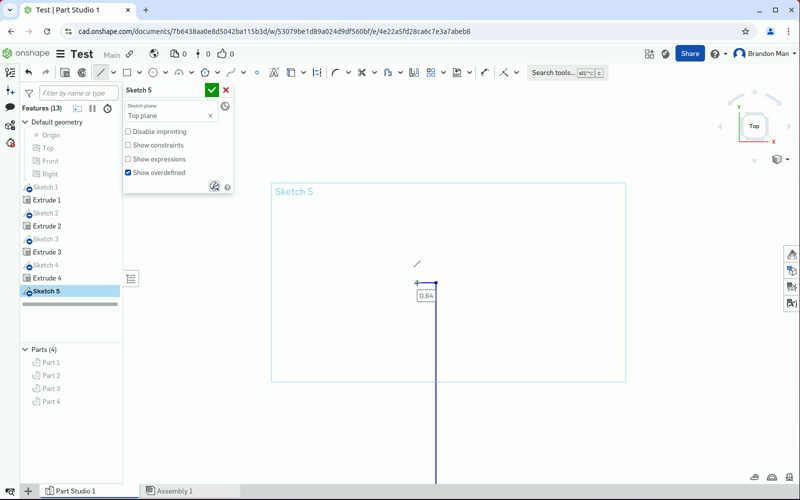
scroll(-6)
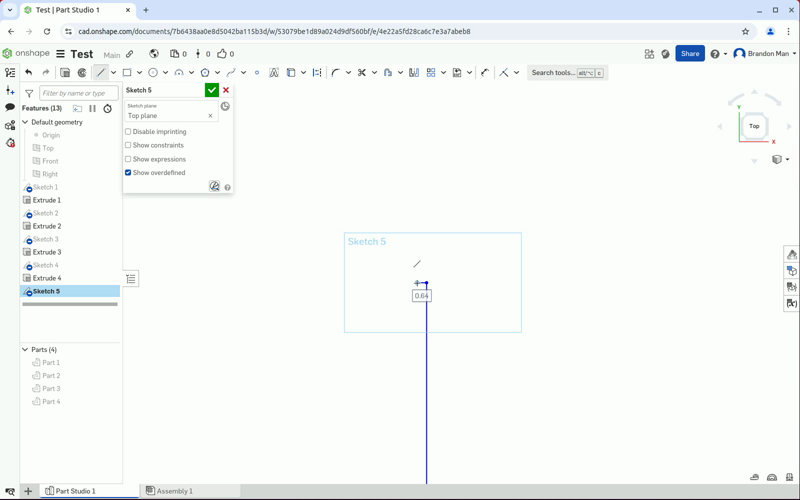
scroll(-6)
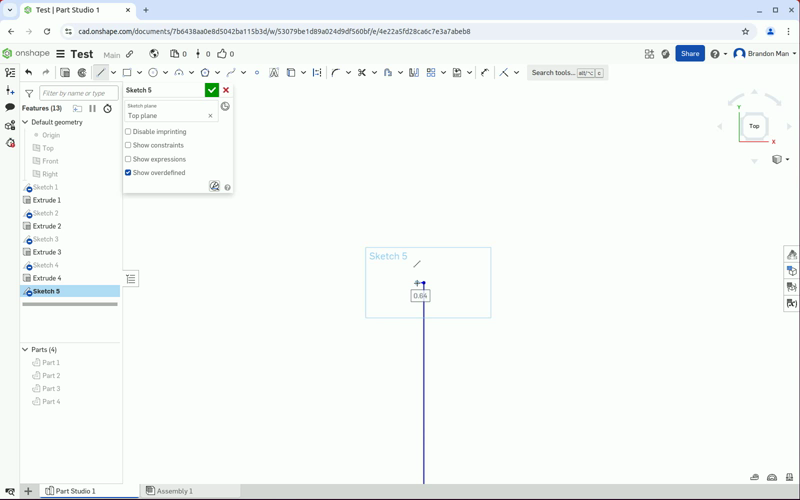
scroll(-6)
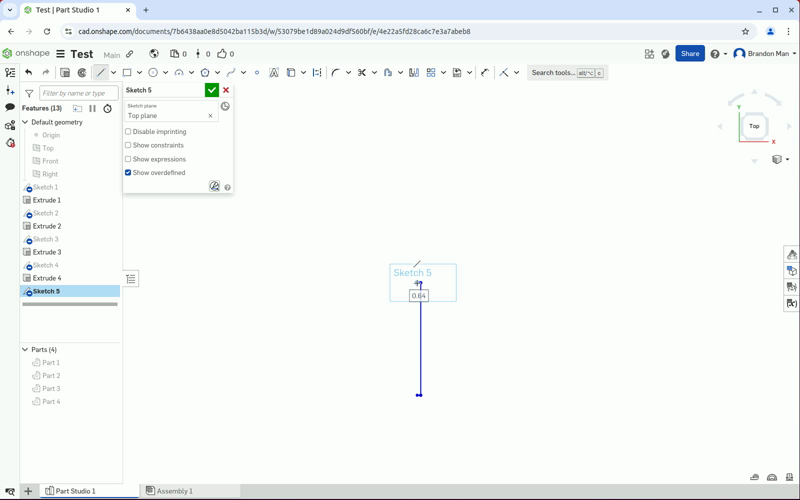
key_up(shift)
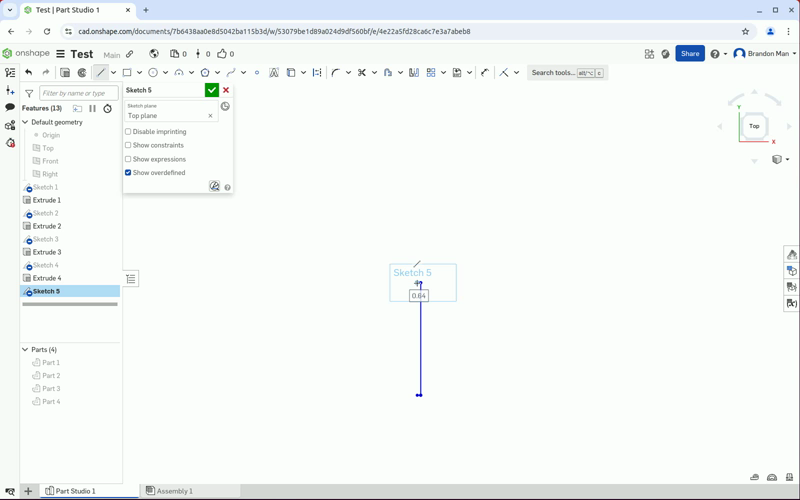
key_down(shift)
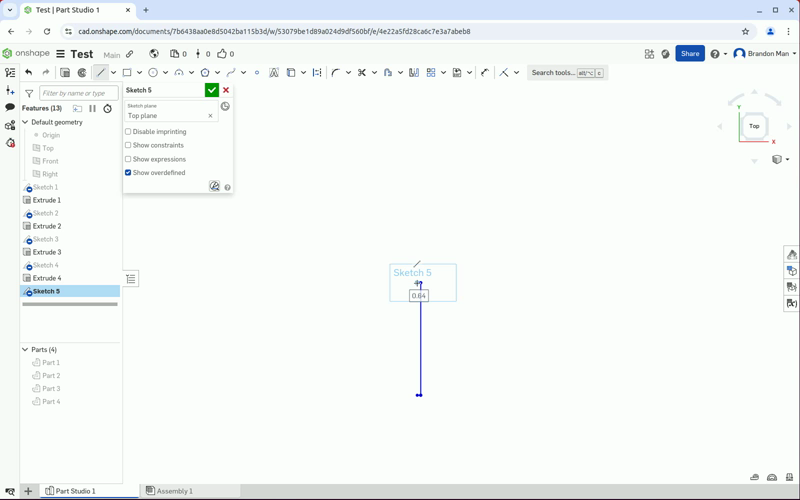
mouse_move(417, 395)
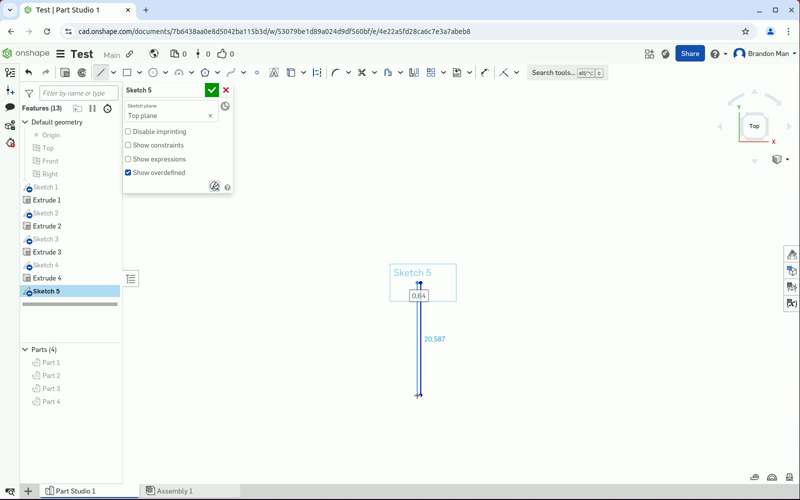
scroll(6)
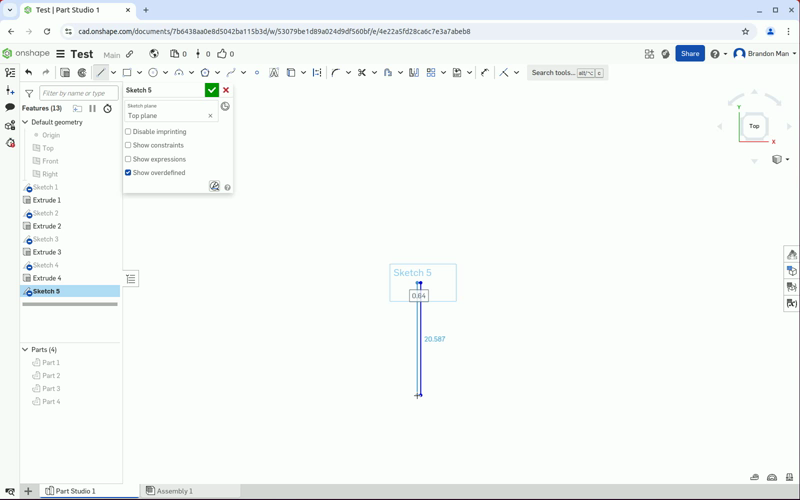
scroll(6)
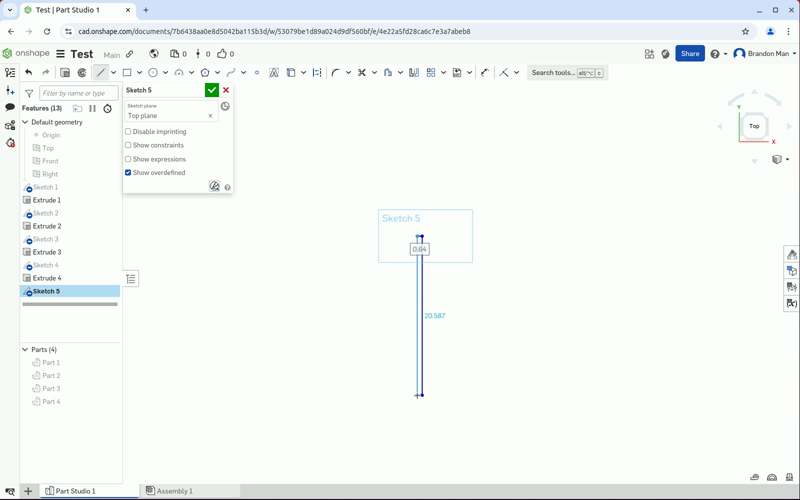
scroll(6)
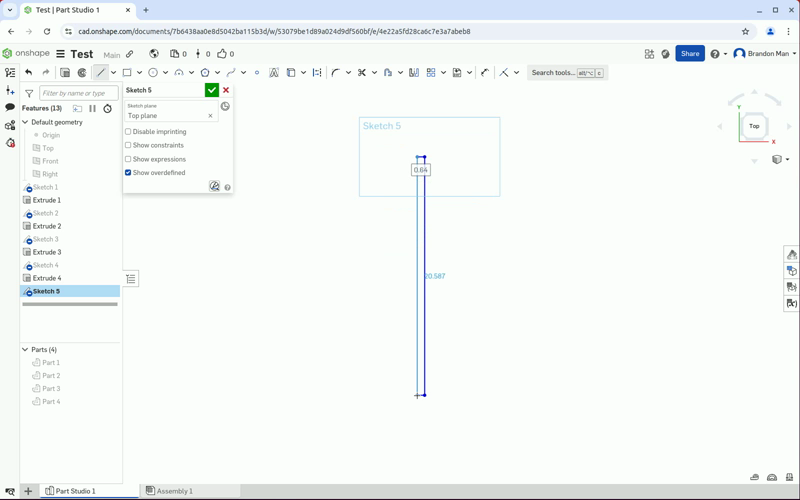
scroll(6)
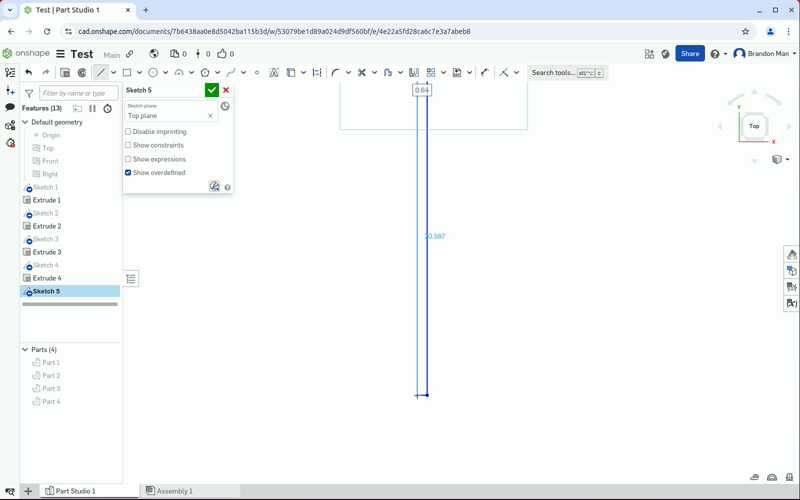
scroll(6)
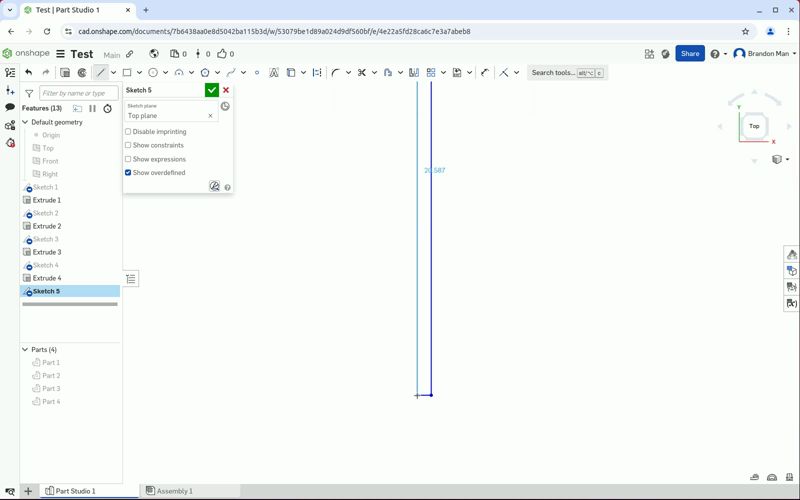
scroll(6)
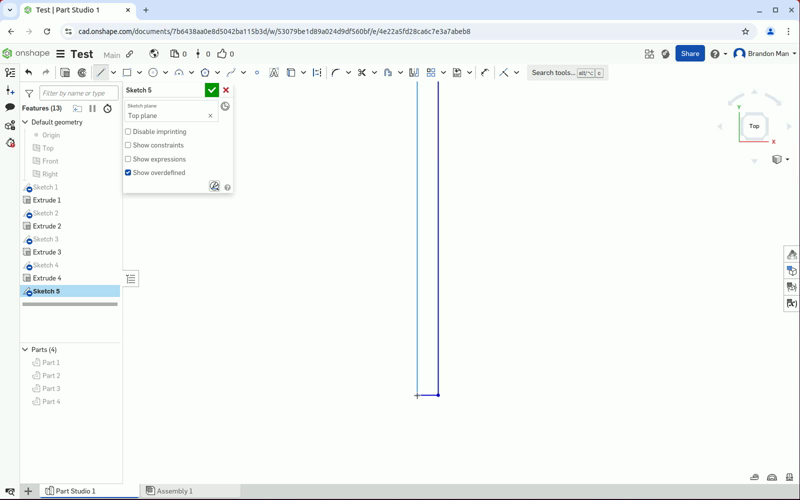
scroll(6)
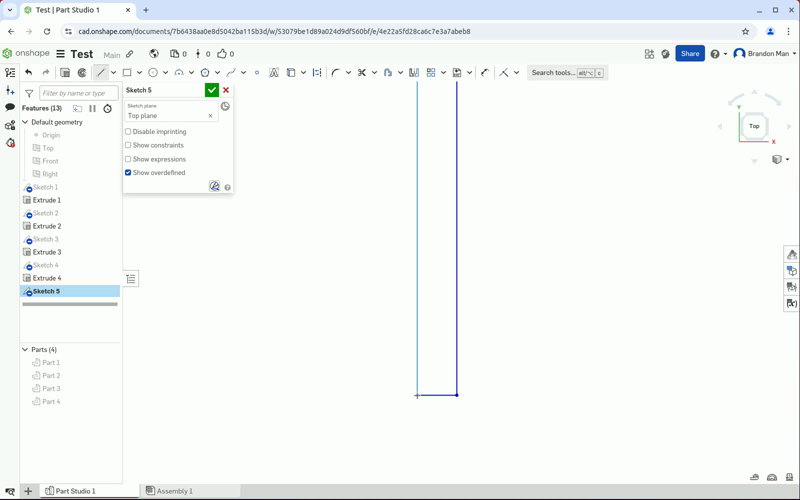
key_up(shift)
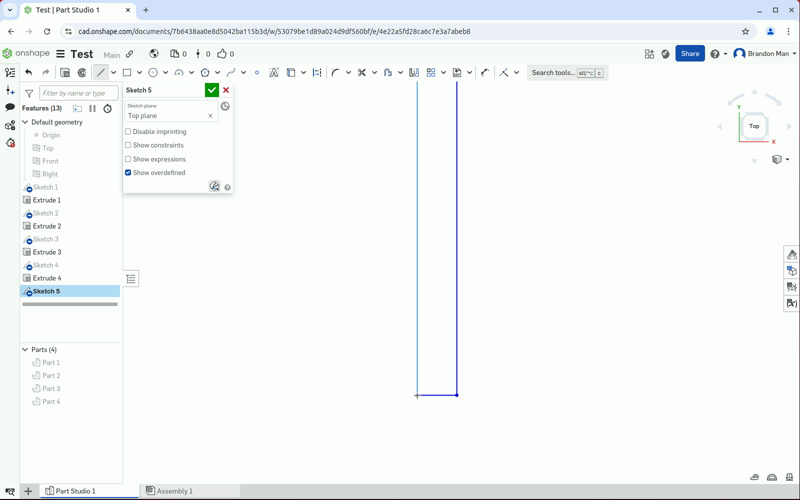
click(417, 395)
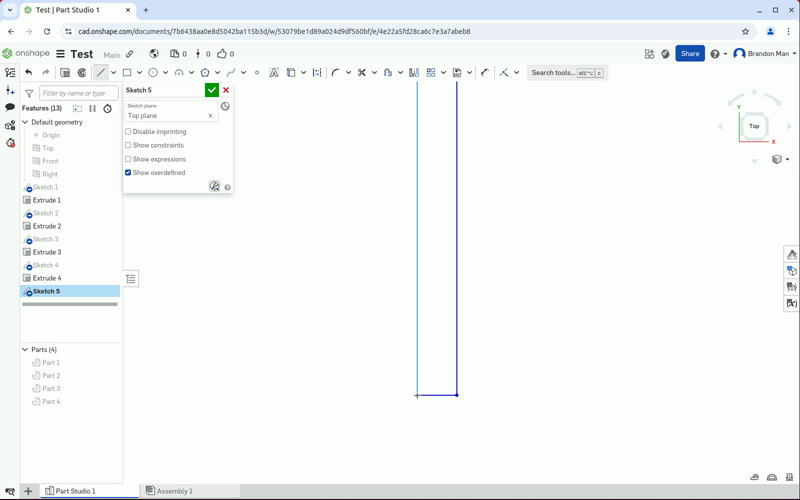
scroll(-6)
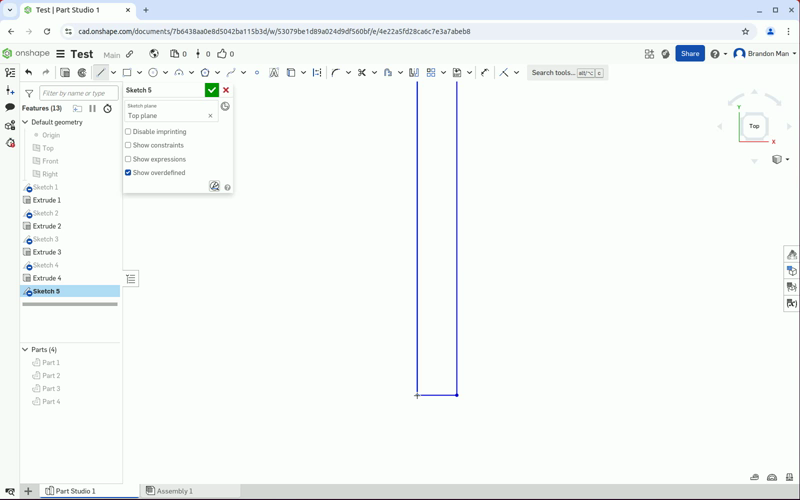
scroll(-6)
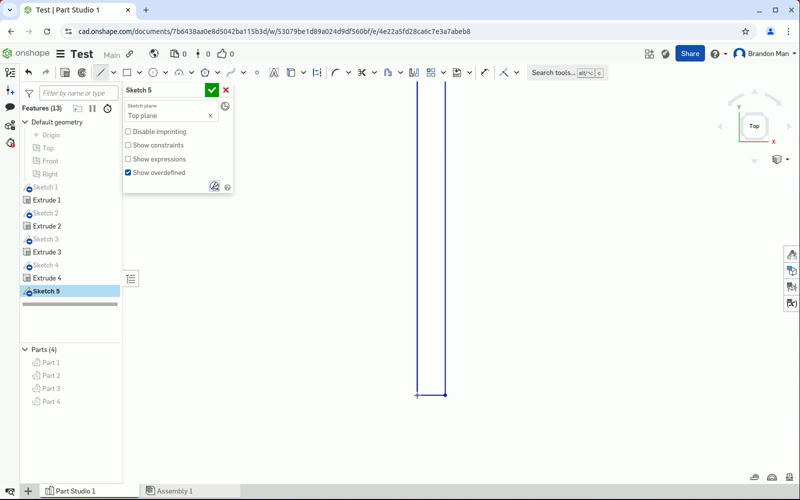
scroll(-6)
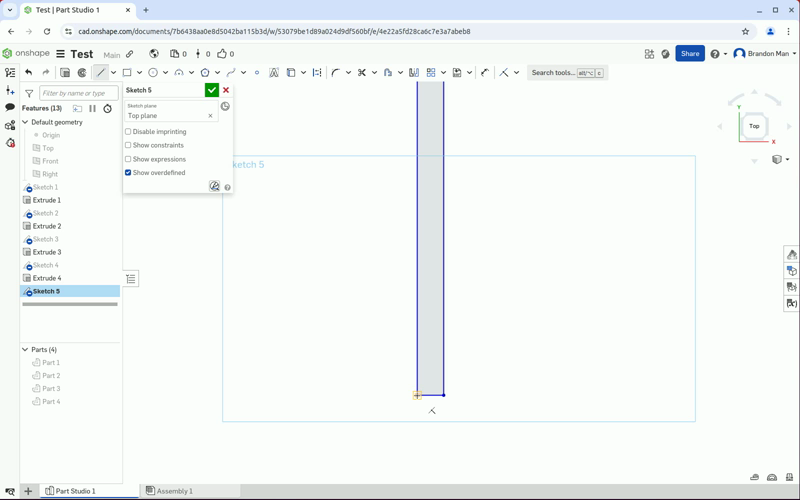
scroll(-6)
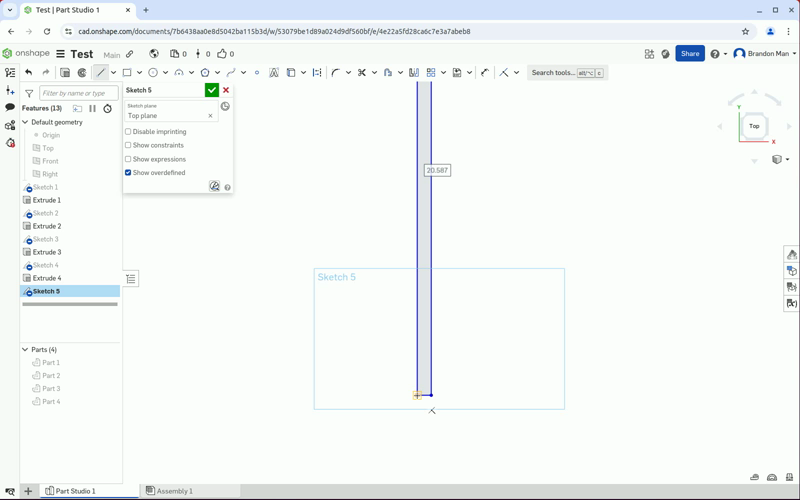
scroll(-6)
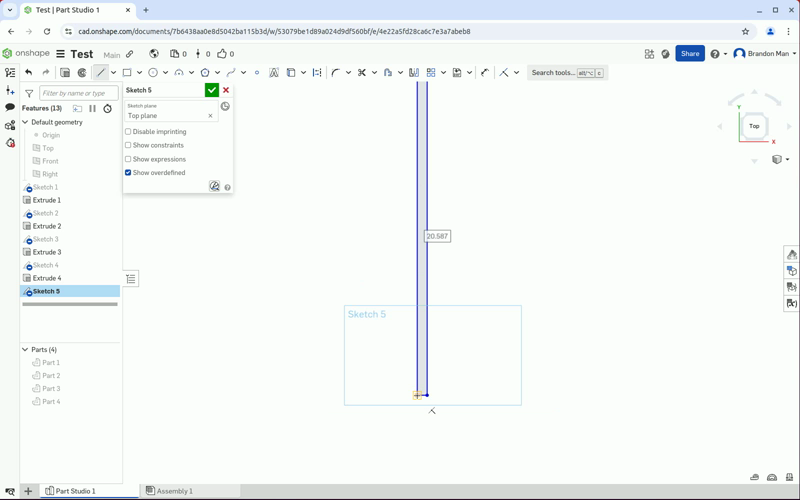
scroll(-6)
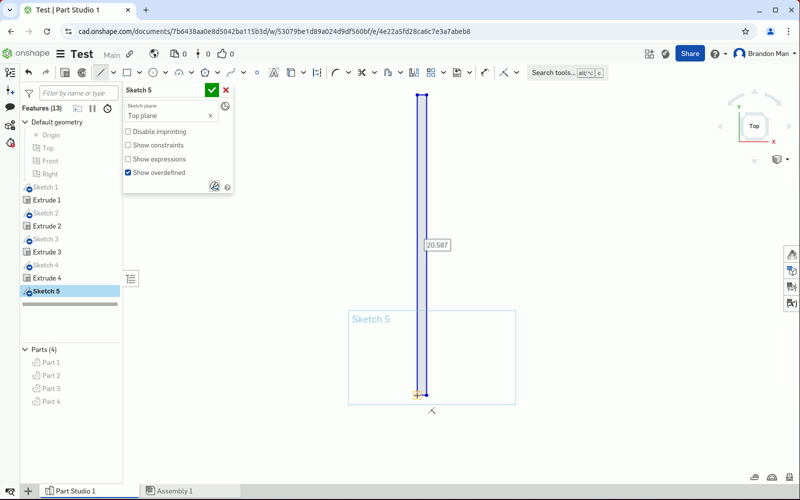
scroll(-6)
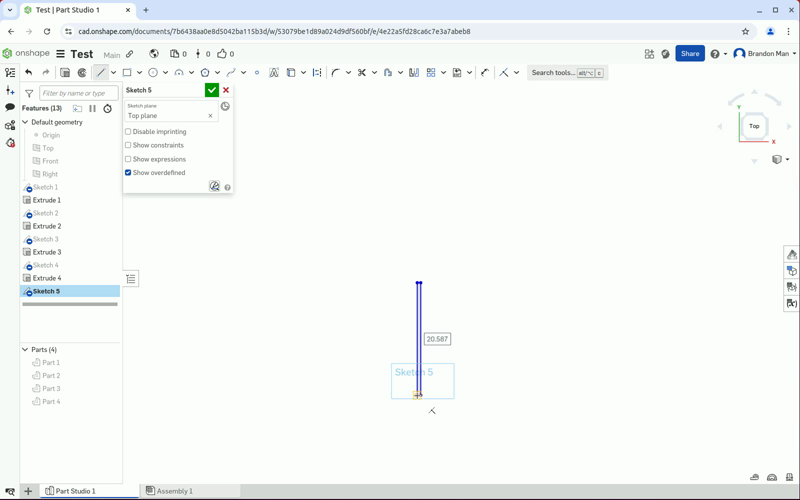
key(esc)
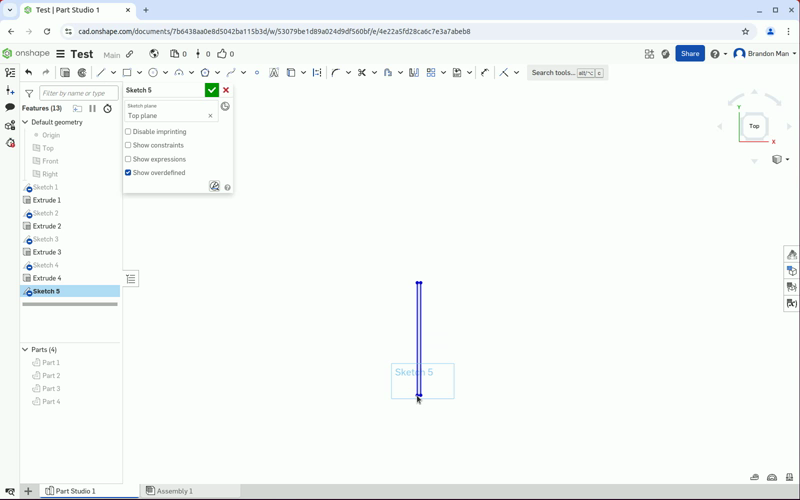
mouse_move(419, 297)
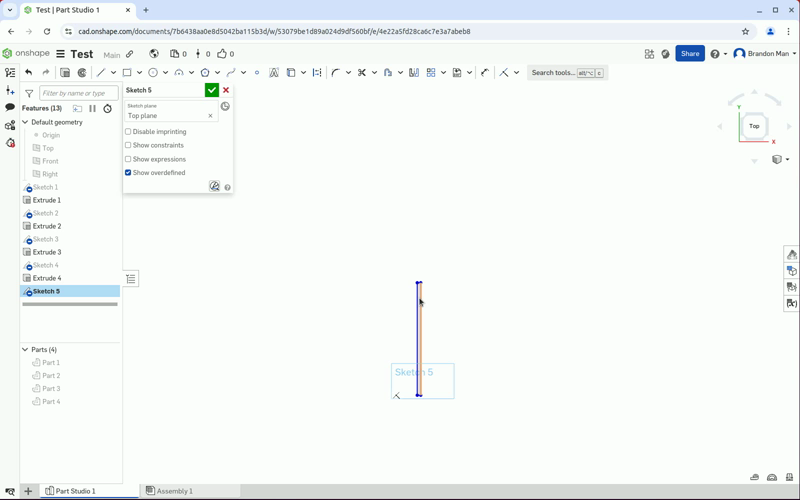
scroll(6)
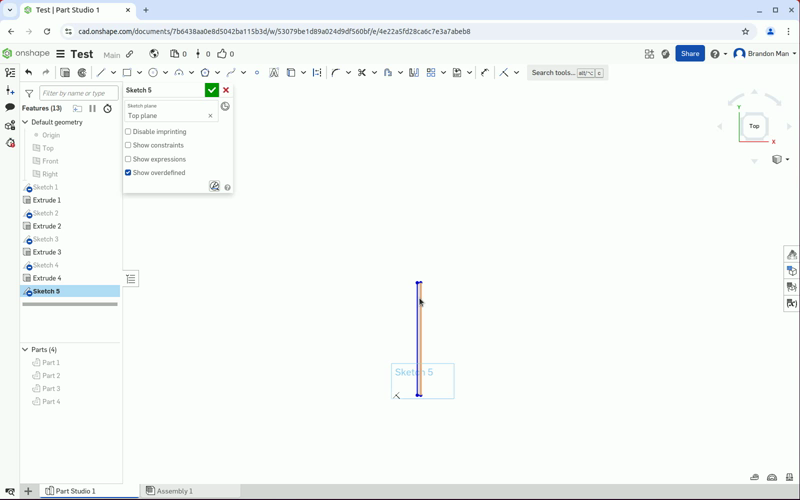
scroll(6)
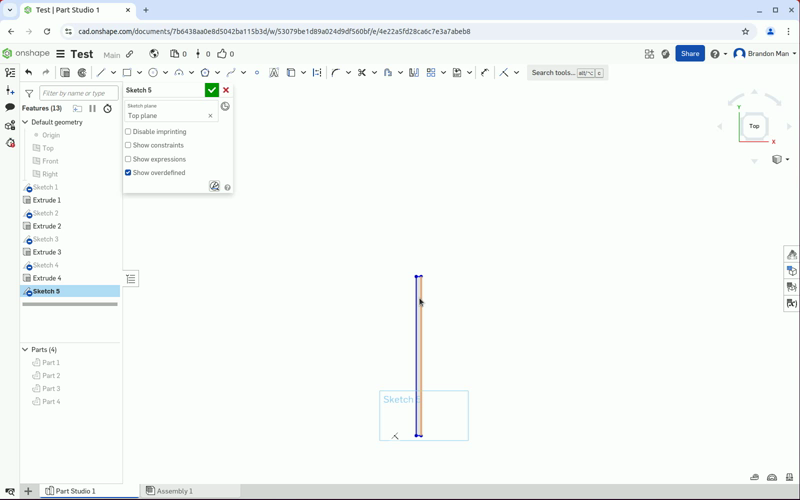
scroll(6)
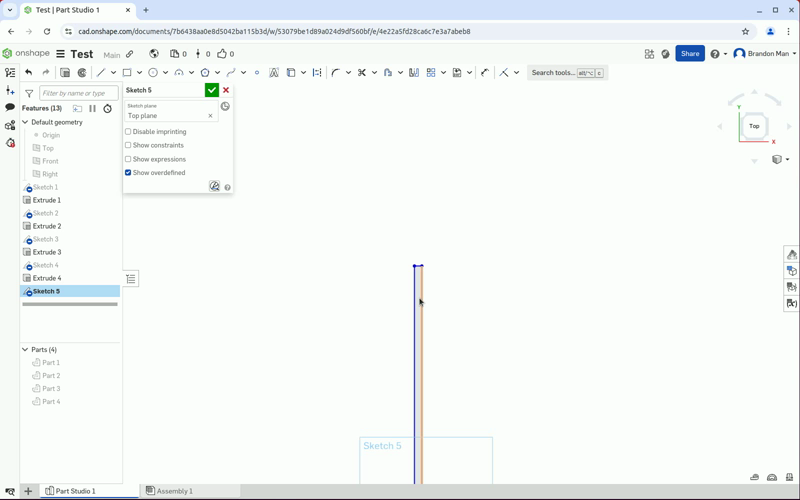
scroll(6)
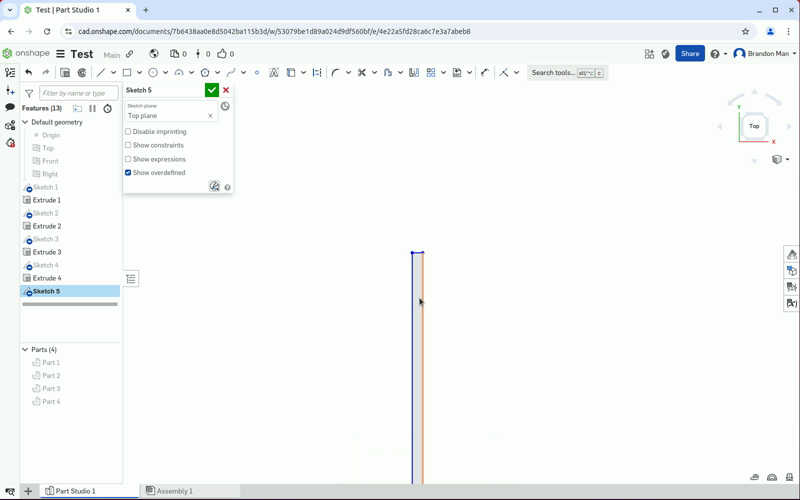
scroll(6)
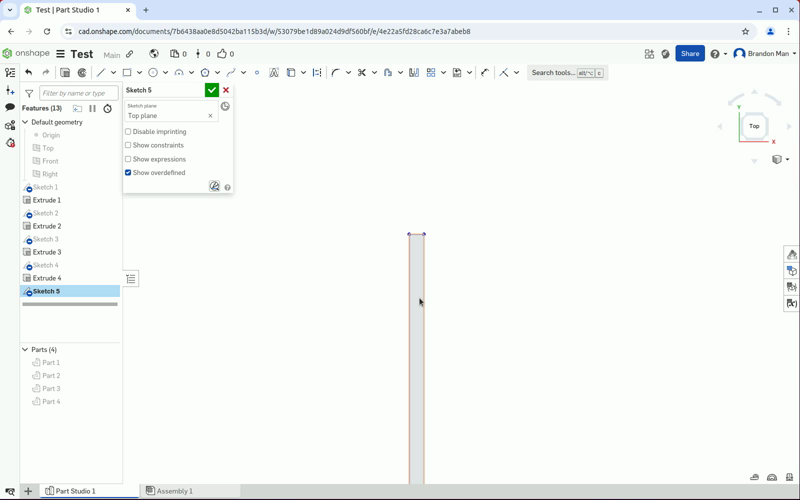
scroll(6)
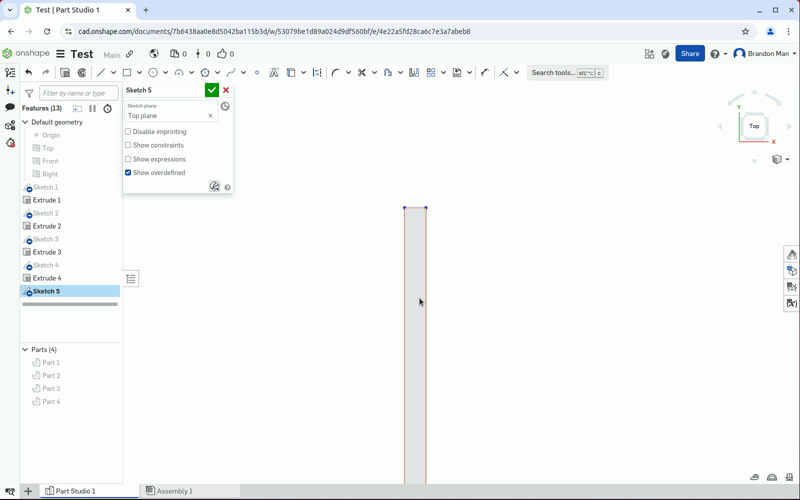
scroll(6)
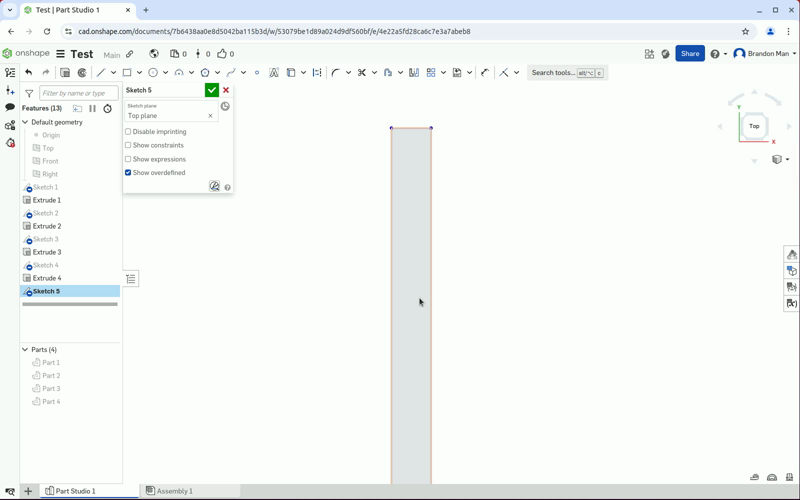
click(419, 297)
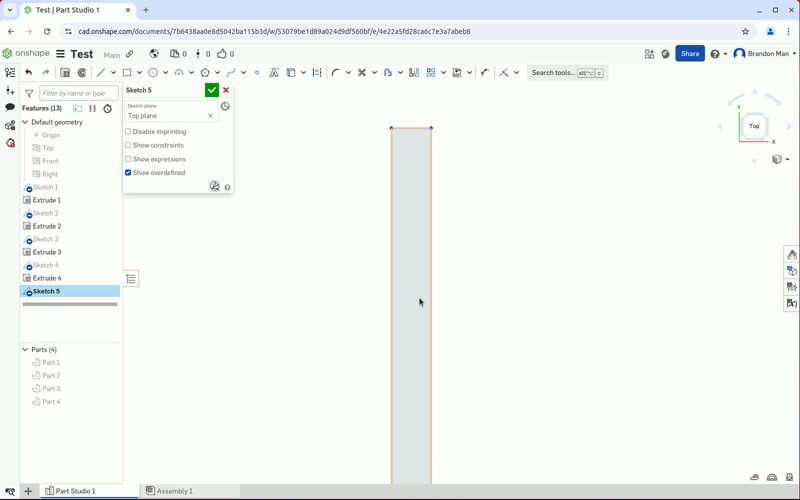
scroll(-6)
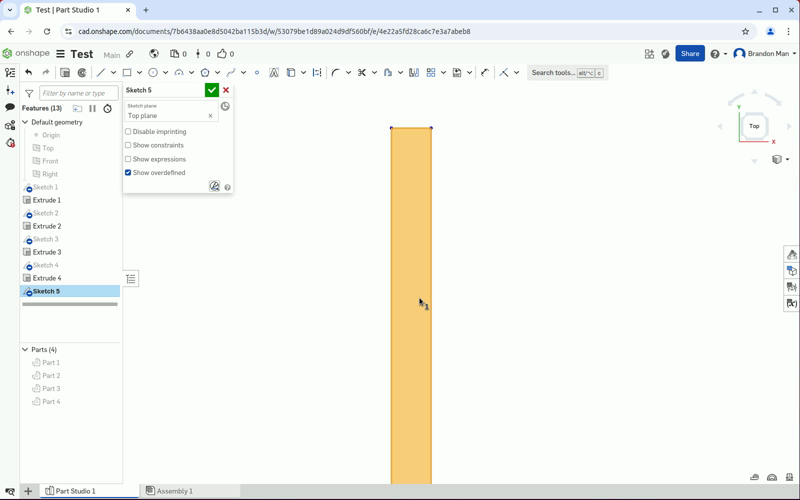
scroll(-6)
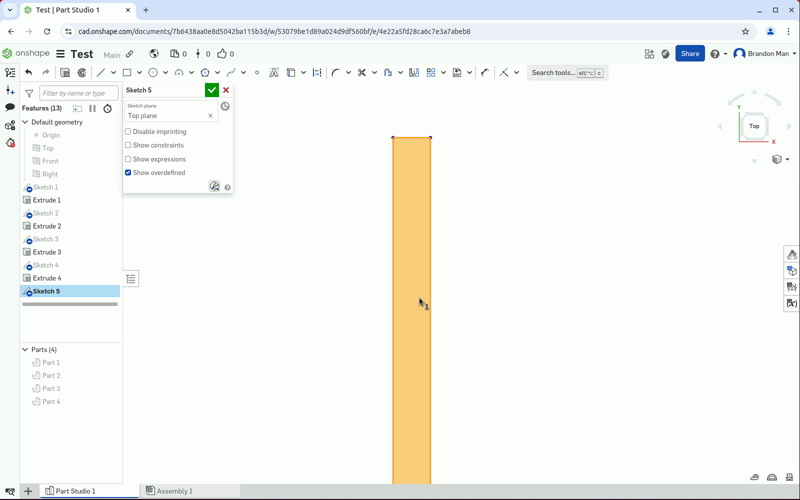
scroll(-6)
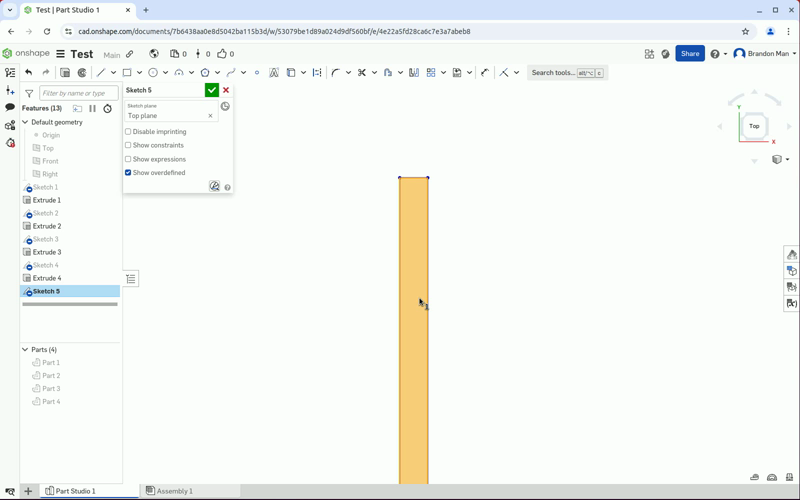
scroll(-6)
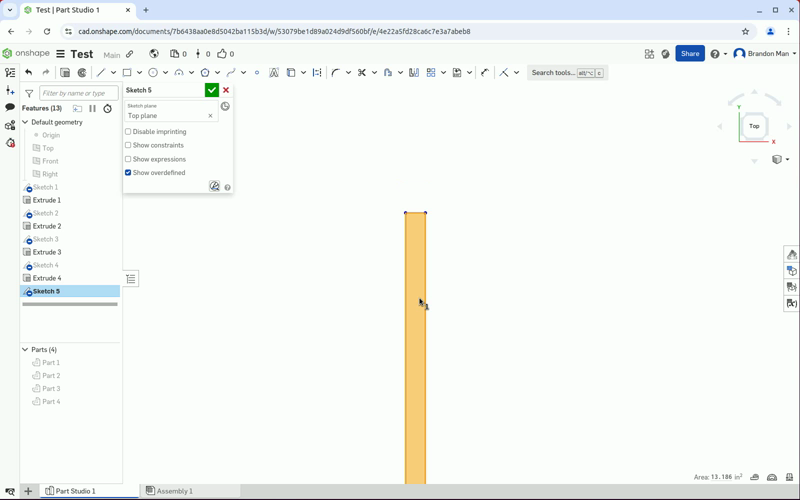
scroll(-6)
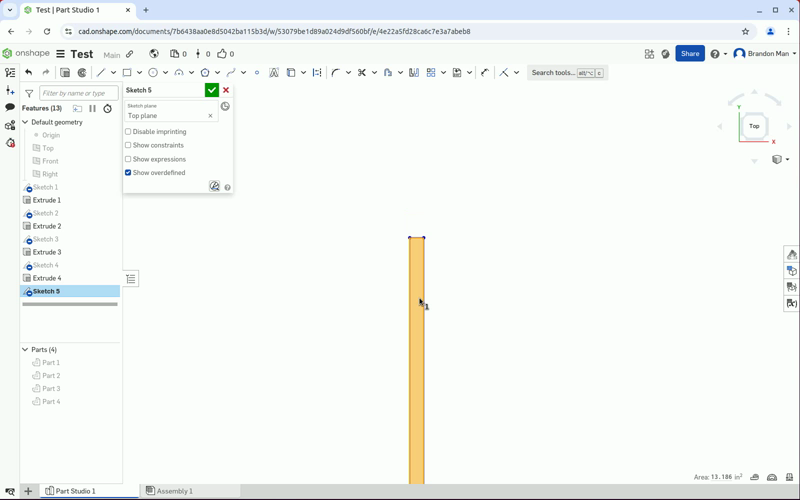
scroll(-6)
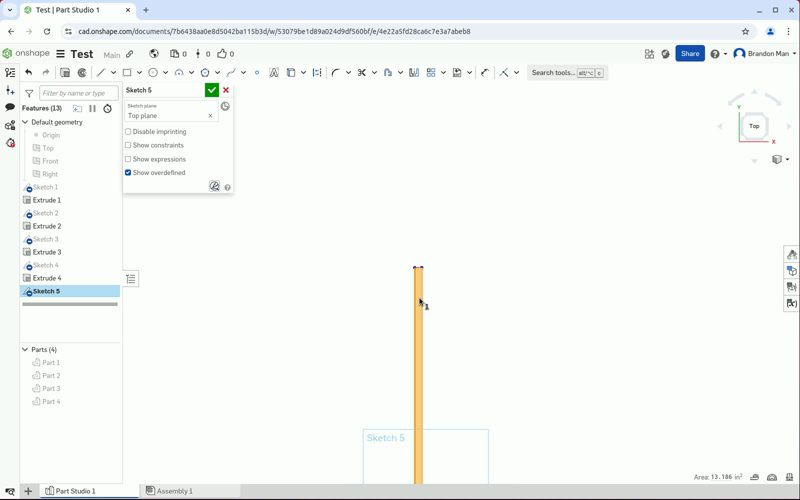
scroll(-6)
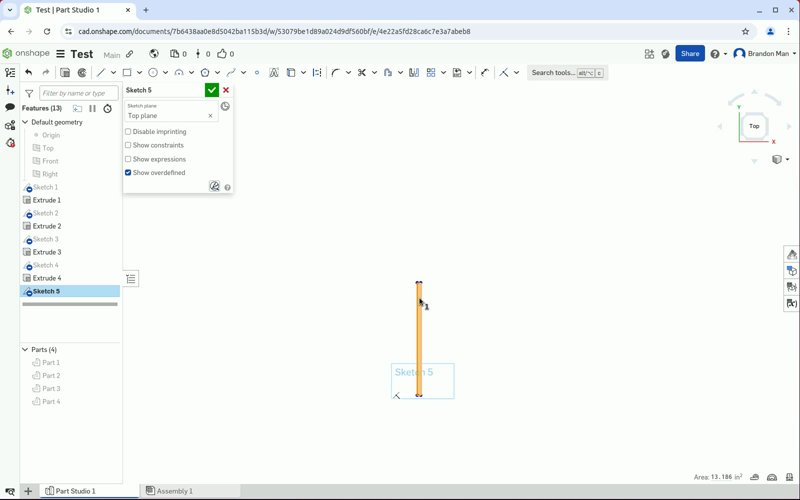
mouse_move(73, 352)
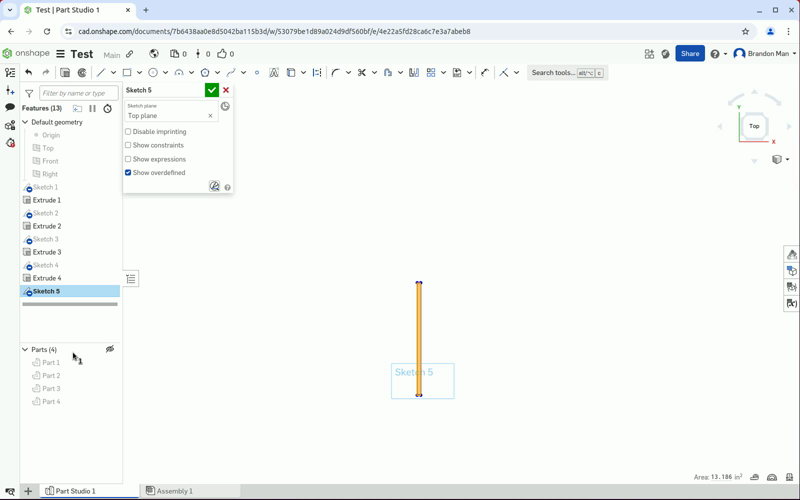
key(shift+y)
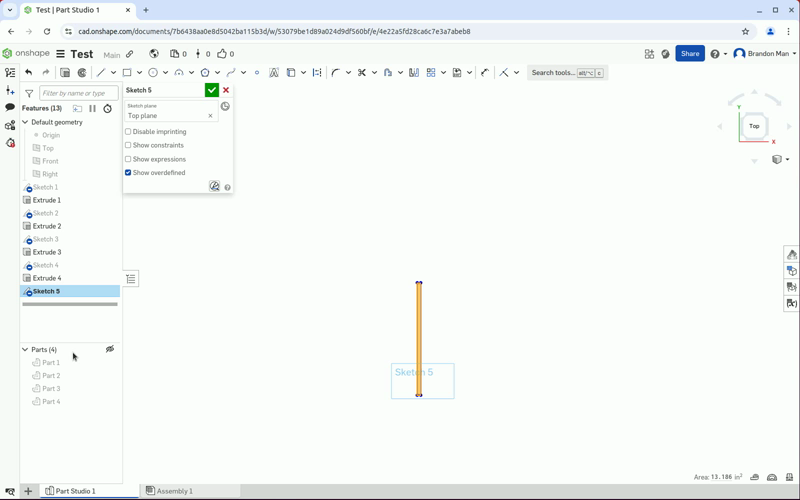
key(shift+e)
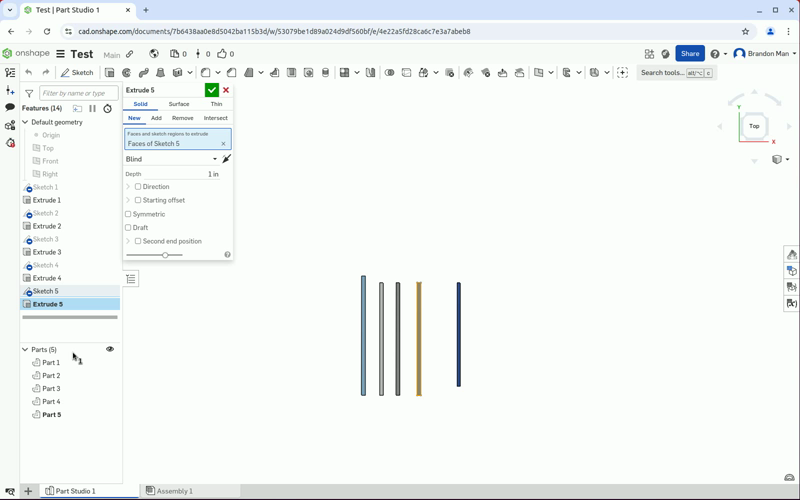
mouse_move(143, 106)
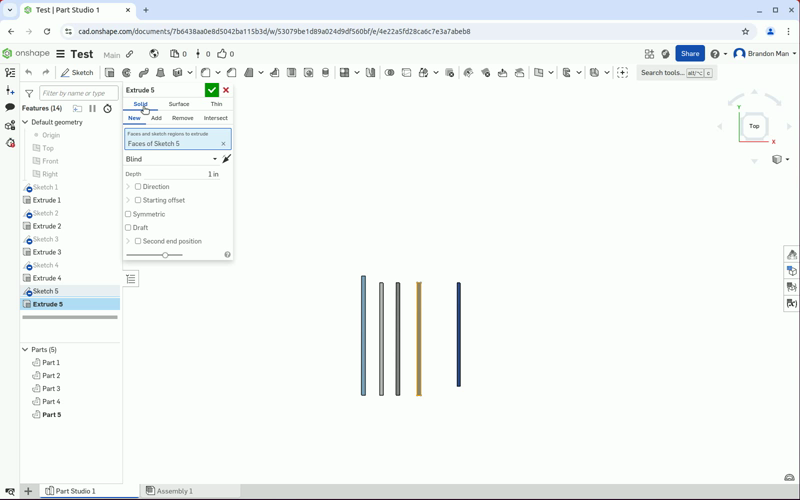
click(143, 106)
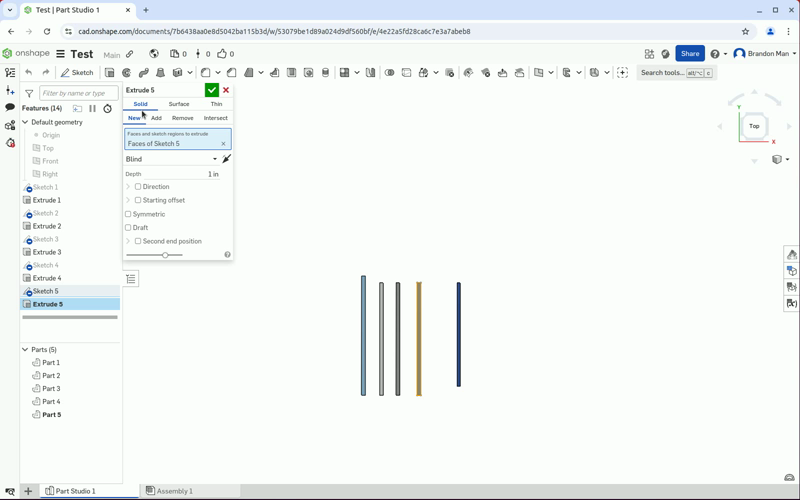
mouse_move(137, 120)
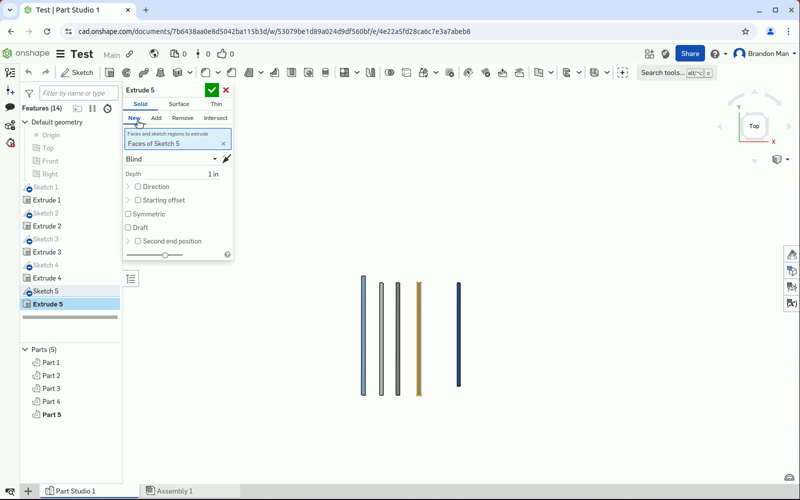
click(137, 120)
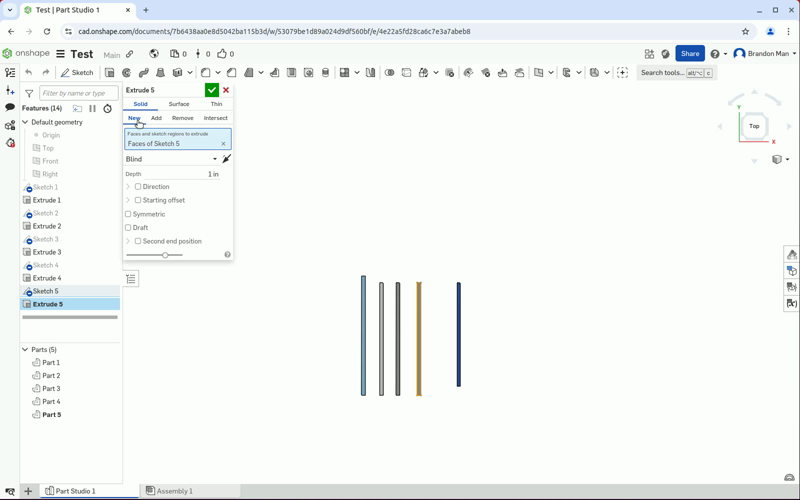
key(tab, 4)
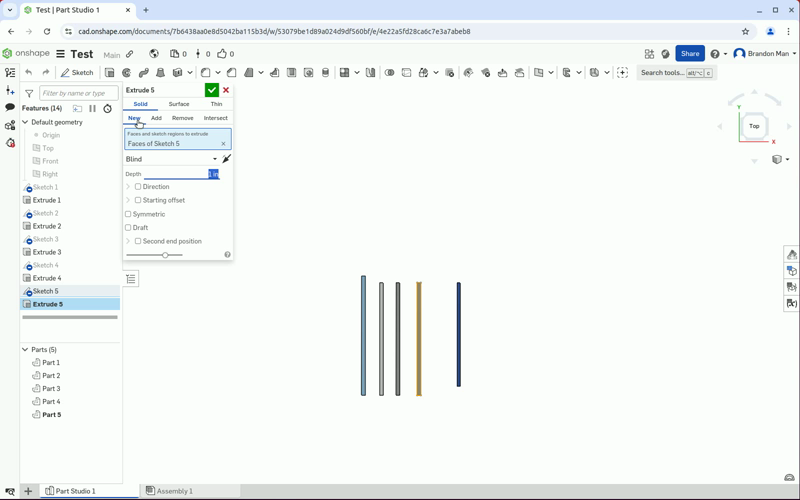
text(0.722)
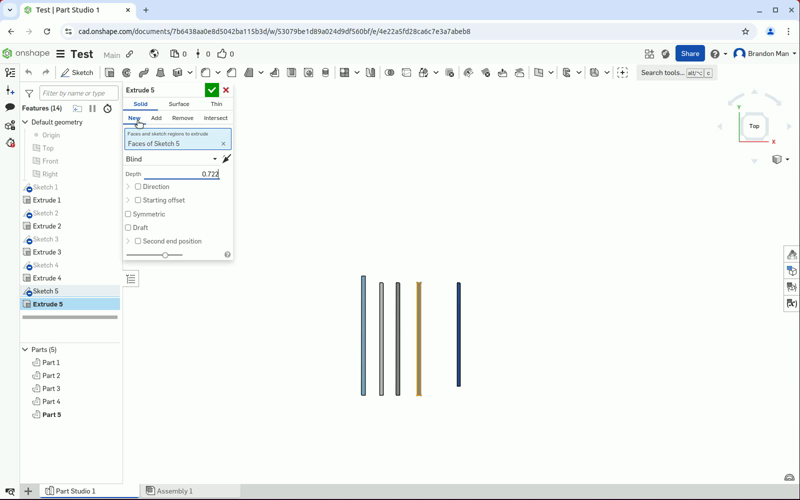
key(enter)
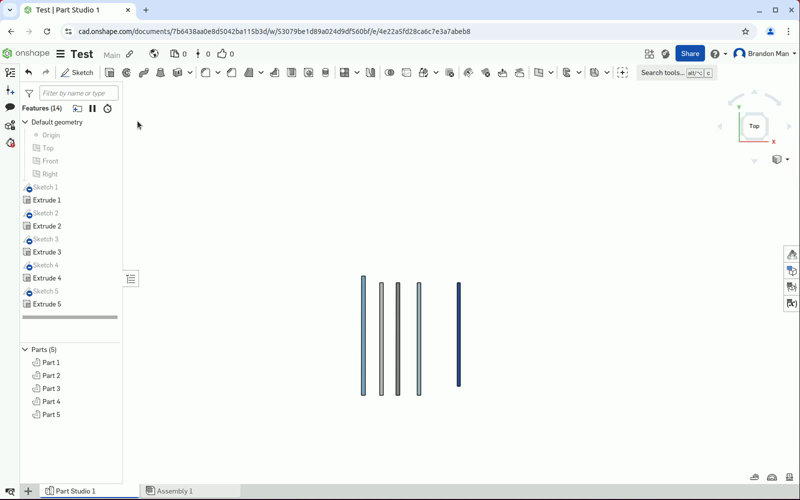
key(shift+h)
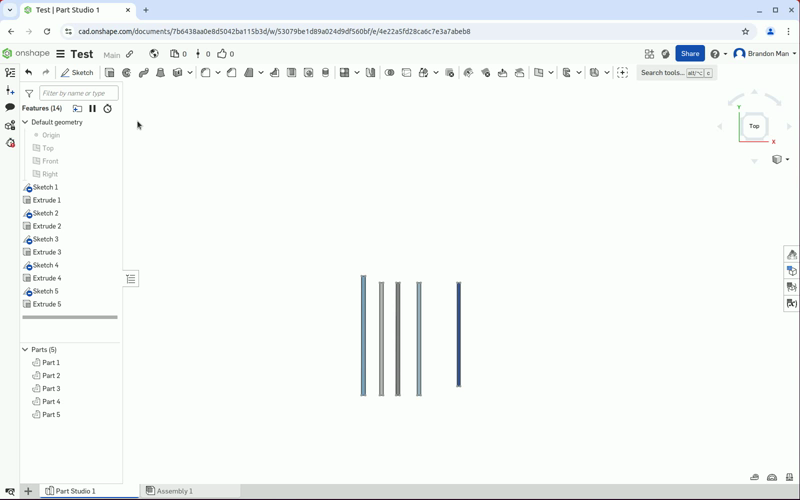
key(shift+h)
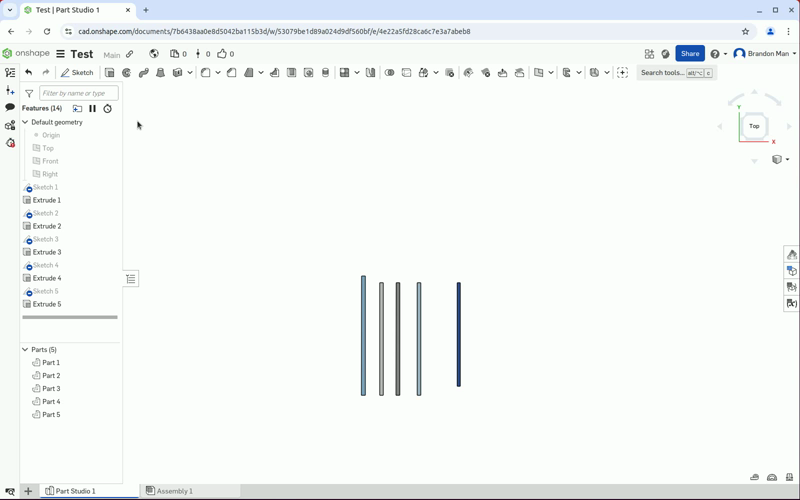
mouse_move(73, 189)
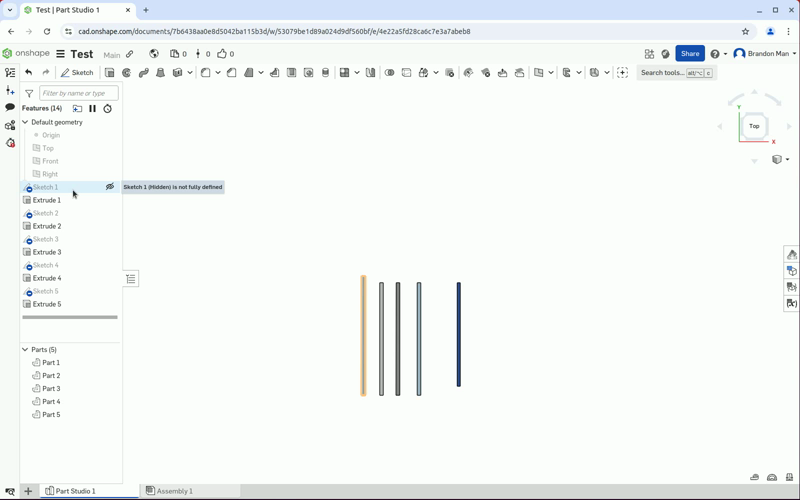
click(73, 189)
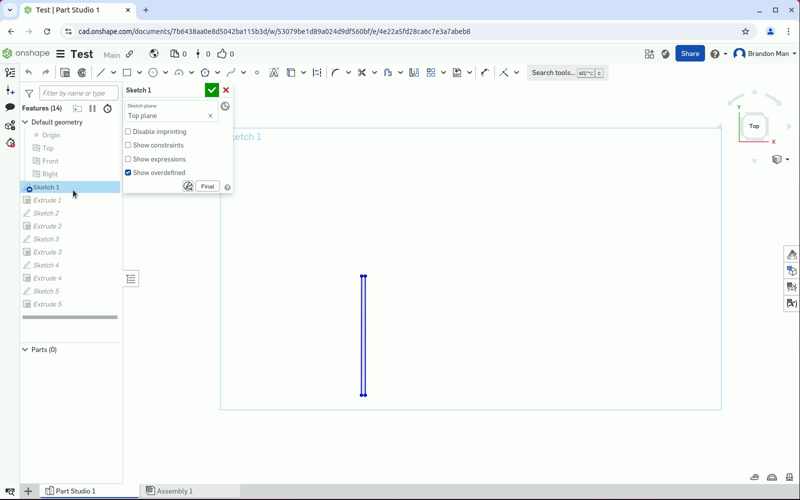
mouse_move(229, 92)
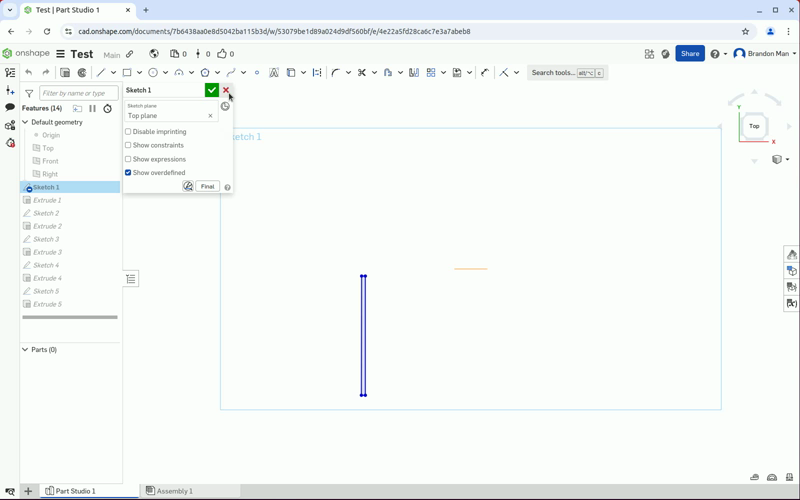
click(229, 92)
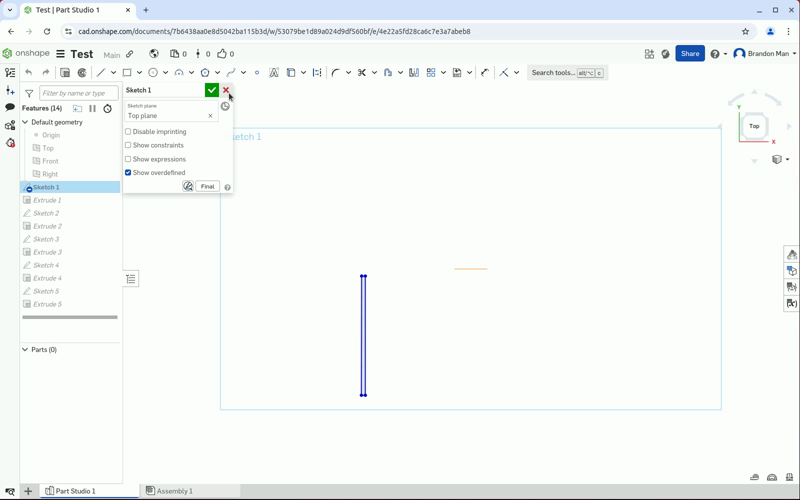
key(shift+s)
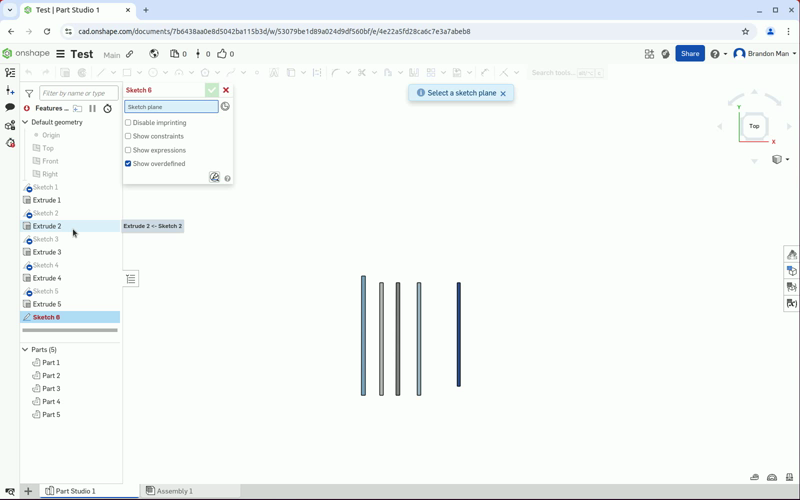
scroll(3)
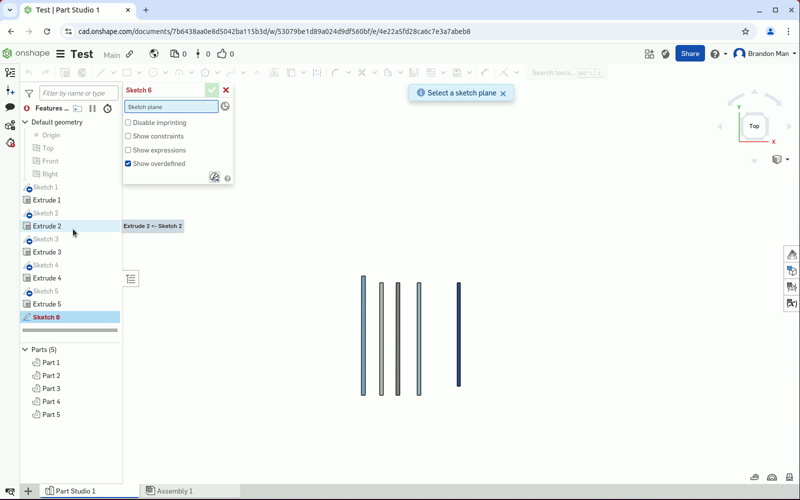
mouse_move(73, 150)
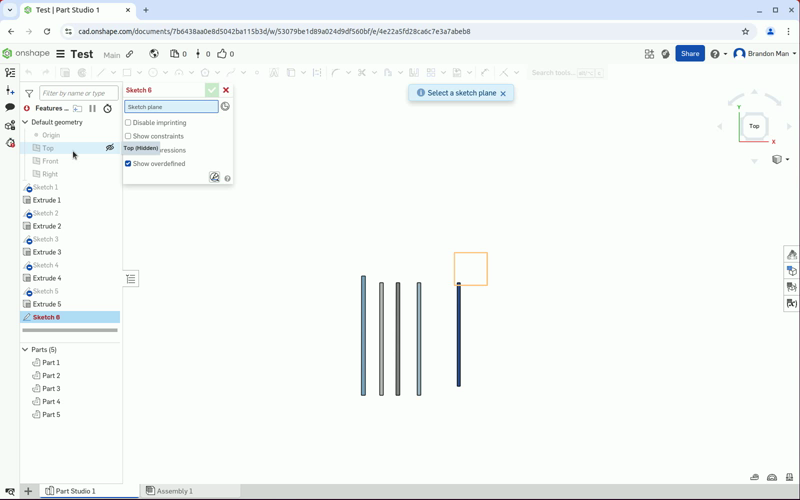
click(73, 150)
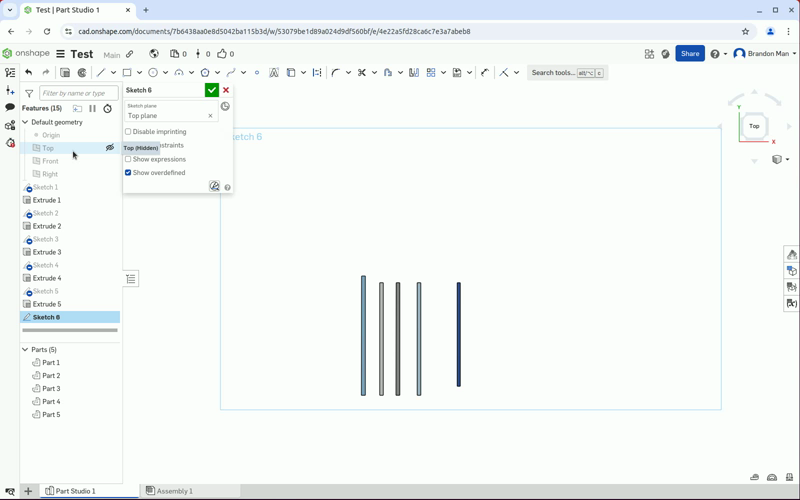
mouse_move(73, 352)
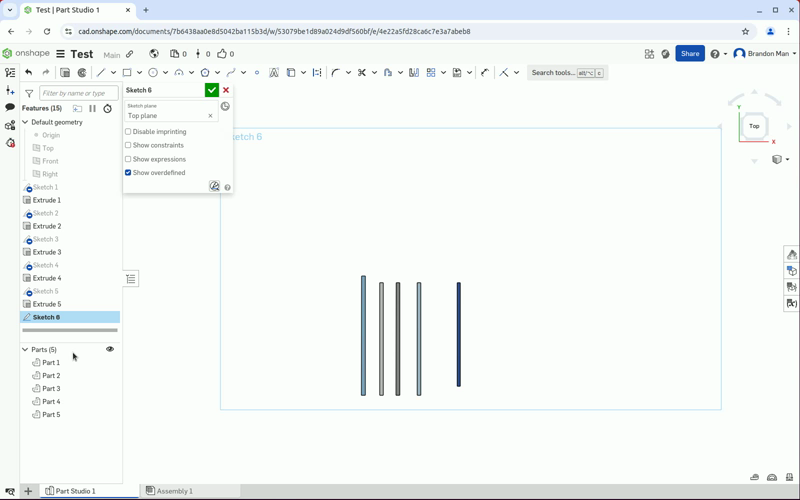
key(y)
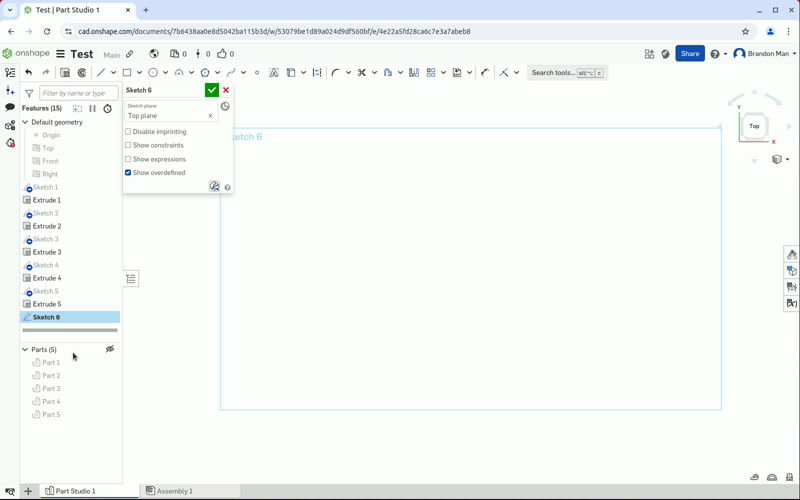
key(l)
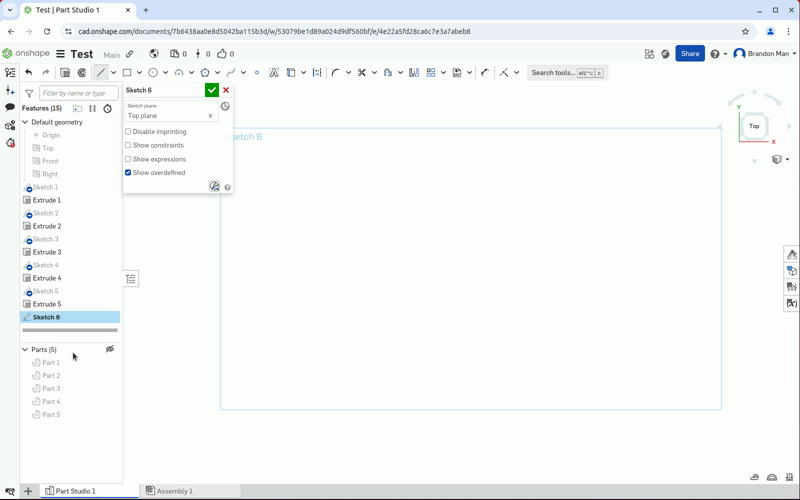
key_down(shift)
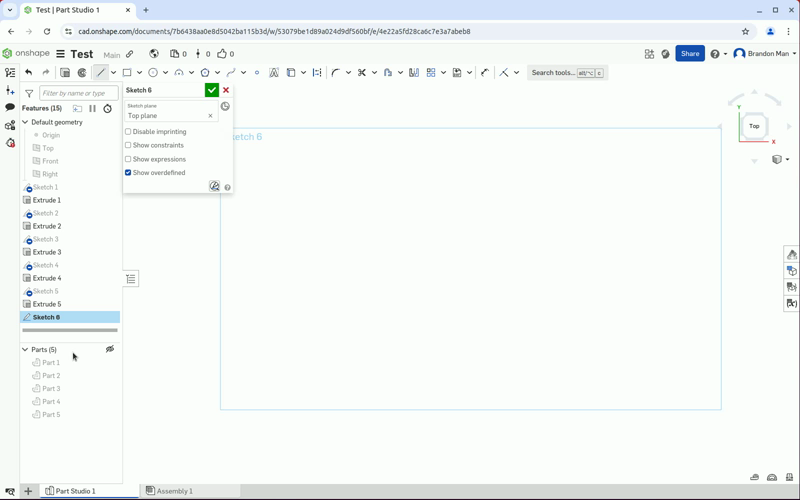
mouse_move(440, 395)
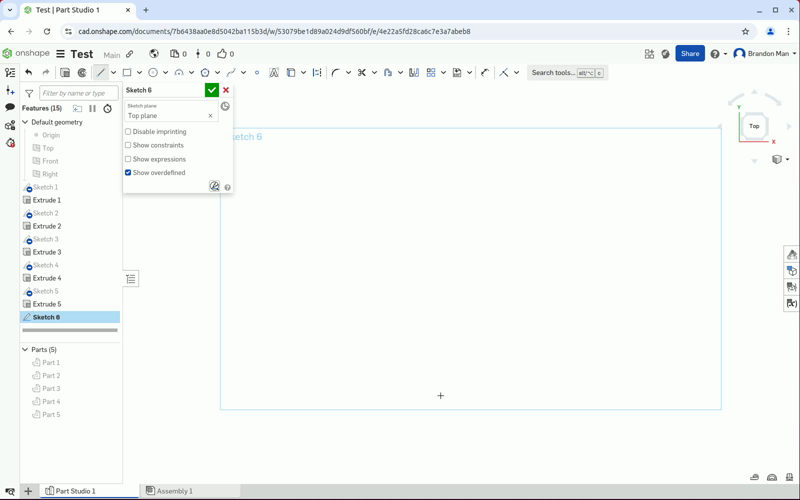
click(440, 395)
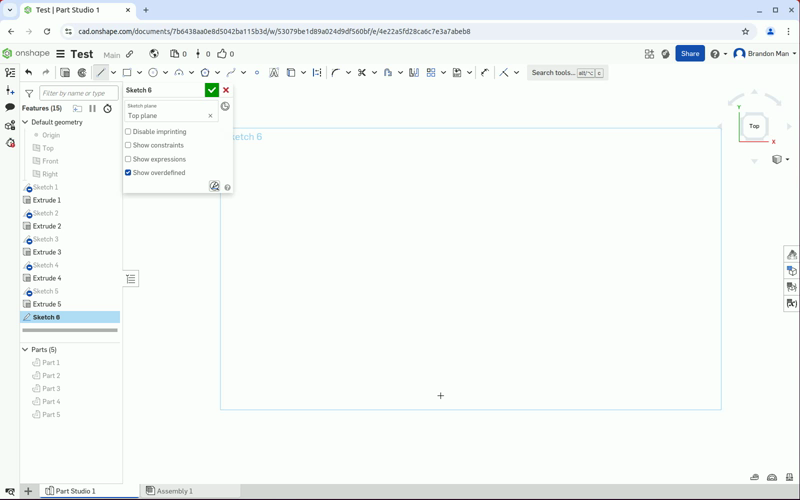
key_up(shift)
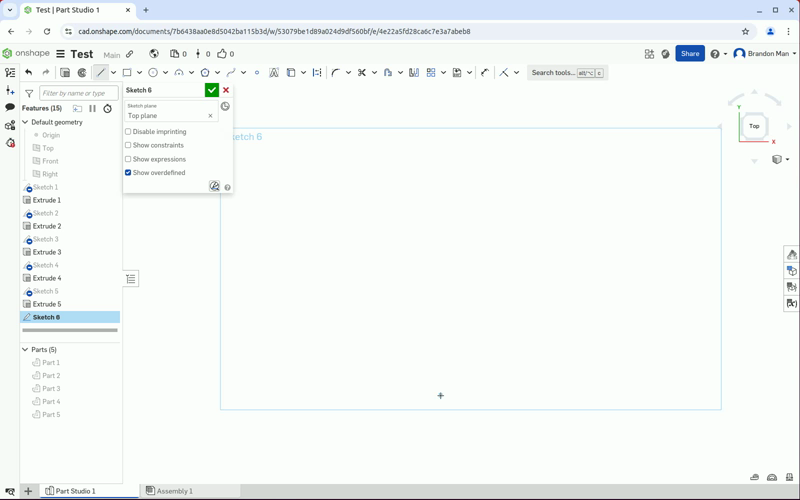
key_down(shift)
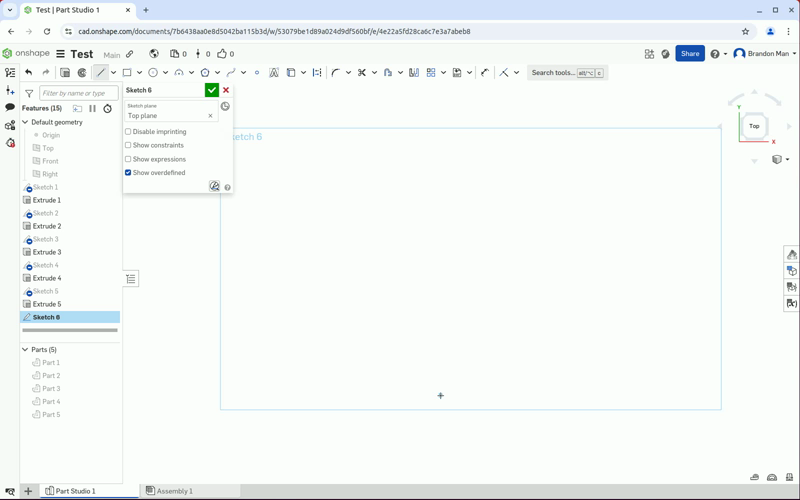
mouse_move(470, 395)
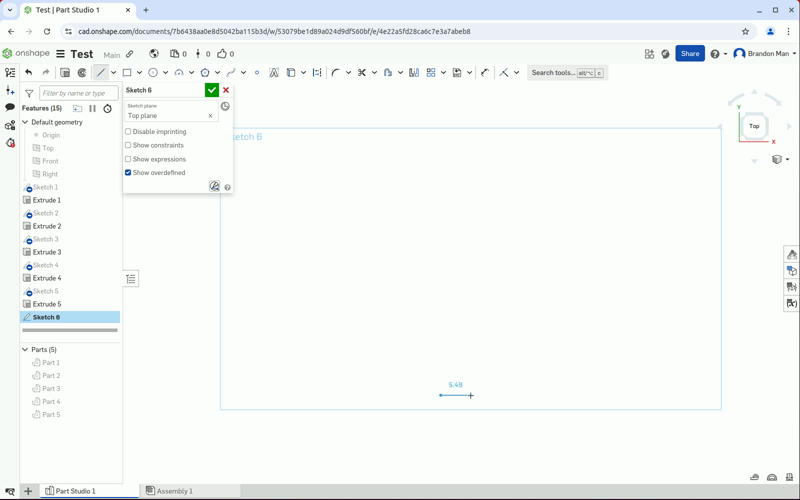
mouse_move(444, 395)
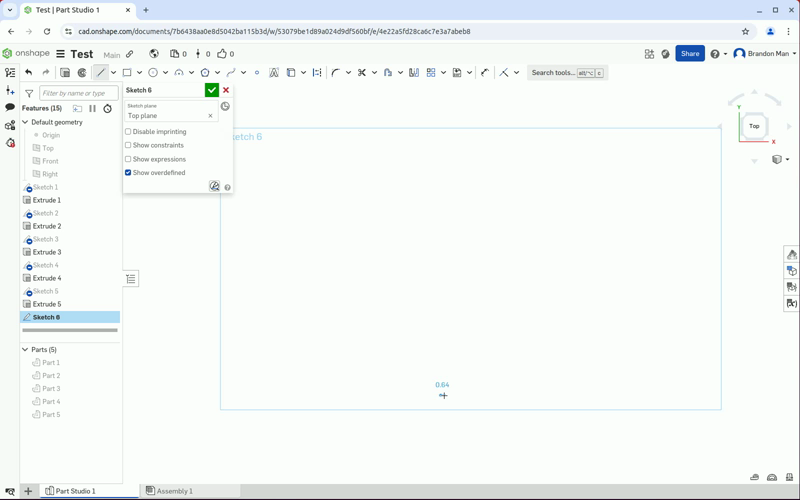
scroll(6)
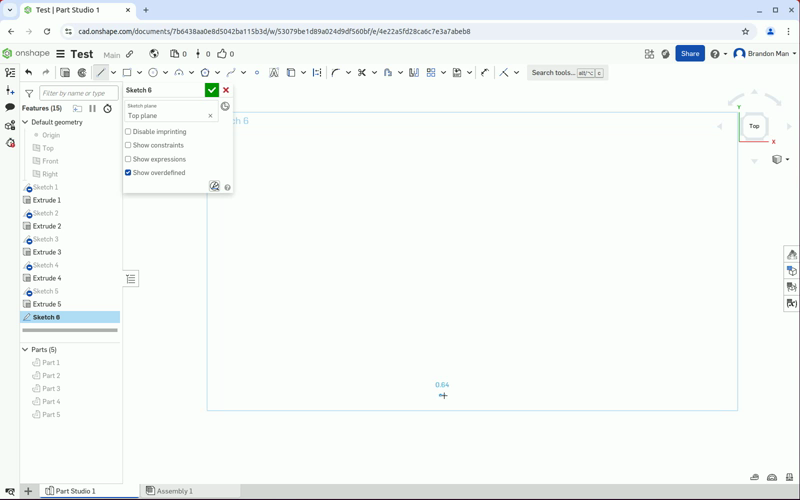
scroll(6)
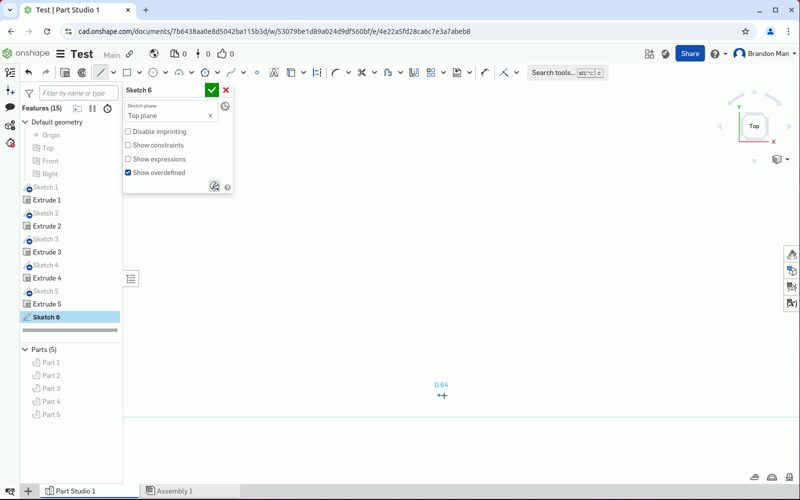
scroll(6)
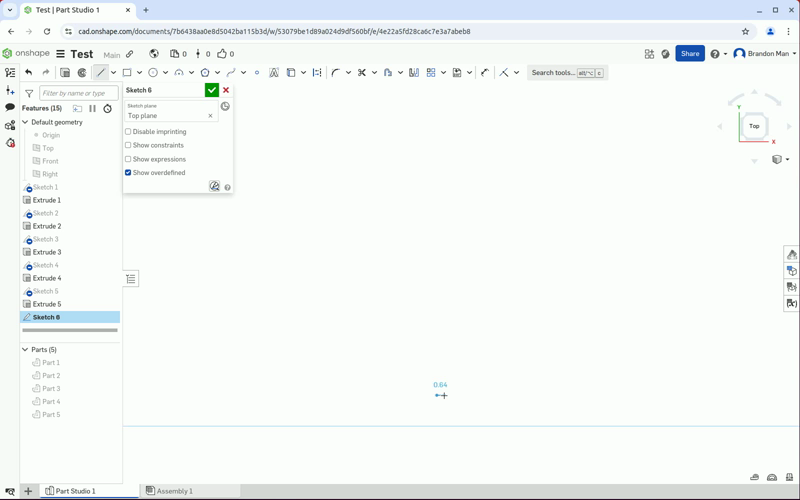
scroll(6)
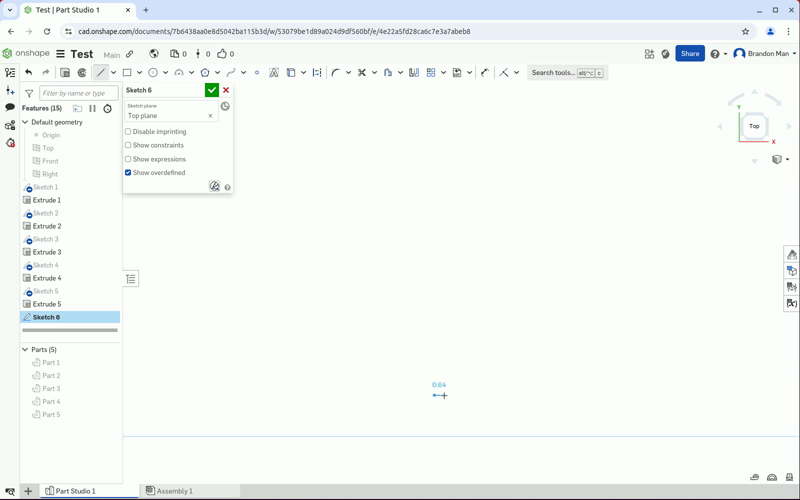
scroll(6)
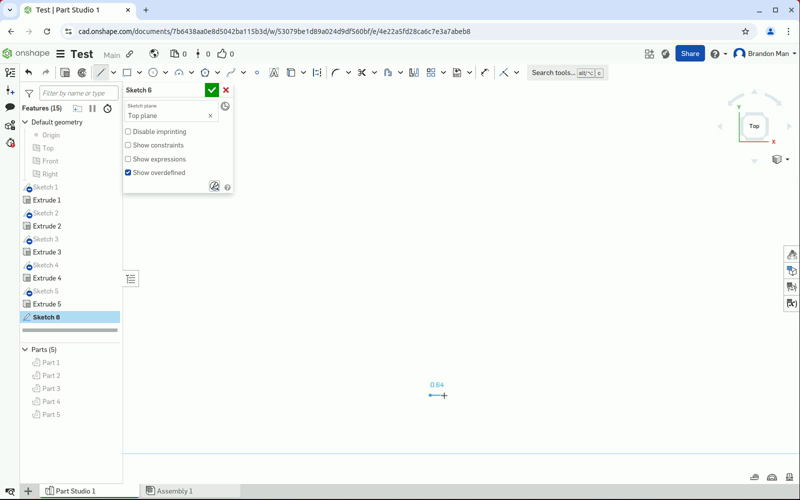
scroll(6)
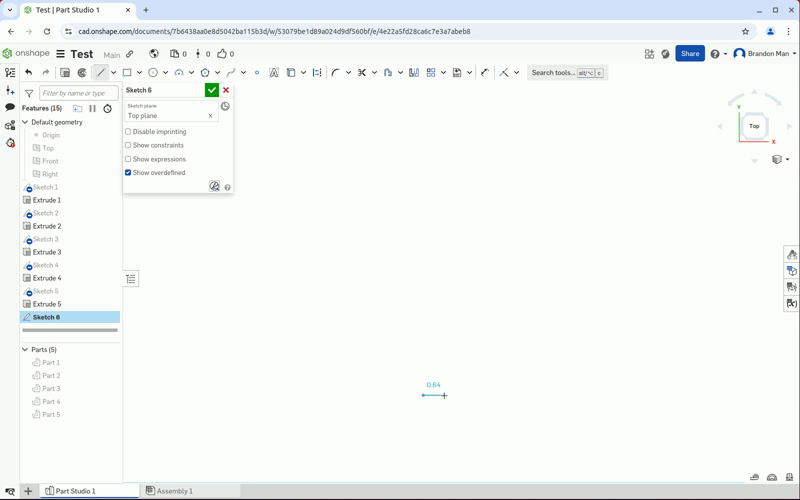
scroll(6)
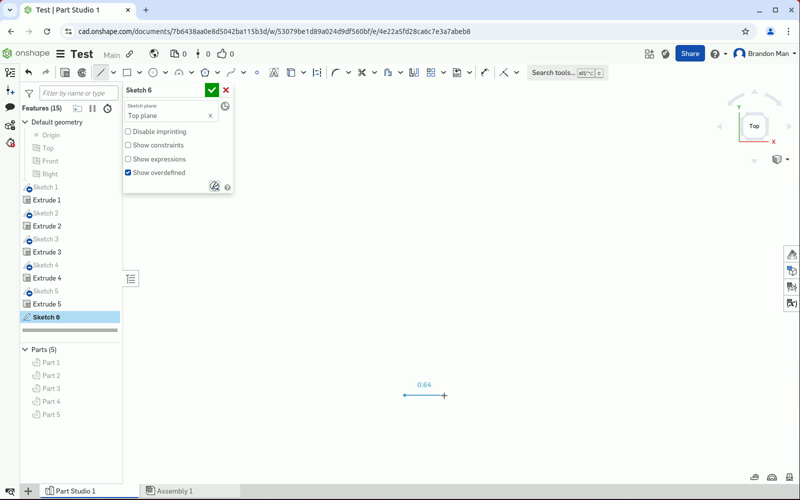
click(444, 395)
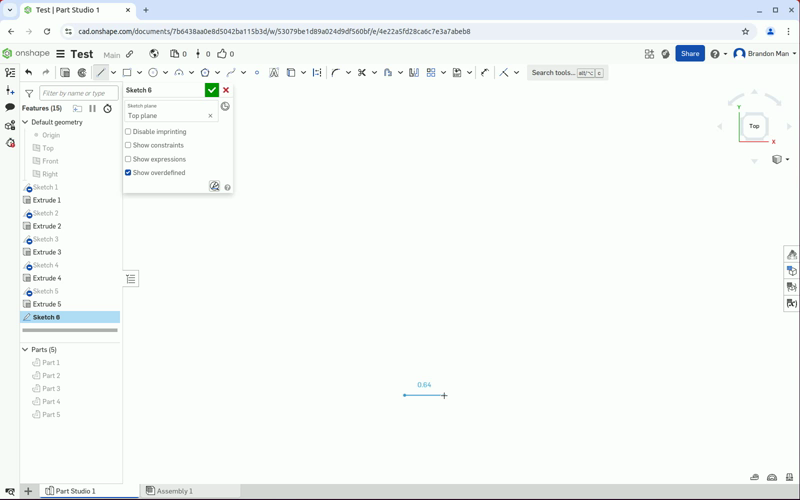
scroll(-6)
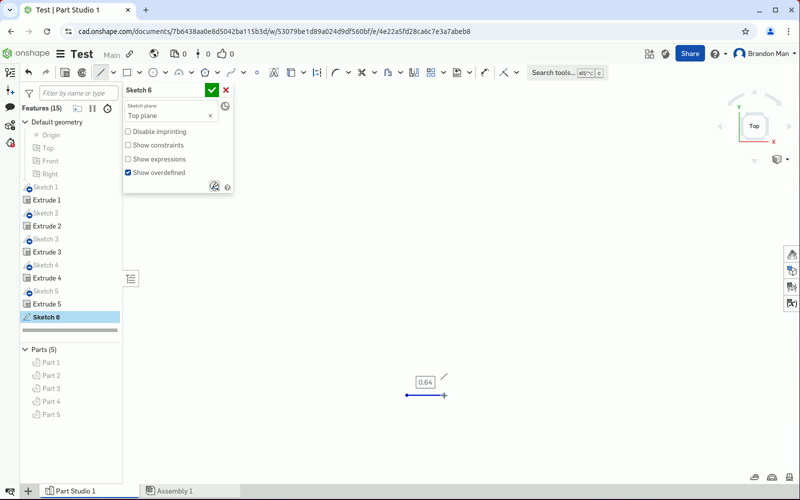
scroll(-6)
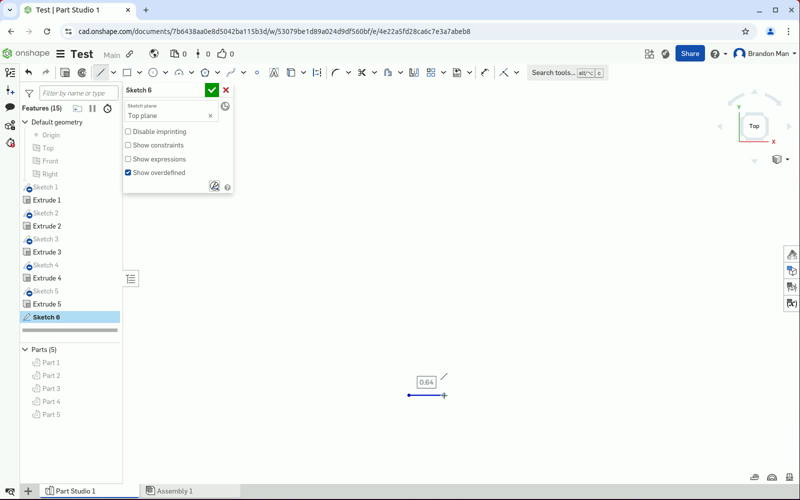
scroll(-6)
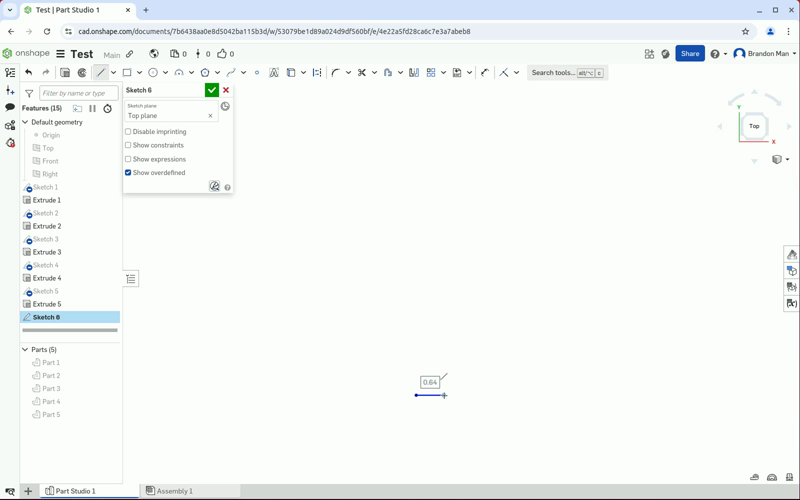
scroll(-6)
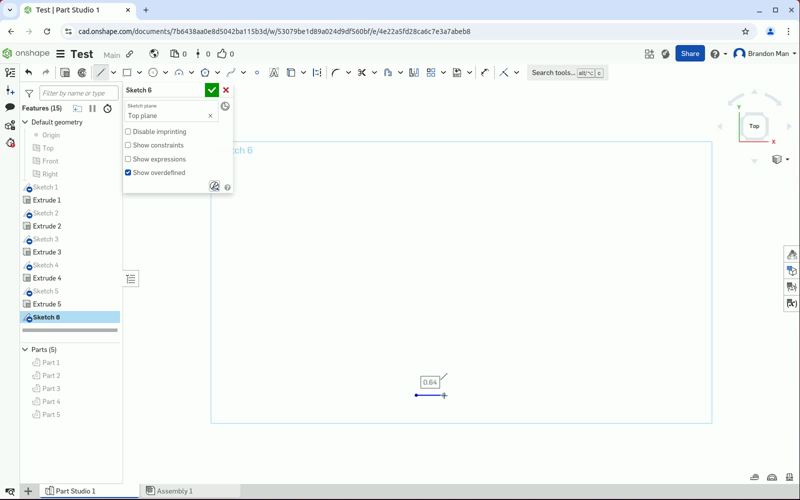
scroll(-6)
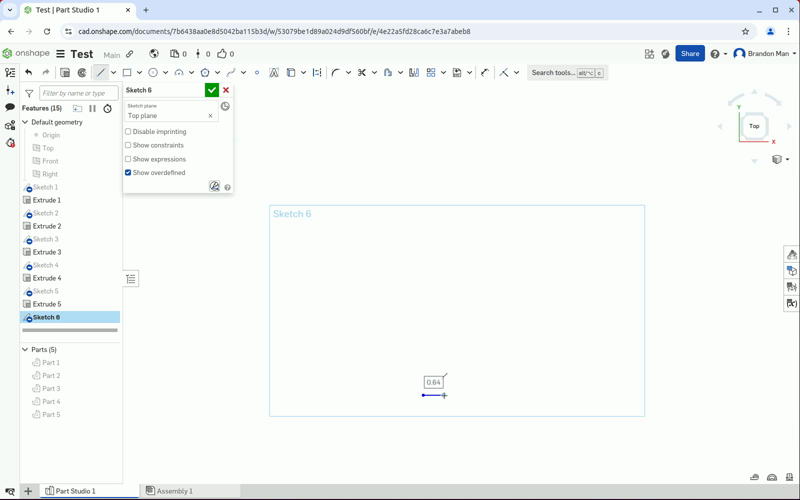
scroll(-6)
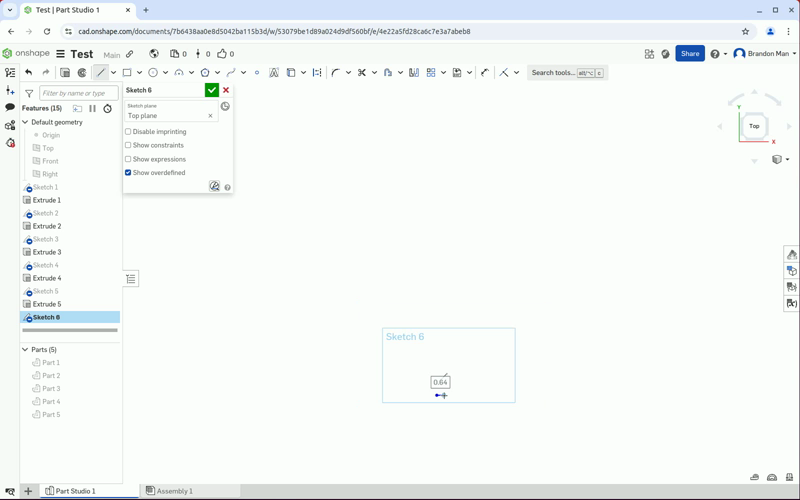
scroll(-6)
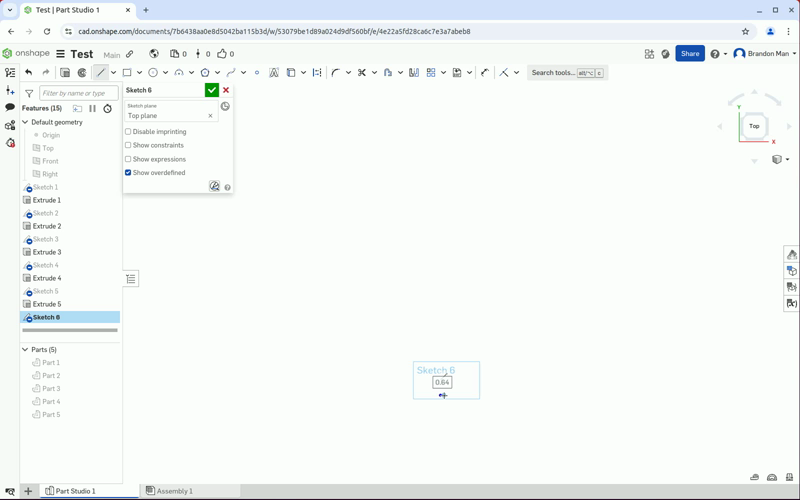
key_up(shift)
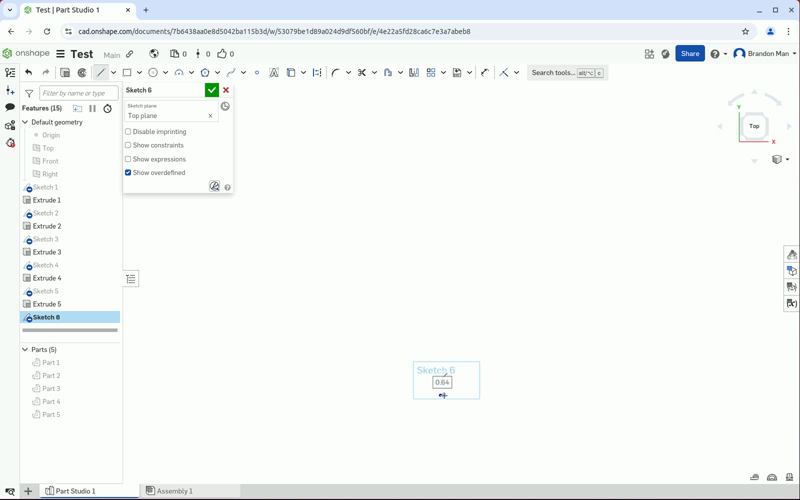
key_down(shift)
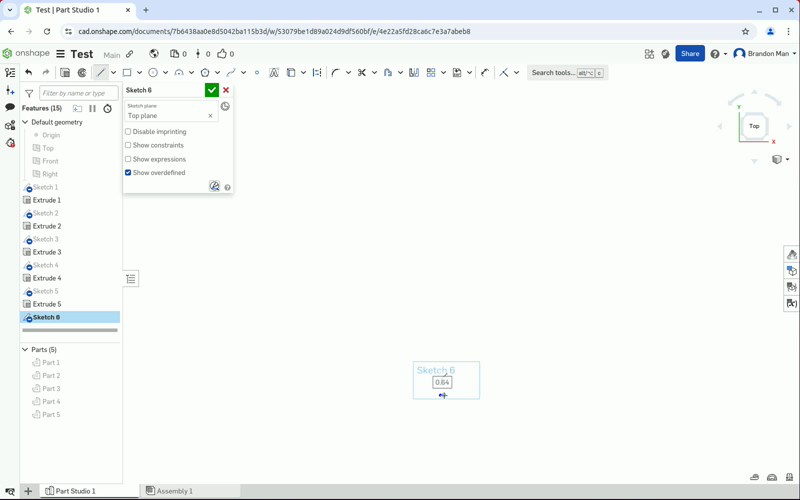
mouse_move(474, 395)
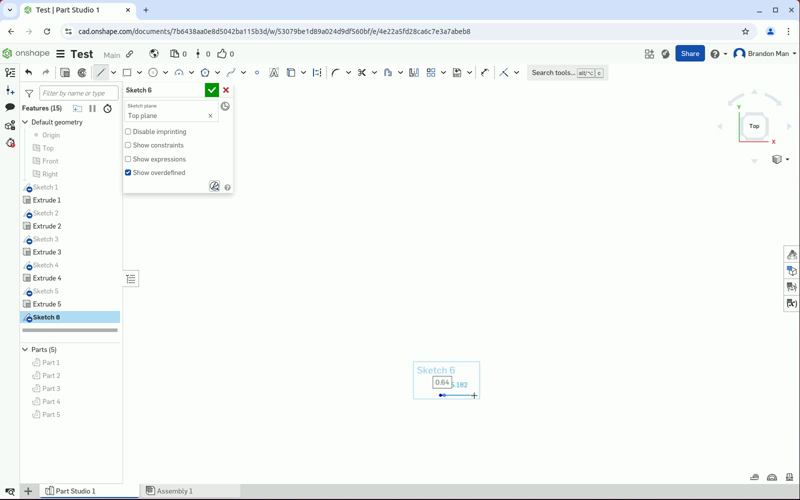
mouse_move(444, 389)
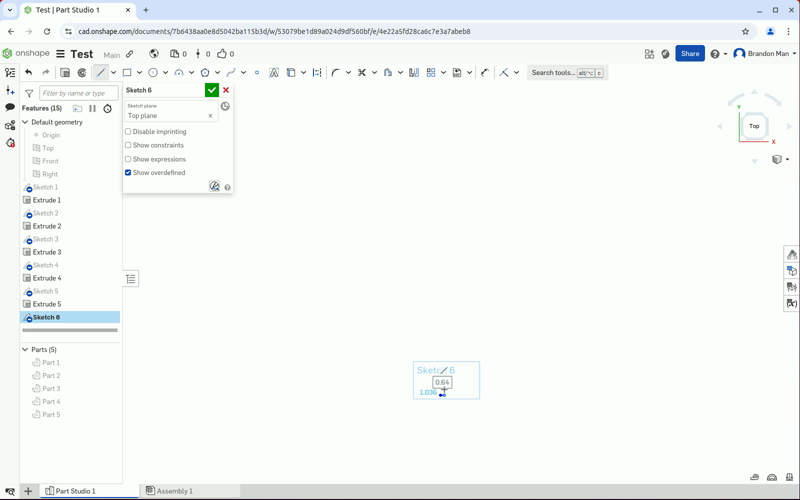
scroll(6)
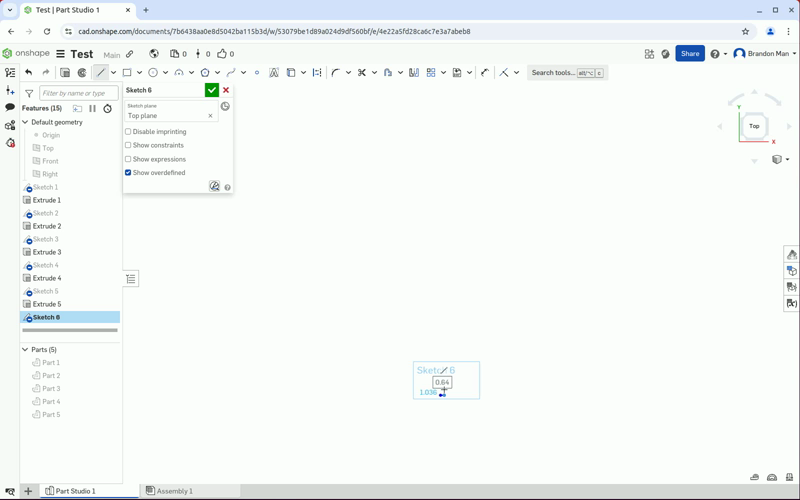
scroll(6)
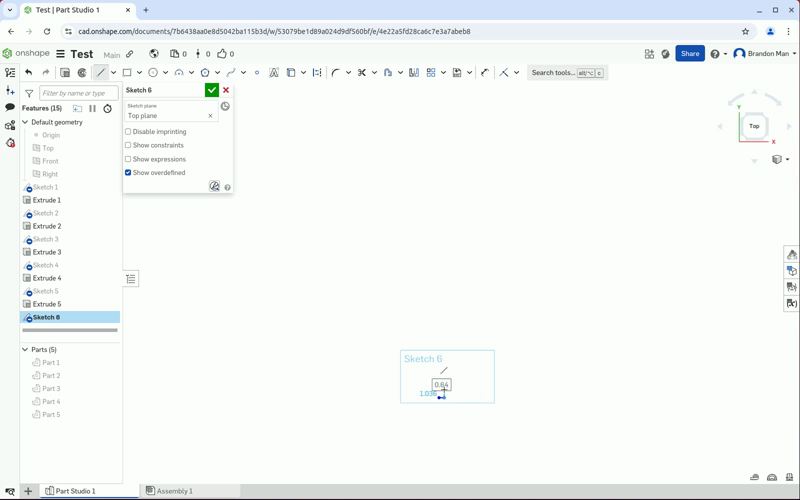
scroll(6)
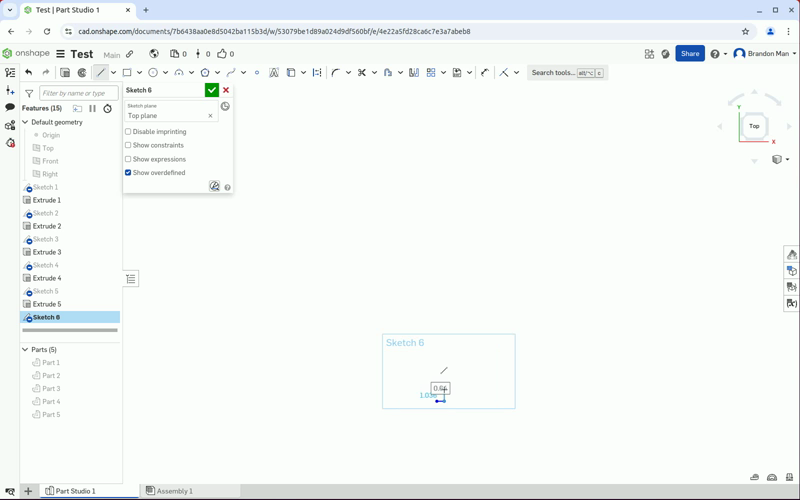
scroll(6)
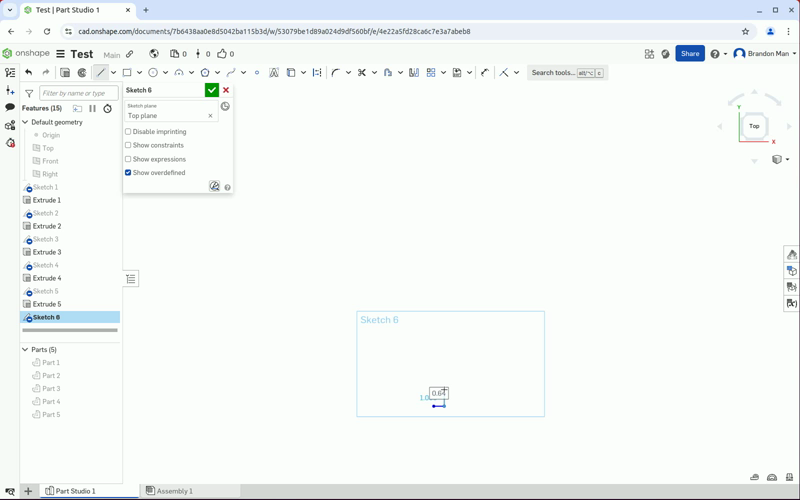
scroll(6)
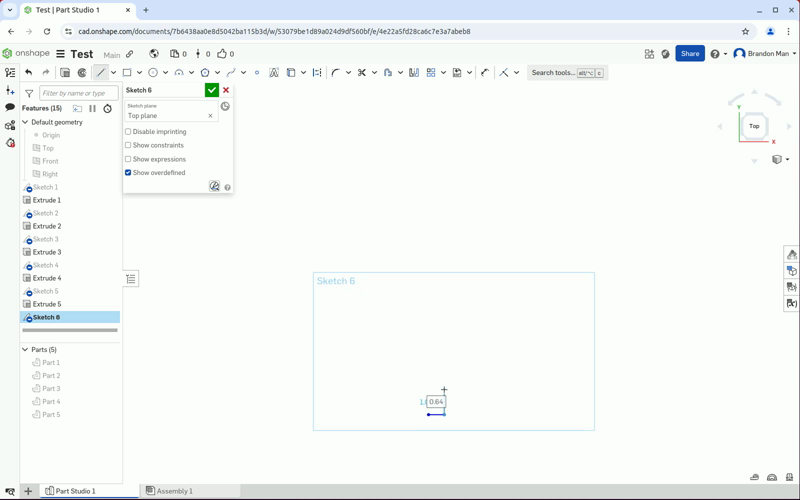
scroll(6)
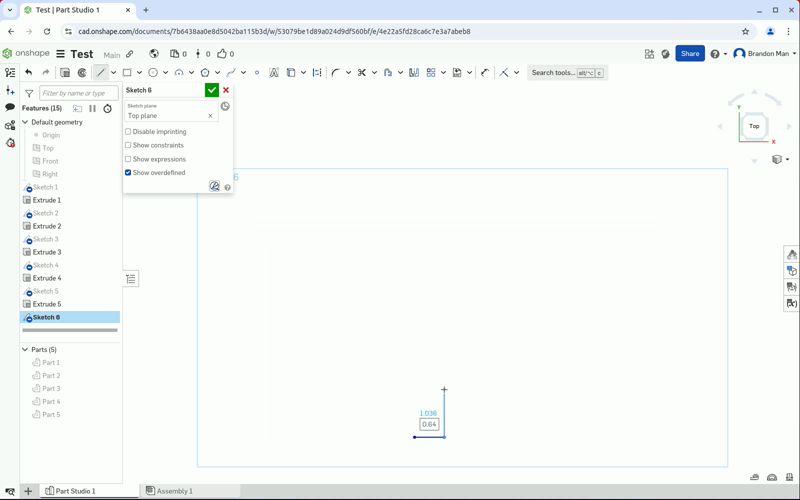
scroll(6)
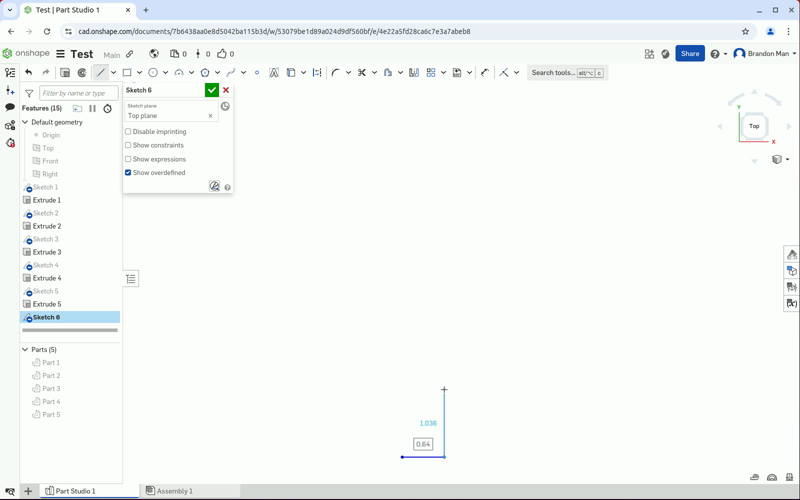
click(444, 389)
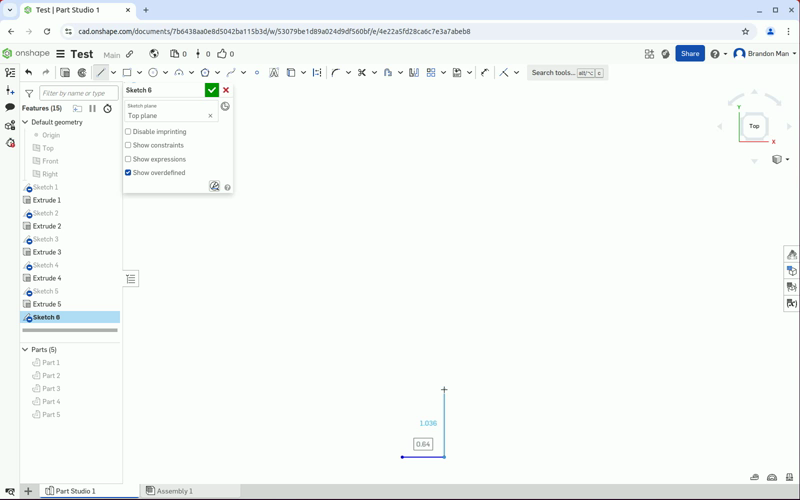
scroll(-6)
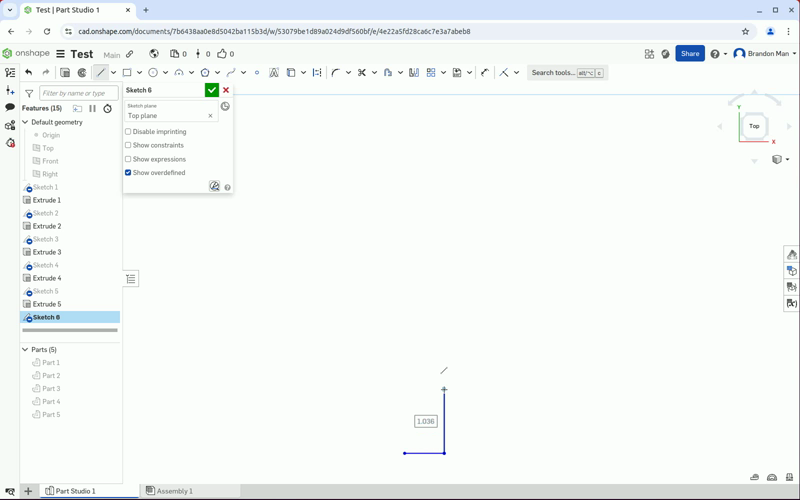
scroll(-6)
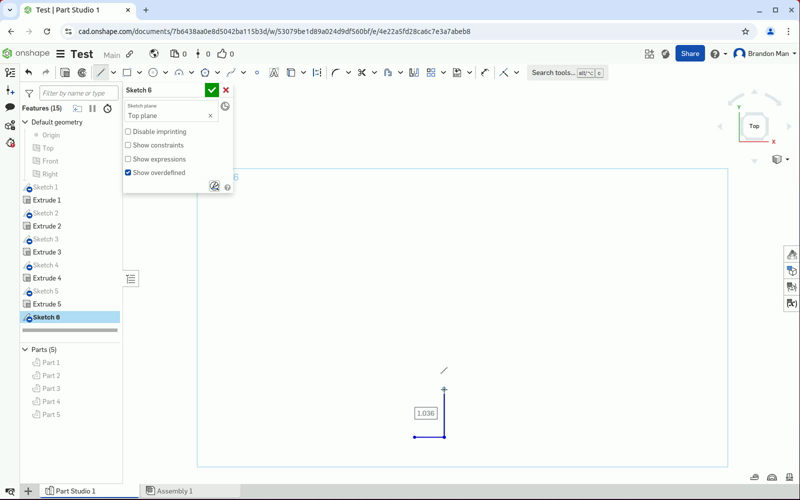
scroll(-6)
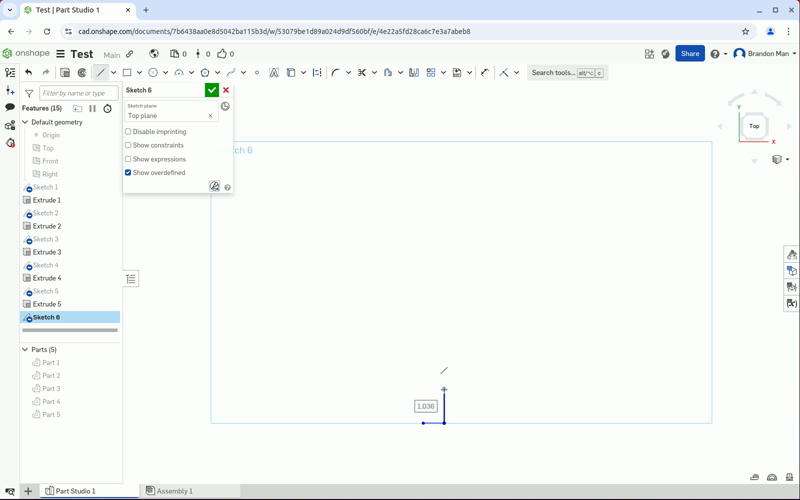
scroll(-6)
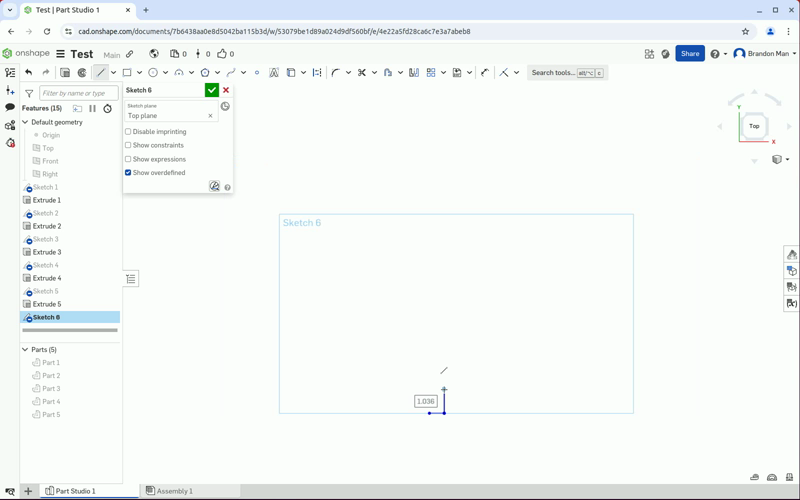
scroll(-6)
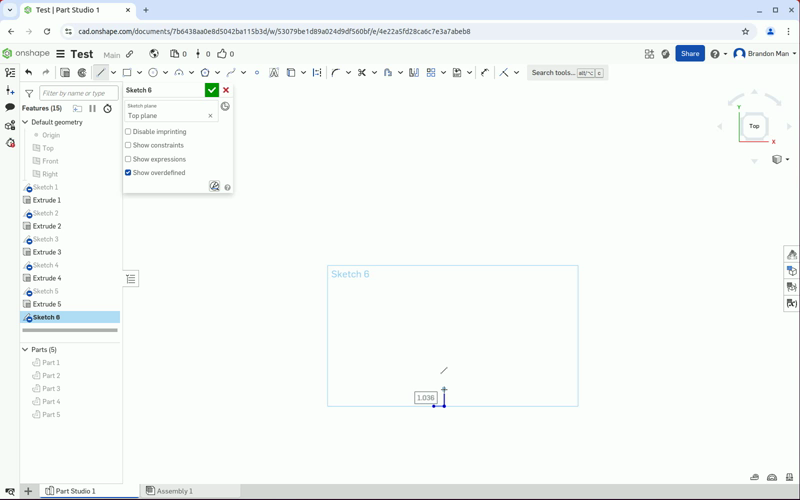
scroll(-6)
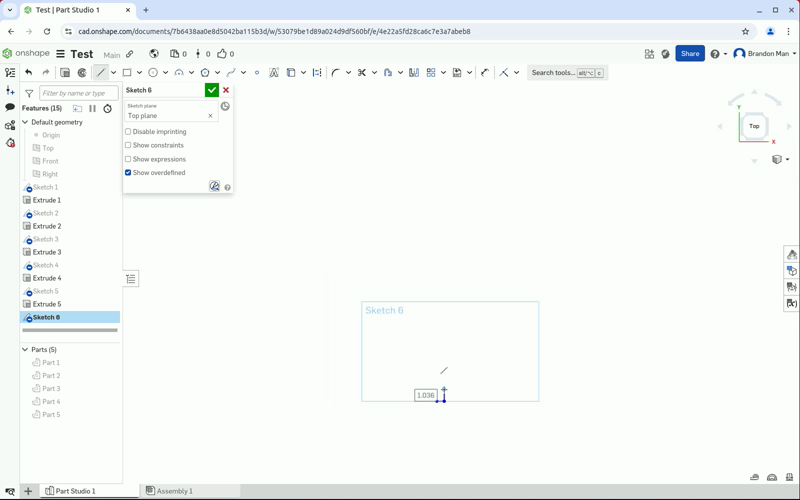
scroll(-6)
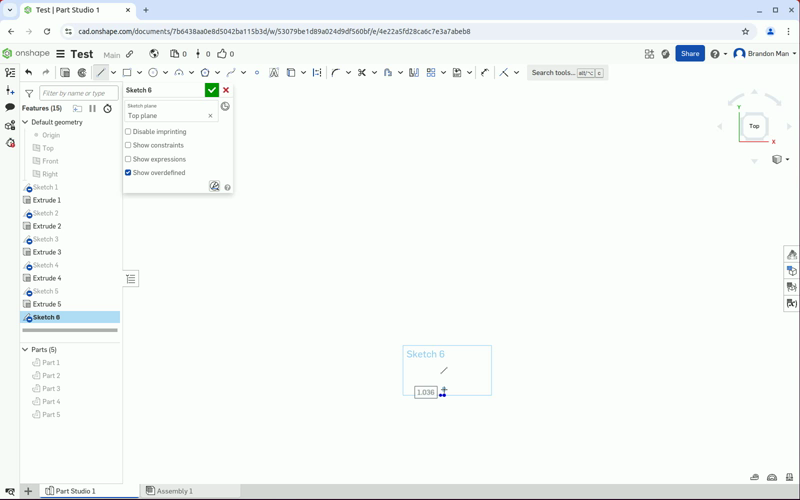
key_up(shift)
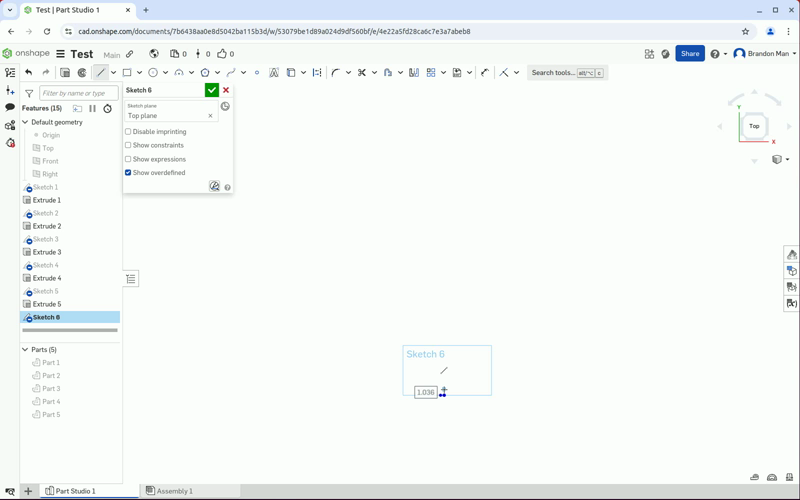
key_down(shift)
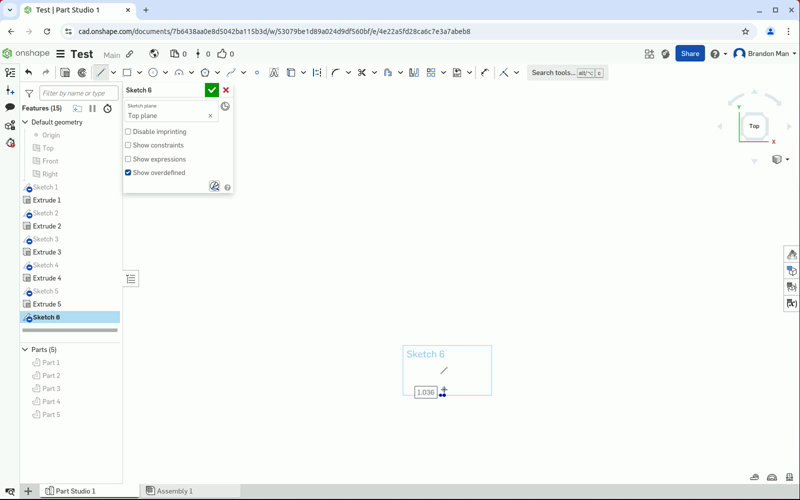
mouse_move(474, 389)
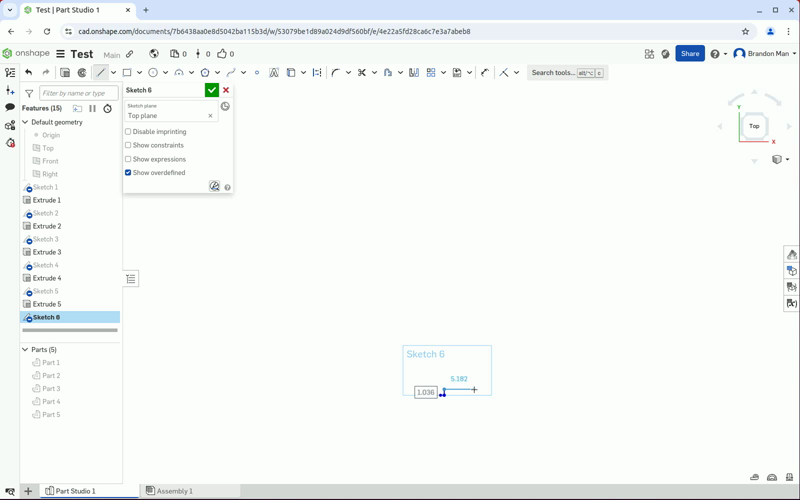
mouse_move(444, 385)
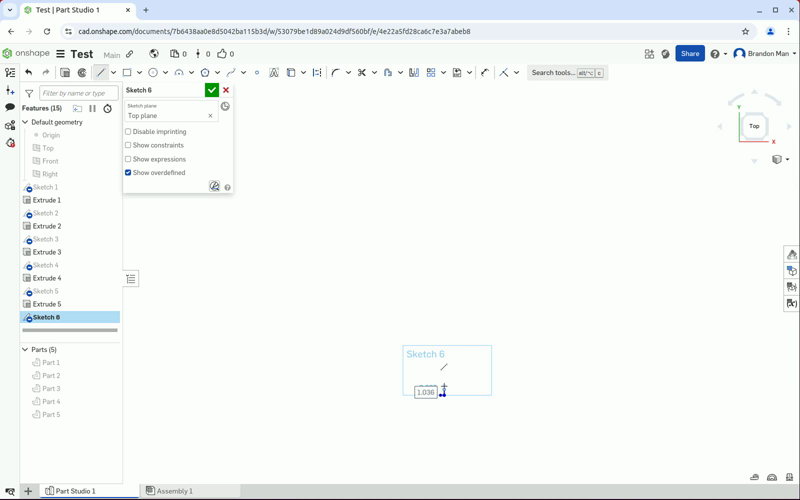
scroll(6)
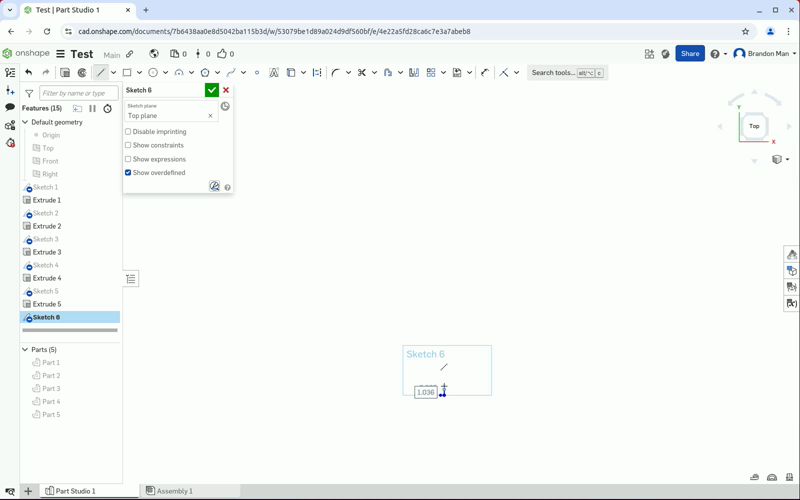
scroll(6)
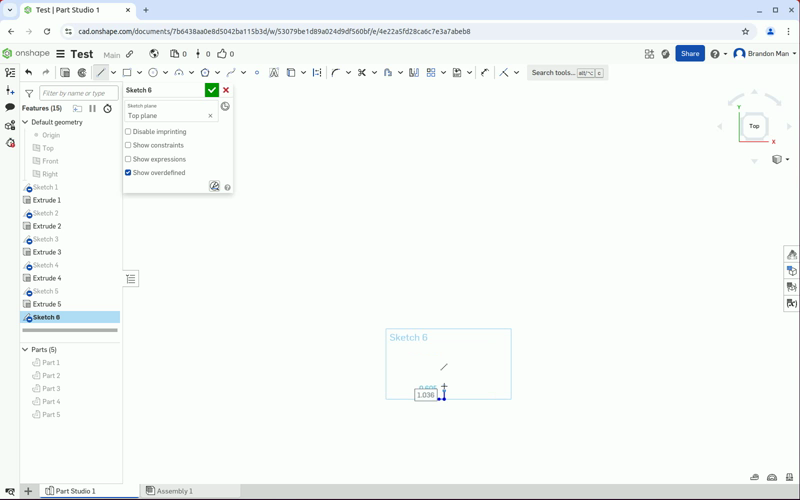
scroll(6)
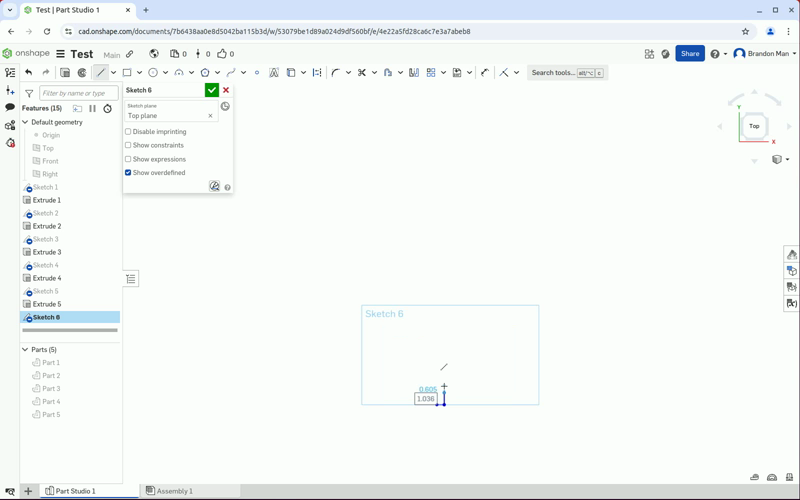
scroll(6)
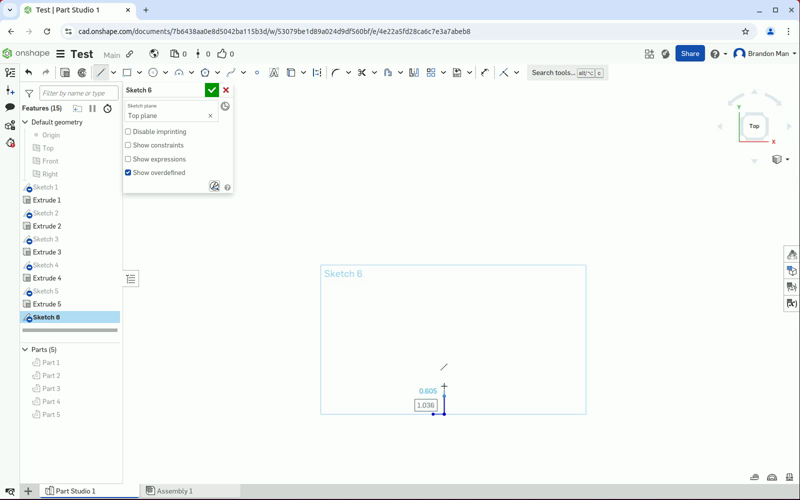
scroll(6)
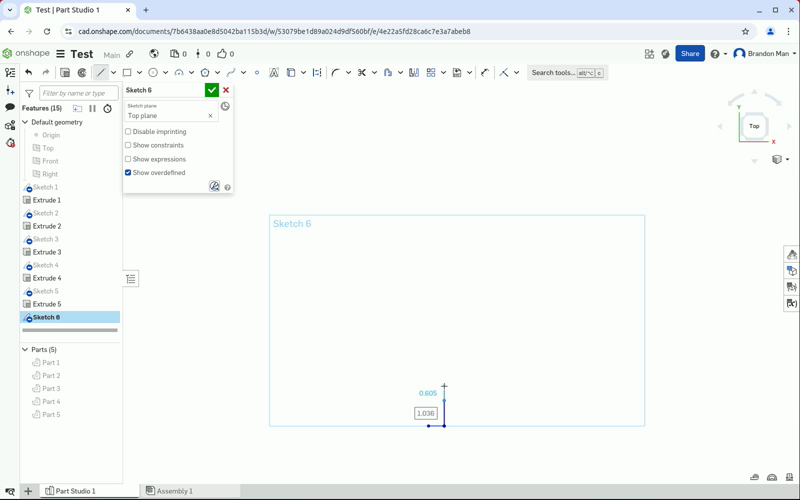
scroll(6)
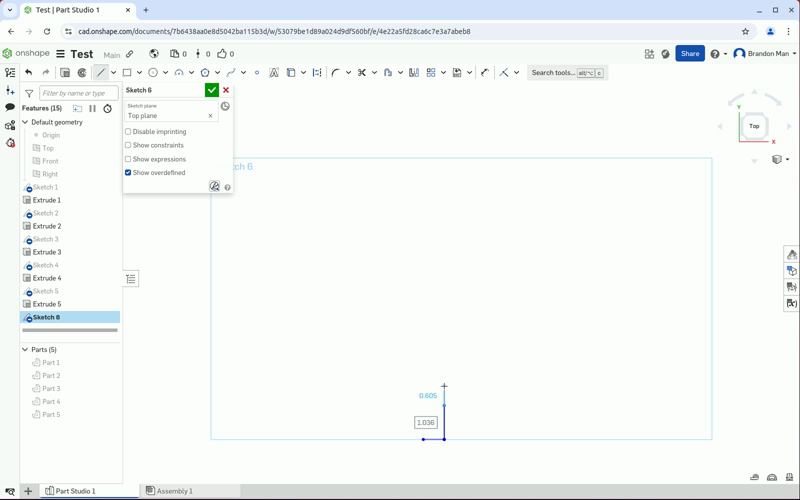
scroll(6)
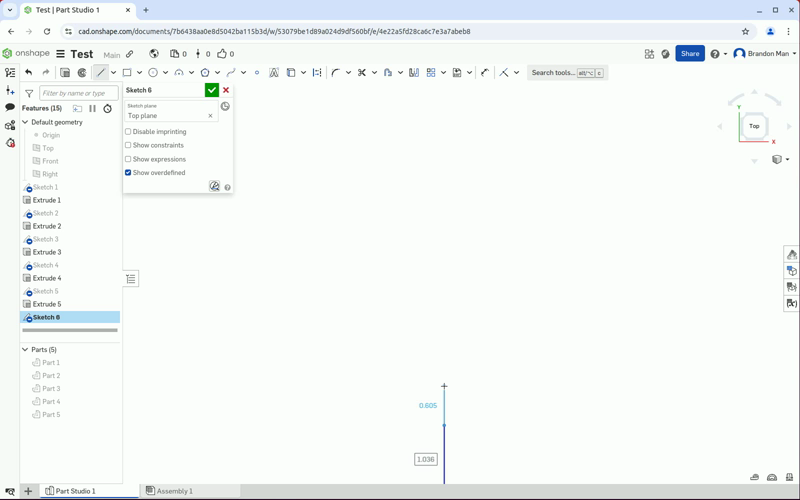
click(444, 385)
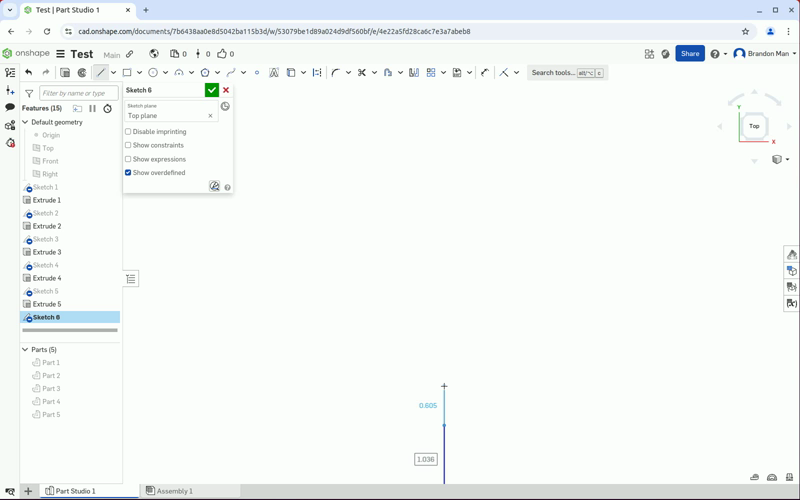
scroll(-6)
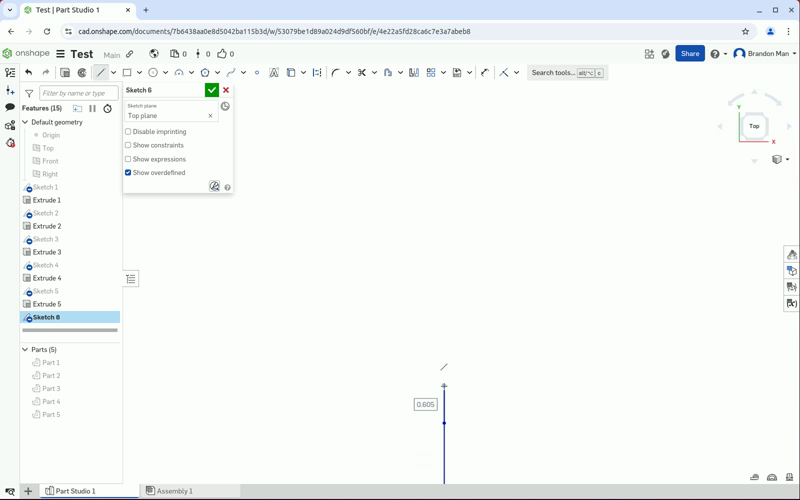
scroll(-6)
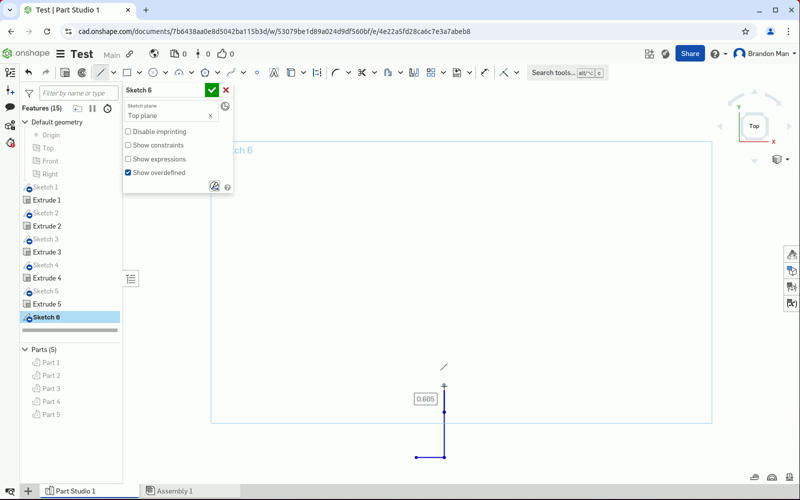
scroll(-6)
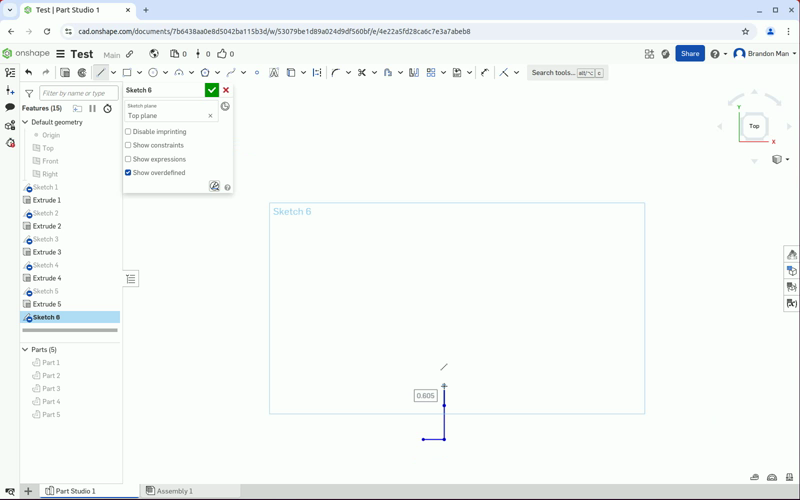
scroll(-6)
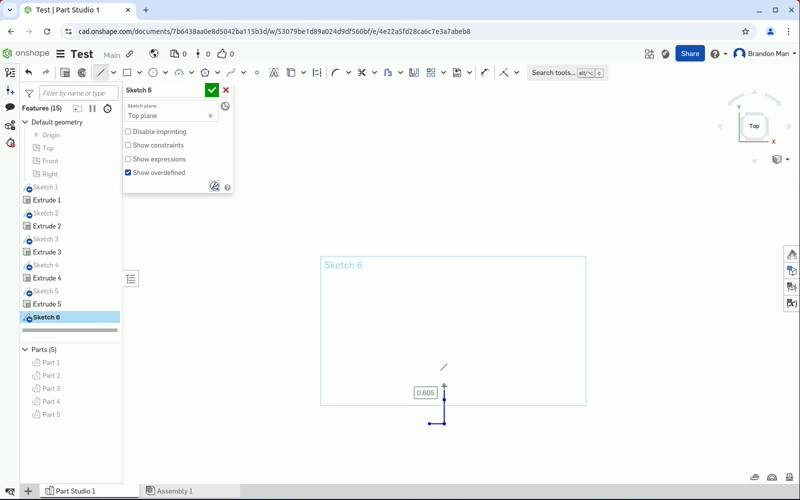
scroll(-6)
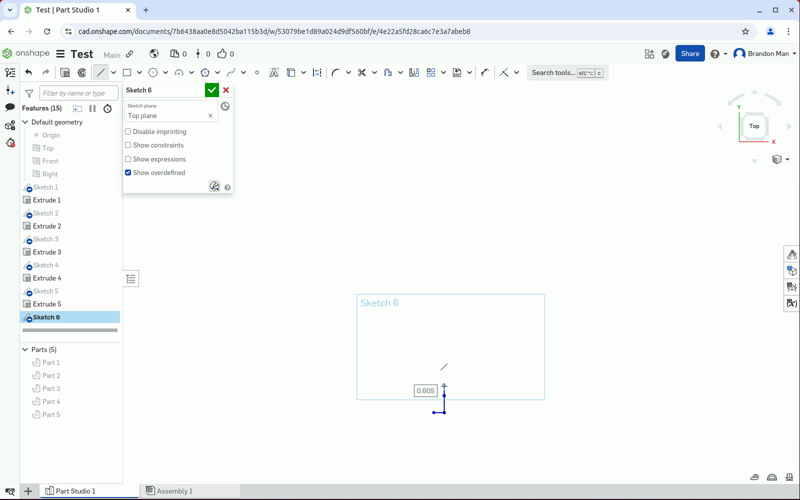
scroll(-6)
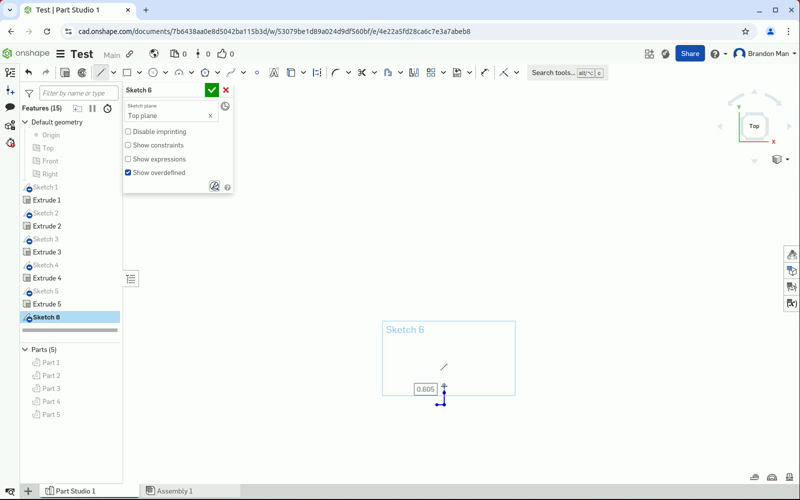
scroll(-6)
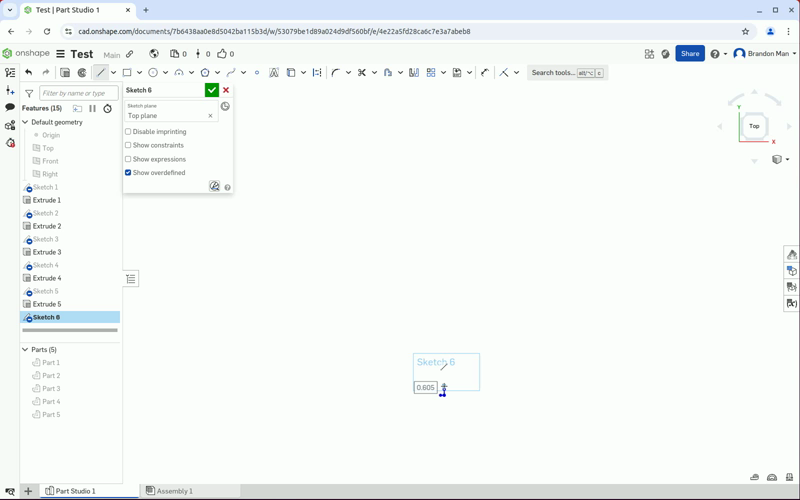
key_up(shift)
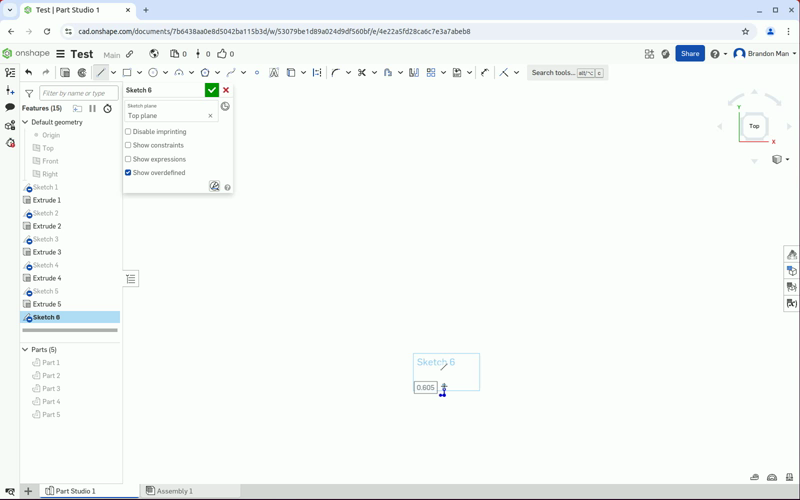
key_down(shift)
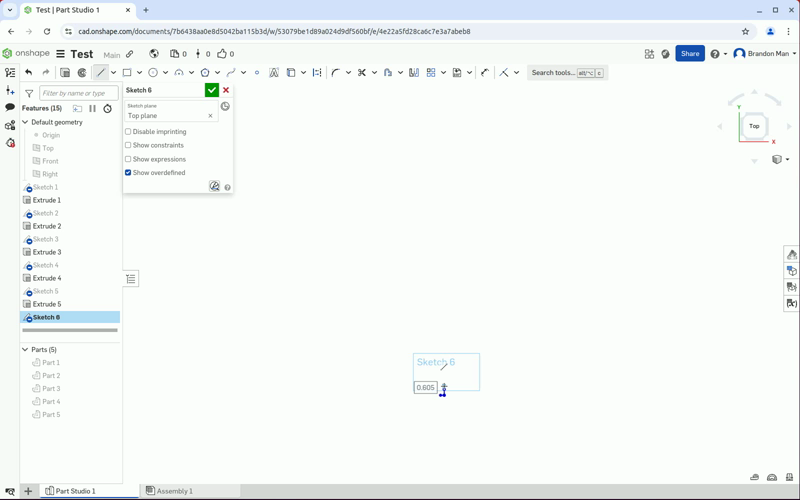
mouse_move(444, 282)
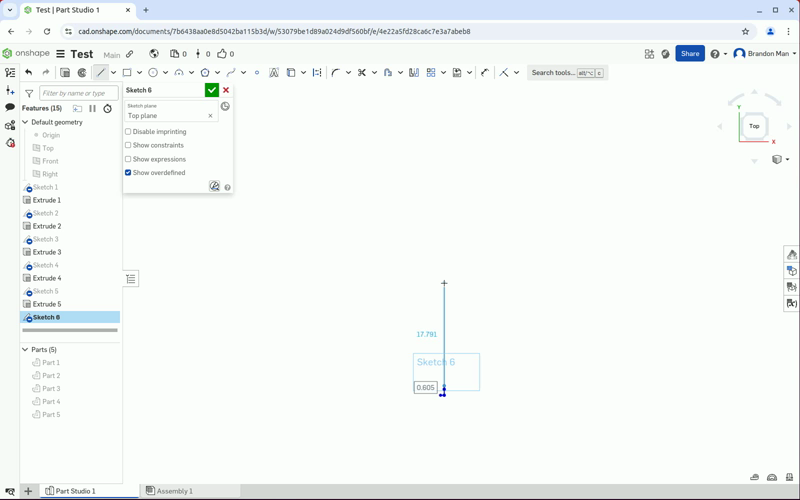
click(444, 282)
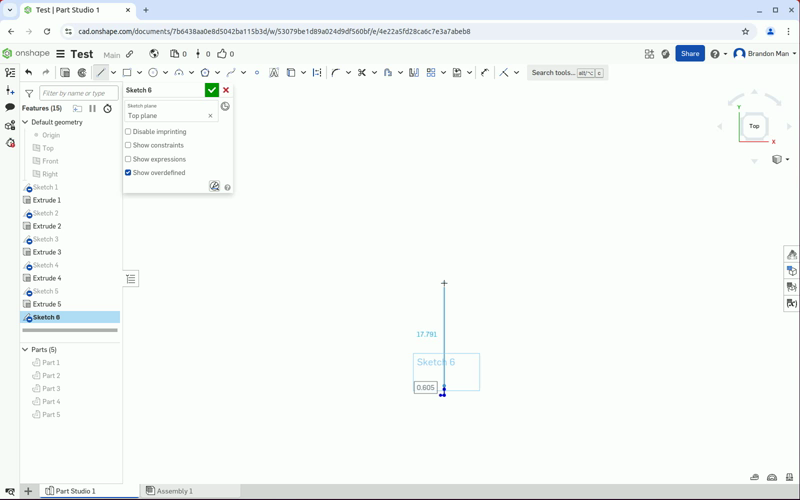
key_up(shift)
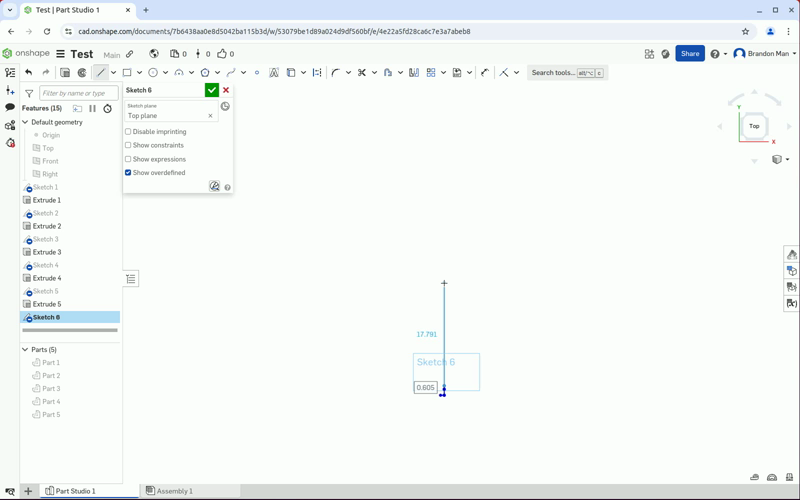
key_down(shift)
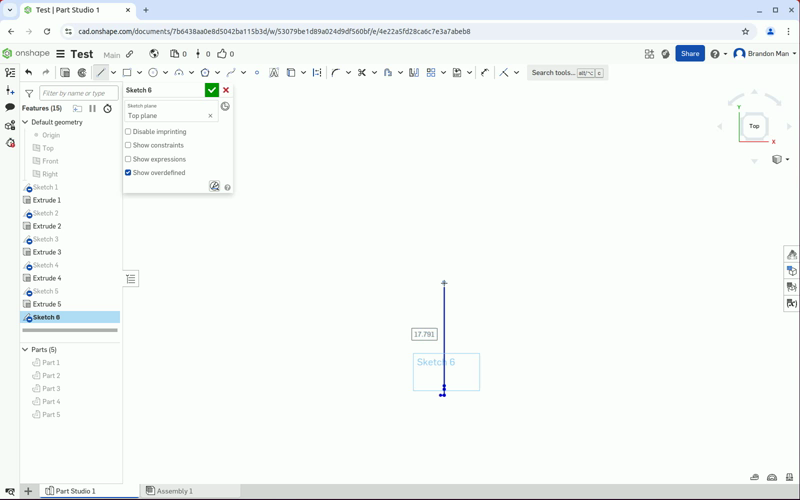
mouse_move(474, 282)
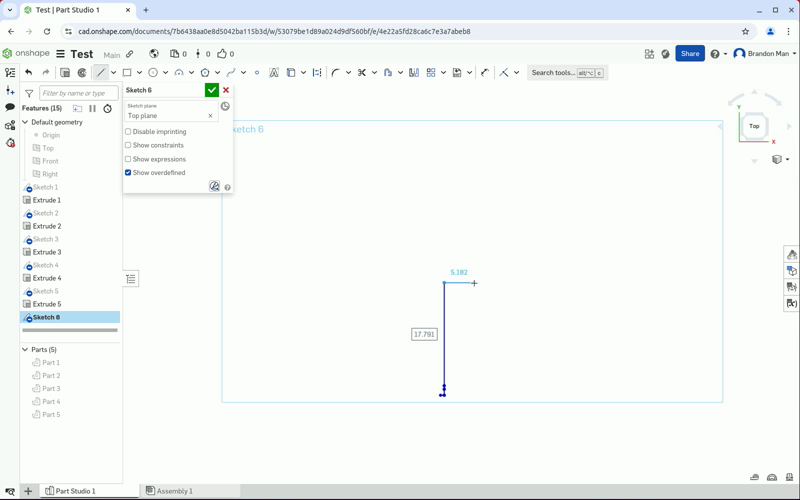
mouse_move(440, 282)
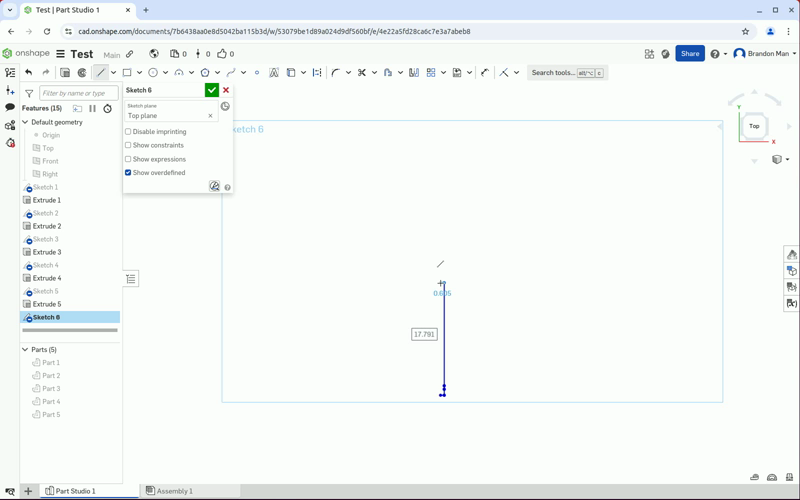
scroll(6)
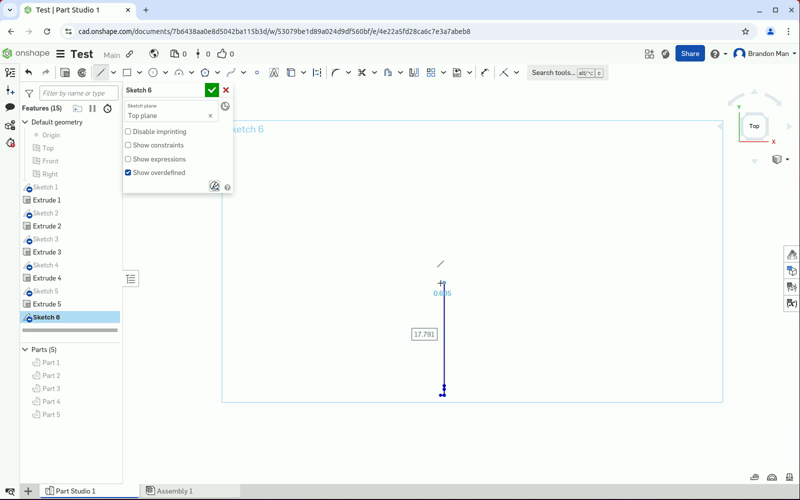
scroll(6)
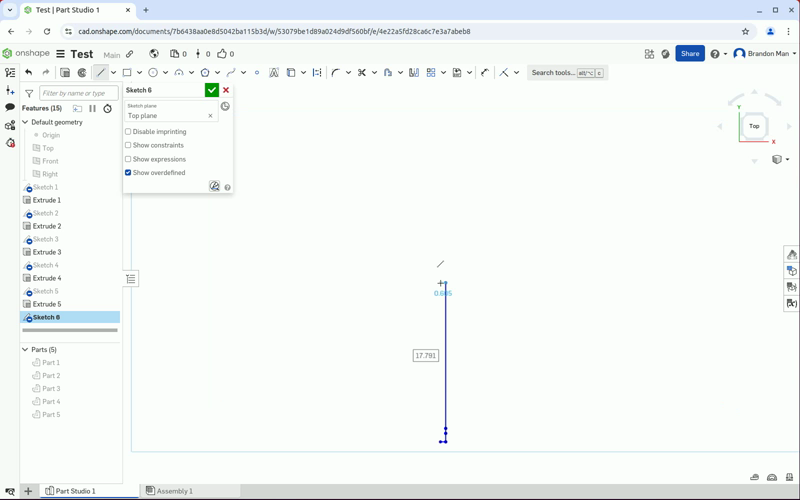
scroll(6)
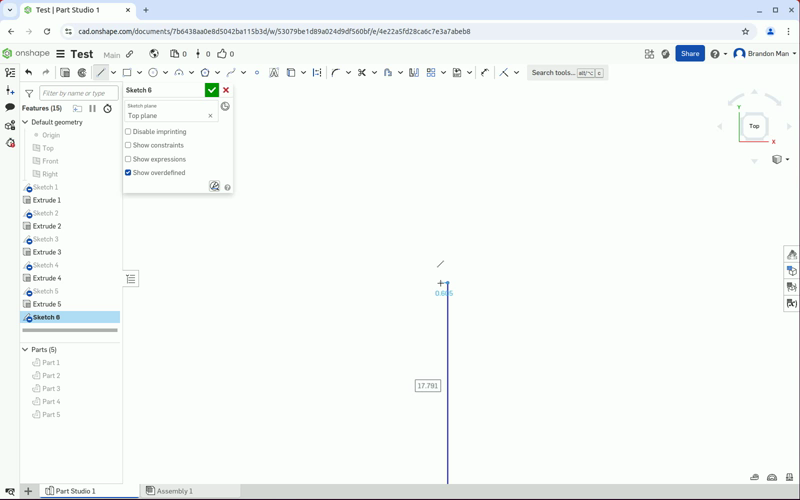
scroll(6)
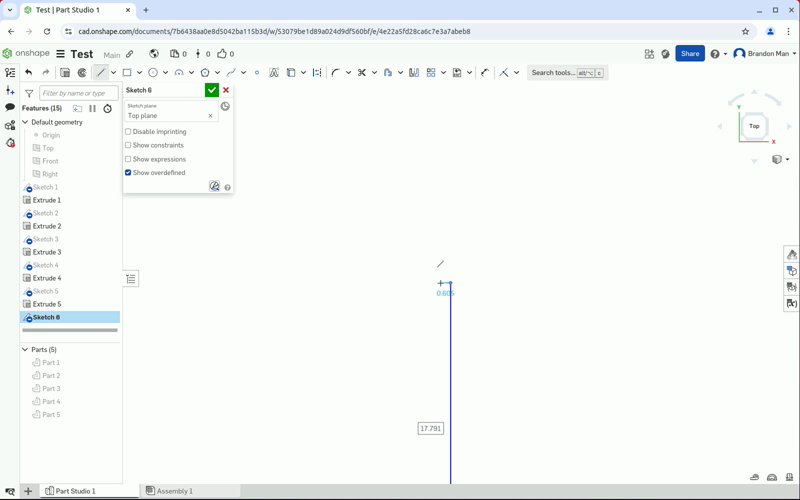
scroll(6)
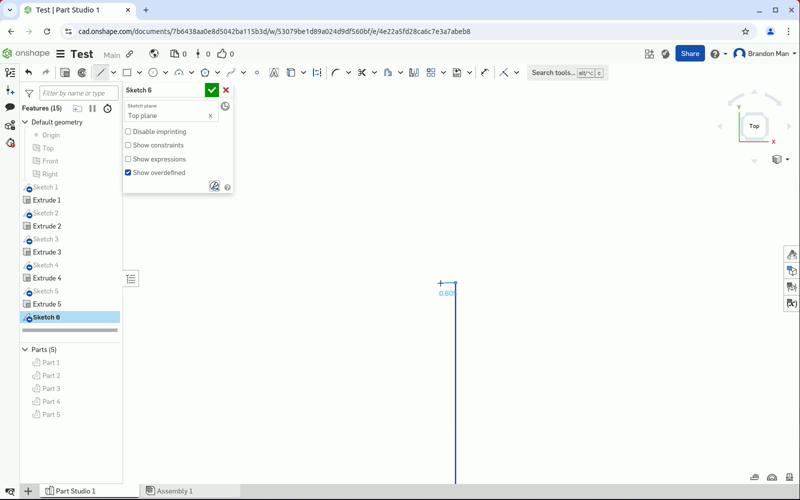
scroll(6)
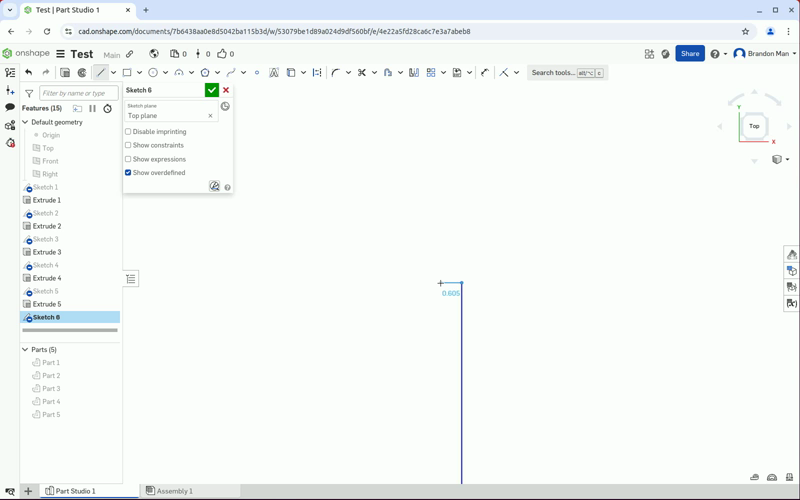
scroll(6)
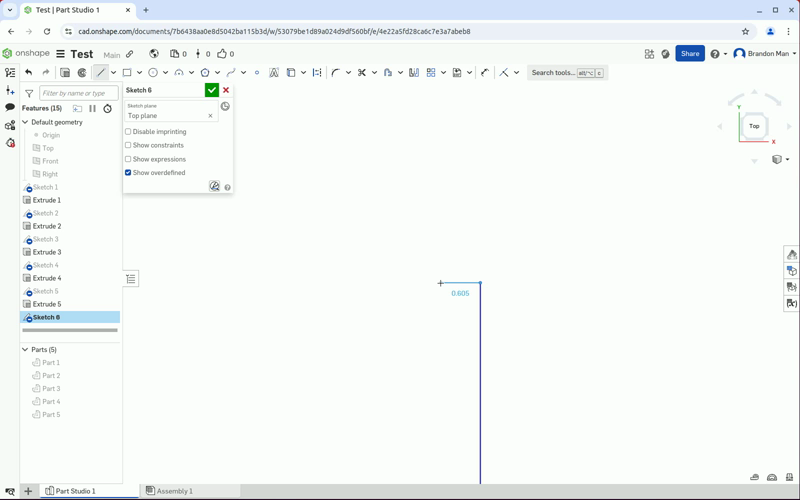
click(440, 282)
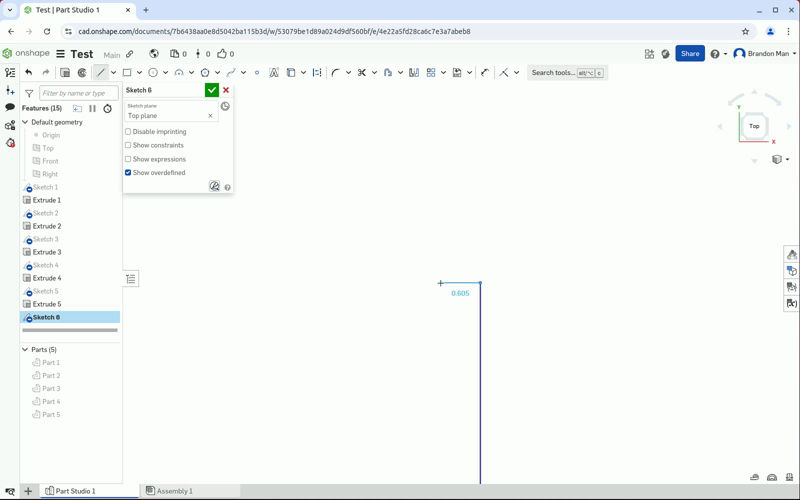
scroll(-6)
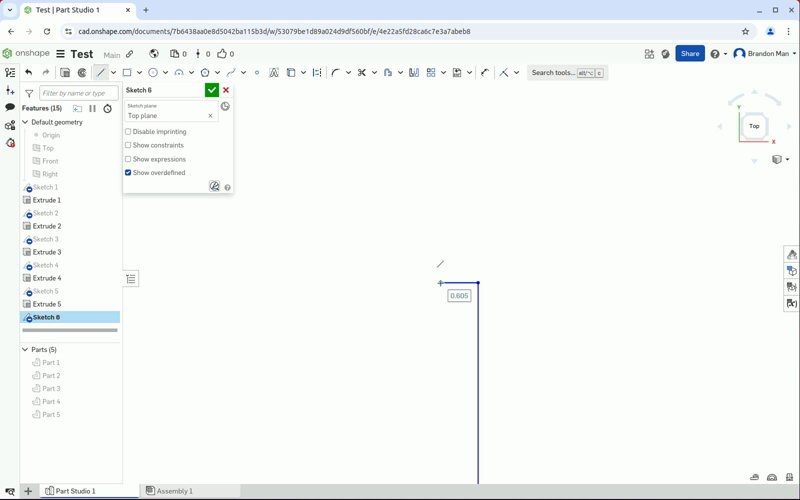
scroll(-6)
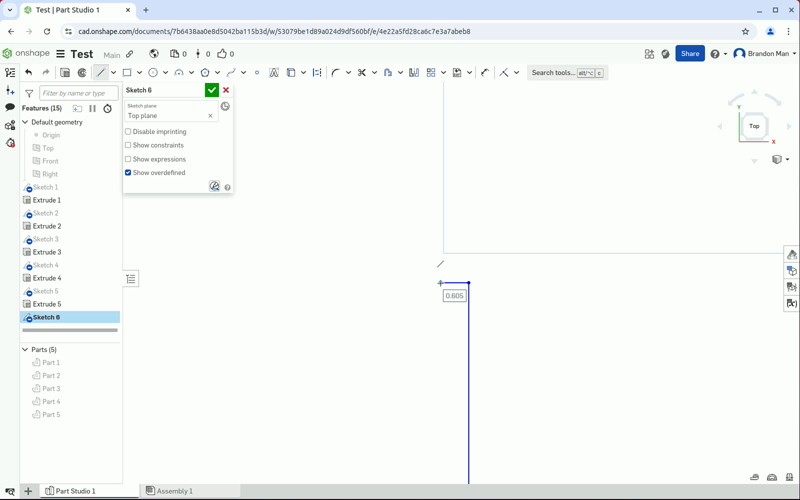
scroll(-6)
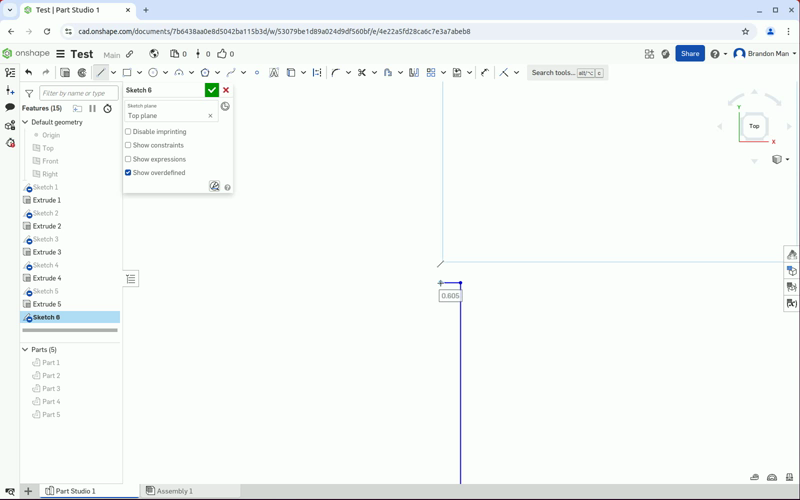
scroll(-6)
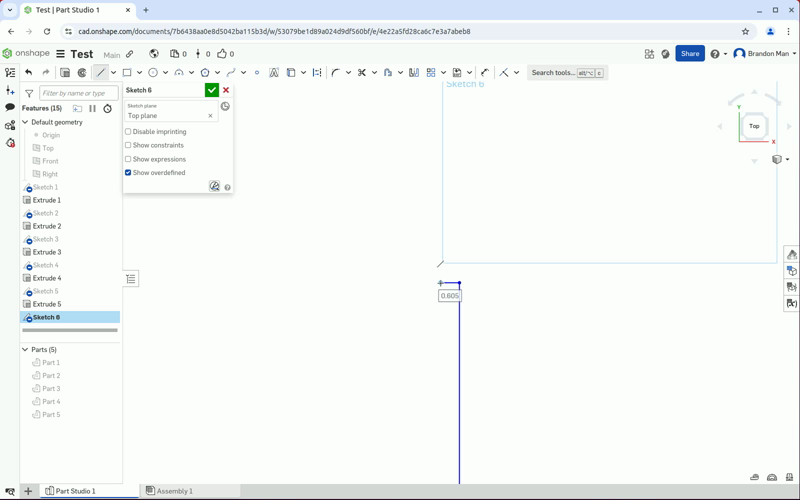
scroll(-6)
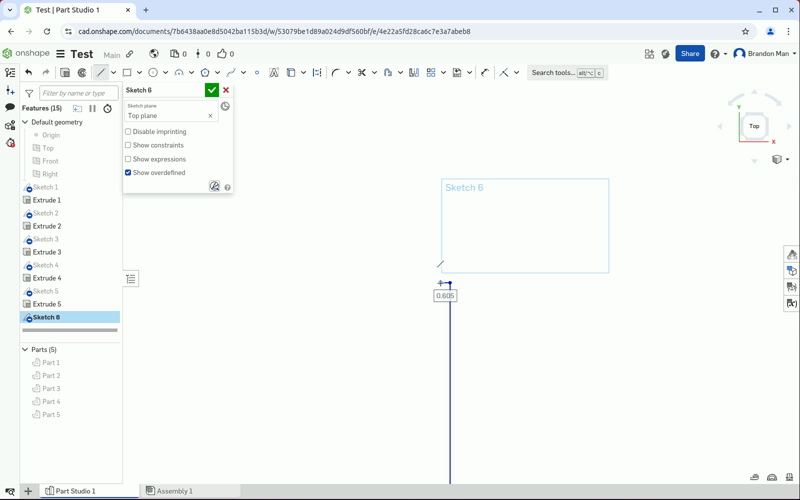
scroll(-6)
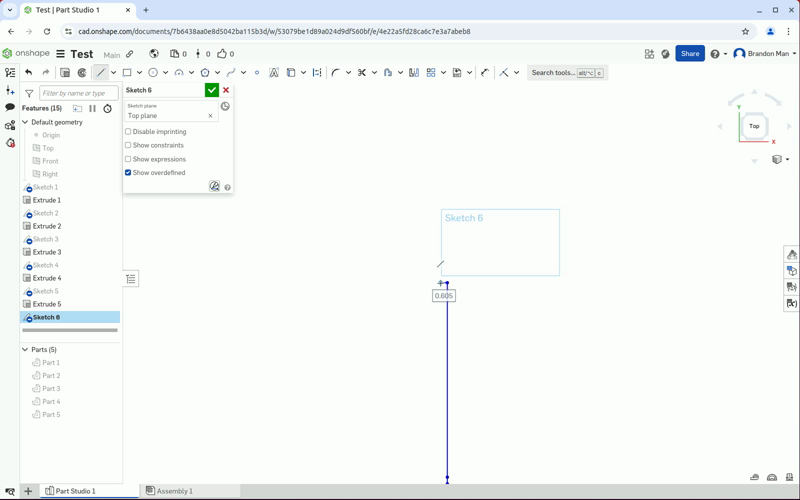
scroll(-6)
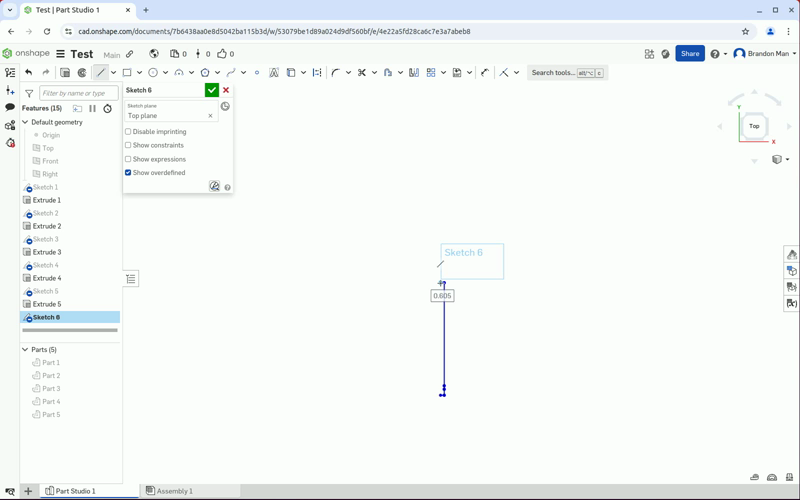
key_up(shift)
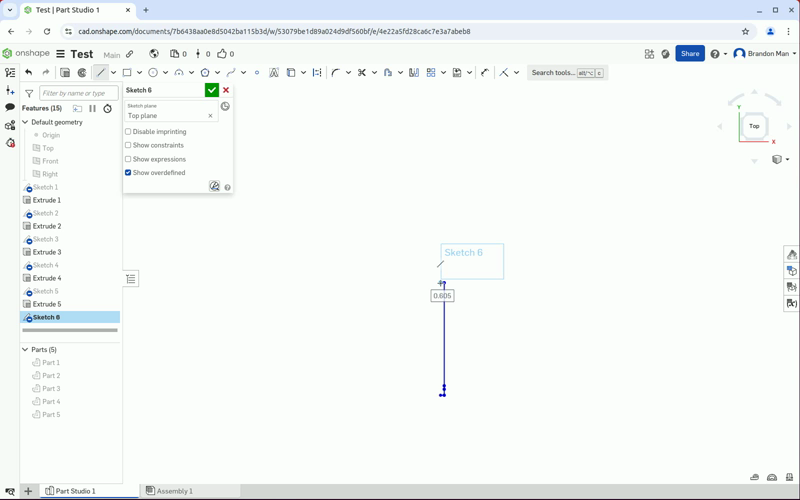
key_down(shift)
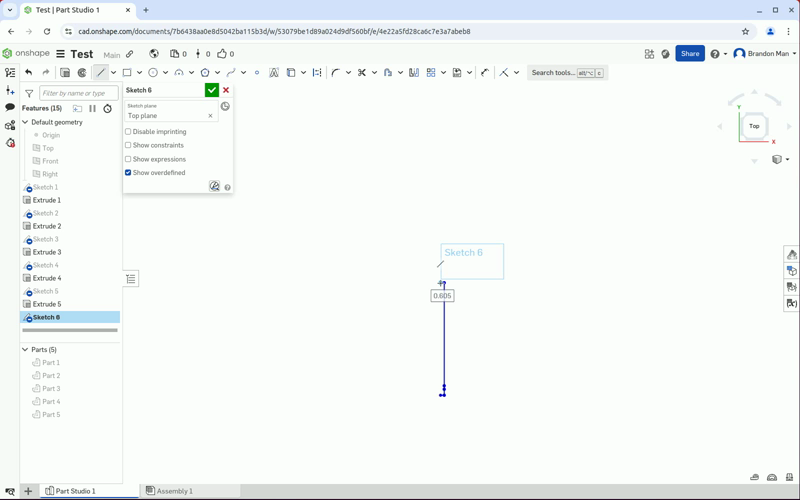
mouse_move(440, 395)
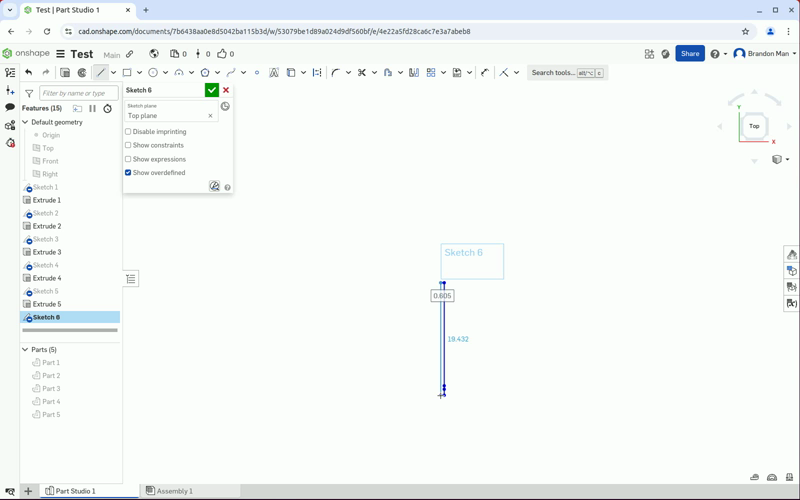
scroll(6)
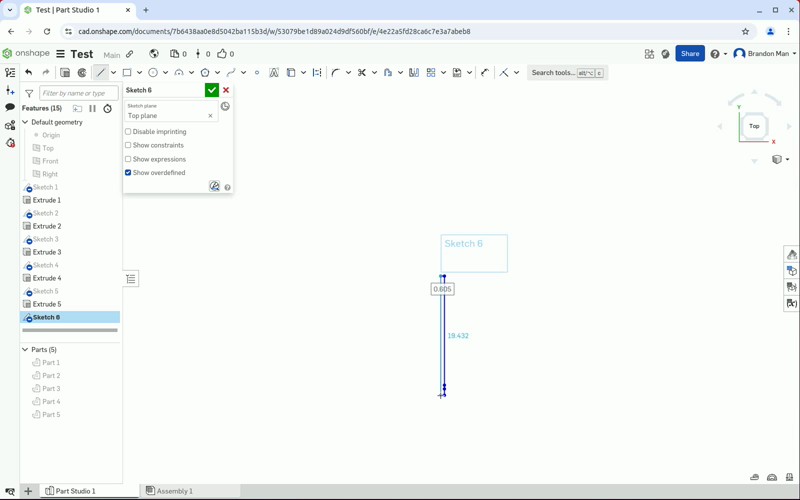
scroll(6)
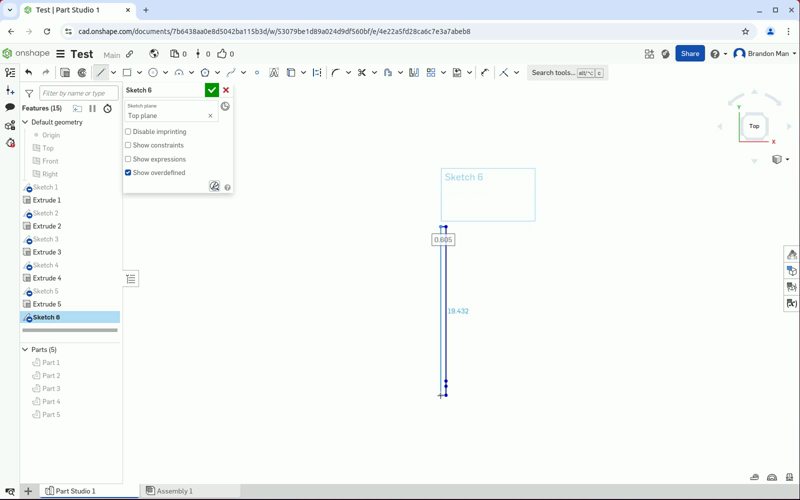
scroll(6)
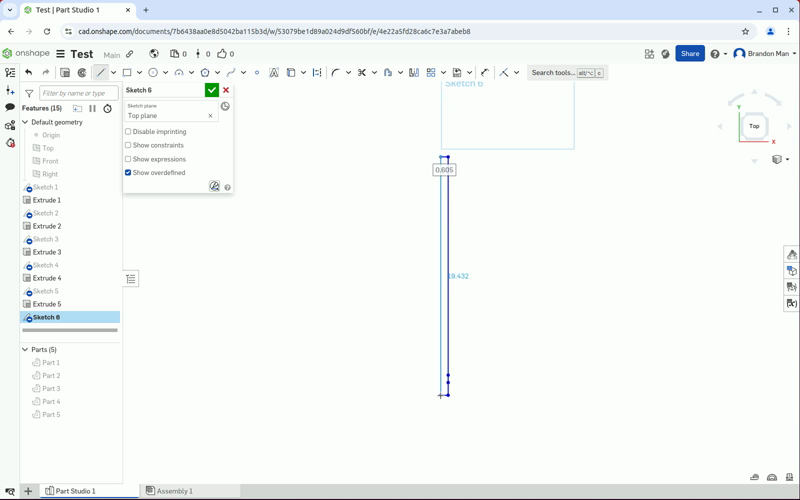
scroll(6)
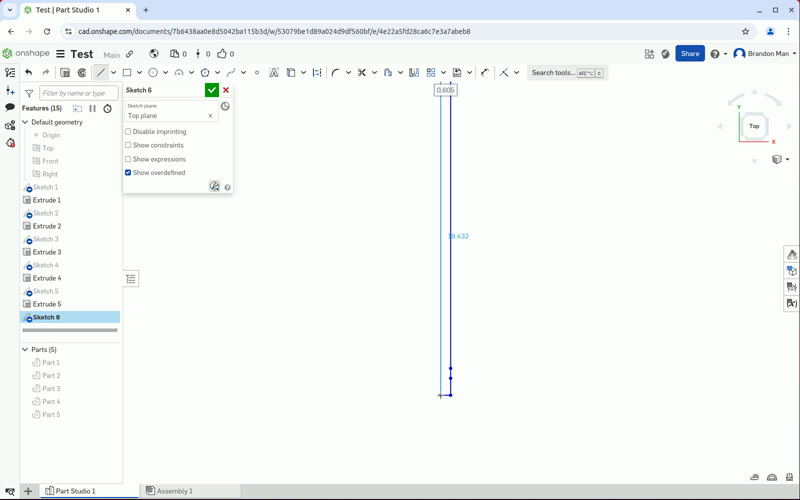
scroll(6)
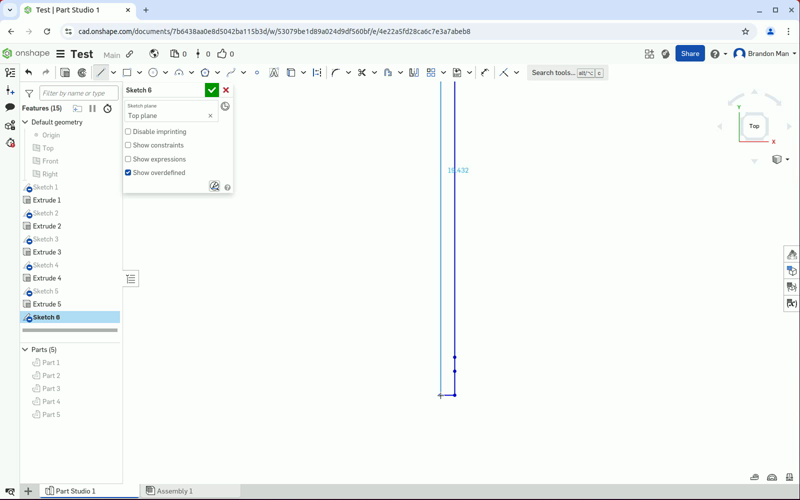
scroll(6)
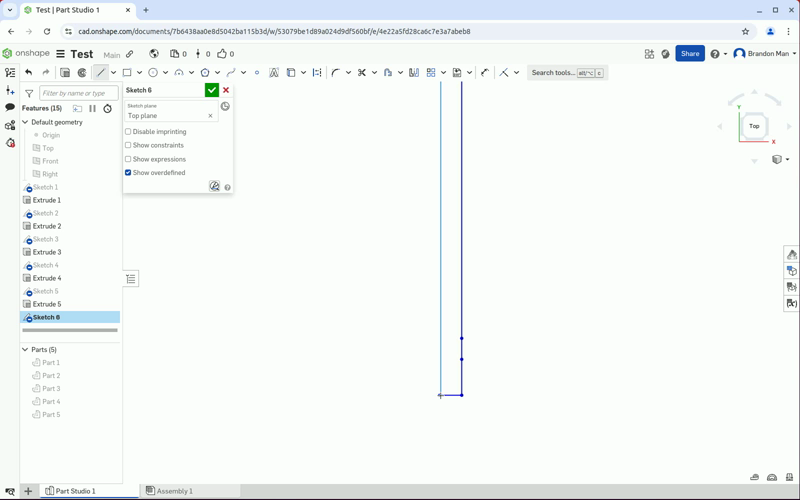
scroll(6)
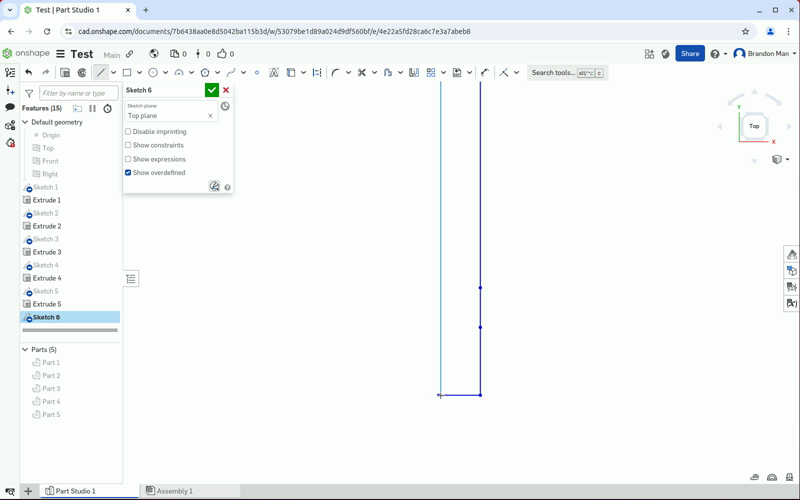
key_up(shift)
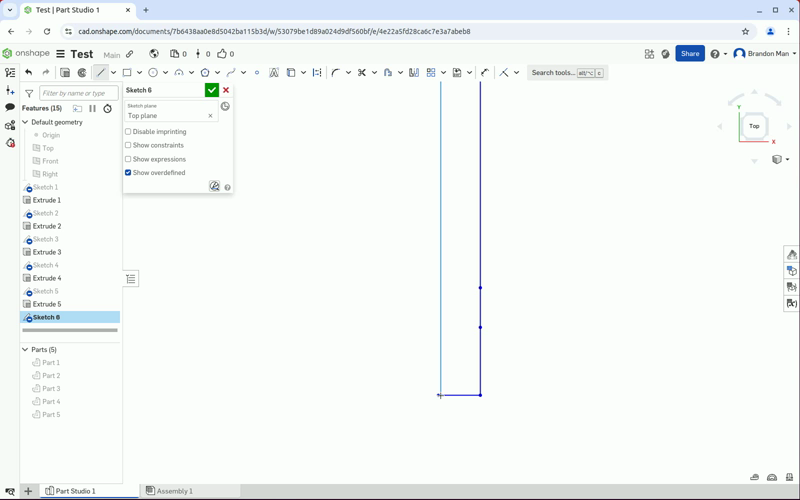
click(440, 395)
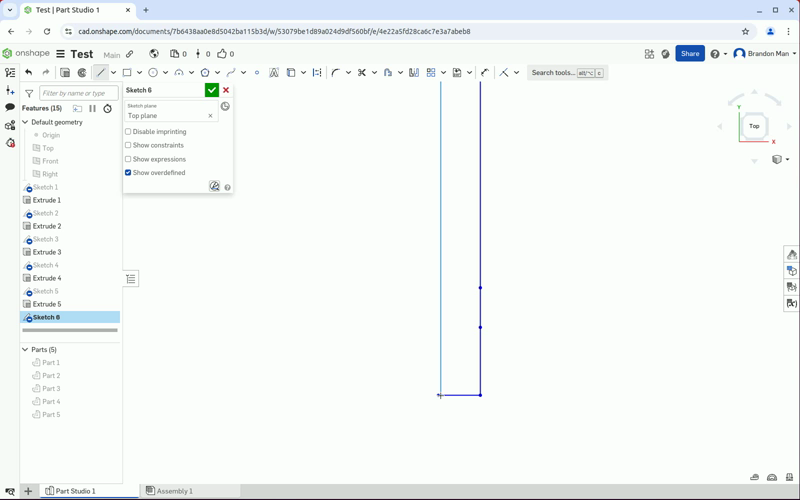
scroll(-6)
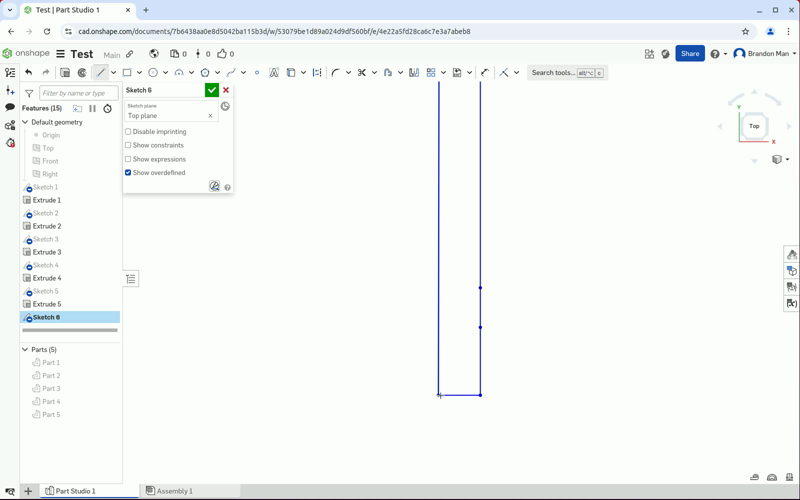
scroll(-6)
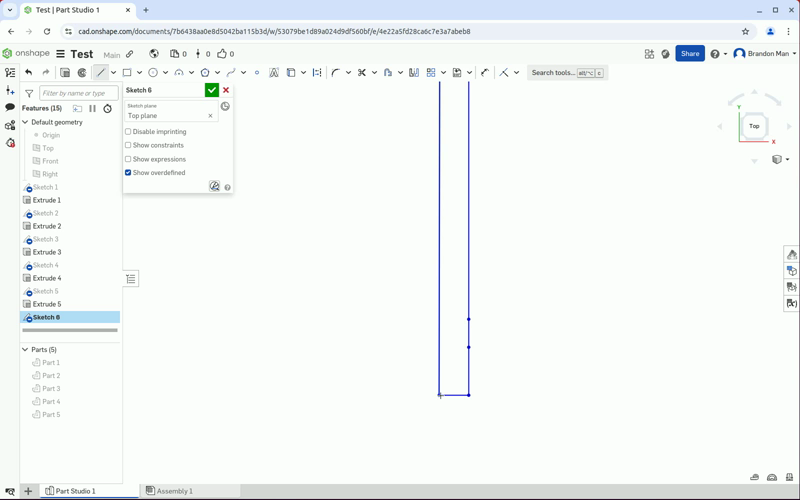
scroll(-6)
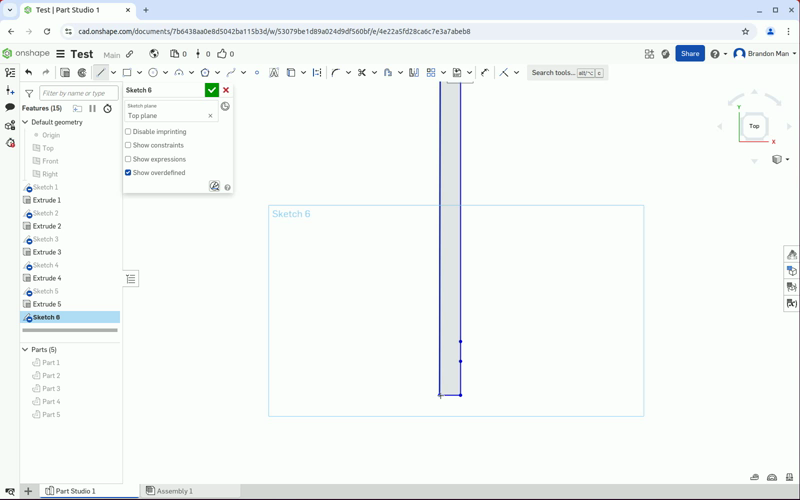
scroll(-6)
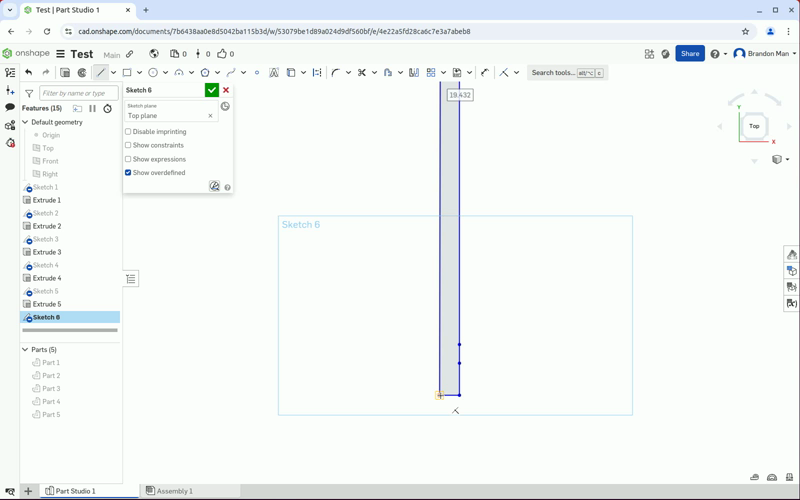
scroll(-6)
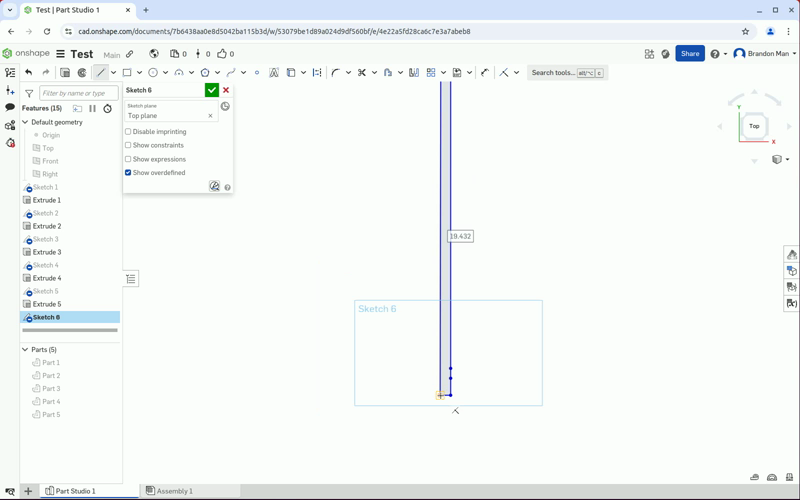
scroll(-6)
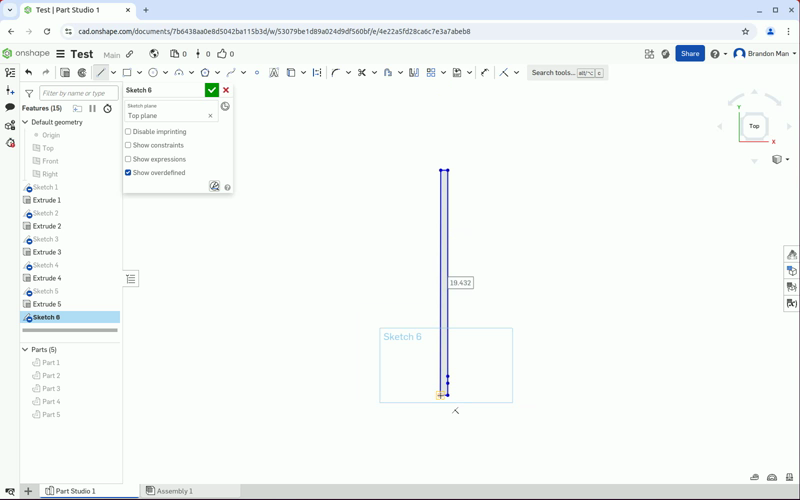
scroll(-6)
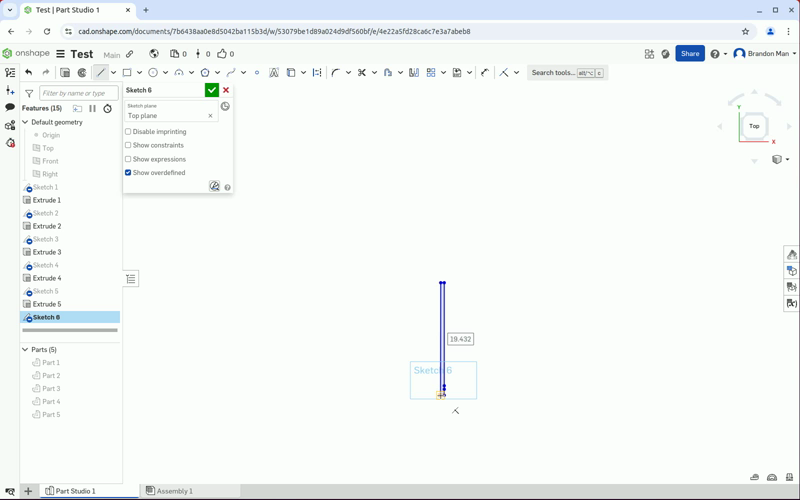
key(esc)
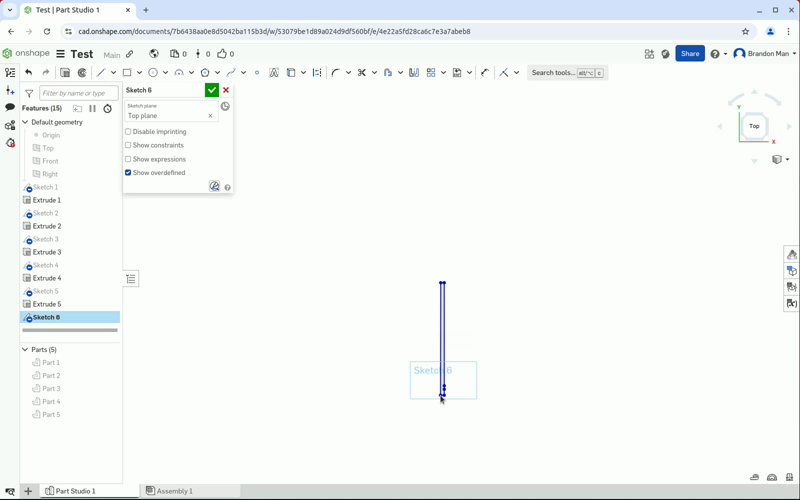
mouse_move(441, 283)
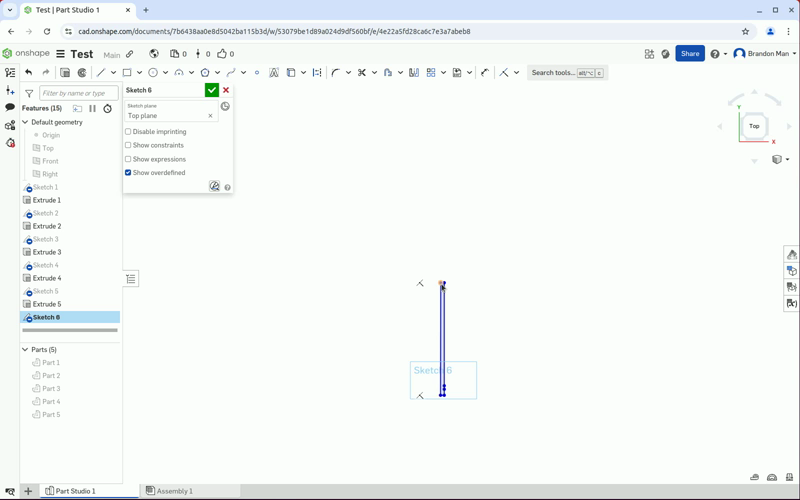
scroll(6)
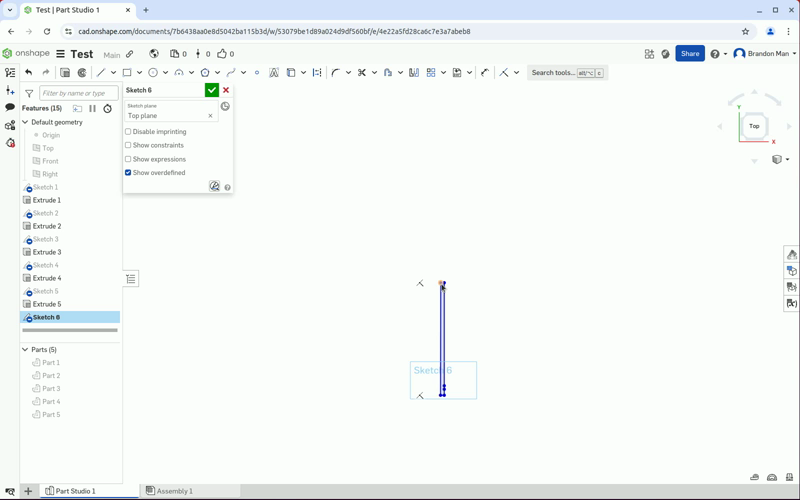
scroll(6)
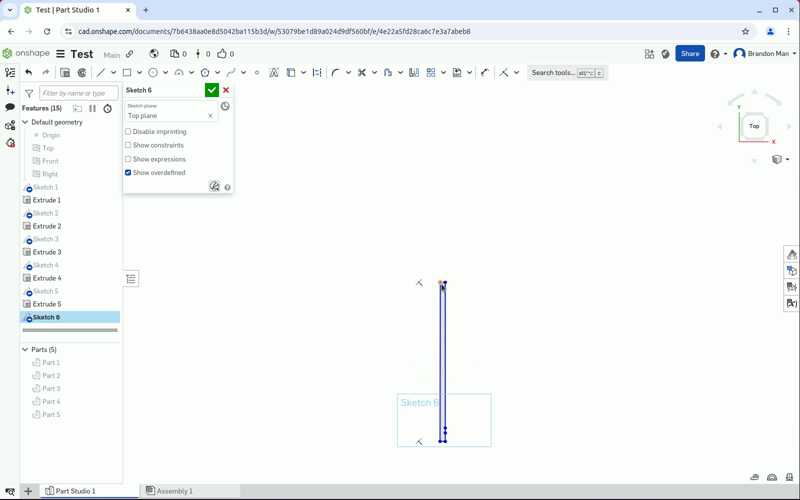
scroll(6)
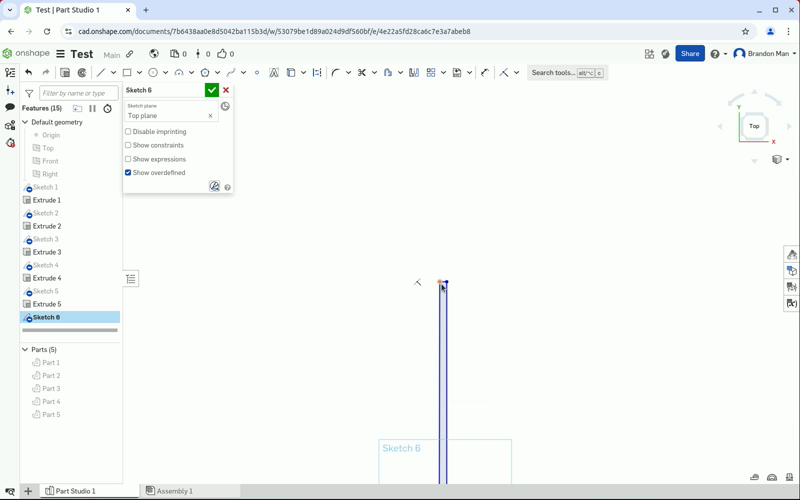
scroll(6)
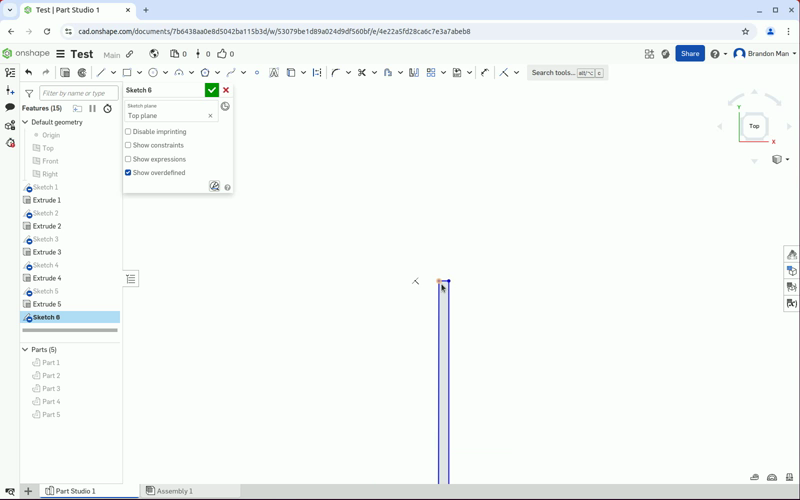
scroll(6)
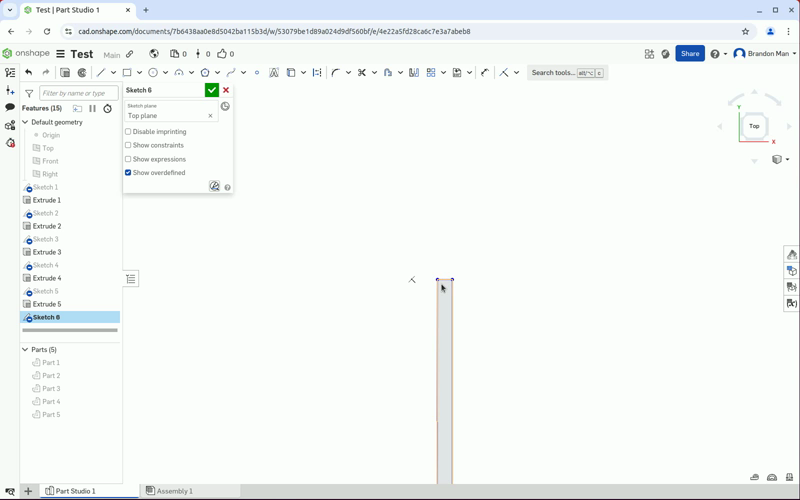
scroll(6)
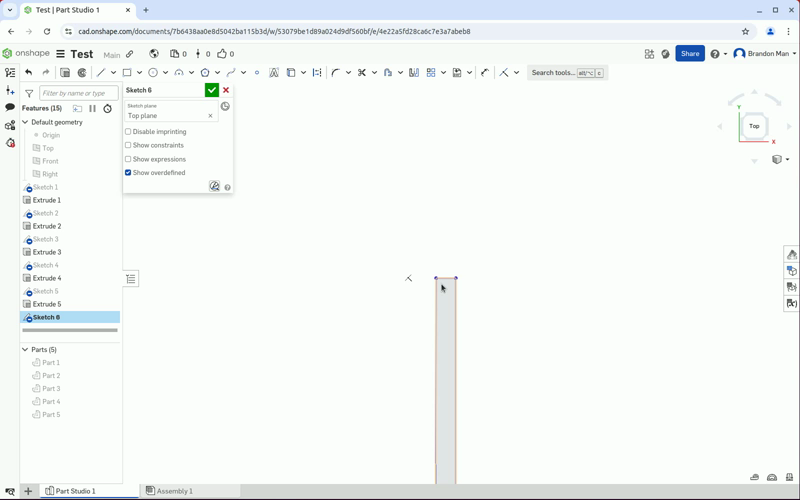
scroll(6)
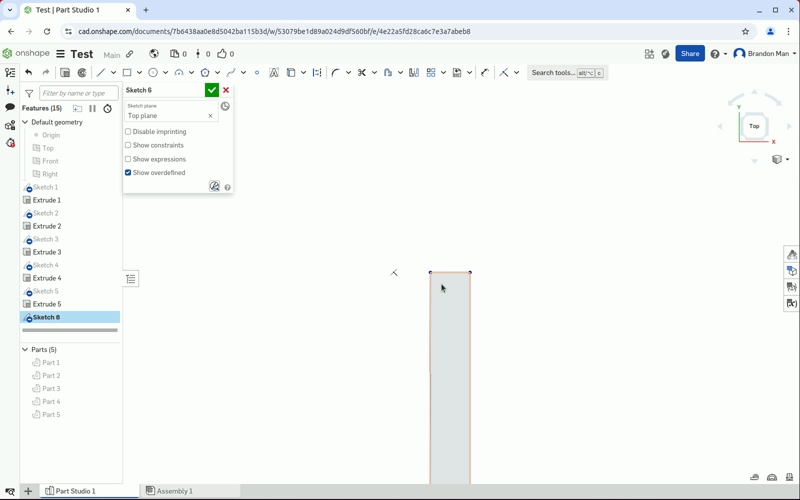
click(441, 283)
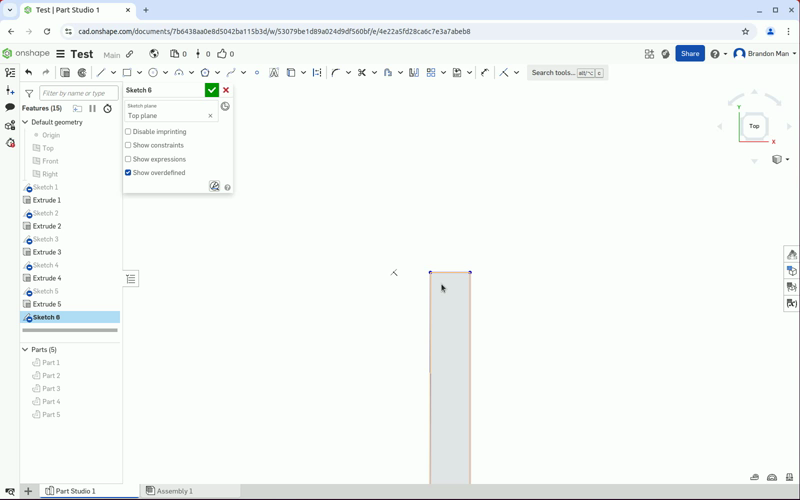
scroll(-6)
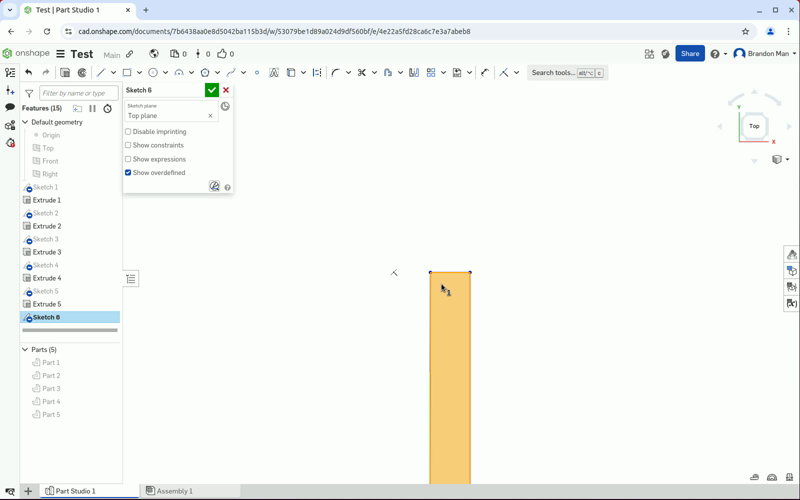
scroll(-6)
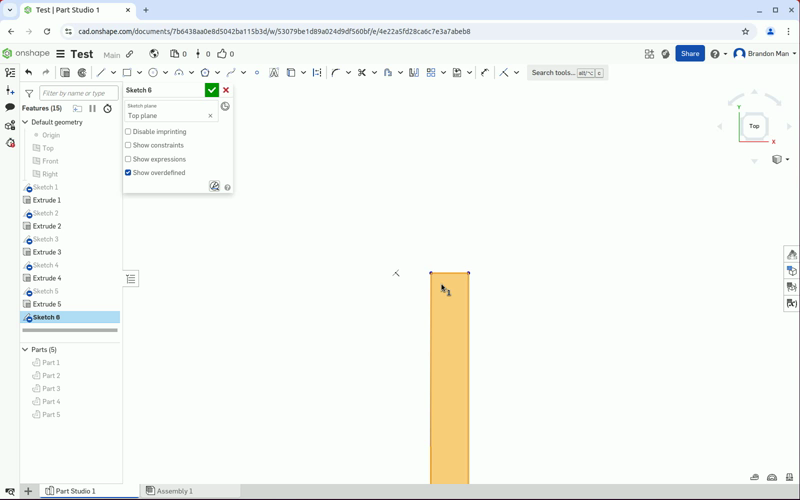
scroll(-6)
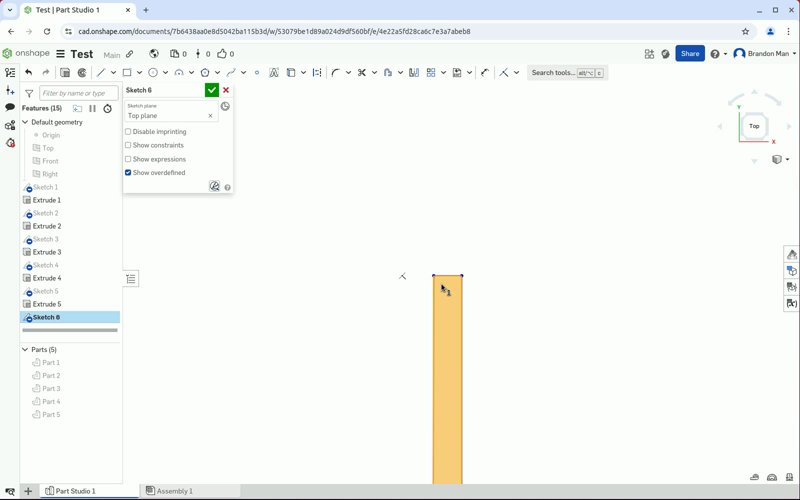
scroll(-6)
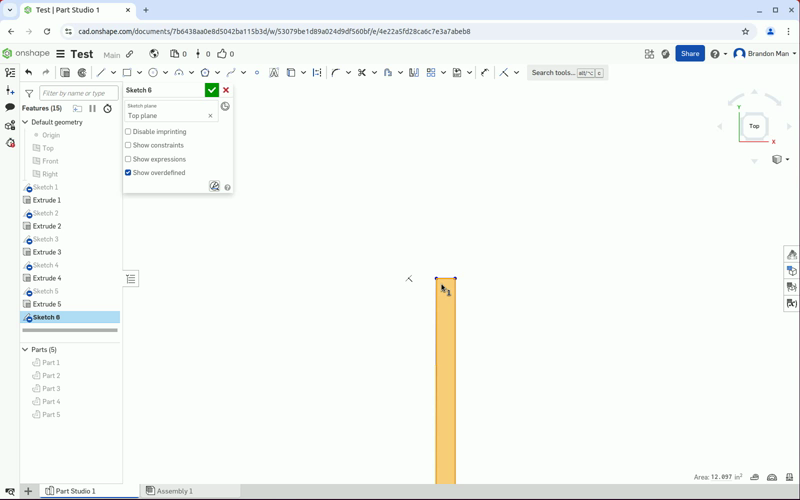
scroll(-6)
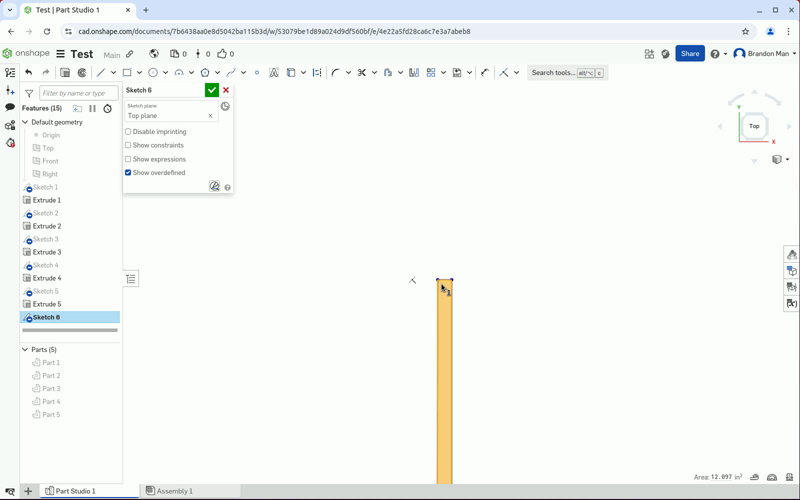
scroll(-6)
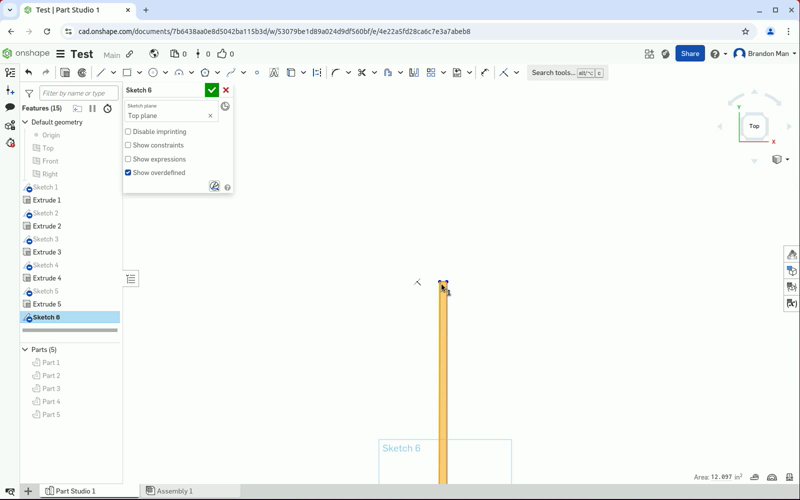
scroll(-6)
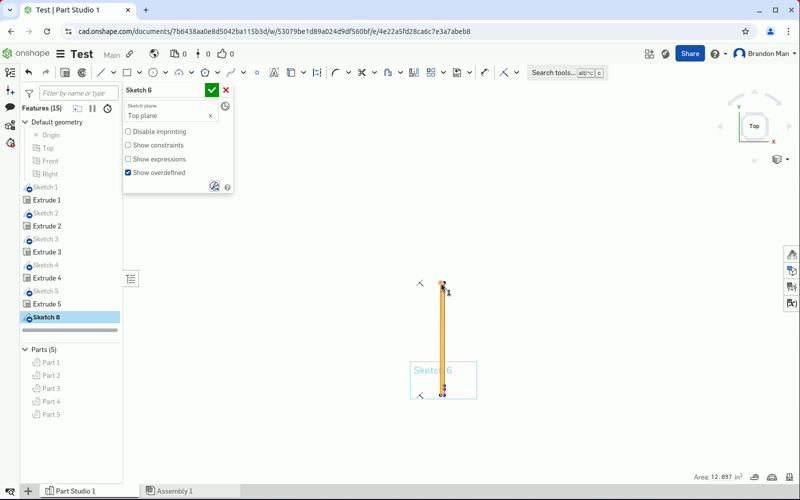
mouse_move(73, 352)
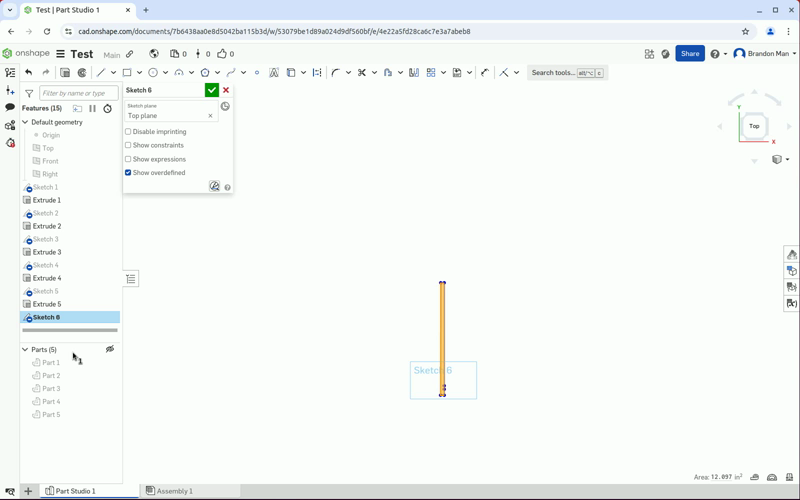
key(shift+y)
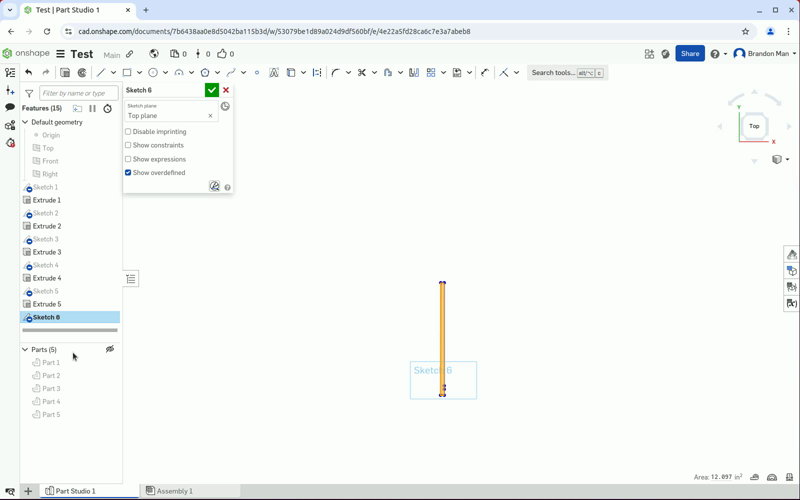
key(shift+e)
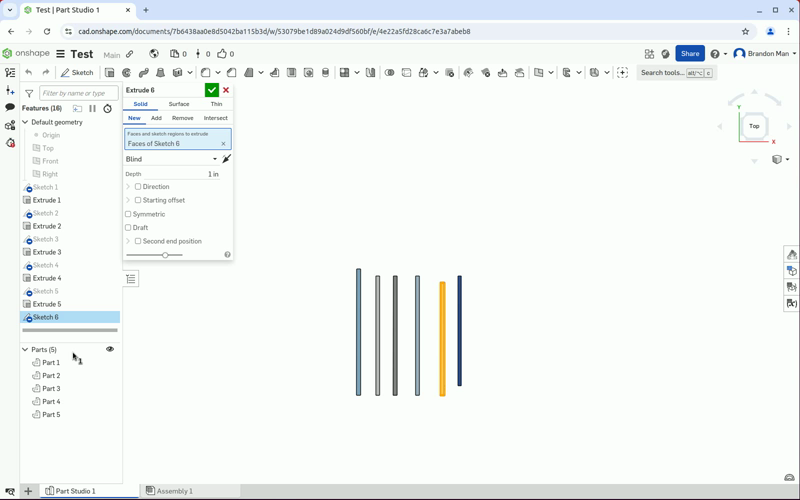
mouse_move(143, 106)
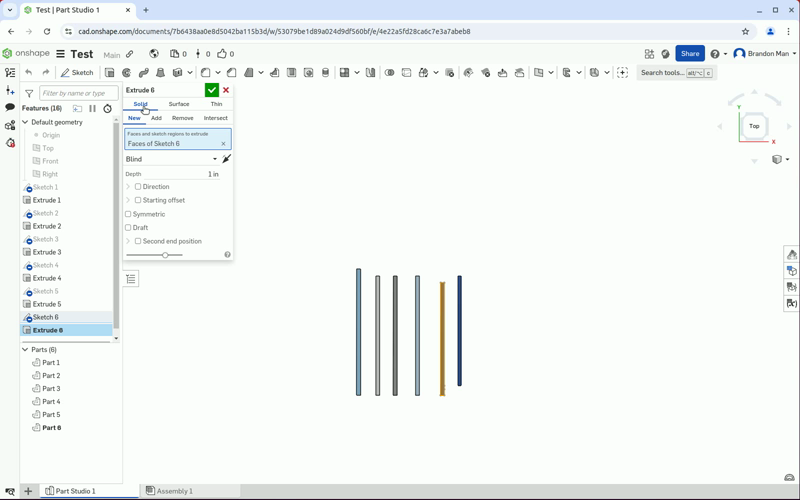
click(143, 106)
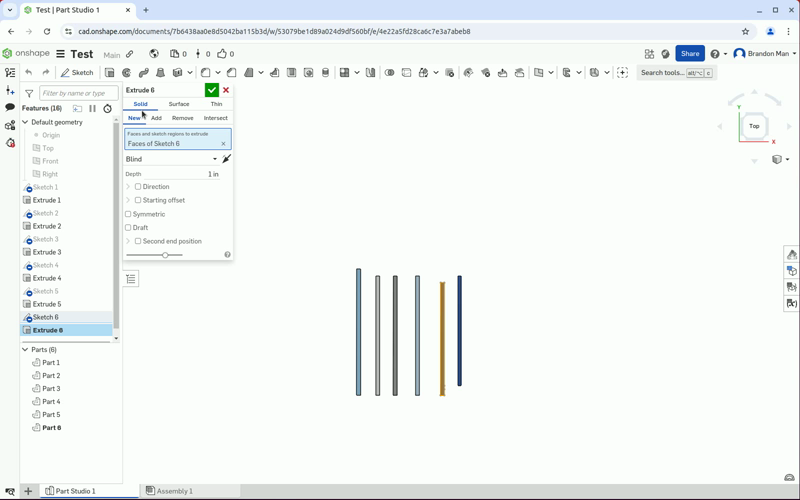
mouse_move(137, 120)
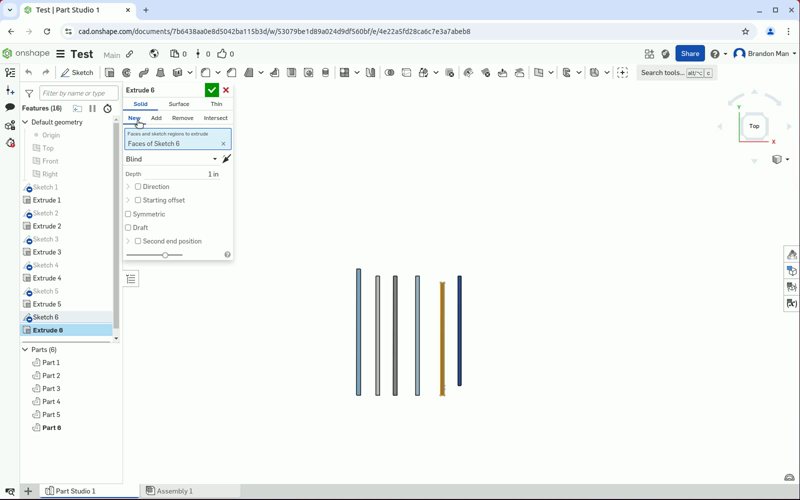
click(137, 120)
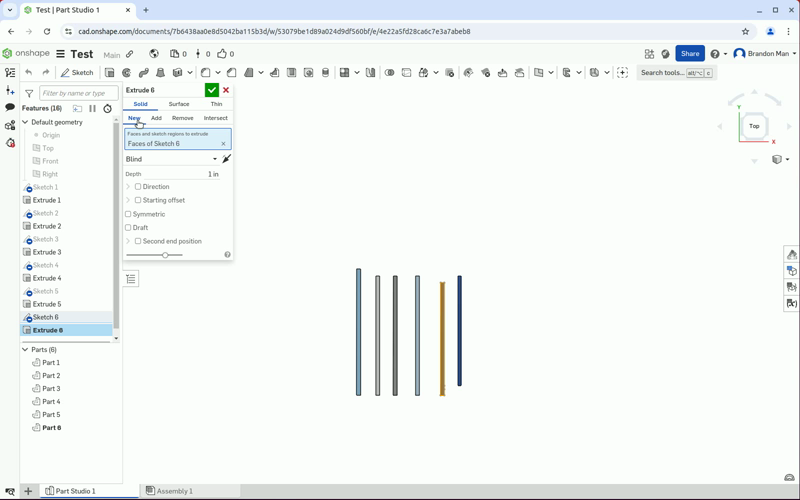
key(tab, 4)
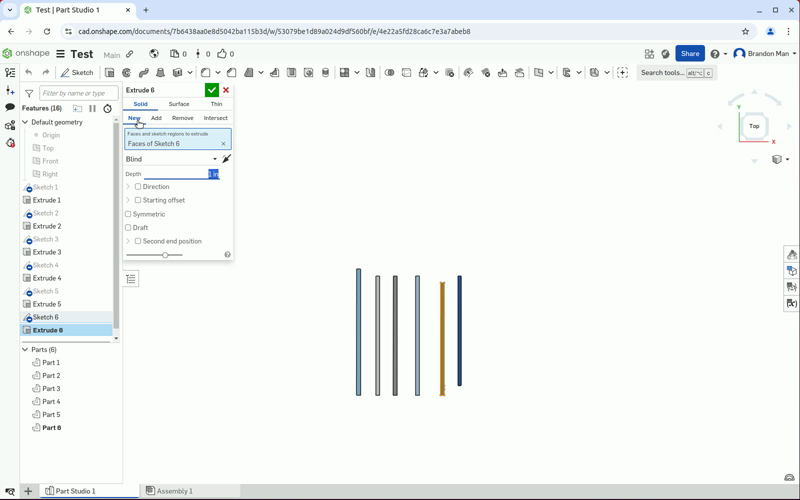
text(0.722)
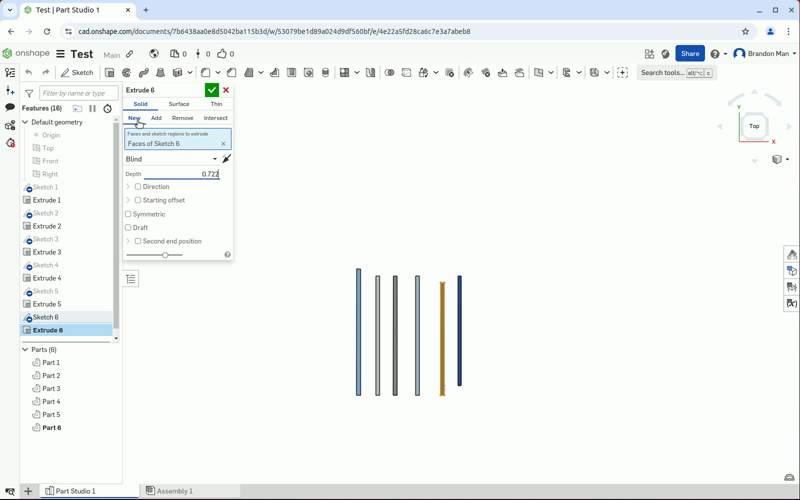
key(enter)
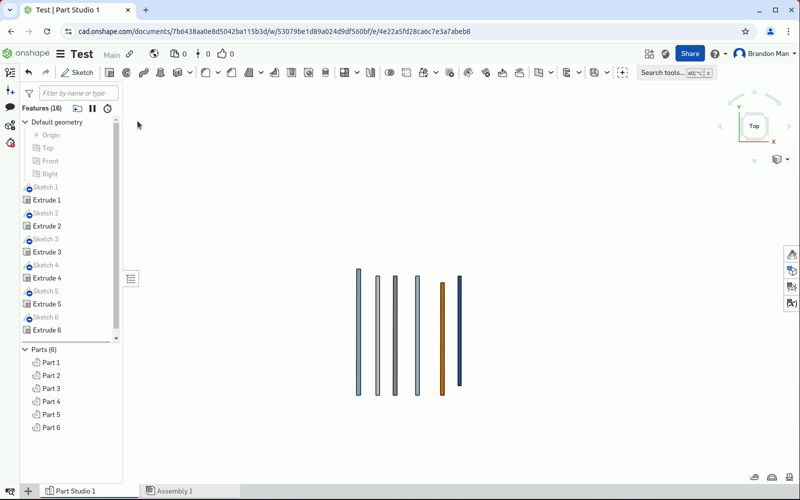
key(shift+h)
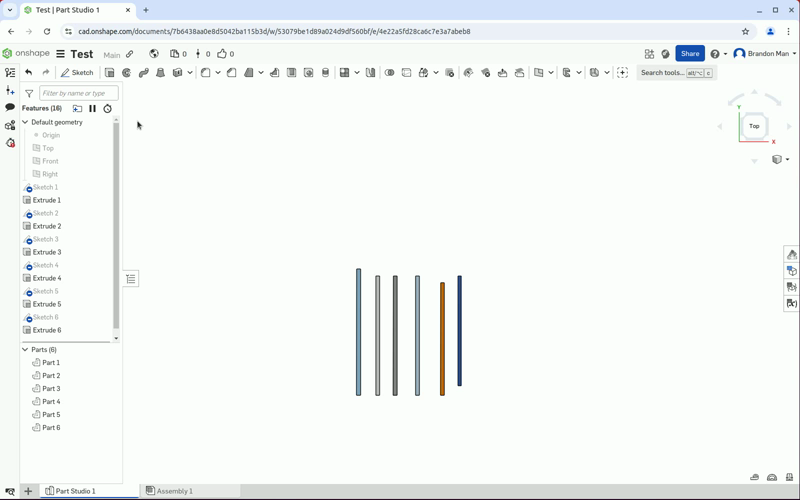
key(shift+h)
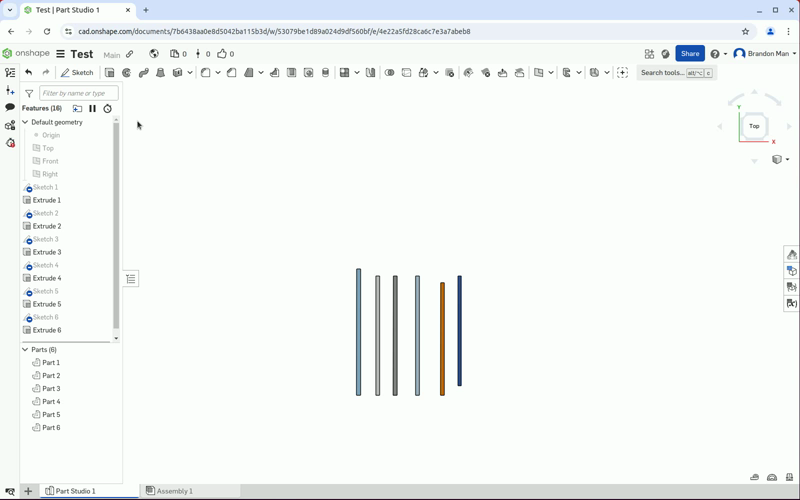
mouse_move(69, 189)
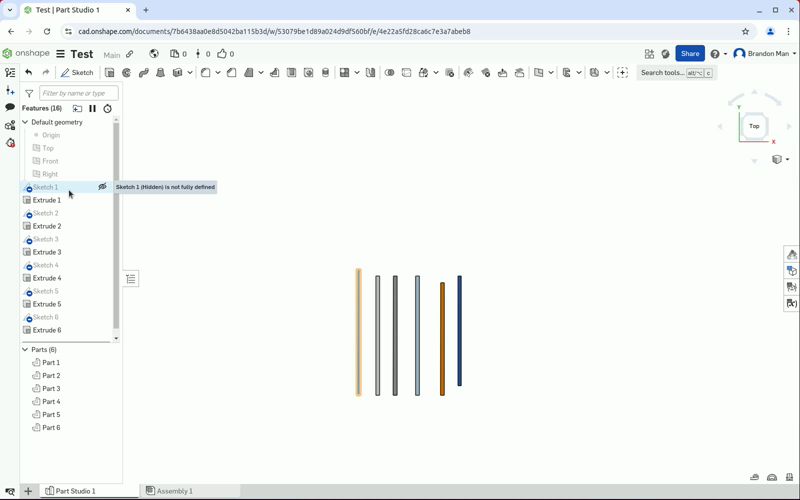
click(69, 189)
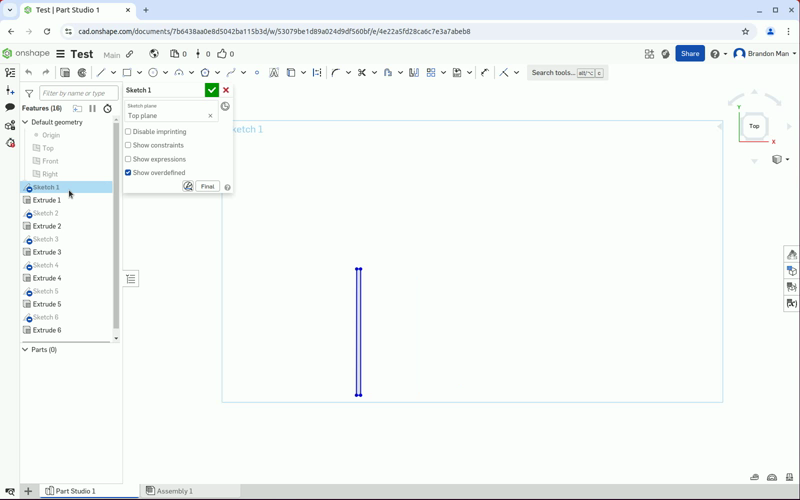
mouse_move(229, 92)
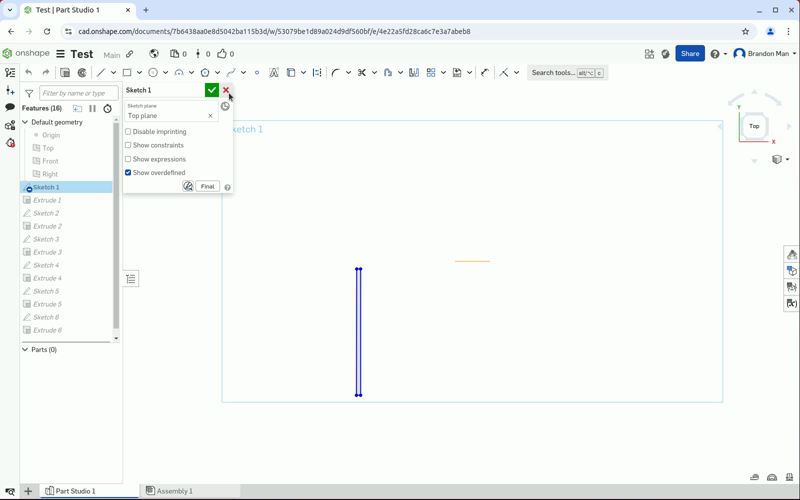
click(229, 92)
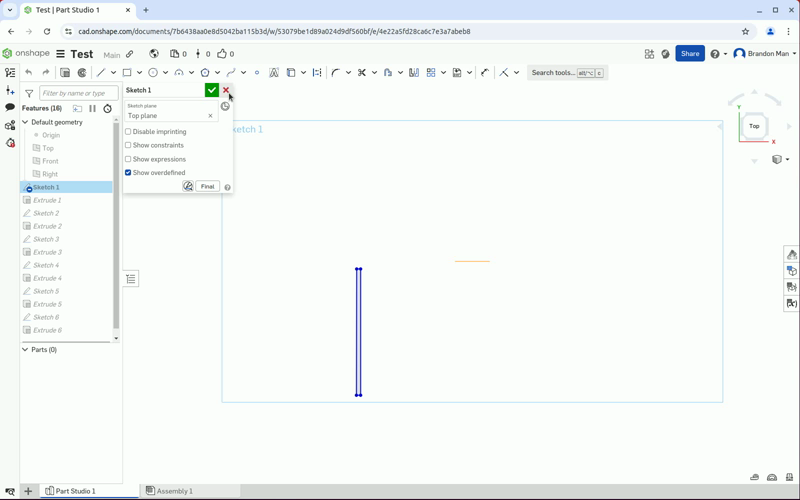
key(shift+s)
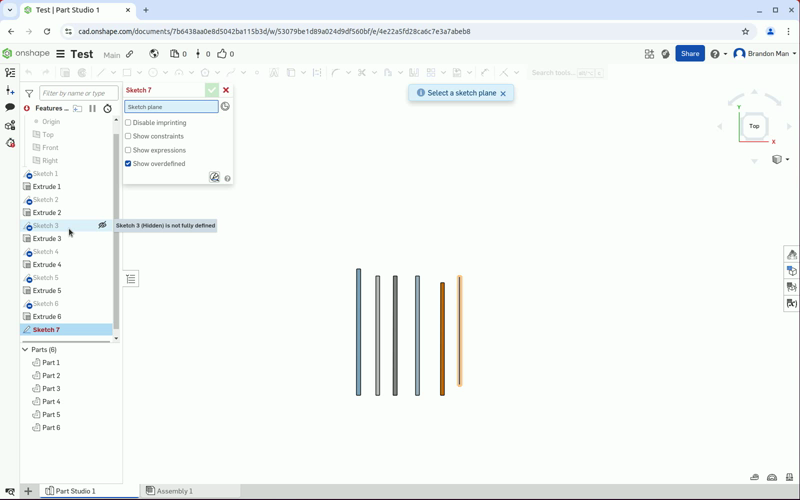
scroll(3)
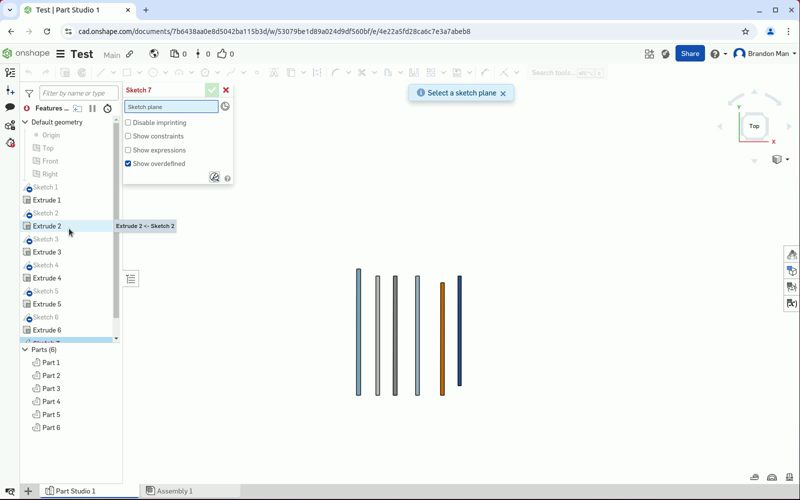
mouse_move(69, 150)
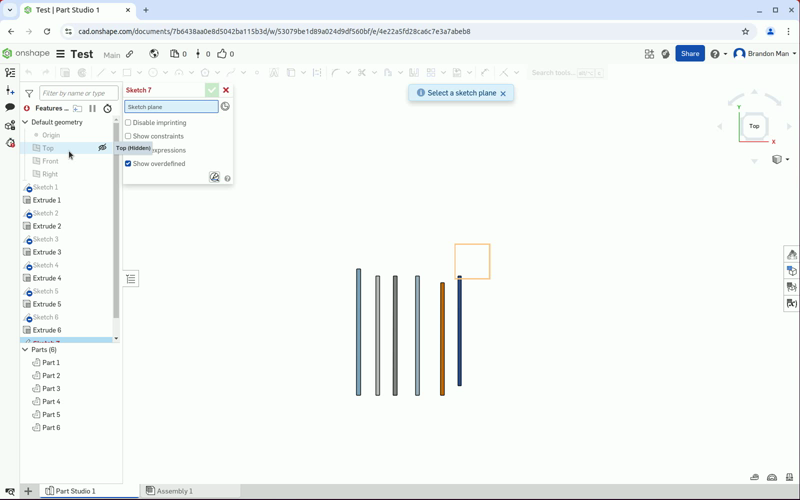
click(69, 150)
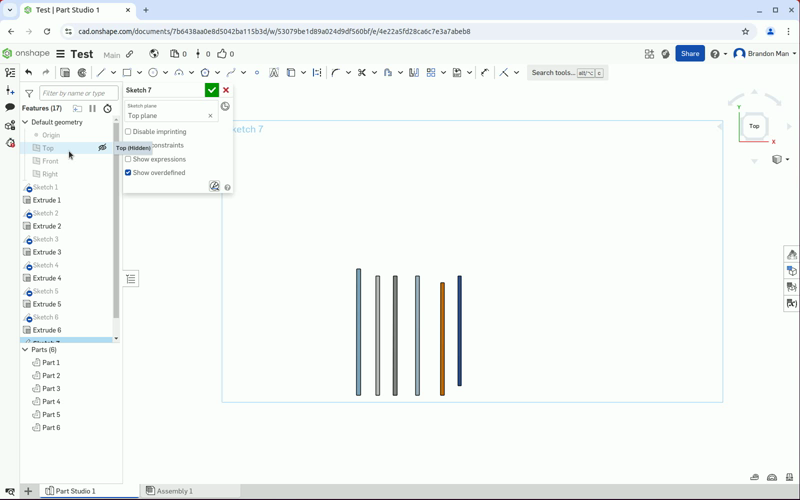
mouse_move(73, 352)
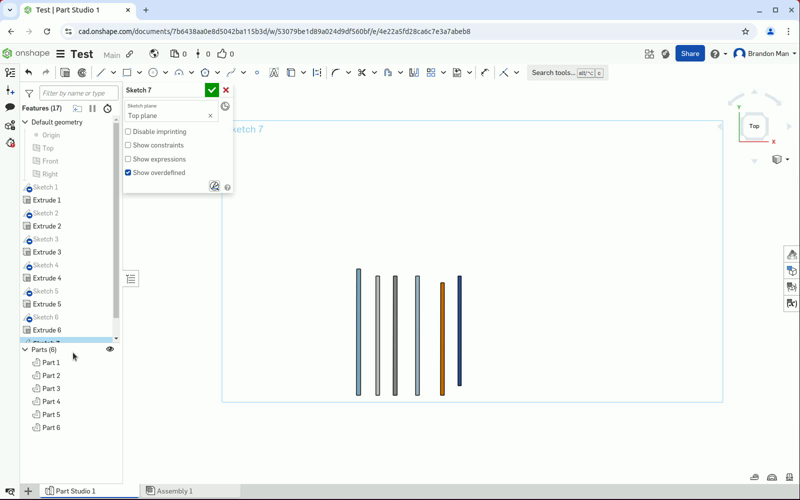
key(y)
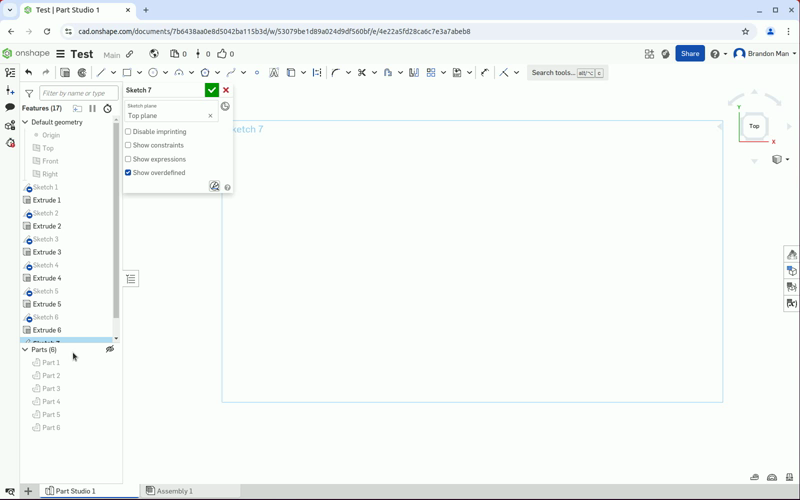
key(l)
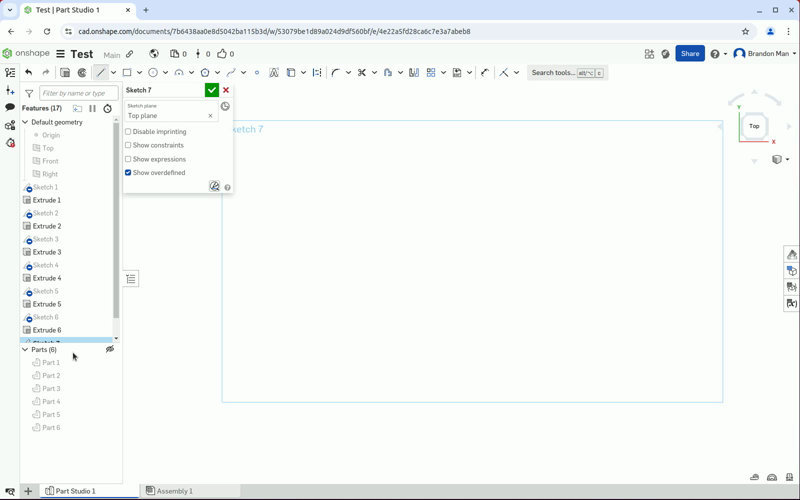
key_down(shift)
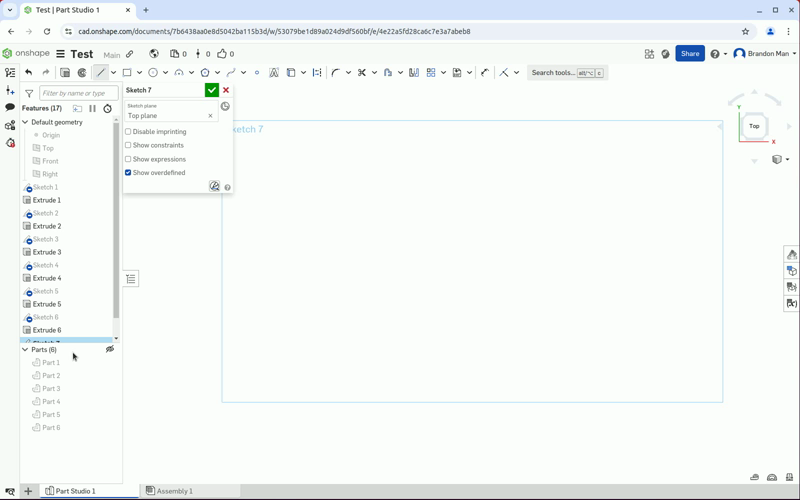
mouse_move(444, 389)
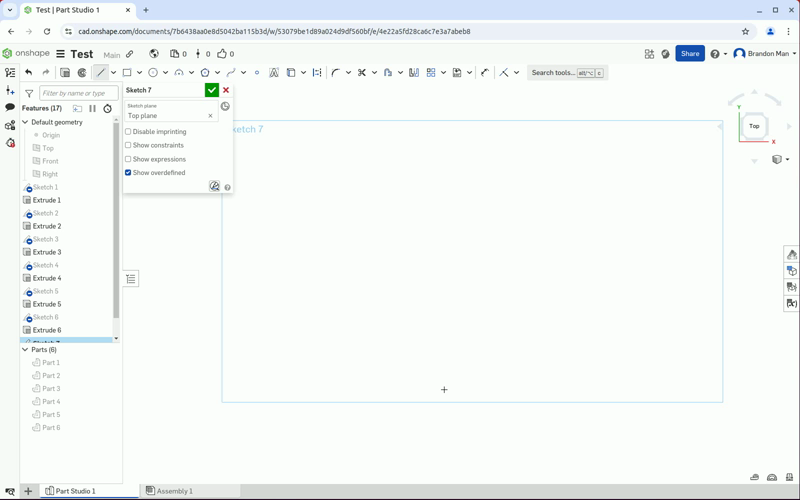
click(444, 389)
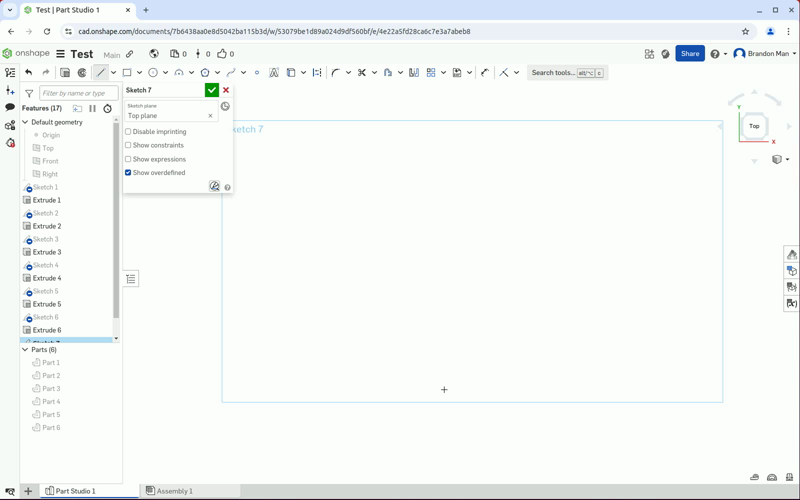
key_up(shift)
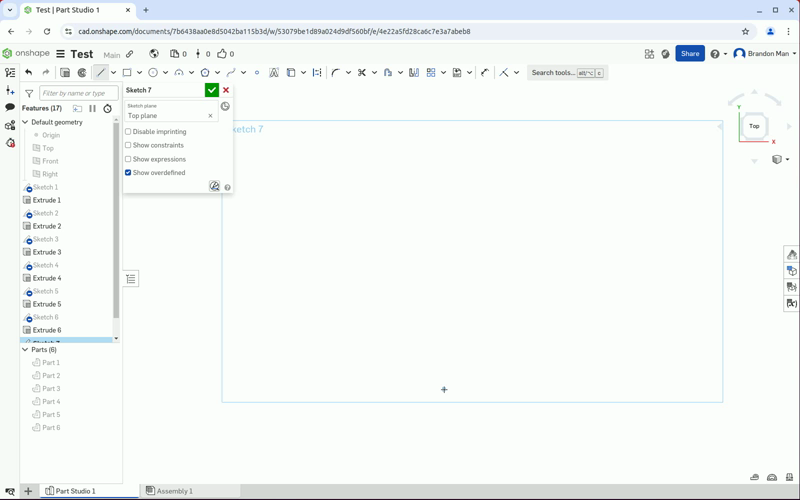
key_down(shift)
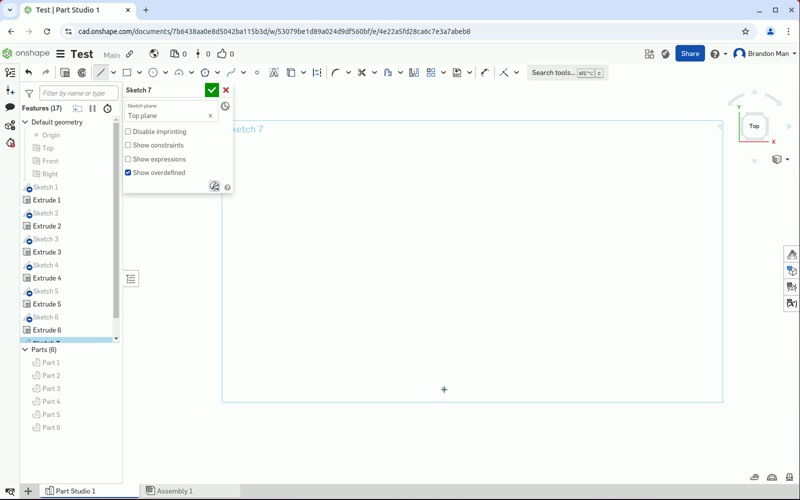
mouse_move(474, 389)
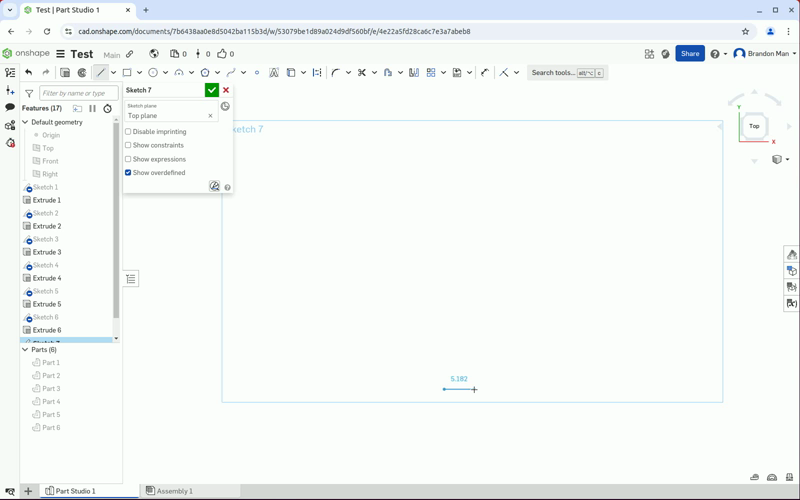
mouse_move(473, 389)
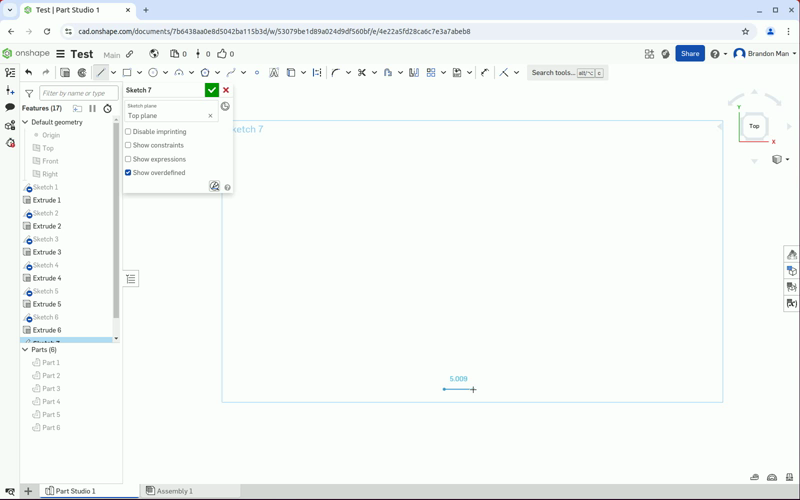
click(473, 389)
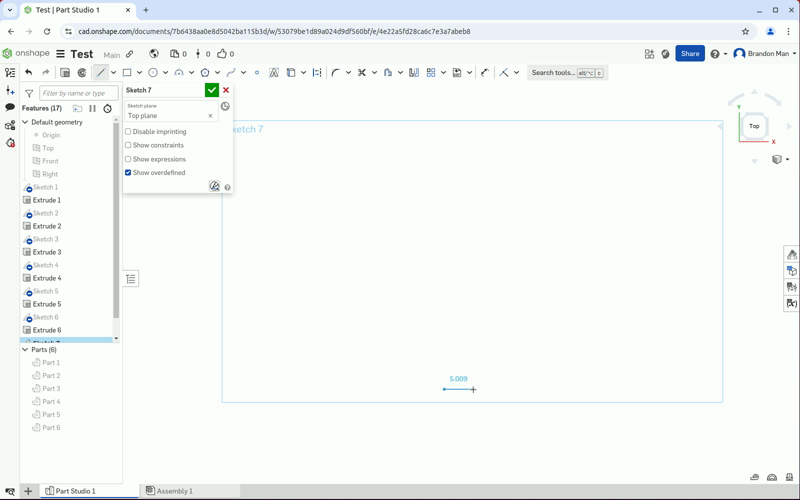
key_up(shift)
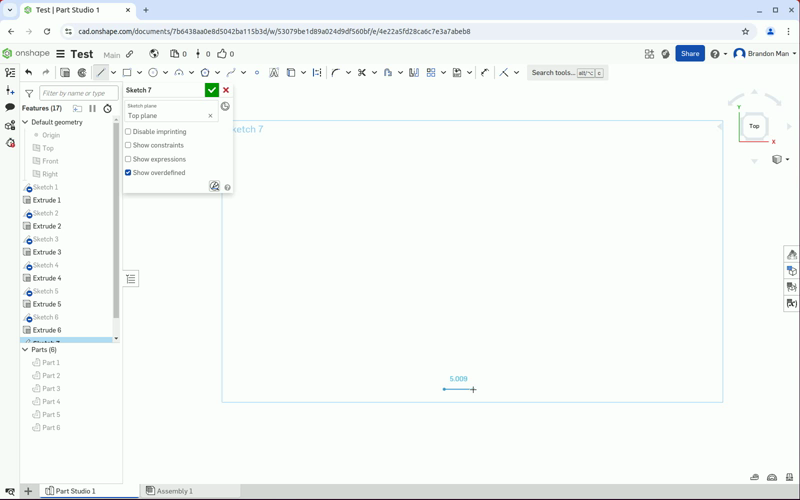
key_down(shift)
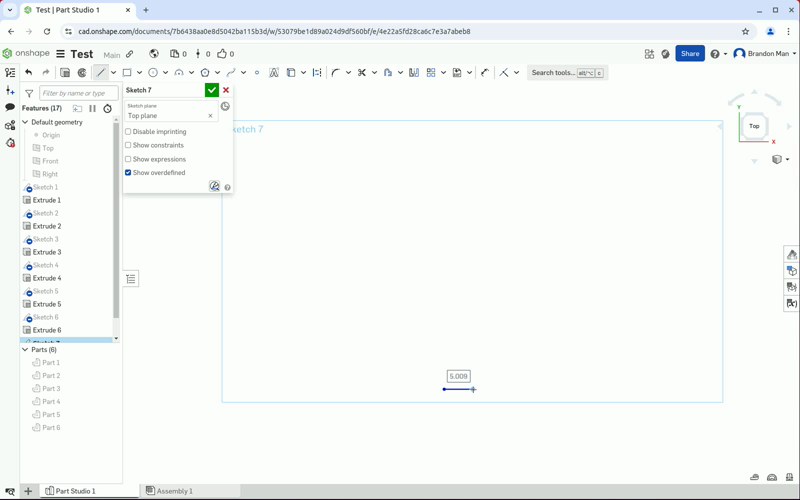
mouse_move(503, 389)
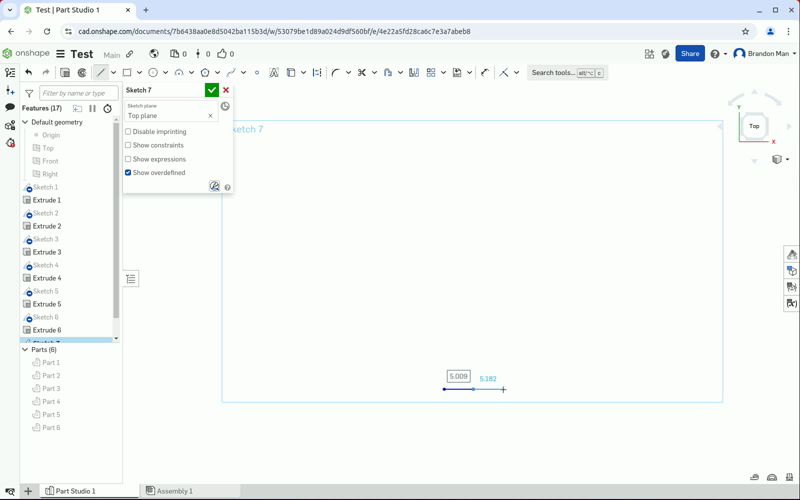
mouse_move(473, 385)
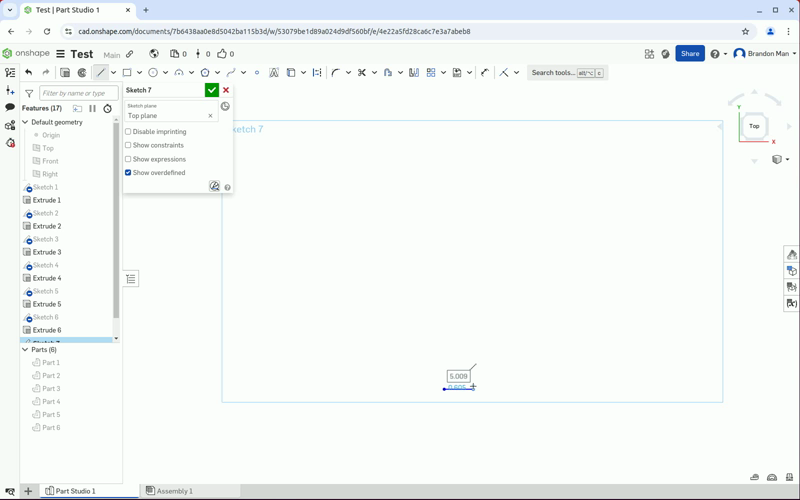
scroll(6)
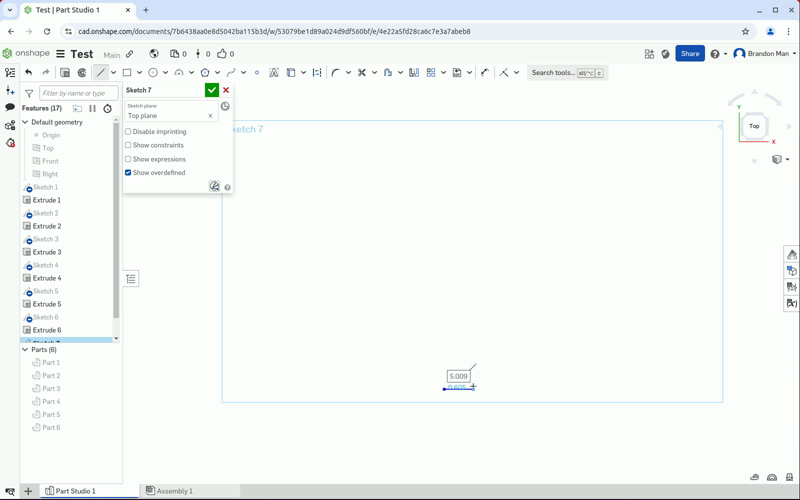
scroll(6)
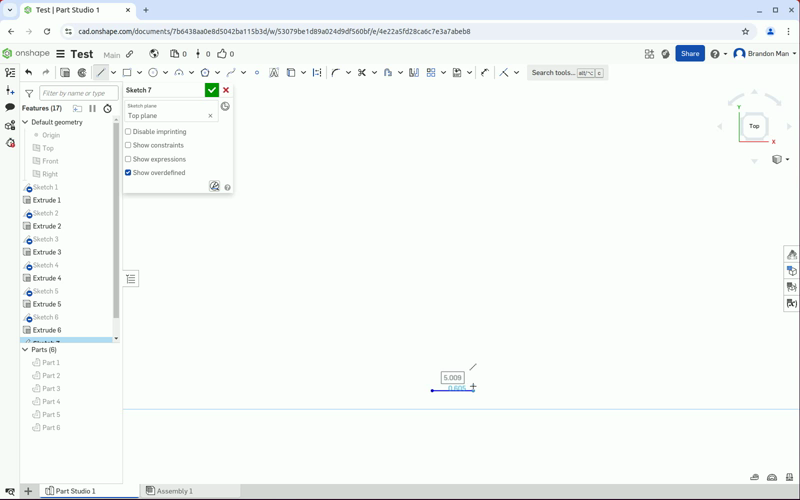
scroll(6)
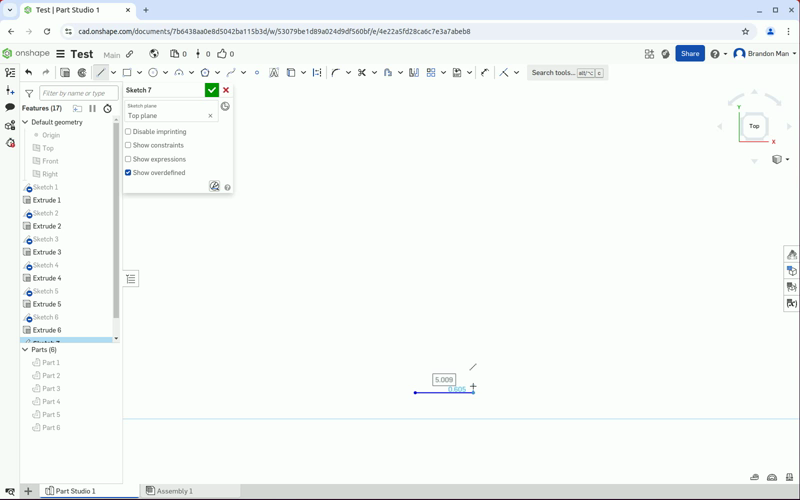
scroll(6)
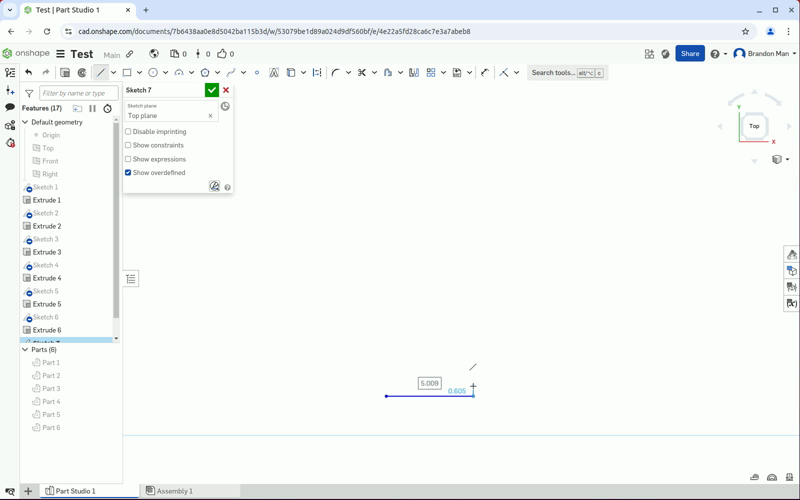
scroll(6)
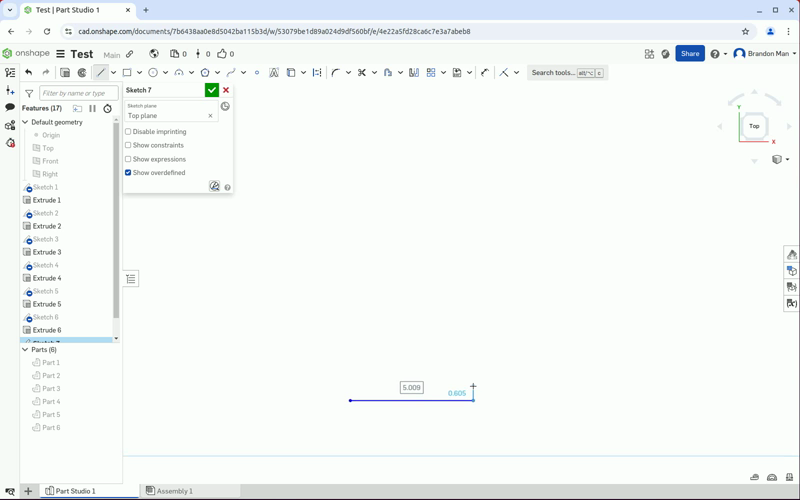
scroll(6)
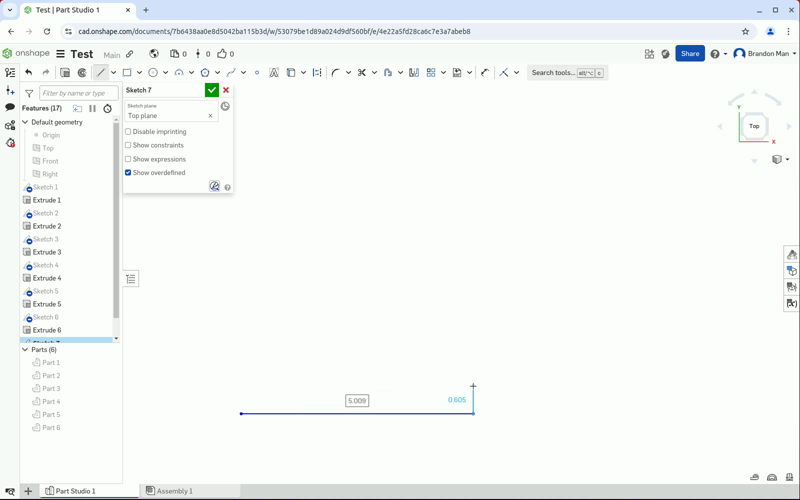
scroll(6)
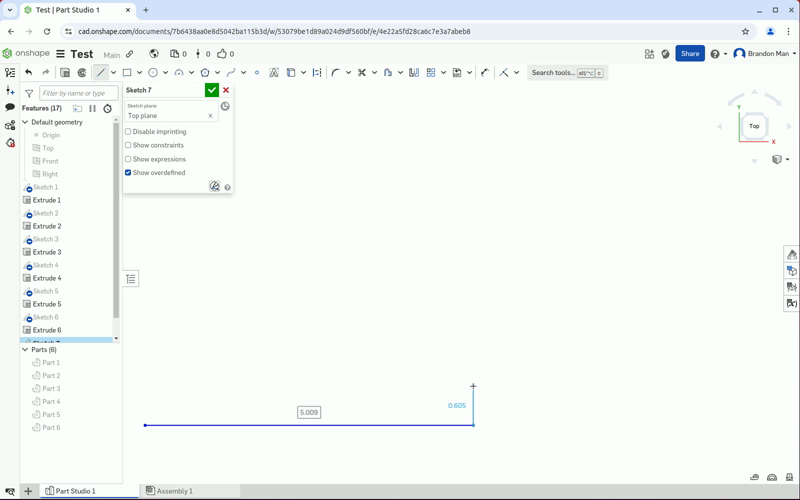
click(473, 385)
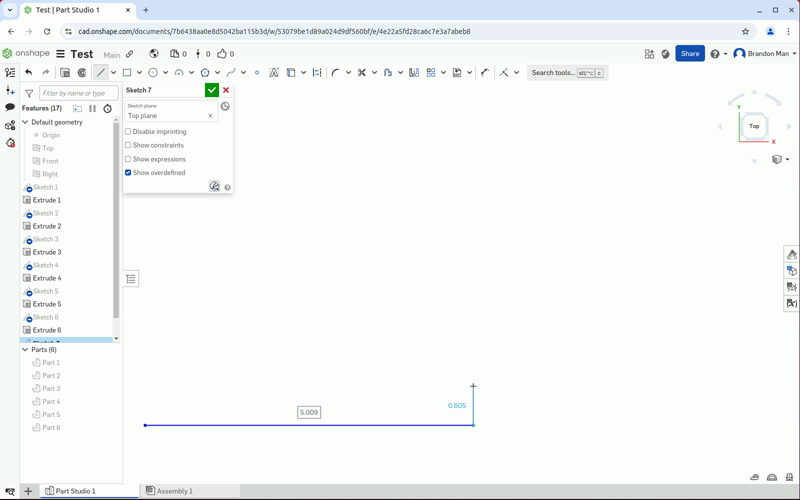
scroll(-6)
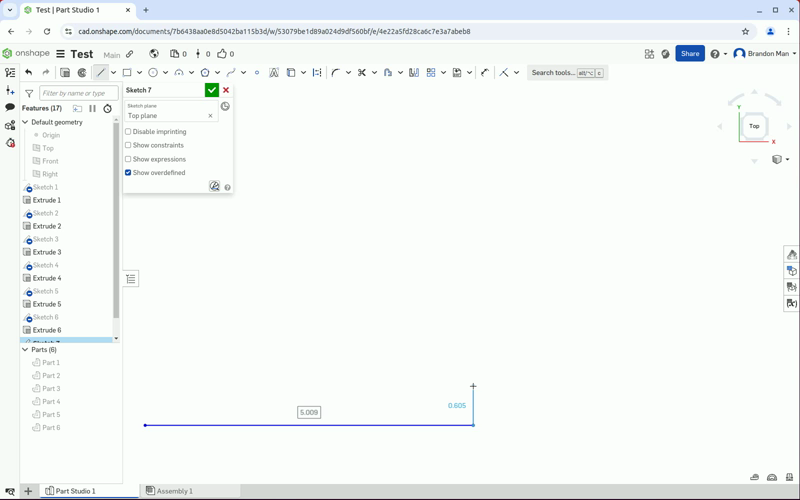
scroll(-6)
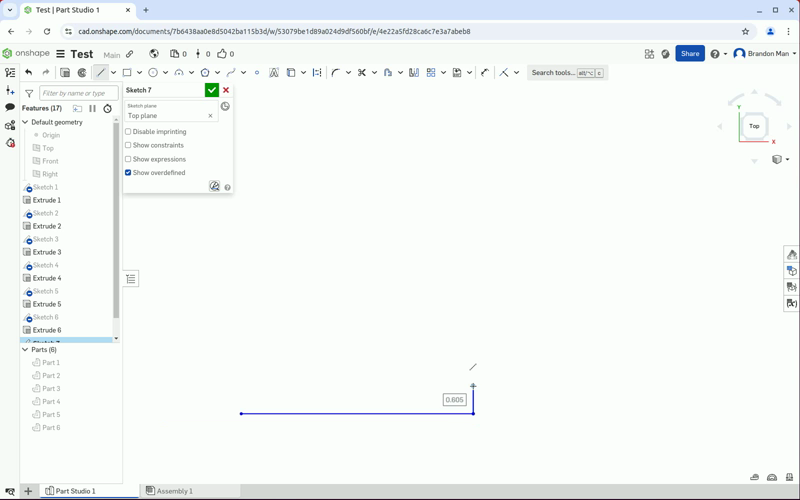
scroll(-6)
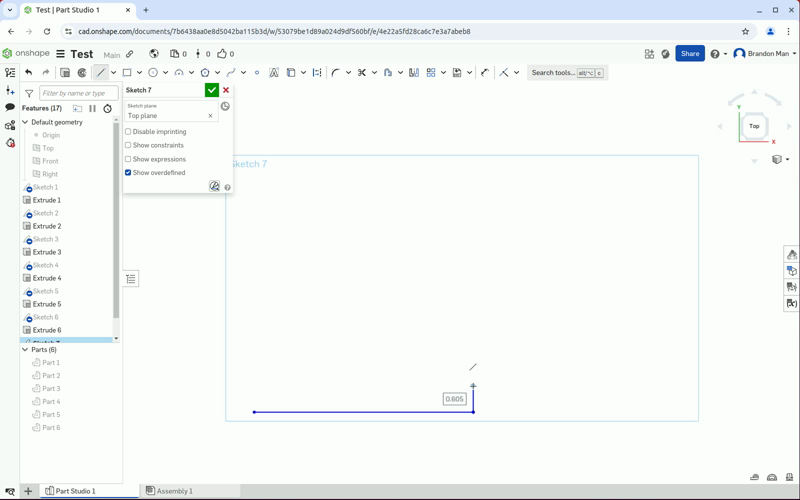
scroll(-6)
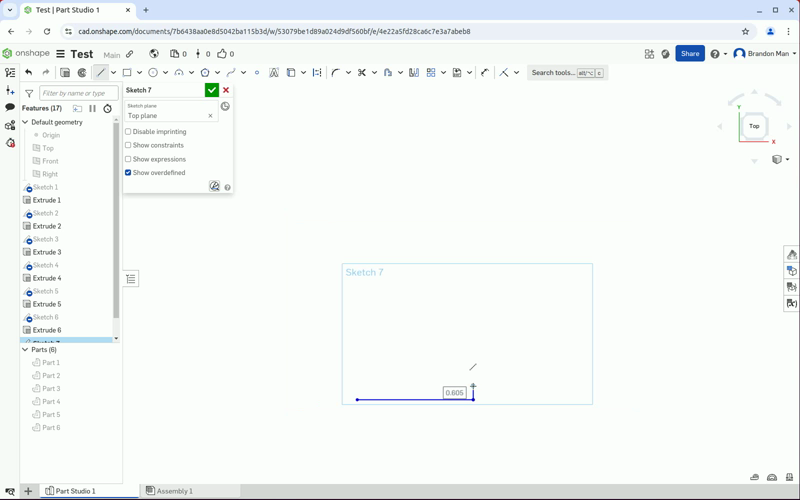
scroll(-6)
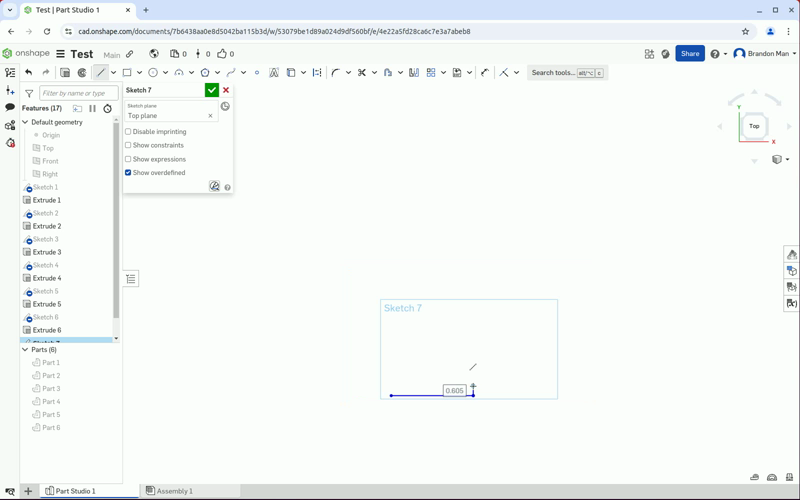
scroll(-6)
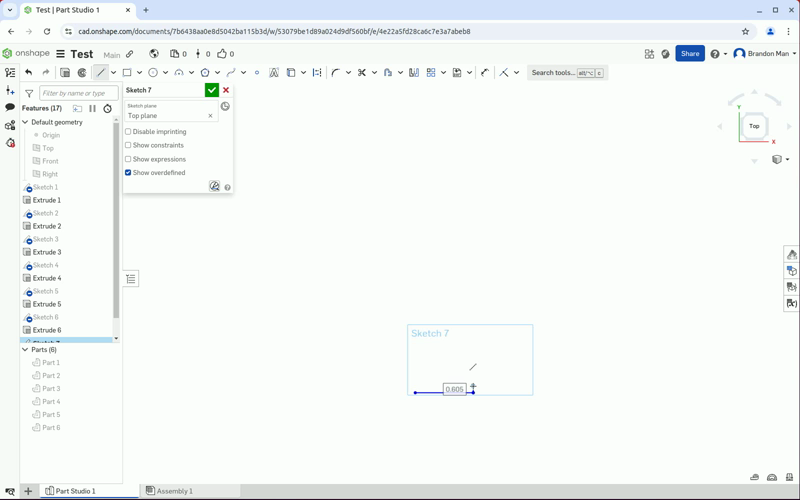
scroll(-6)
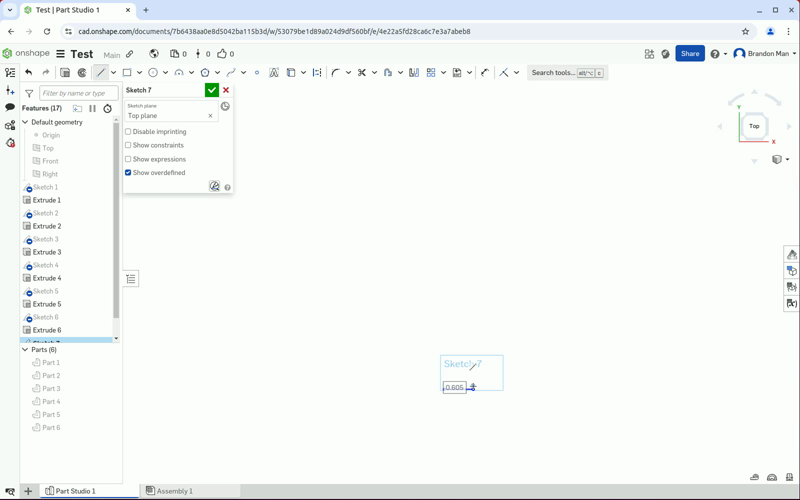
key_up(shift)
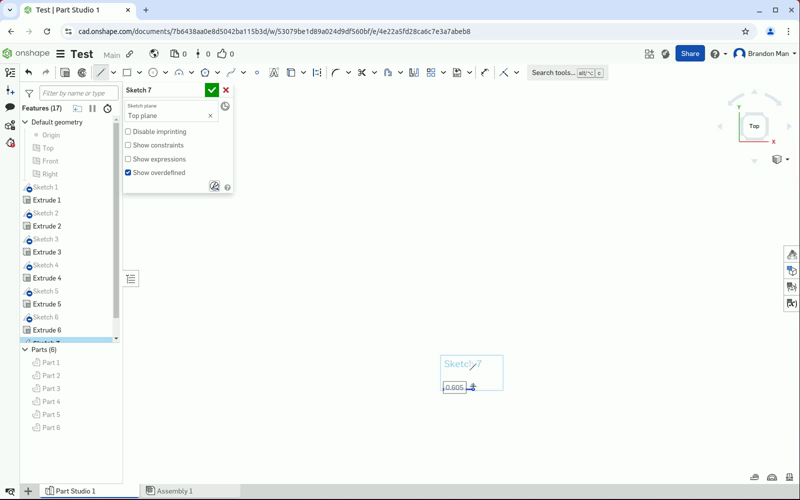
key_down(shift)
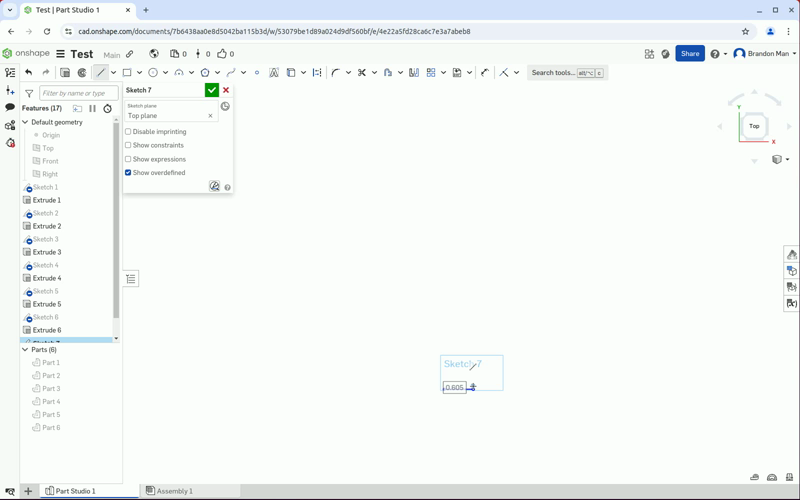
mouse_move(503, 385)
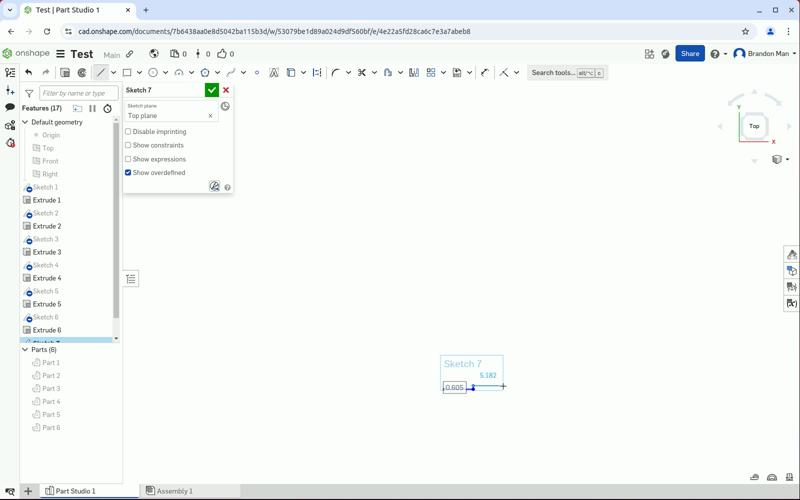
mouse_move(461, 385)
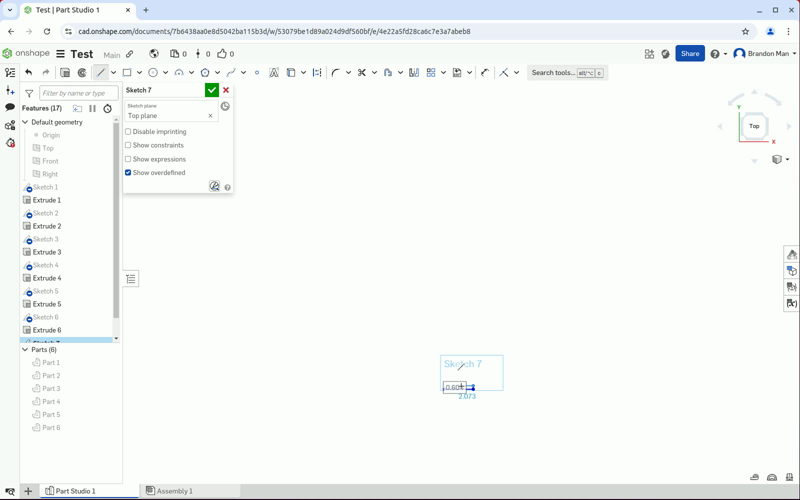
click(461, 385)
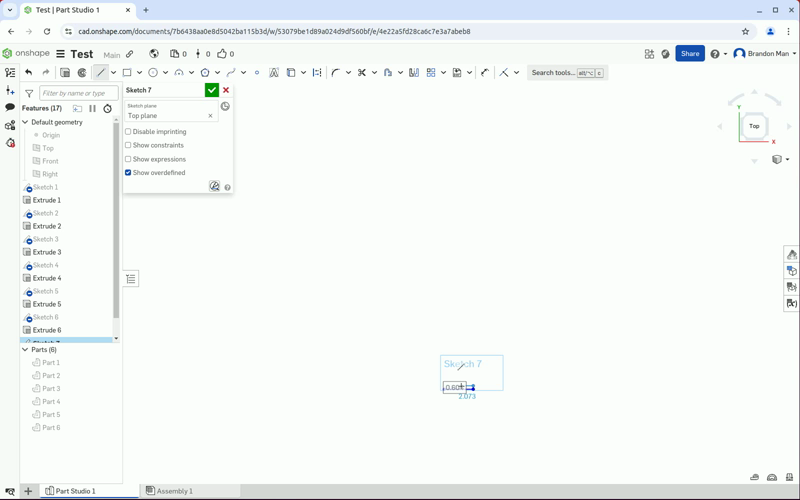
key_up(shift)
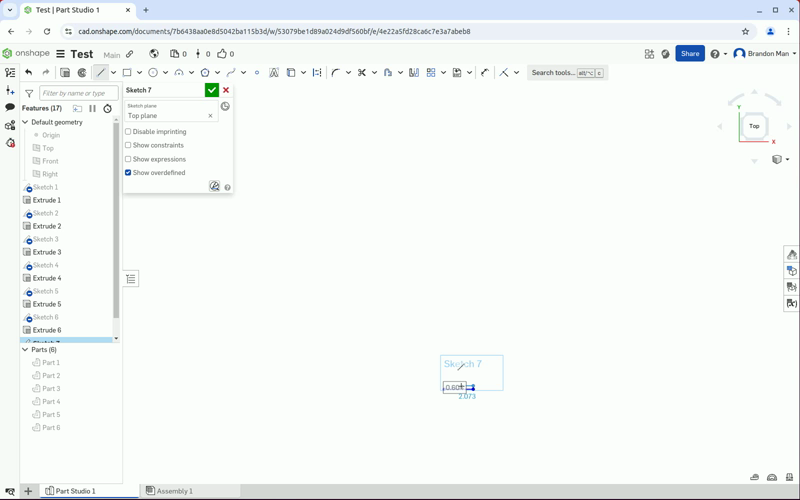
key_down(shift)
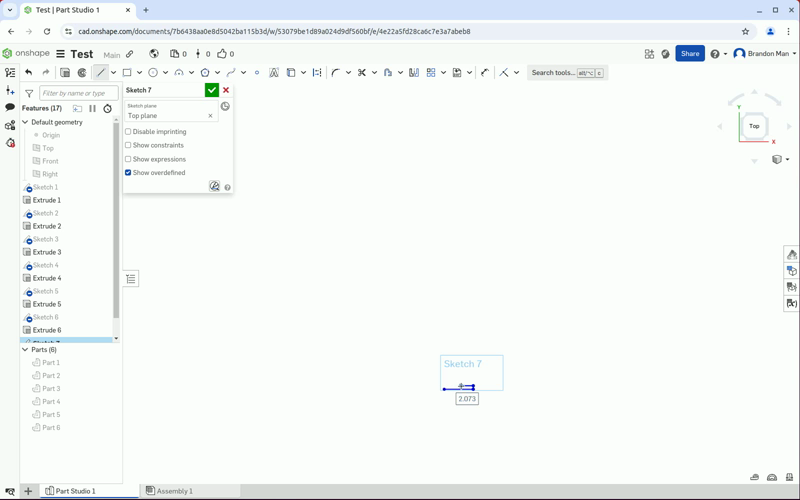
mouse_move(491, 385)
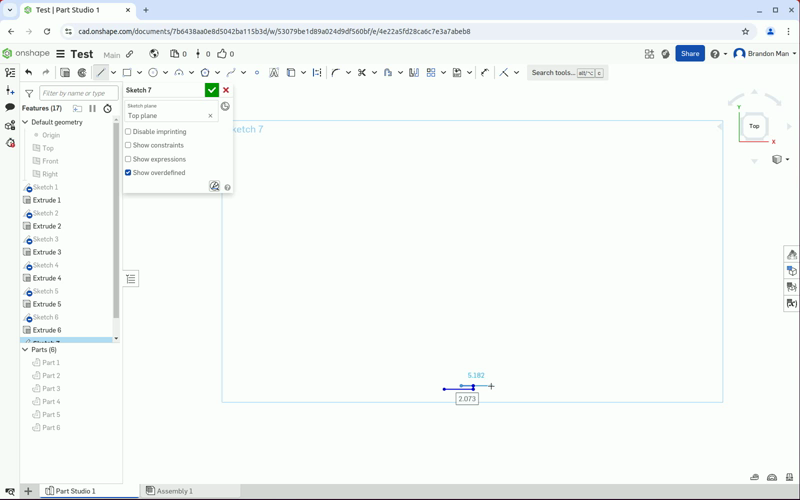
mouse_move(457, 385)
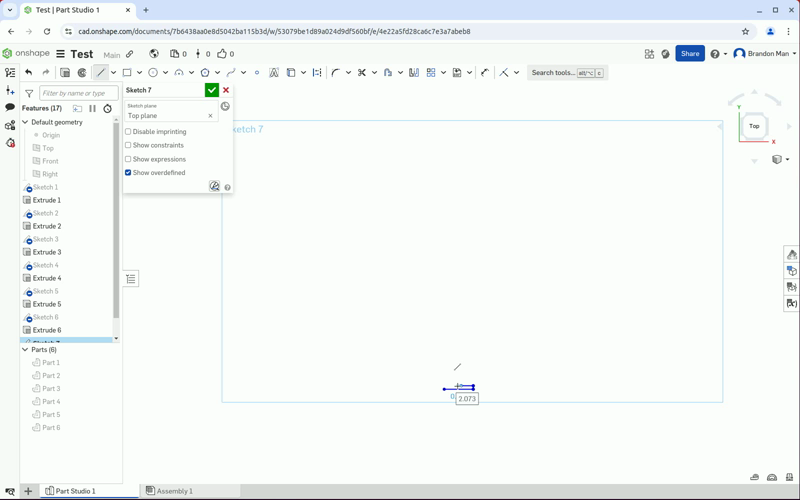
scroll(6)
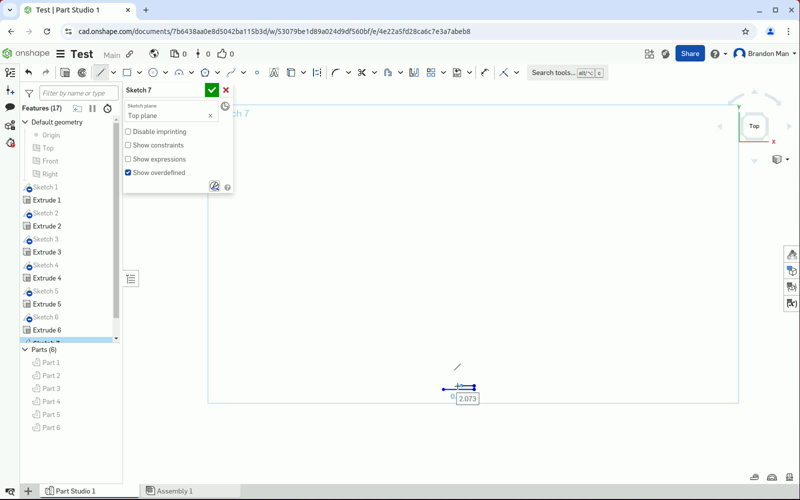
scroll(6)
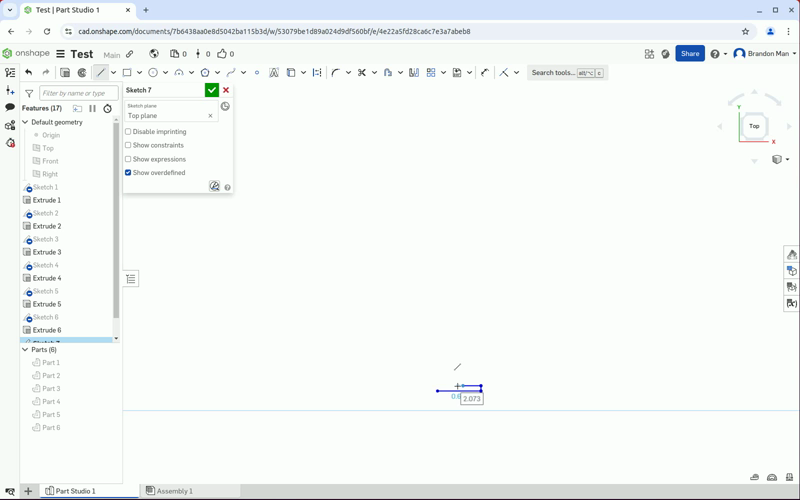
scroll(6)
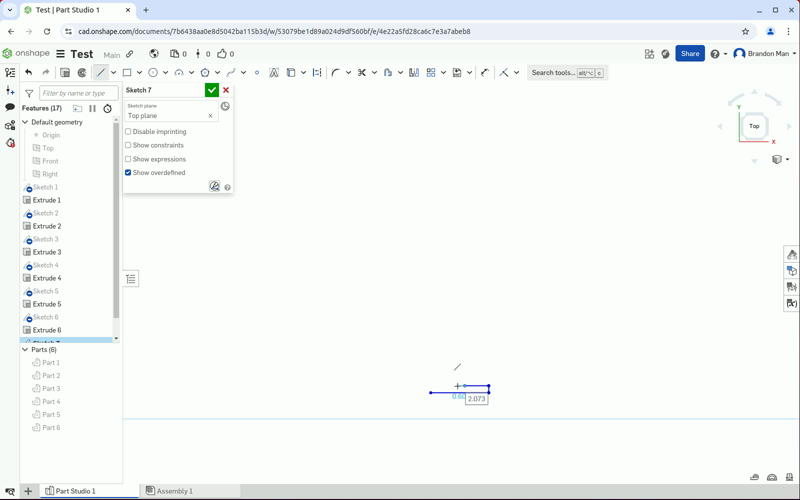
scroll(6)
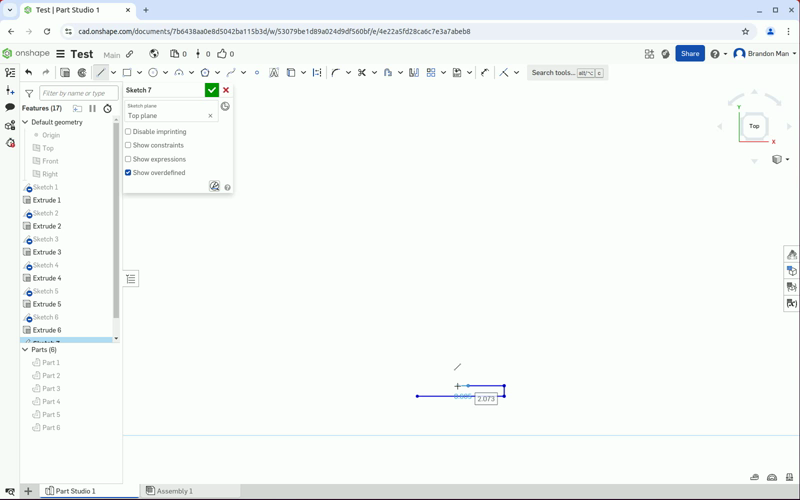
scroll(6)
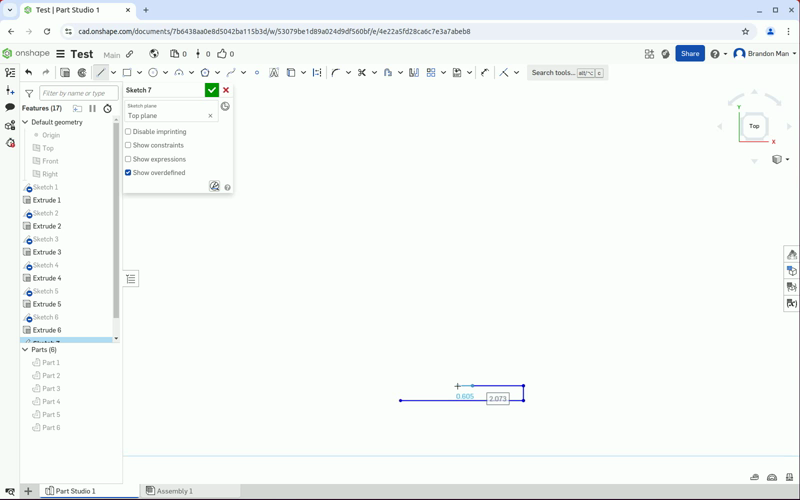
scroll(6)
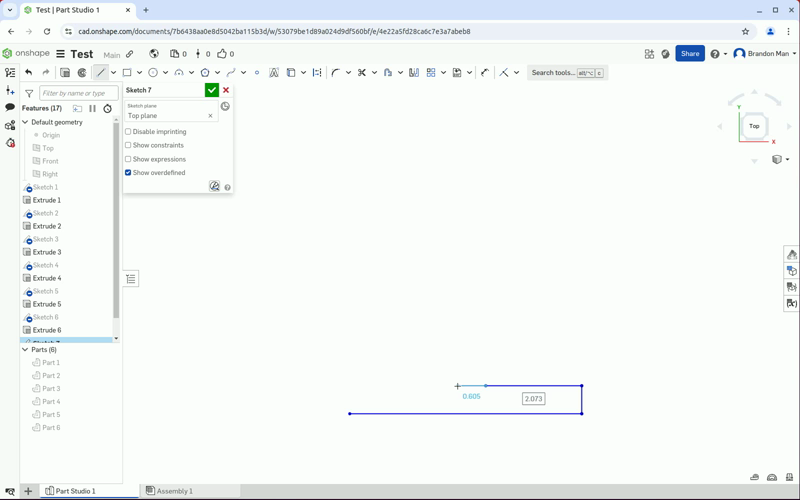
scroll(6)
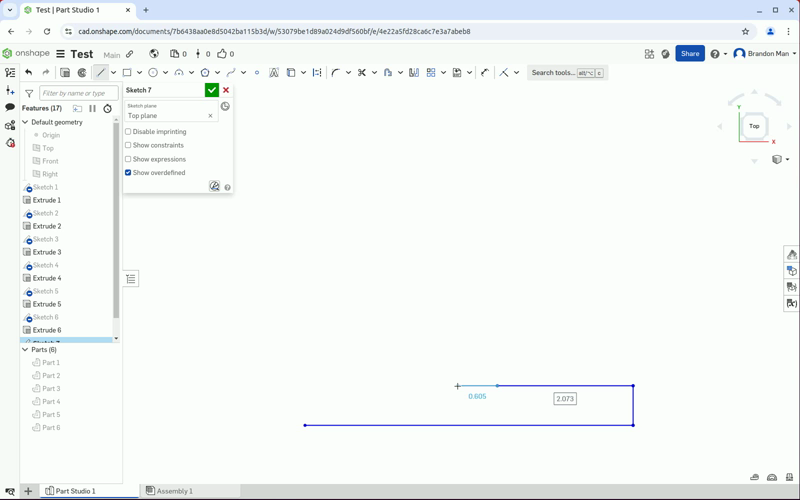
click(457, 385)
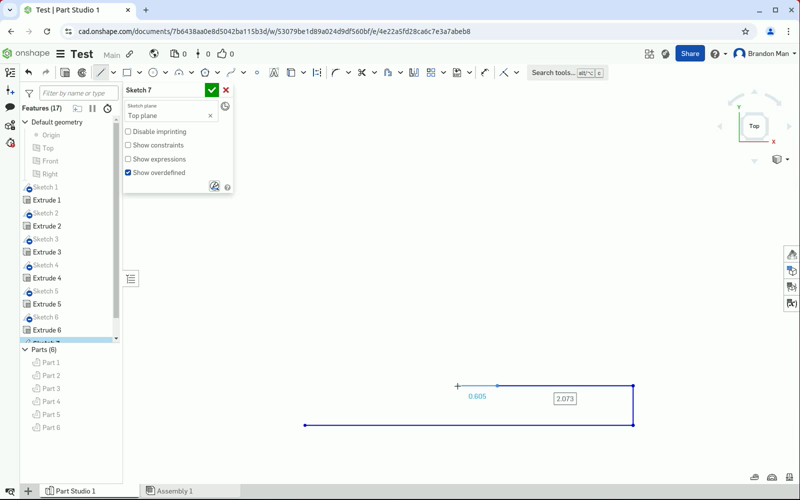
scroll(-6)
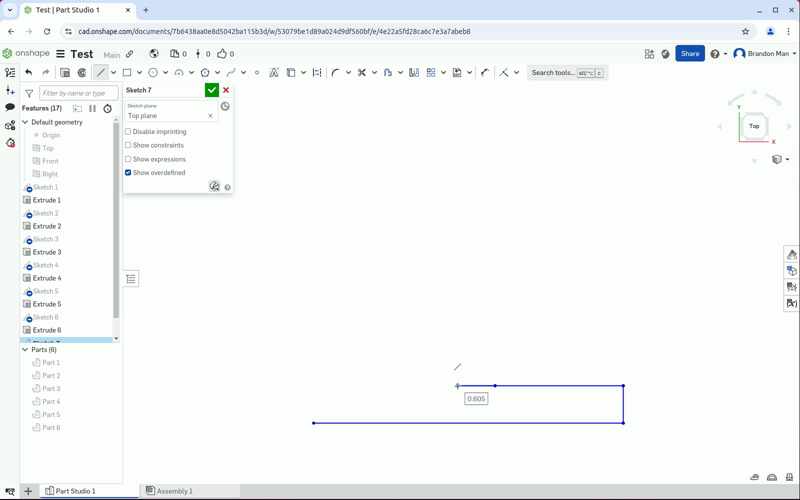
scroll(-6)
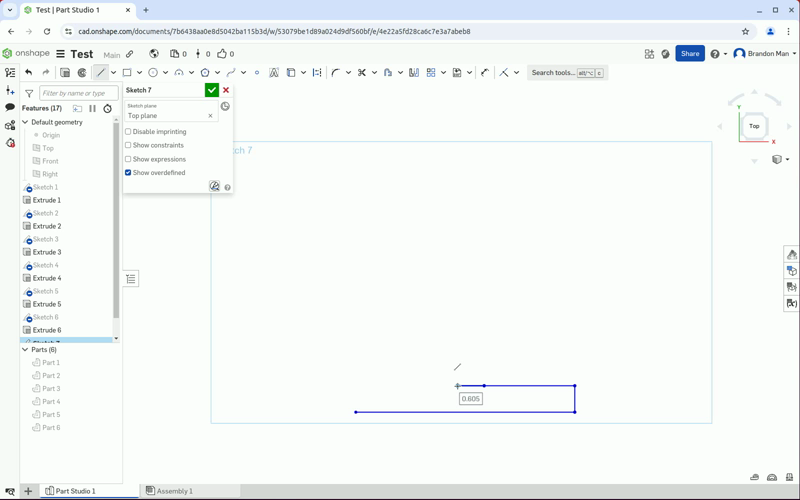
scroll(-6)
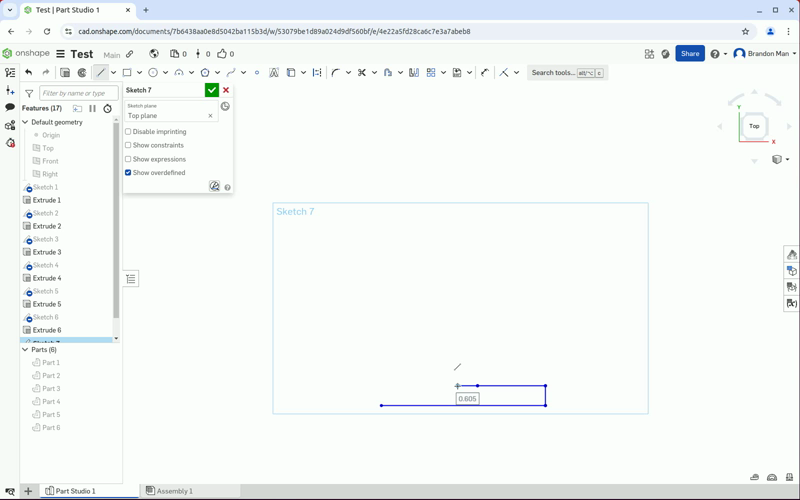
scroll(-6)
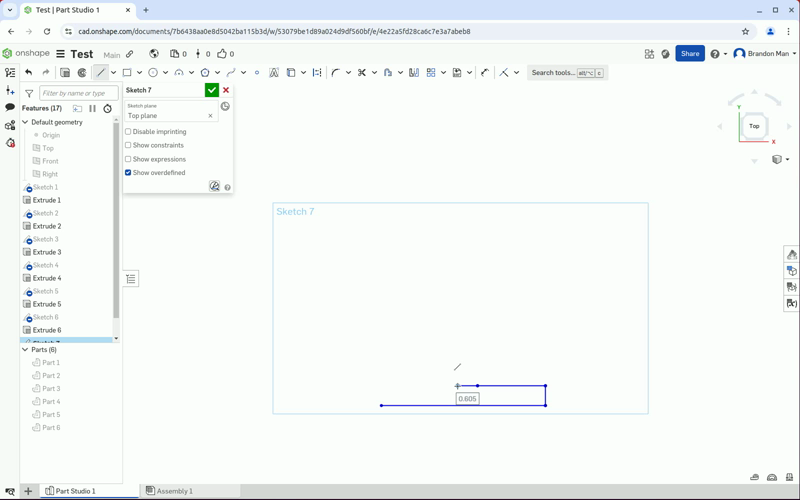
scroll(-6)
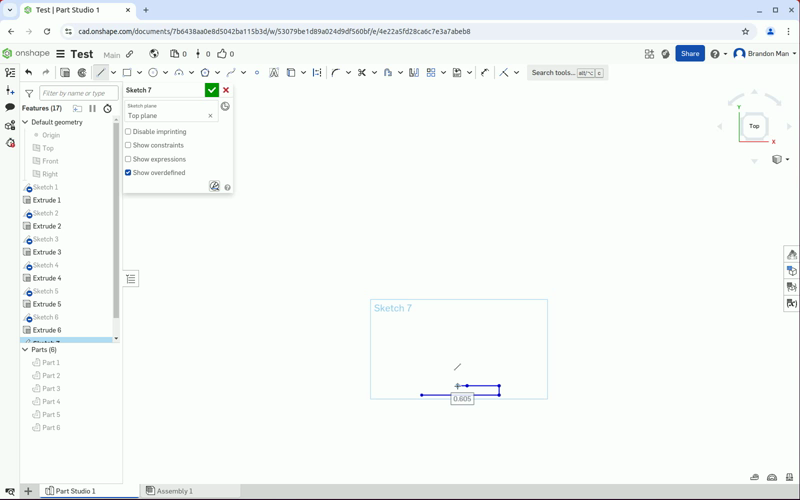
scroll(-6)
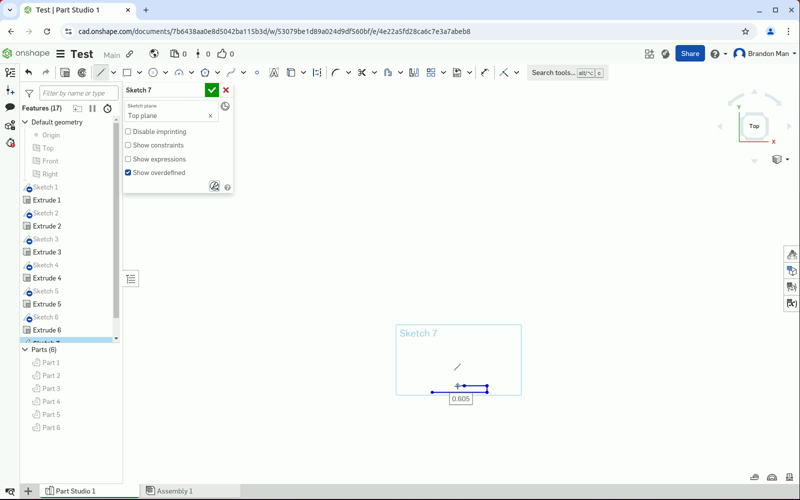
scroll(-6)
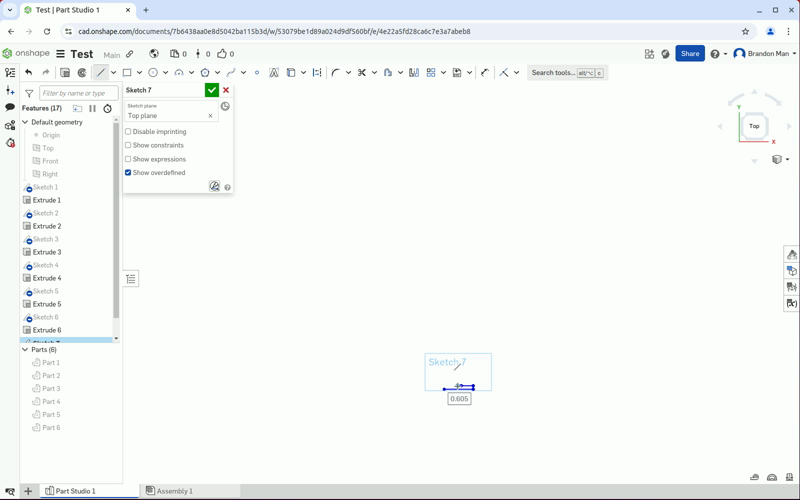
key_up(shift)
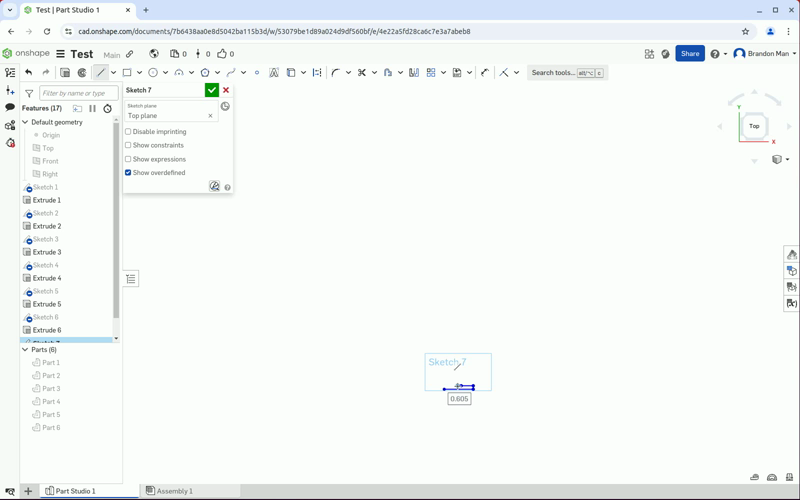
key_down(shift)
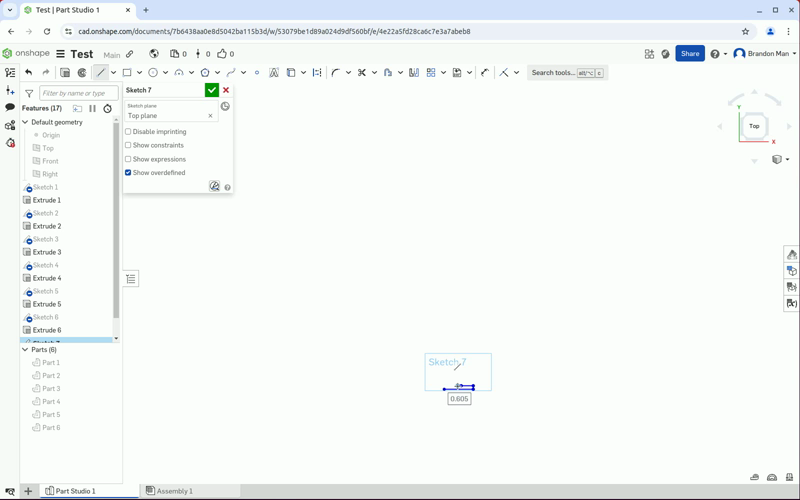
mouse_move(487, 385)
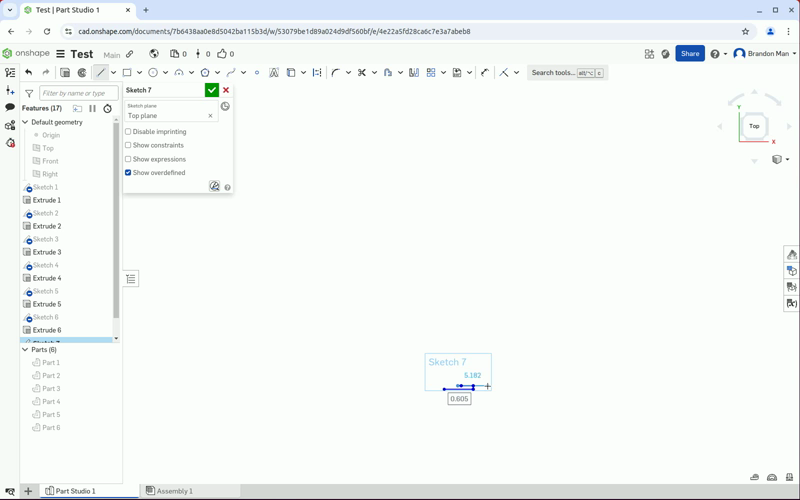
mouse_move(444, 385)
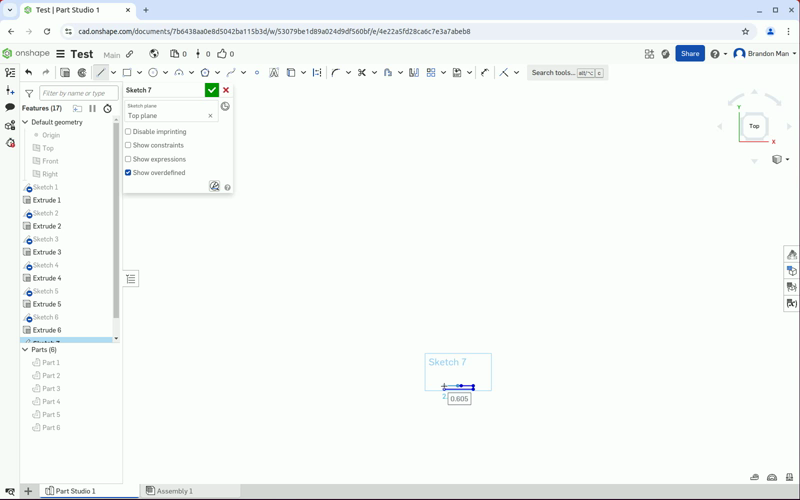
scroll(6)
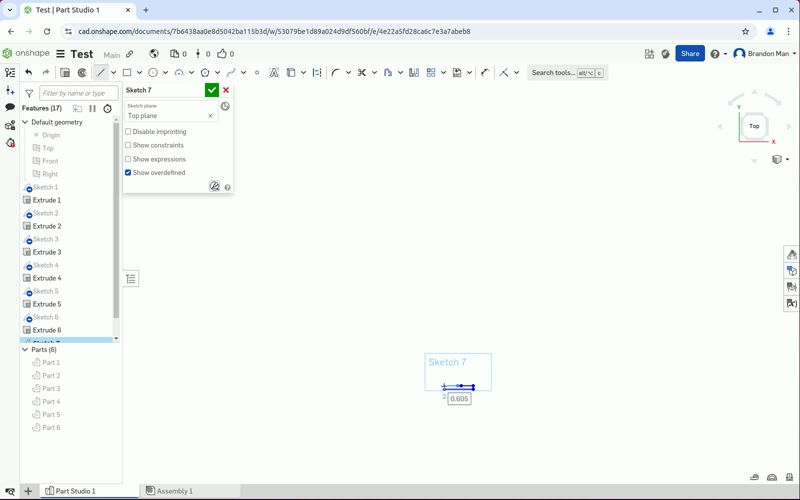
scroll(6)
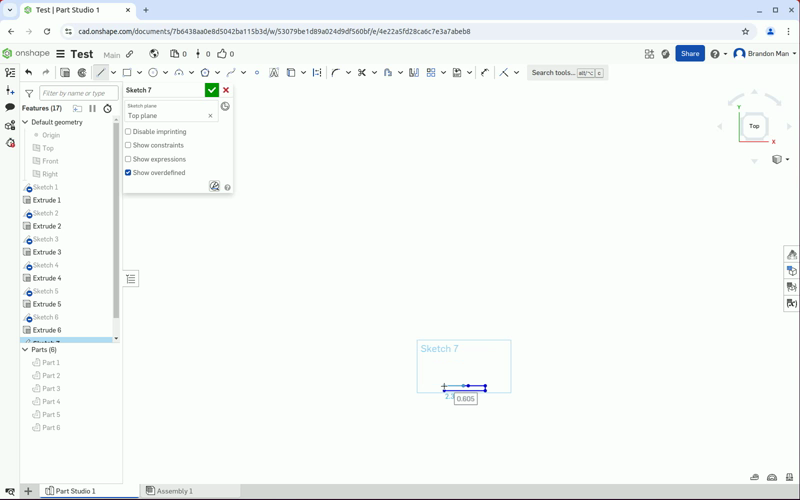
scroll(6)
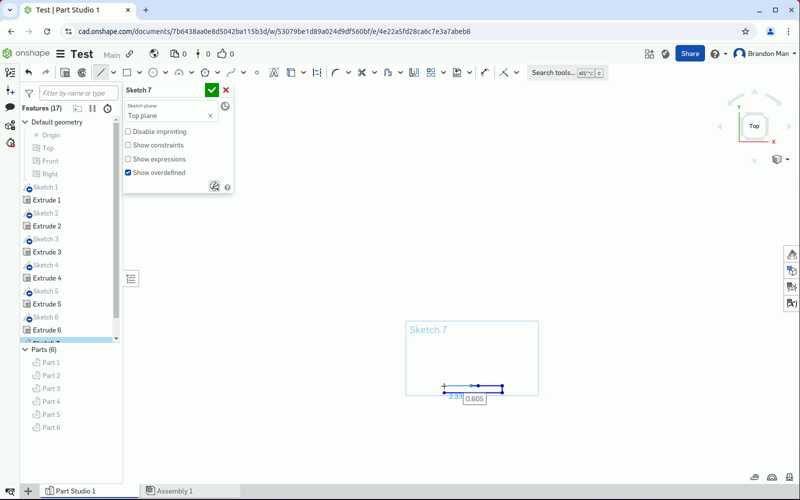
scroll(6)
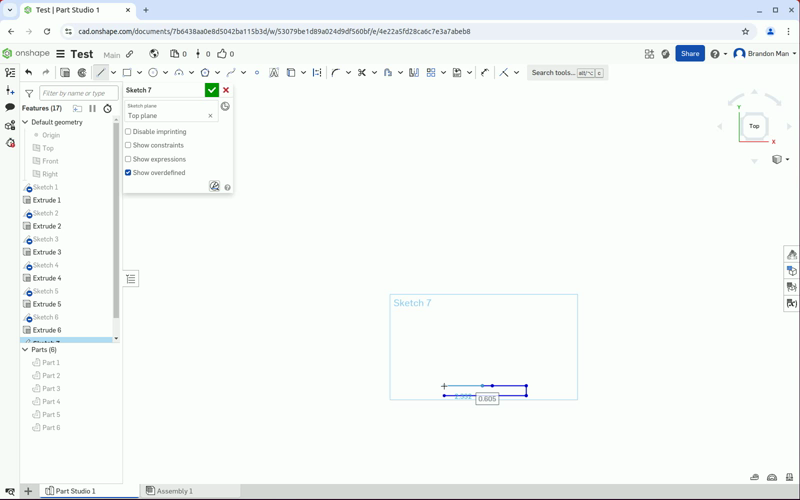
scroll(6)
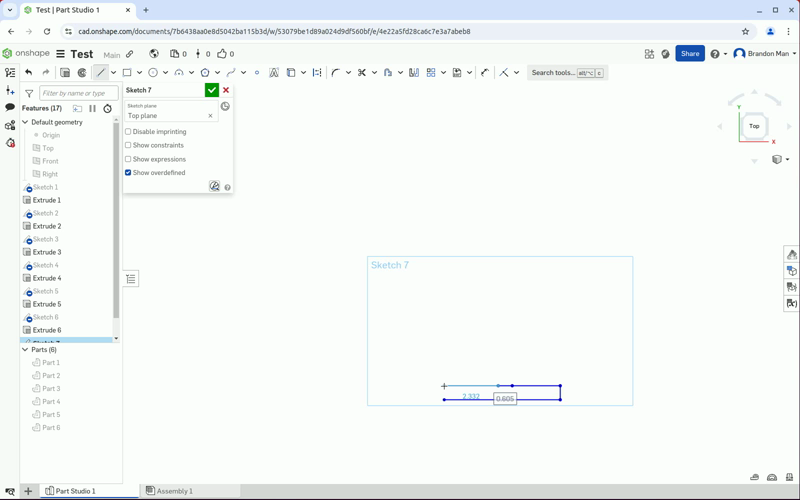
scroll(6)
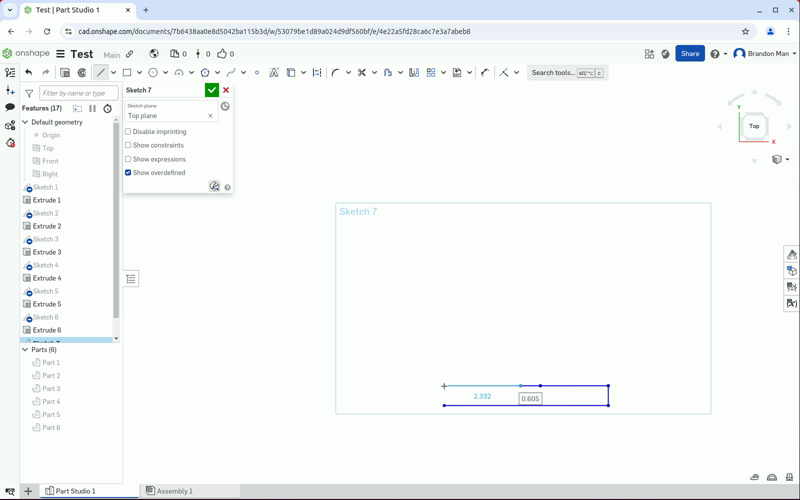
scroll(6)
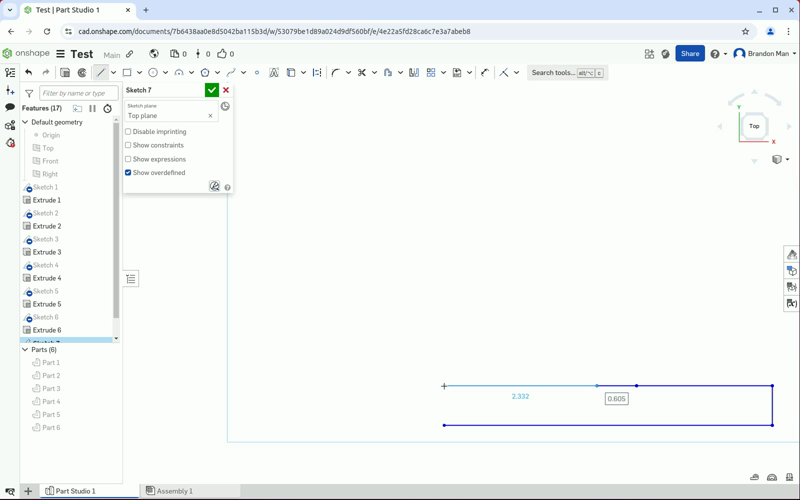
click(444, 385)
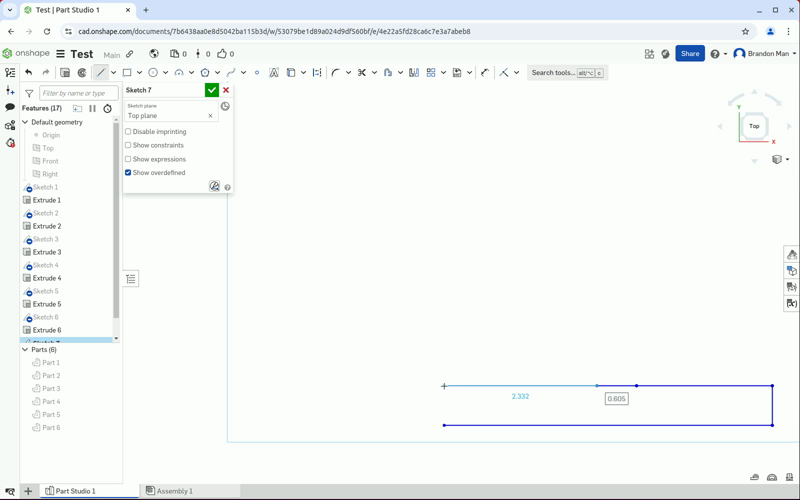
scroll(-6)
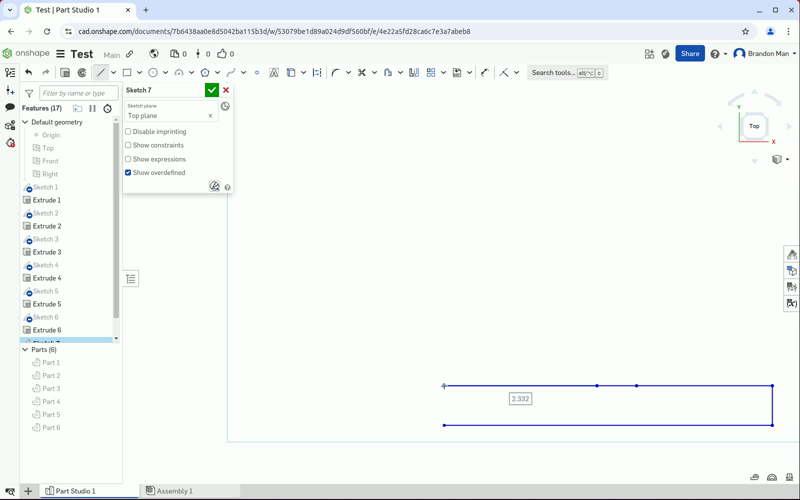
scroll(-6)
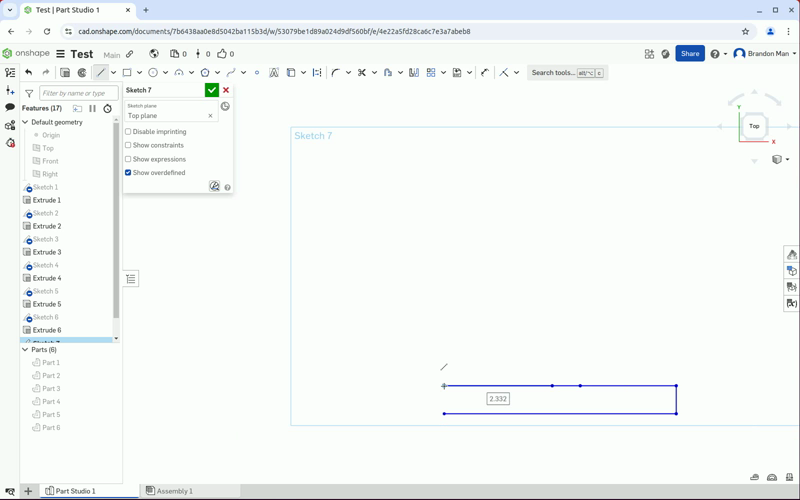
scroll(-6)
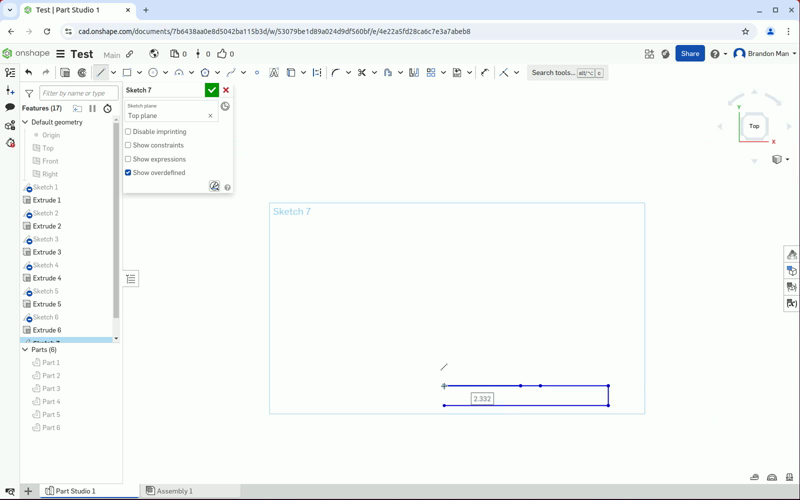
scroll(-6)
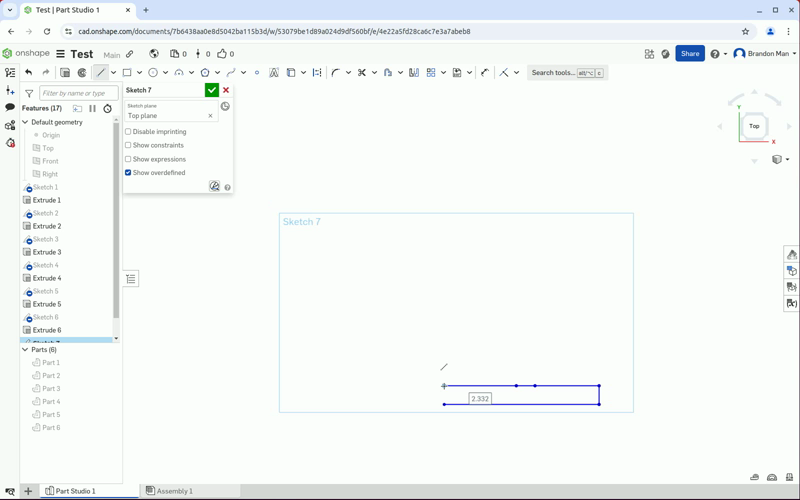
scroll(-6)
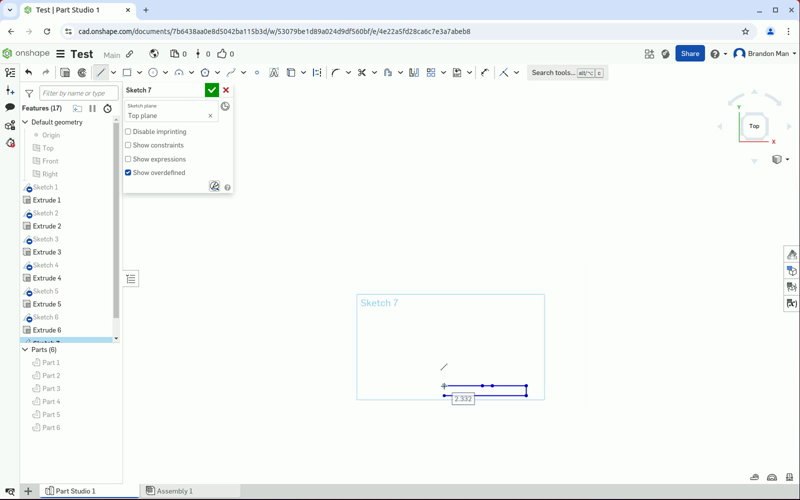
scroll(-6)
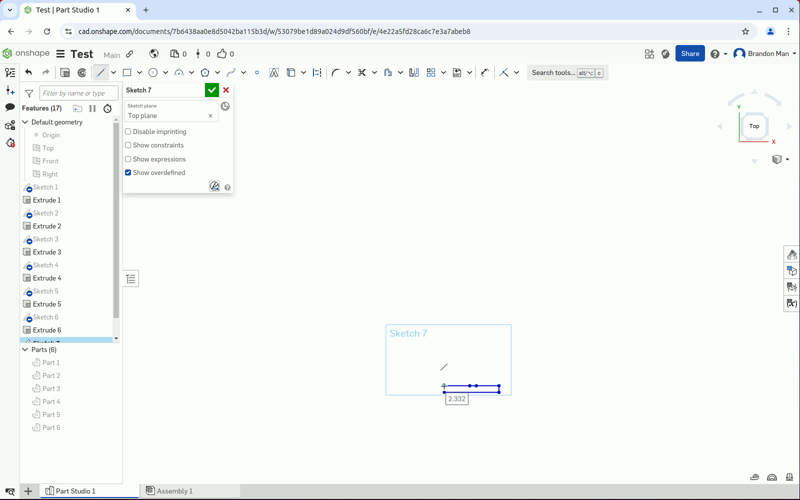
scroll(-6)
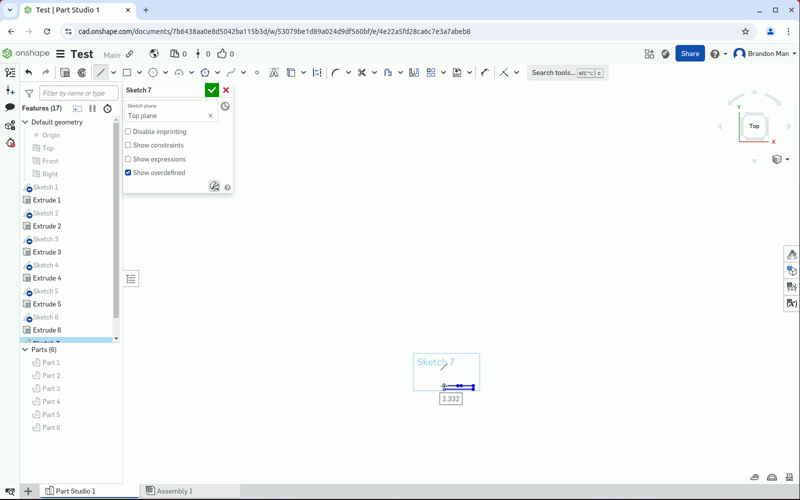
key_up(shift)
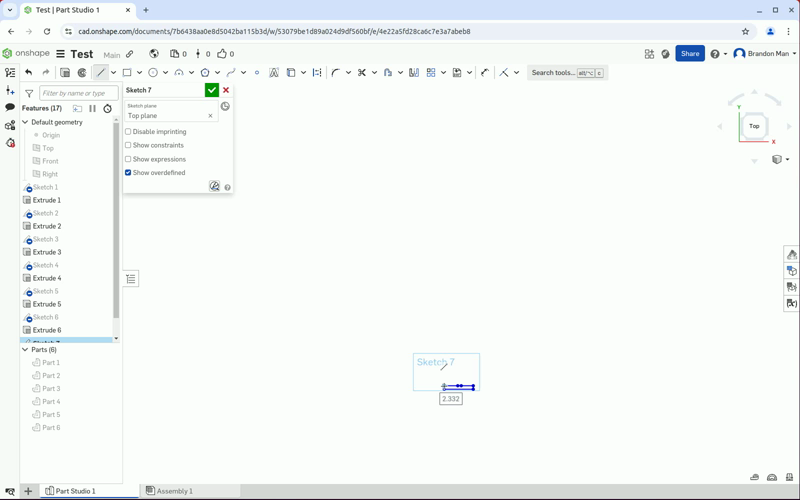
mouse_move(474, 385)
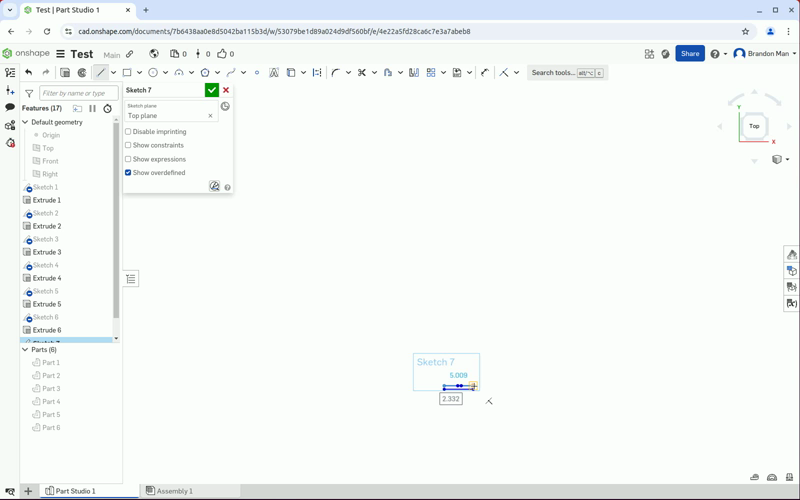
key_down(shift)
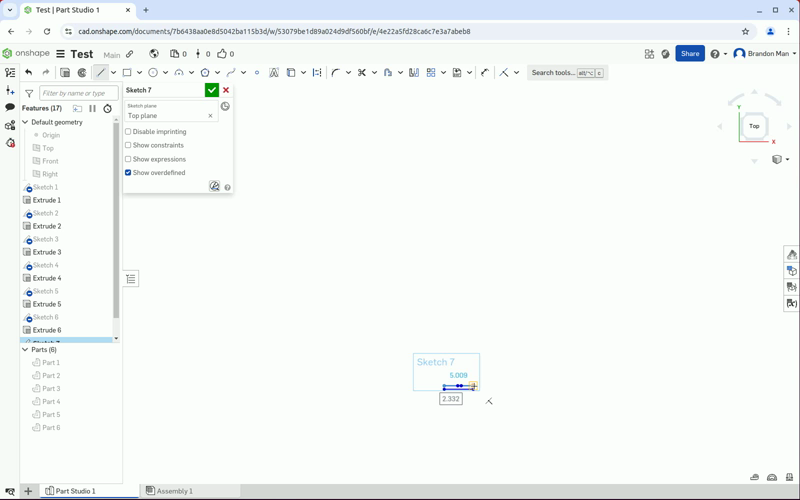
mouse_move(444, 389)
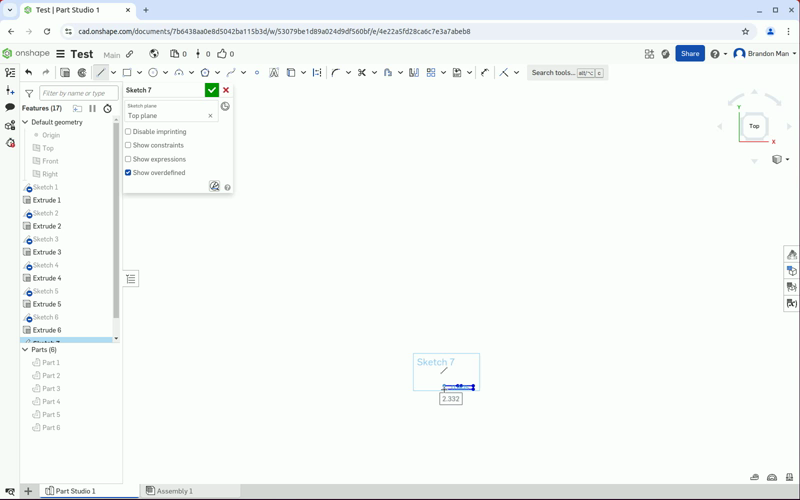
scroll(6)
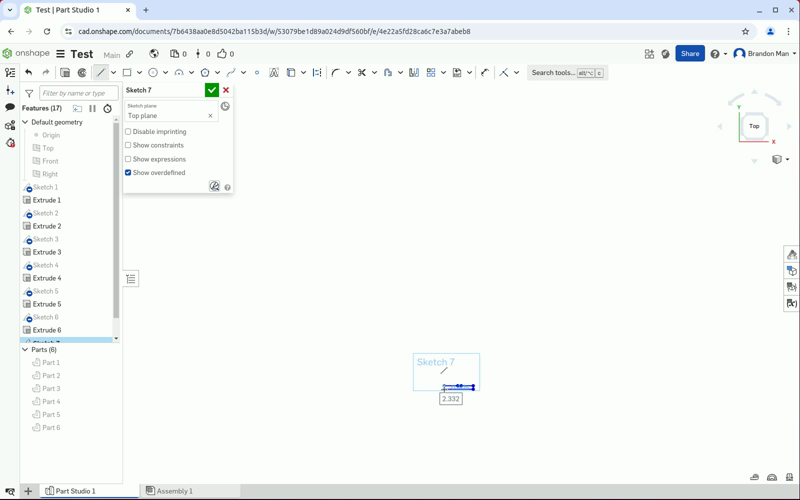
scroll(6)
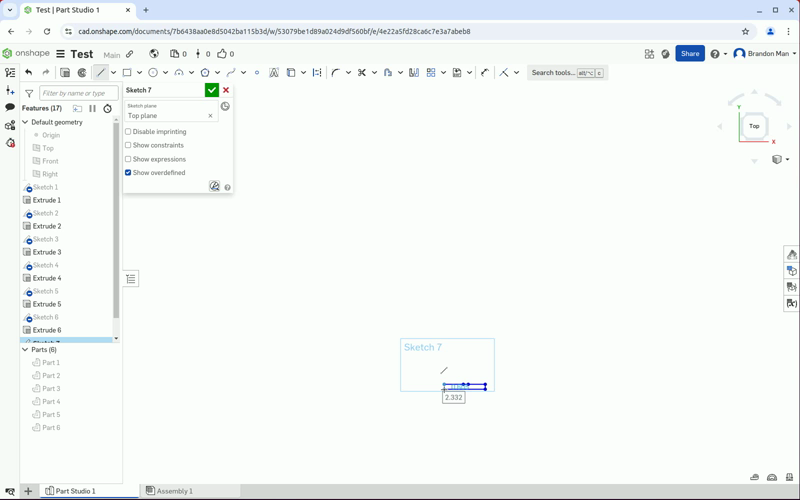
scroll(6)
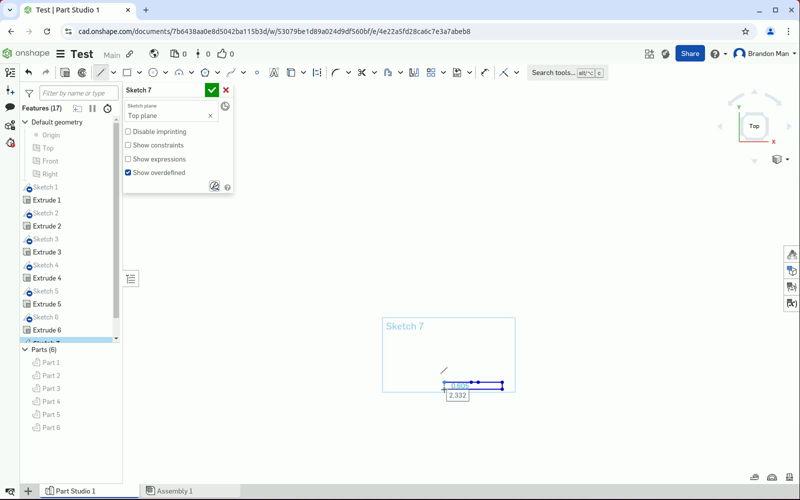
scroll(6)
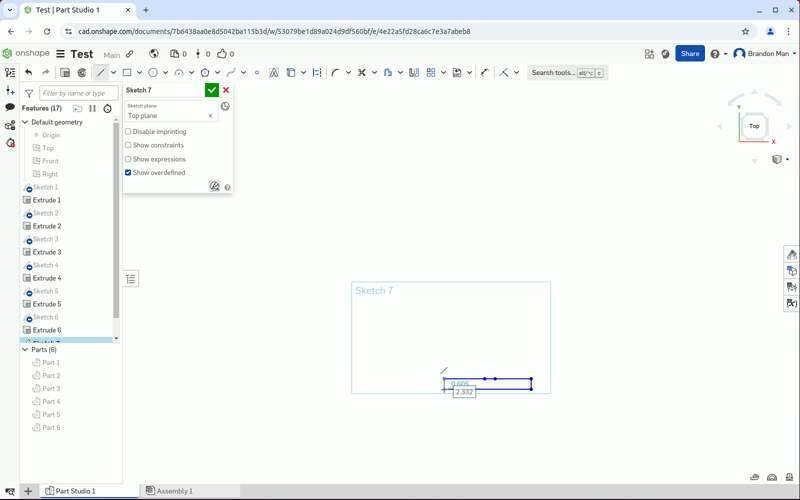
scroll(6)
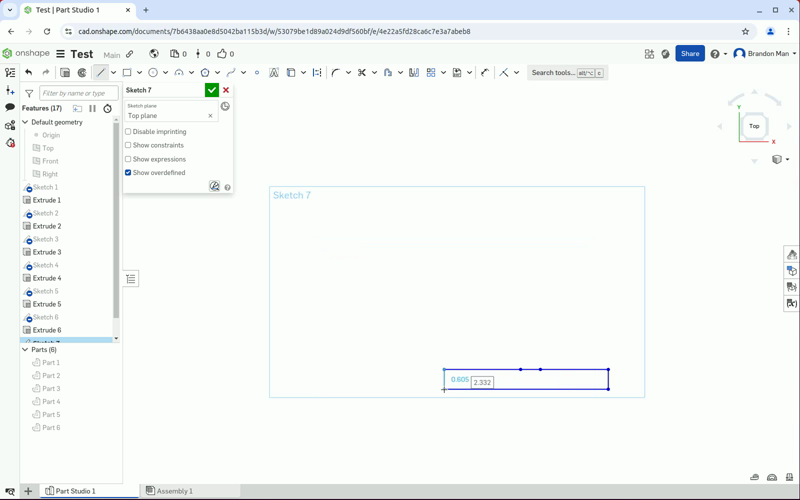
scroll(6)
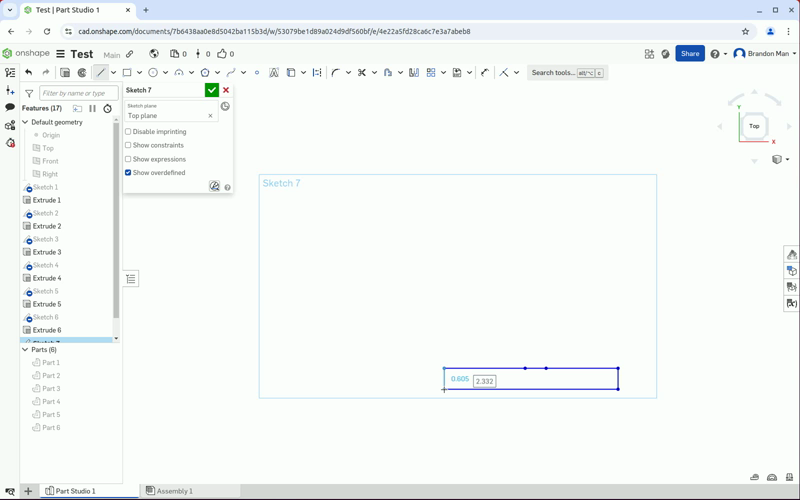
scroll(6)
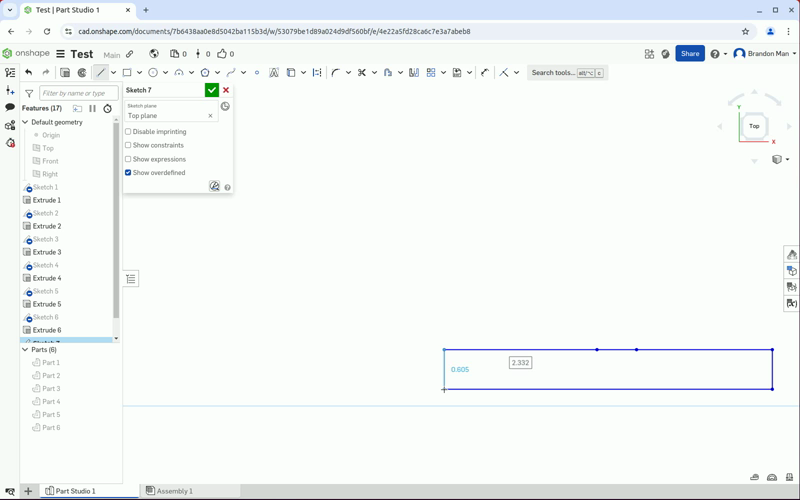
key_up(shift)
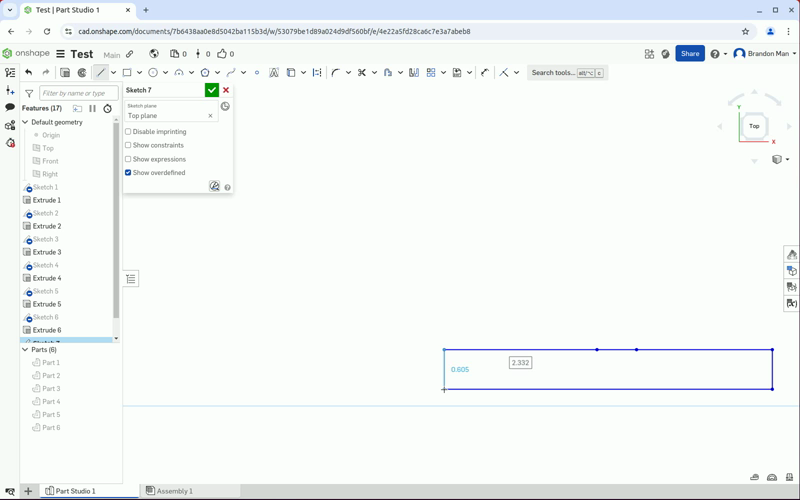
click(444, 389)
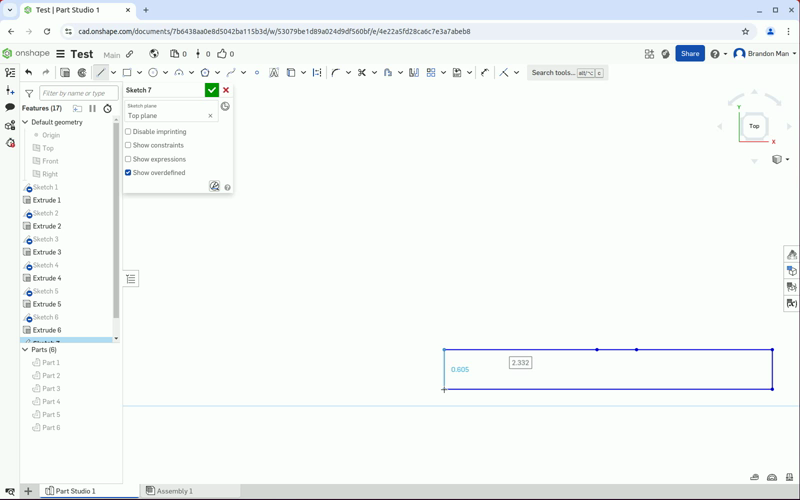
scroll(-6)
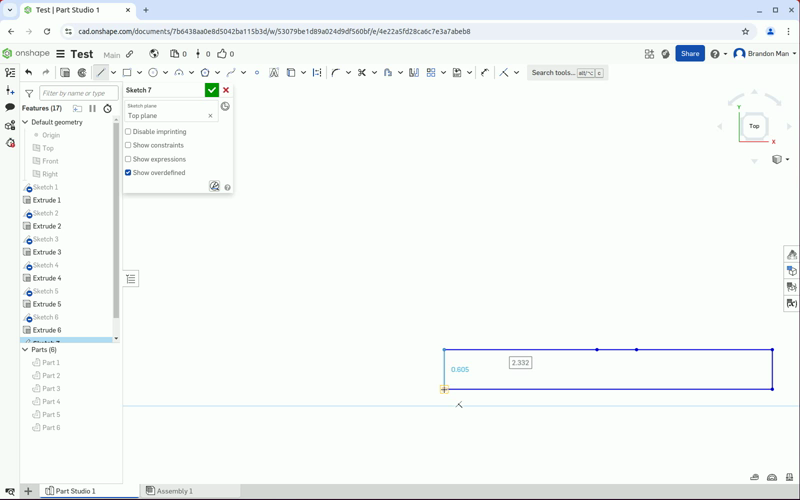
scroll(-6)
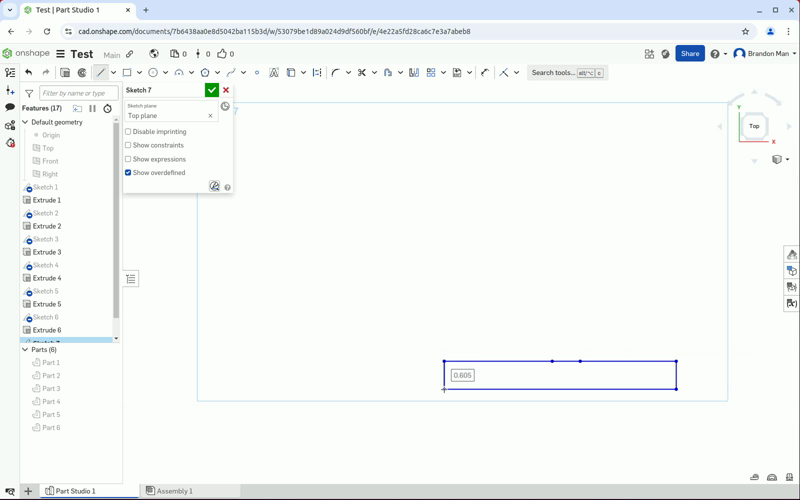
scroll(-6)
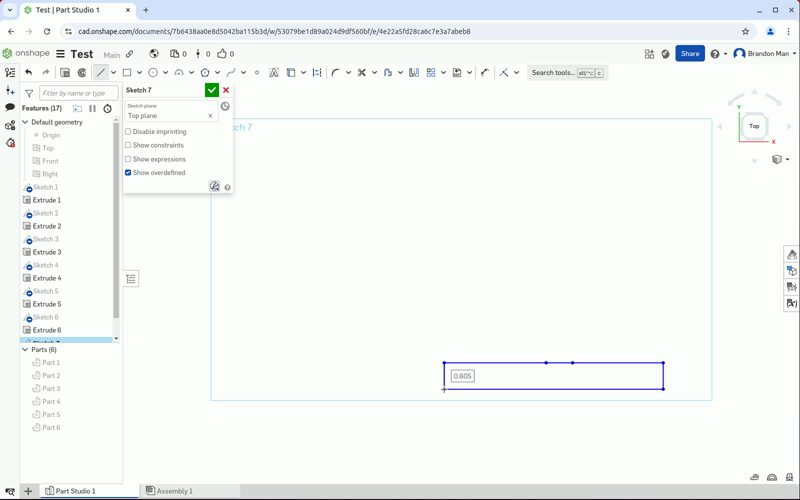
scroll(-6)
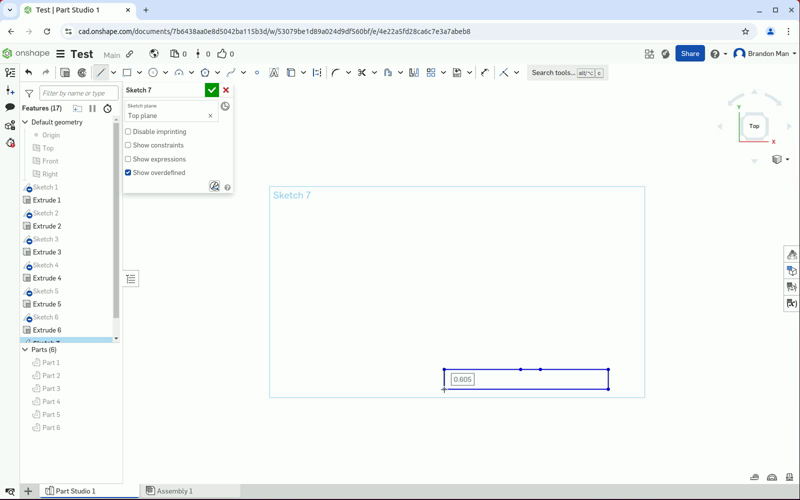
scroll(-6)
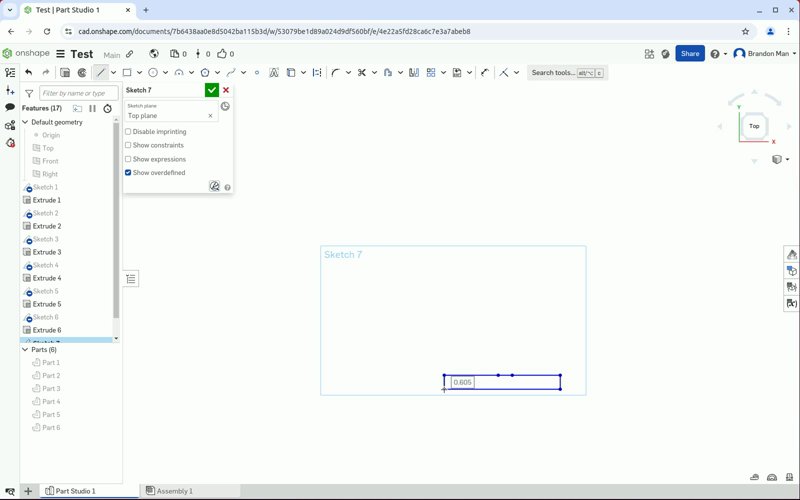
scroll(-6)
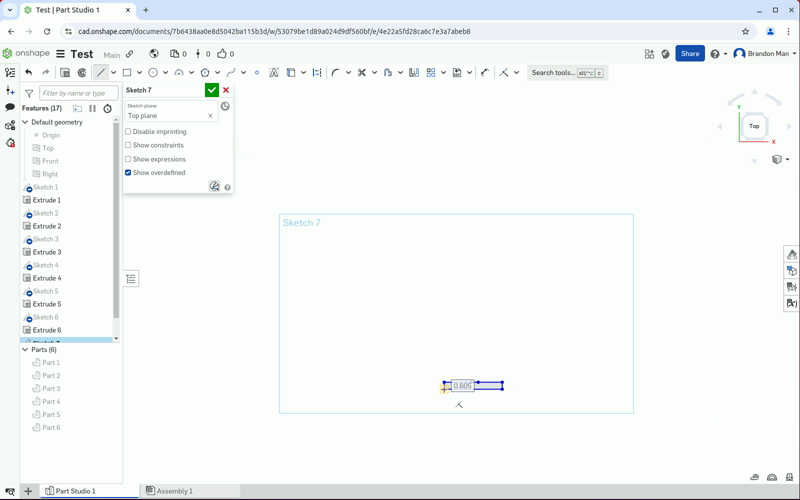
scroll(-6)
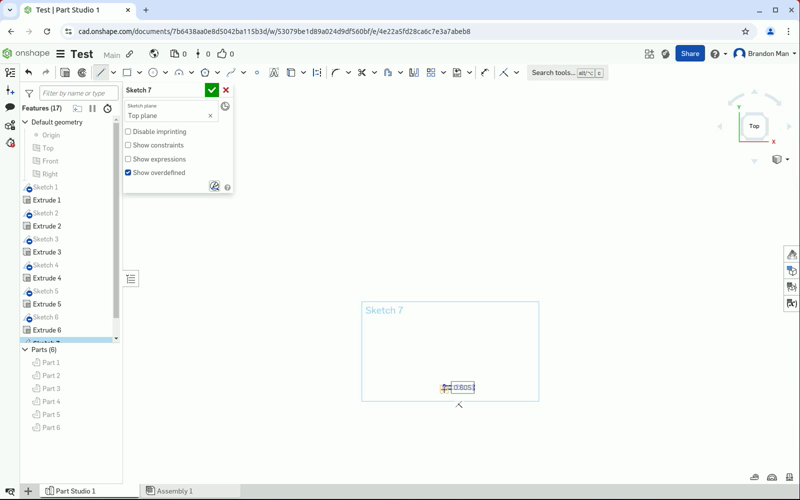
key(esc)
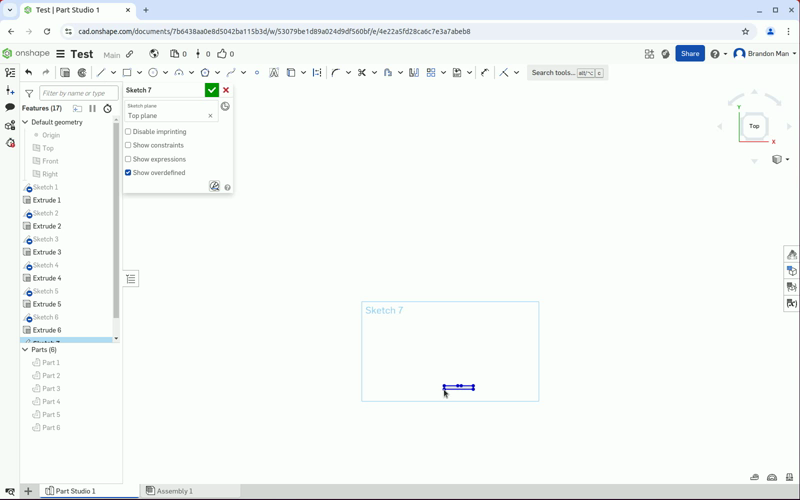
mouse_move(448, 386)
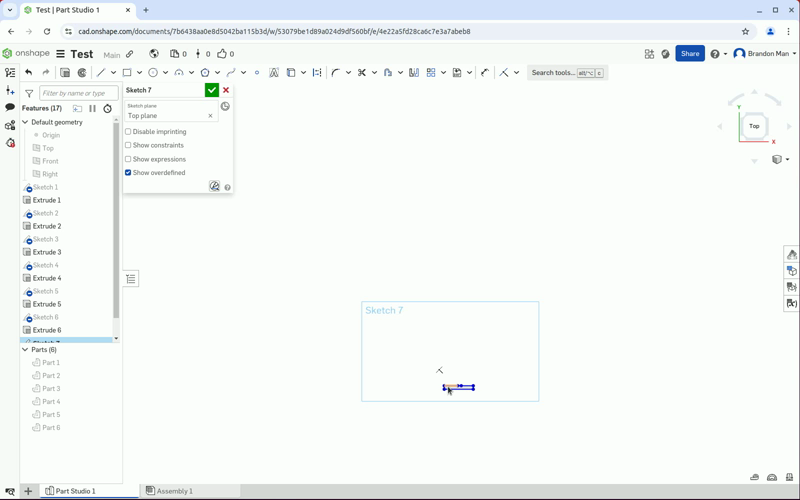
scroll(6)
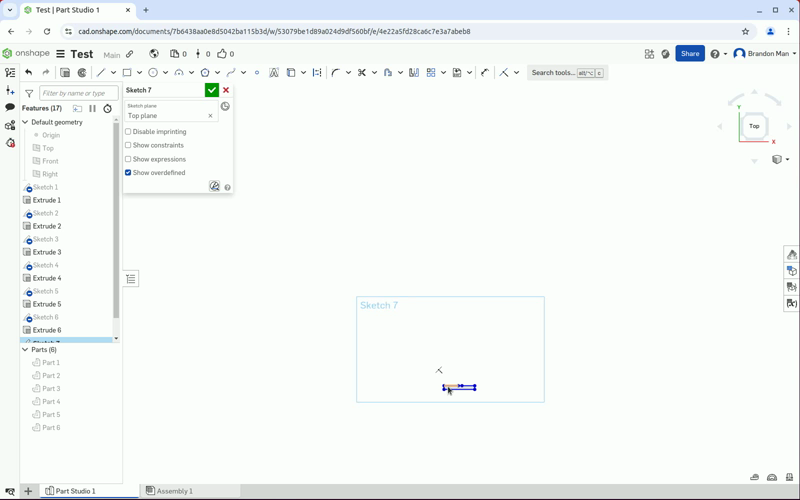
scroll(6)
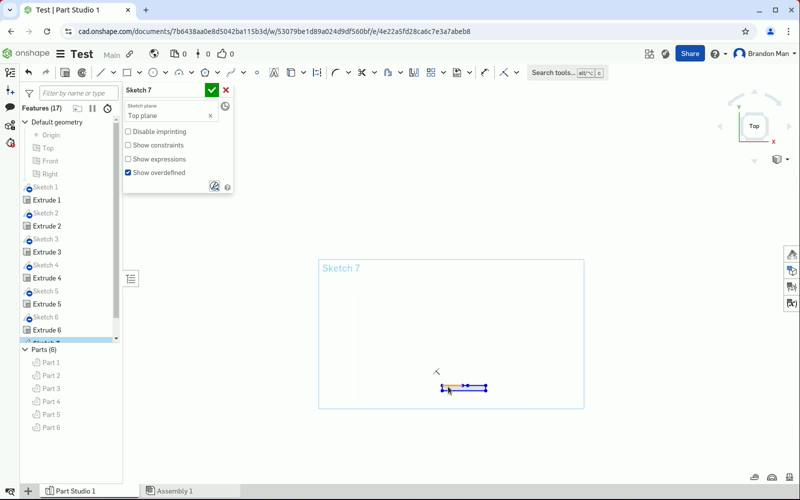
scroll(6)
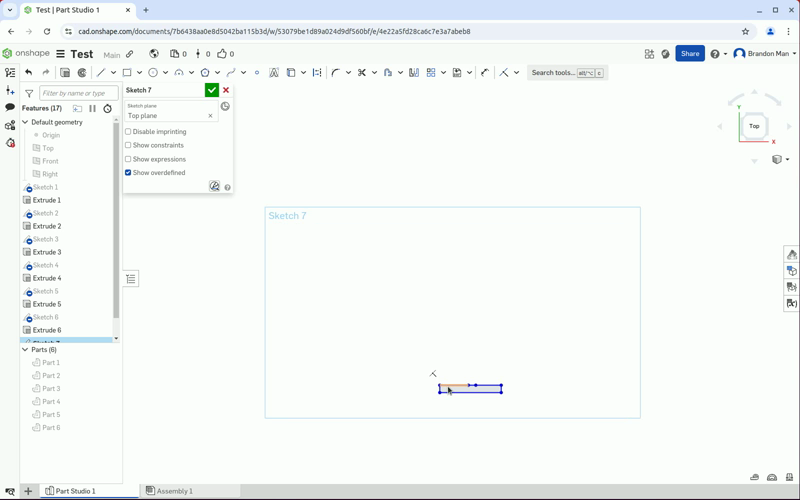
scroll(6)
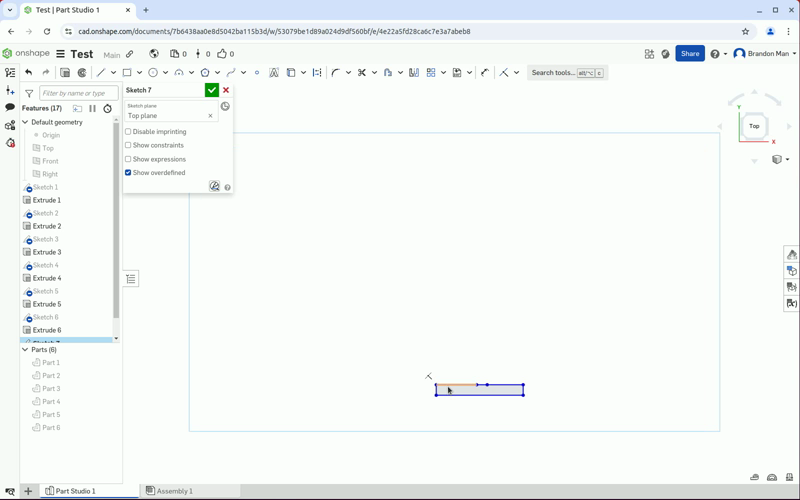
scroll(6)
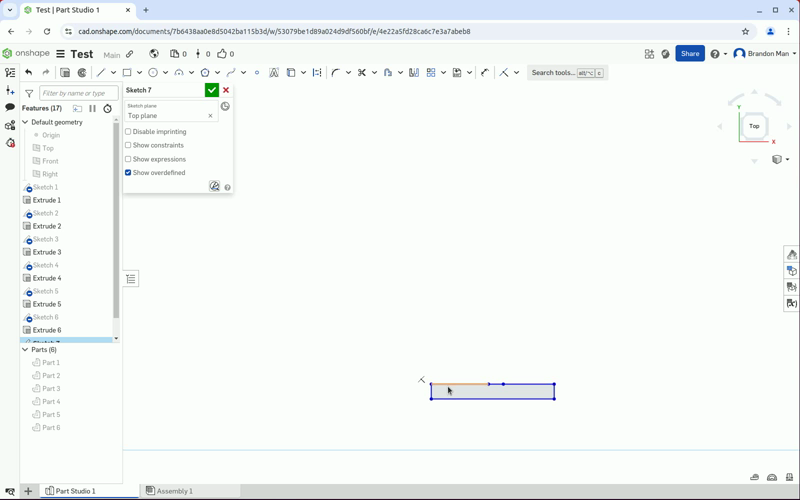
scroll(6)
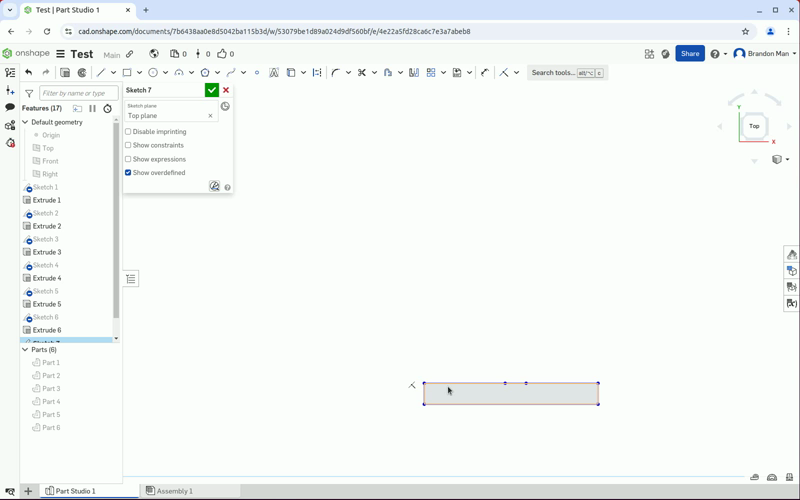
scroll(6)
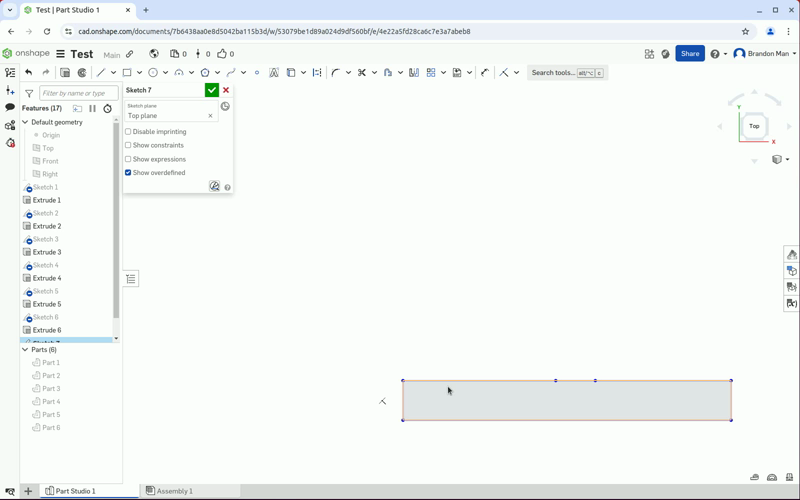
click(448, 386)
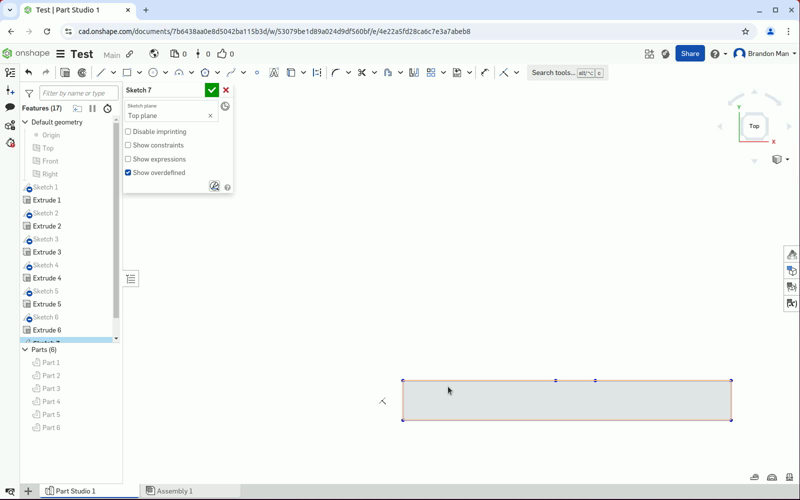
scroll(-6)
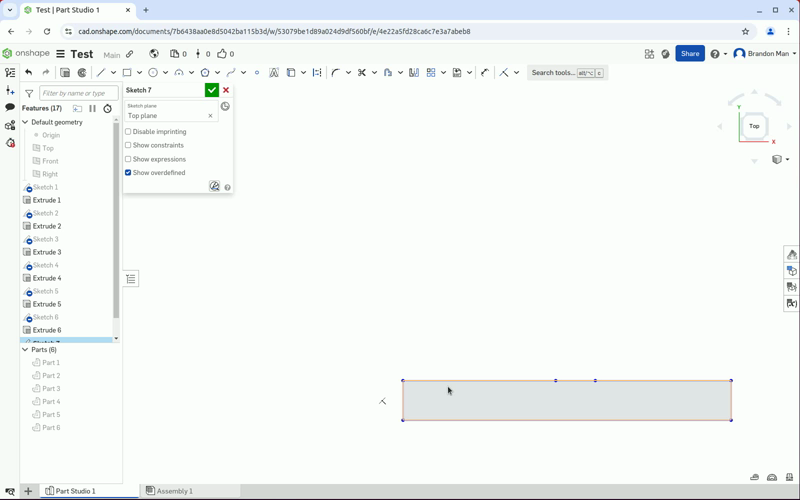
scroll(-6)
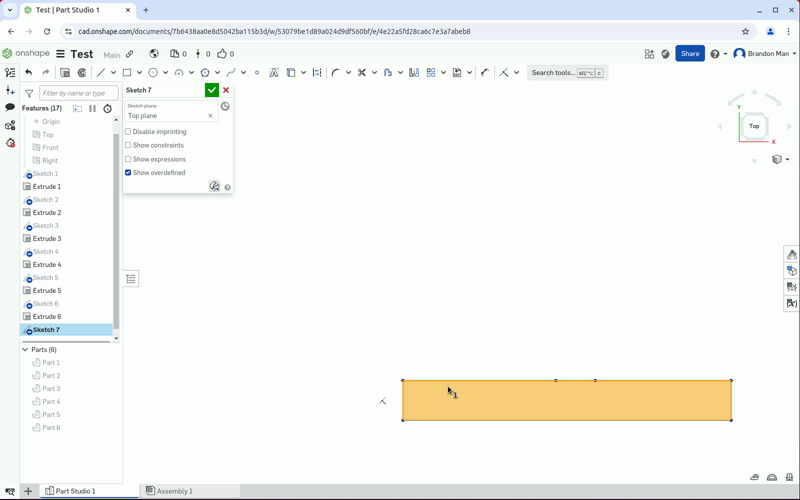
scroll(-6)
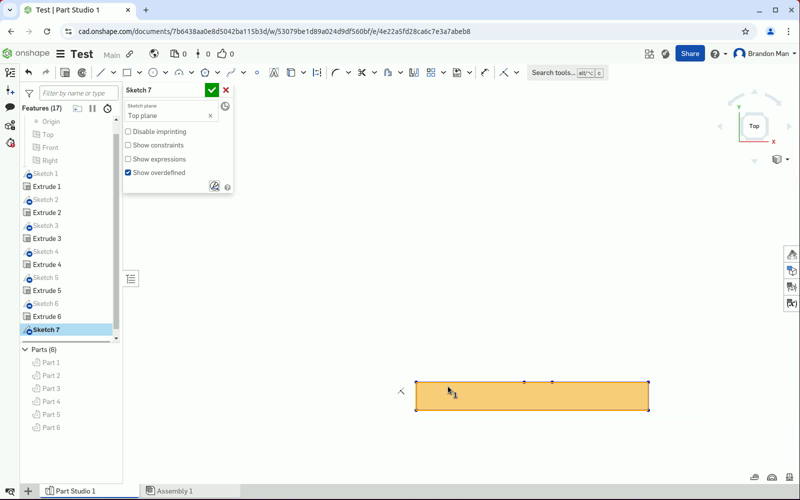
scroll(-6)
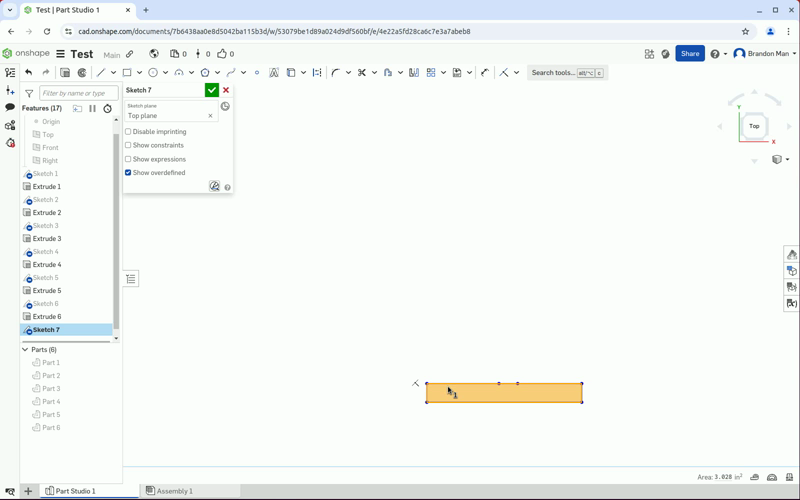
scroll(-6)
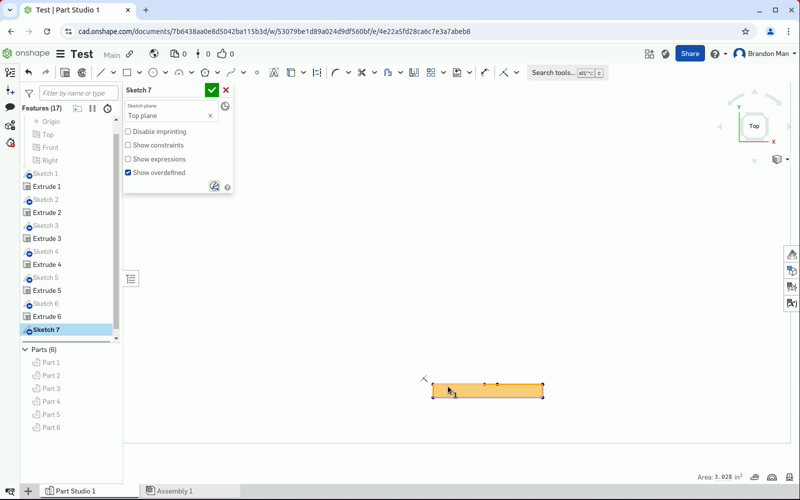
scroll(-6)
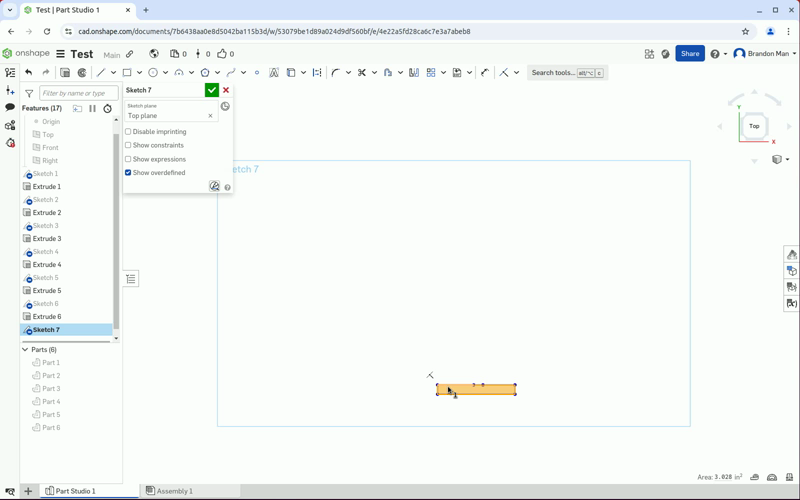
scroll(-6)
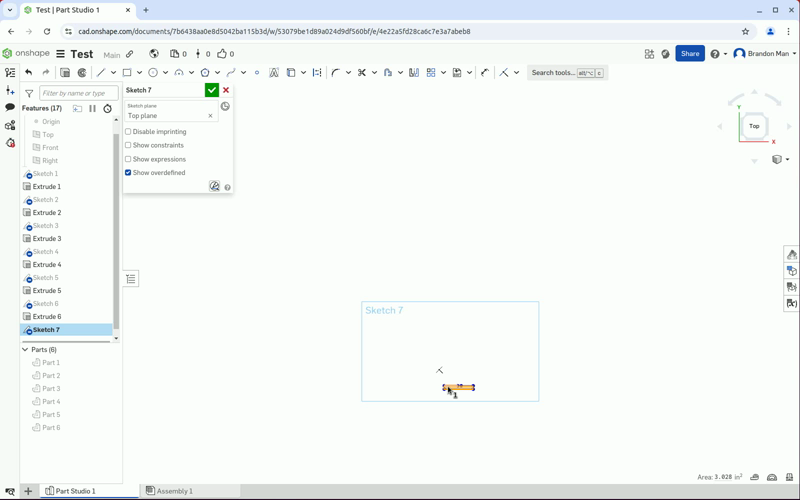
mouse_move(73, 352)
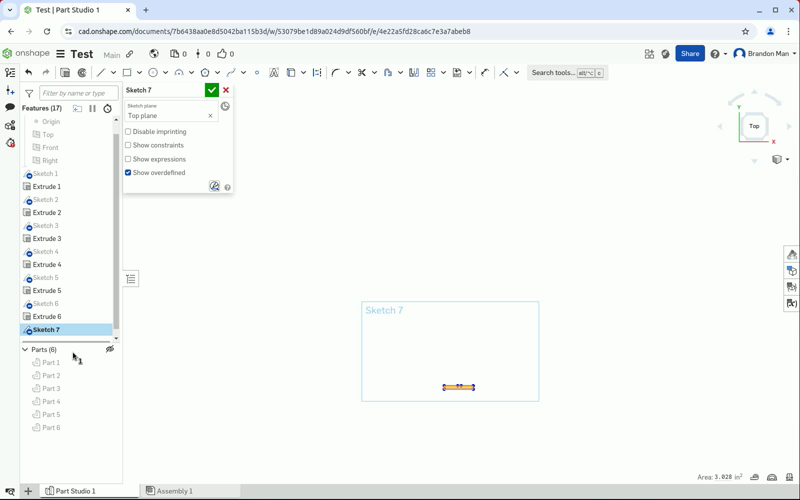
key(shift+y)
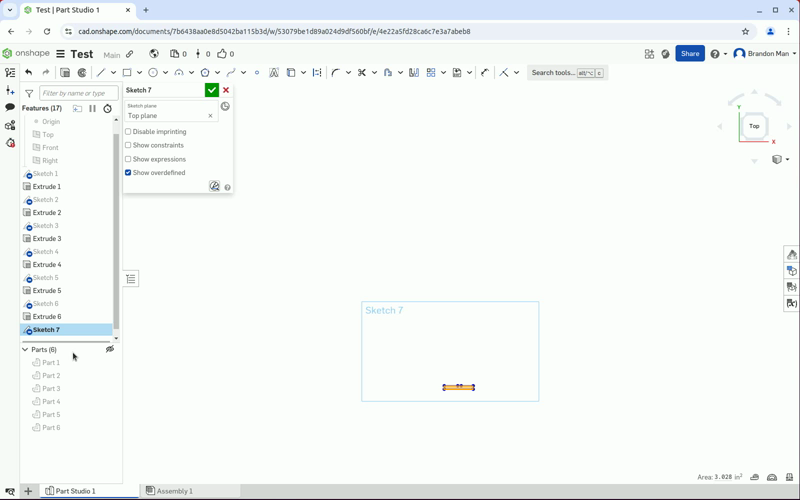
key(shift+e)
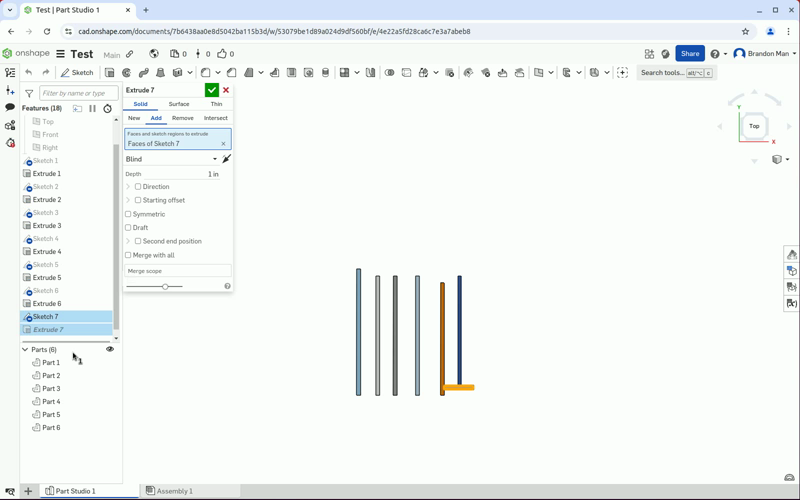
mouse_move(143, 106)
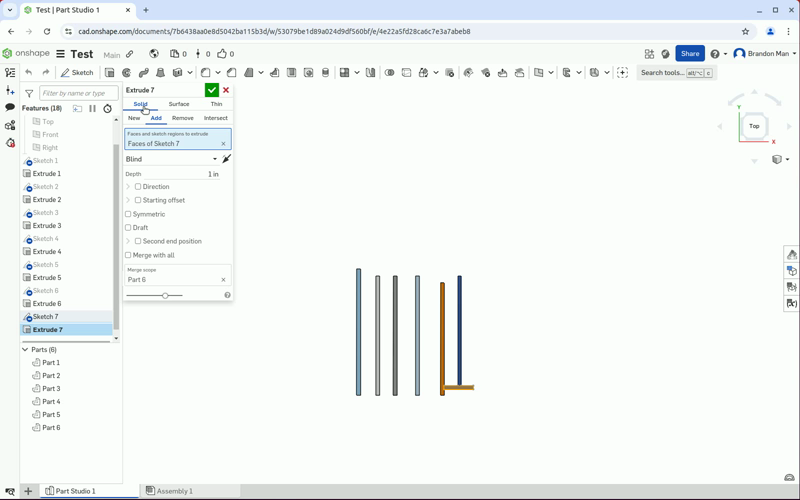
click(143, 106)
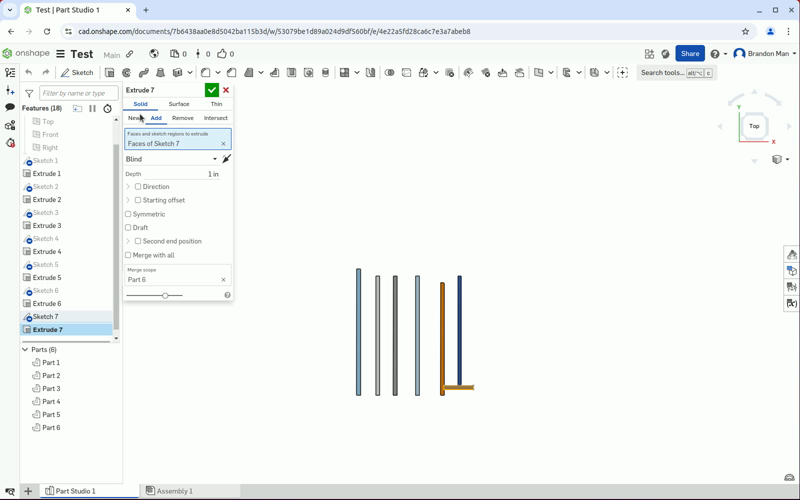
mouse_move(137, 120)
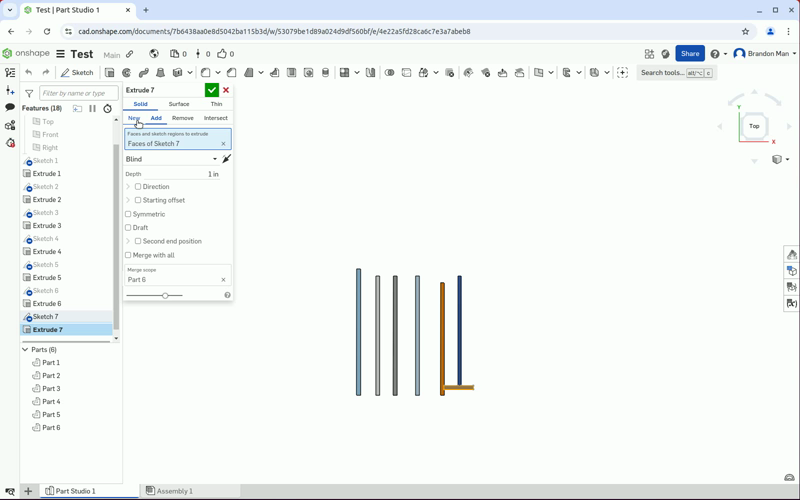
click(137, 120)
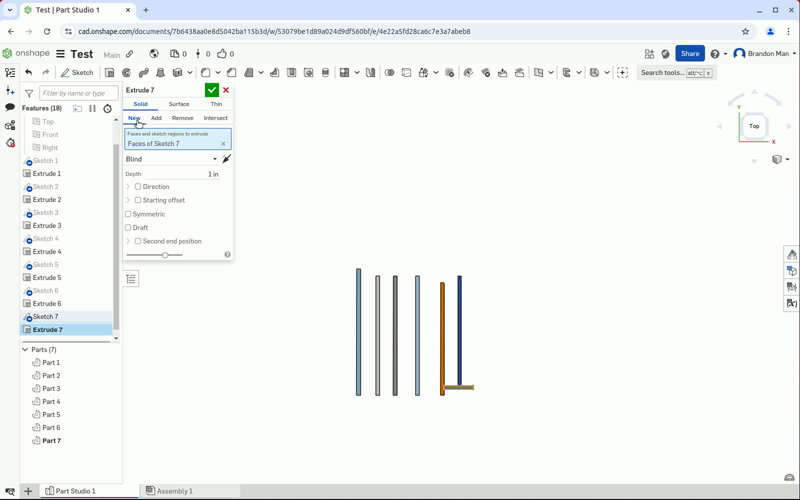
key(tab, 4)
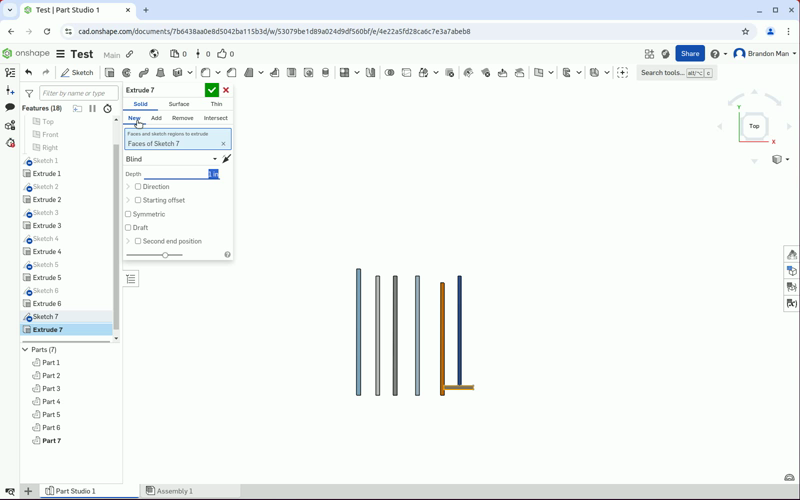
text(0.722)
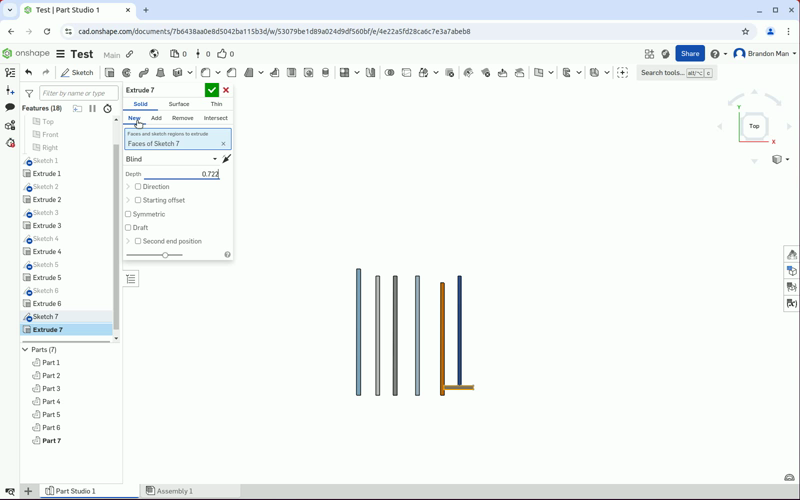
key(enter)
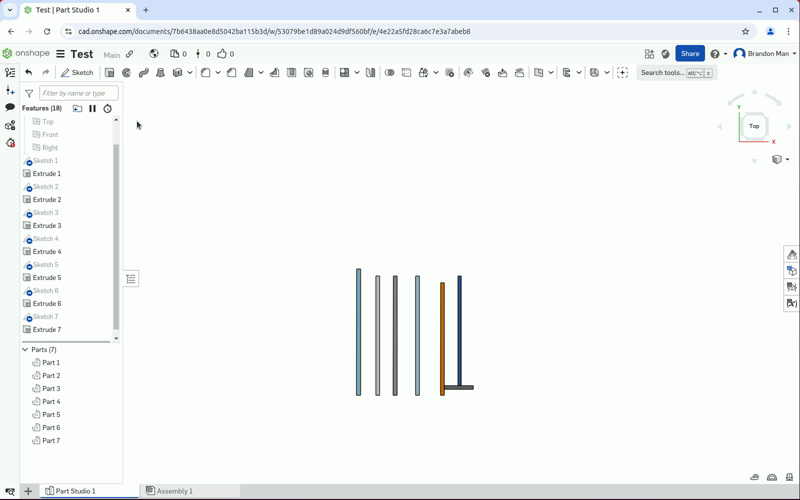
key(shift+h)
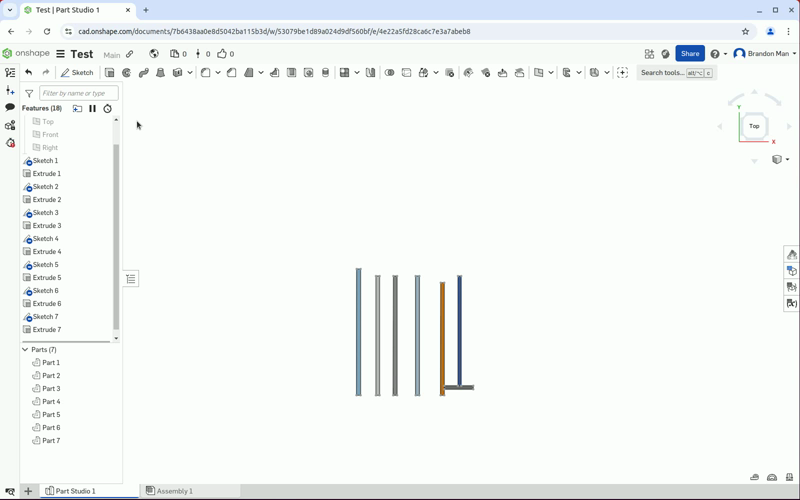
key(shift+h)
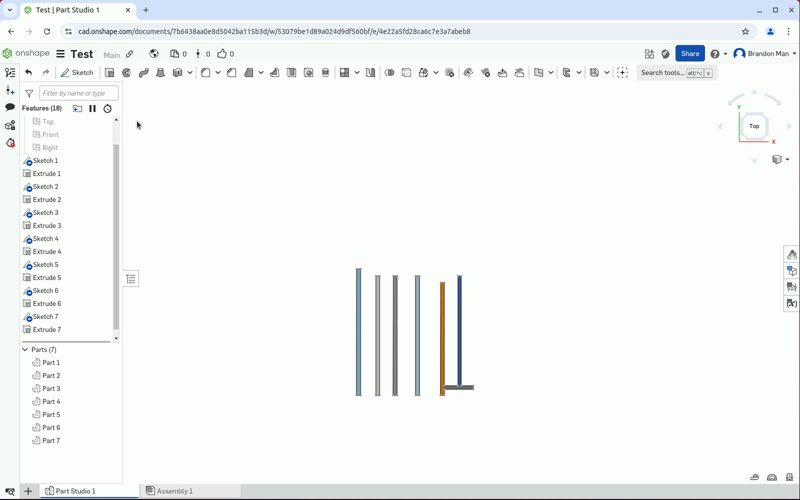
key(shift+7)
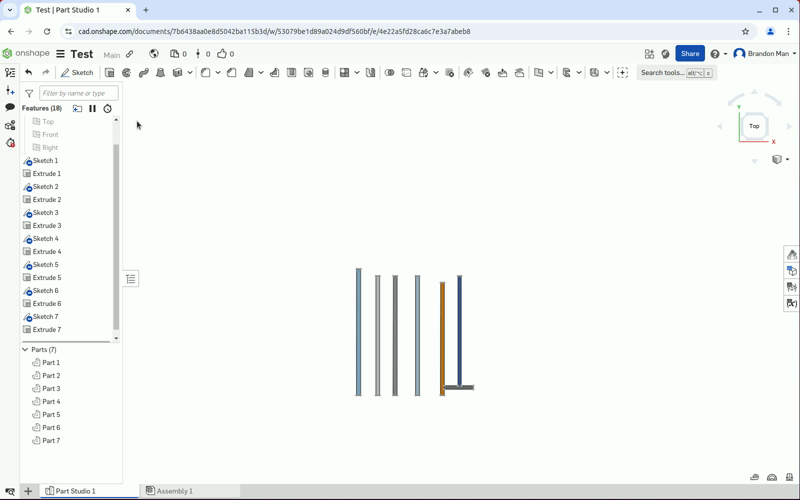
key(up, 3)
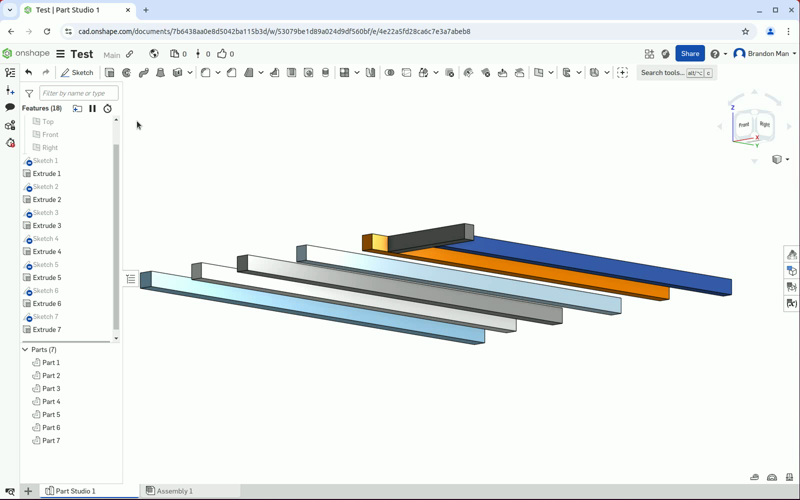
key(left, 3)
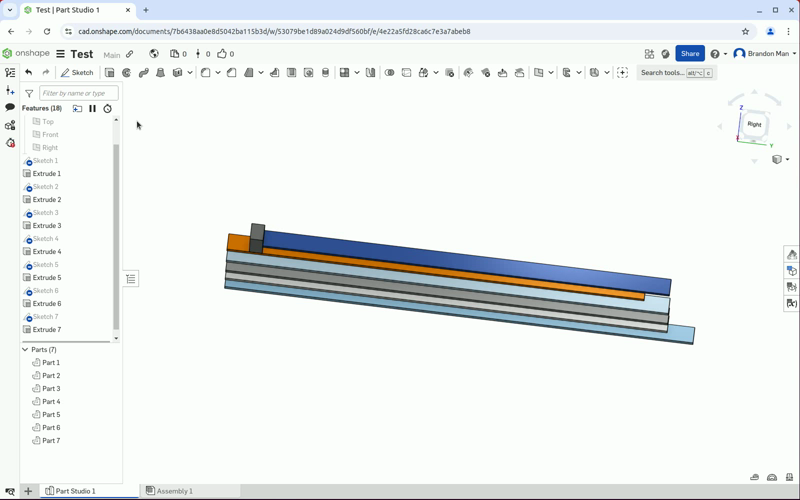
key(right, 3)
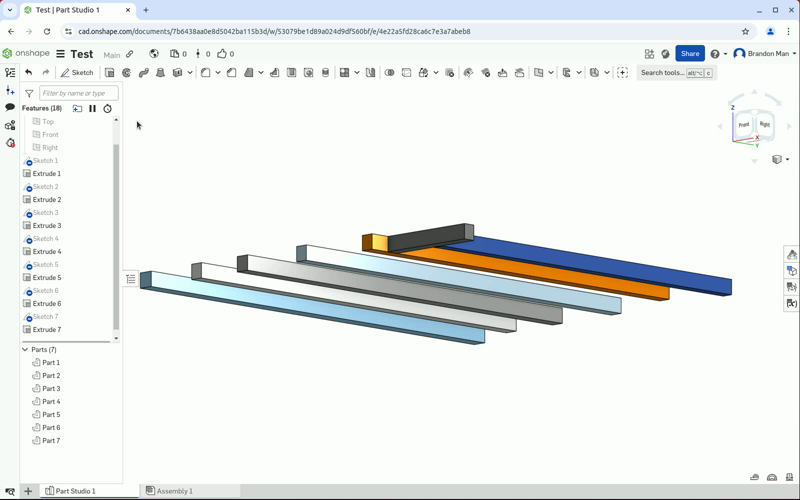
key(down, 3)
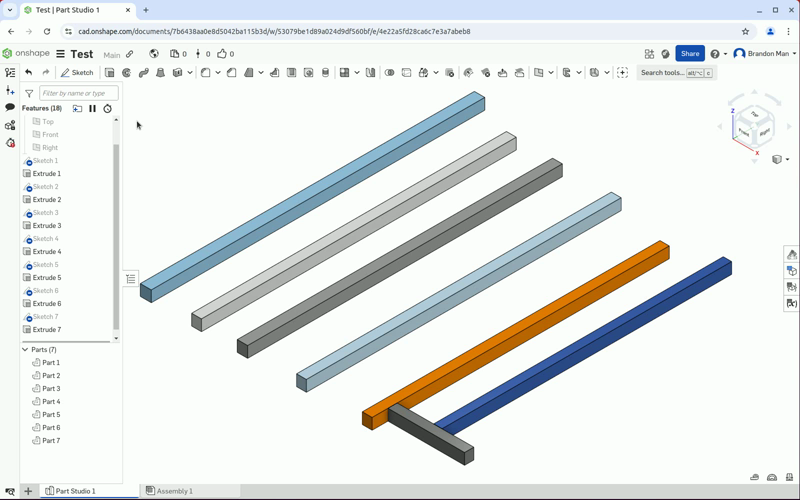
mouse_move(69, 163)
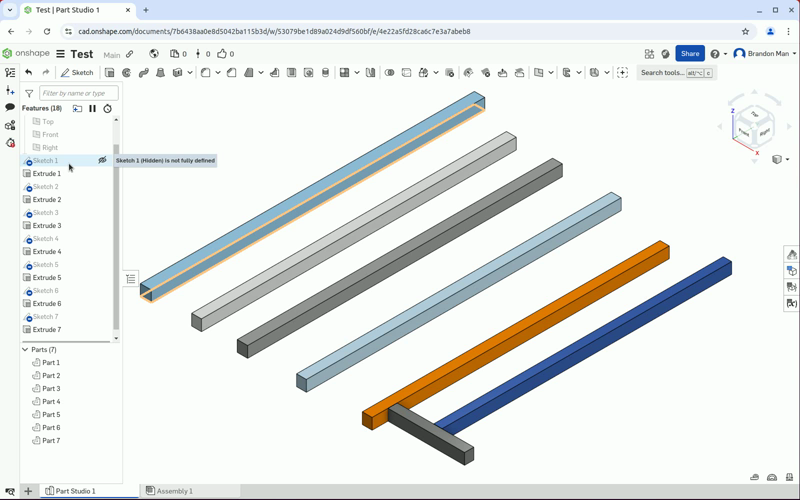
click(69, 163)